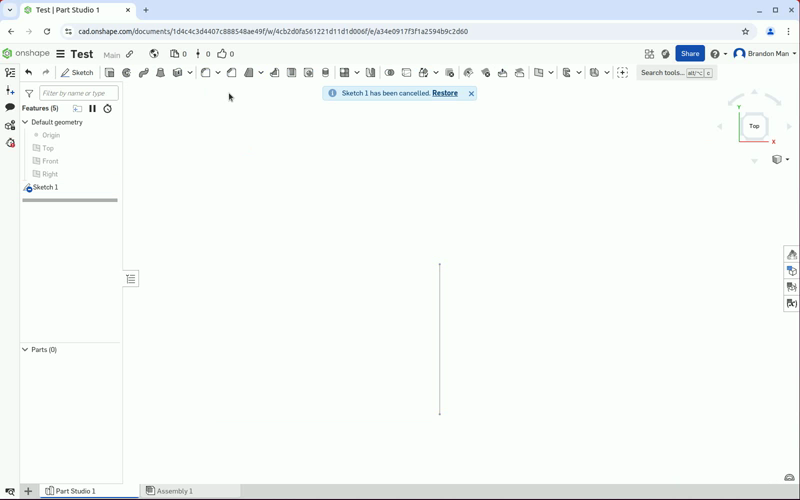
key(shift+h)
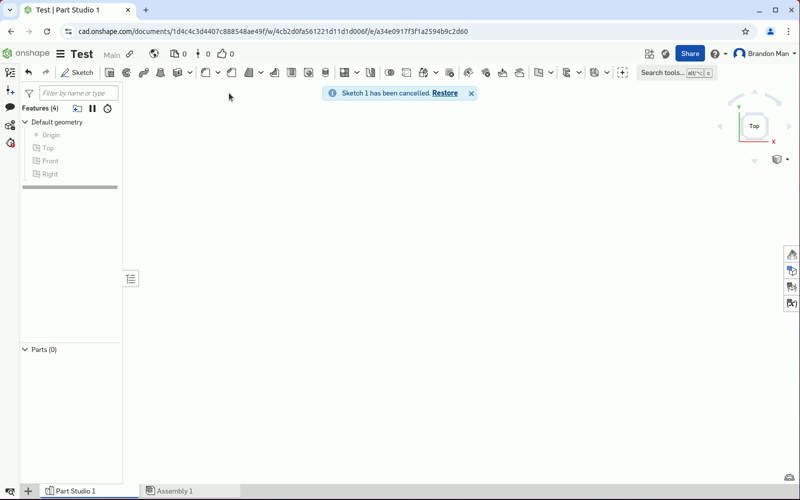
key(shift+s)
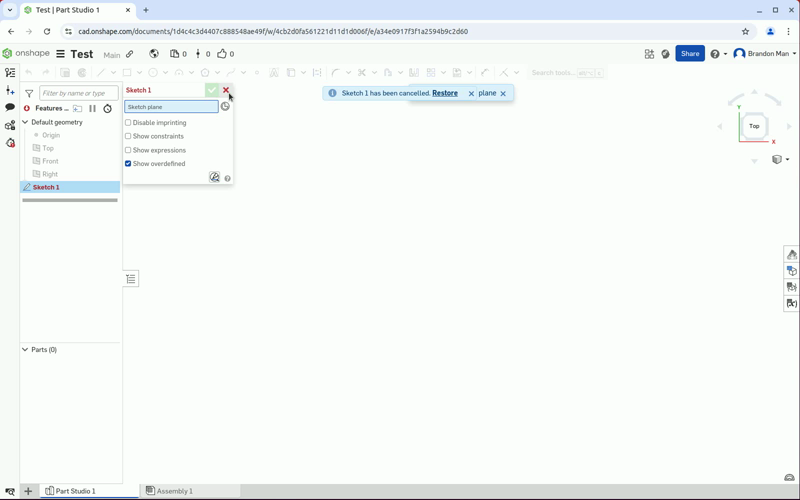
mouse_move(73, 150)
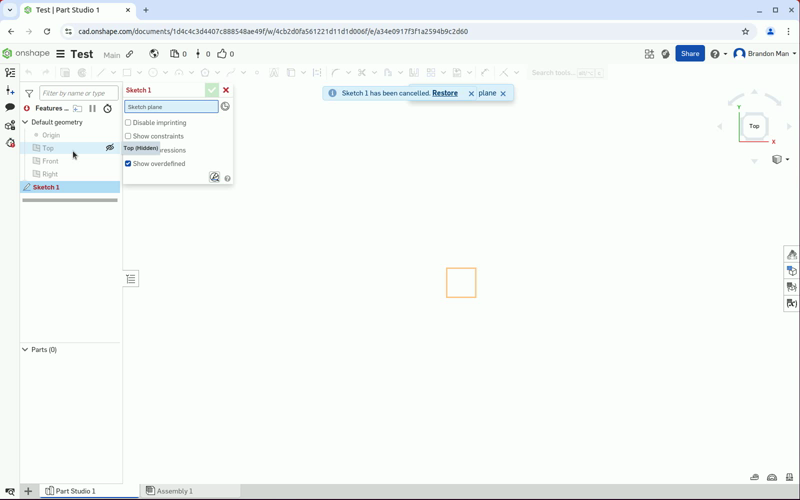
click(73, 150)
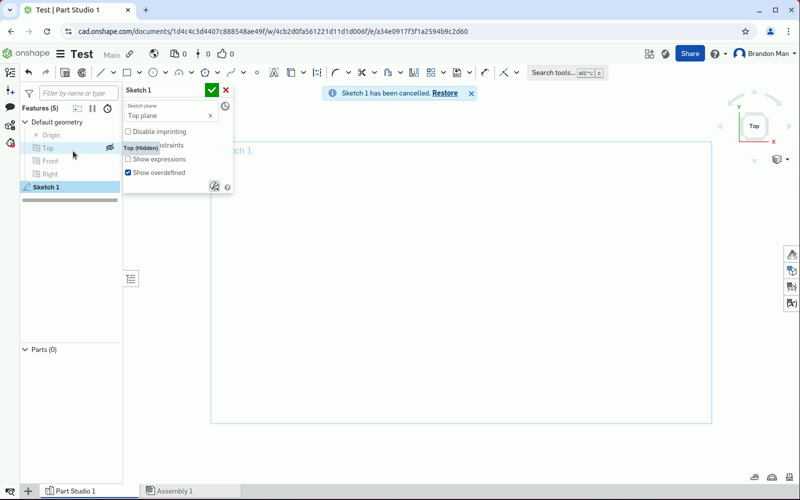
mouse_move(73, 352)
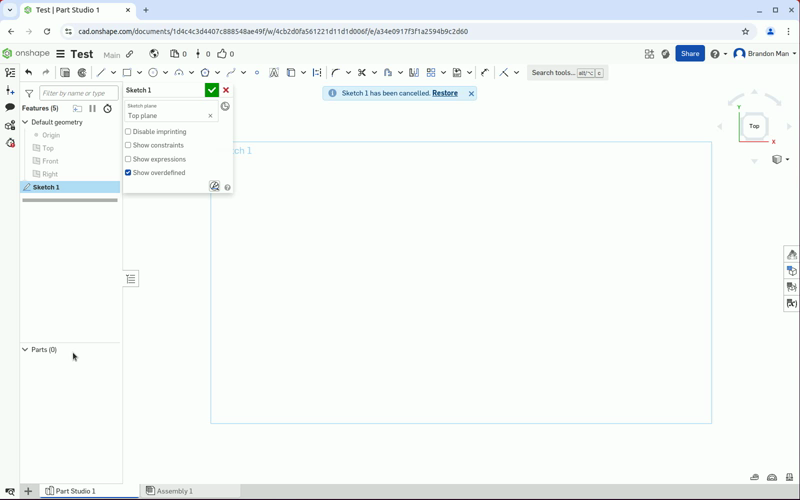
key(y)
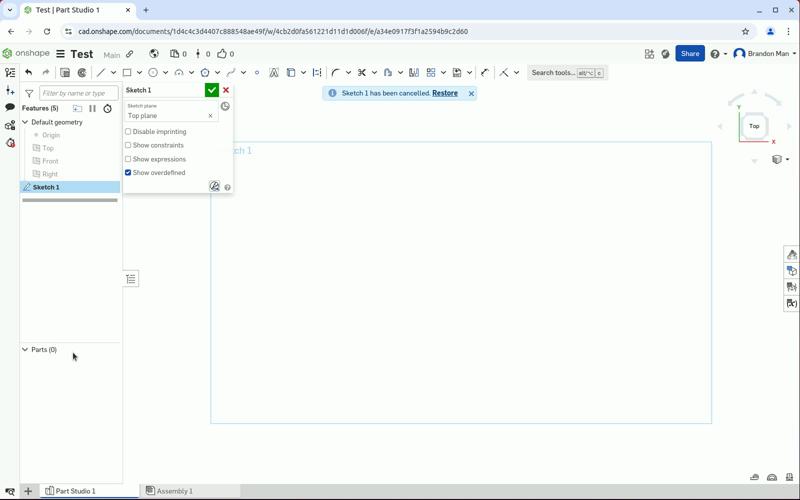
key(a)
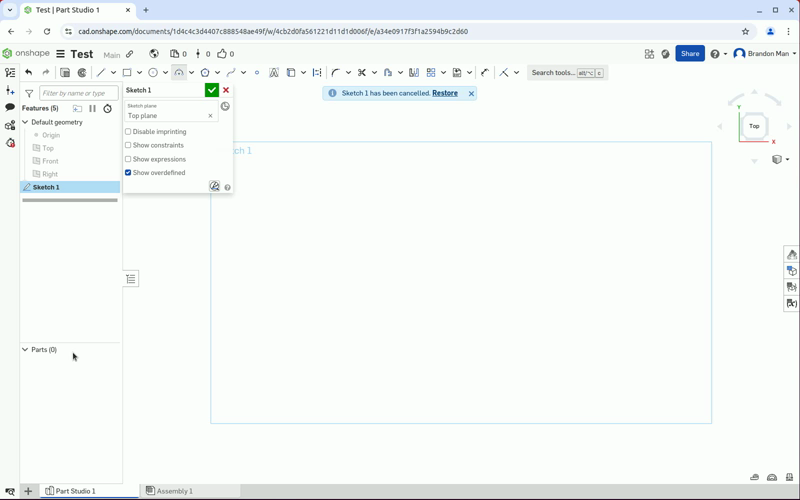
key_down(shift)
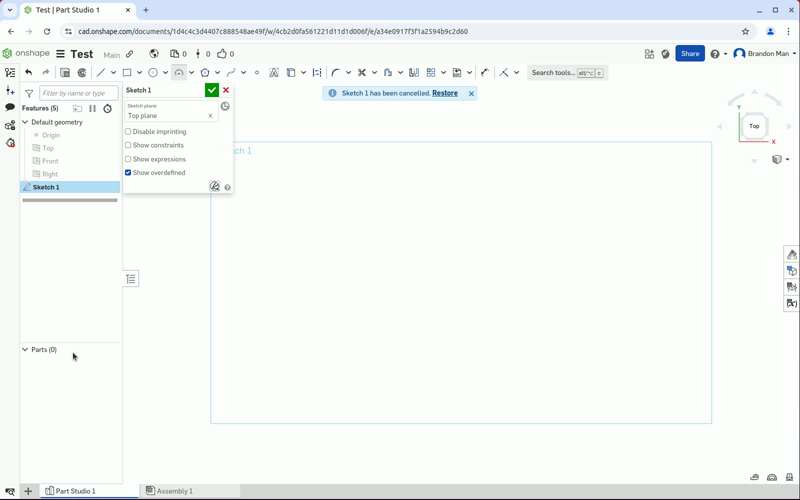
mouse_move(447, 275)
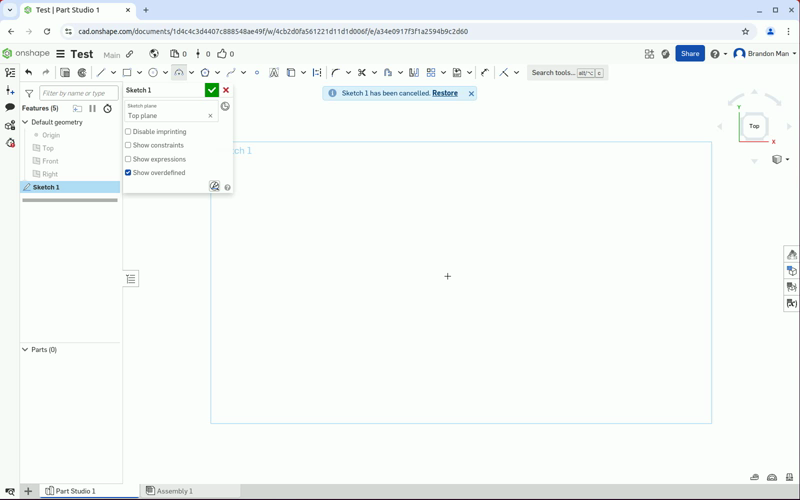
click(447, 275)
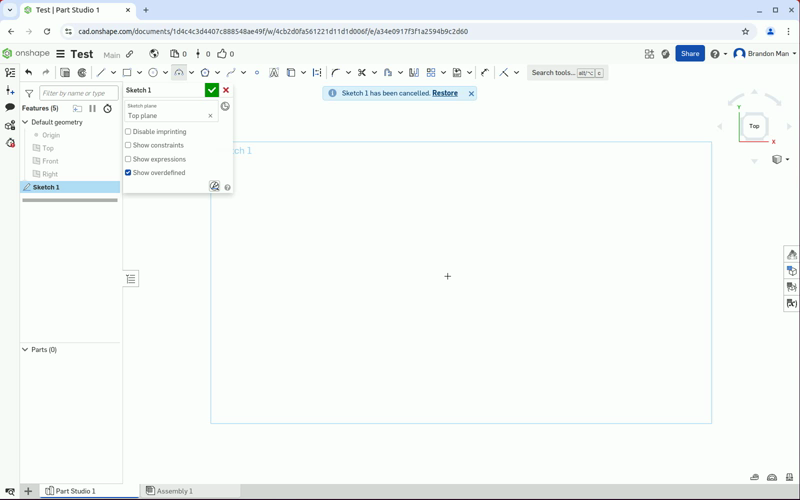
key_up(shift)
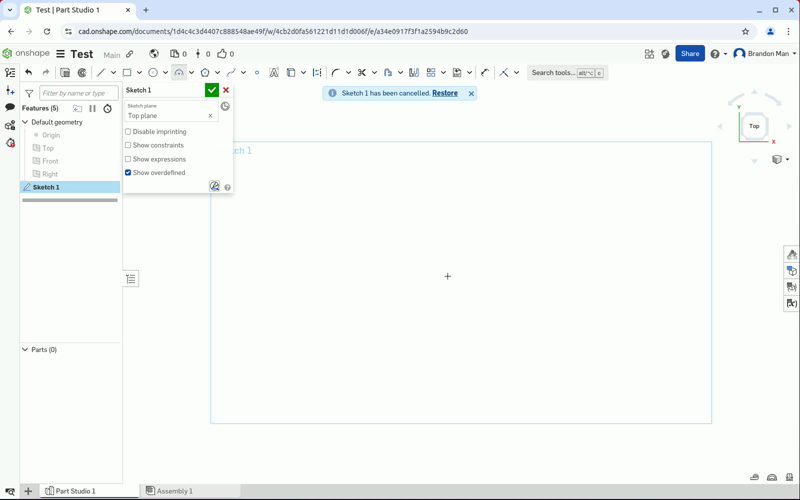
key_down(shift)
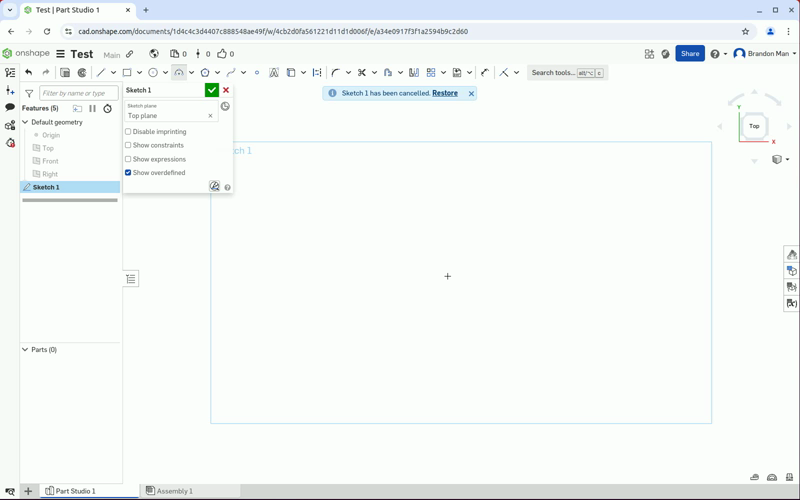
mouse_move(448, 290)
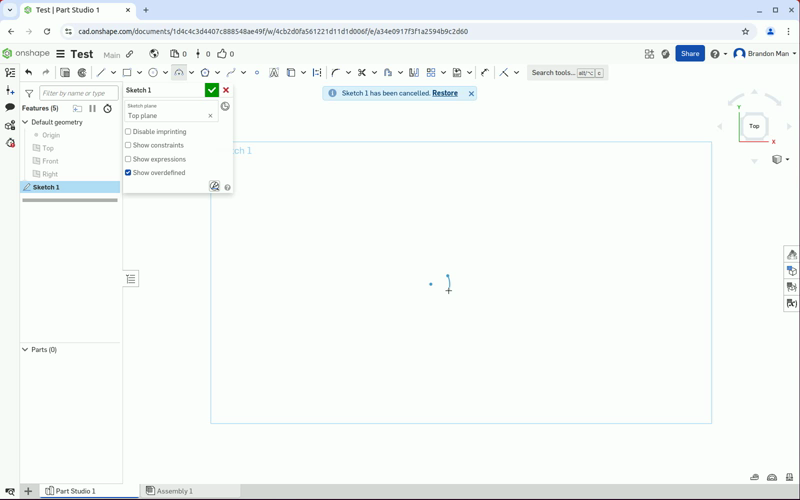
click(448, 290)
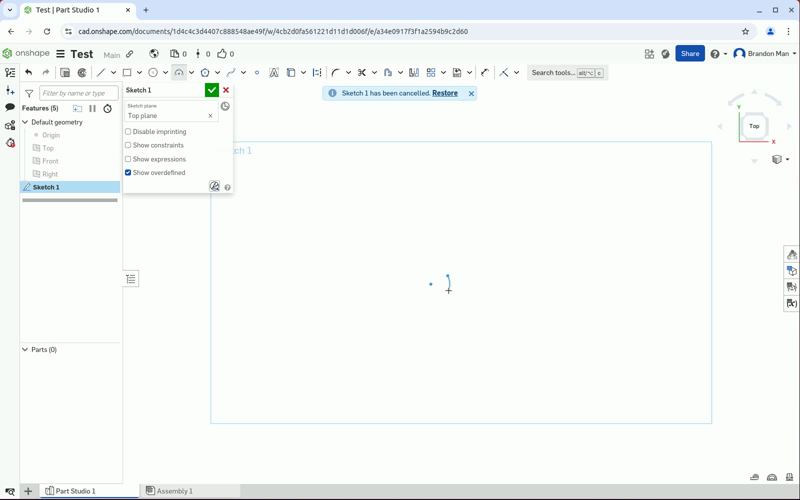
mouse_move(446, 283)
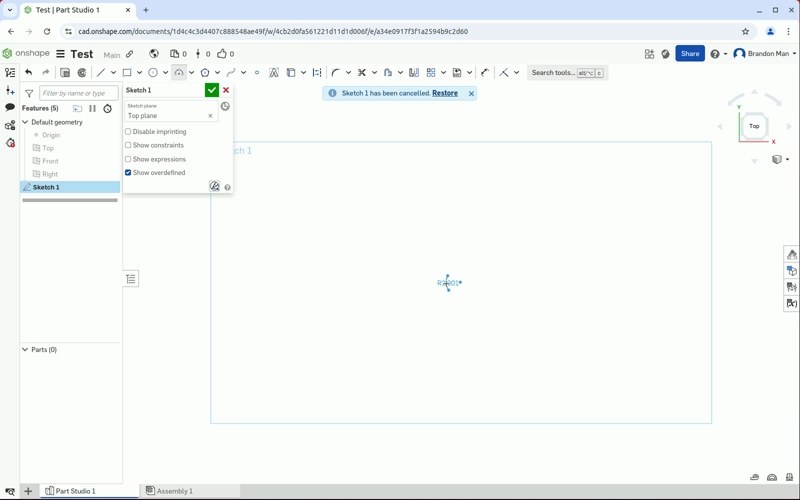
click(446, 283)
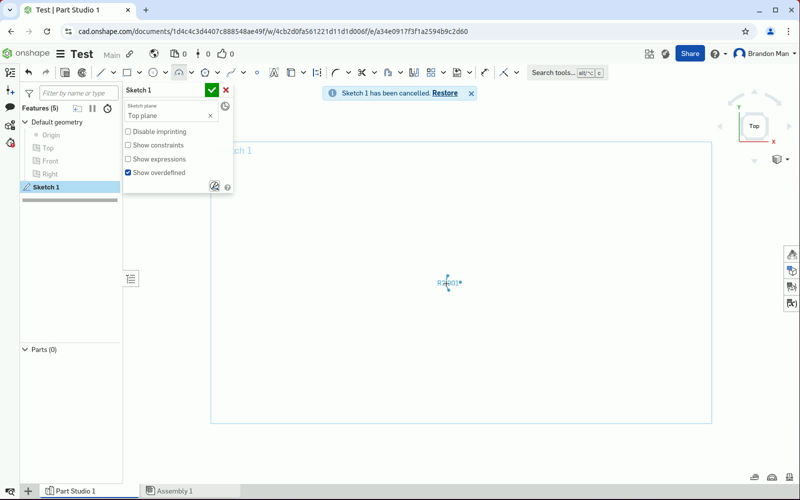
key_up(shift)
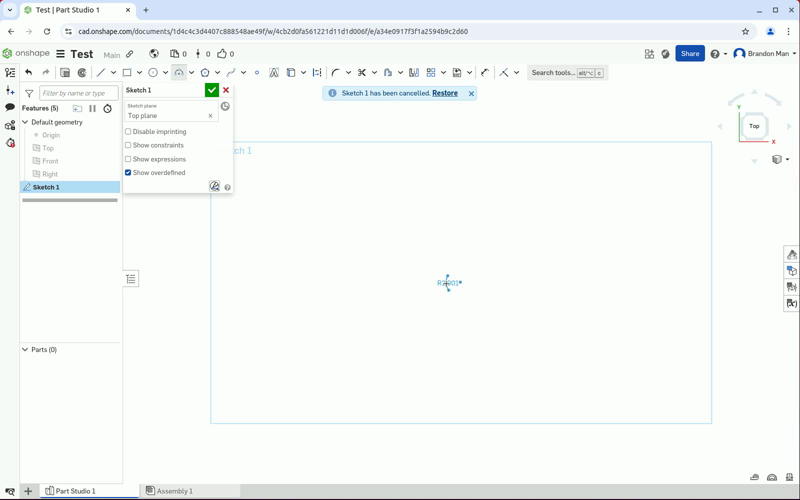
mouse_move(448, 290)
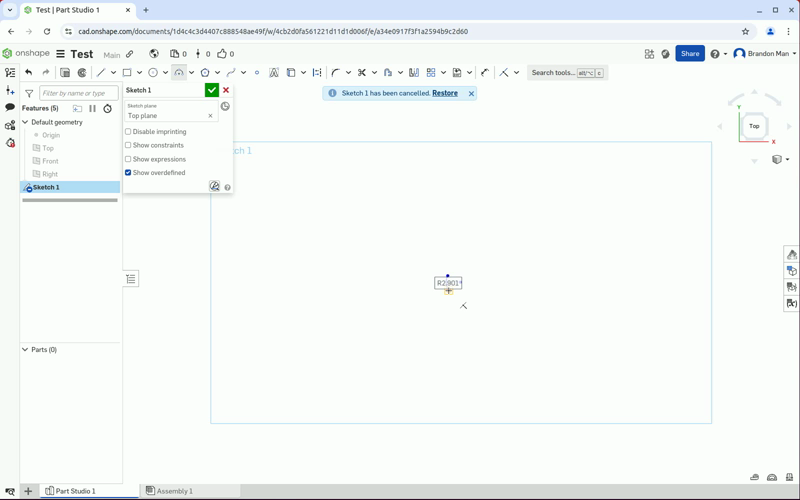
click(448, 290)
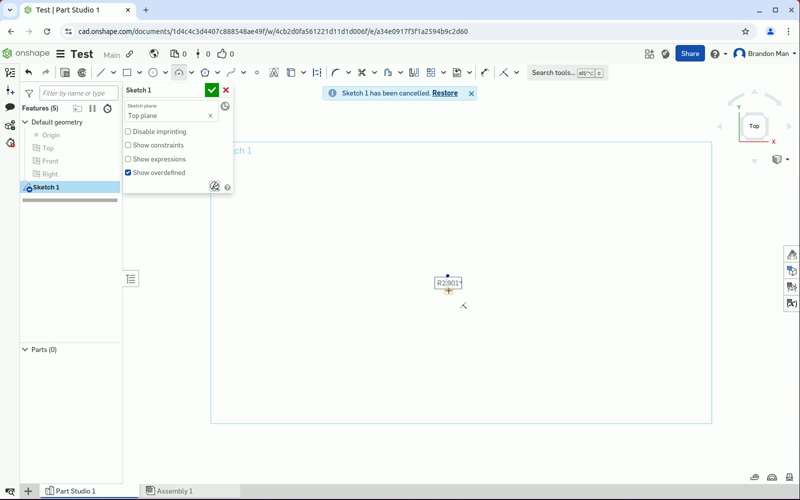
key_down(shift)
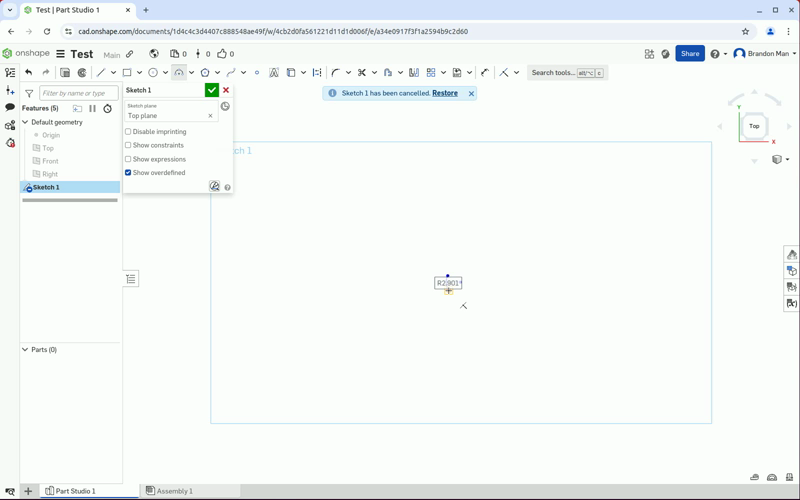
mouse_move(449, 291)
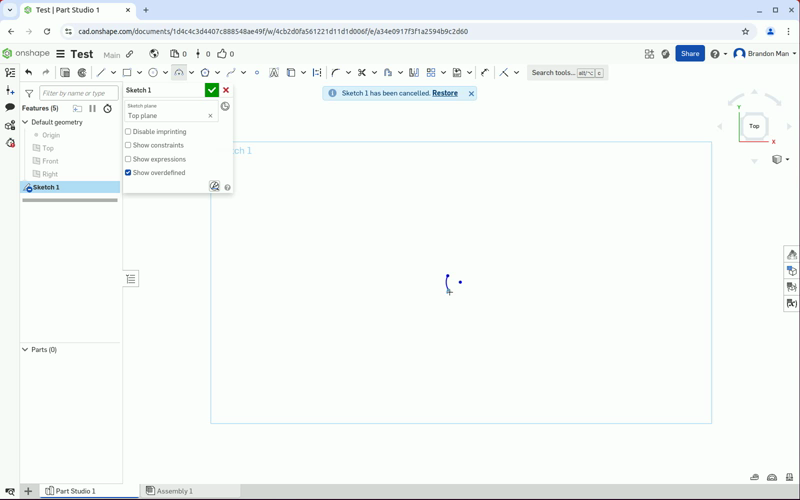
scroll(6)
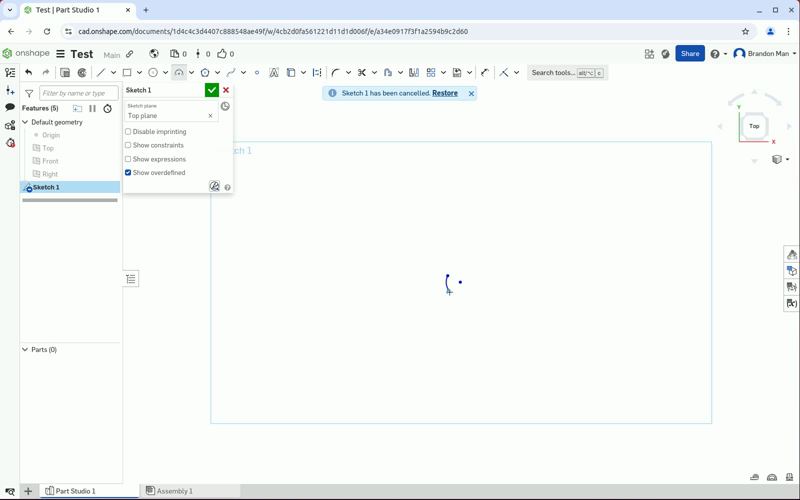
scroll(6)
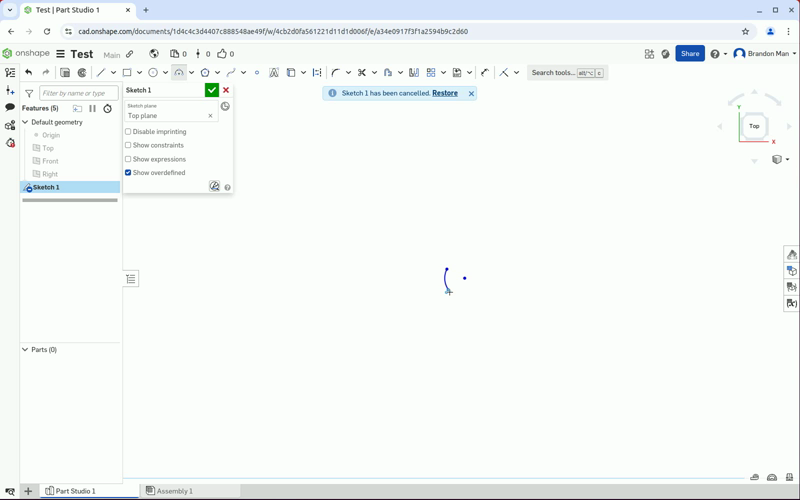
scroll(6)
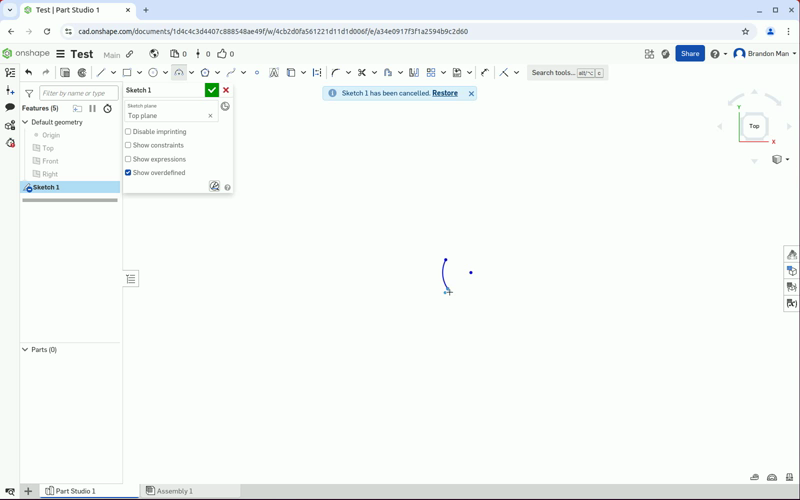
scroll(6)
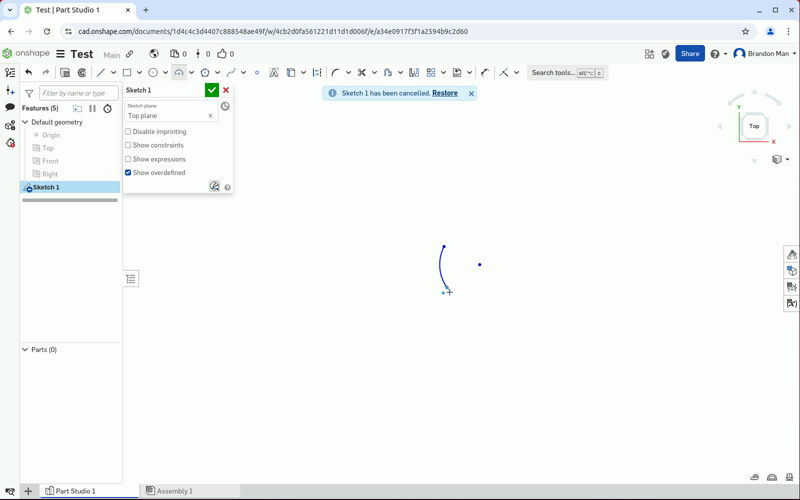
scroll(6)
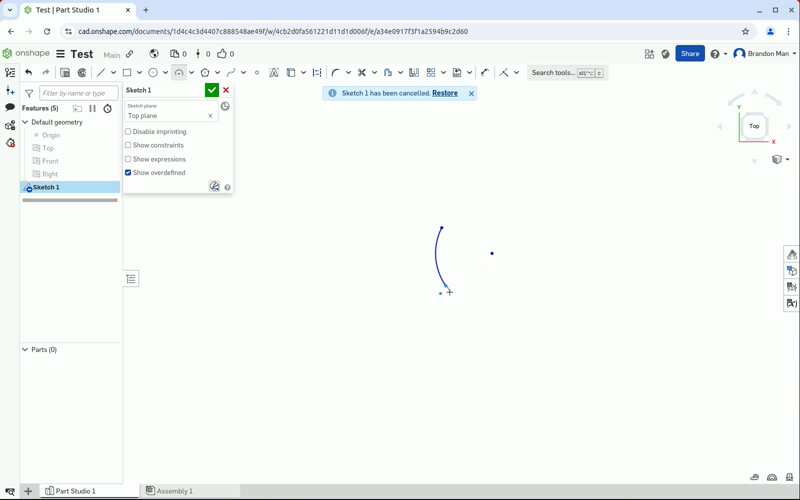
scroll(6)
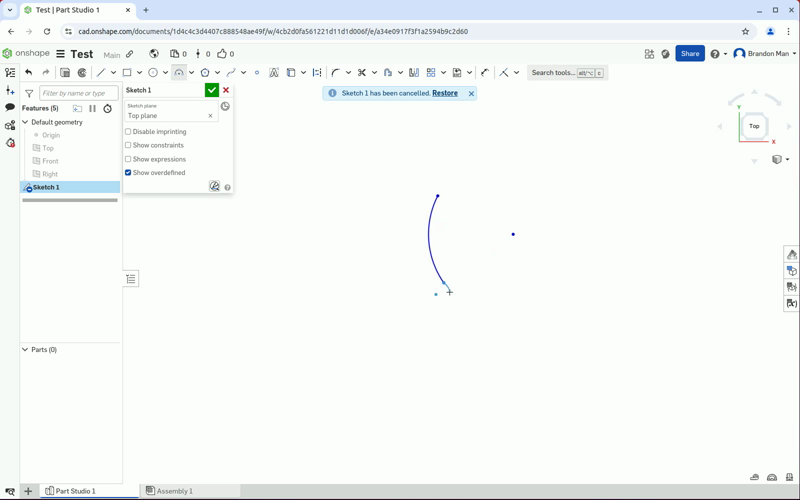
scroll(6)
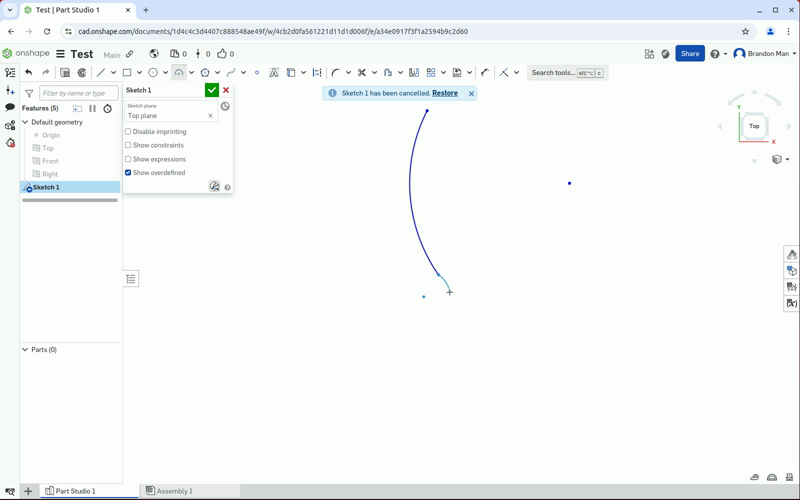
click(449, 291)
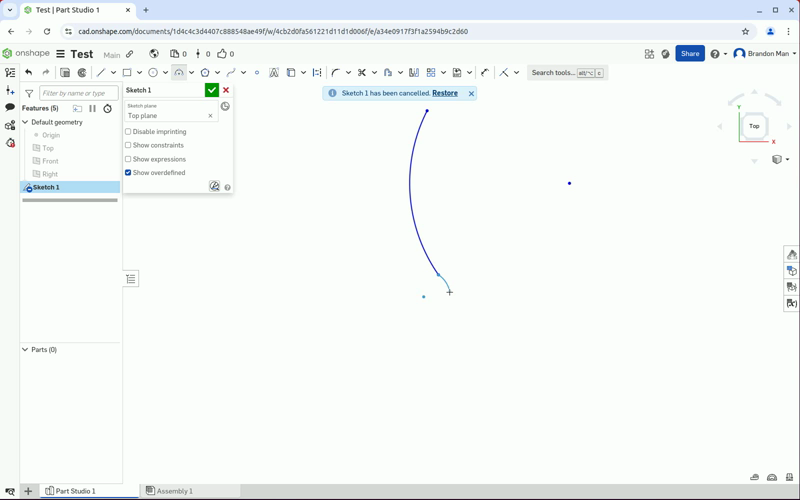
scroll(-6)
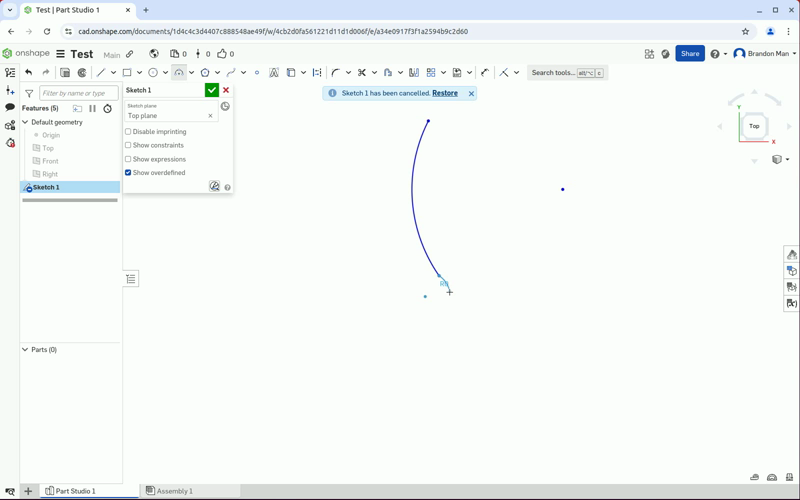
scroll(-6)
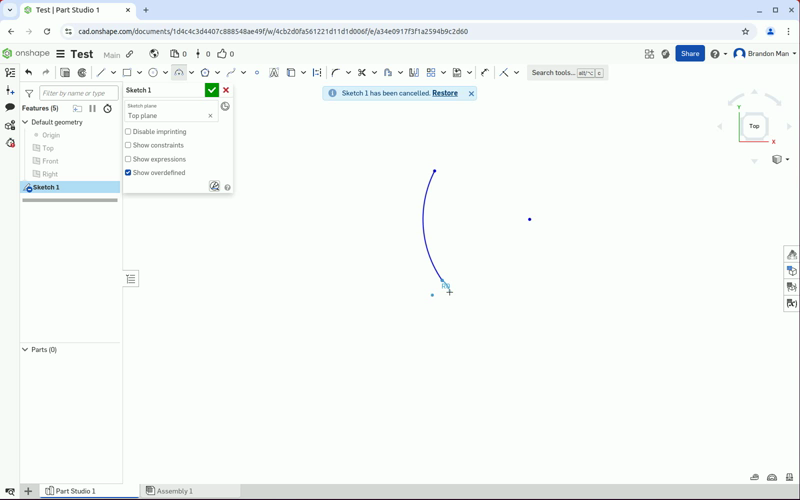
scroll(-6)
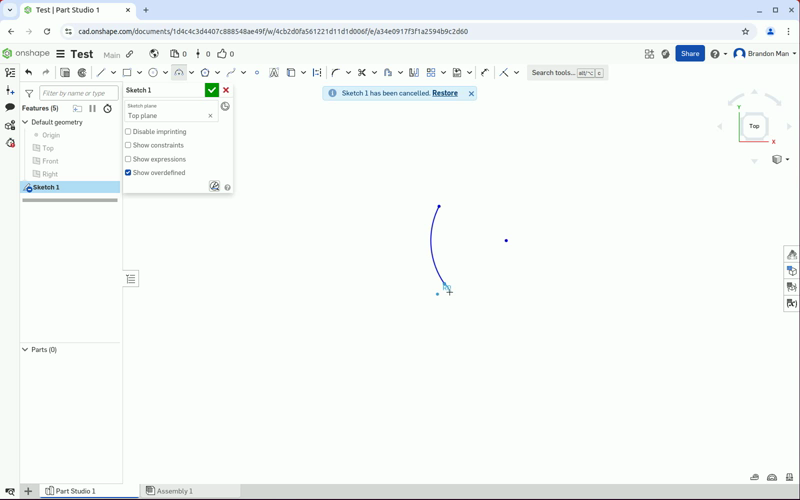
scroll(-6)
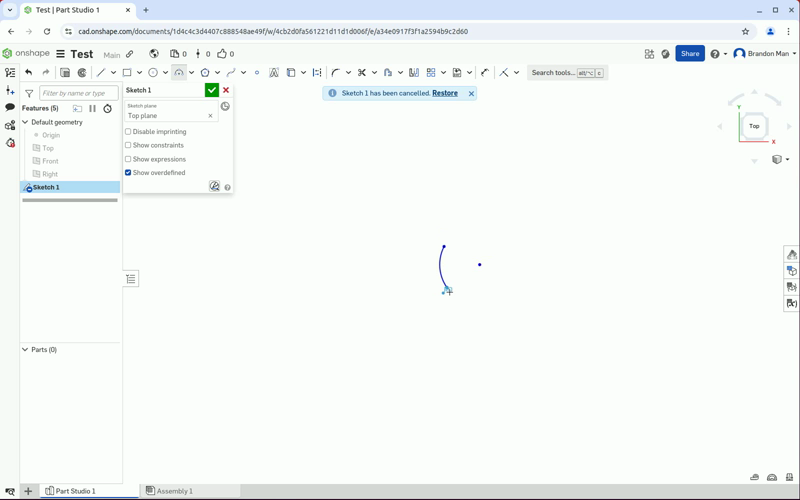
scroll(-6)
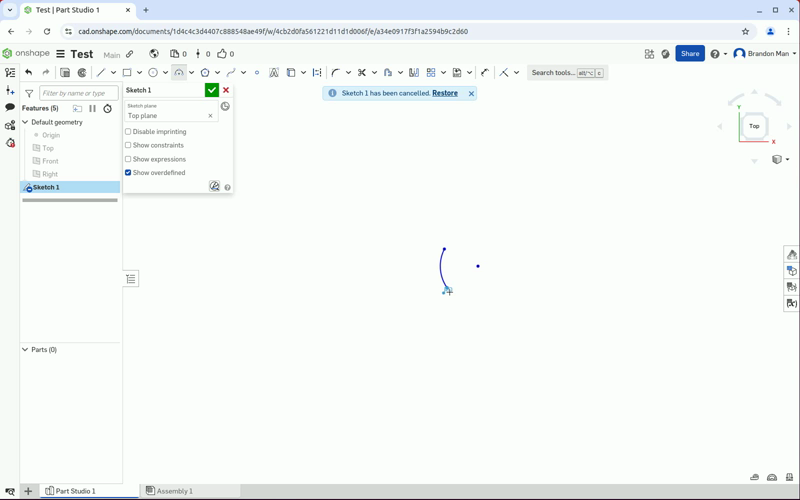
scroll(-6)
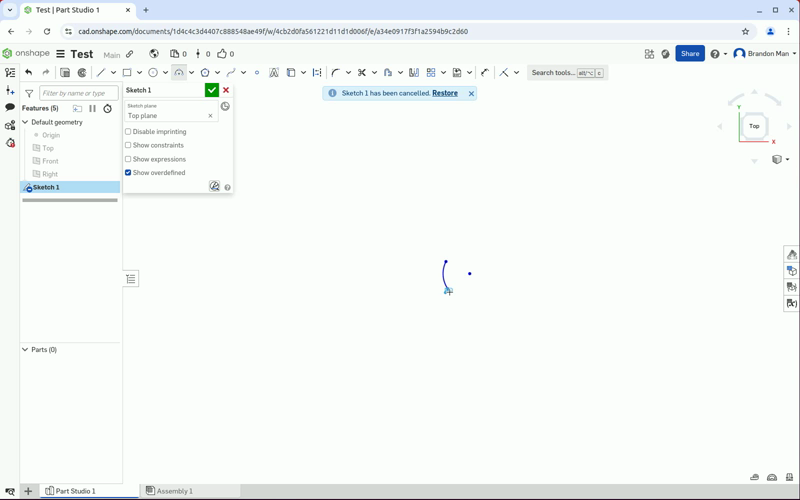
scroll(-6)
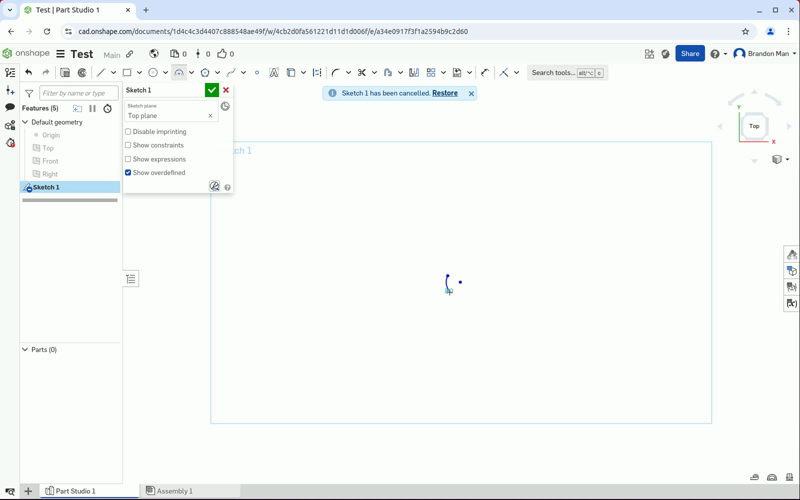
mouse_move(448, 291)
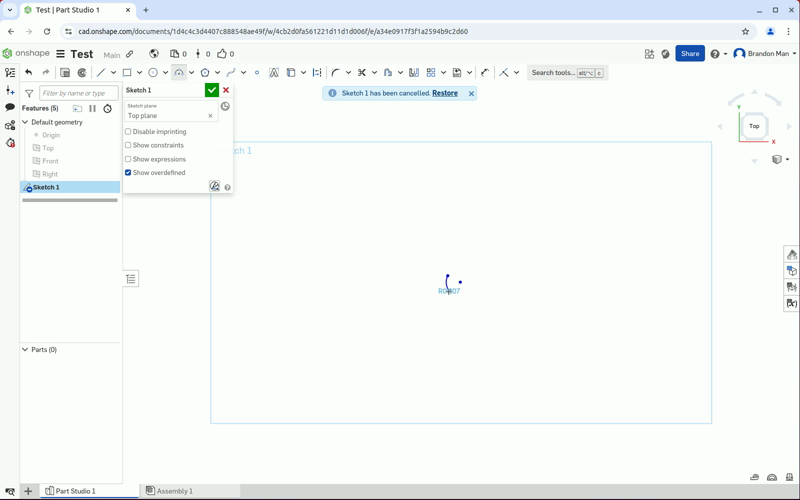
scroll(6)
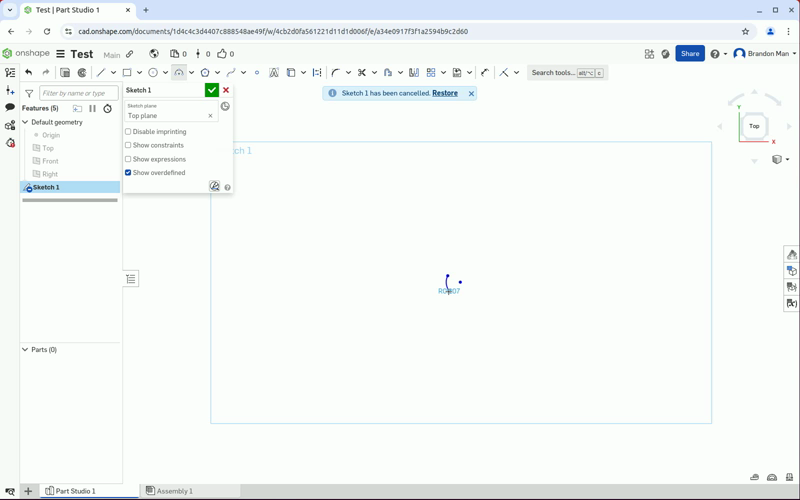
scroll(6)
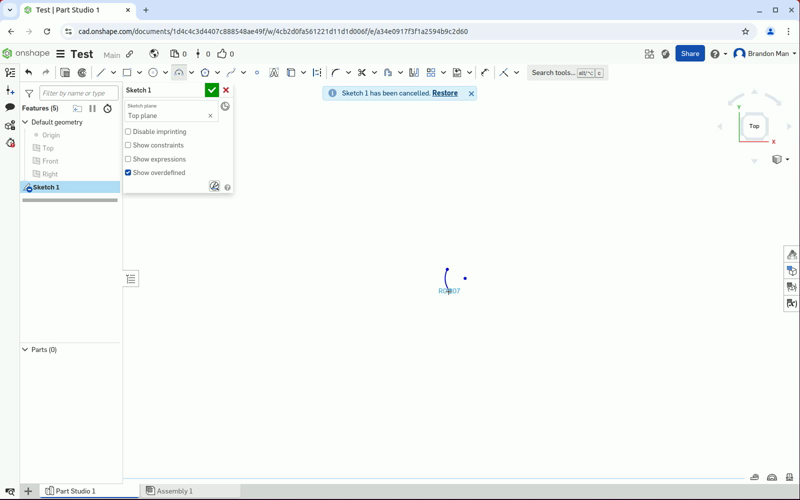
scroll(6)
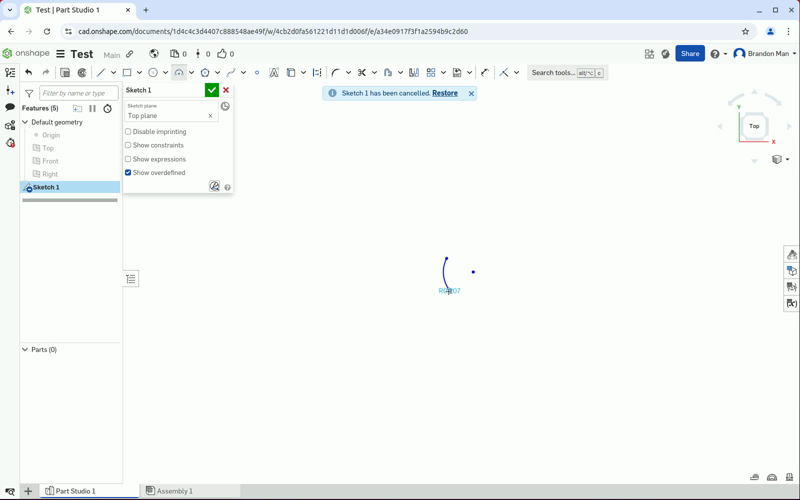
scroll(6)
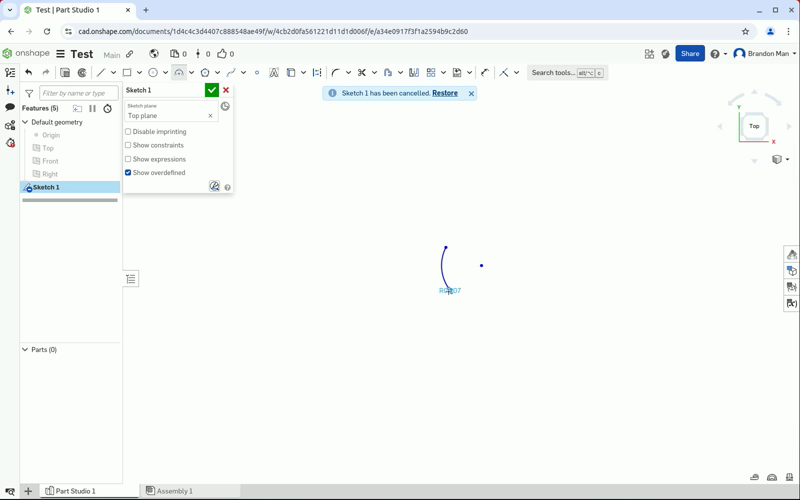
scroll(6)
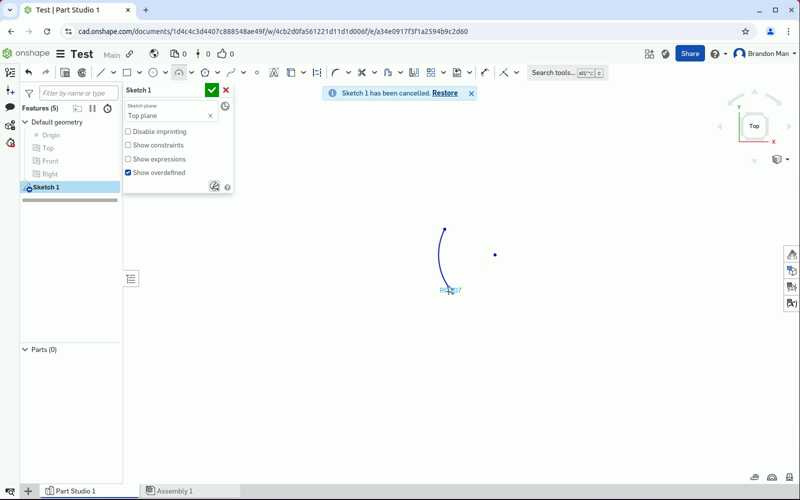
scroll(6)
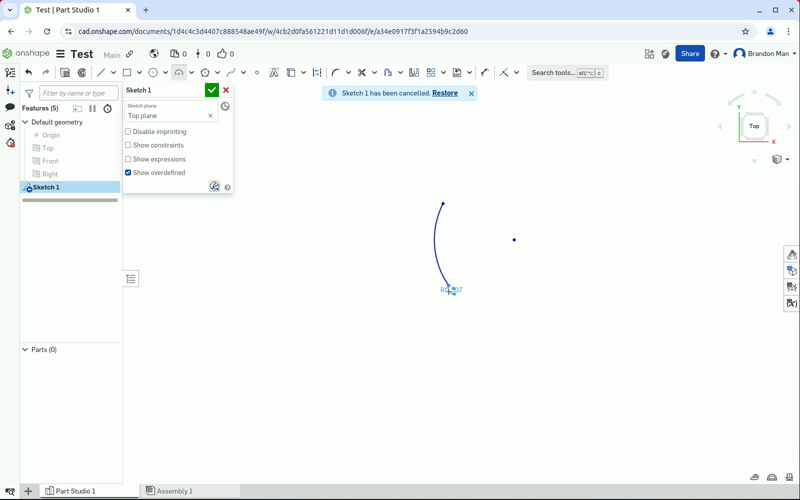
scroll(6)
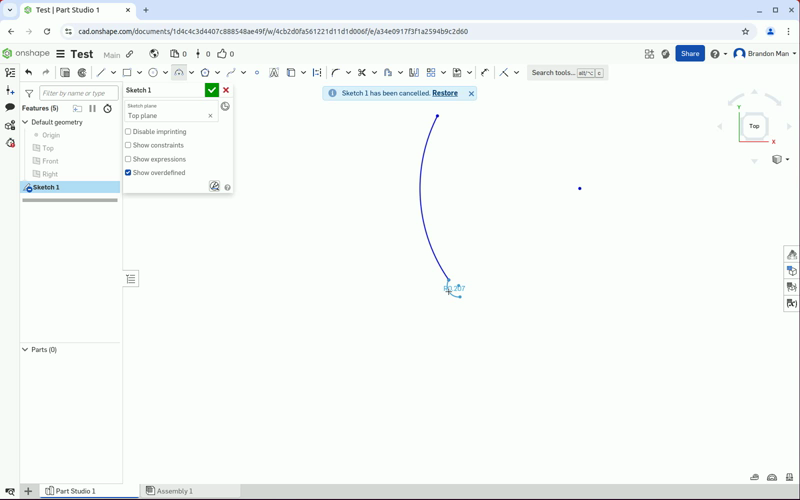
click(448, 291)
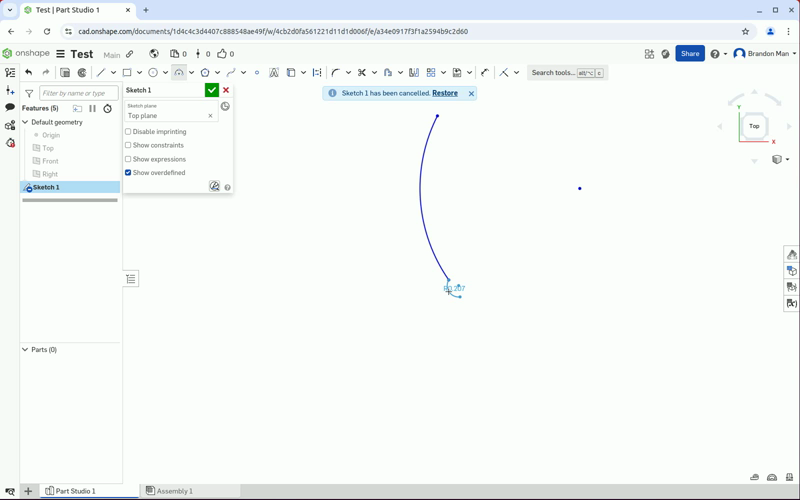
scroll(-6)
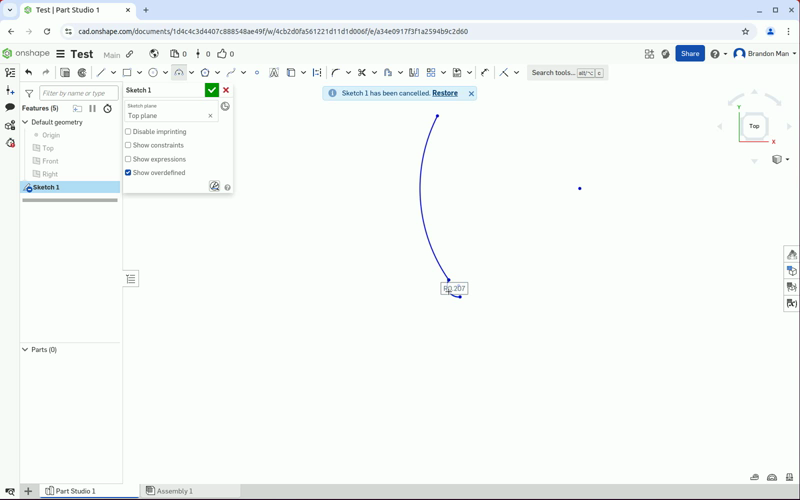
scroll(-6)
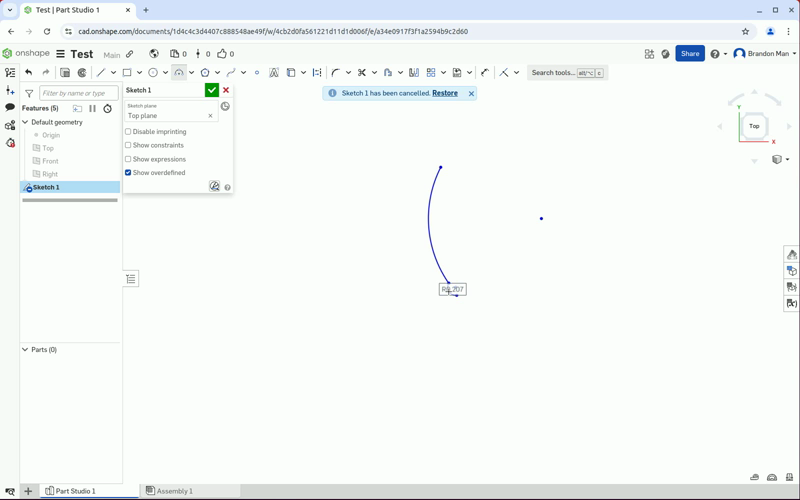
scroll(-6)
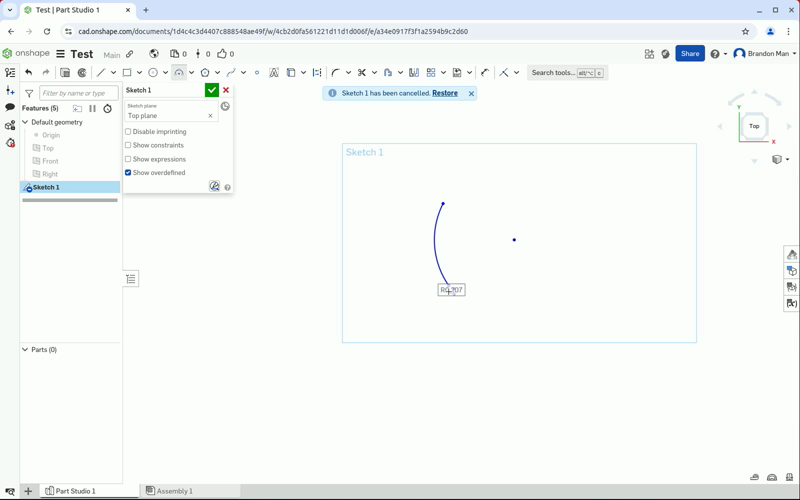
scroll(-6)
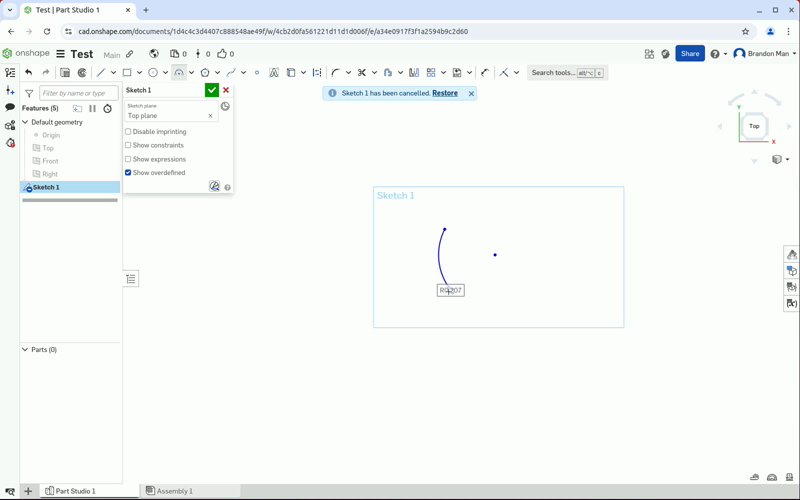
scroll(-6)
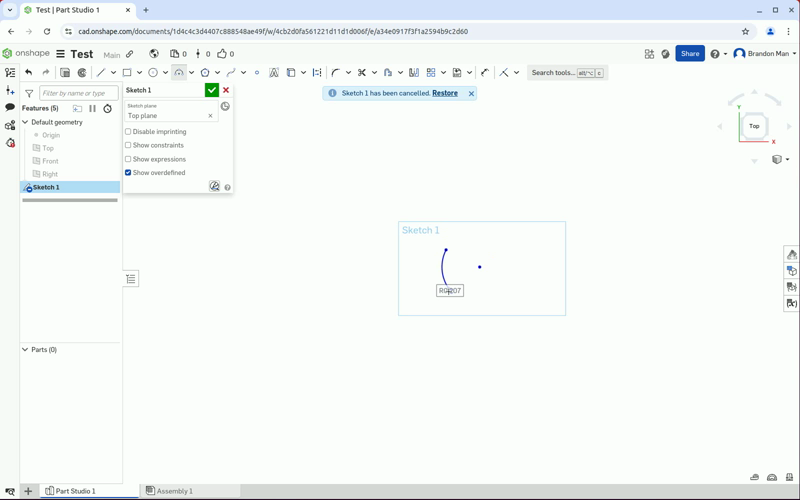
scroll(-6)
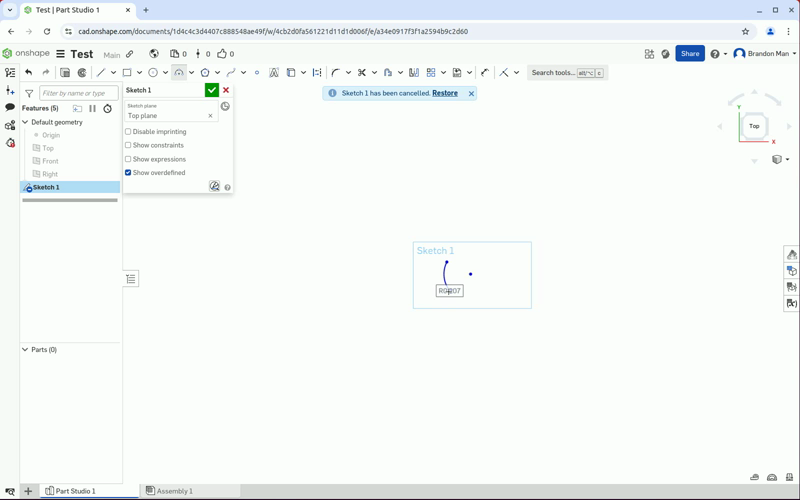
scroll(-6)
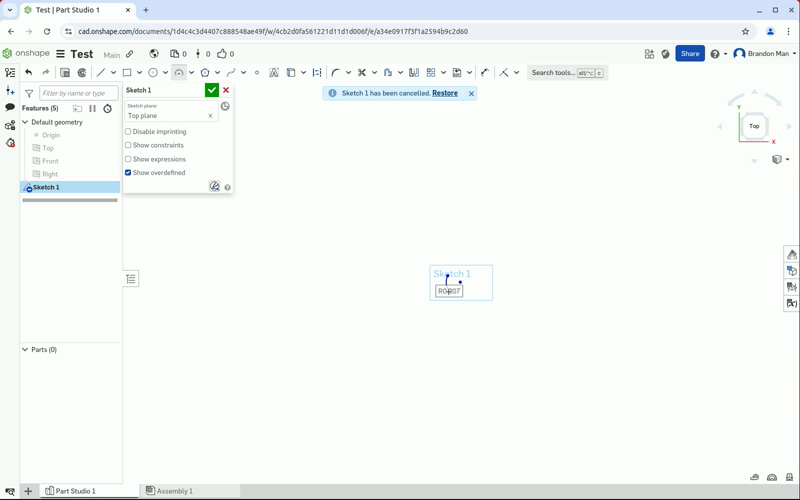
key_up(shift)
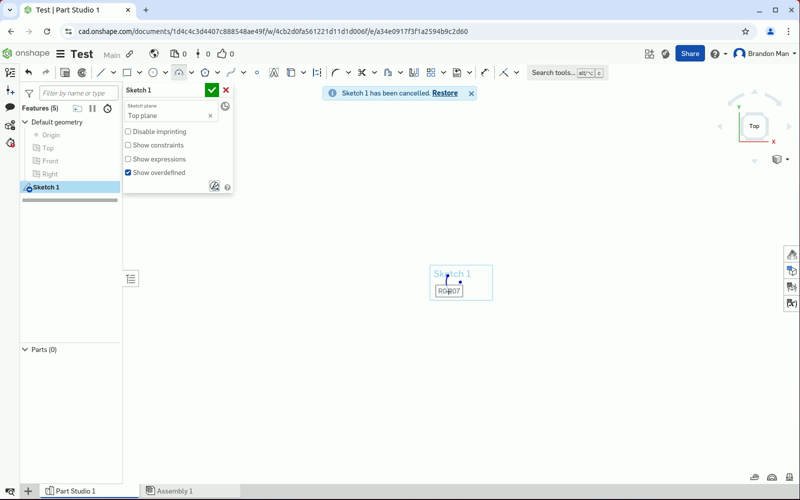
mouse_move(449, 291)
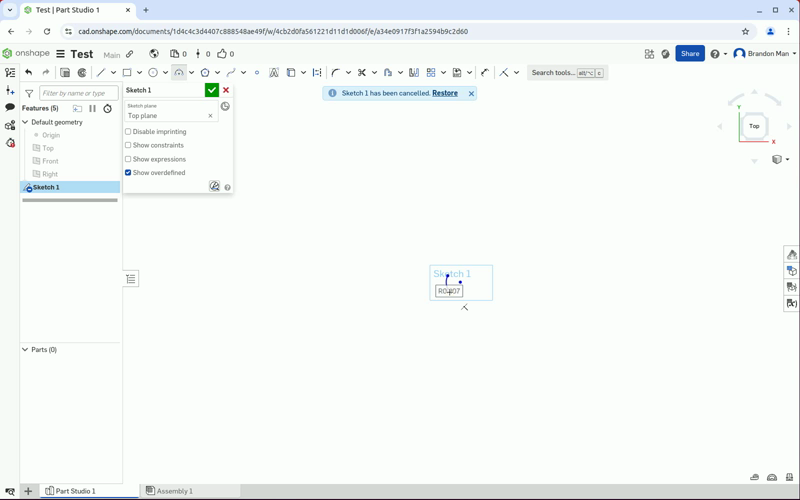
scroll(6)
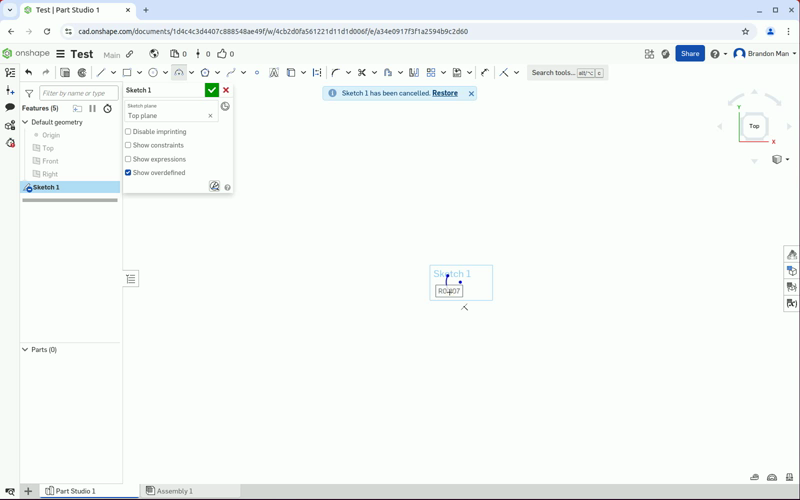
scroll(6)
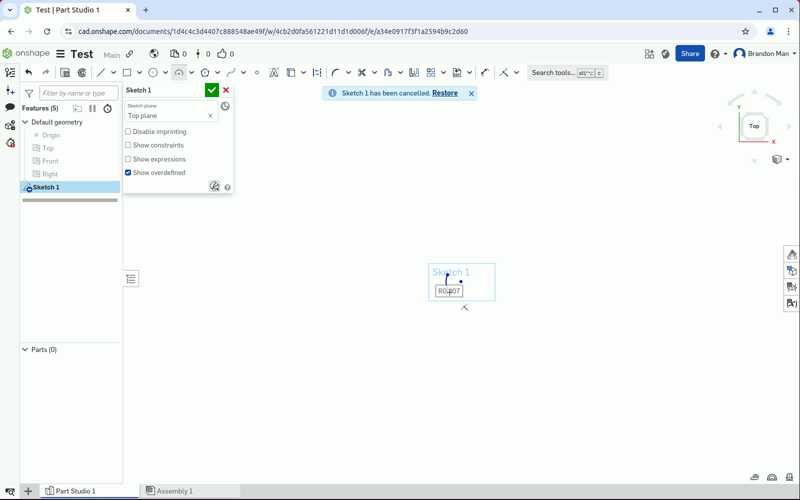
scroll(6)
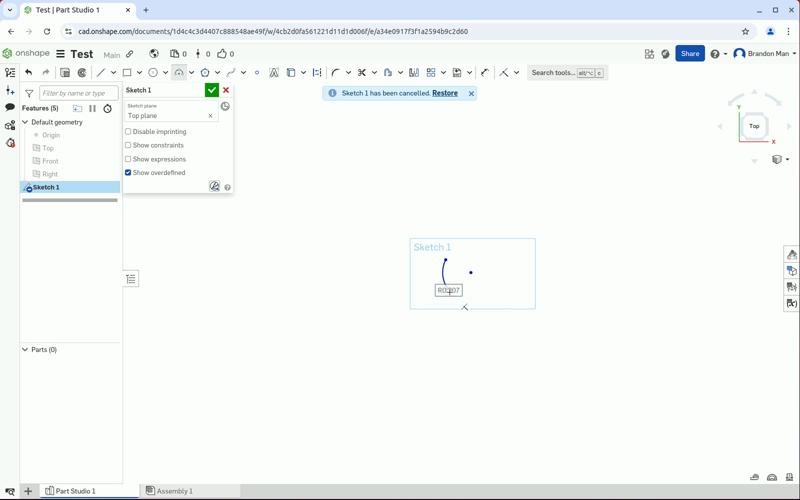
scroll(6)
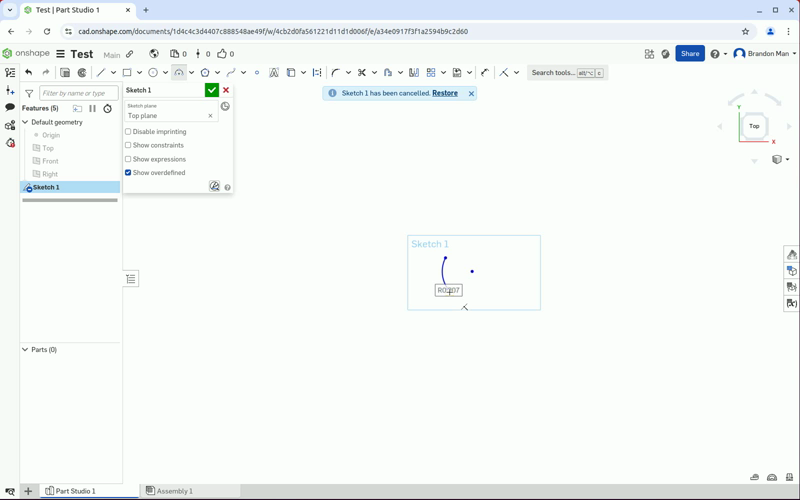
scroll(6)
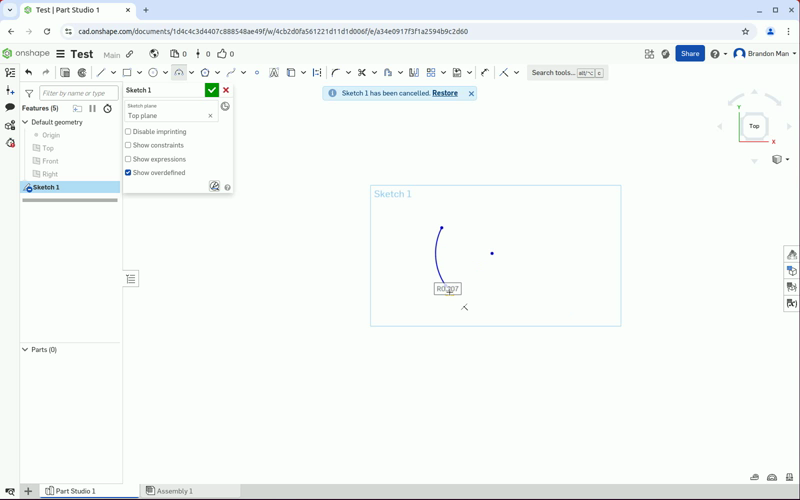
scroll(6)
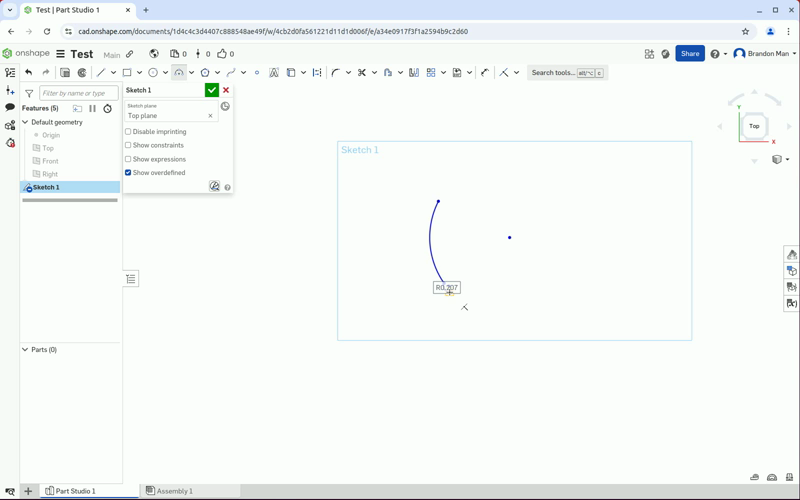
scroll(6)
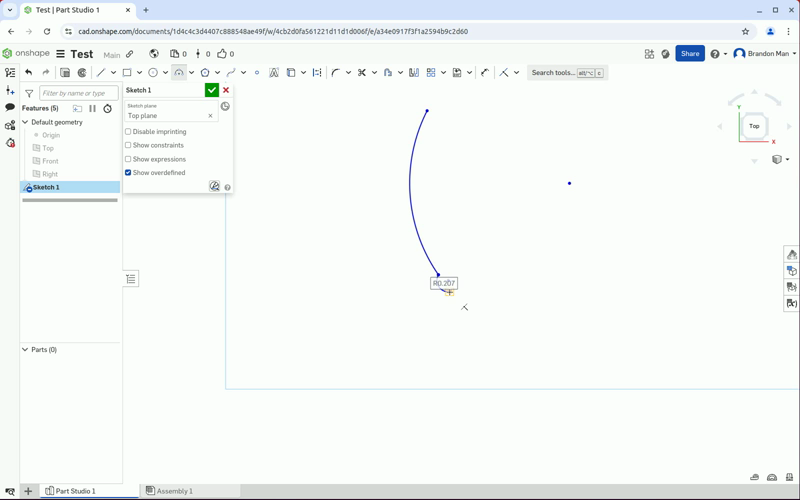
click(449, 291)
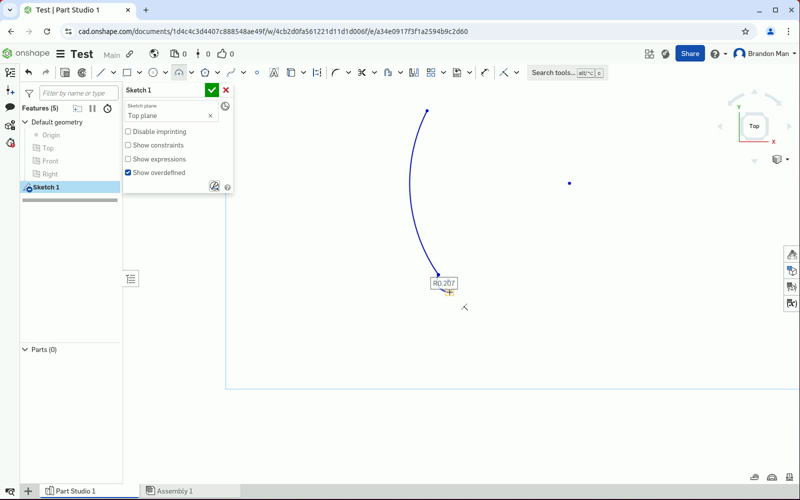
scroll(-6)
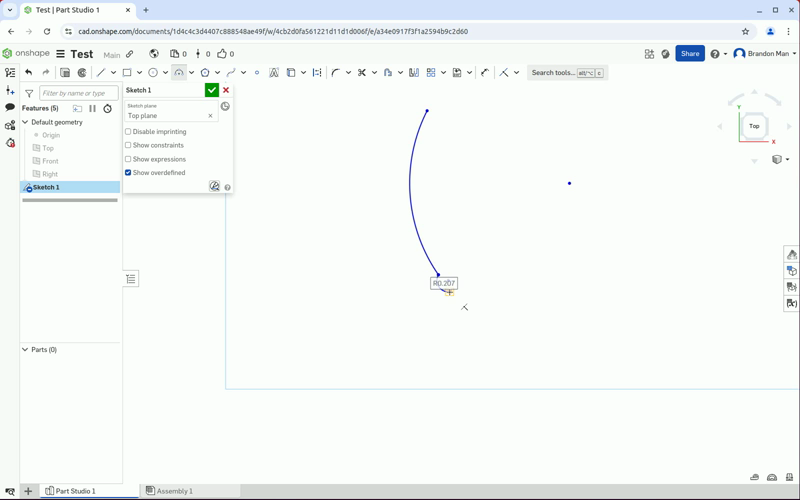
scroll(-6)
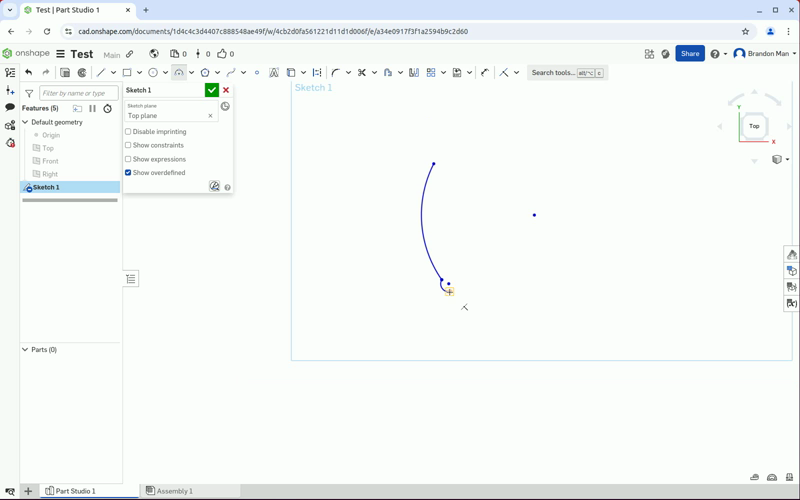
scroll(-6)
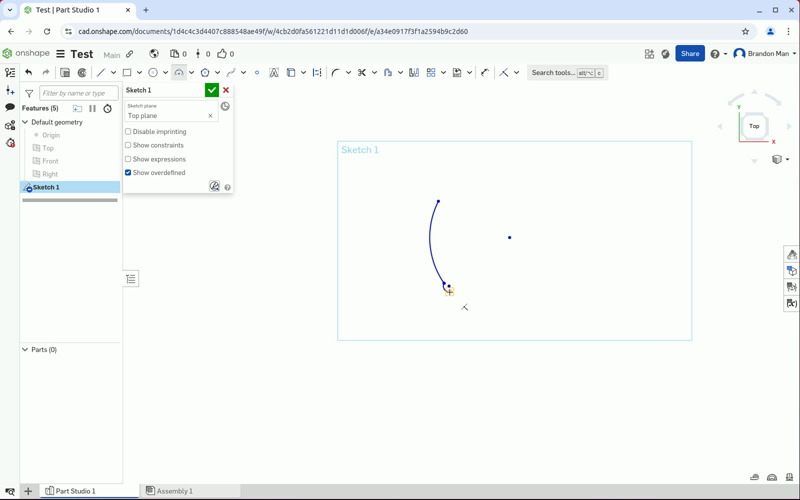
scroll(-6)
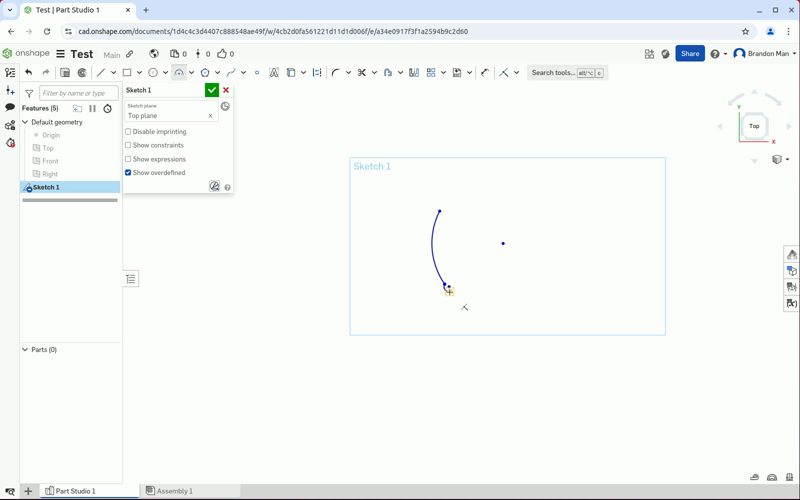
scroll(-6)
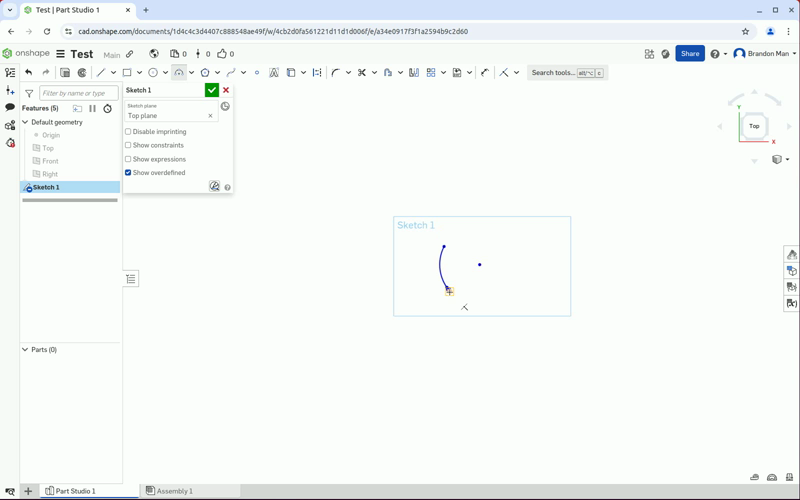
scroll(-6)
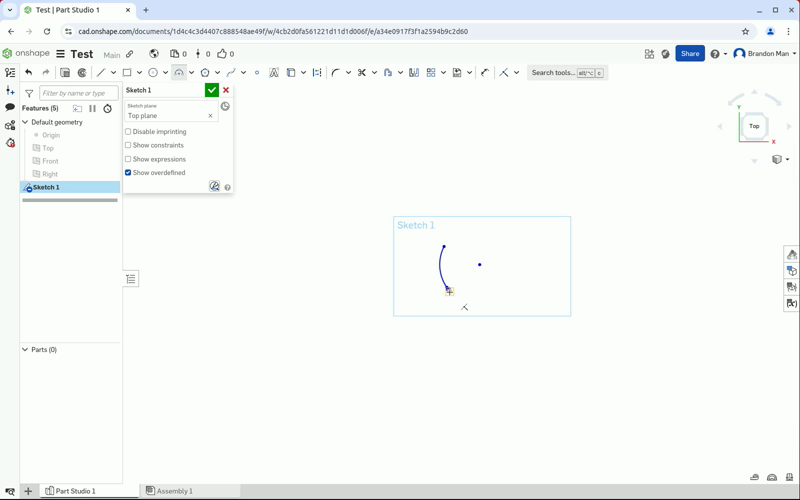
scroll(-6)
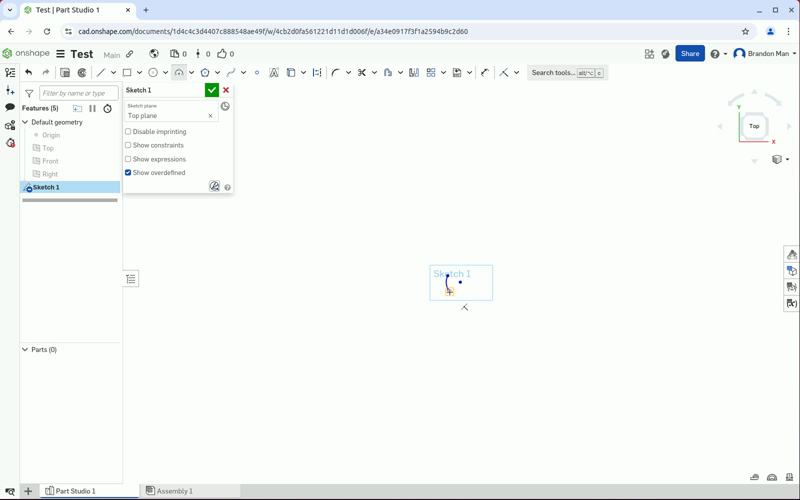
key_down(shift)
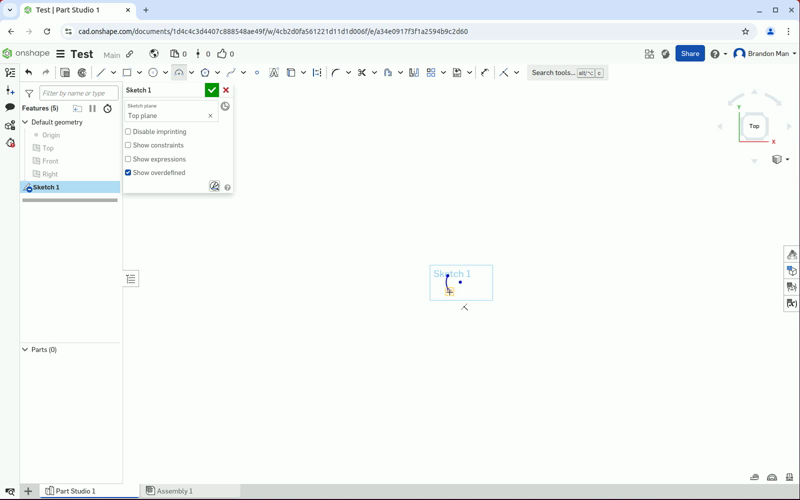
mouse_move(449, 273)
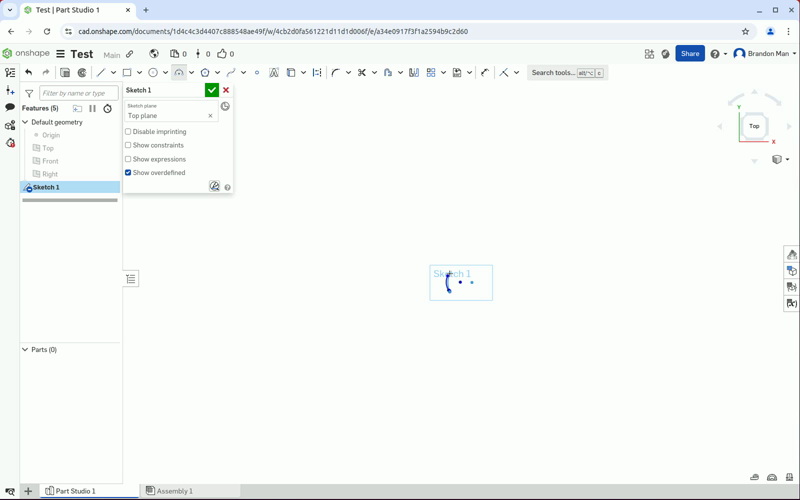
scroll(6)
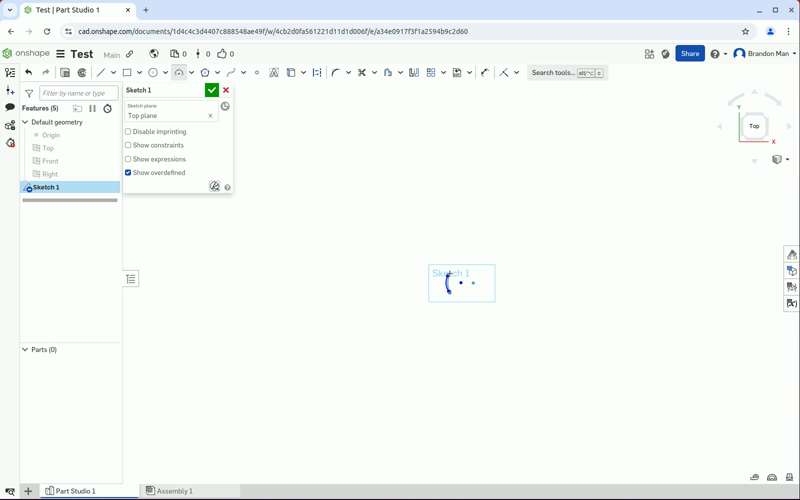
scroll(6)
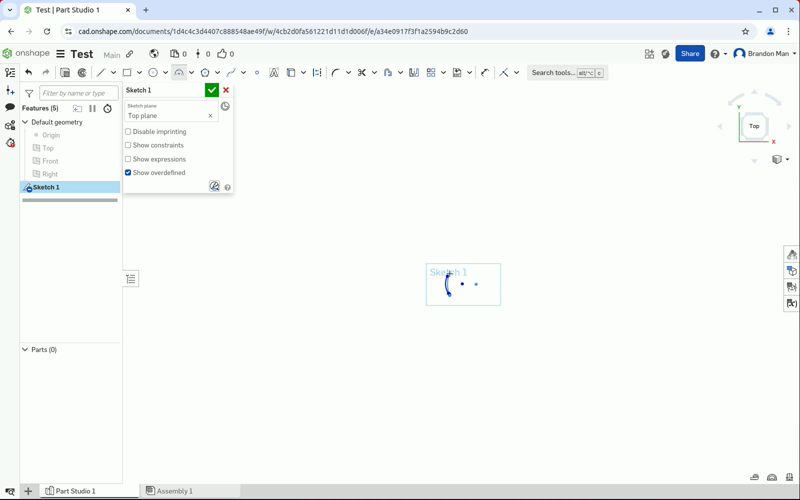
scroll(6)
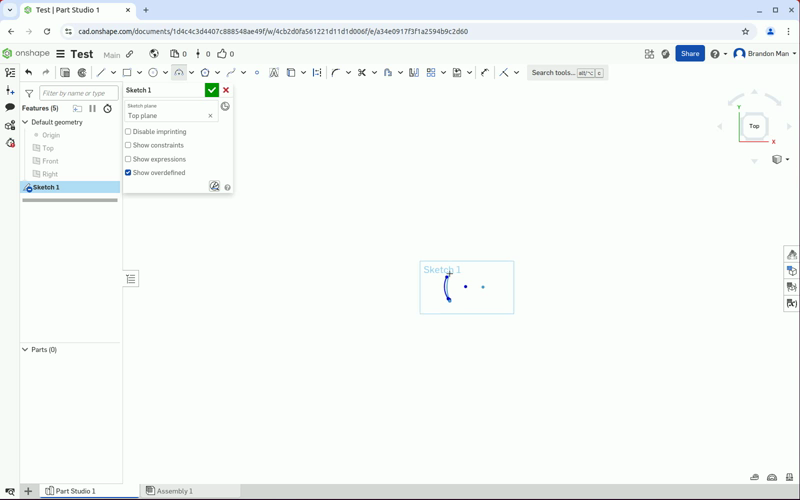
scroll(6)
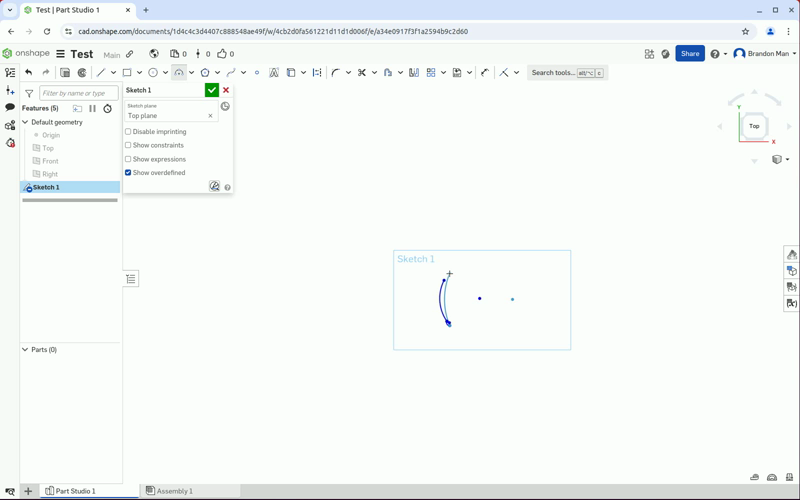
scroll(6)
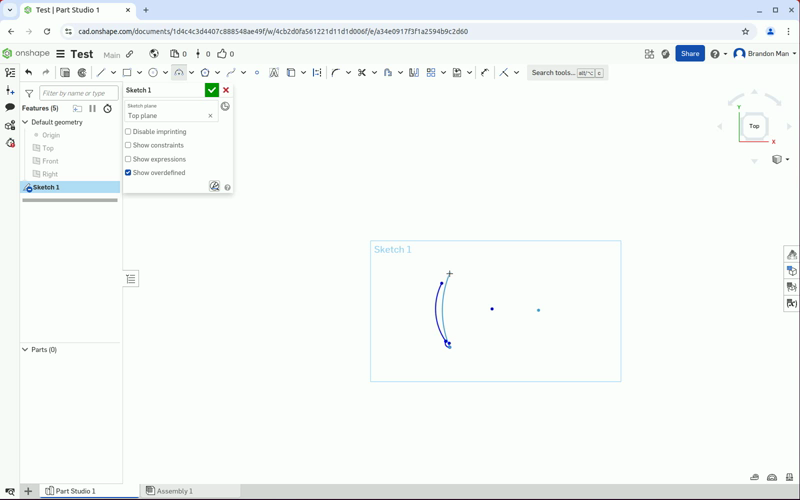
scroll(6)
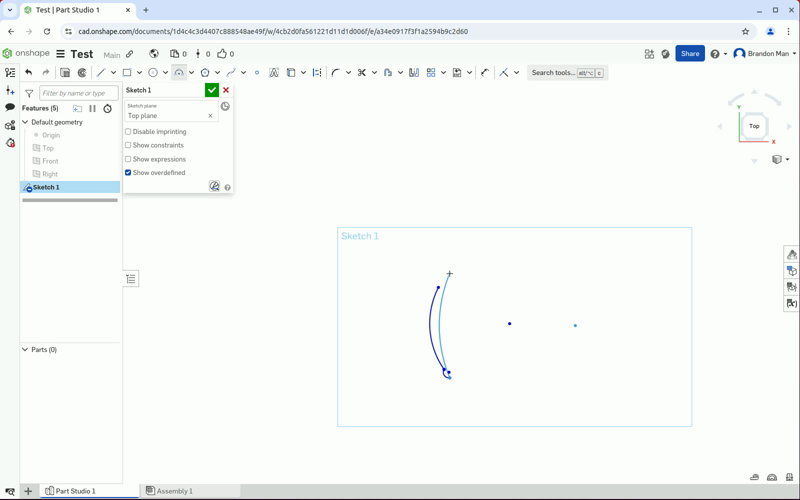
scroll(6)
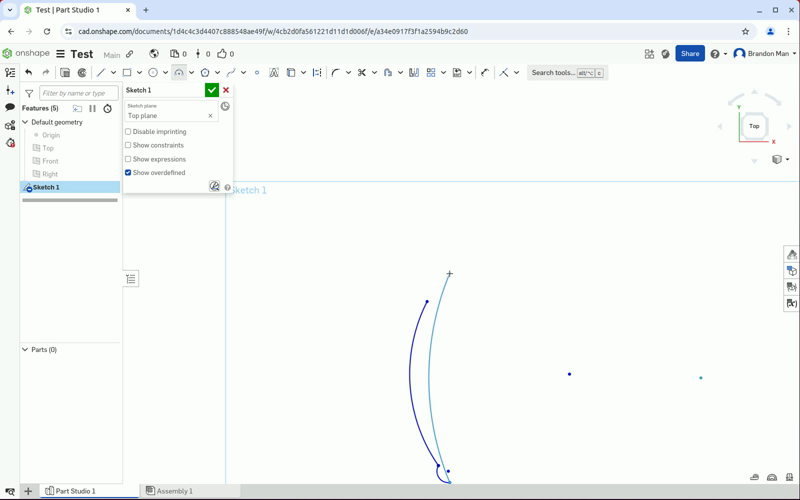
click(449, 273)
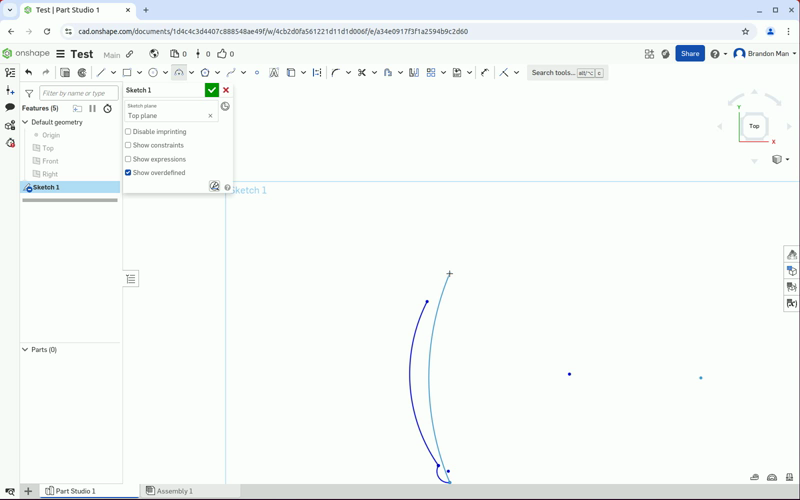
scroll(-6)
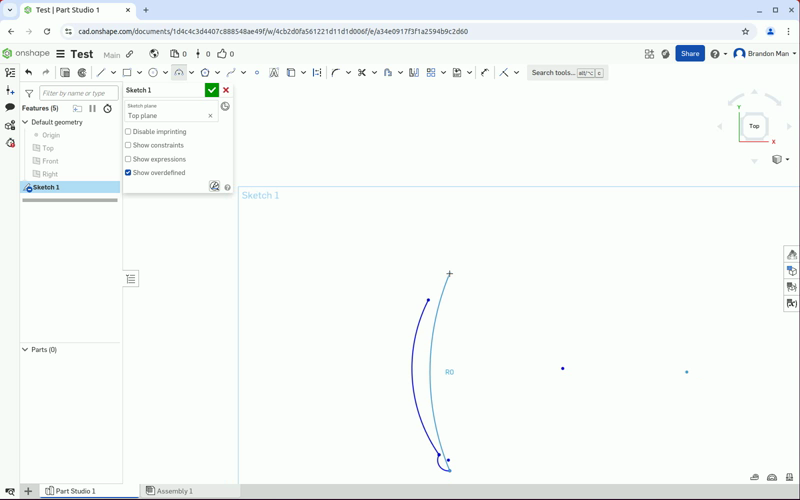
scroll(-6)
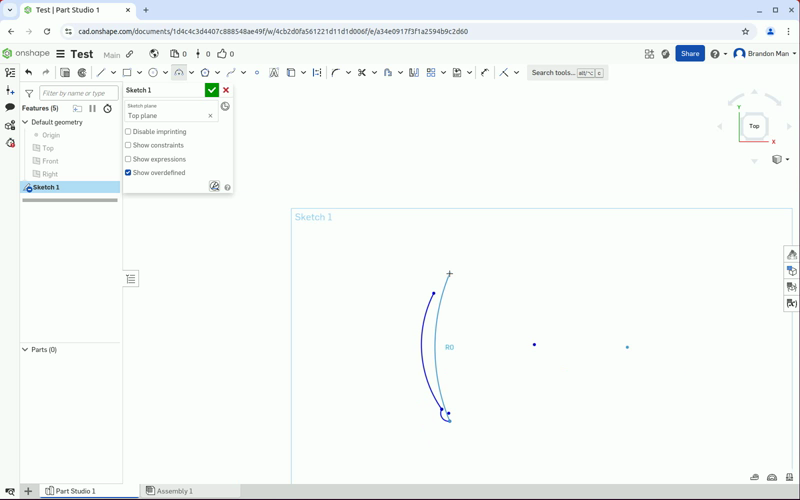
scroll(-6)
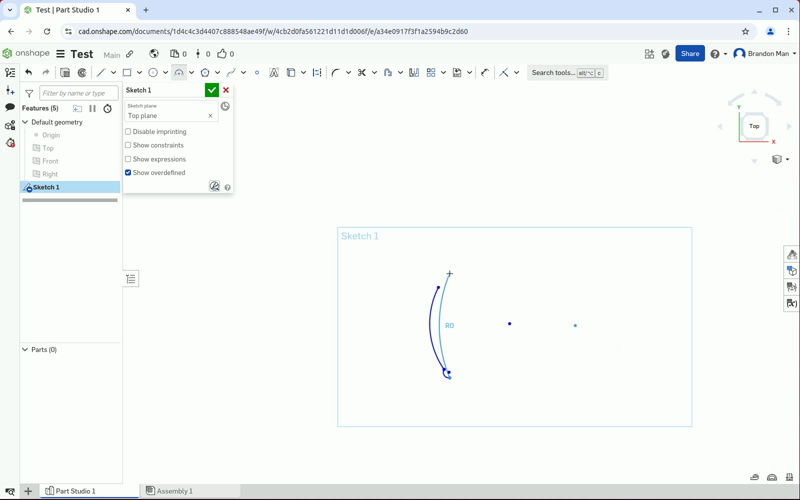
scroll(-6)
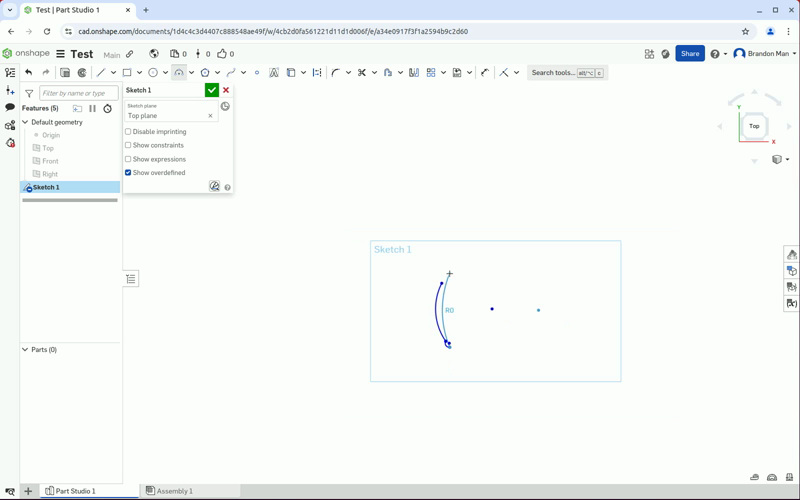
scroll(-6)
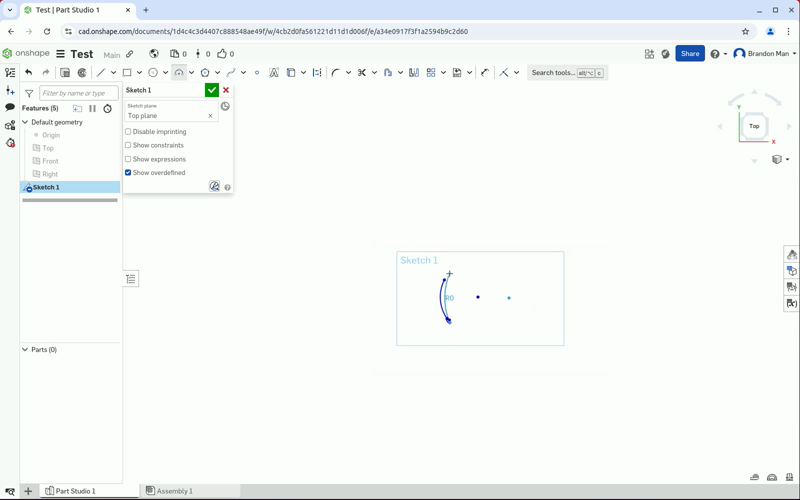
scroll(-6)
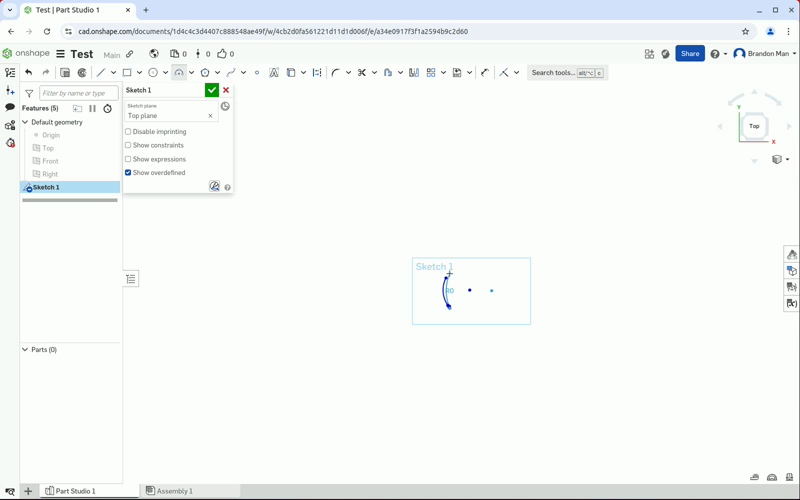
scroll(-6)
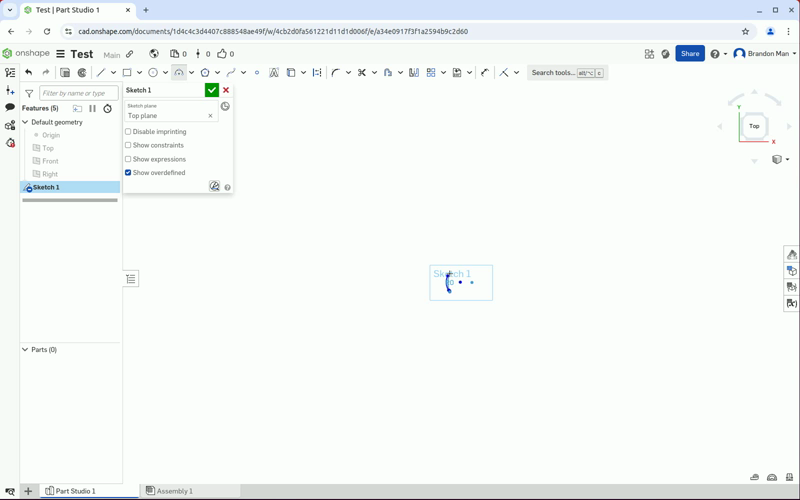
mouse_move(475, 282)
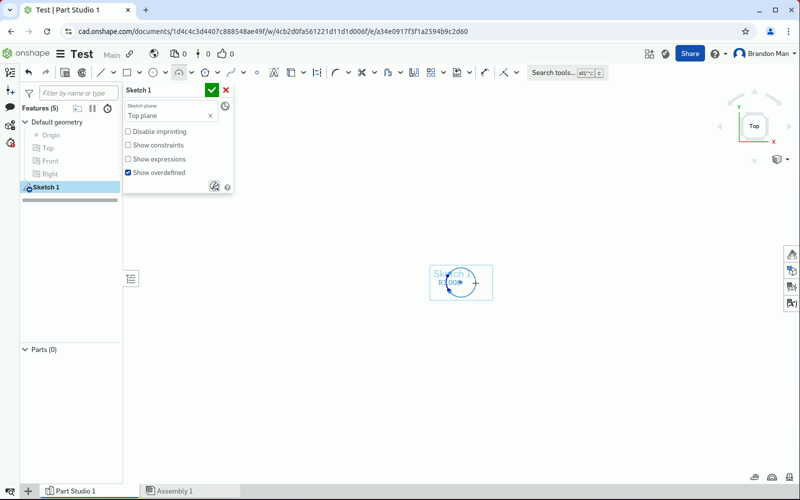
click(475, 282)
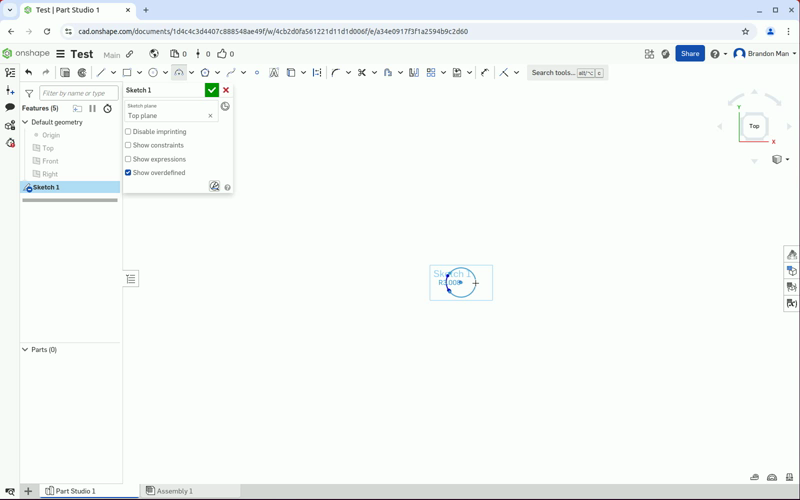
key_up(shift)
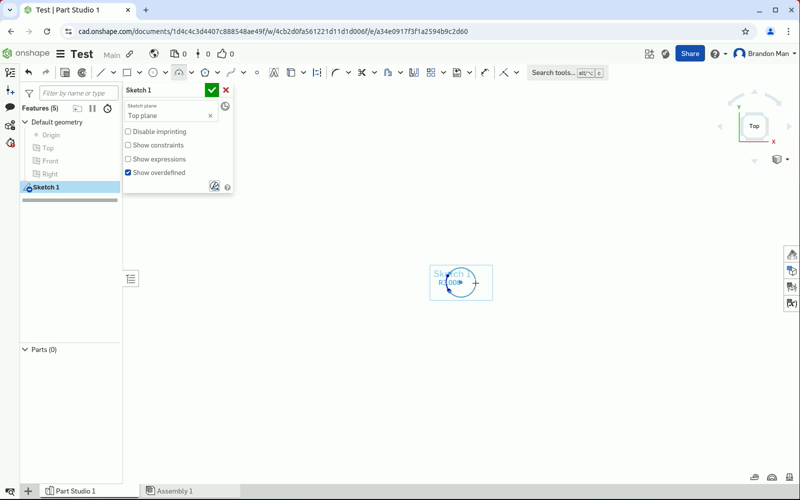
mouse_move(449, 273)
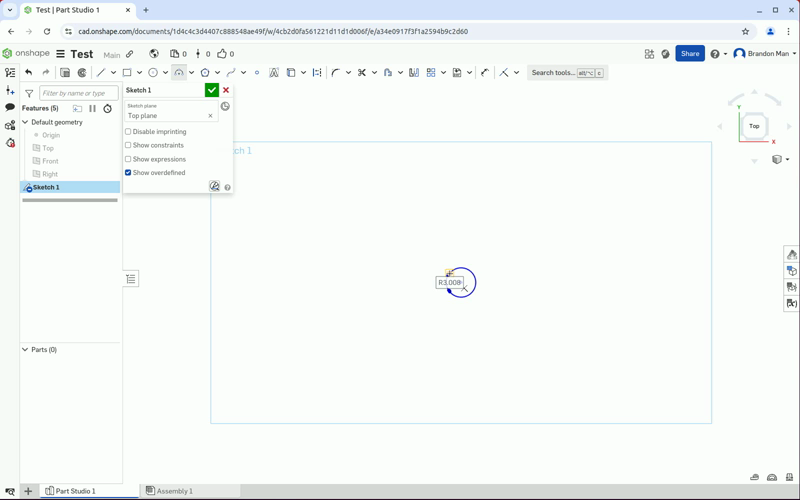
scroll(6)
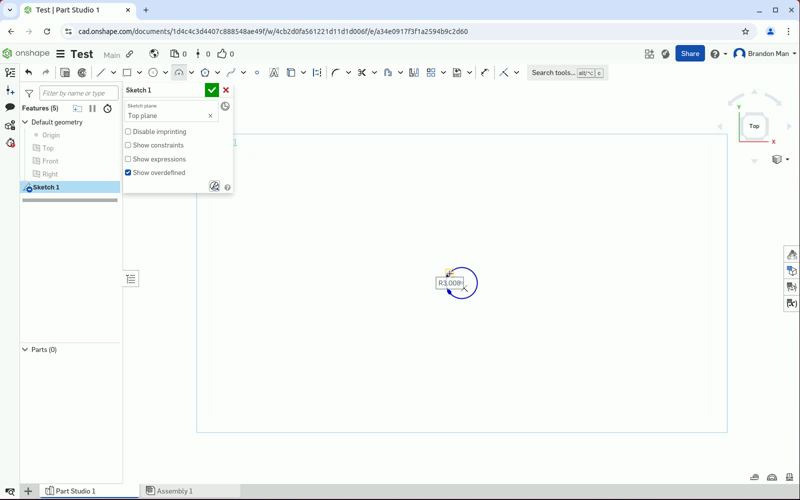
scroll(6)
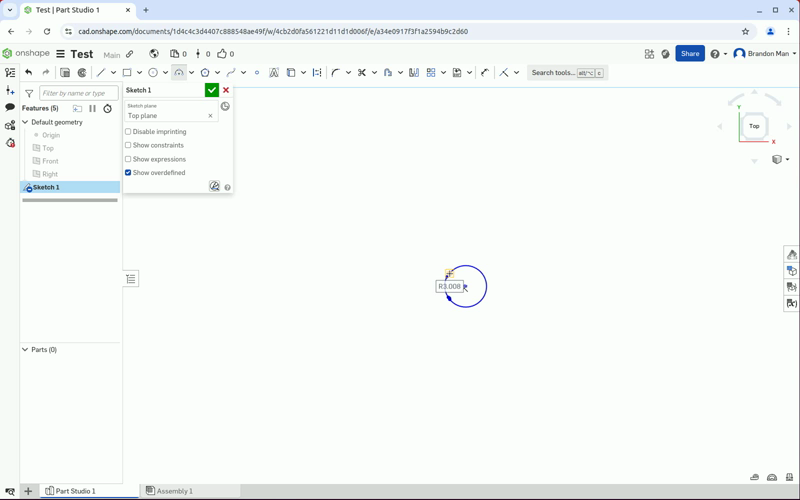
scroll(6)
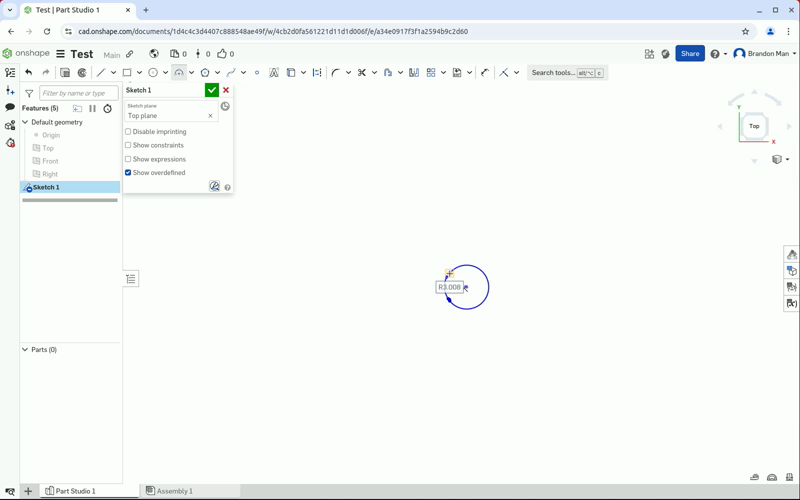
scroll(6)
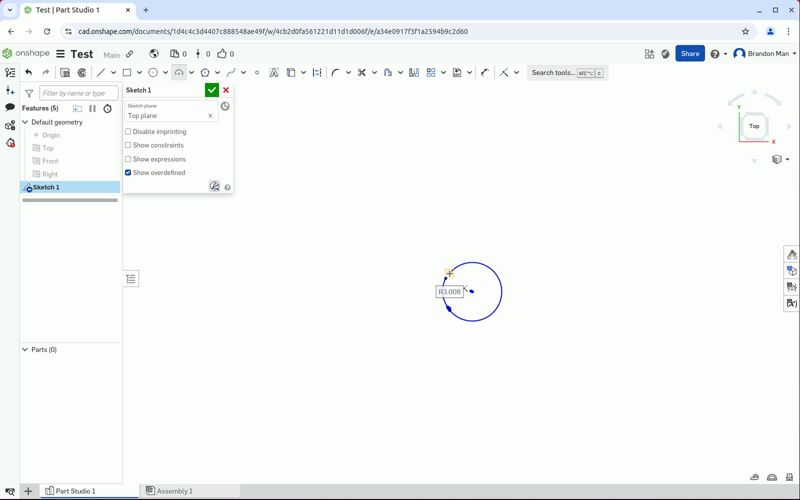
scroll(6)
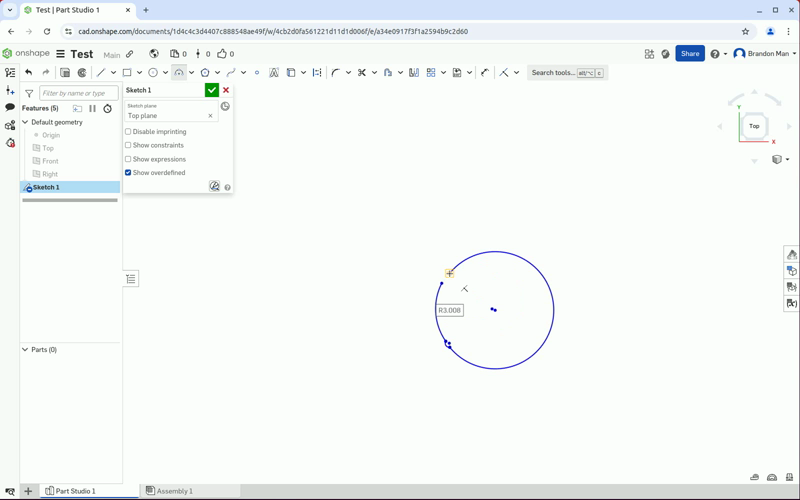
scroll(6)
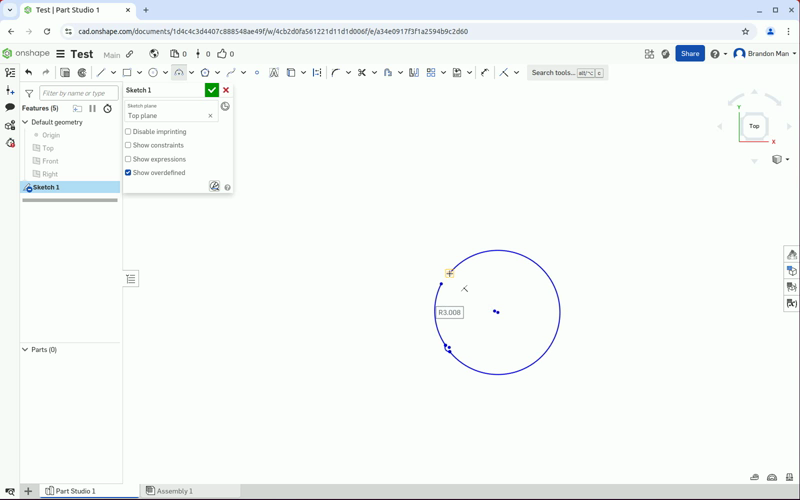
scroll(6)
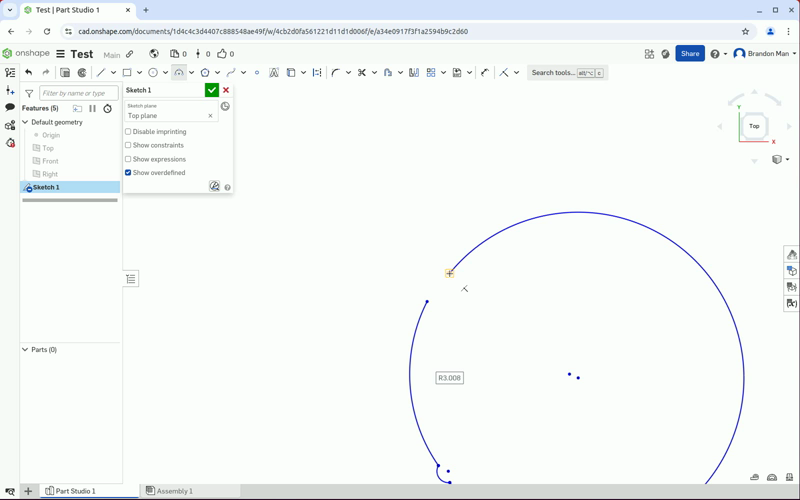
click(449, 273)
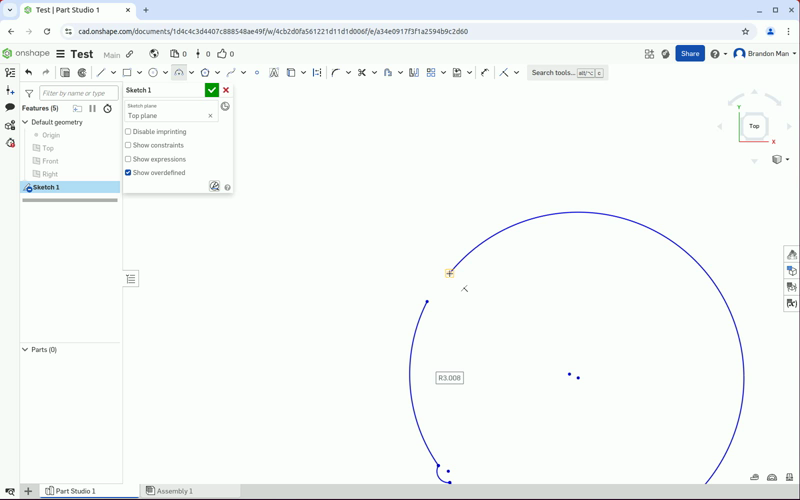
scroll(-6)
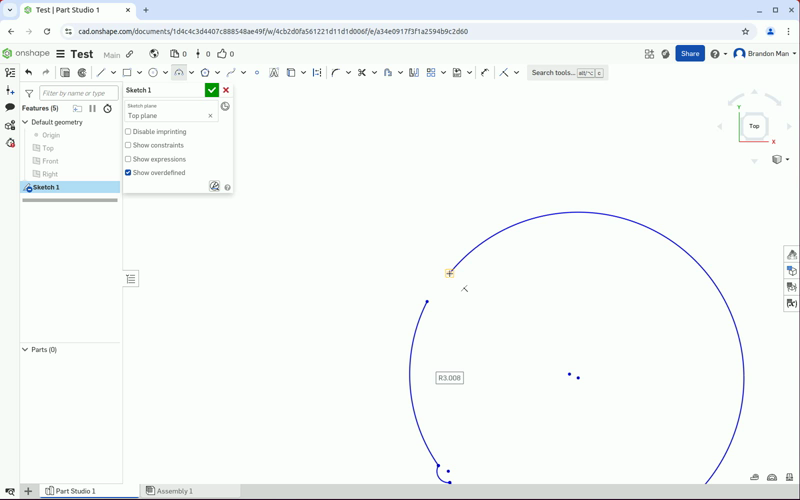
scroll(-6)
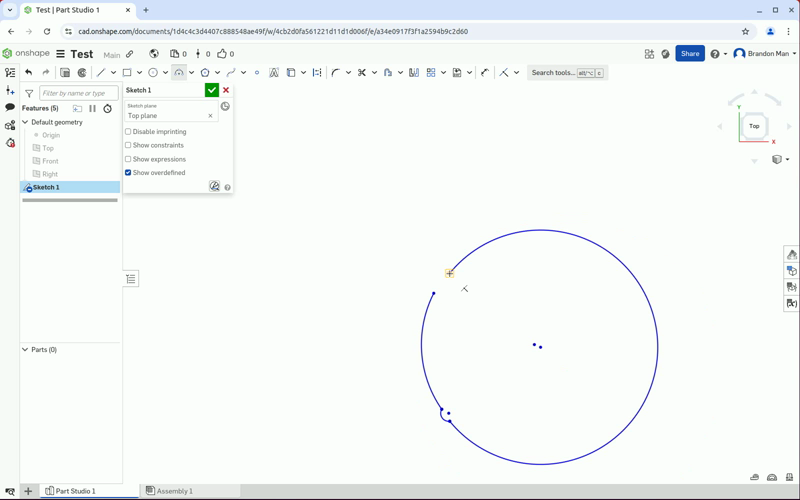
scroll(-6)
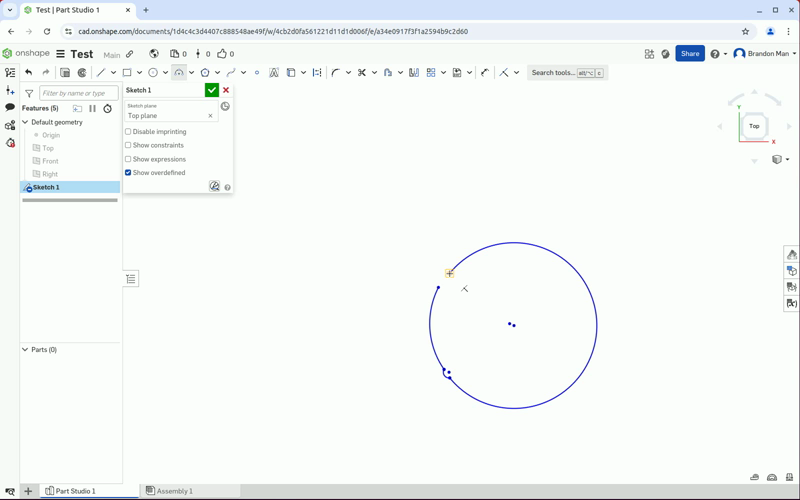
scroll(-6)
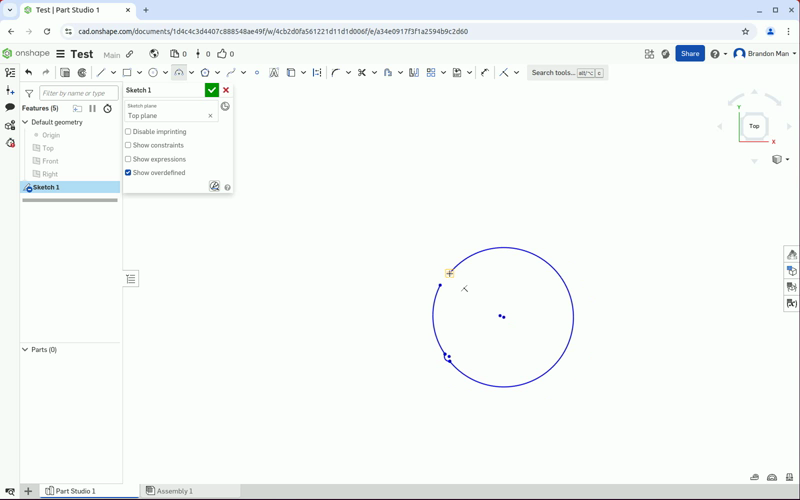
scroll(-6)
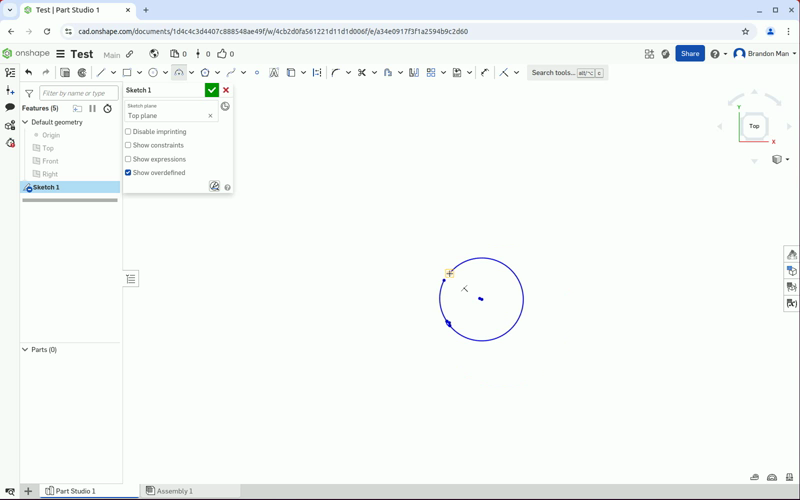
scroll(-6)
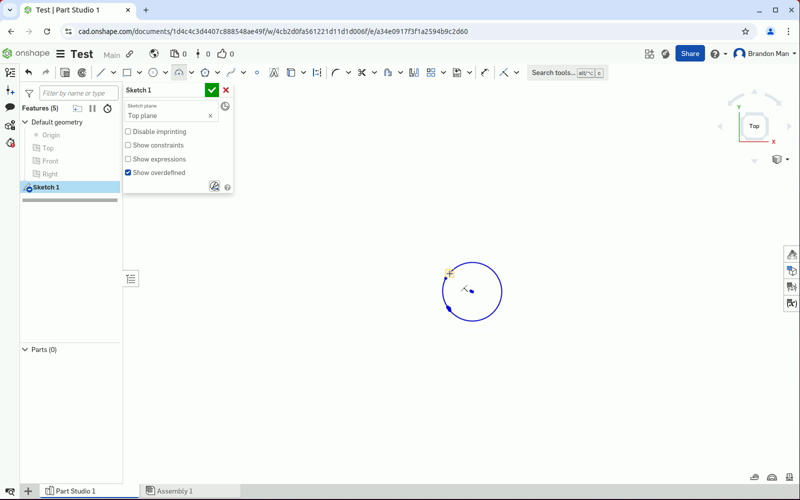
scroll(-6)
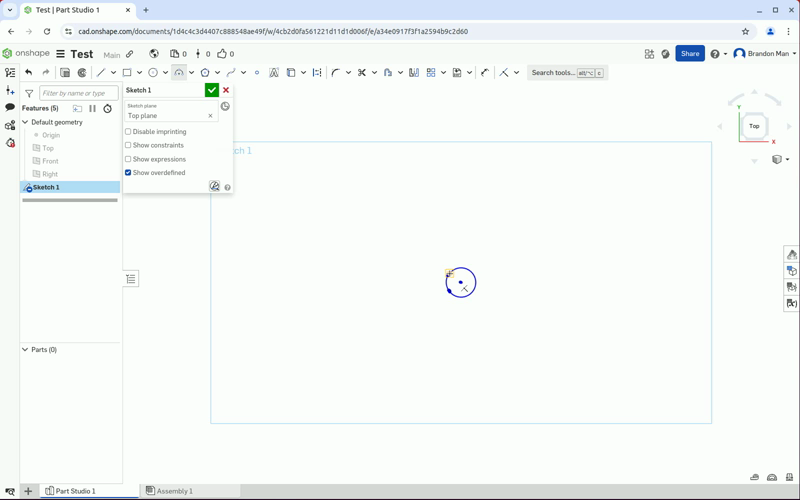
mouse_move(447, 275)
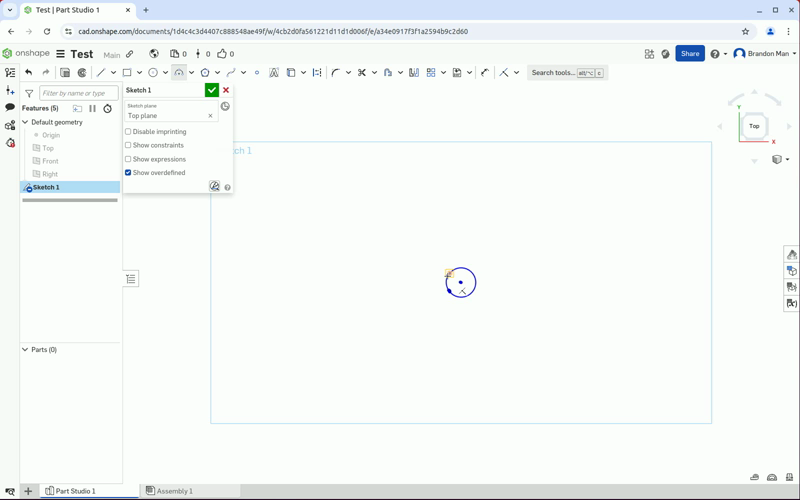
scroll(6)
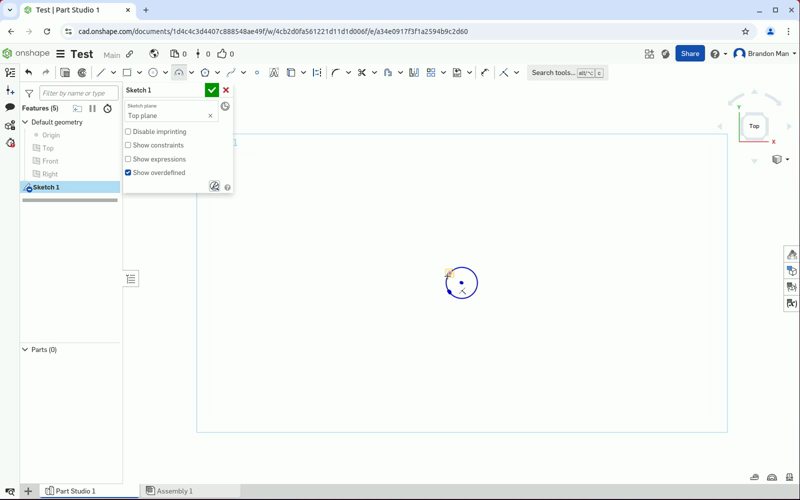
scroll(6)
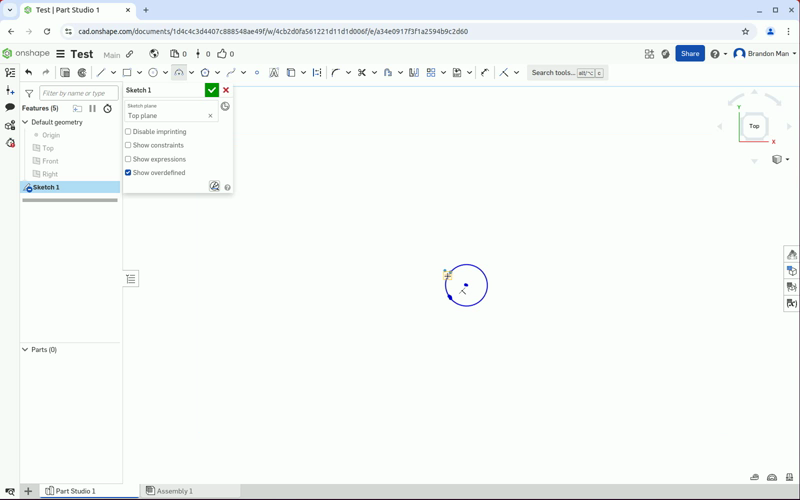
scroll(6)
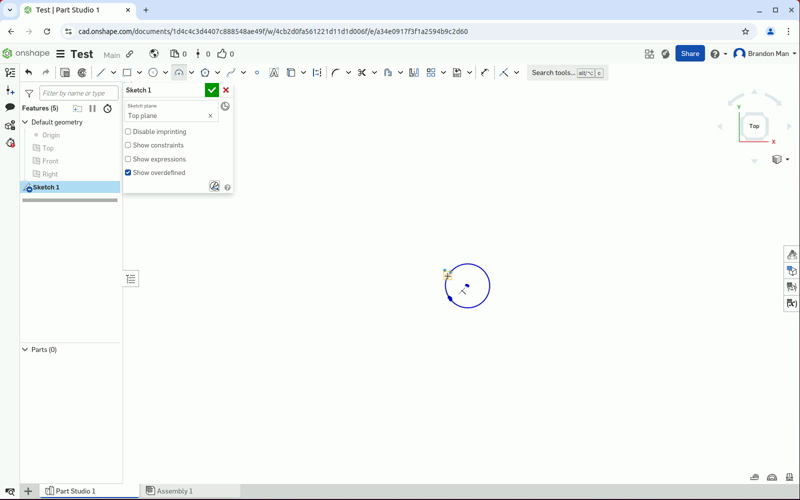
scroll(6)
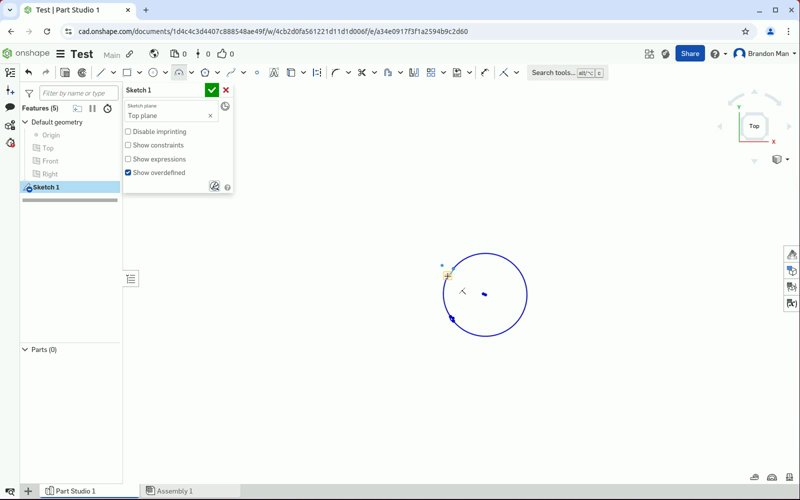
scroll(6)
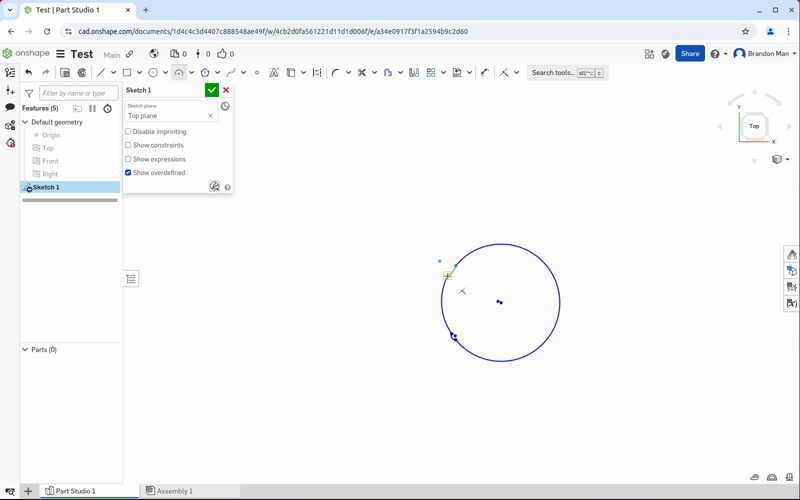
scroll(6)
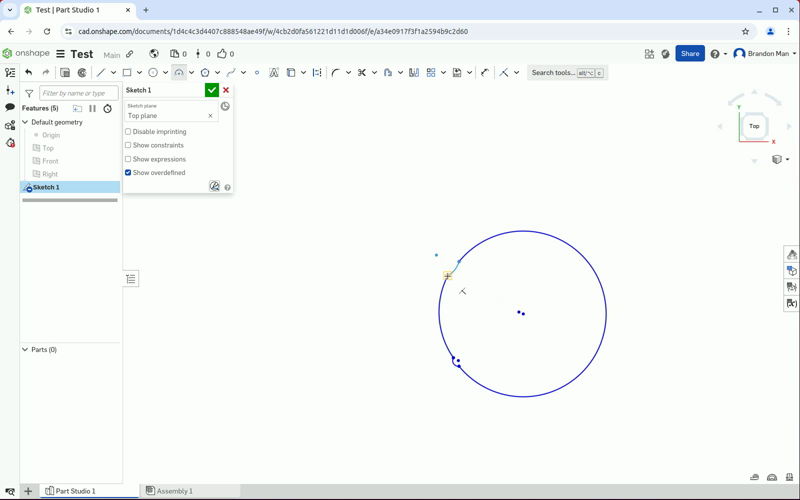
scroll(6)
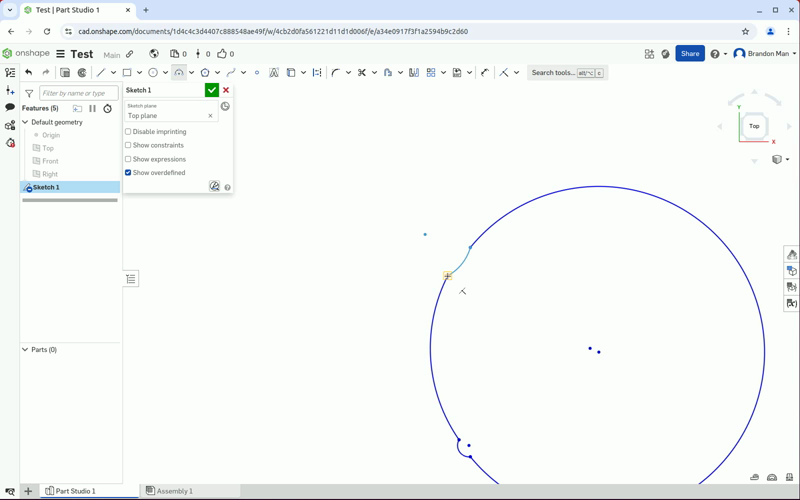
click(447, 275)
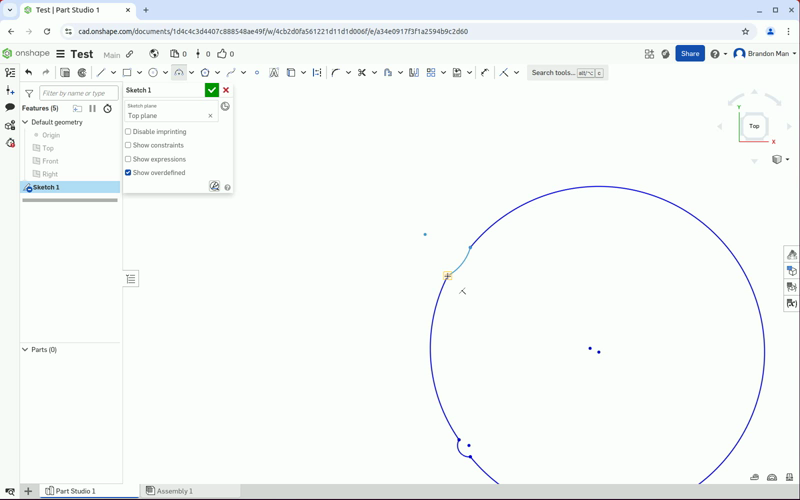
scroll(-6)
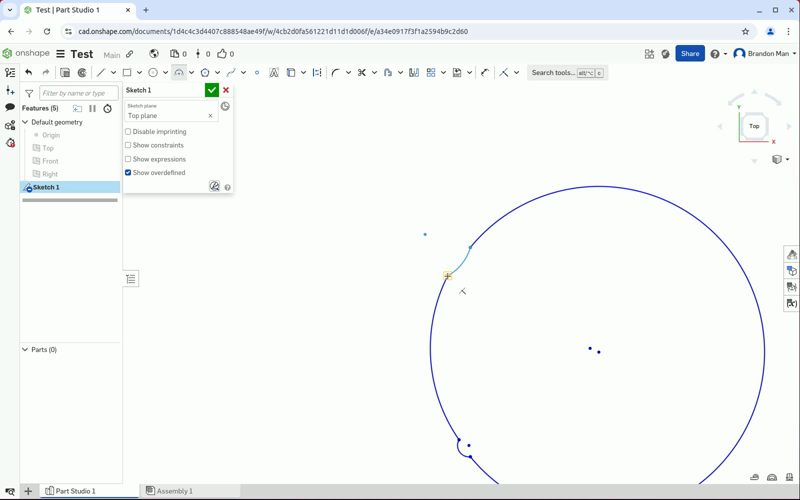
scroll(-6)
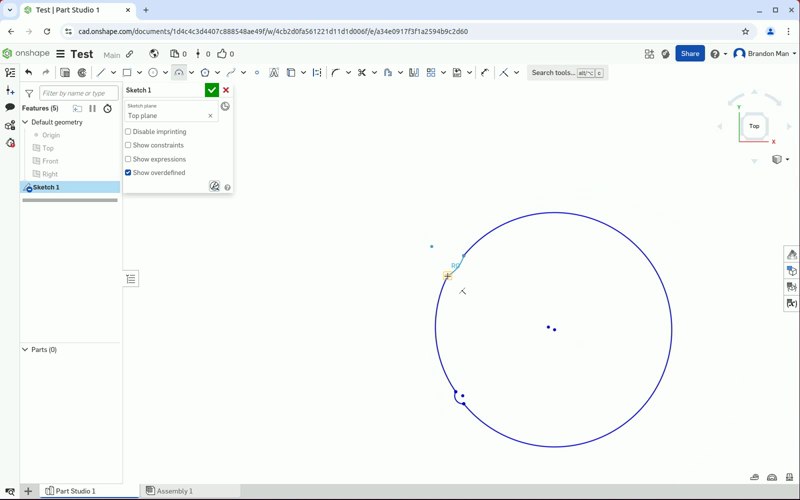
scroll(-6)
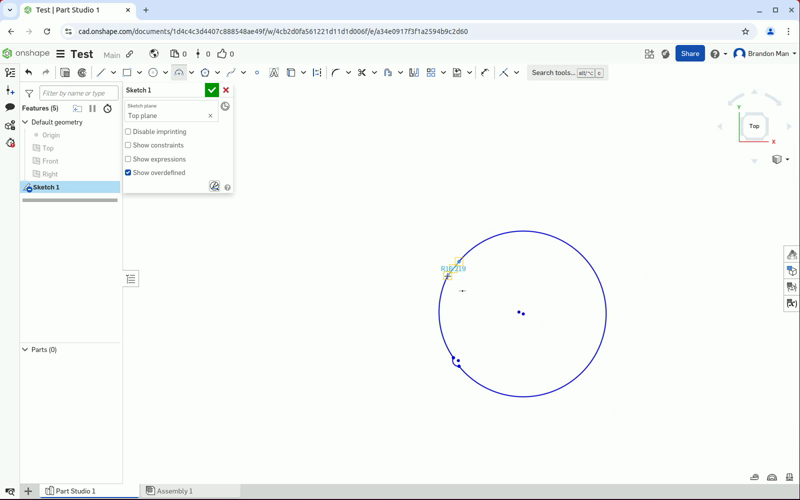
scroll(-6)
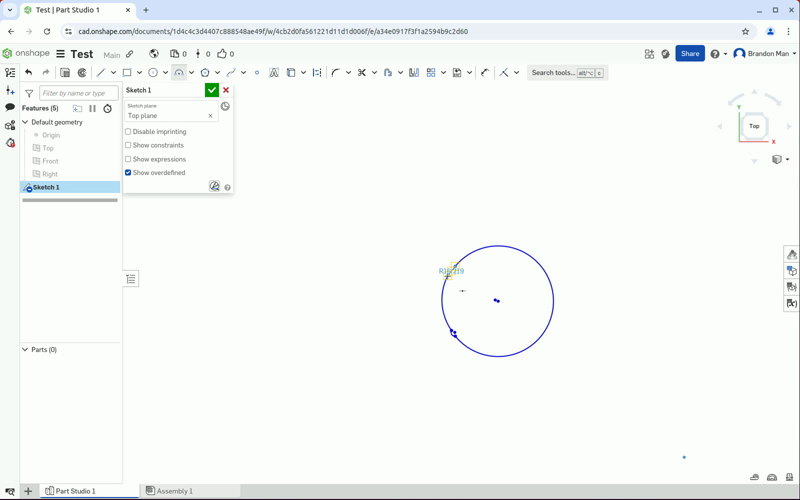
scroll(-6)
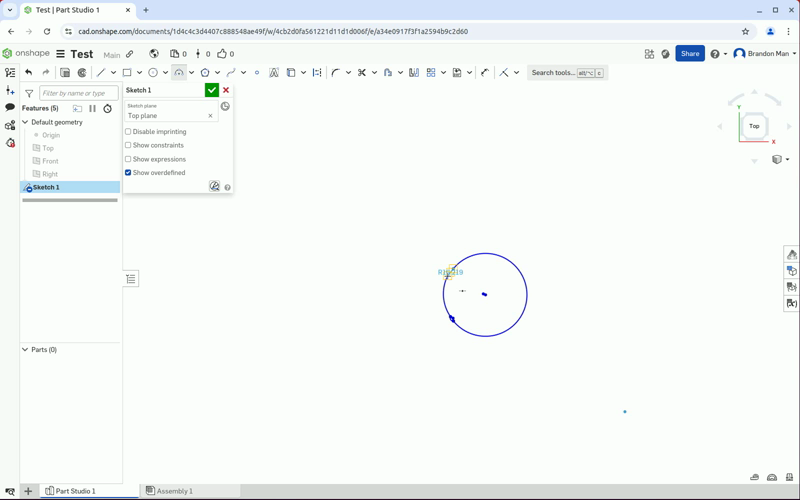
scroll(-6)
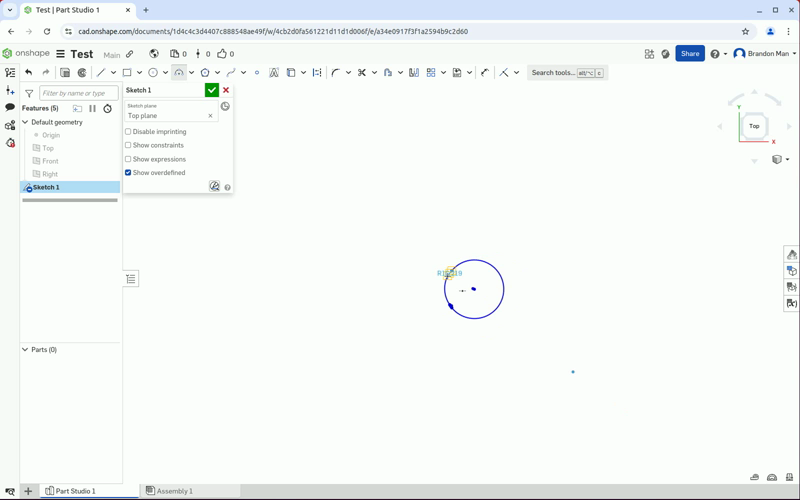
scroll(-6)
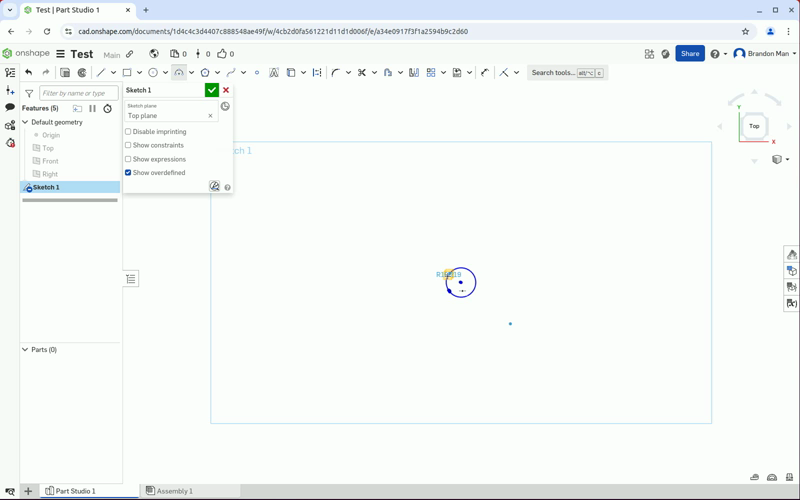
key_down(shift)
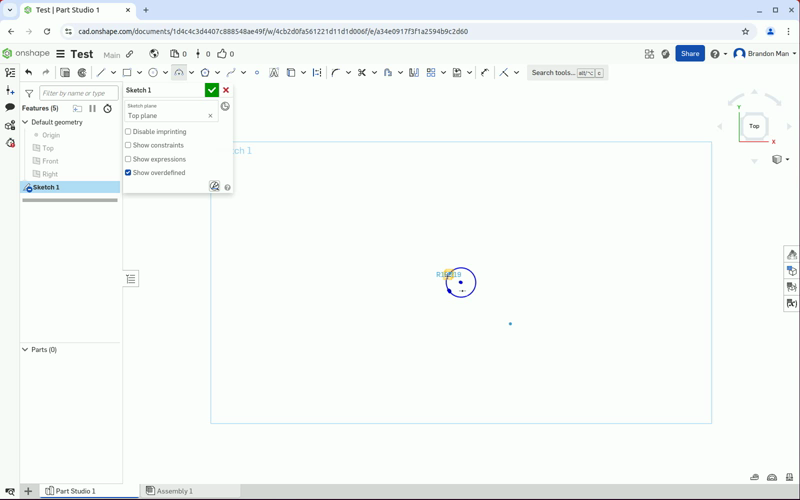
mouse_move(449, 274)
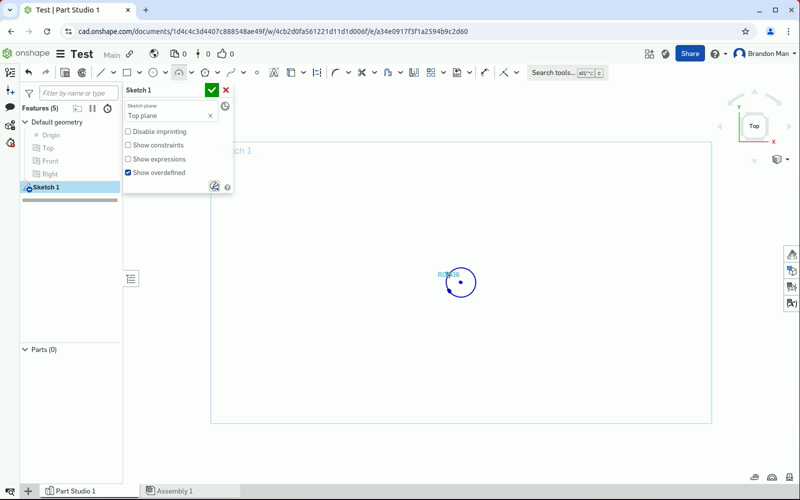
scroll(6)
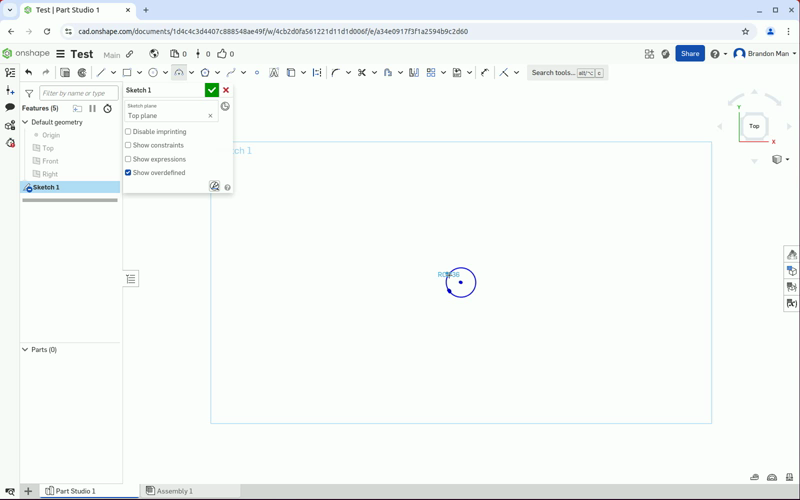
scroll(6)
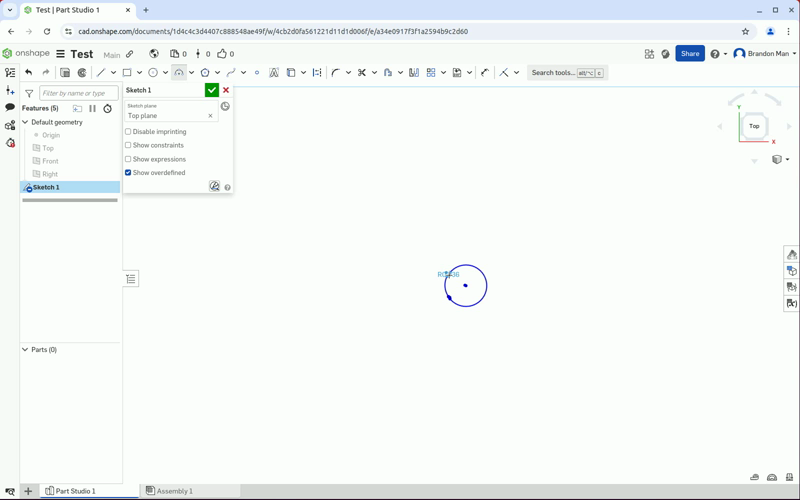
scroll(6)
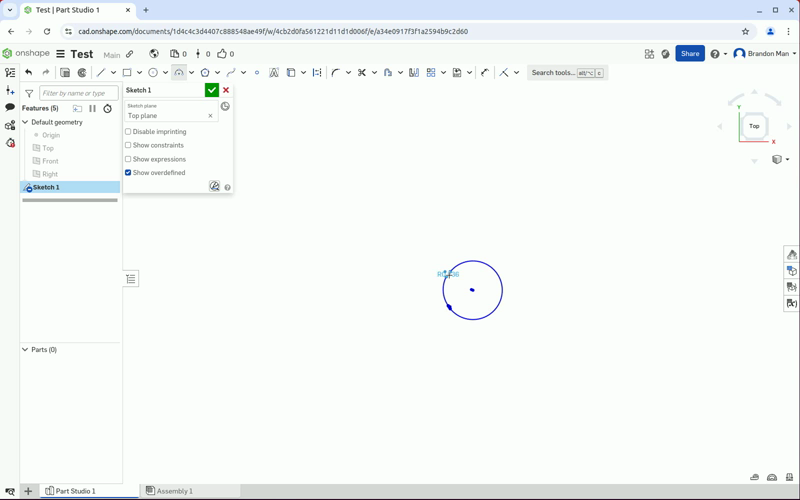
scroll(6)
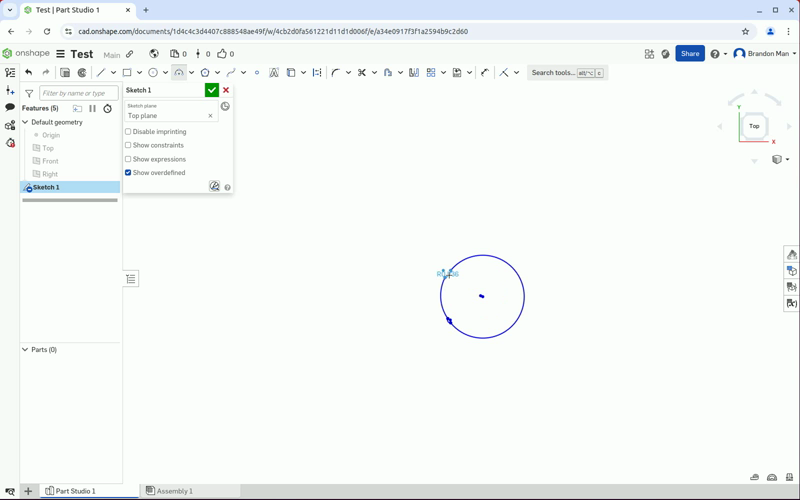
scroll(6)
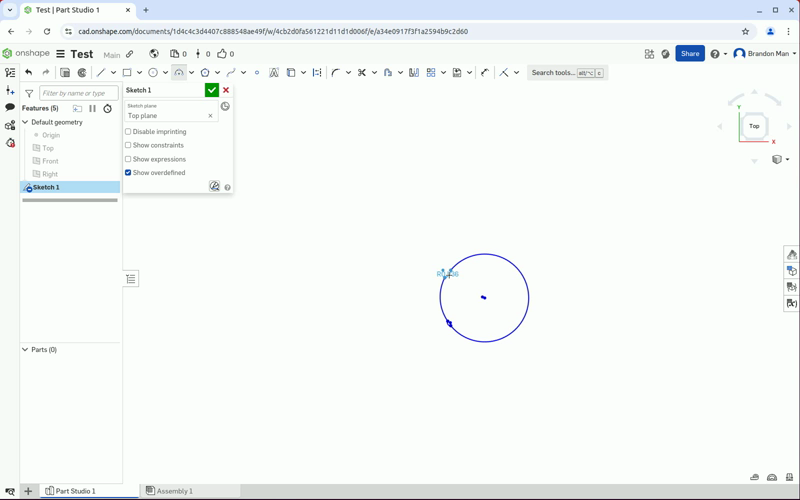
scroll(6)
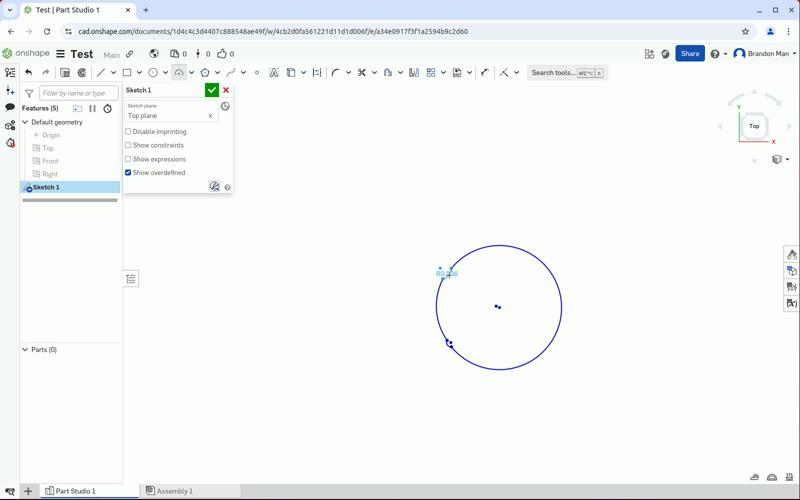
scroll(6)
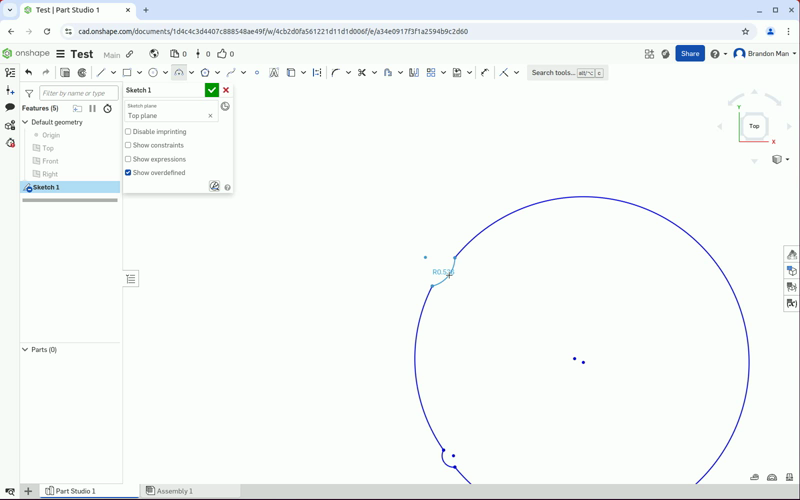
click(449, 274)
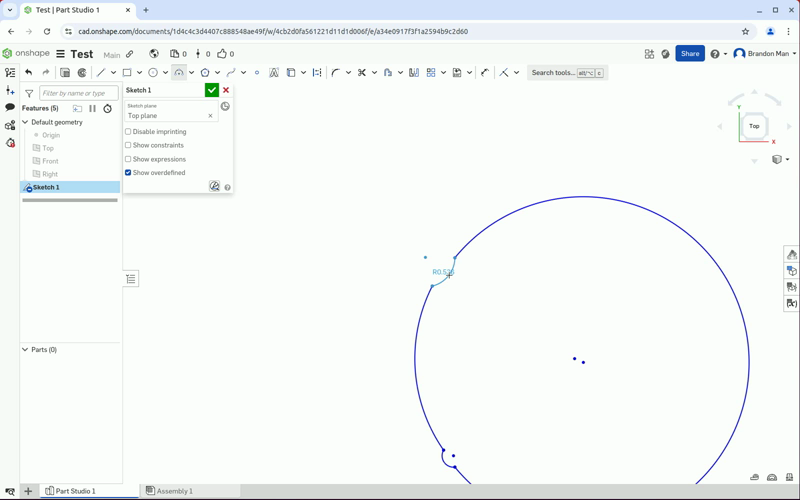
scroll(-6)
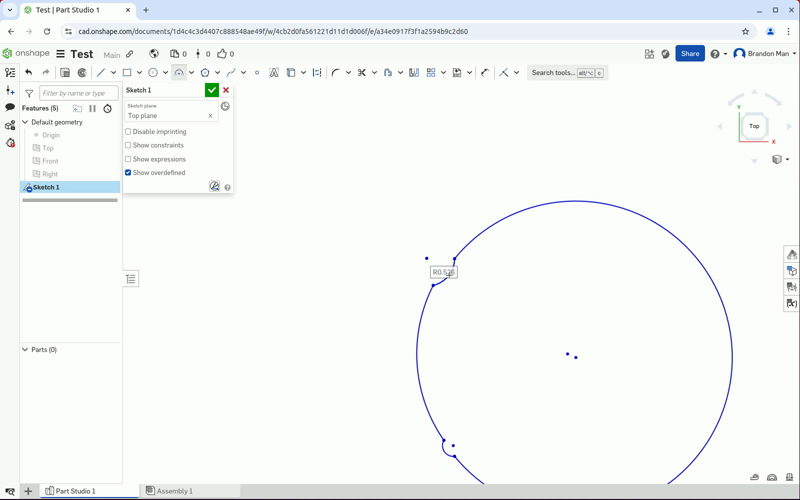
scroll(-6)
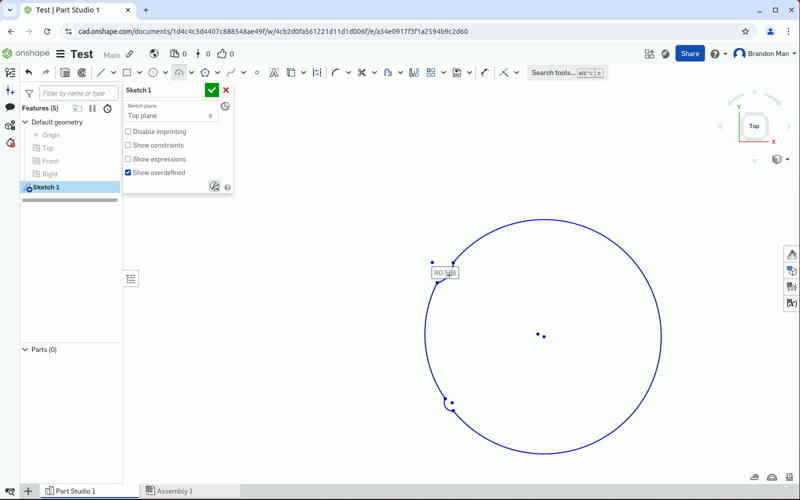
scroll(-6)
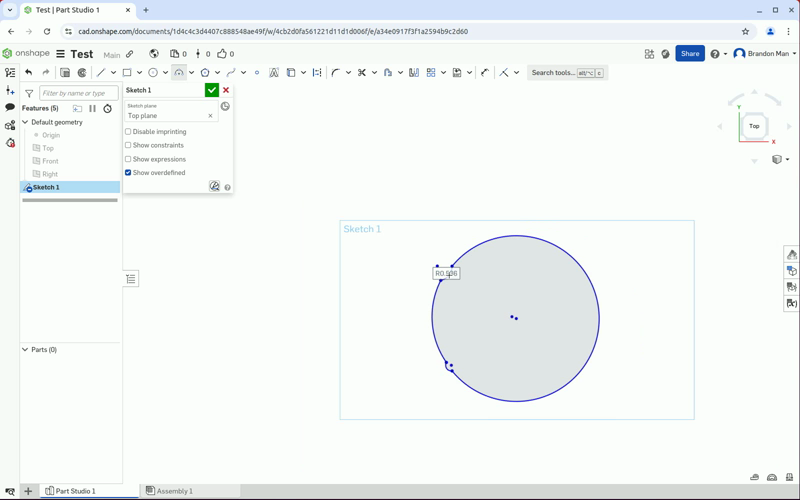
scroll(-6)
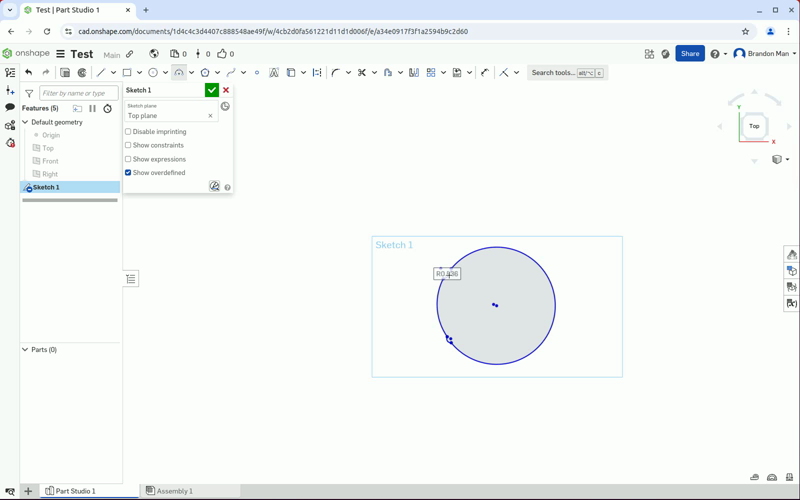
scroll(-6)
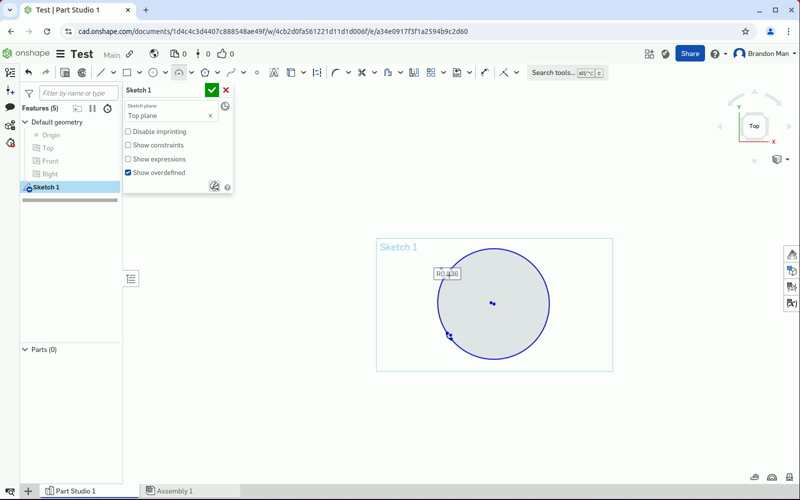
scroll(-6)
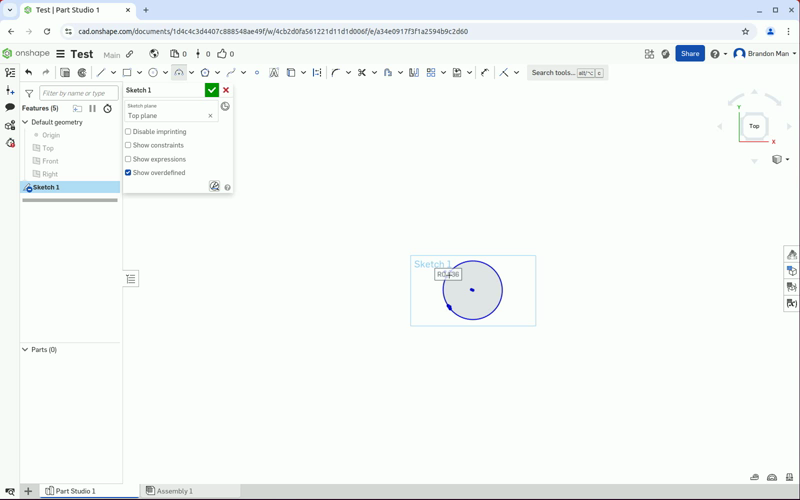
scroll(-6)
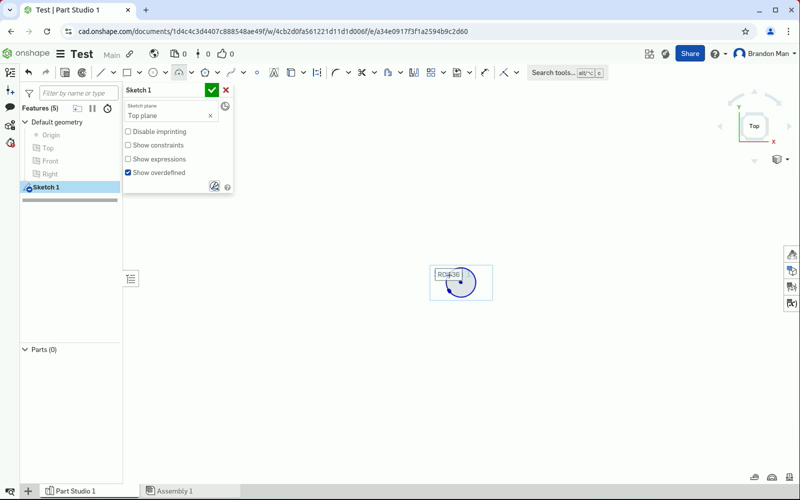
key_up(shift)
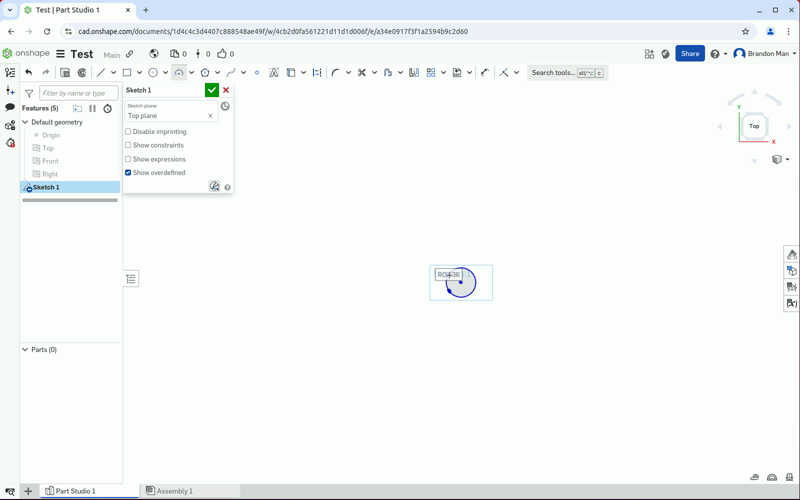
key(esc)
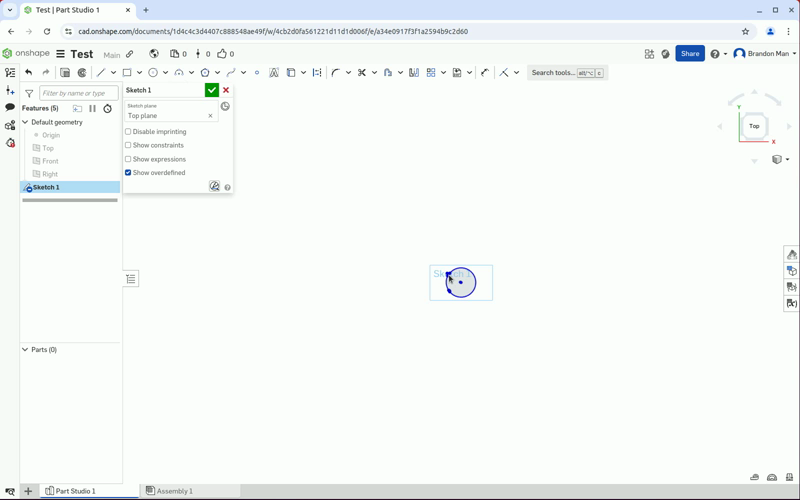
key(l)
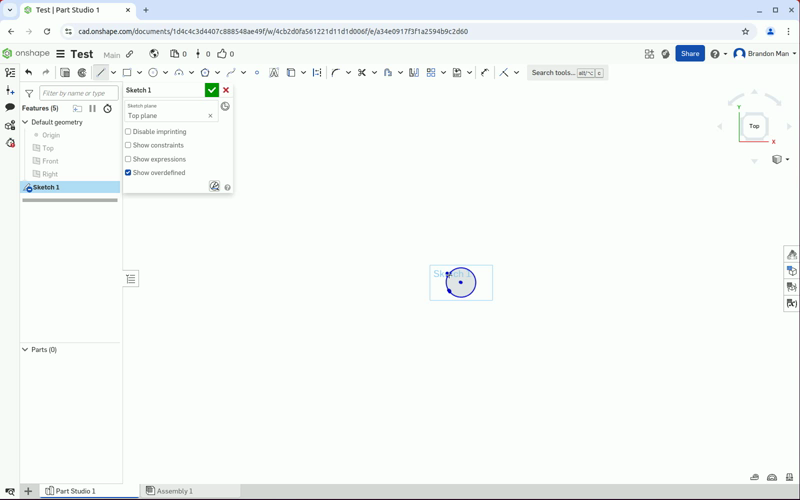
key_down(shift)
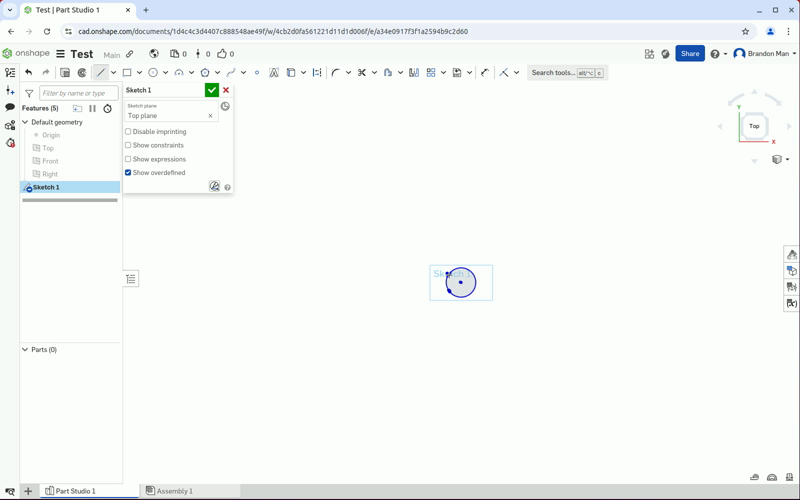
mouse_move(450, 279)
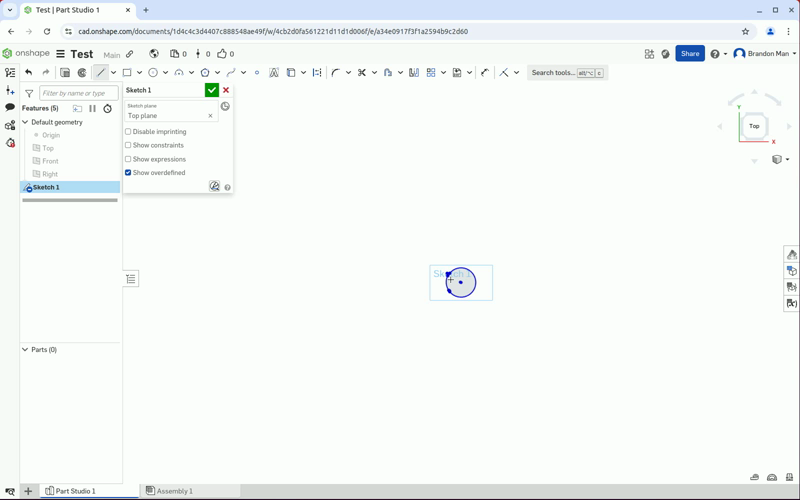
click(450, 279)
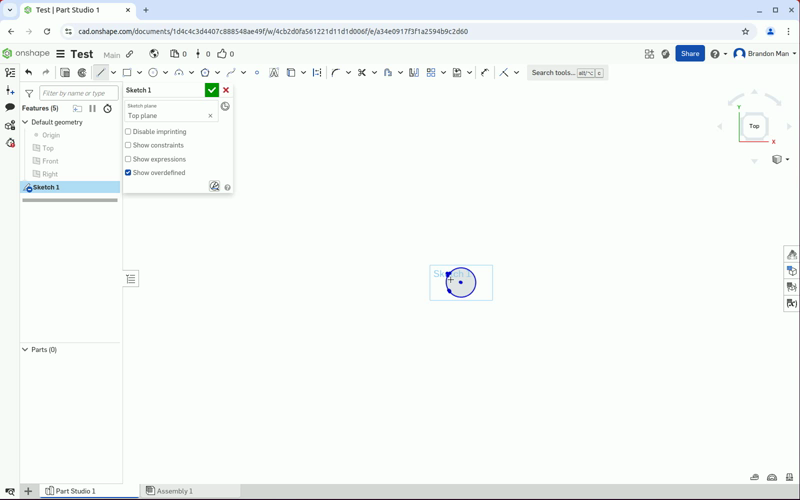
key_up(shift)
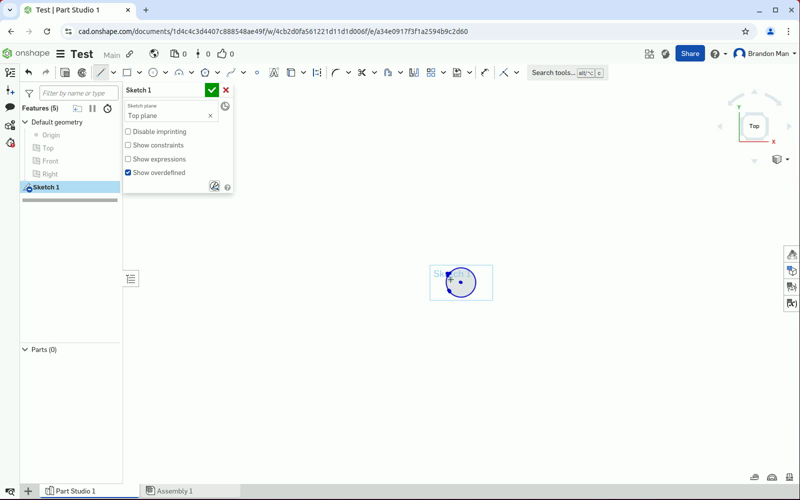
key_down(shift)
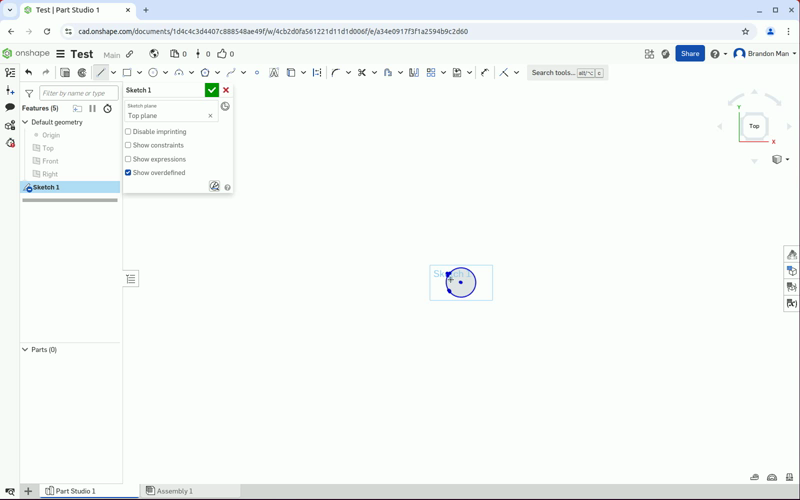
mouse_move(480, 279)
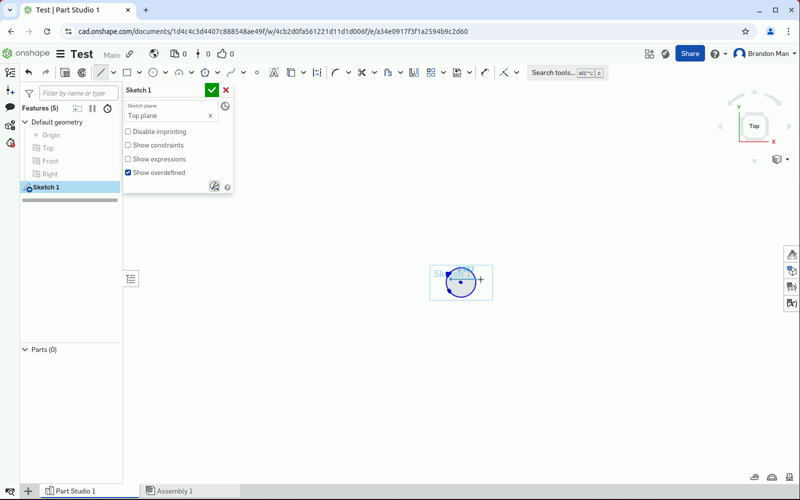
mouse_move(451, 282)
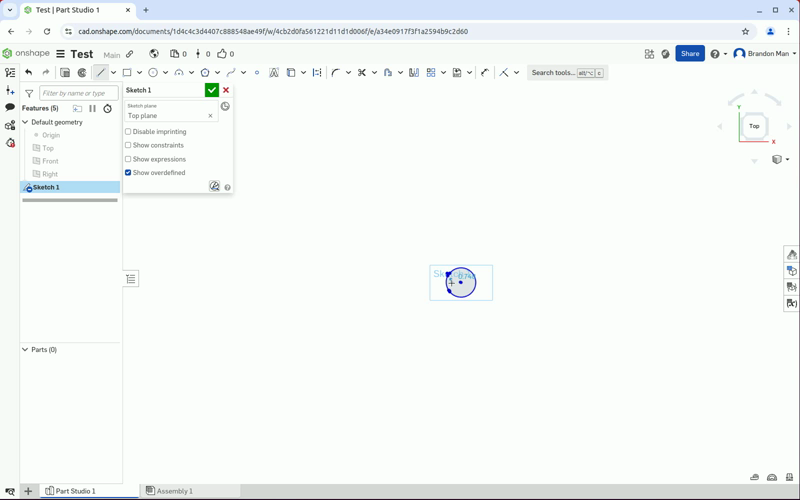
scroll(6)
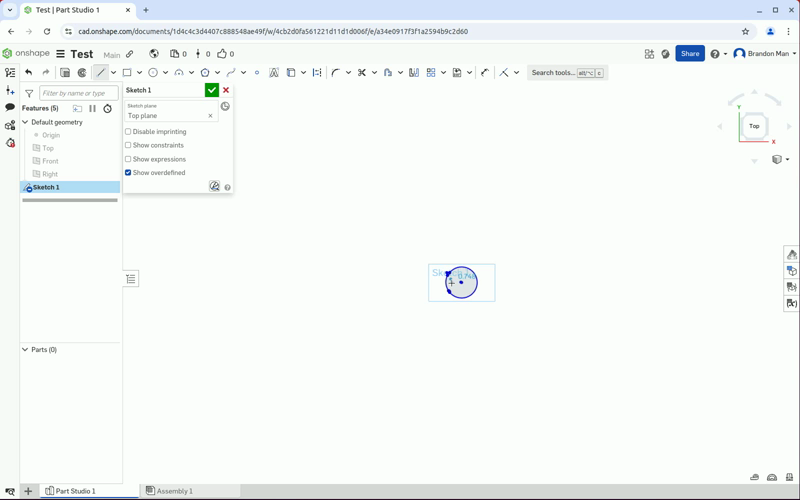
scroll(6)
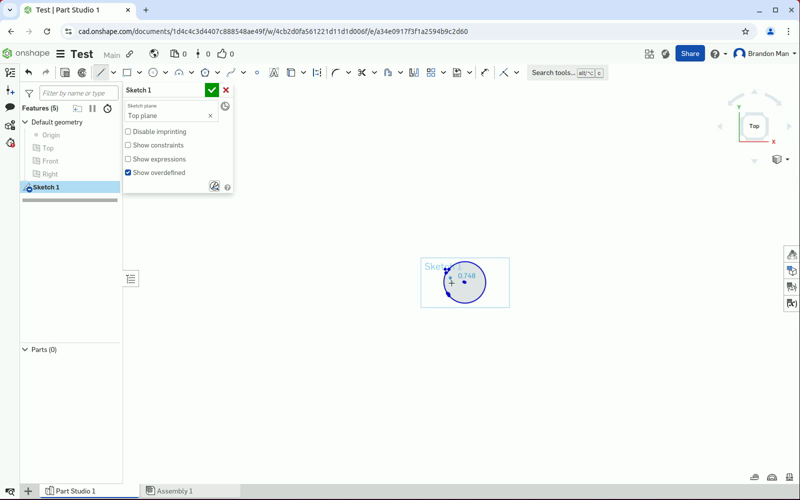
scroll(6)
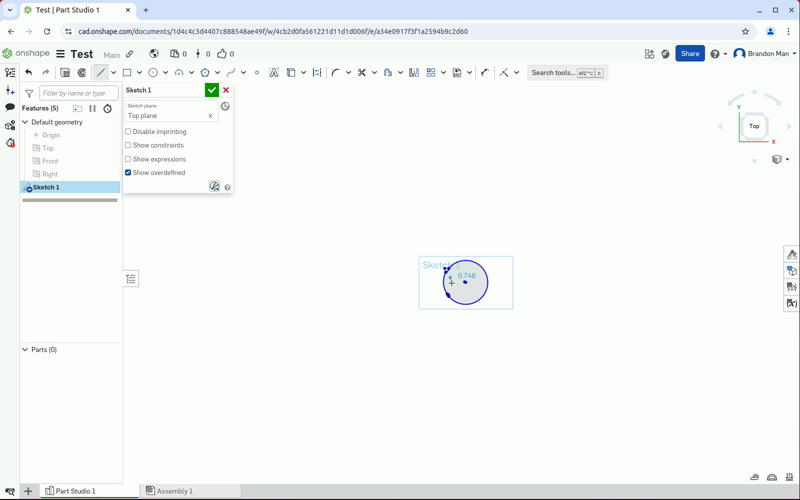
scroll(6)
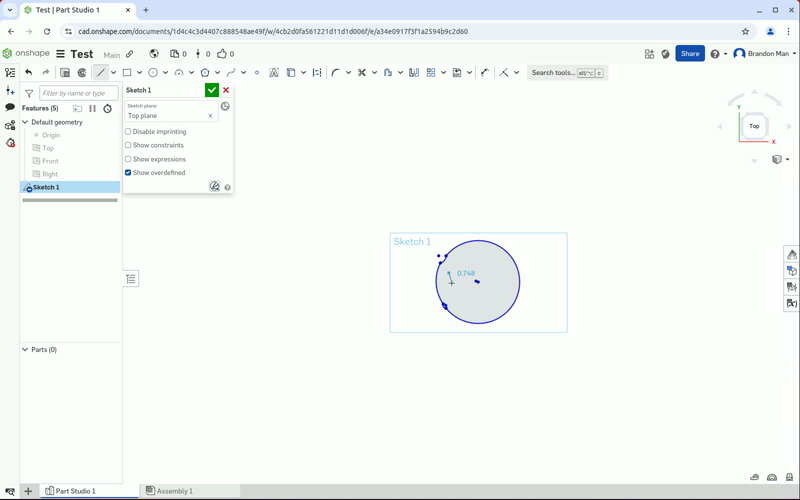
scroll(6)
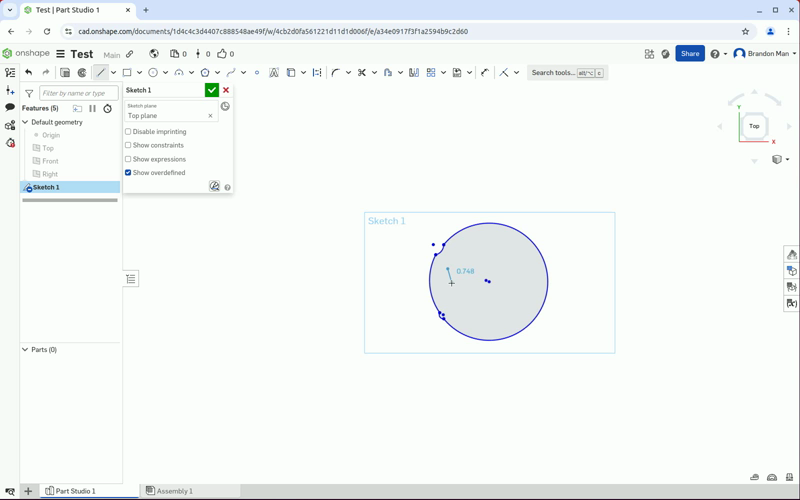
scroll(6)
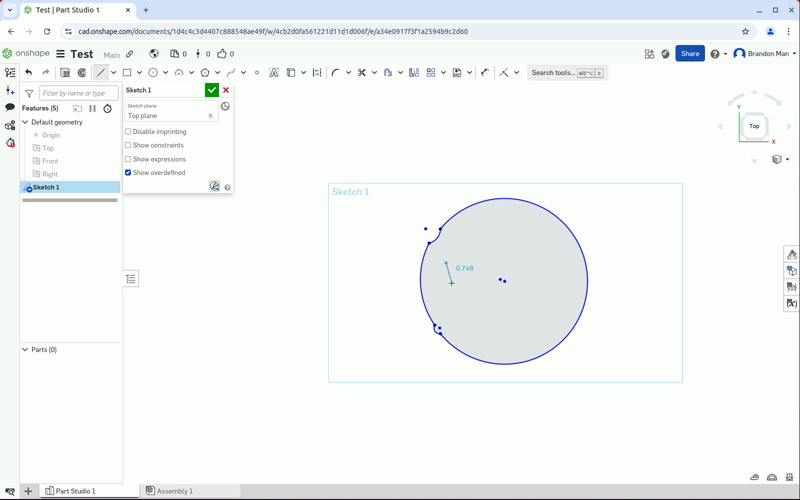
scroll(6)
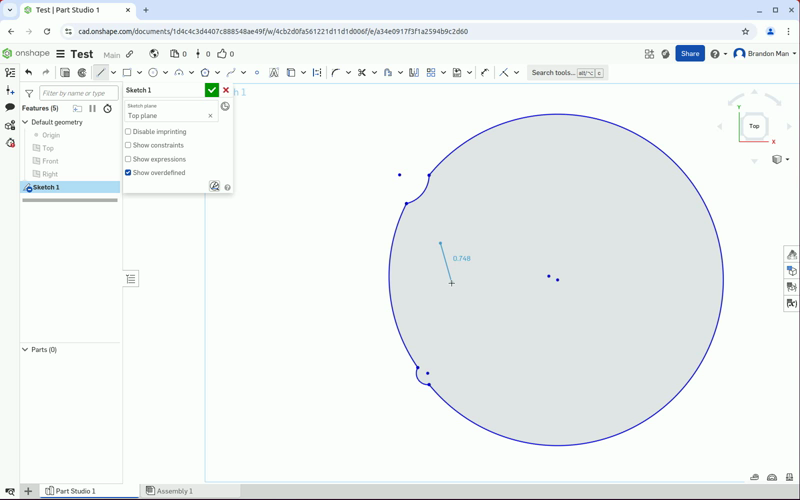
click(451, 282)
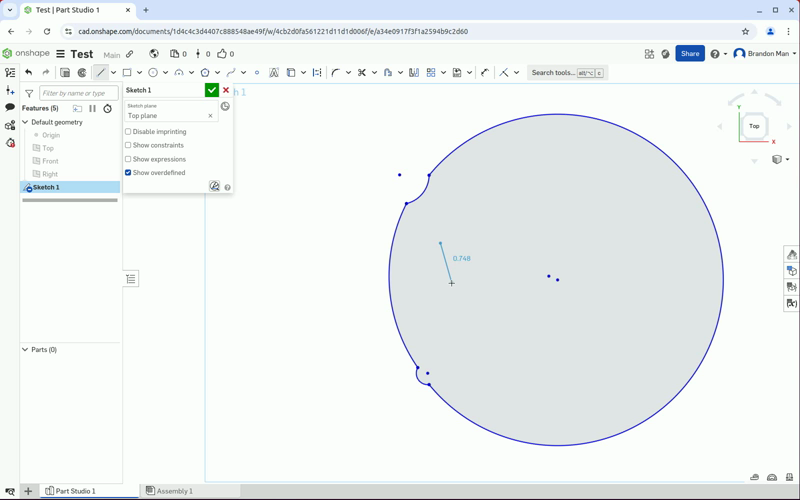
scroll(-6)
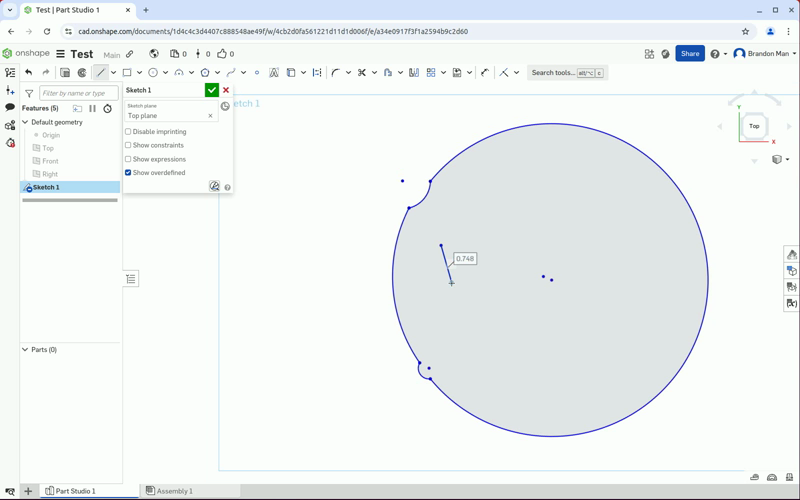
scroll(-6)
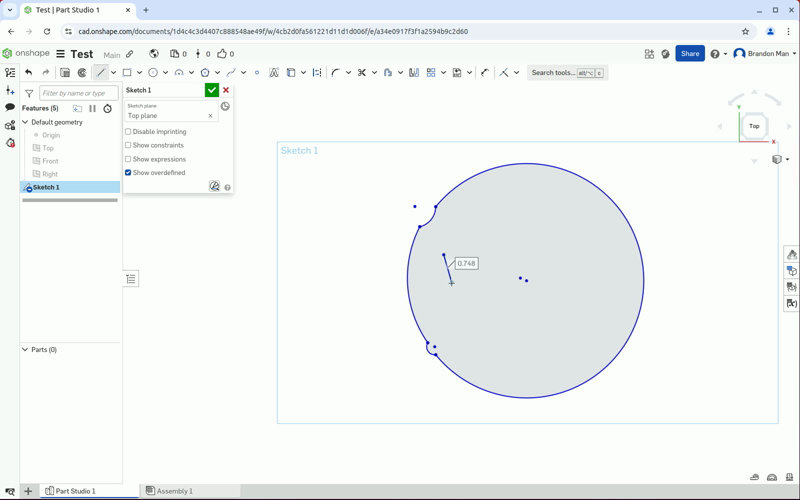
scroll(-6)
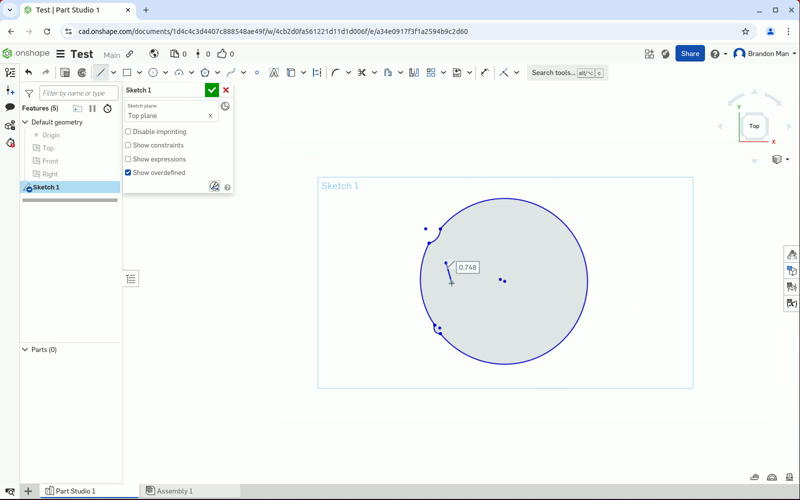
scroll(-6)
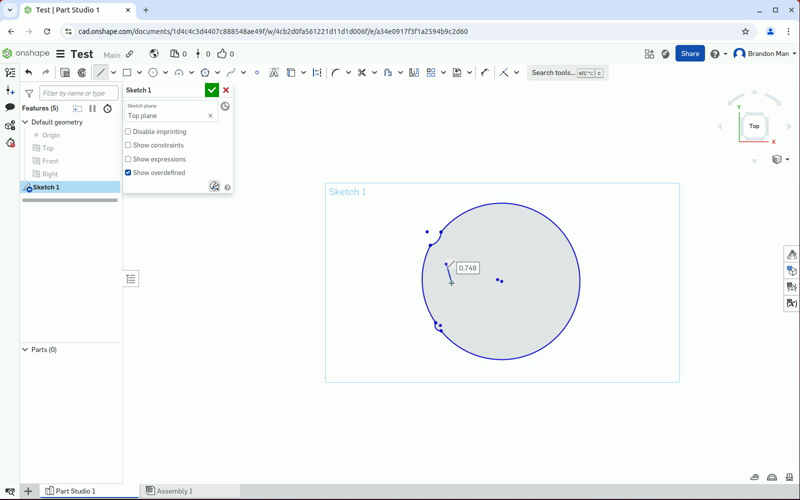
scroll(-6)
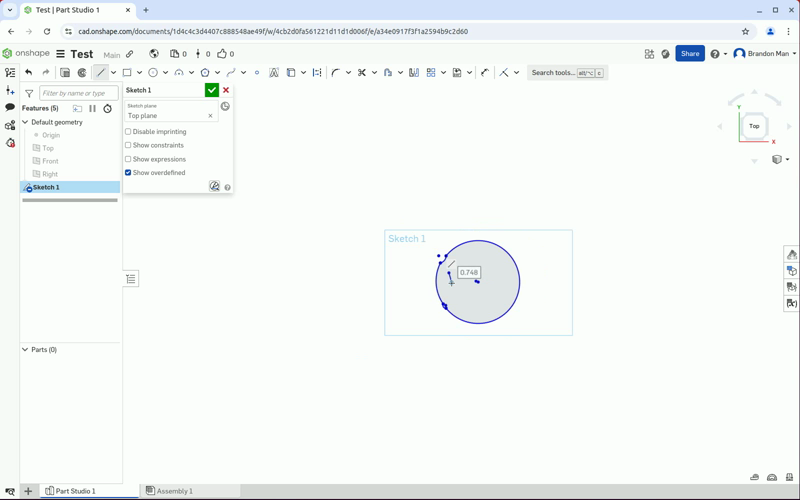
scroll(-6)
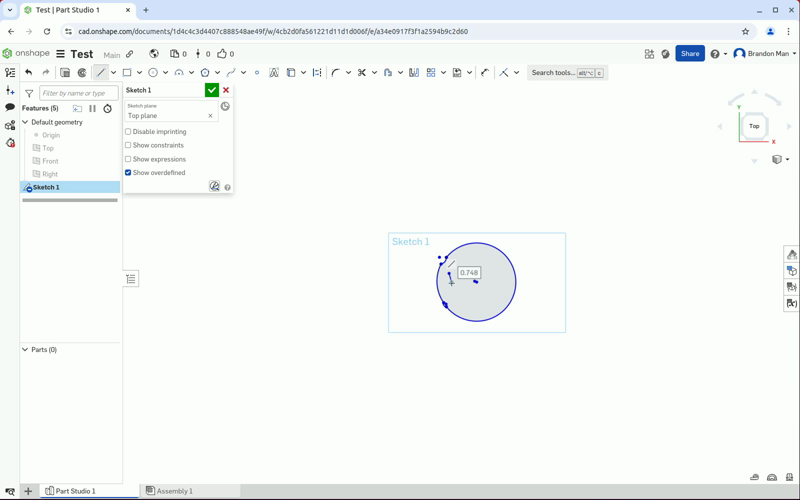
scroll(-6)
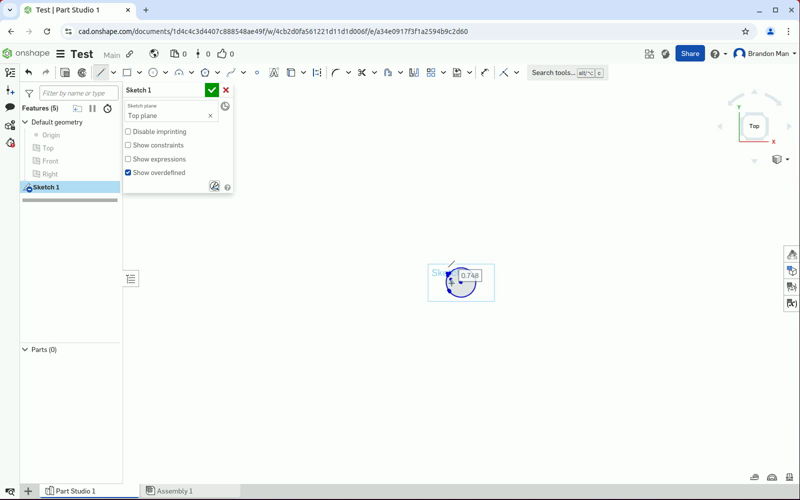
key_up(shift)
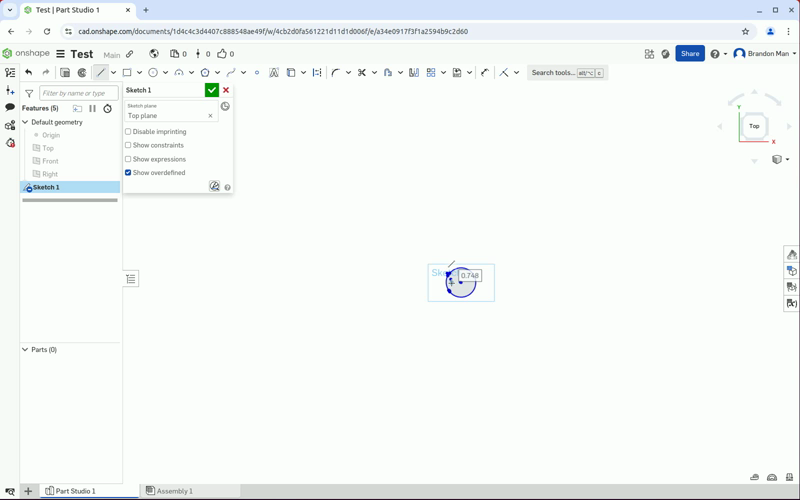
key_down(shift)
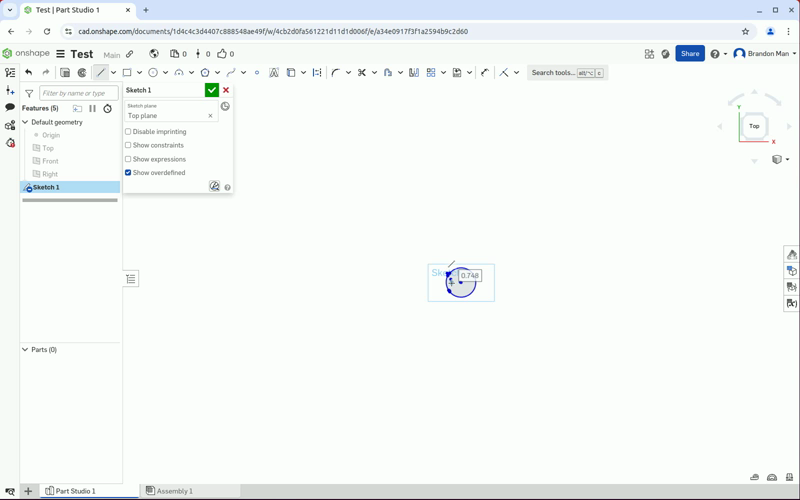
mouse_move(481, 282)
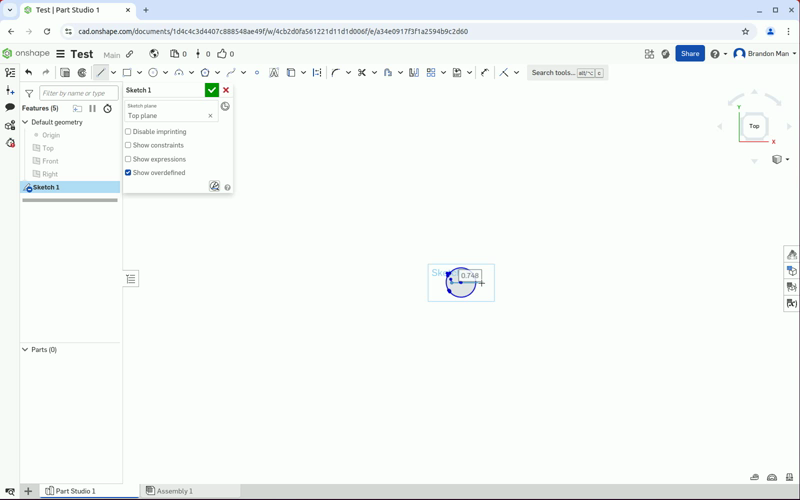
mouse_move(454, 291)
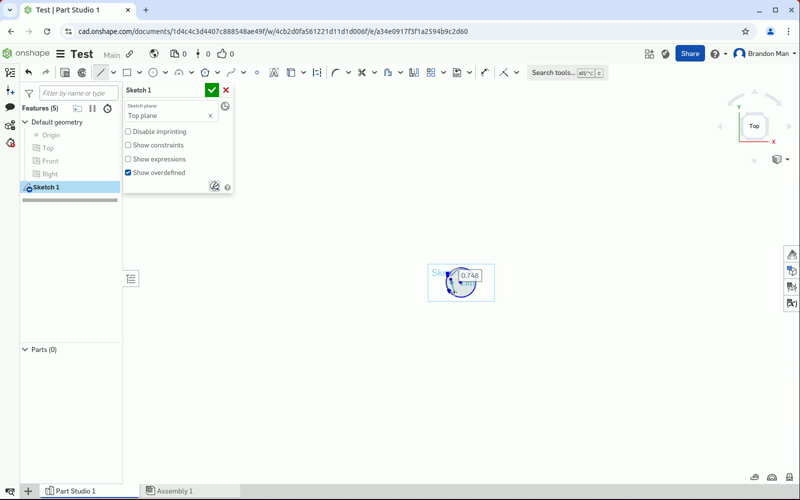
scroll(6)
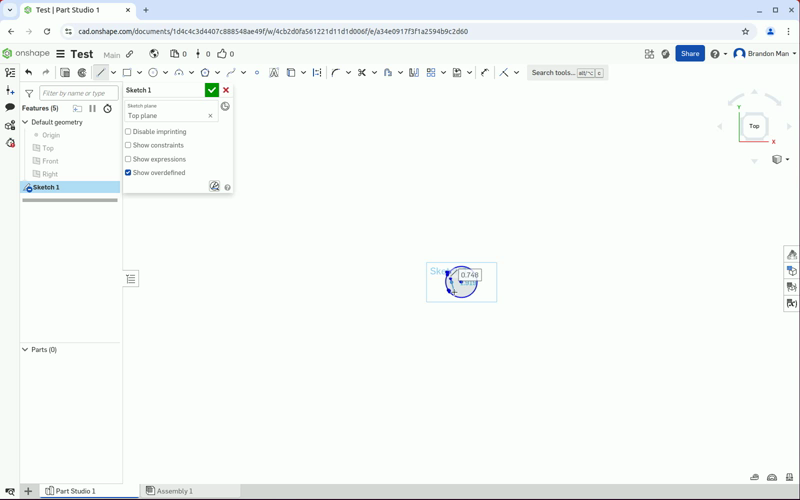
scroll(6)
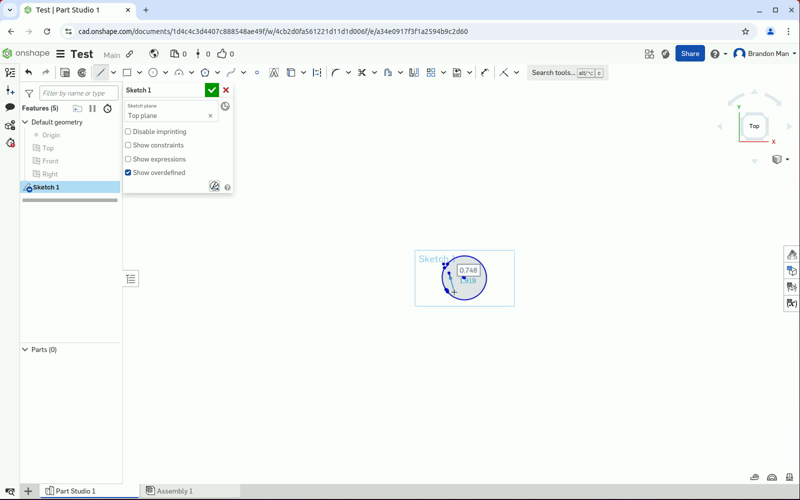
scroll(6)
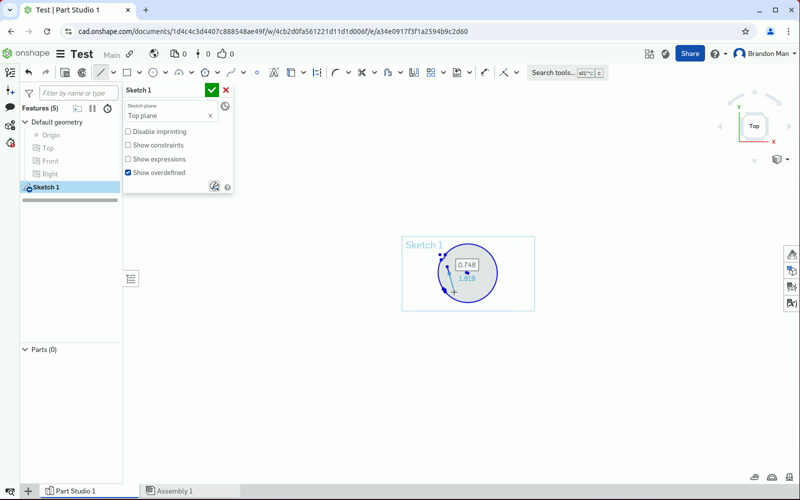
scroll(6)
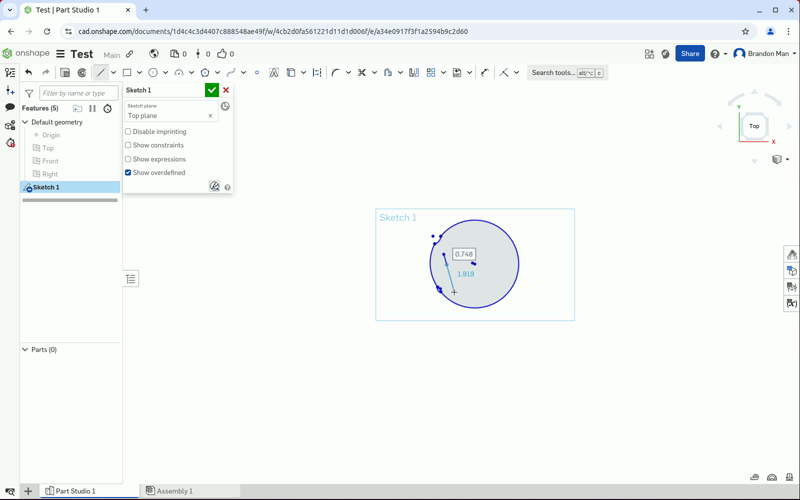
scroll(6)
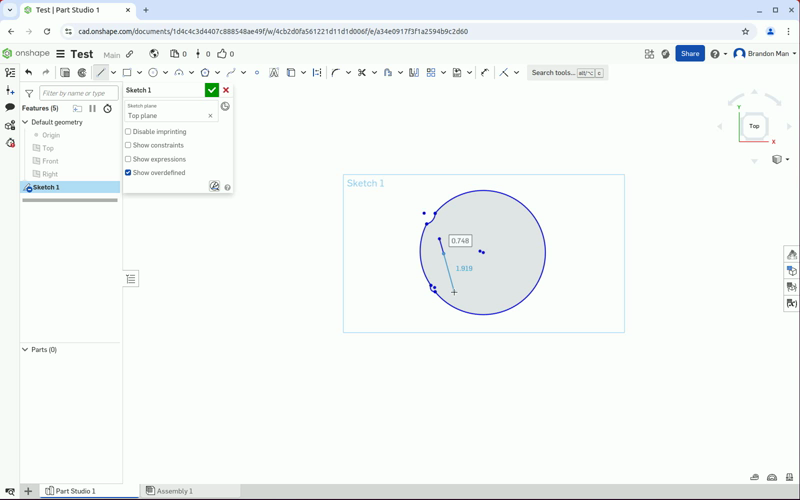
scroll(6)
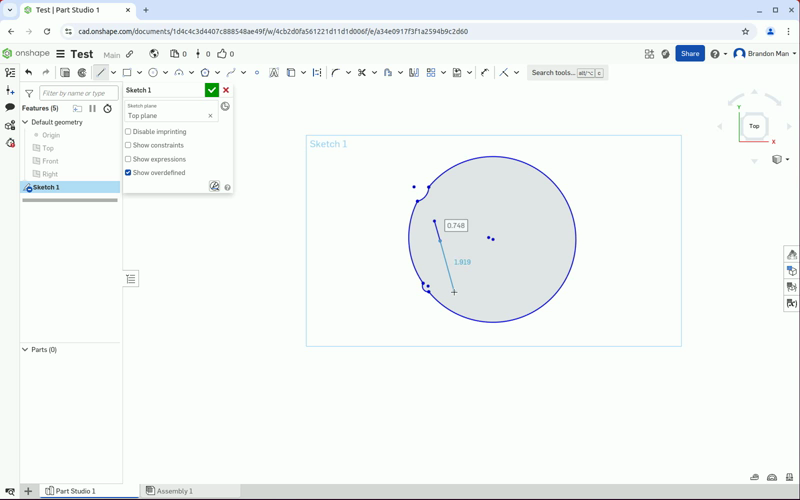
scroll(6)
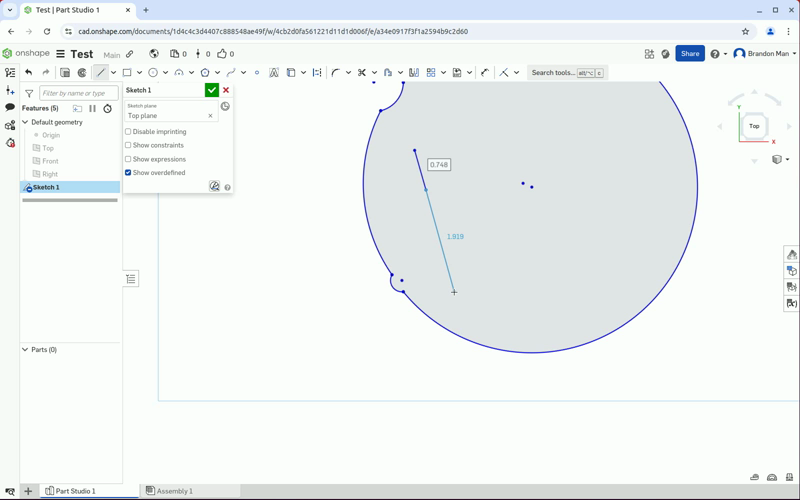
click(454, 291)
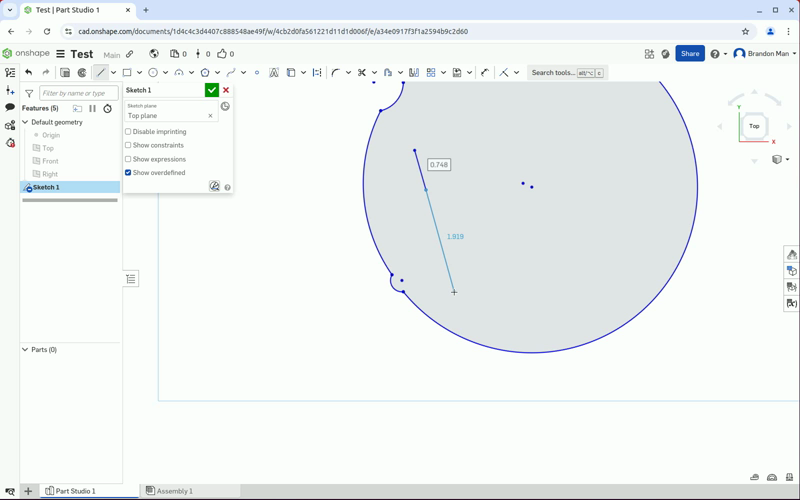
scroll(-6)
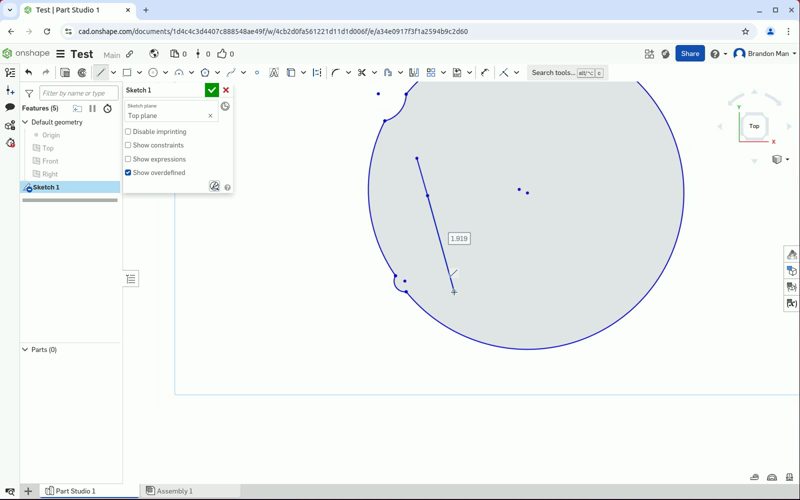
scroll(-6)
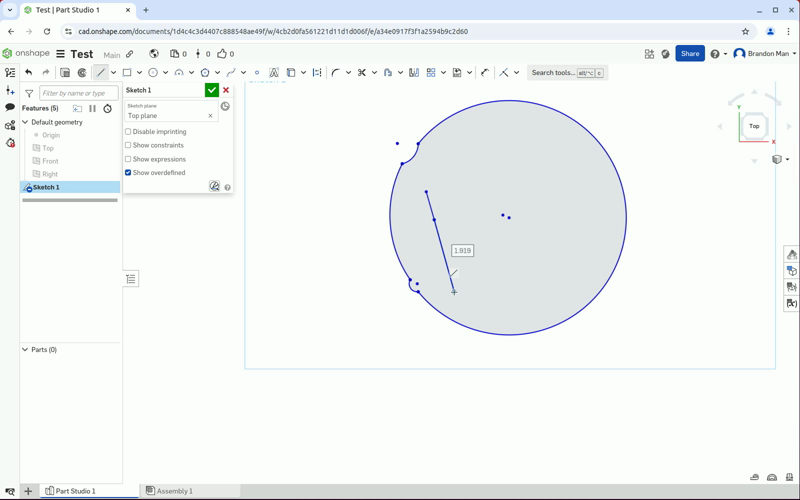
scroll(-6)
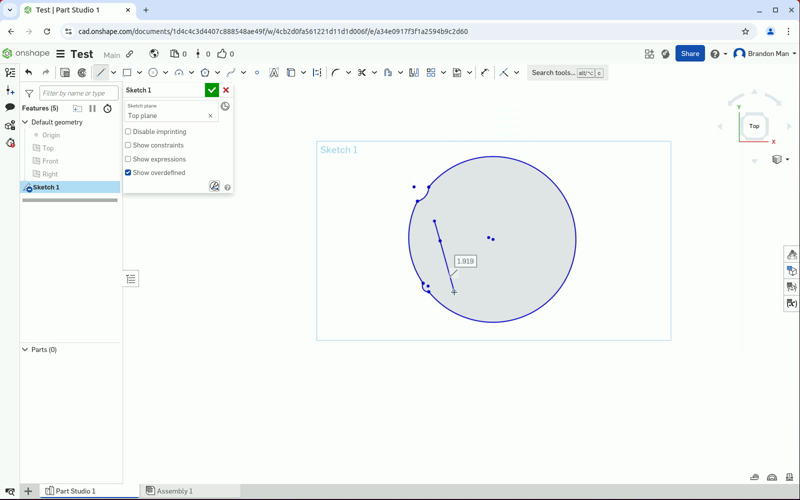
scroll(-6)
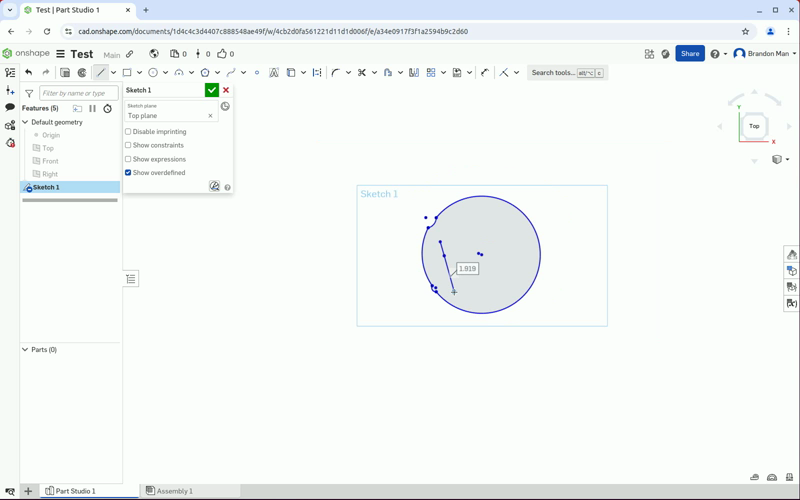
scroll(-6)
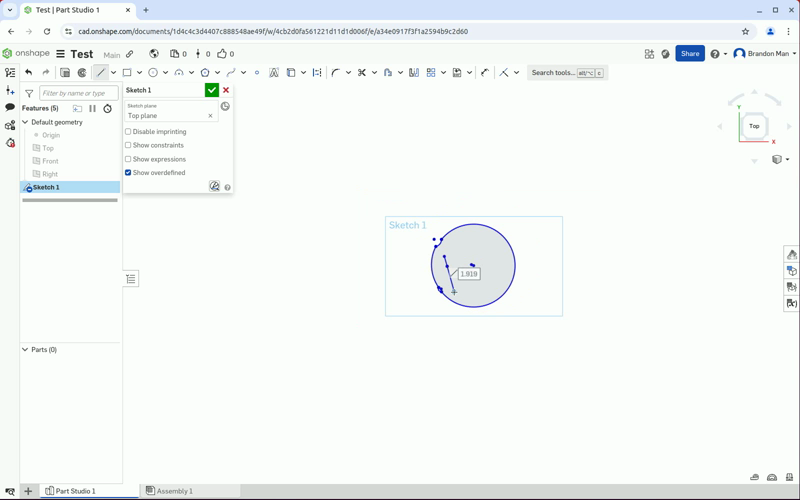
scroll(-6)
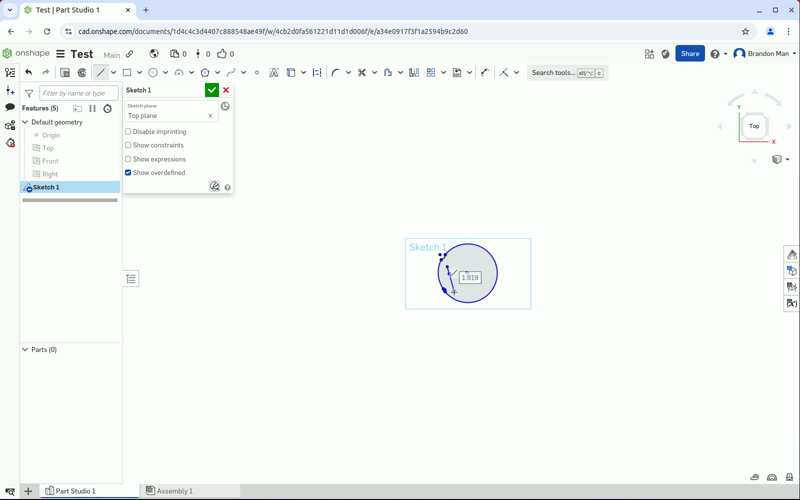
scroll(-6)
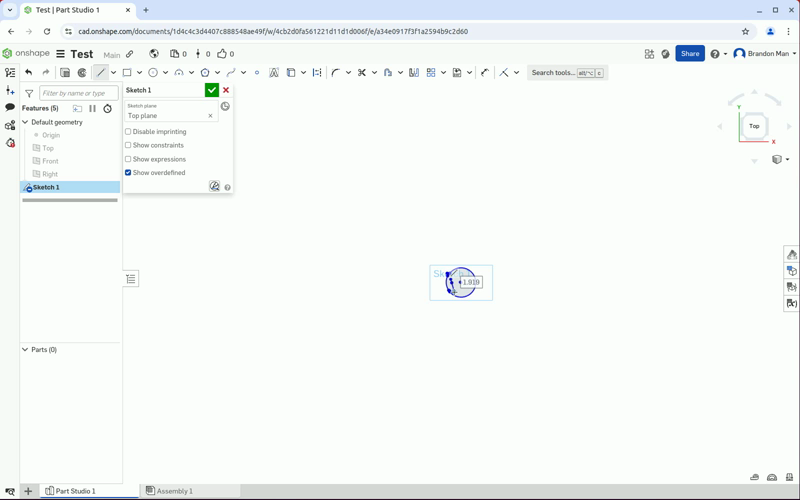
key_up(shift)
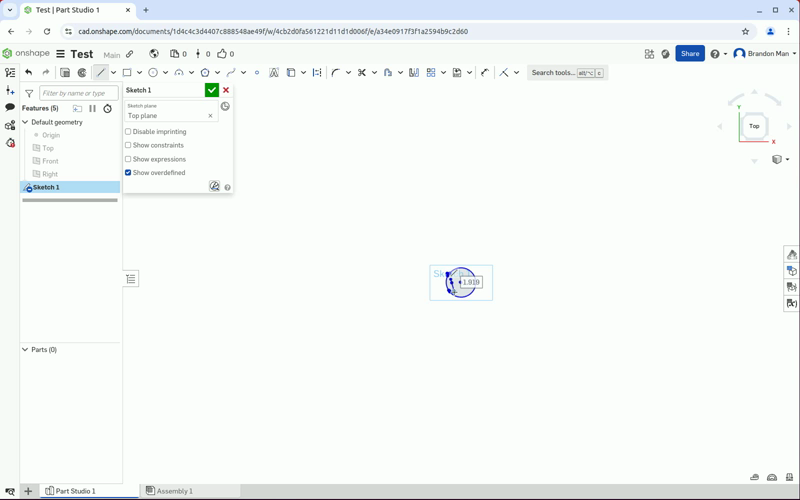
key_down(shift)
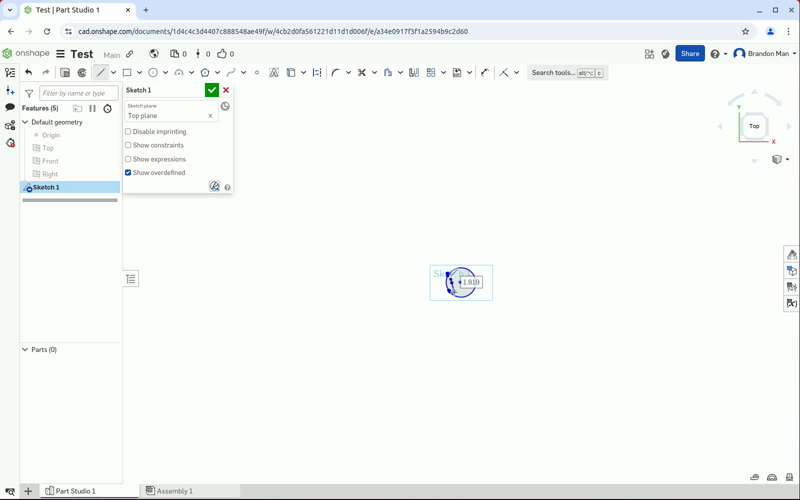
mouse_move(484, 291)
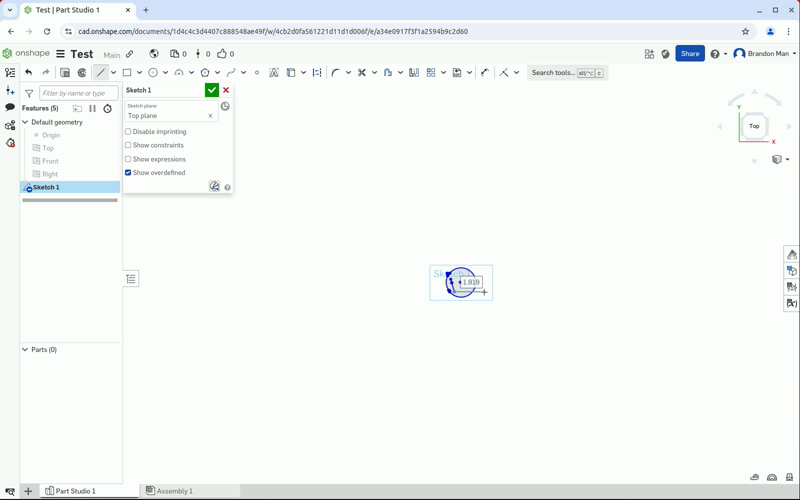
mouse_move(467, 291)
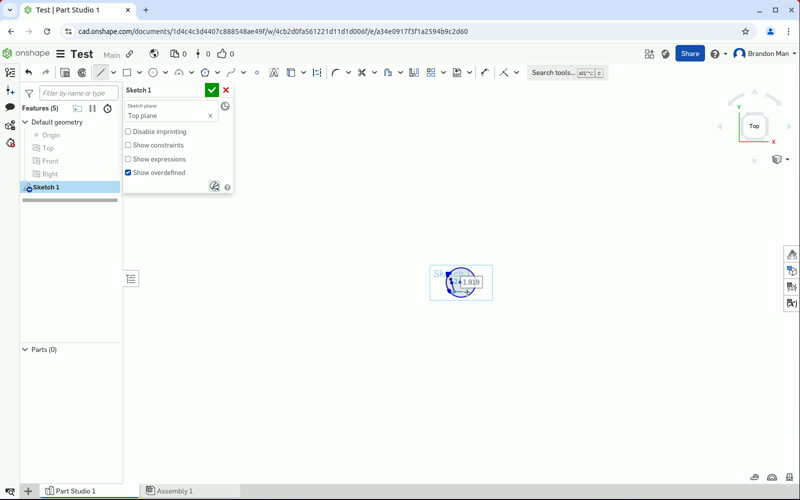
click(467, 291)
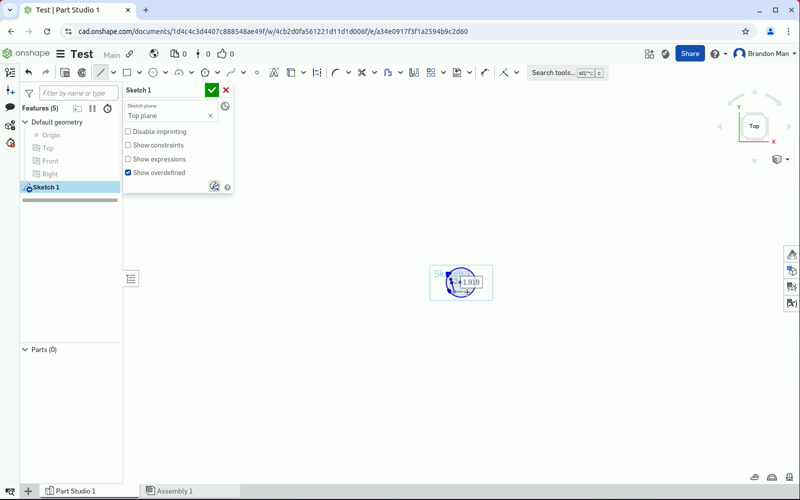
key_up(shift)
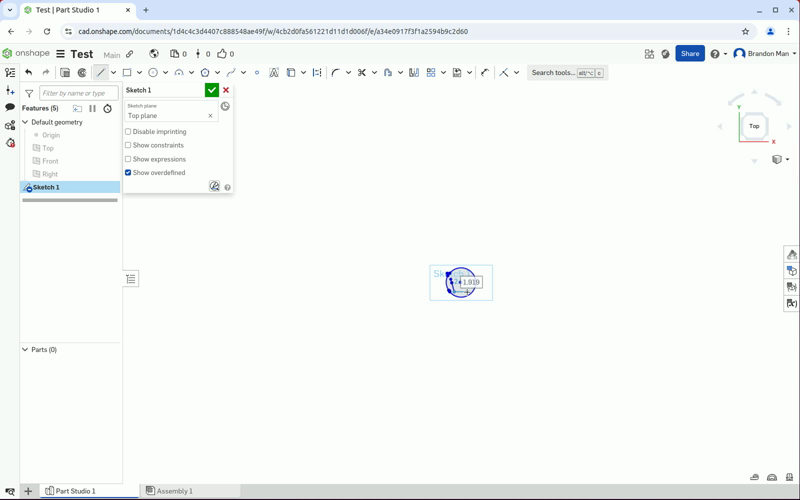
key_down(shift)
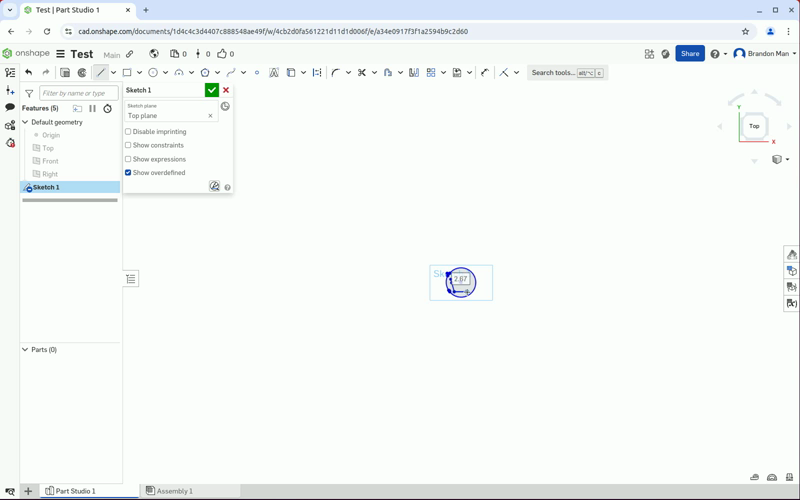
mouse_move(497, 291)
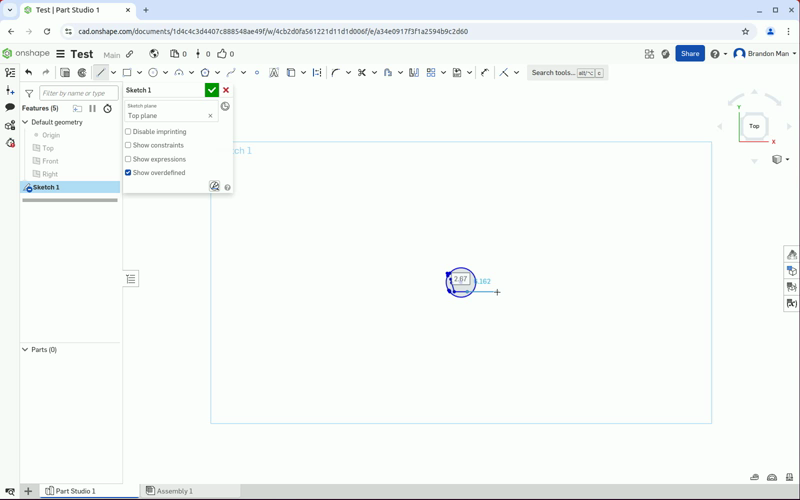
mouse_move(471, 279)
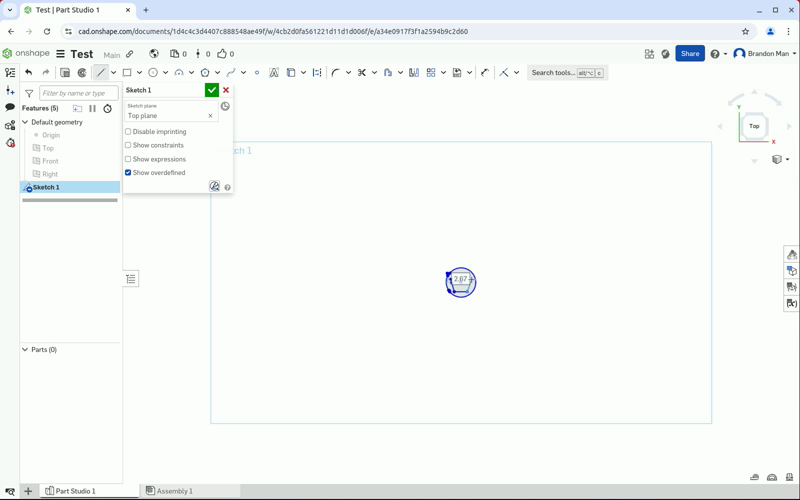
click(471, 279)
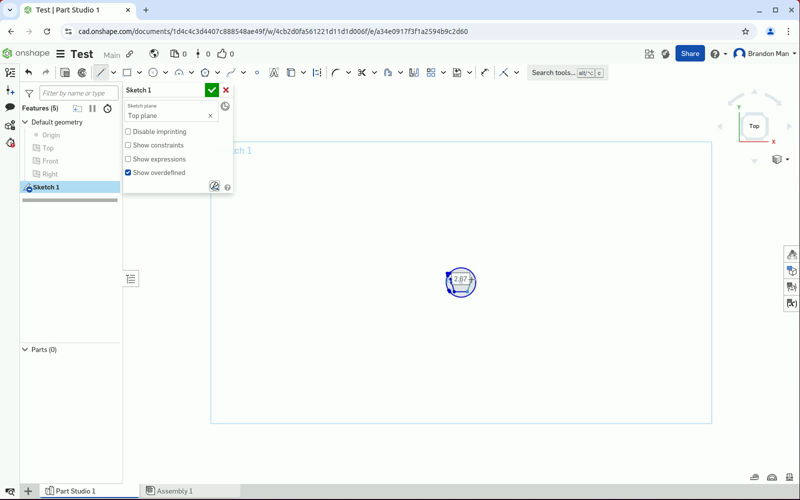
key_up(shift)
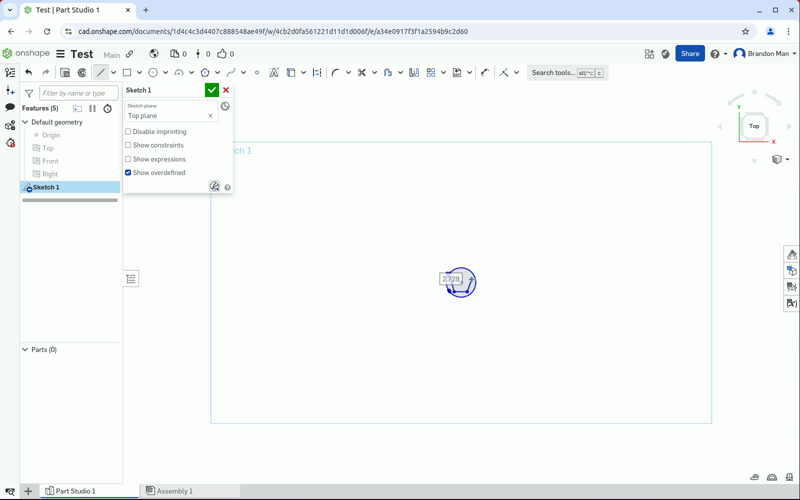
key_down(shift)
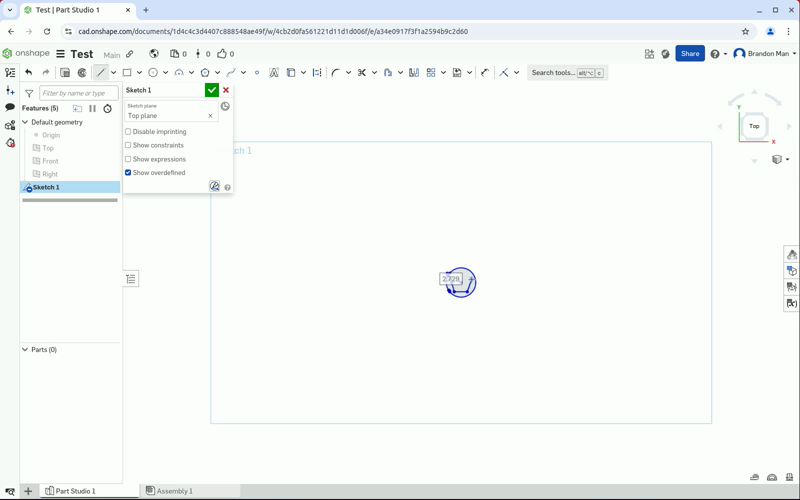
mouse_move(501, 279)
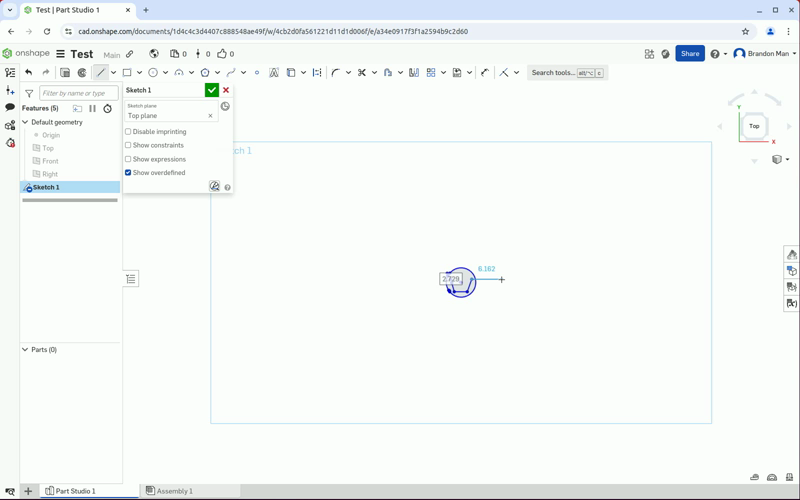
mouse_move(461, 271)
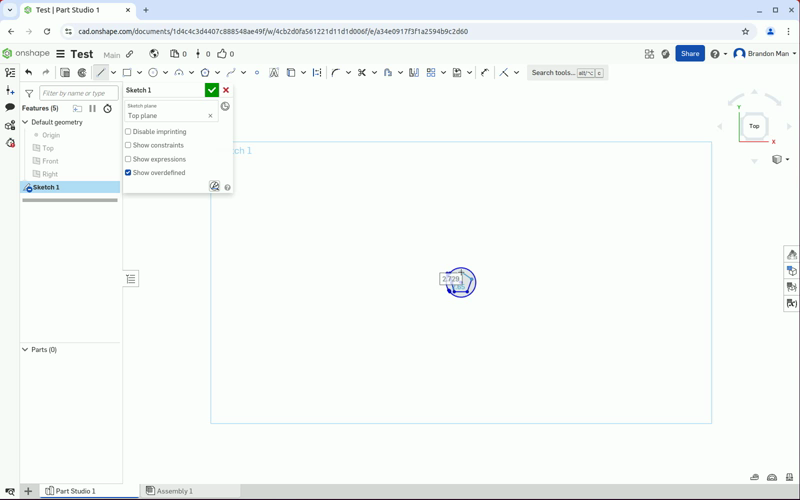
click(461, 271)
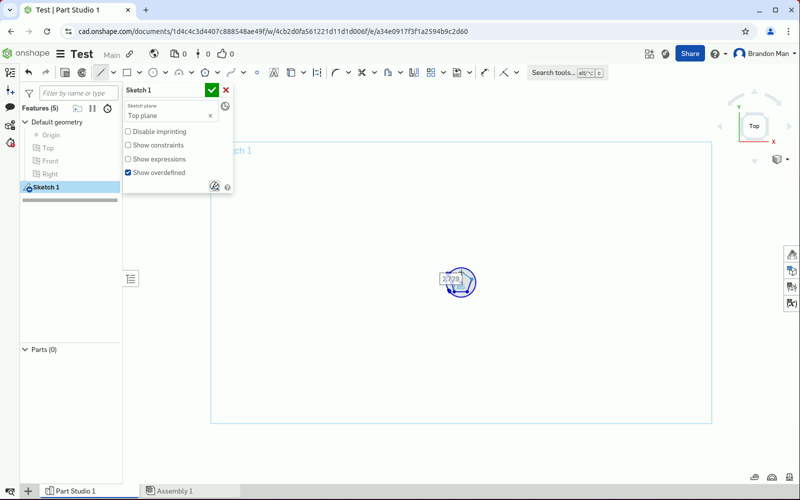
key_up(shift)
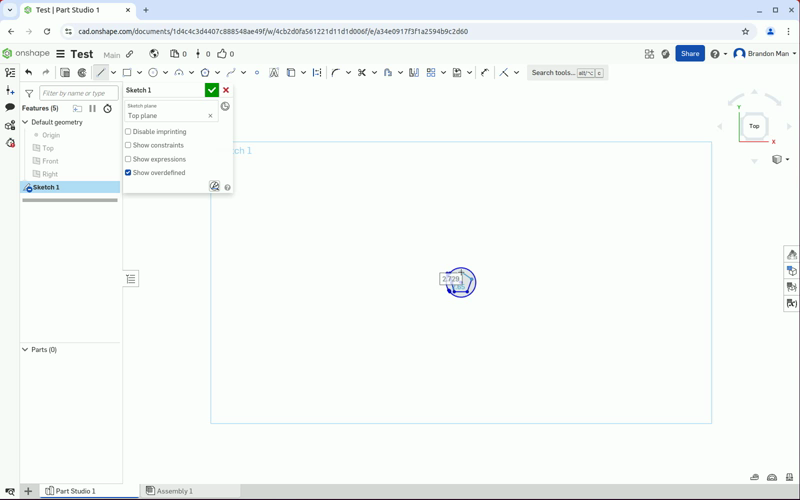
mouse_move(491, 271)
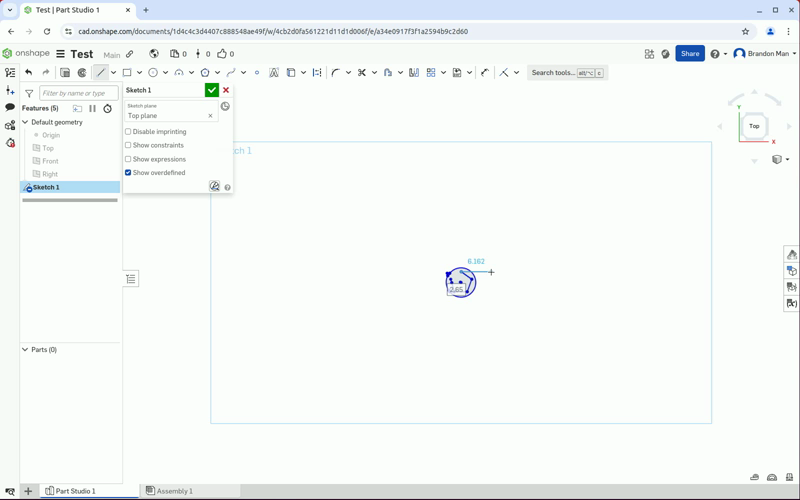
key_down(shift)
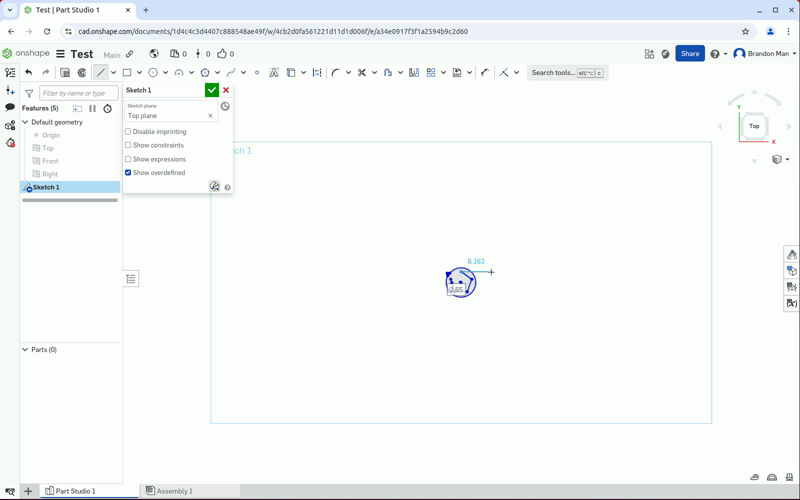
mouse_move(450, 279)
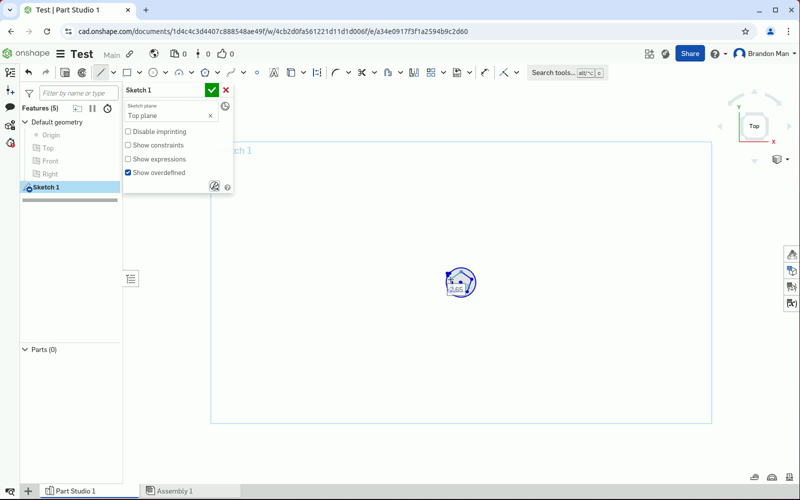
scroll(6)
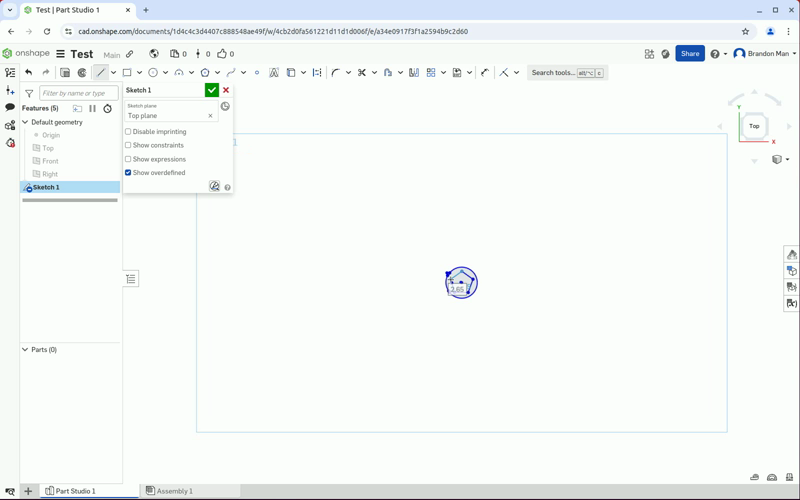
scroll(6)
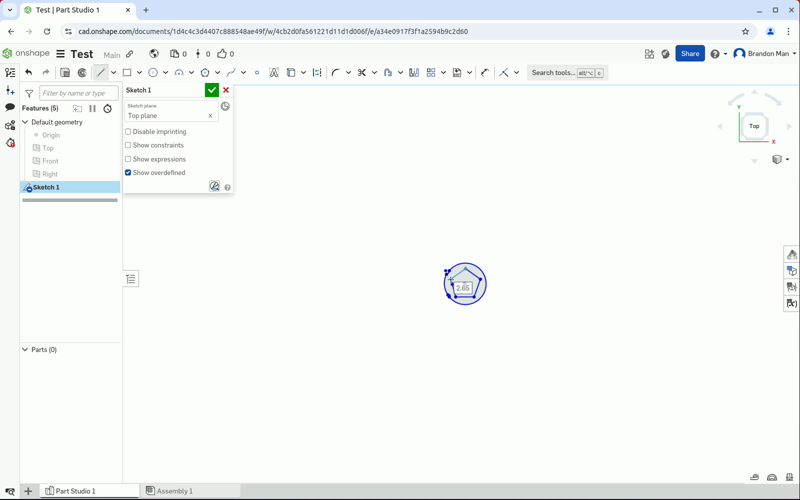
scroll(6)
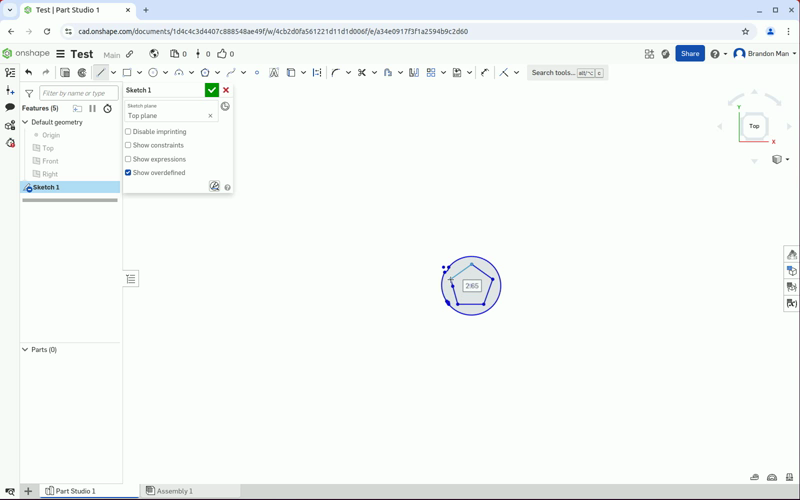
scroll(6)
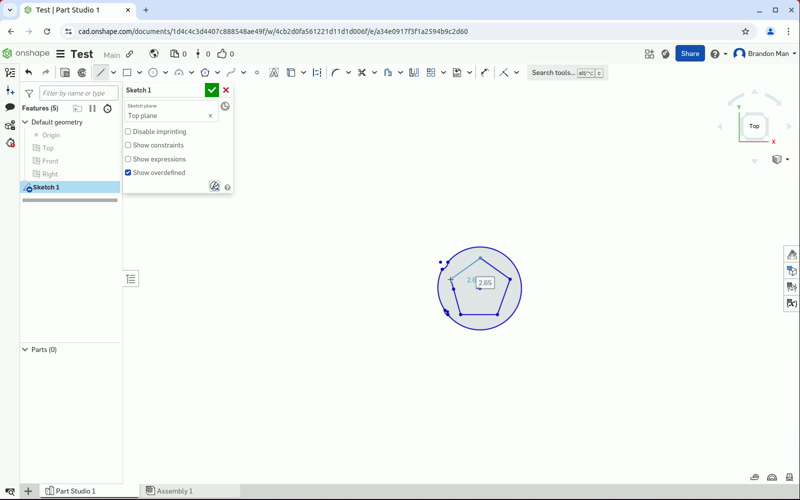
scroll(6)
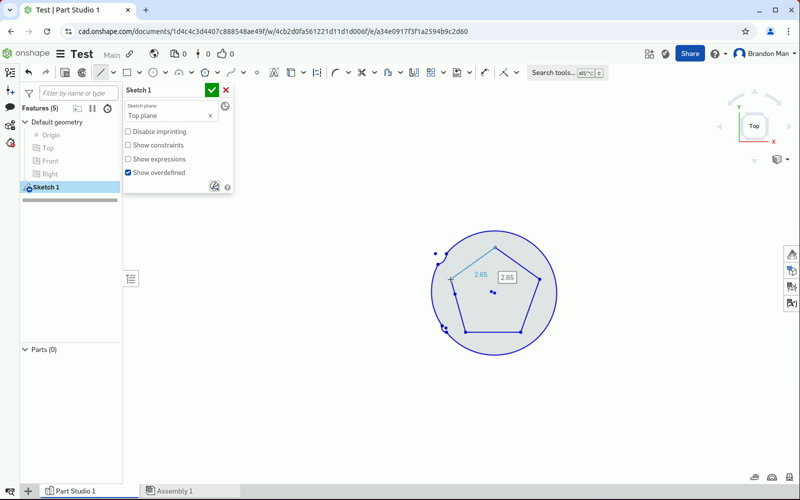
scroll(6)
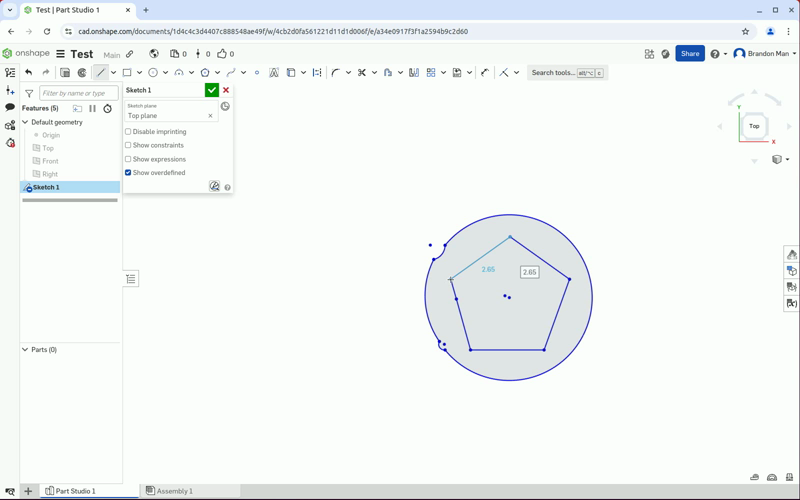
scroll(6)
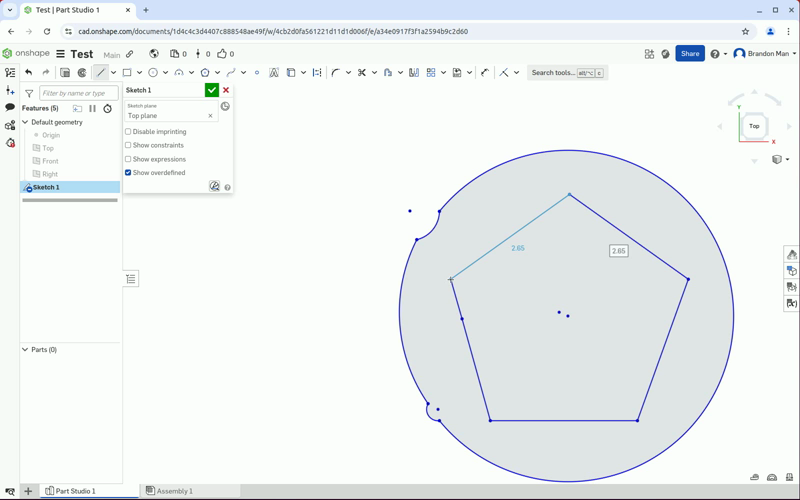
key_up(shift)
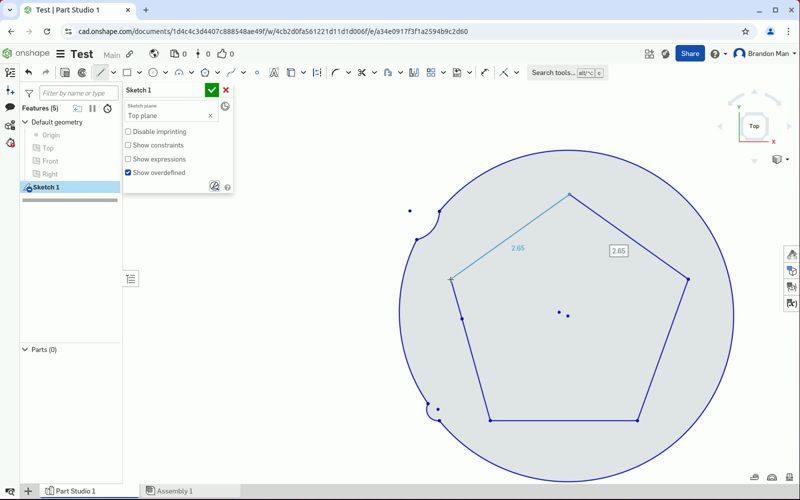
click(450, 279)
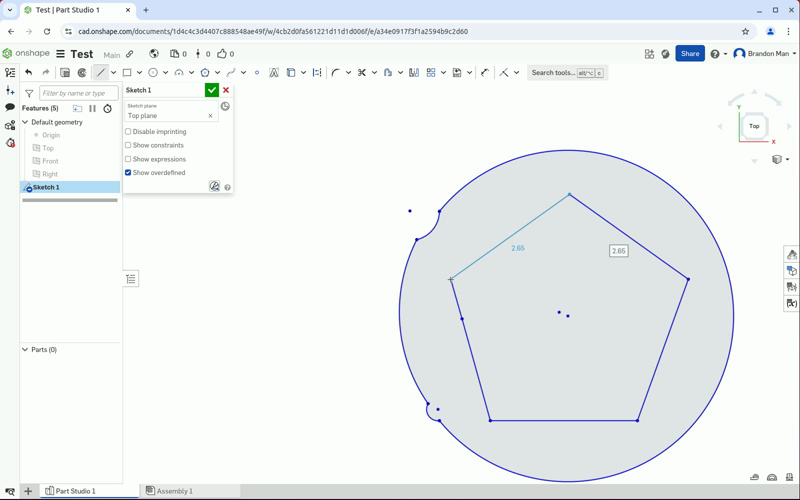
scroll(-6)
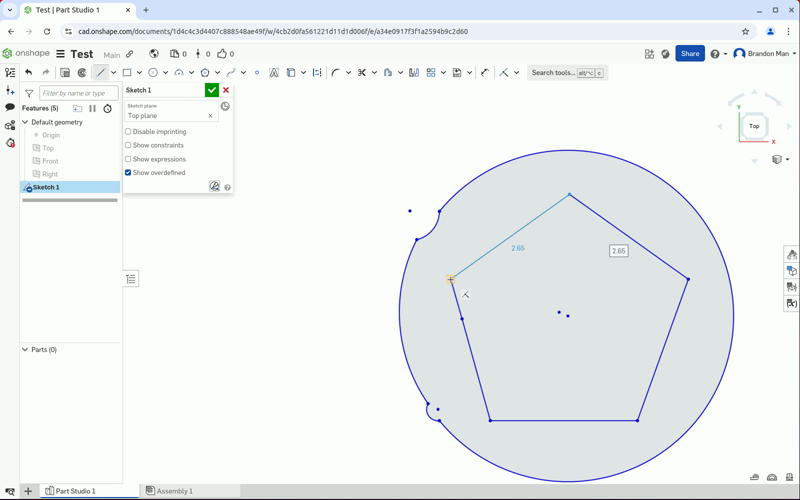
scroll(-6)
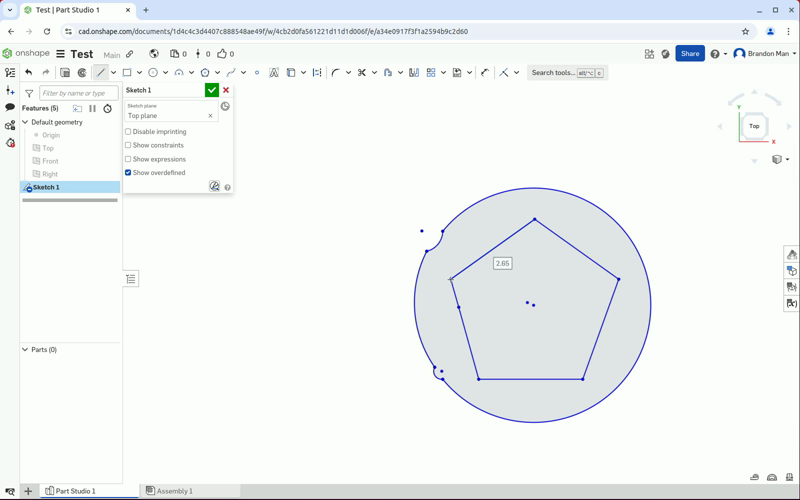
scroll(-6)
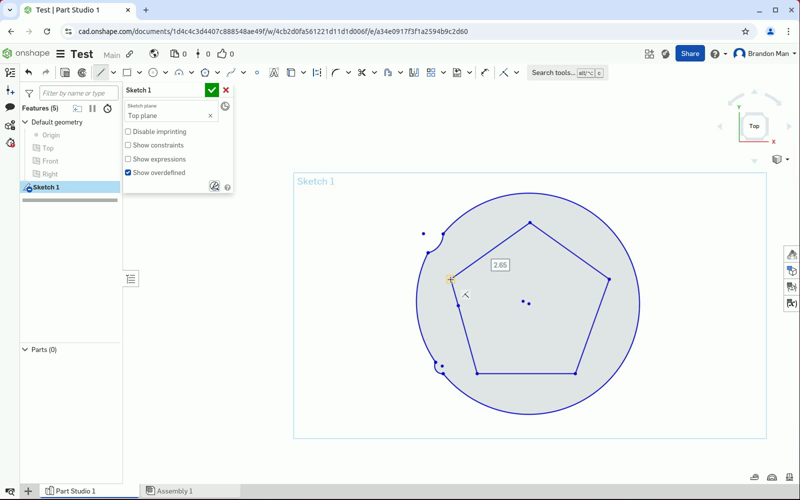
scroll(-6)
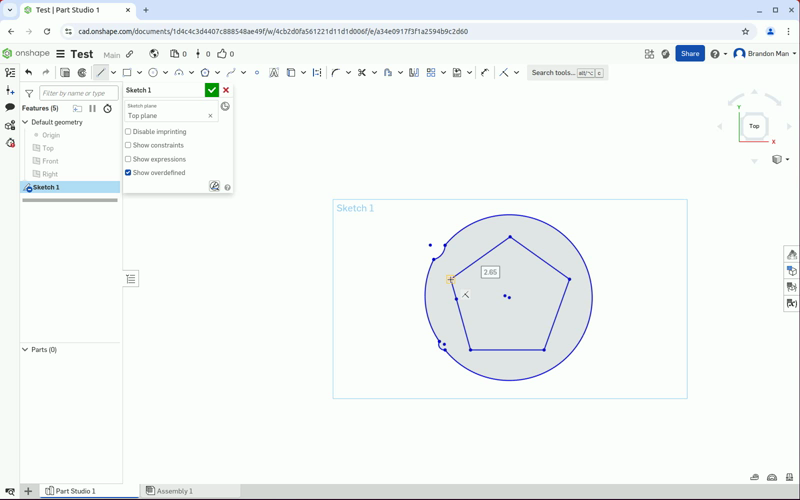
scroll(-6)
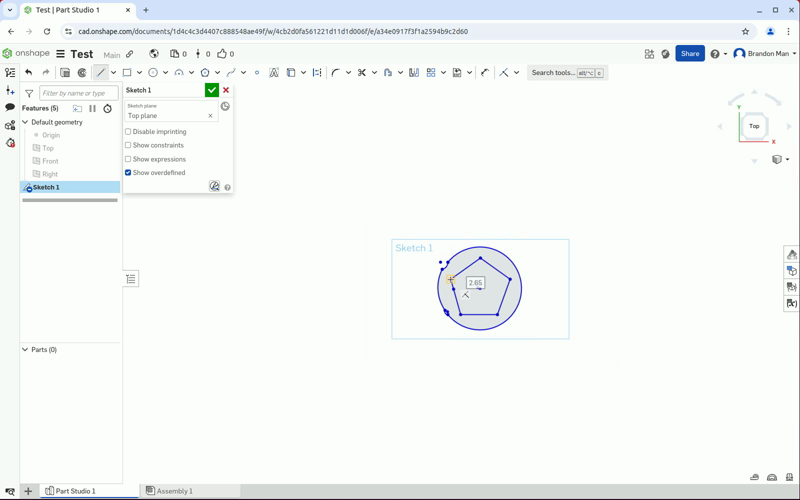
scroll(-6)
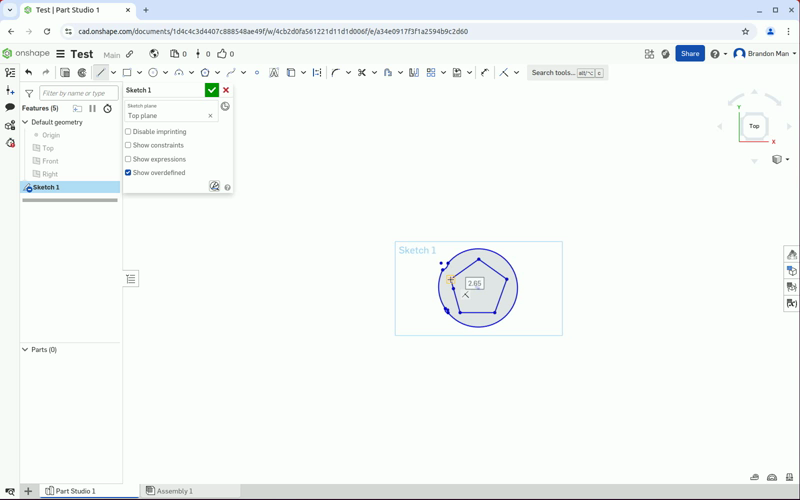
scroll(-6)
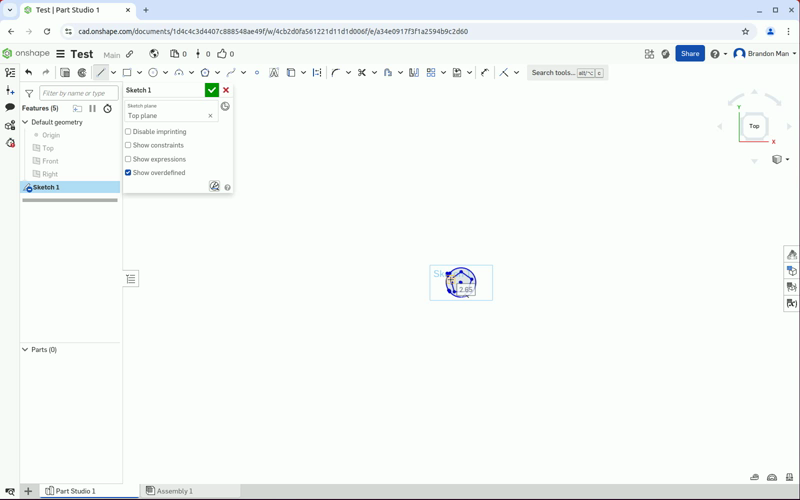
key(esc)
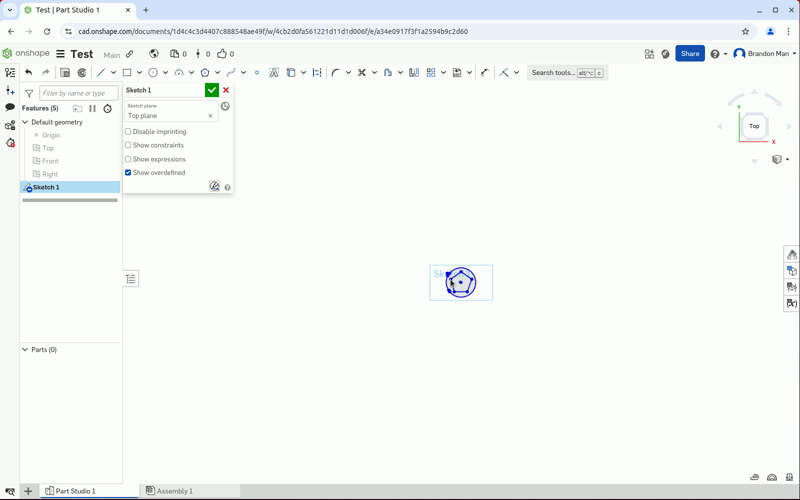
mouse_move(450, 290)
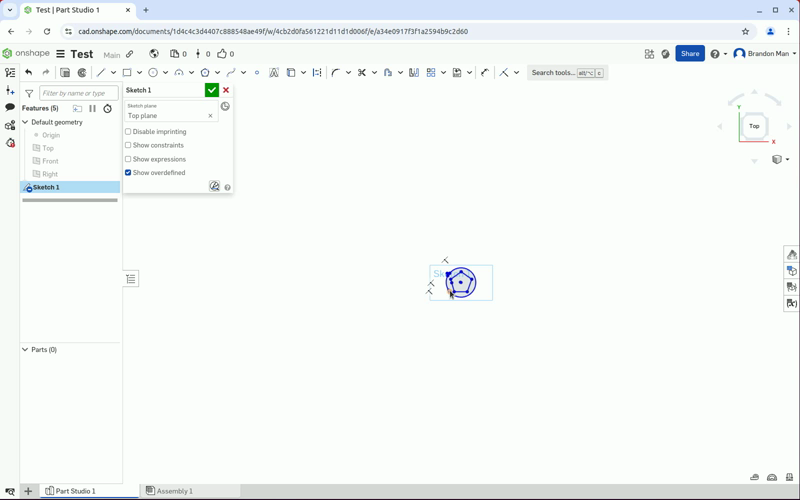
scroll(6)
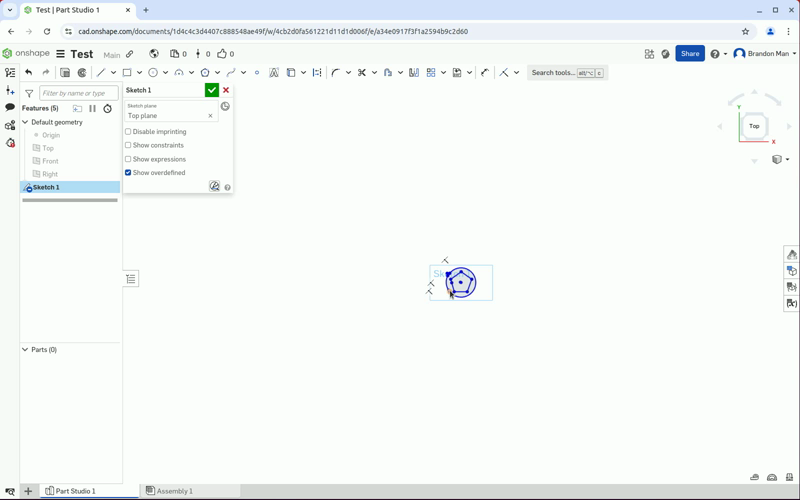
scroll(6)
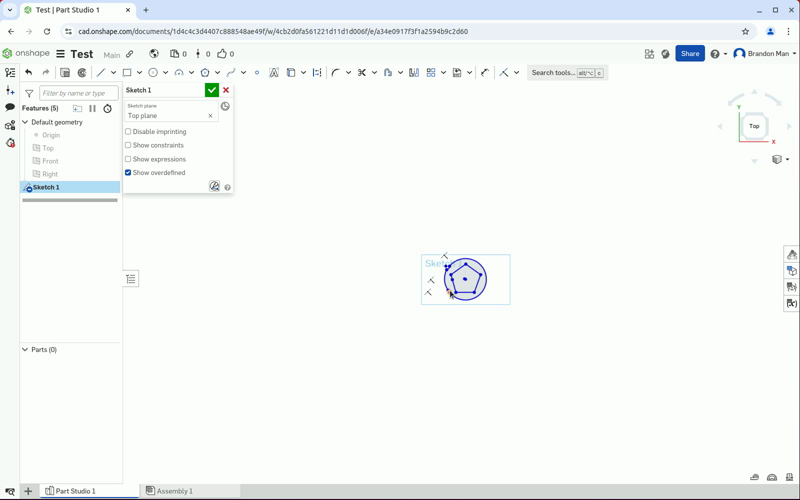
scroll(6)
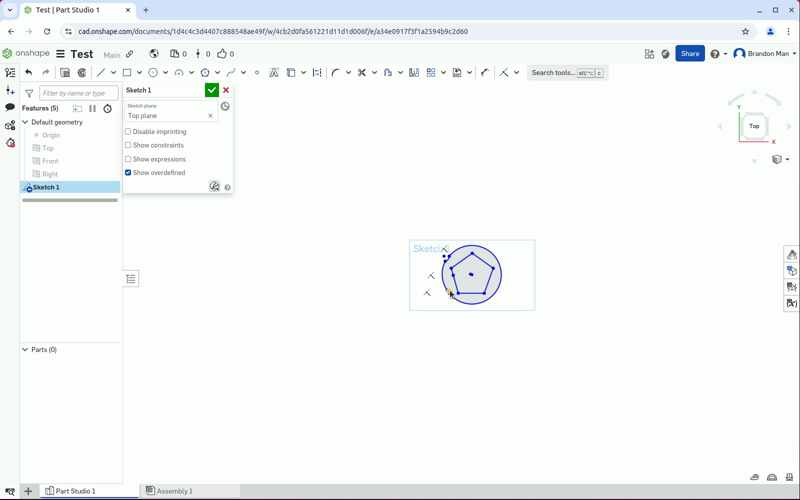
scroll(6)
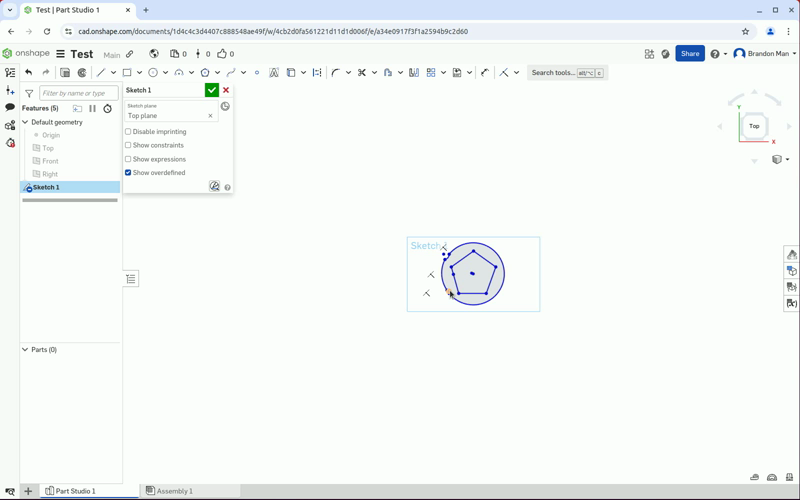
scroll(6)
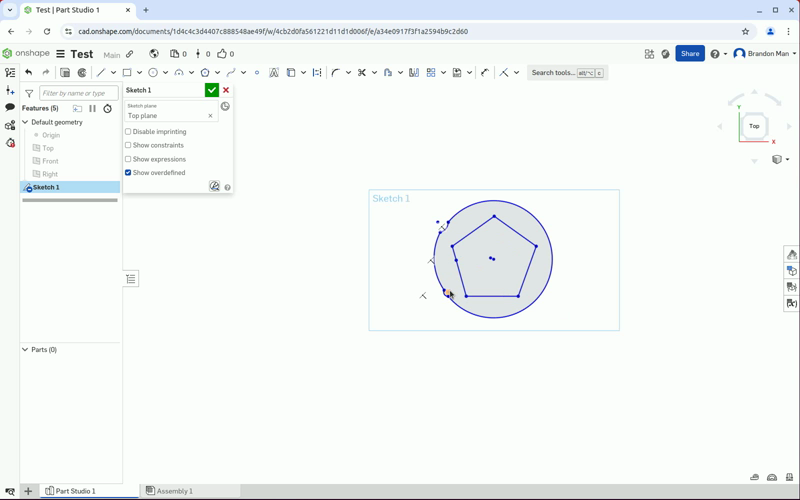
scroll(6)
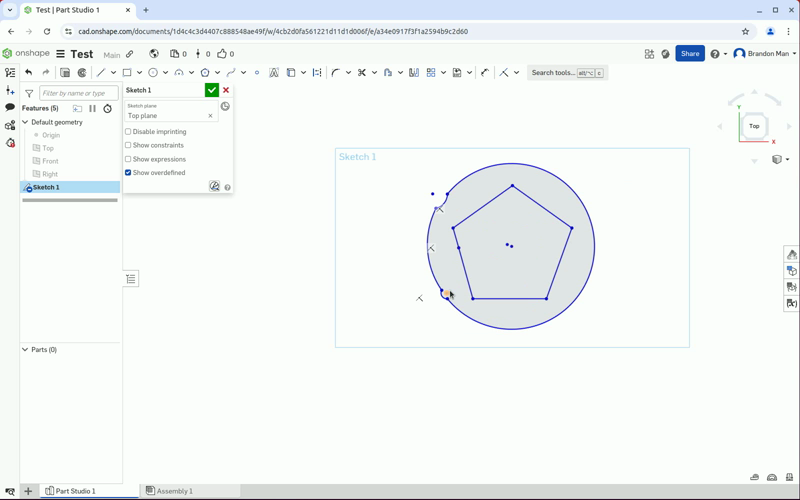
scroll(6)
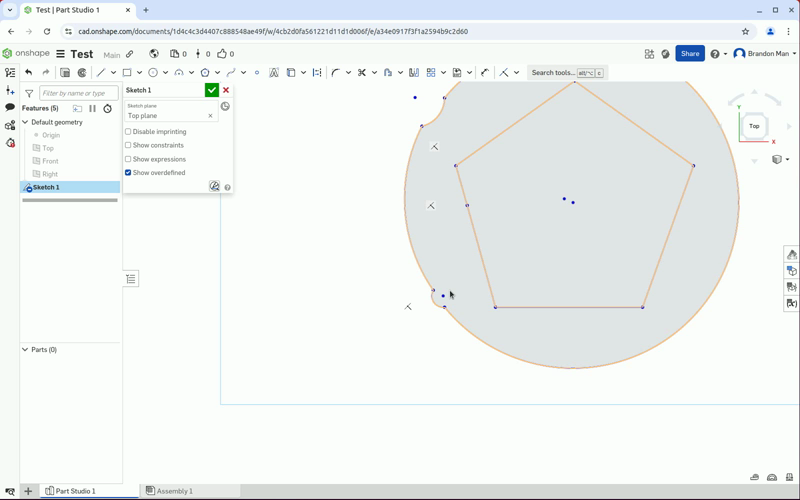
click(450, 290)
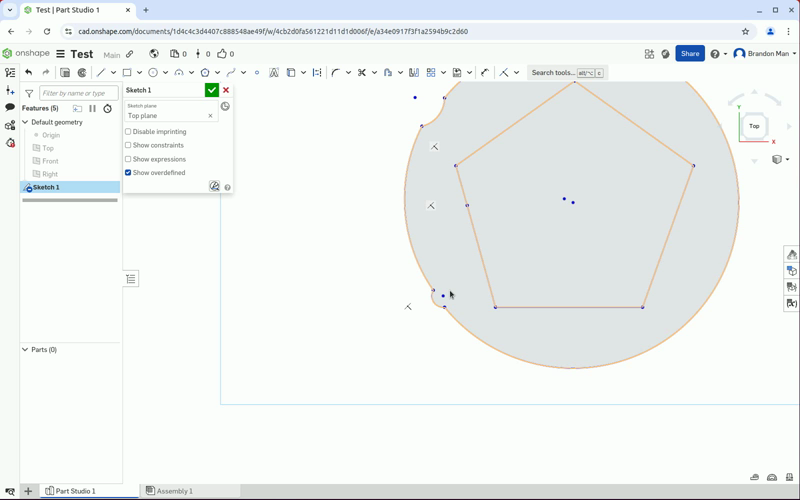
scroll(-6)
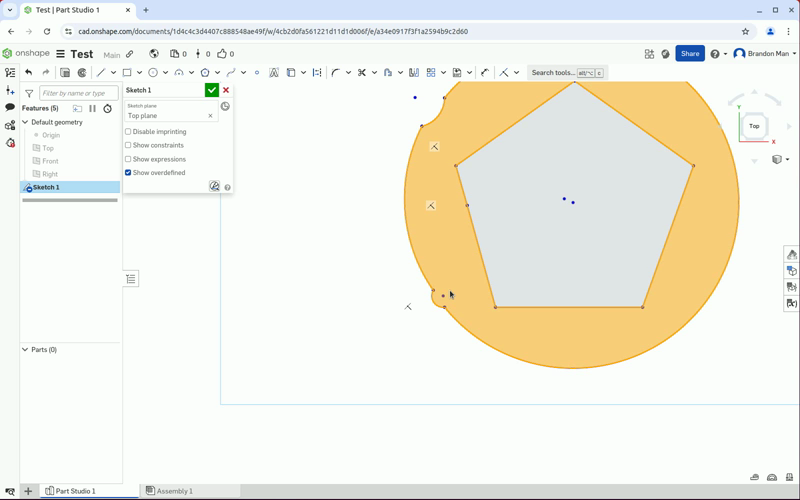
scroll(-6)
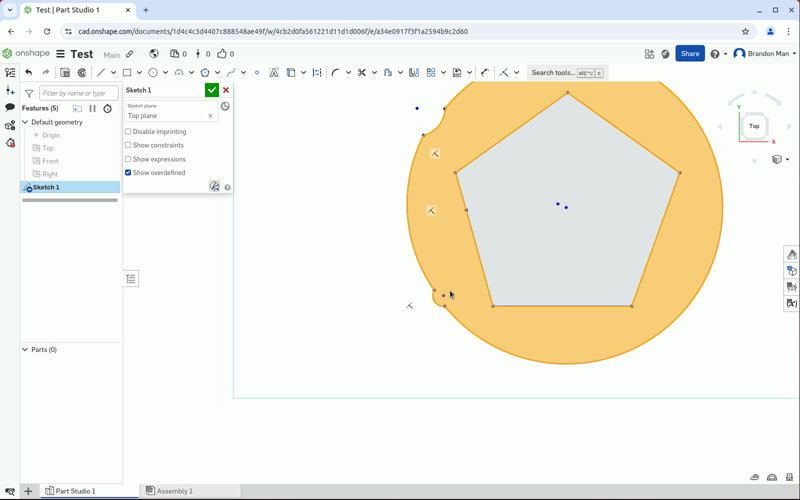
scroll(-6)
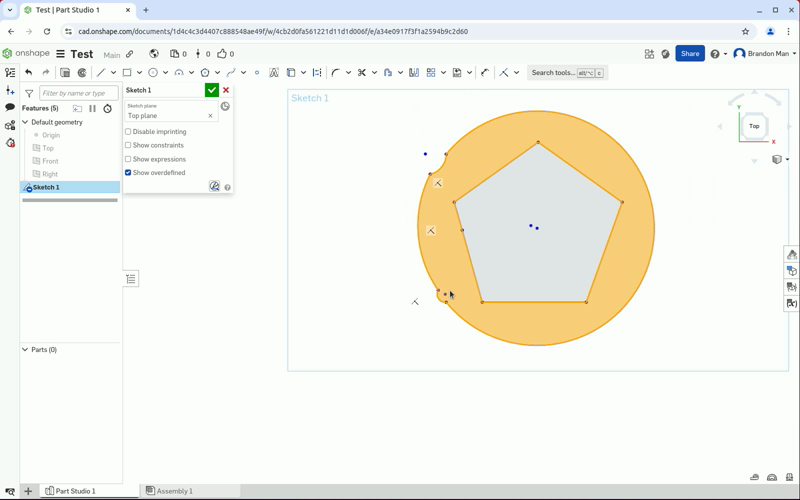
scroll(-6)
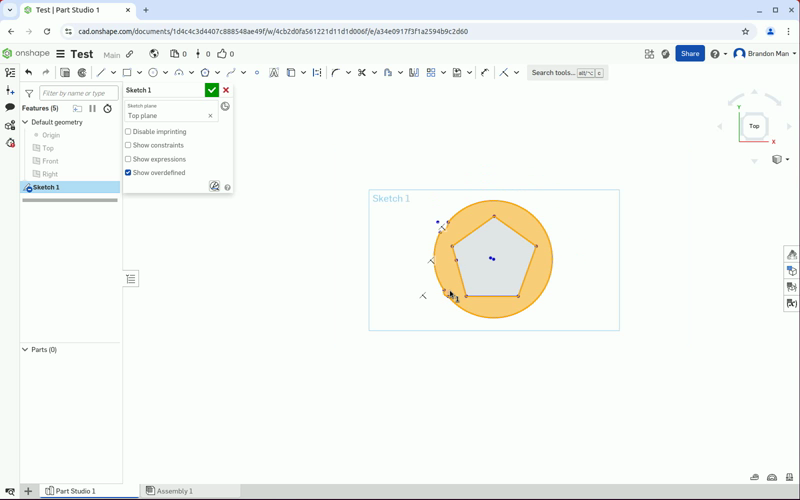
scroll(-6)
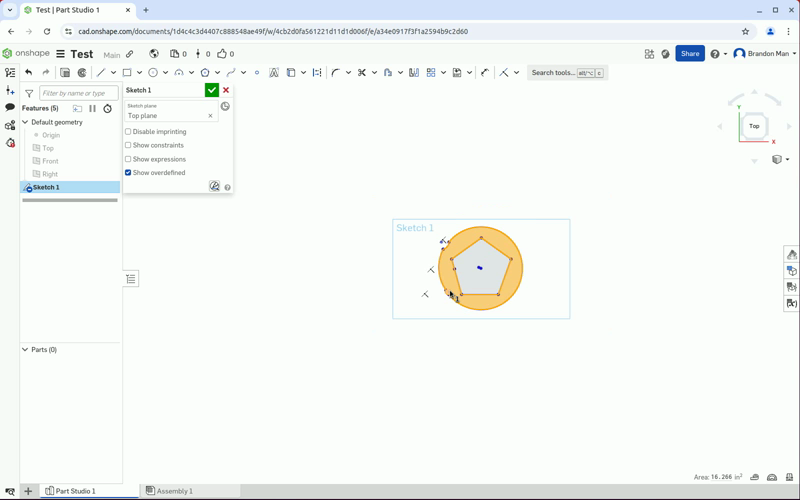
scroll(-6)
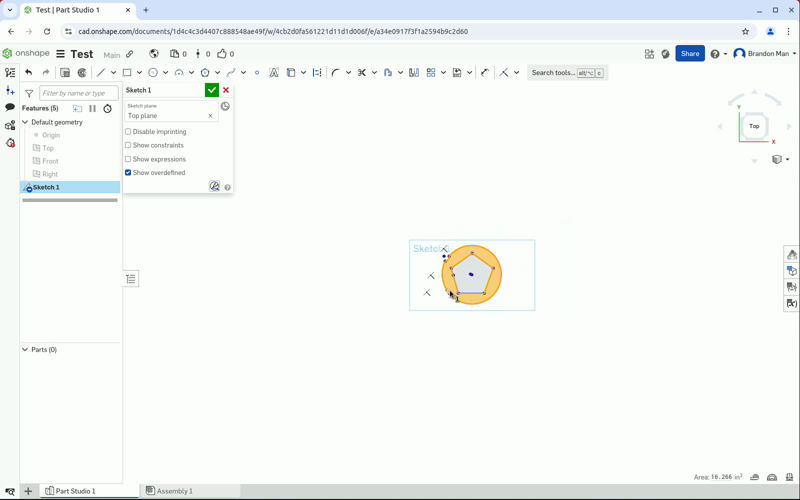
scroll(-6)
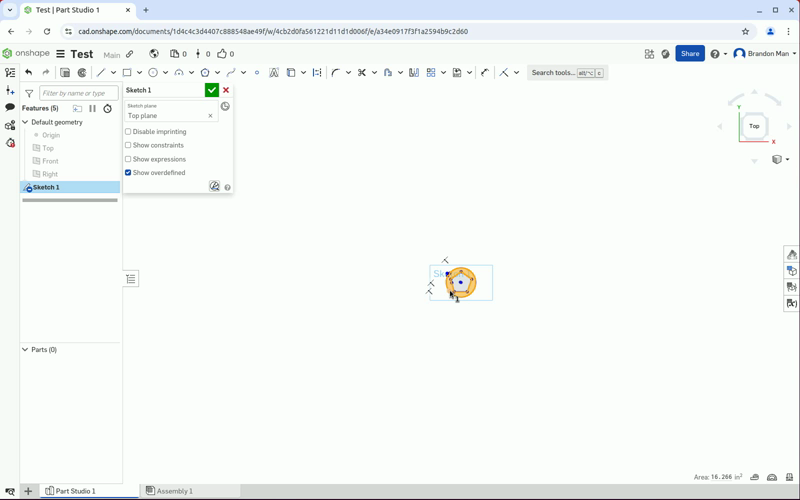
mouse_move(73, 352)
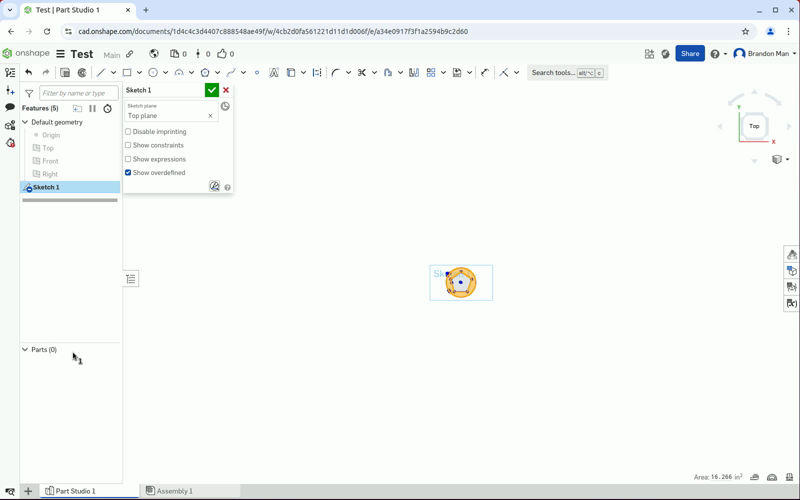
key(shift+y)
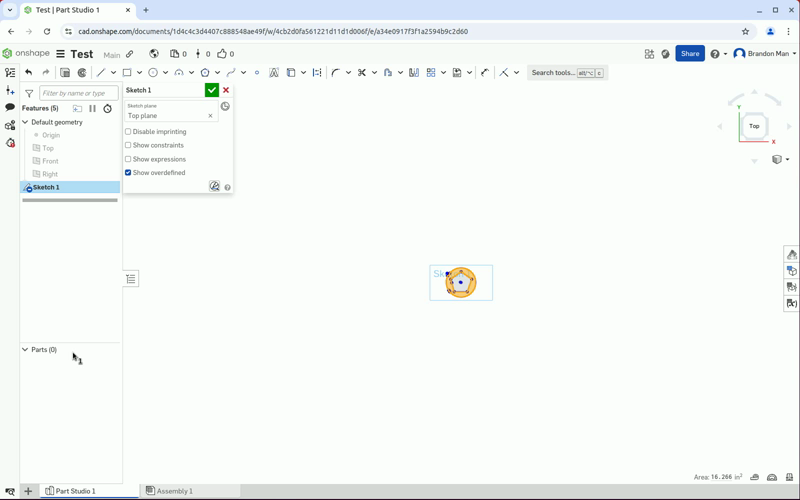
key(shift+e)
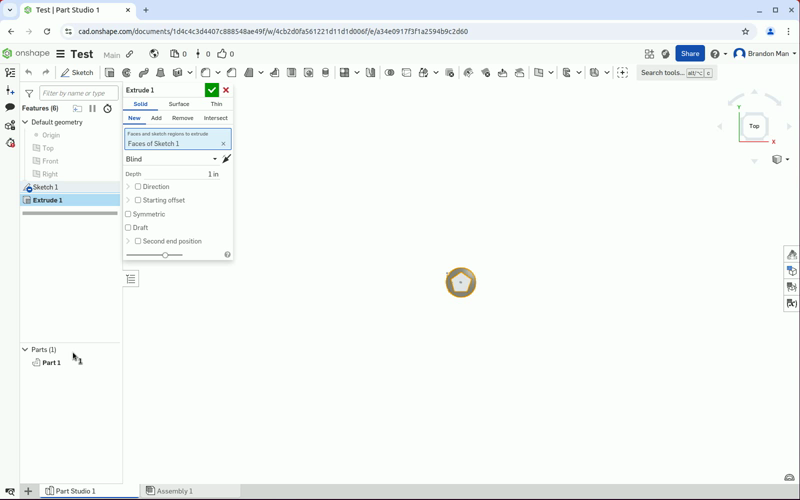
mouse_move(143, 106)
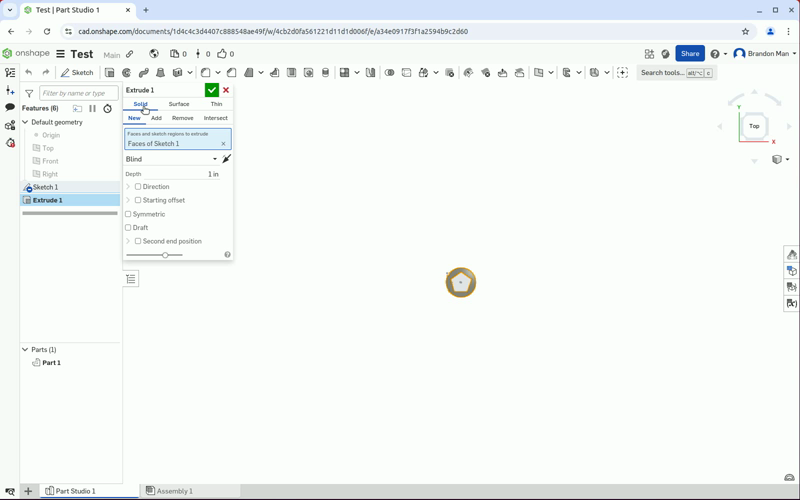
click(143, 106)
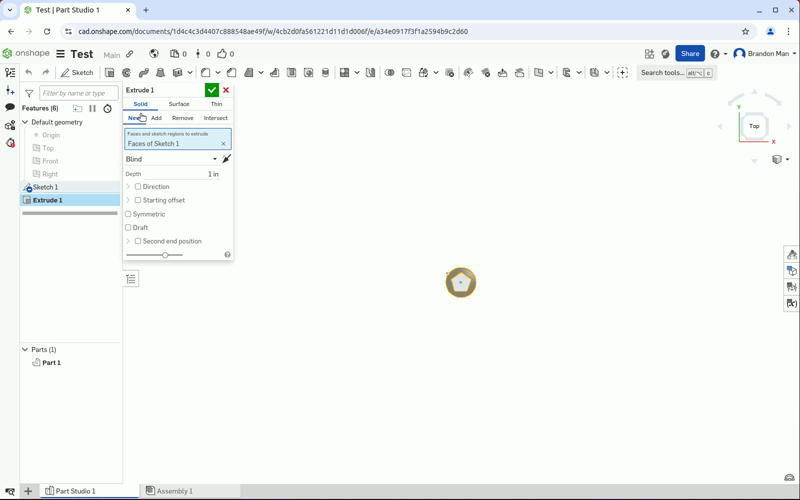
mouse_move(137, 120)
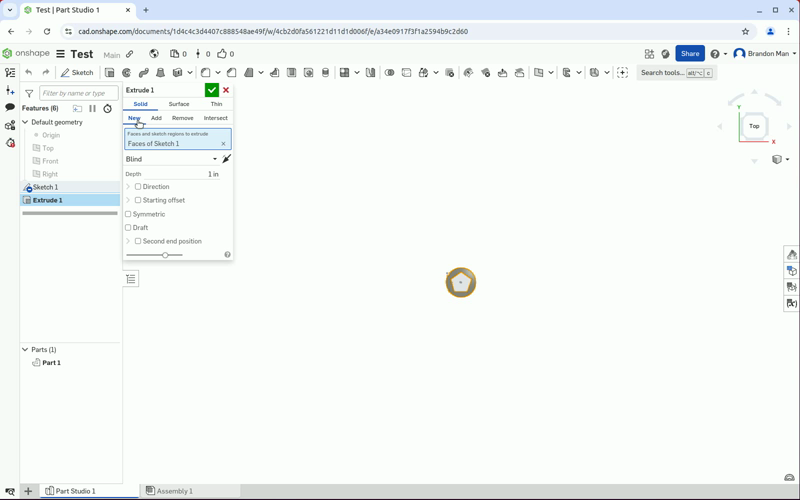
click(137, 120)
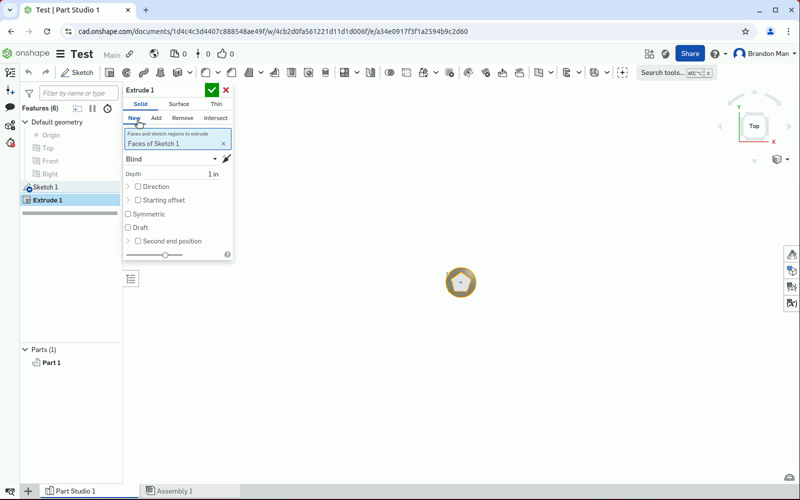
key(tab, 4)
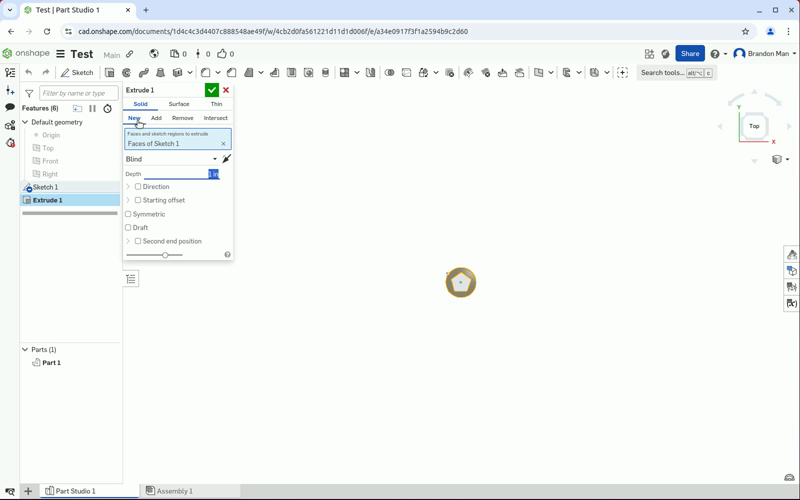
text(3.611)
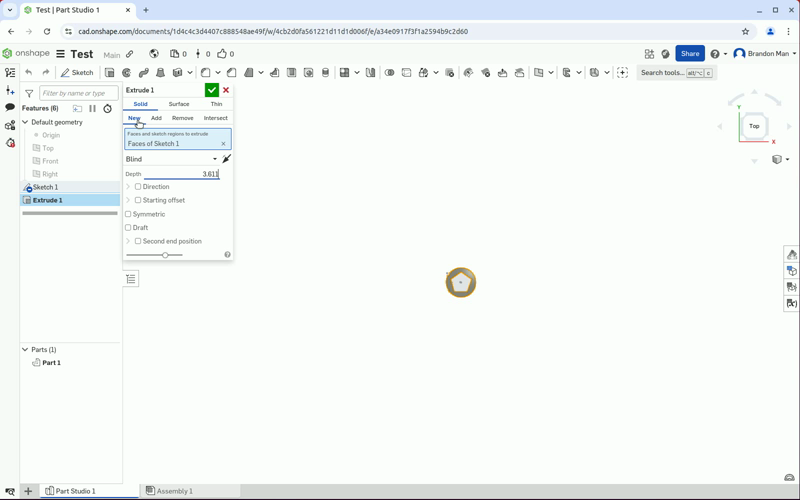
key(enter)
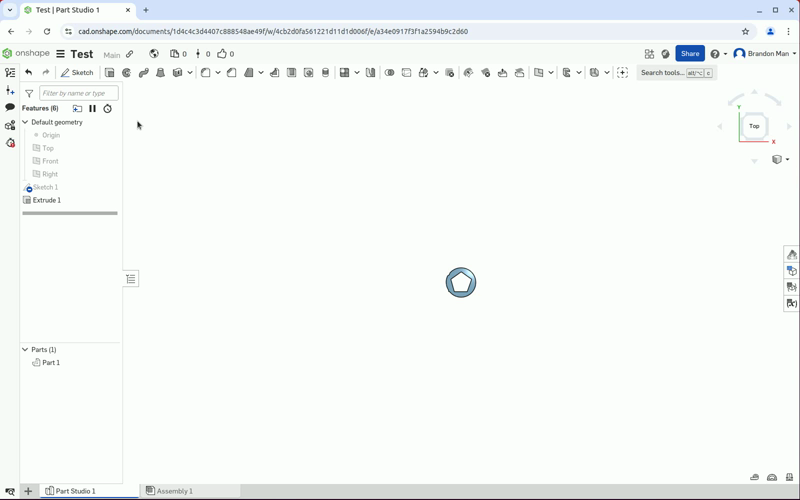
key(shift+h)
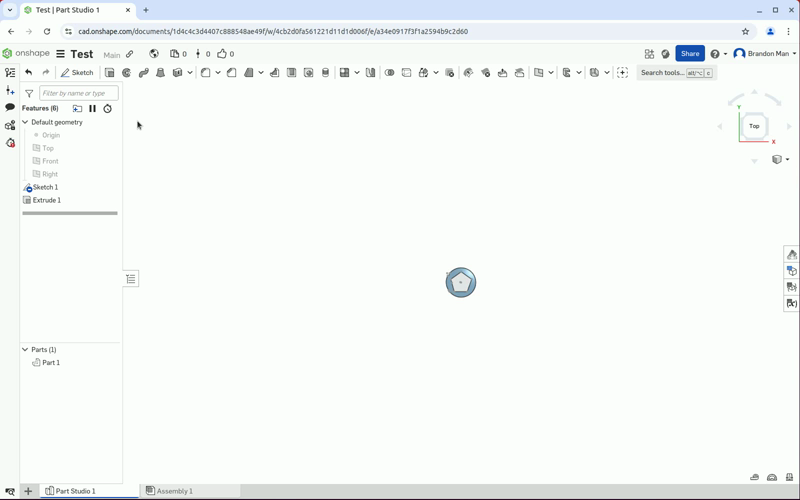
key(shift+h)
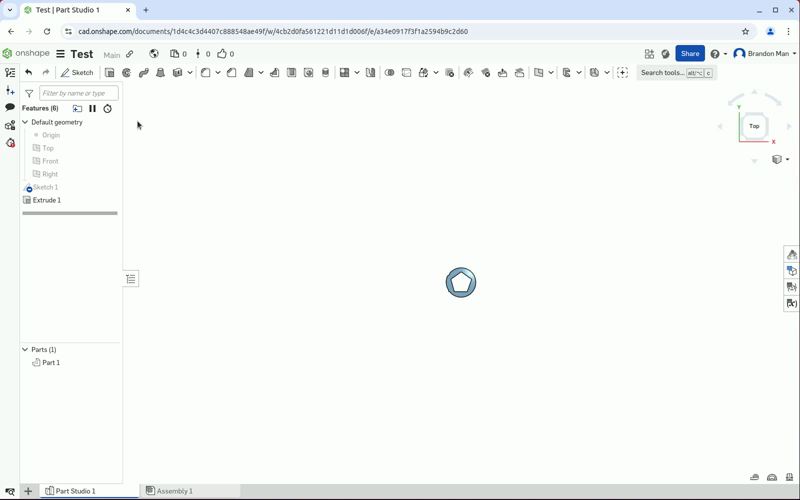
mouse_move(73, 189)
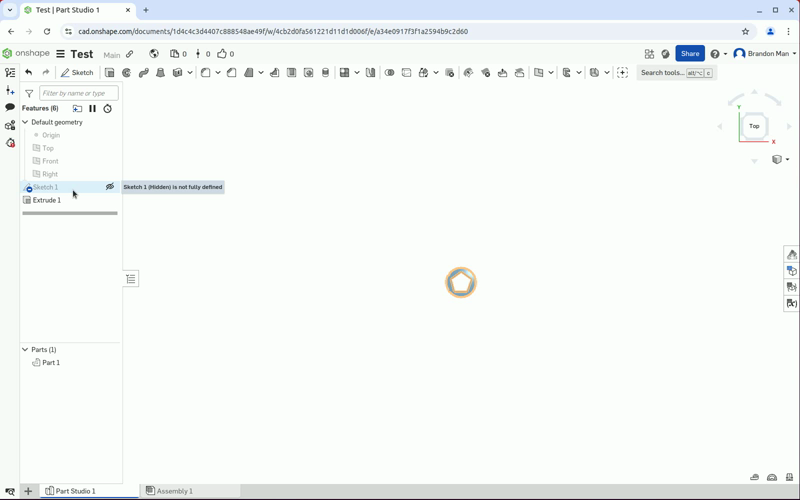
click(73, 189)
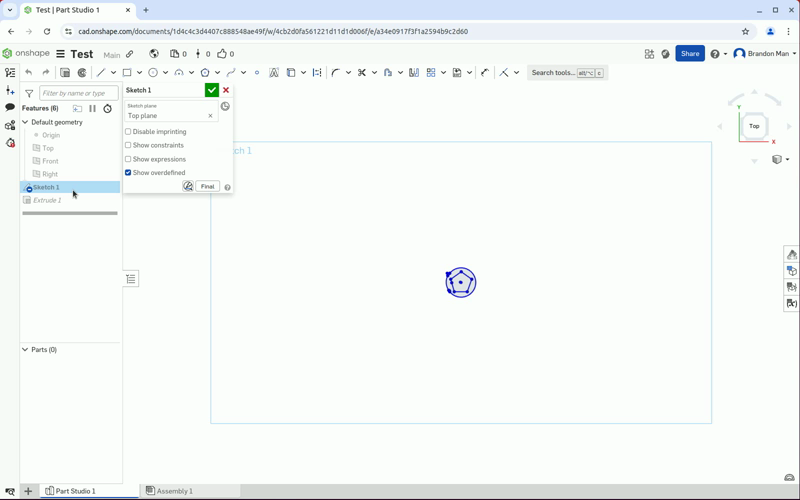
mouse_move(229, 92)
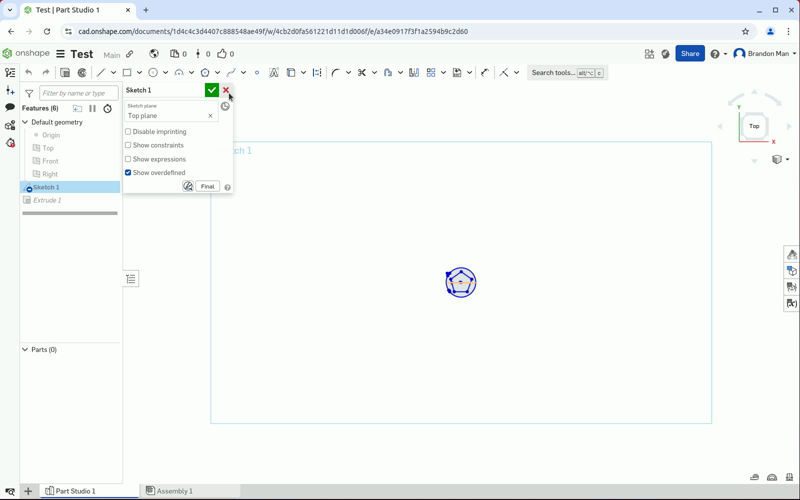
click(229, 92)
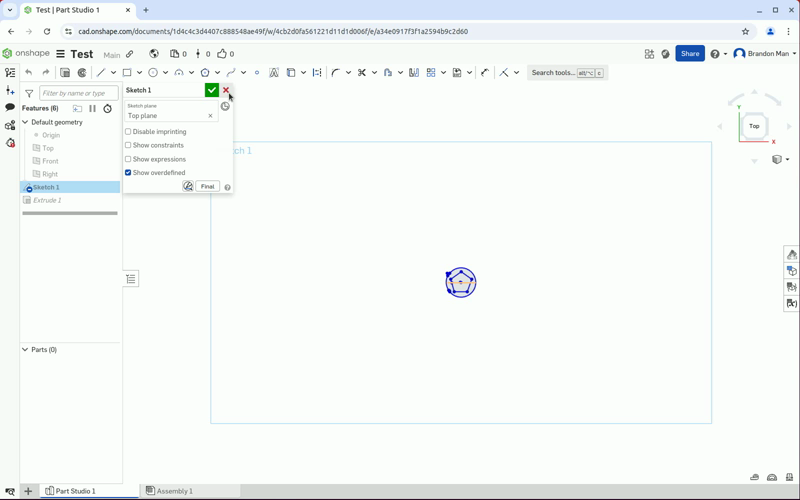
key(shift+s)
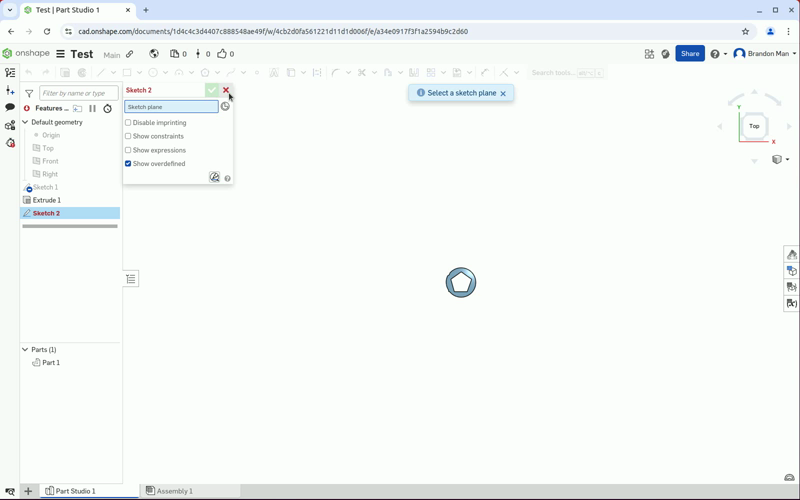
mouse_move(73, 150)
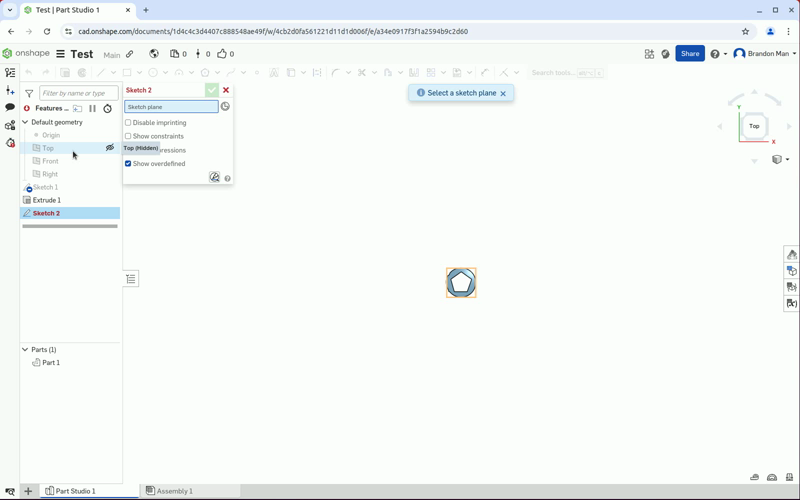
click(73, 150)
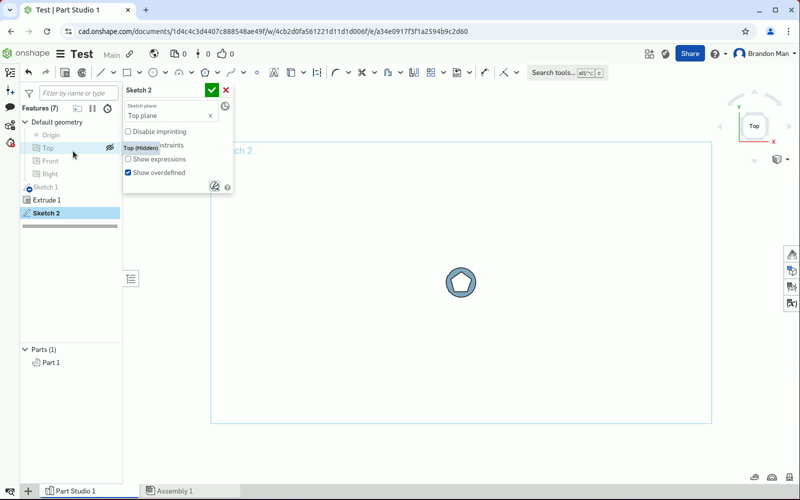
mouse_move(73, 352)
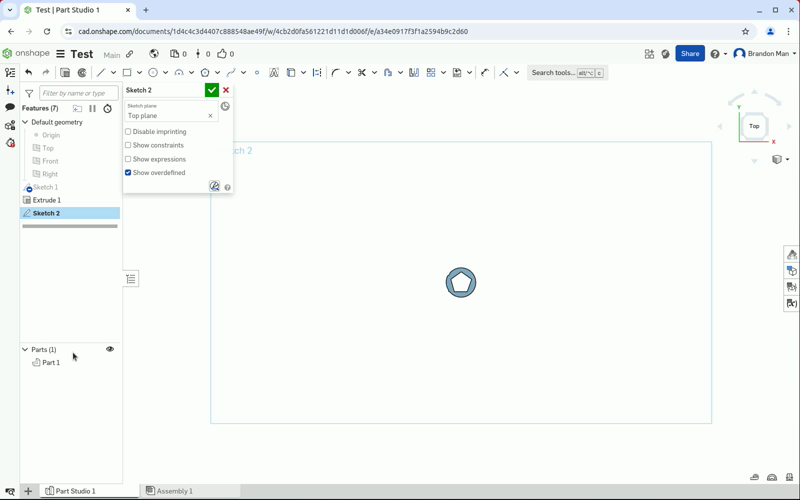
key(y)
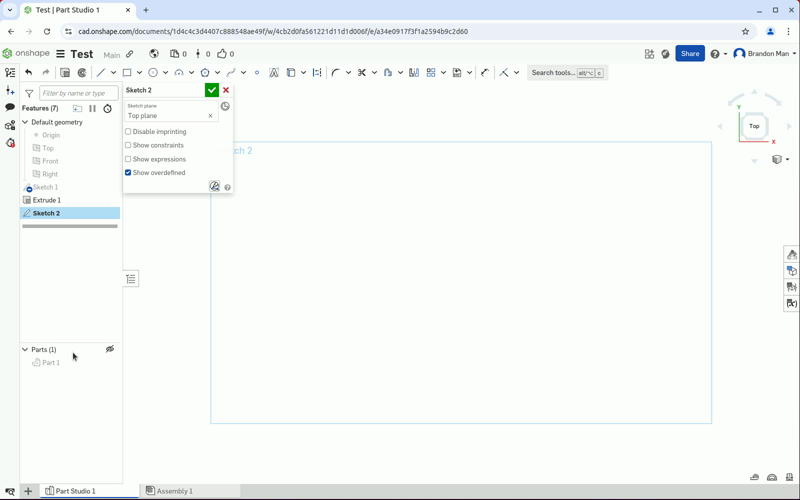
key(a)
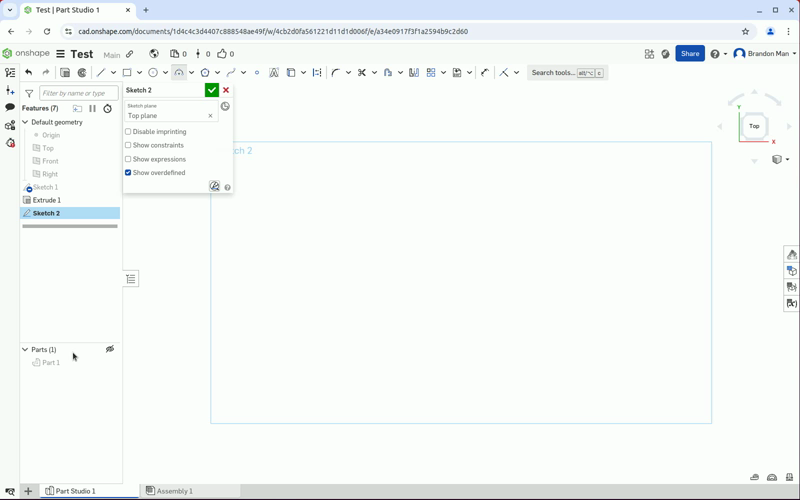
key_down(shift)
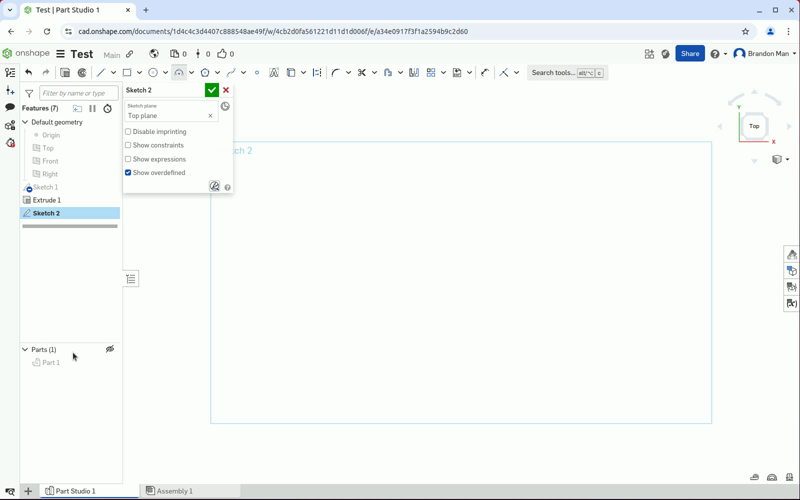
mouse_move(389, 290)
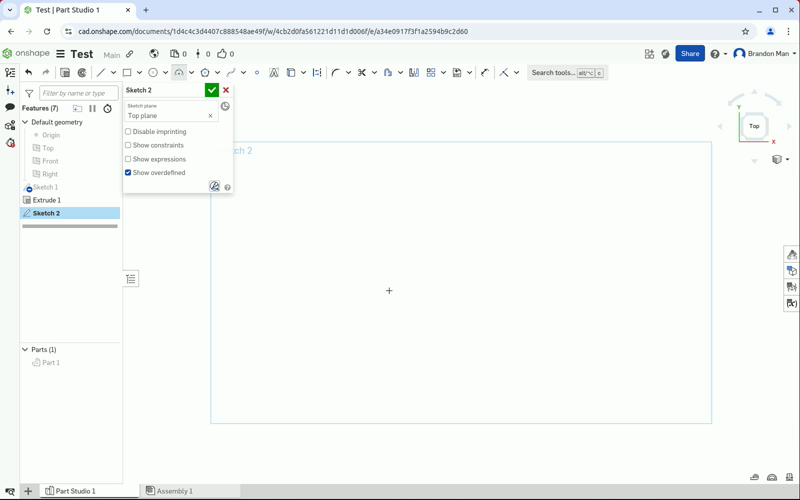
click(389, 290)
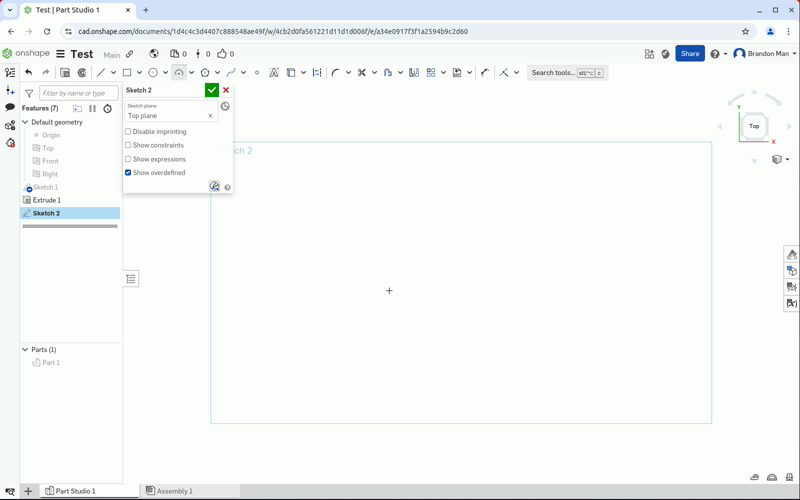
key_up(shift)
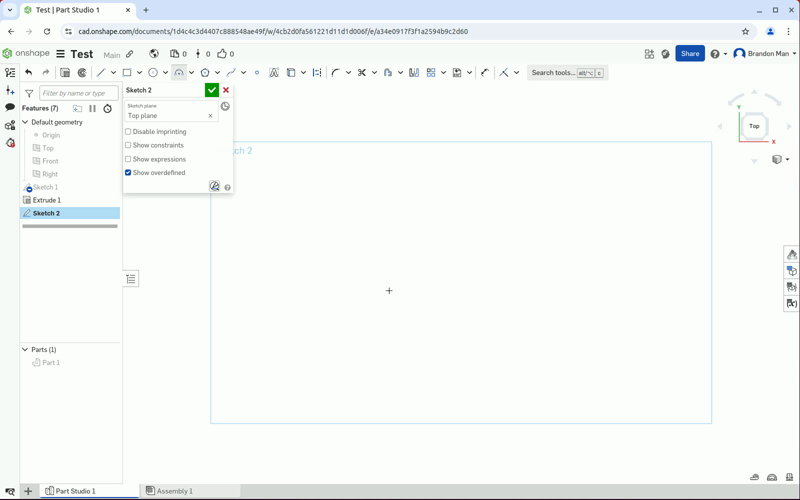
key_down(shift)
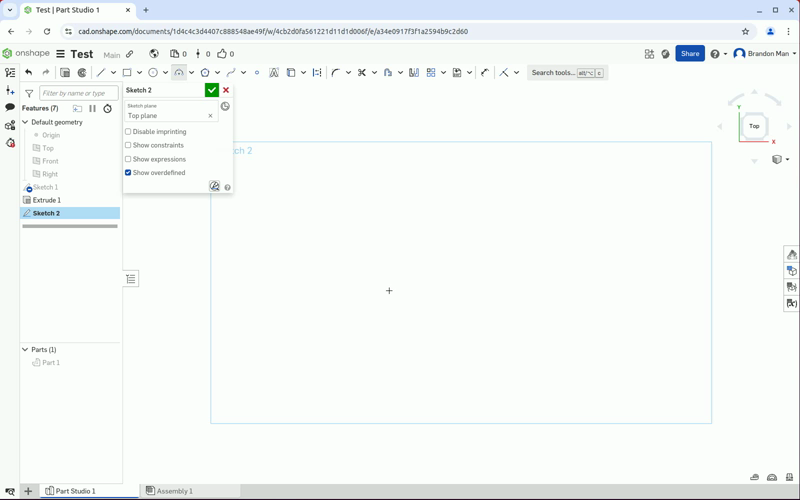
mouse_move(392, 290)
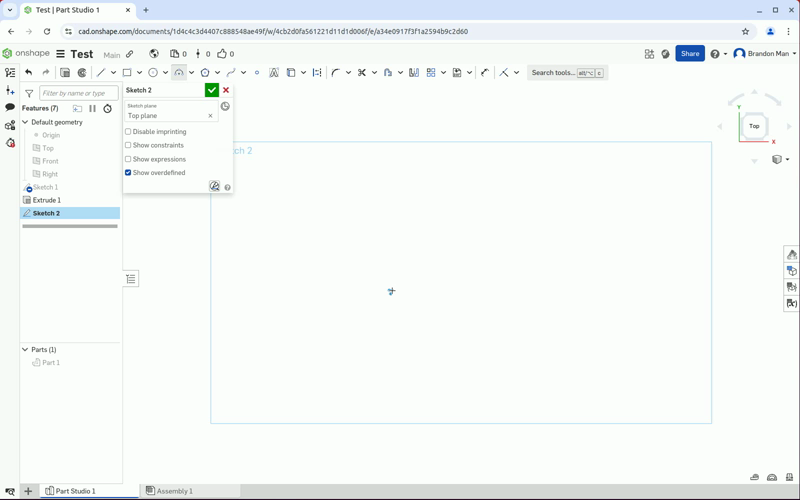
scroll(6)
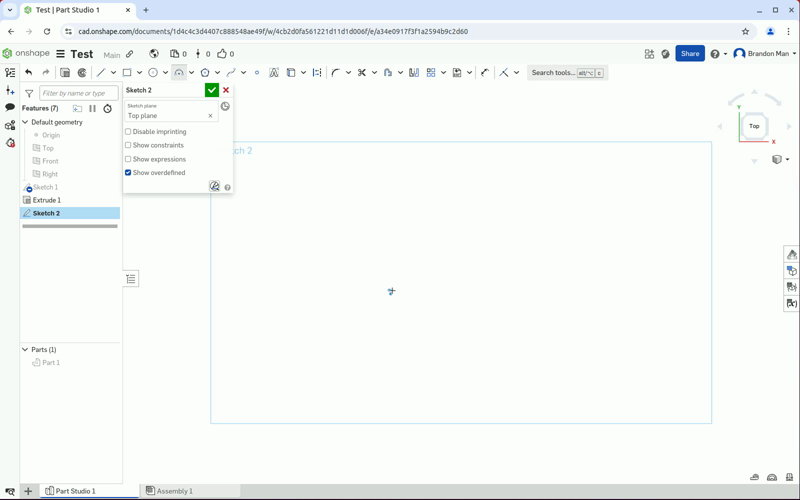
scroll(6)
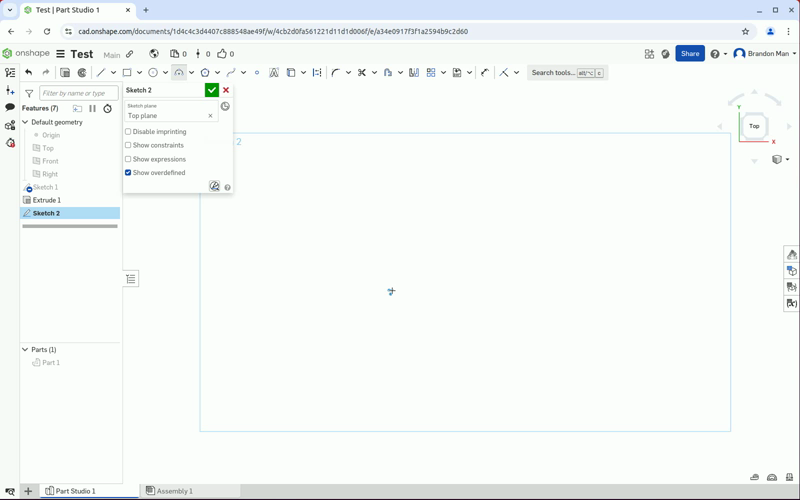
scroll(6)
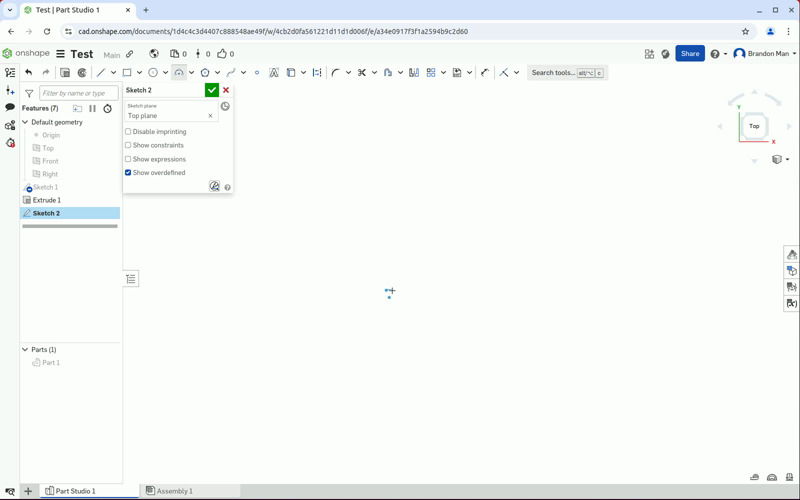
scroll(6)
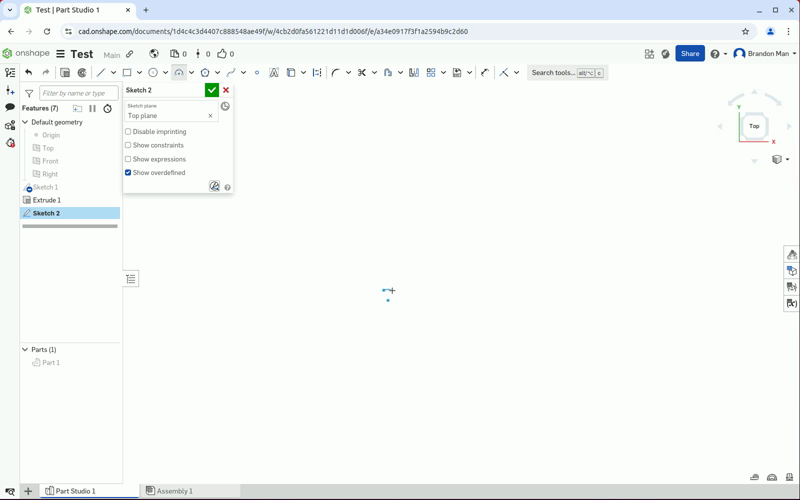
scroll(6)
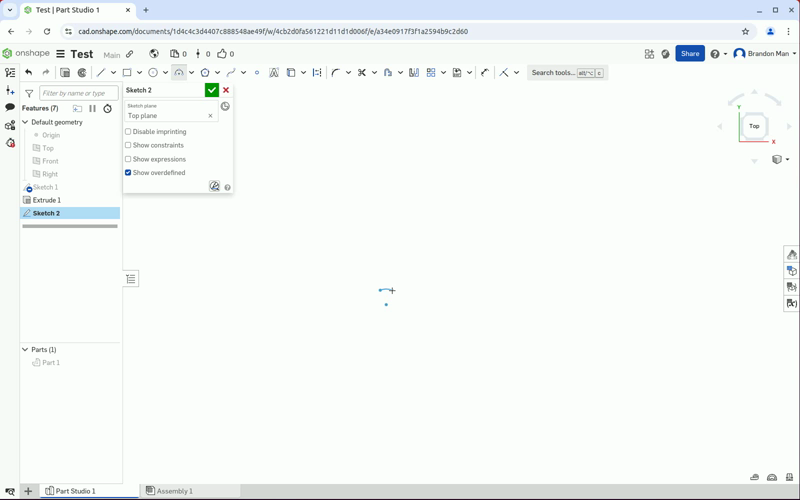
scroll(6)
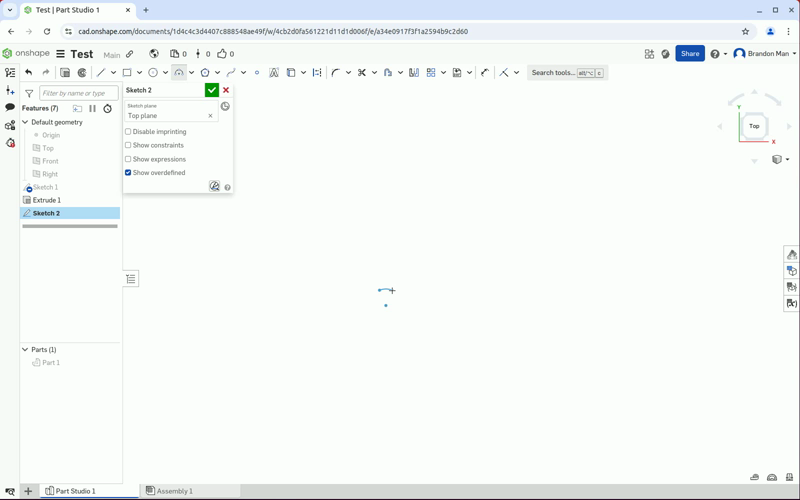
scroll(6)
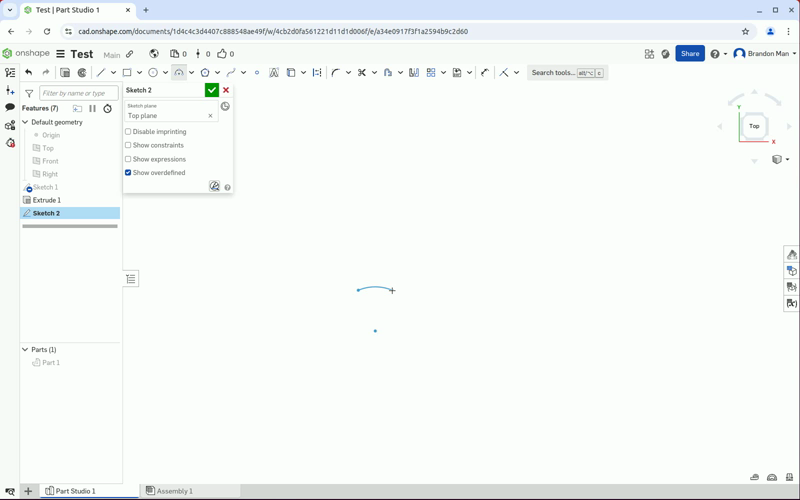
click(392, 290)
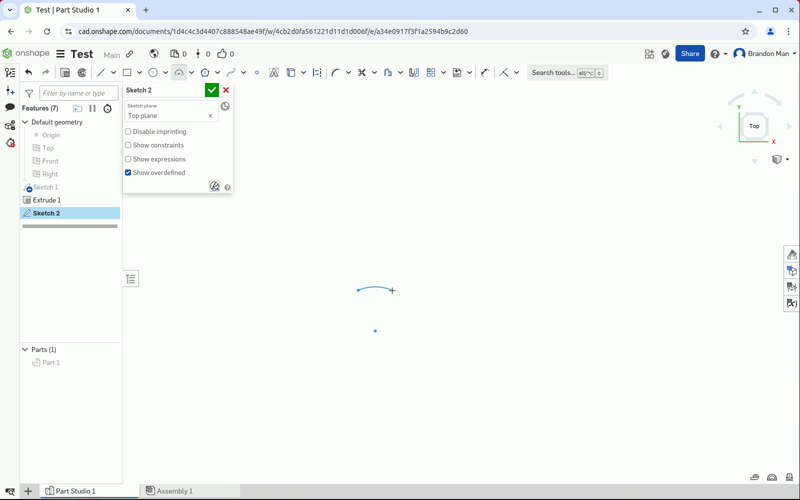
scroll(-6)
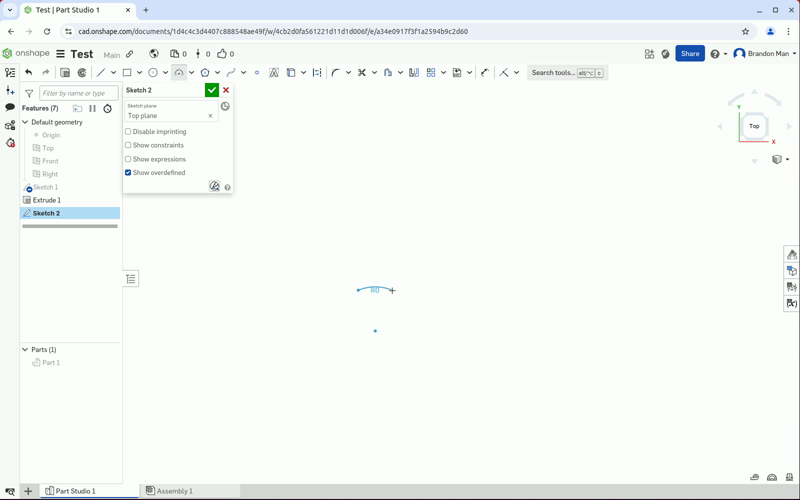
scroll(-6)
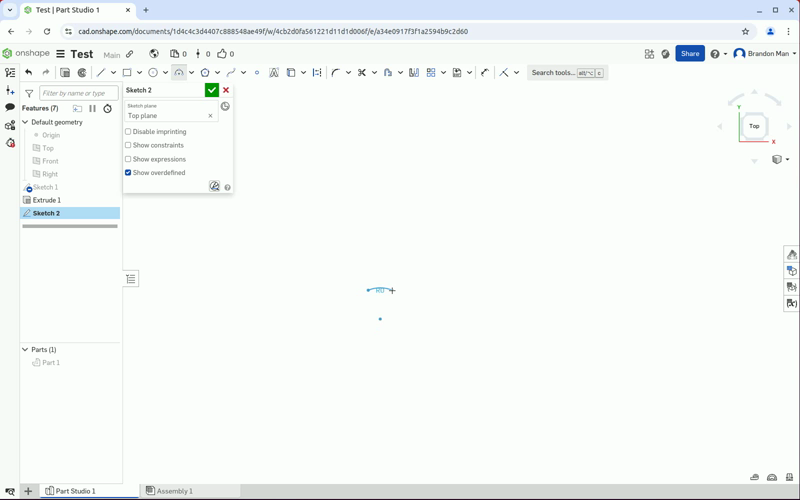
scroll(-6)
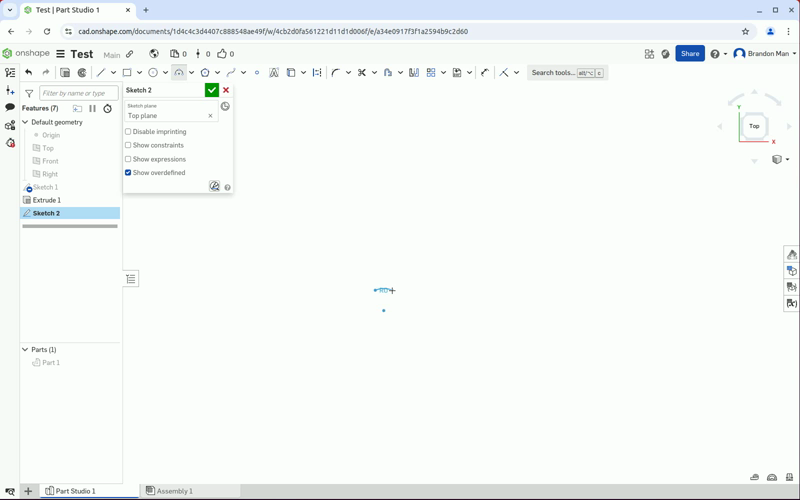
scroll(-6)
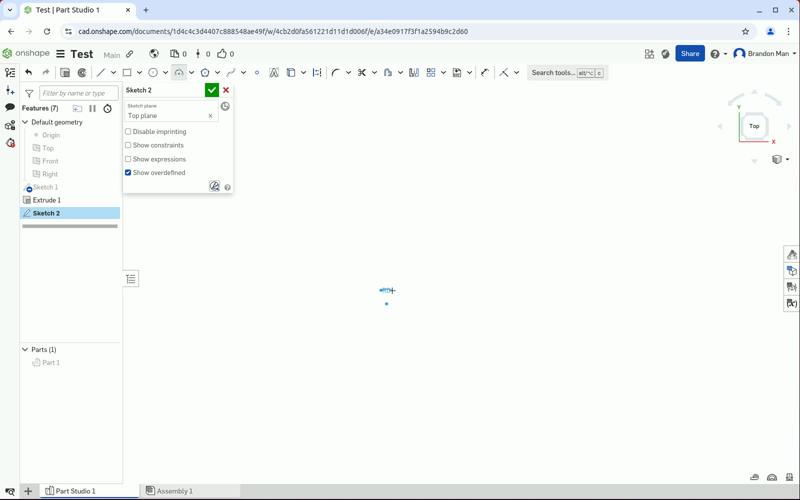
scroll(-6)
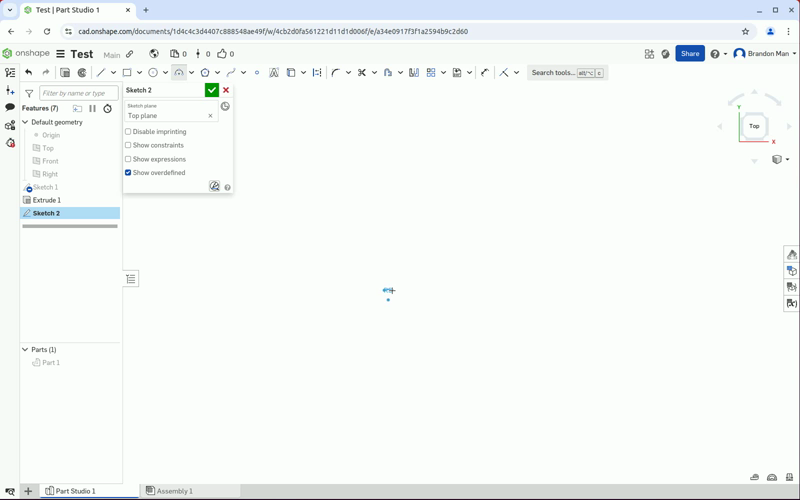
scroll(-6)
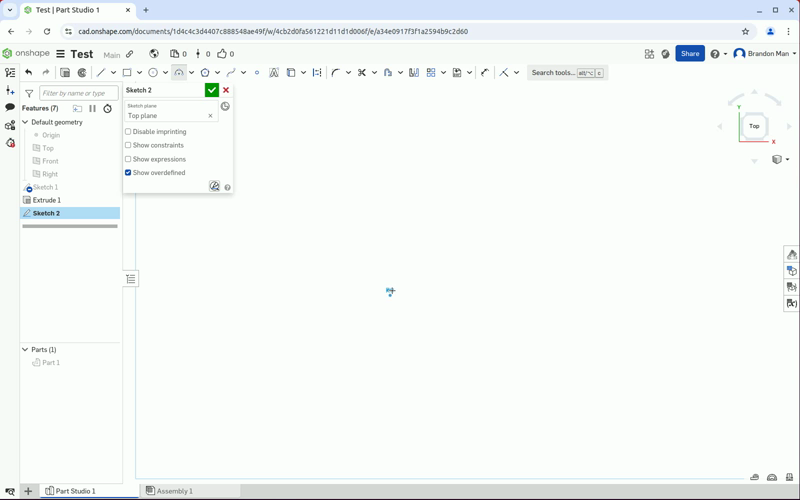
scroll(-6)
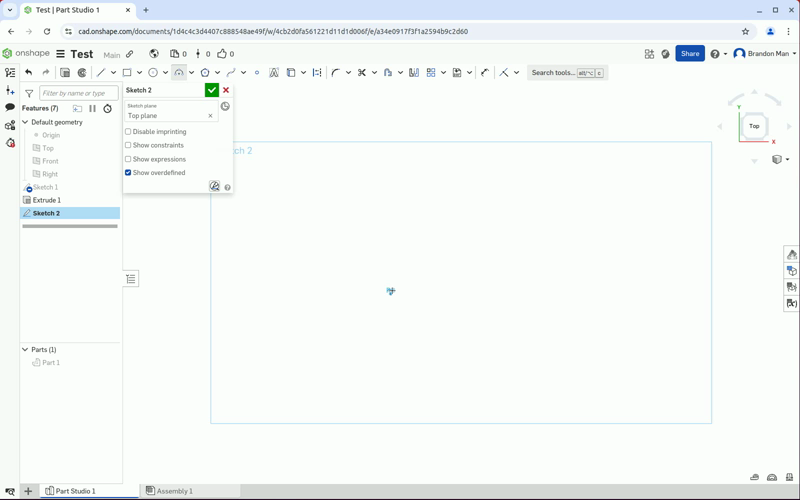
mouse_move(390, 288)
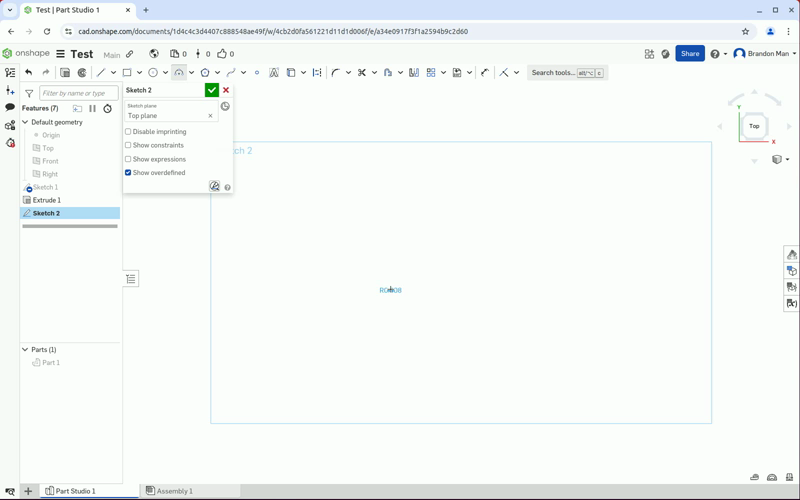
scroll(6)
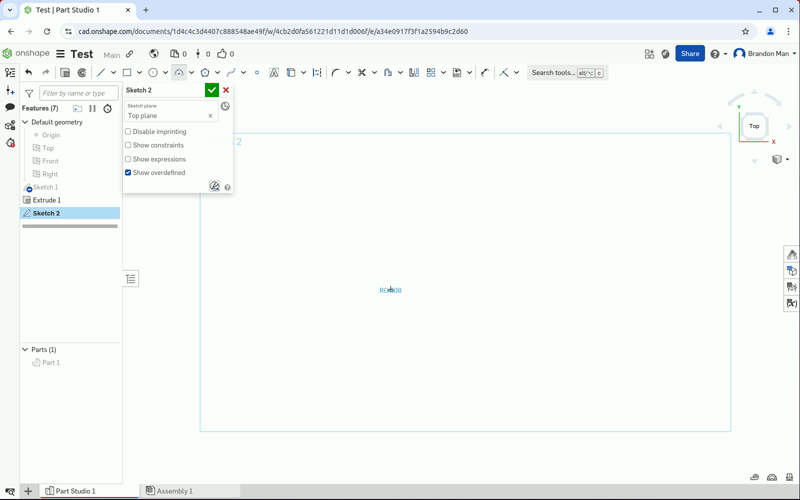
scroll(6)
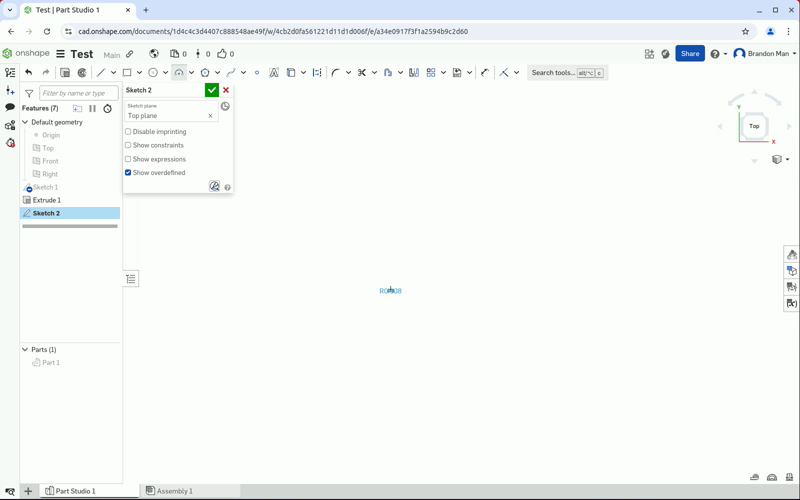
scroll(6)
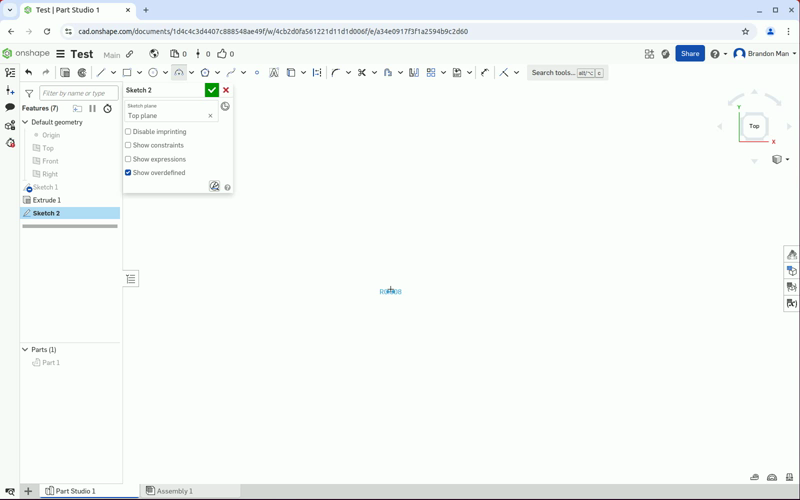
scroll(6)
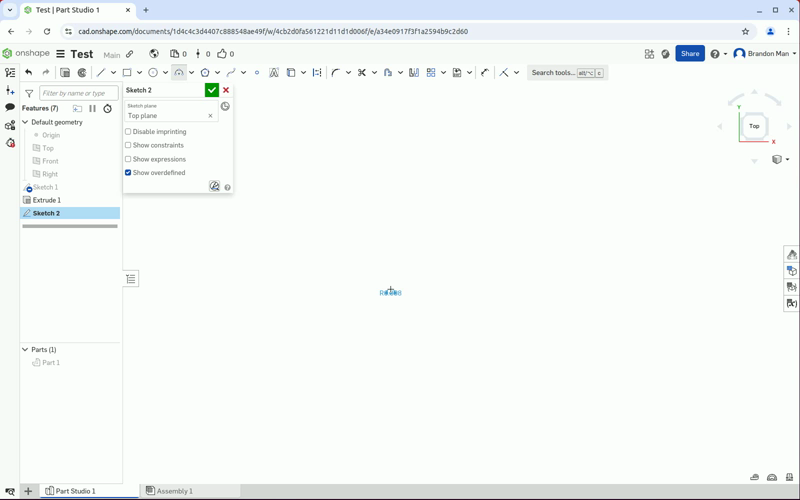
scroll(6)
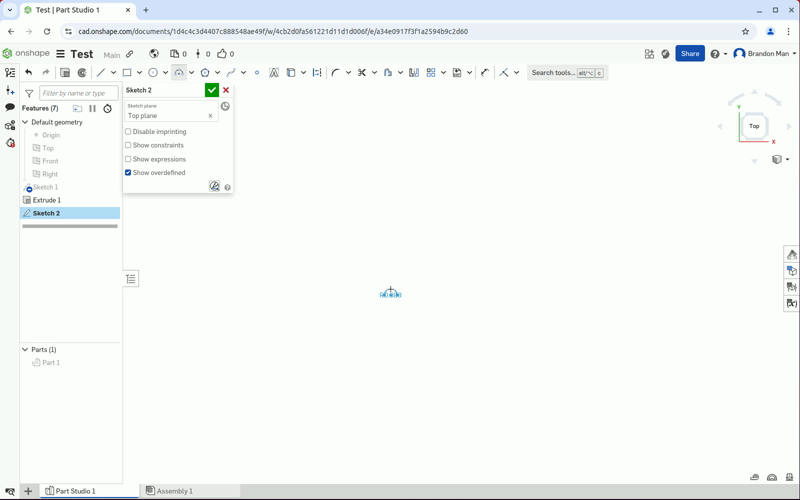
scroll(6)
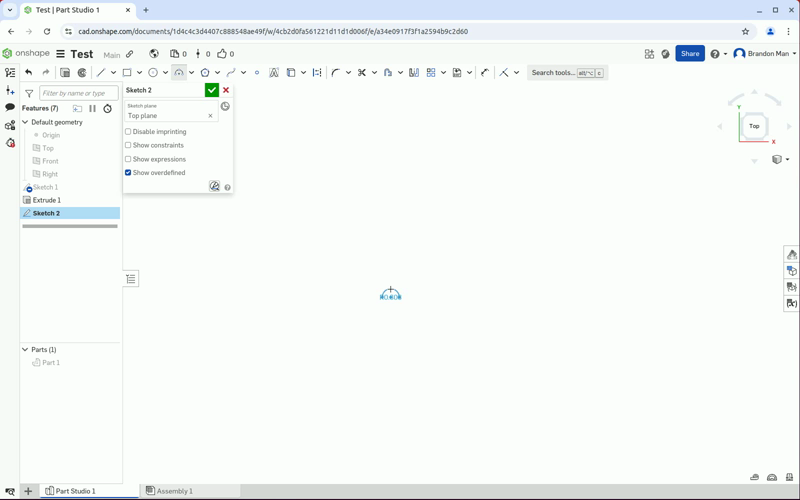
scroll(6)
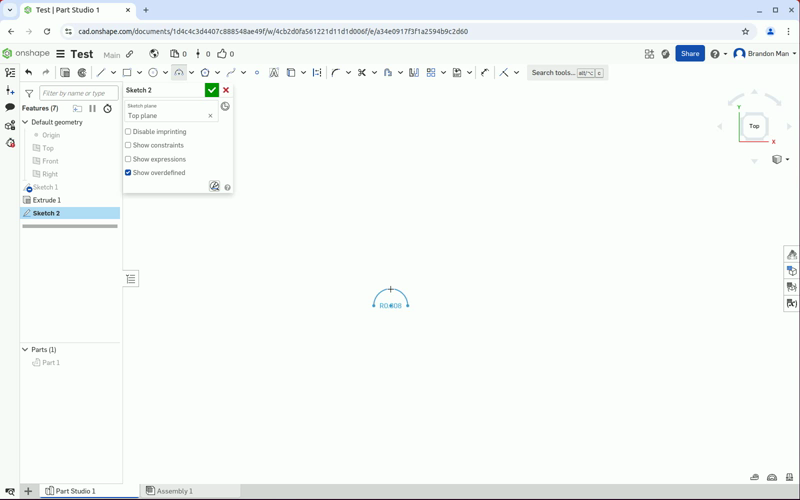
click(390, 288)
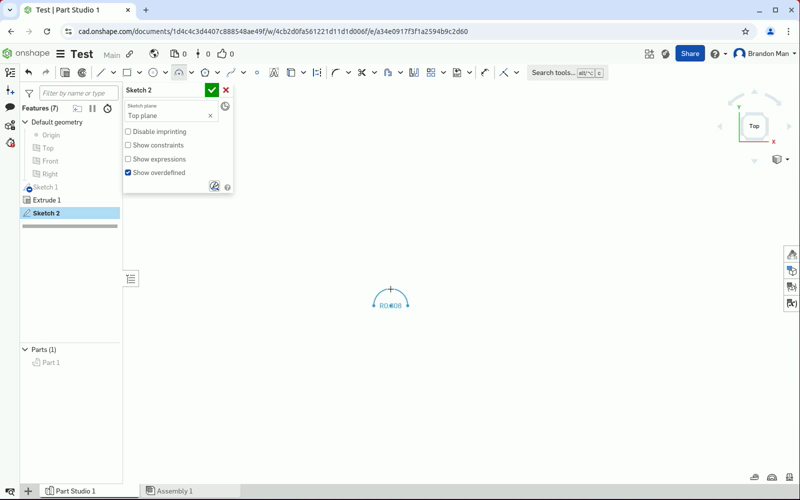
scroll(-6)
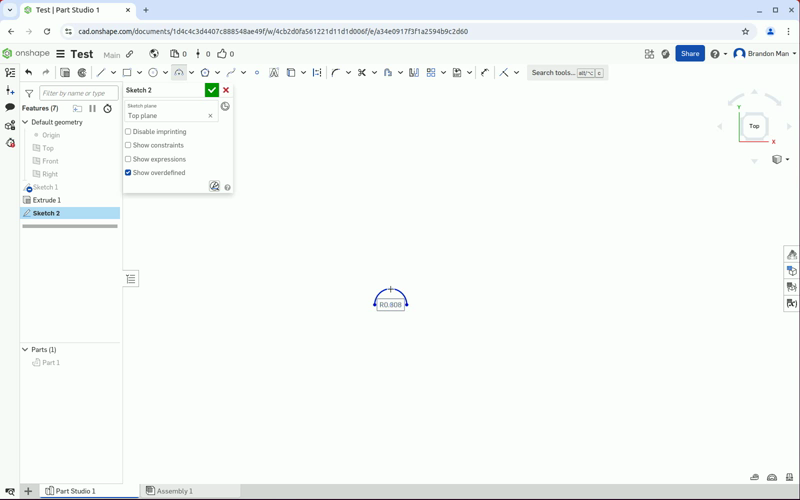
scroll(-6)
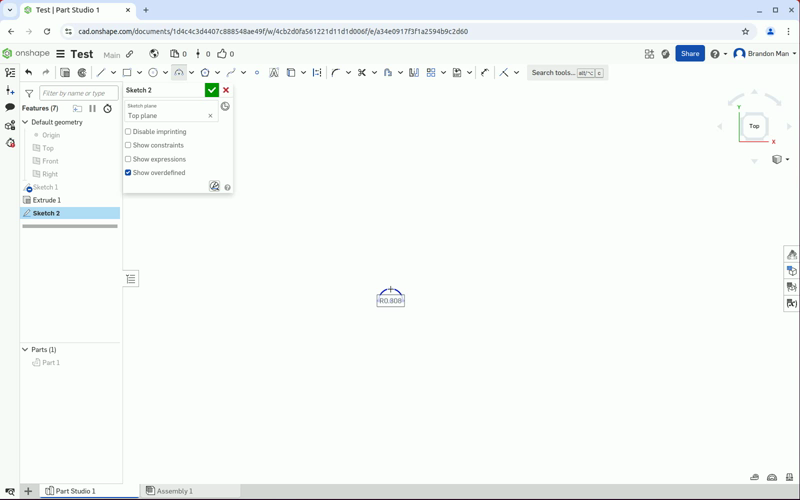
scroll(-6)
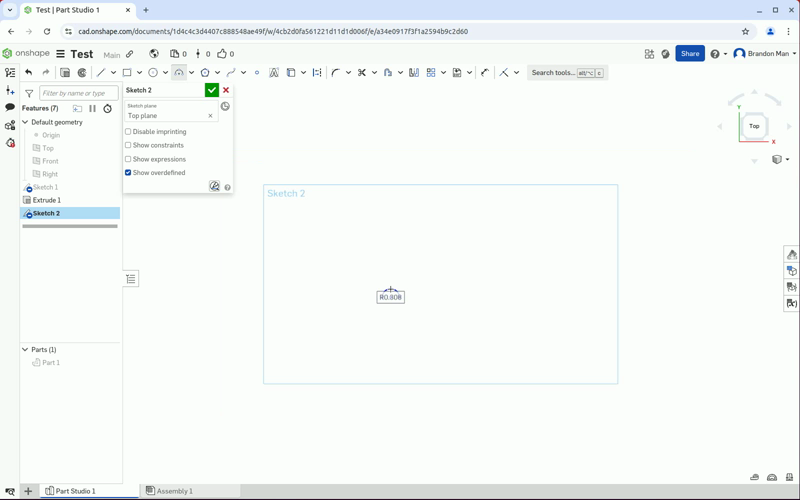
scroll(-6)
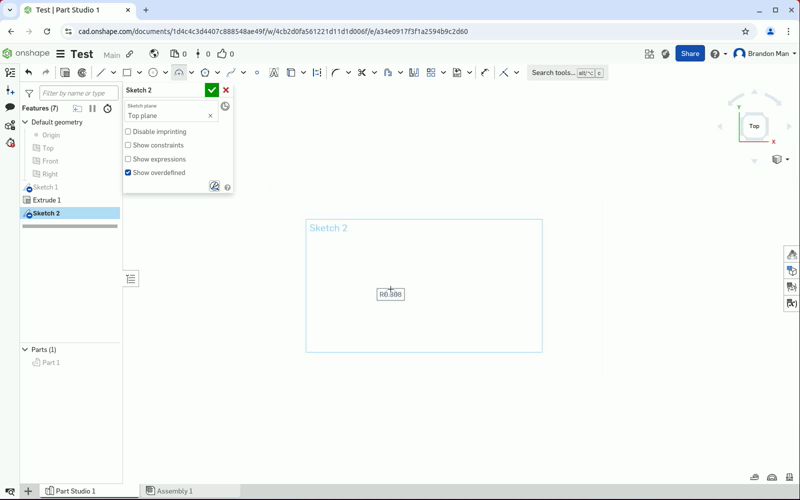
scroll(-6)
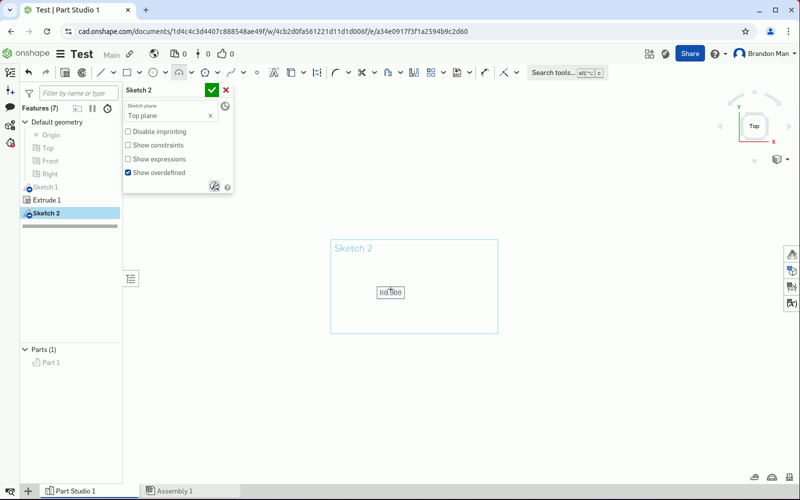
scroll(-6)
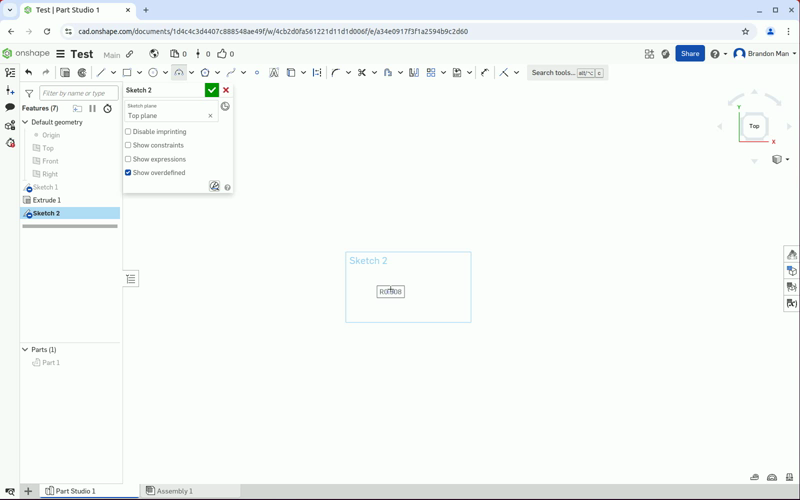
scroll(-6)
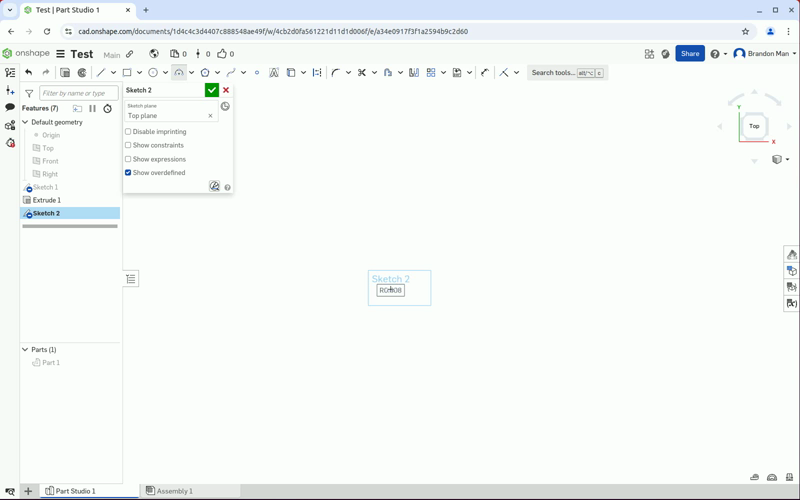
key_up(shift)
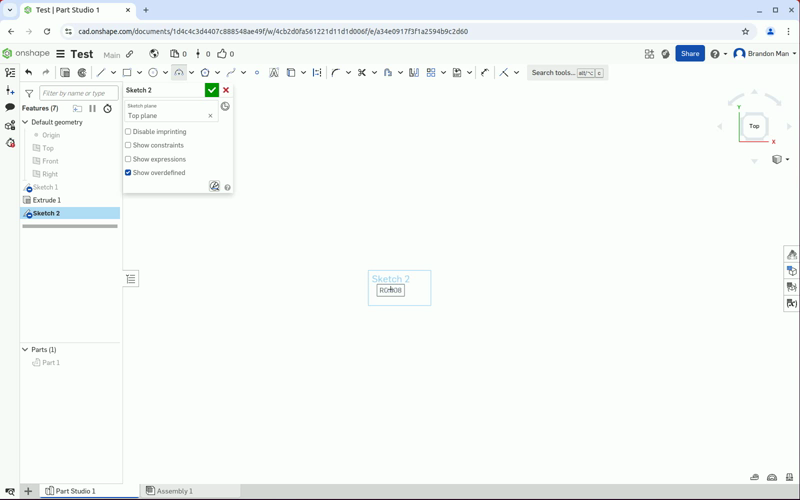
key(esc)
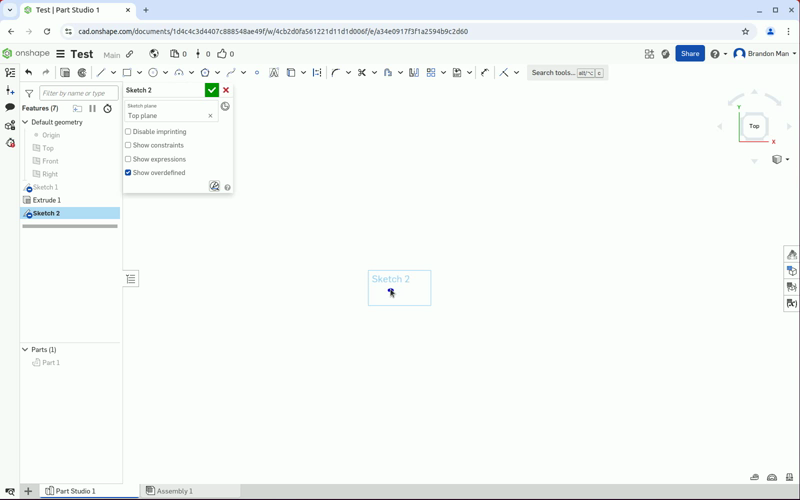
key(l)
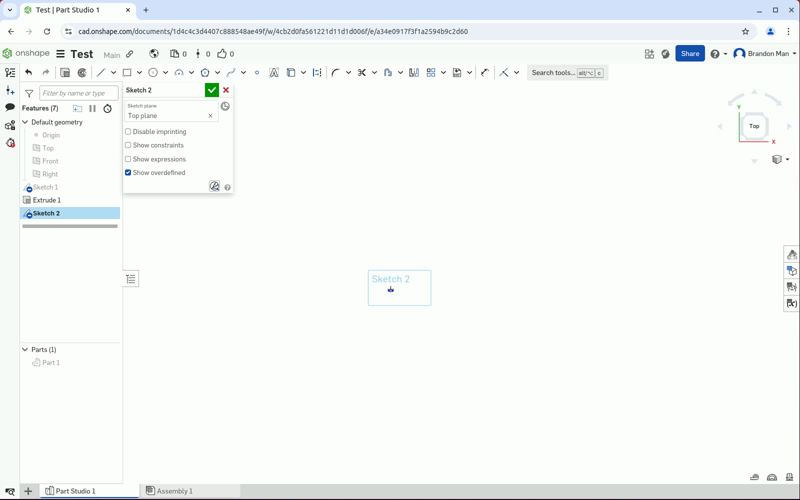
mouse_move(392, 290)
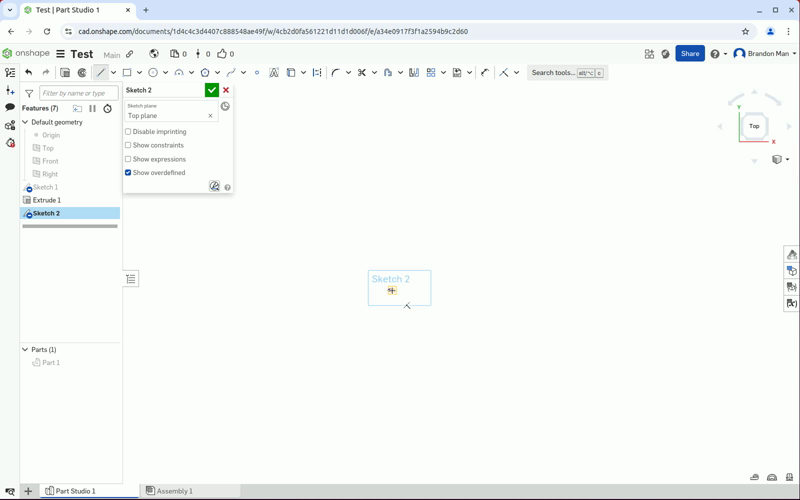
scroll(6)
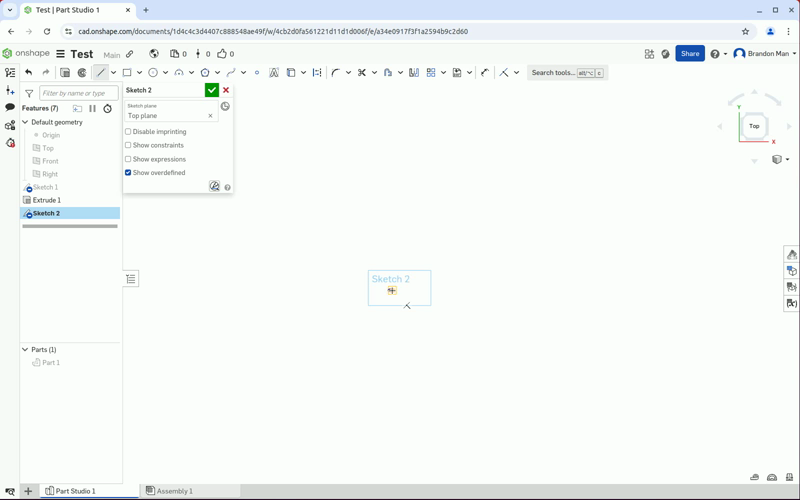
scroll(6)
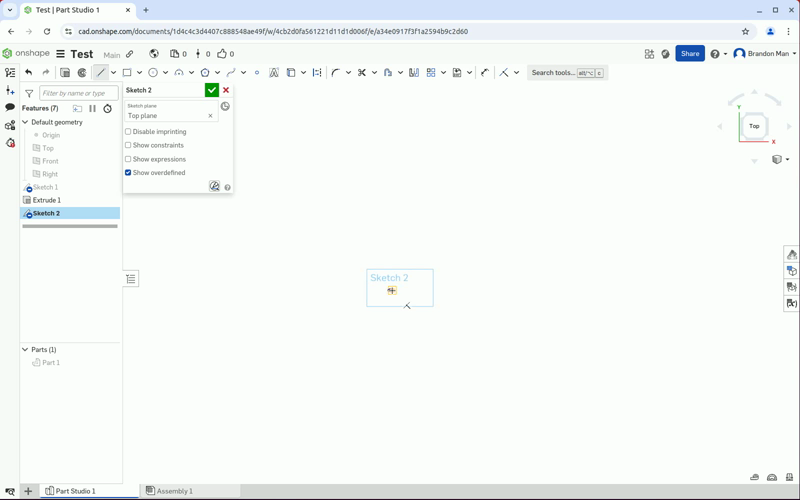
scroll(6)
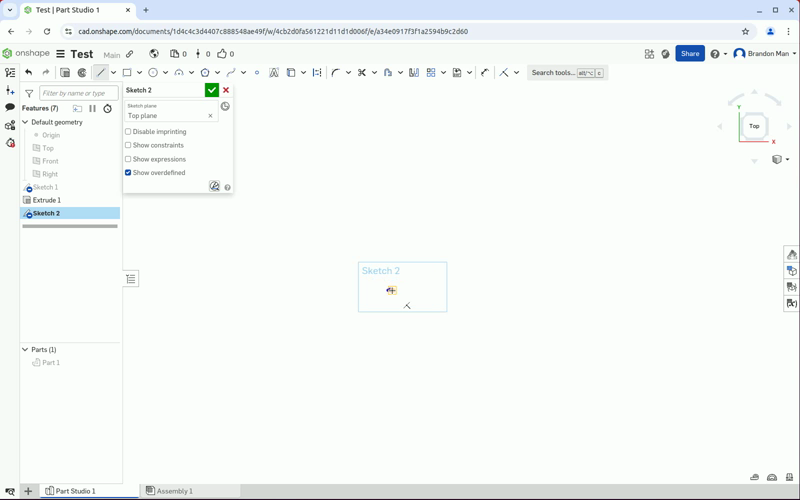
scroll(6)
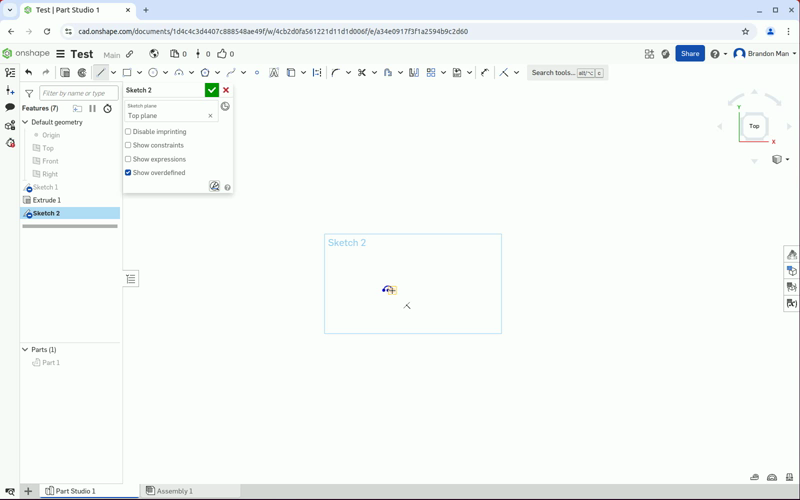
scroll(6)
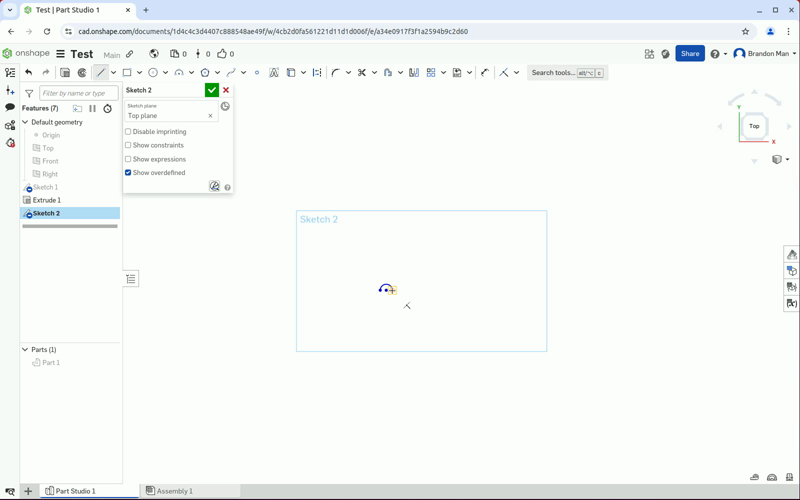
scroll(6)
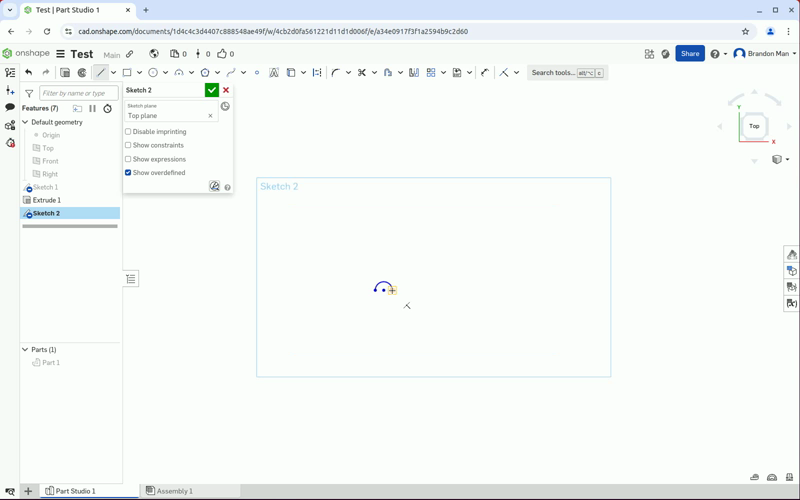
scroll(6)
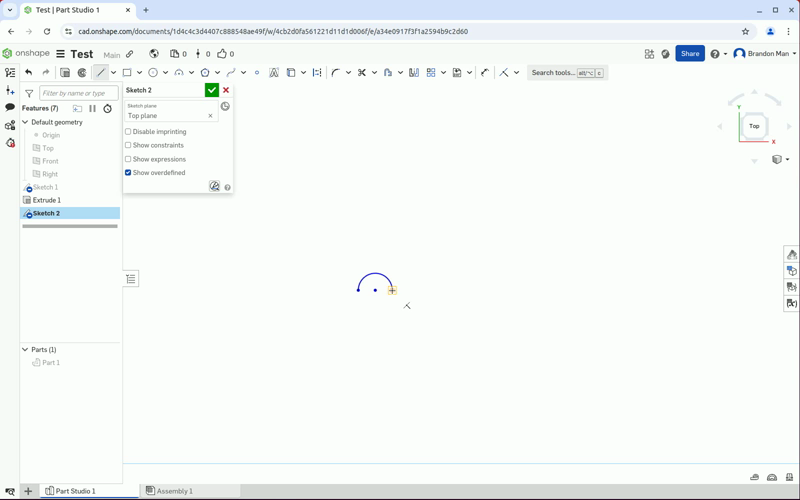
click(392, 290)
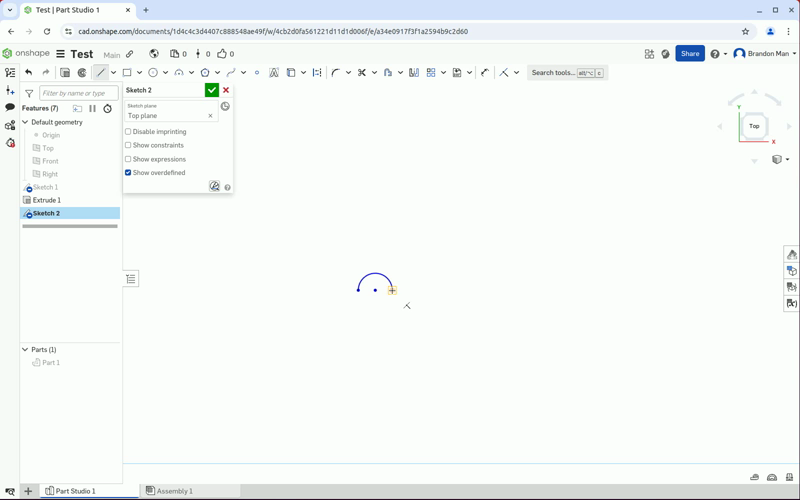
scroll(-6)
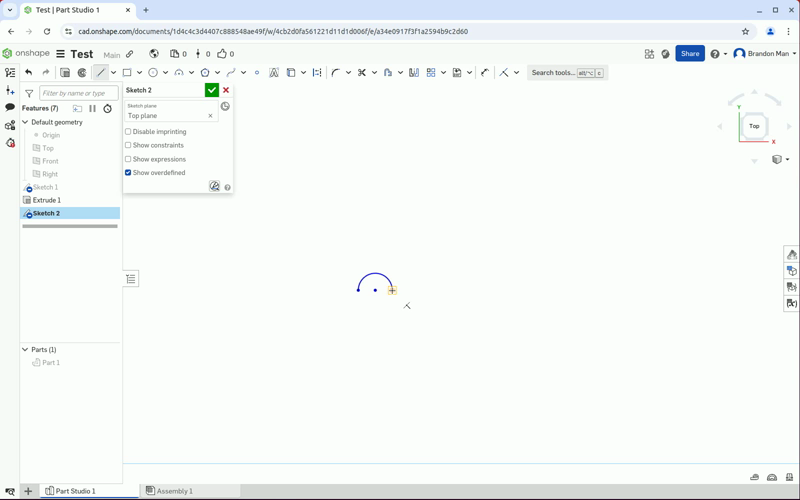
scroll(-6)
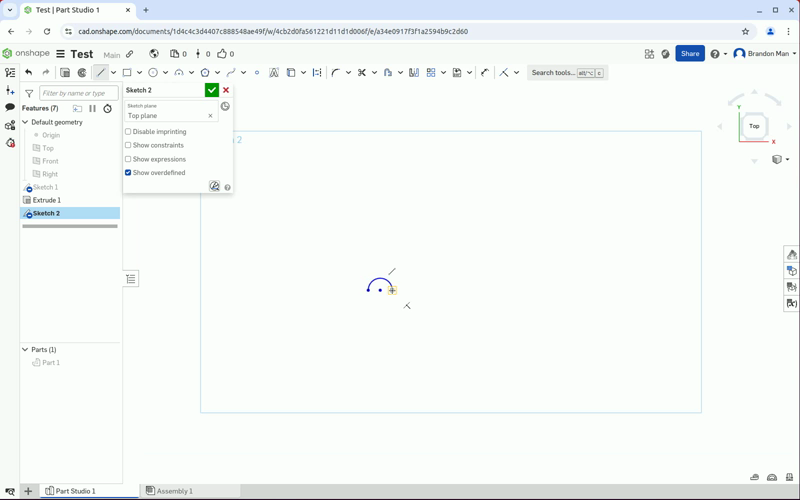
scroll(-6)
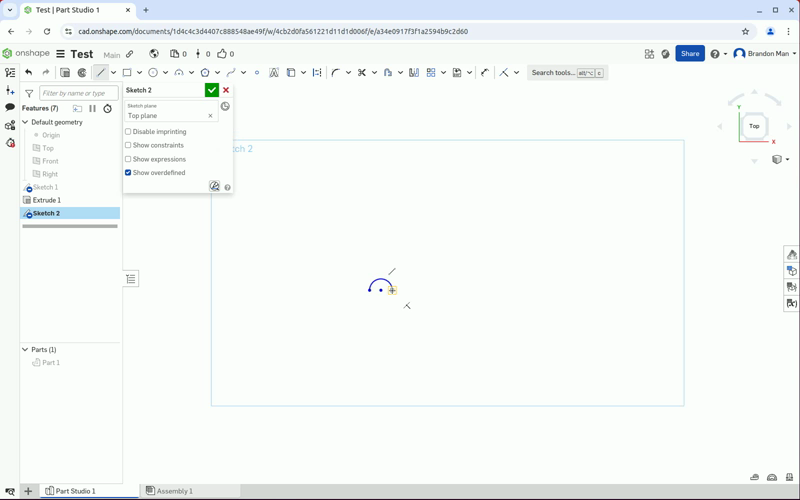
scroll(-6)
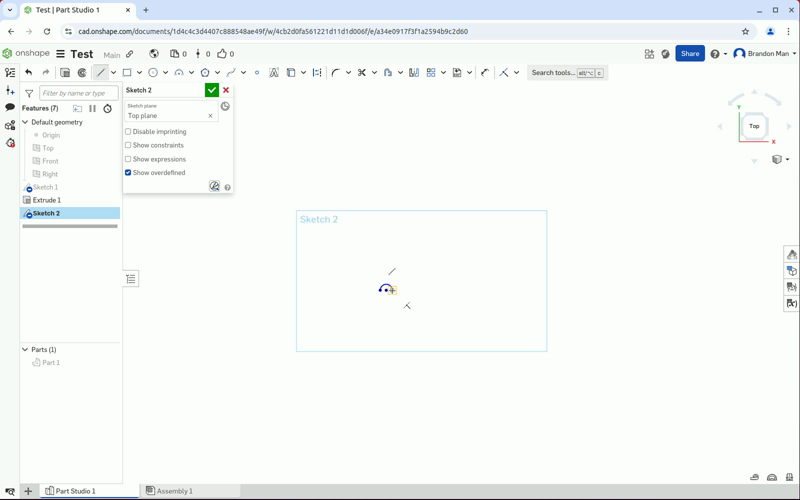
scroll(-6)
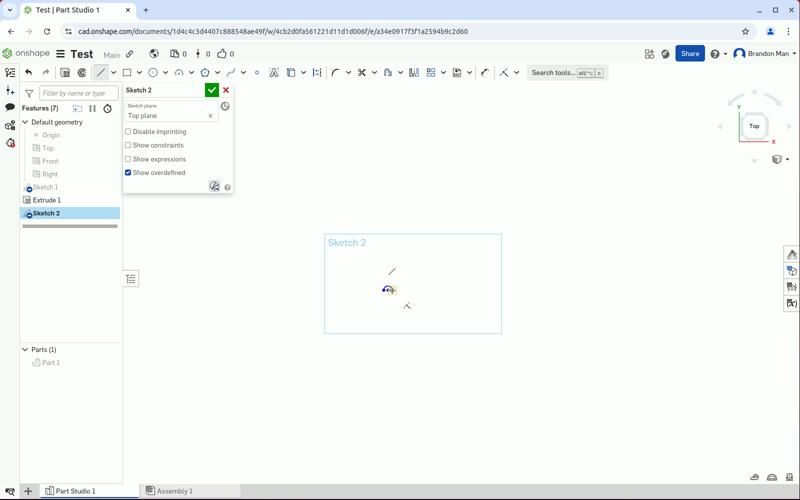
scroll(-6)
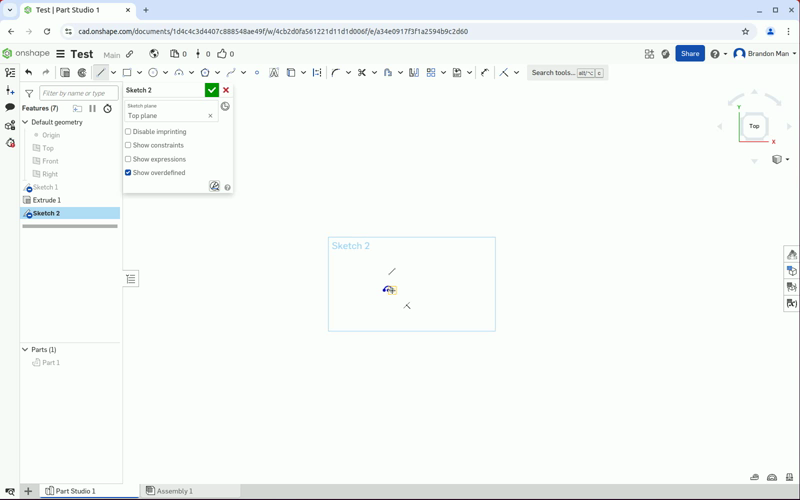
scroll(-6)
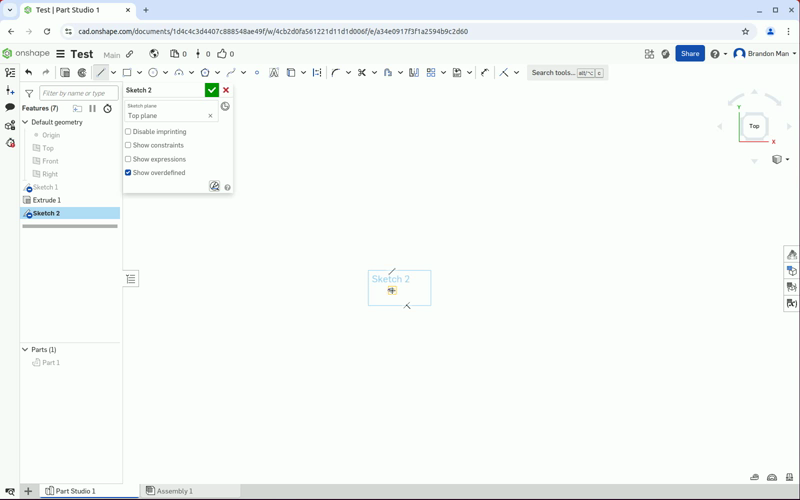
key_down(shift)
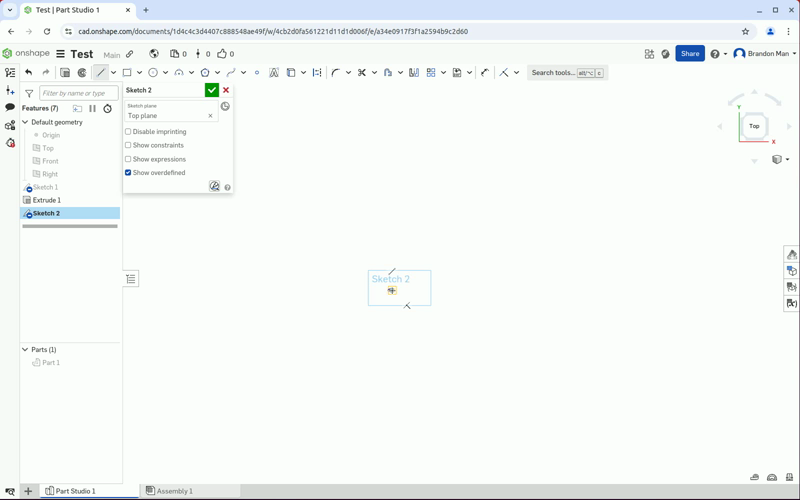
mouse_move(422, 290)
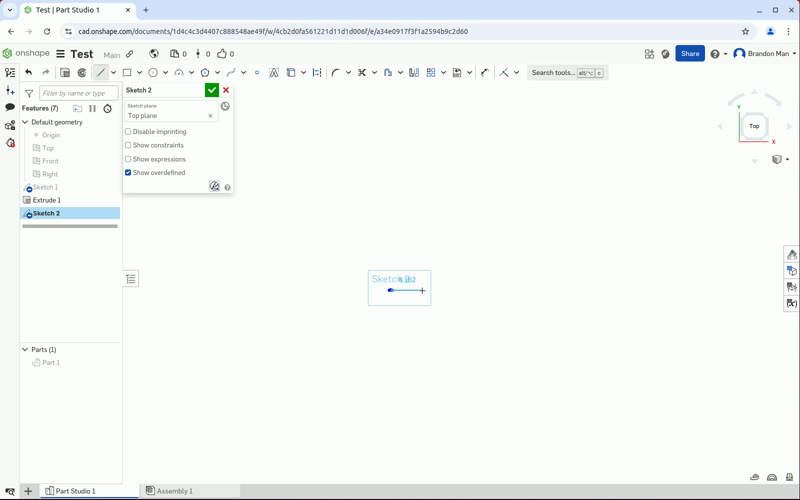
mouse_move(447, 290)
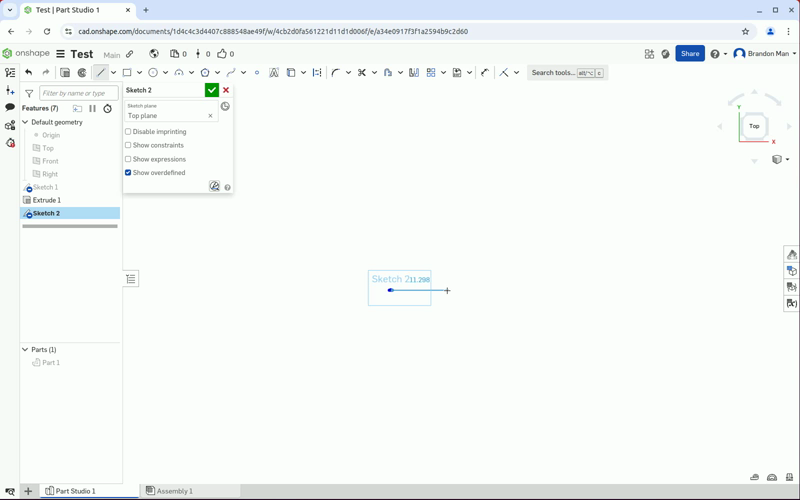
click(447, 290)
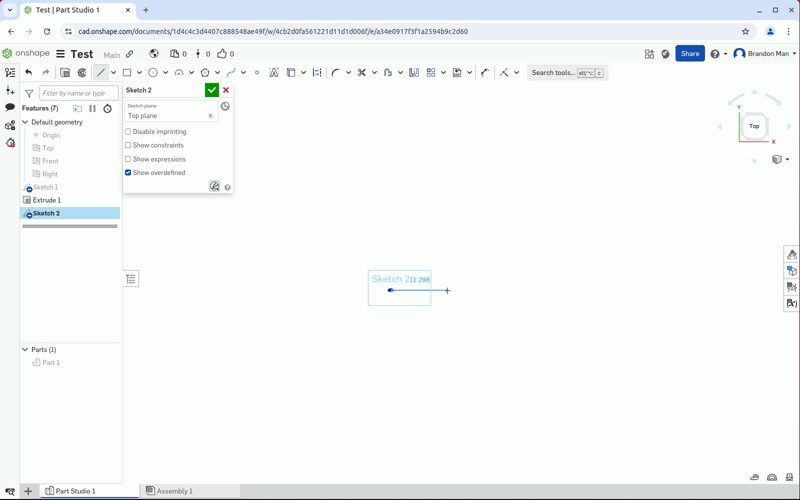
key_up(shift)
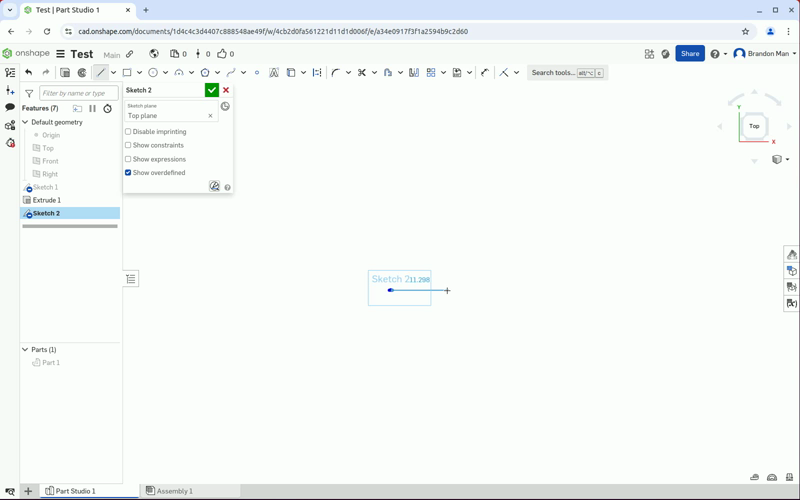
key(esc)
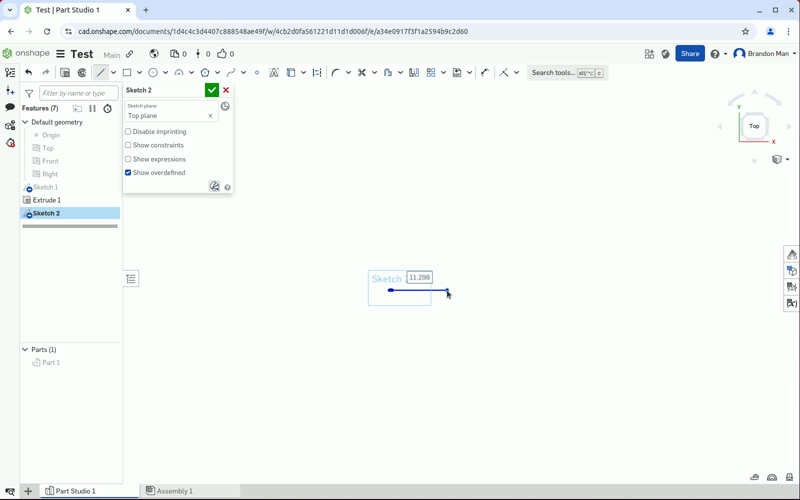
key(a)
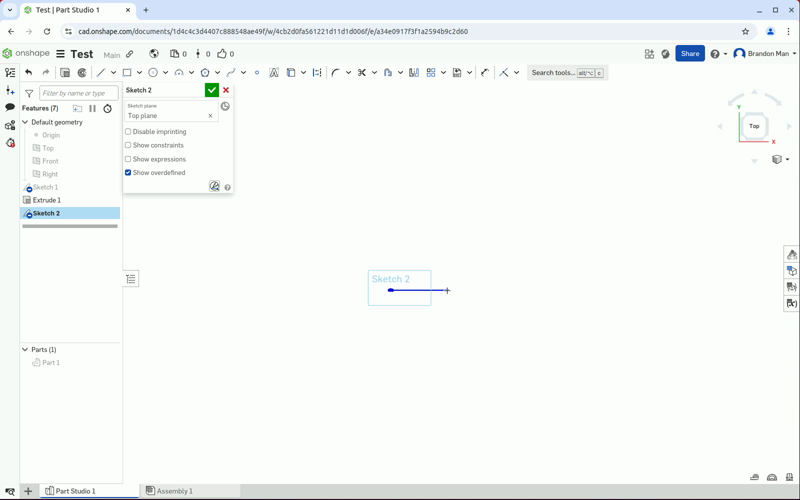
mouse_move(447, 290)
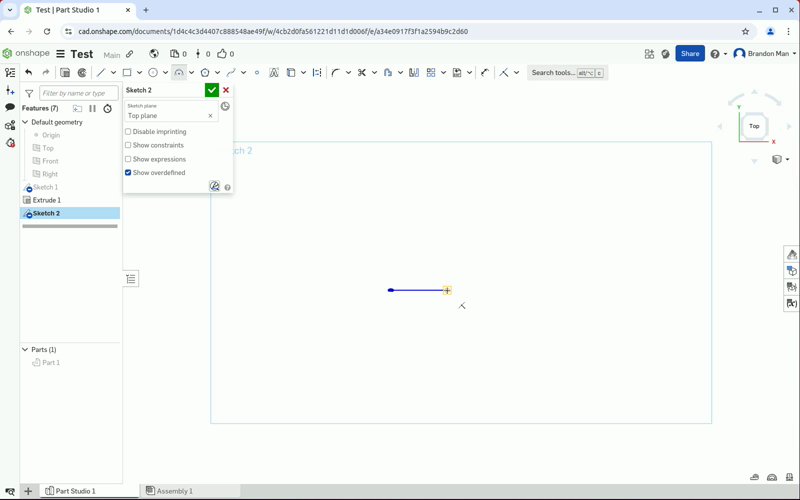
click(447, 290)
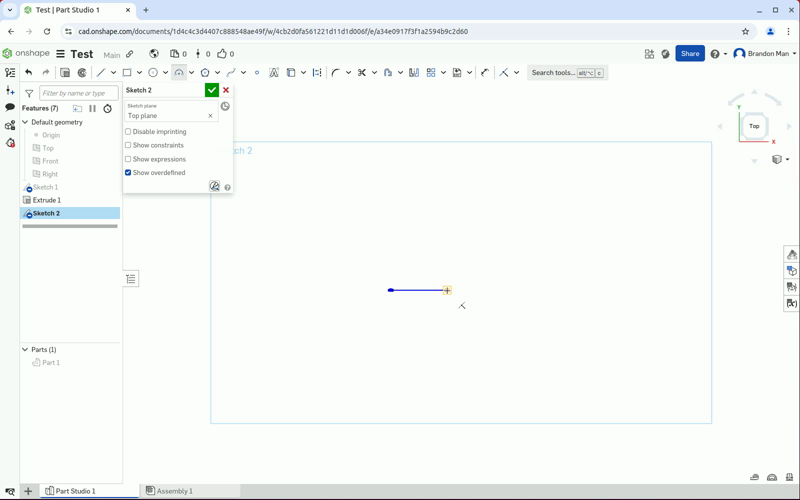
key_down(shift)
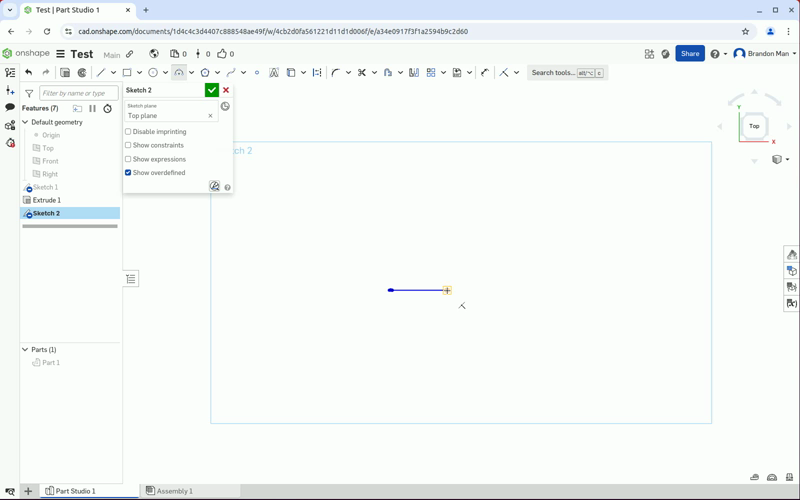
mouse_move(449, 290)
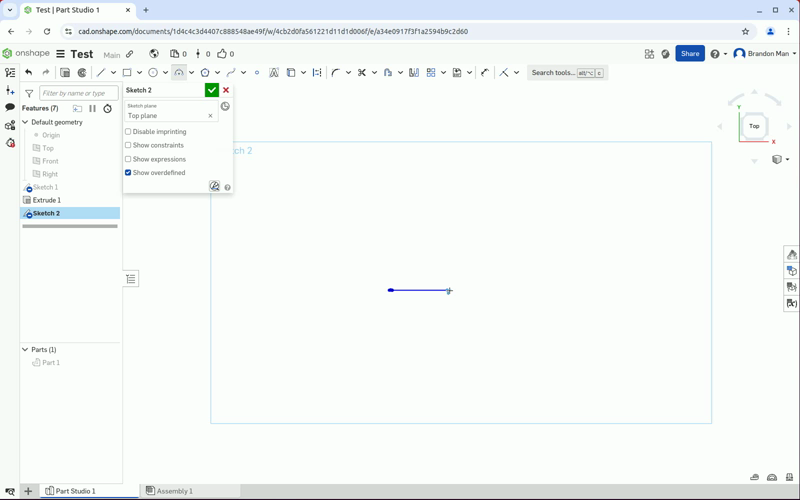
scroll(6)
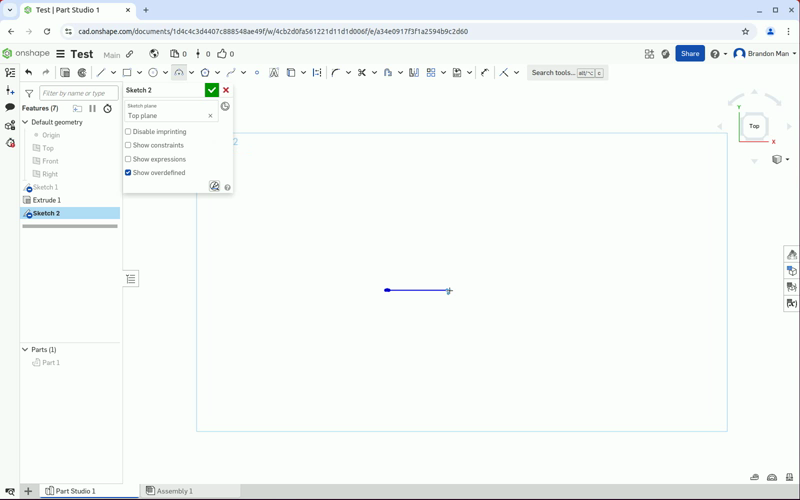
scroll(6)
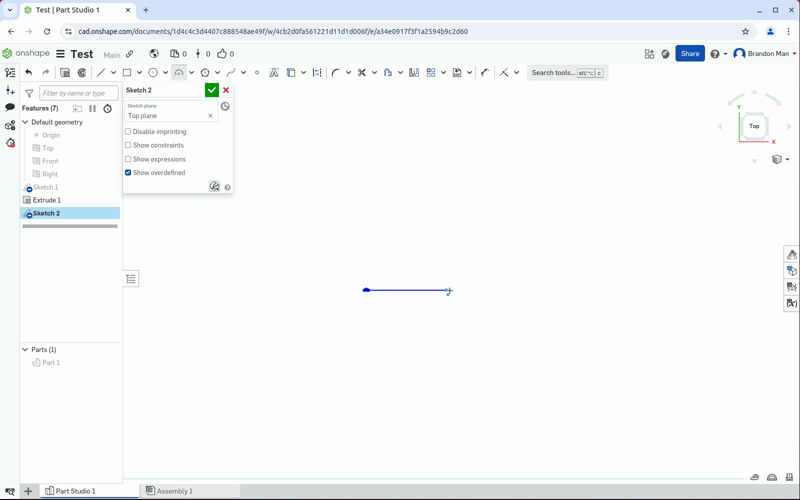
scroll(6)
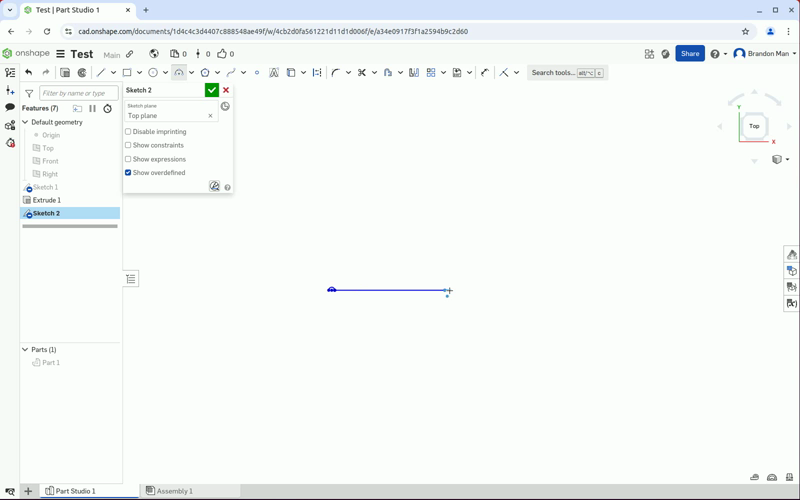
scroll(6)
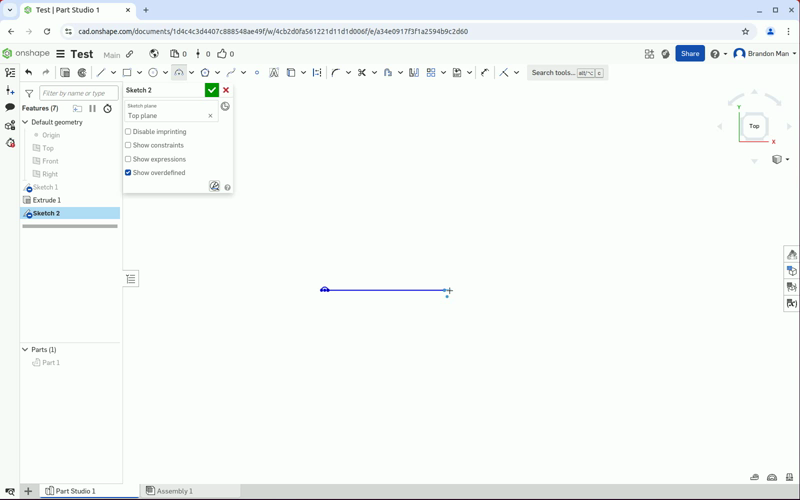
scroll(6)
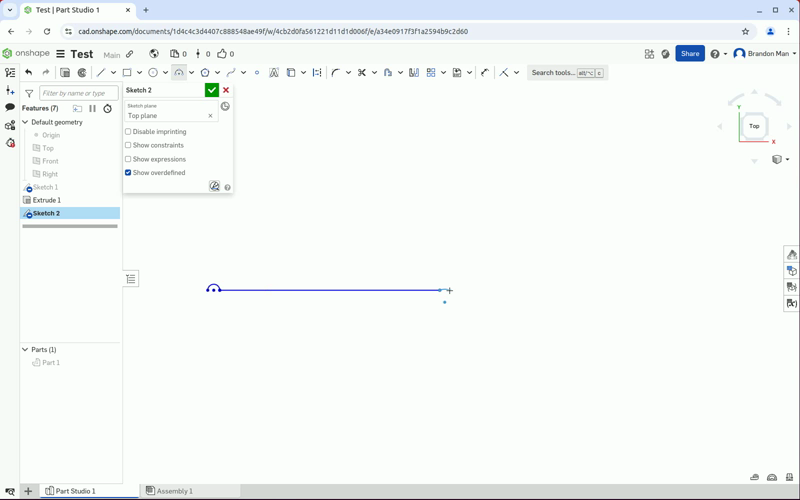
scroll(6)
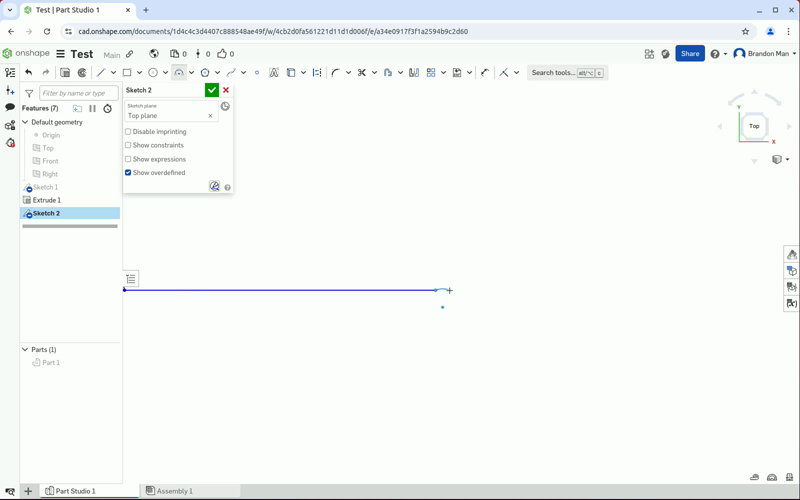
scroll(6)
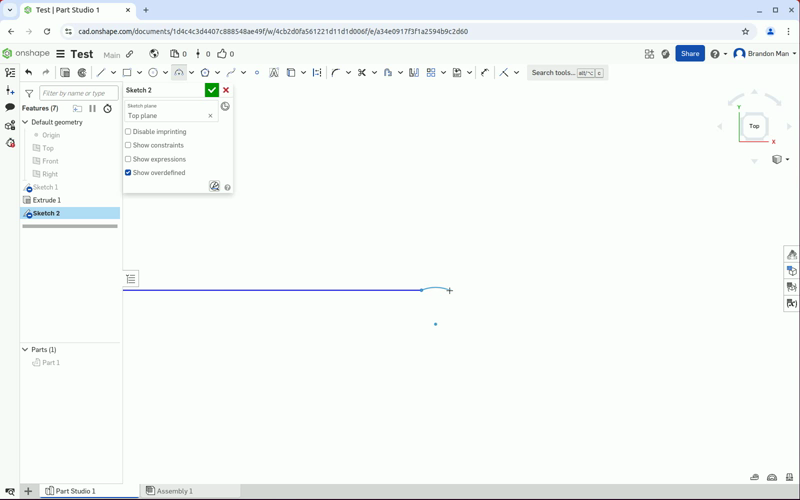
click(449, 290)
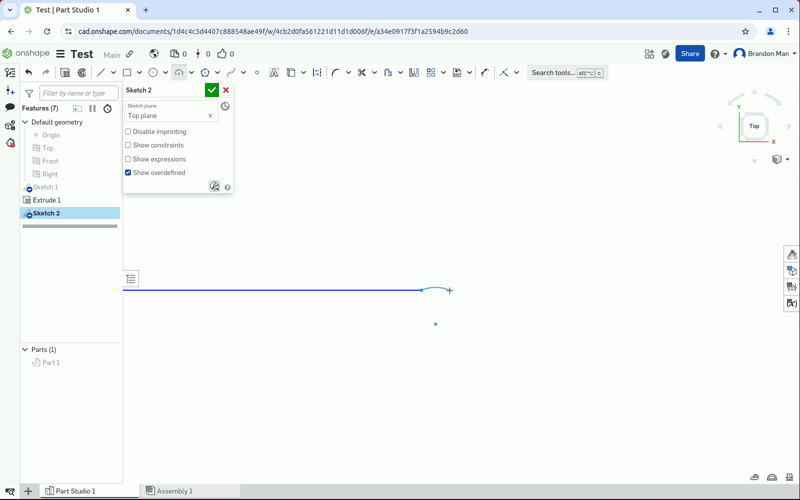
scroll(-6)
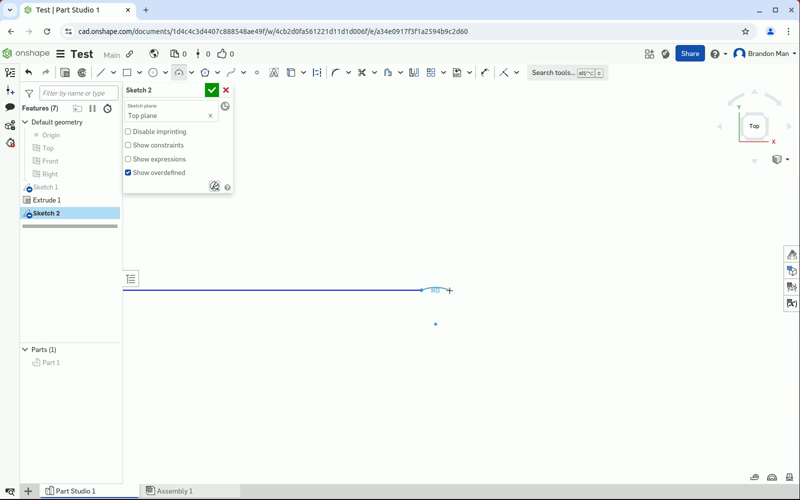
scroll(-6)
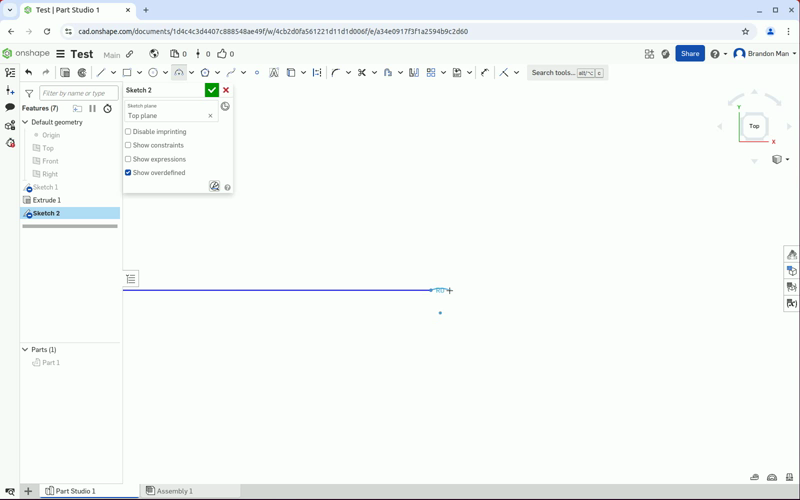
scroll(-6)
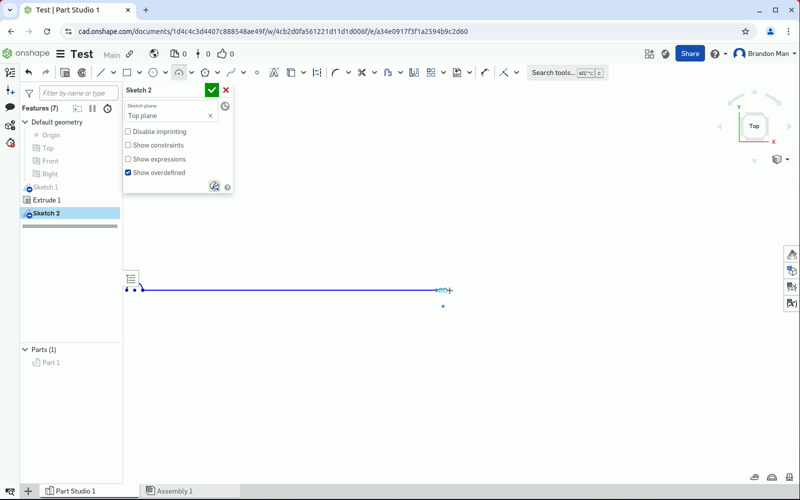
scroll(-6)
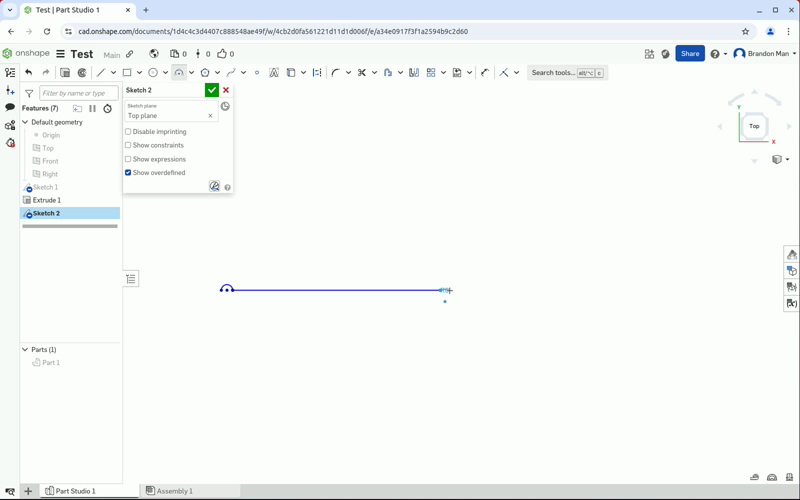
scroll(-6)
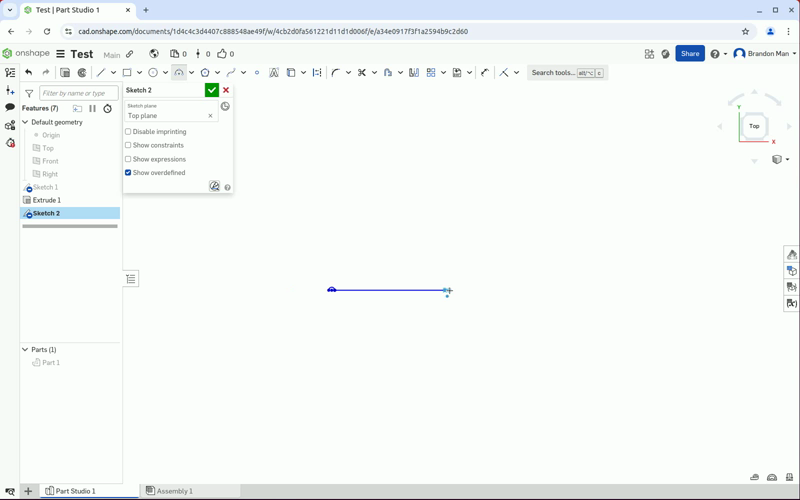
scroll(-6)
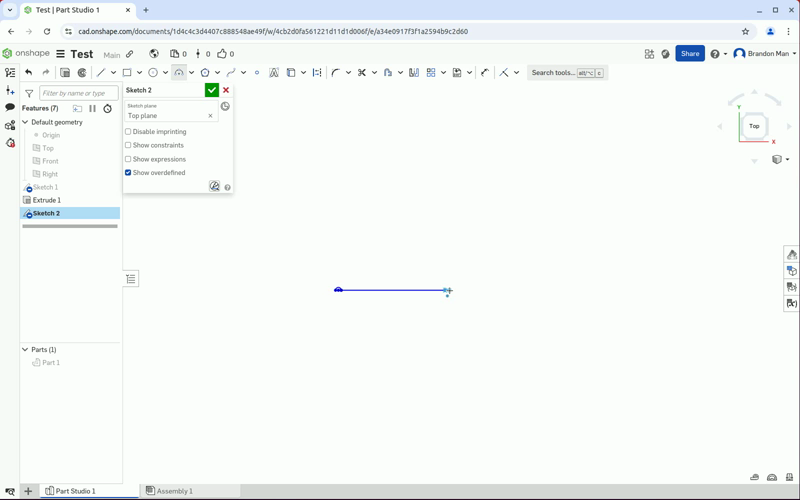
scroll(-6)
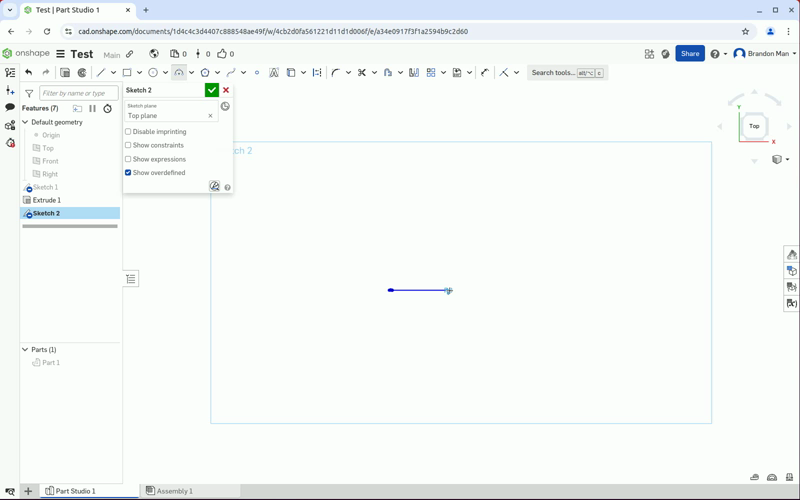
mouse_move(448, 289)
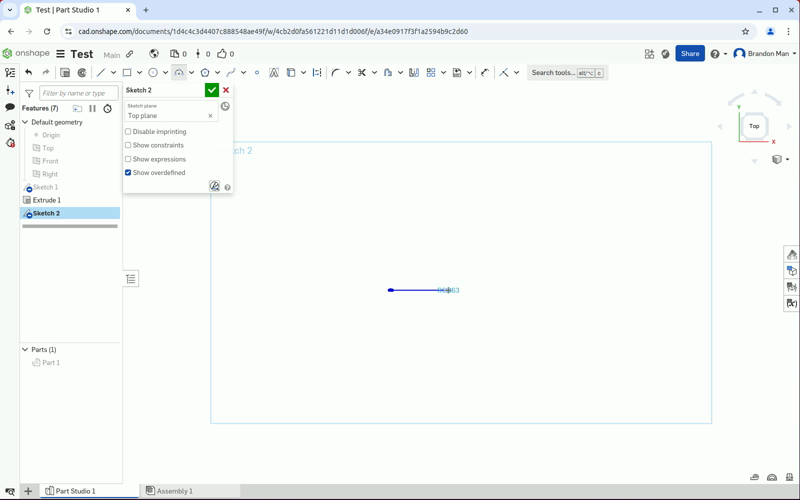
scroll(6)
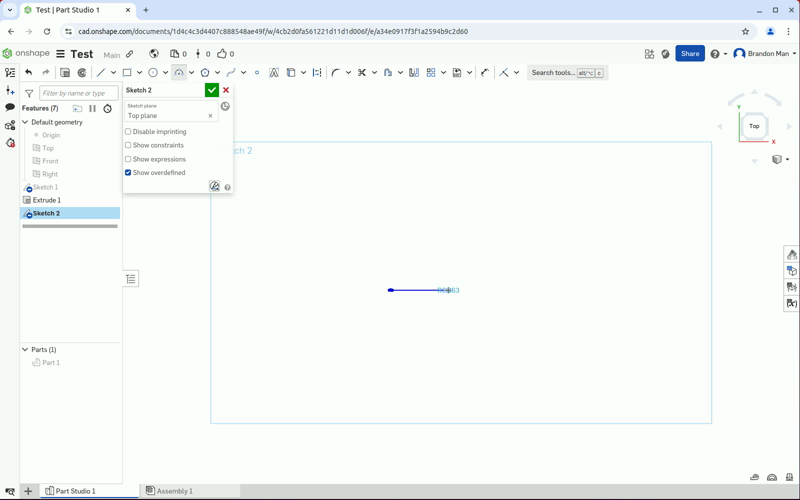
scroll(6)
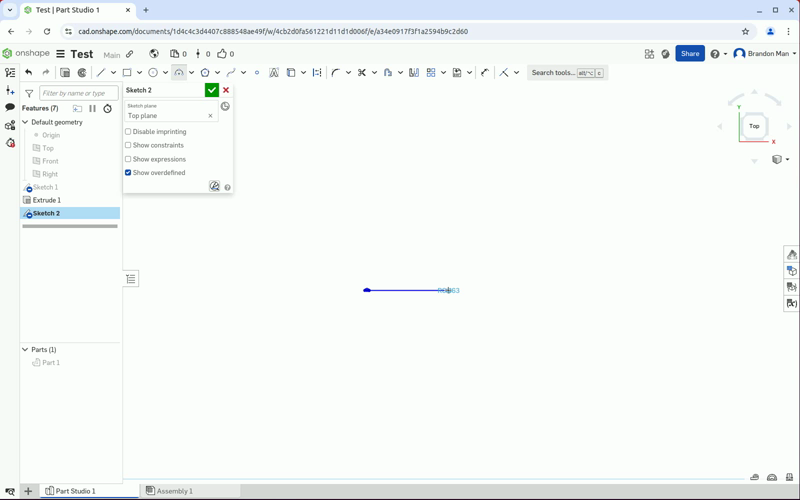
scroll(6)
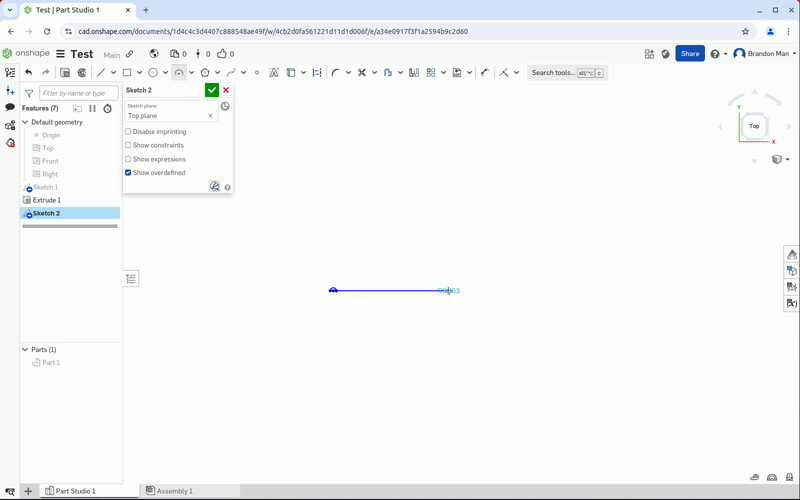
scroll(6)
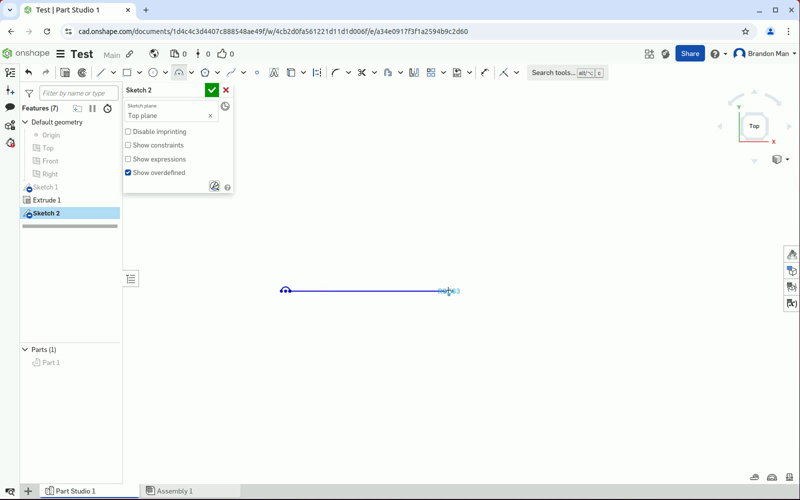
scroll(6)
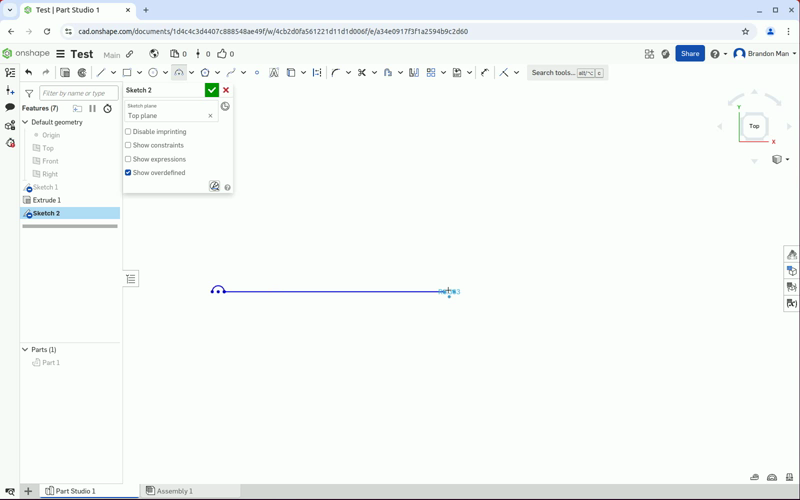
scroll(6)
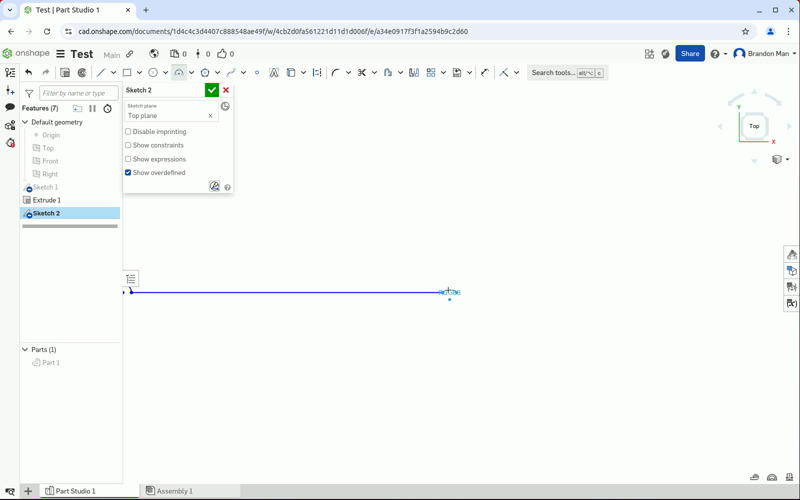
scroll(6)
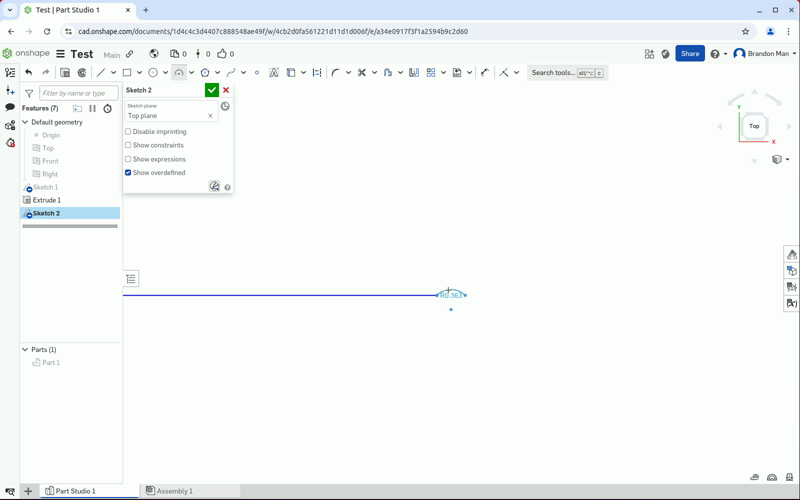
click(448, 289)
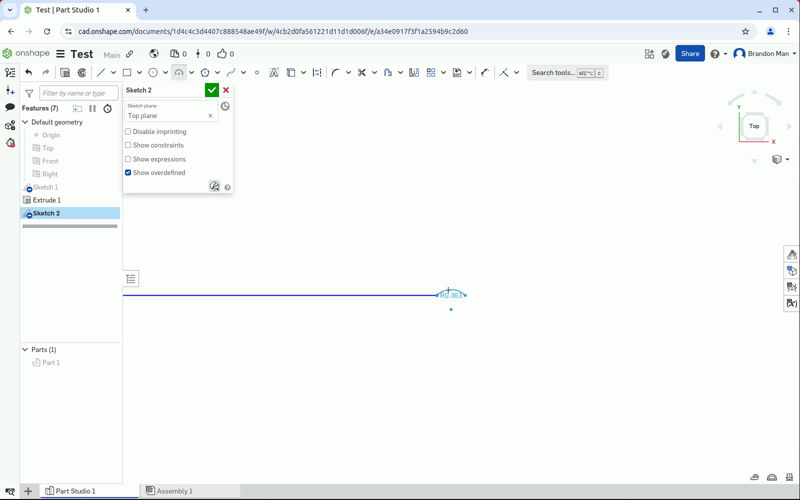
scroll(-6)
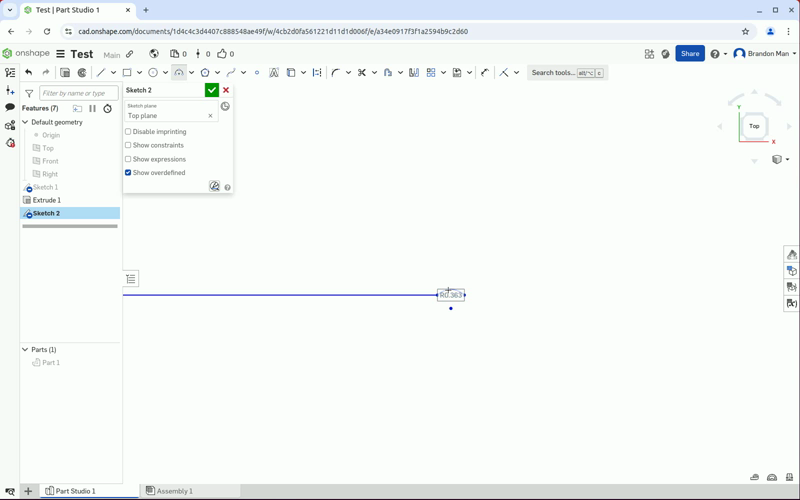
scroll(-6)
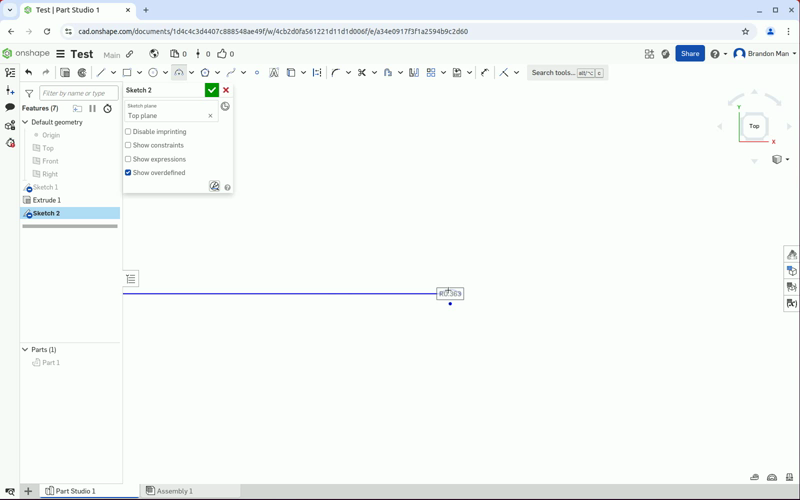
scroll(-6)
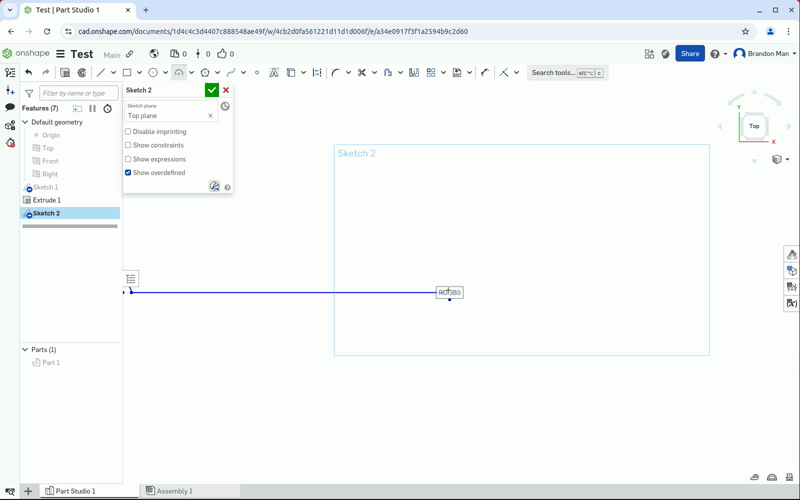
scroll(-6)
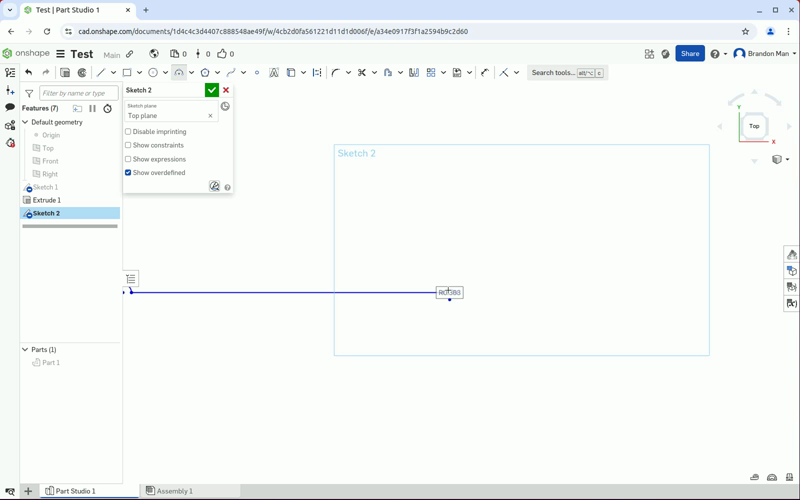
scroll(-6)
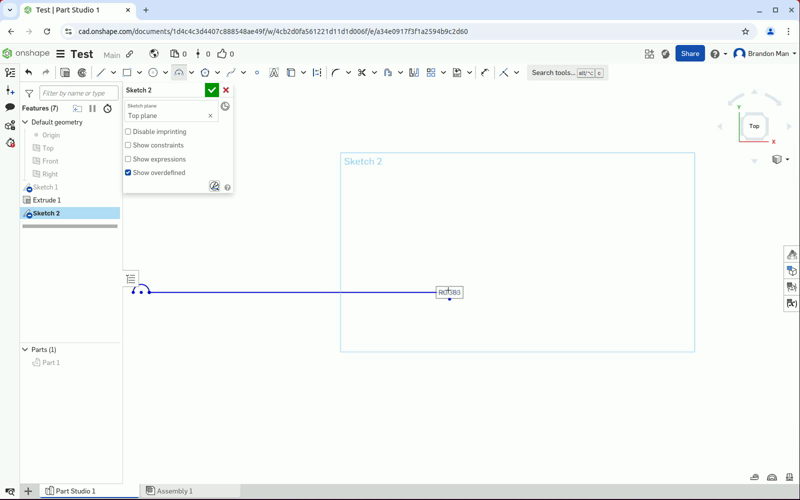
scroll(-6)
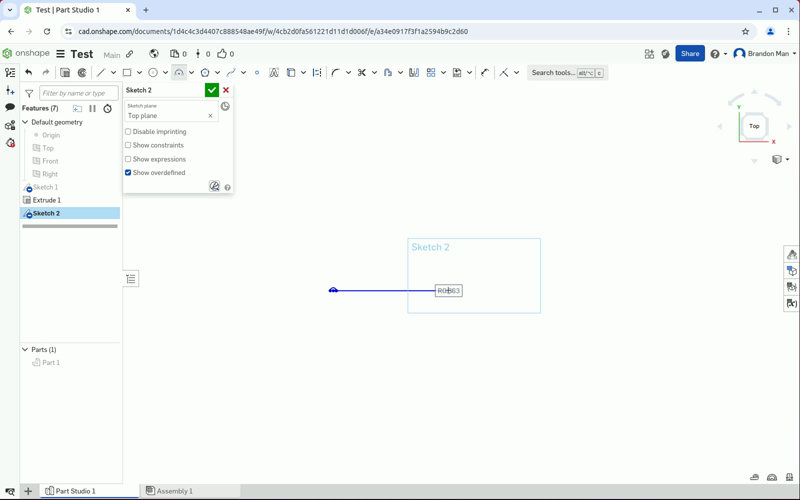
scroll(-6)
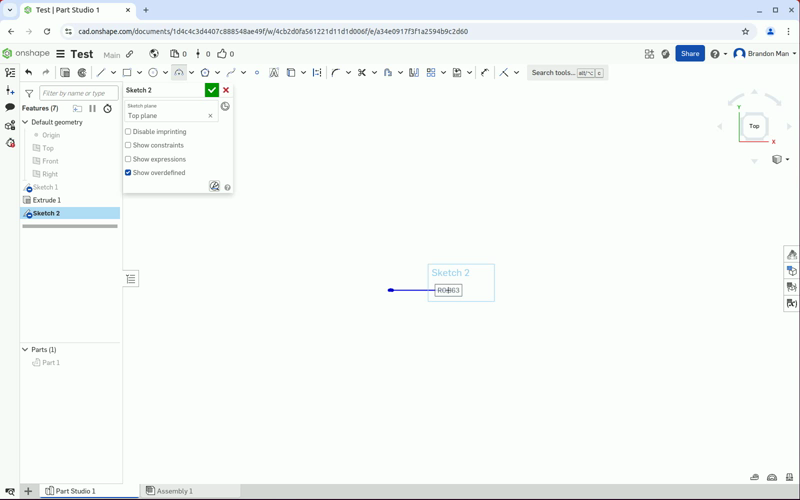
key_up(shift)
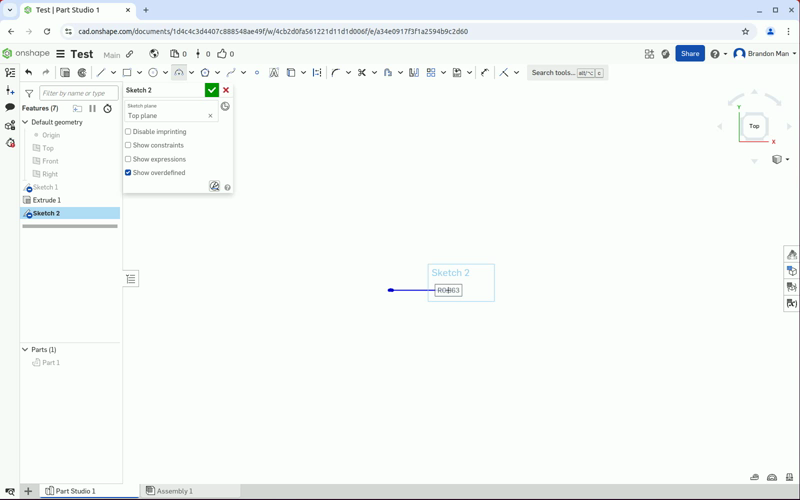
mouse_move(449, 290)
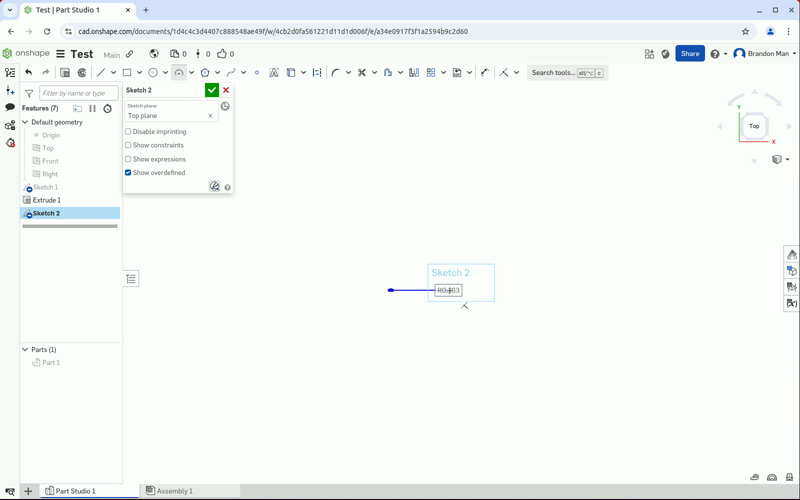
scroll(6)
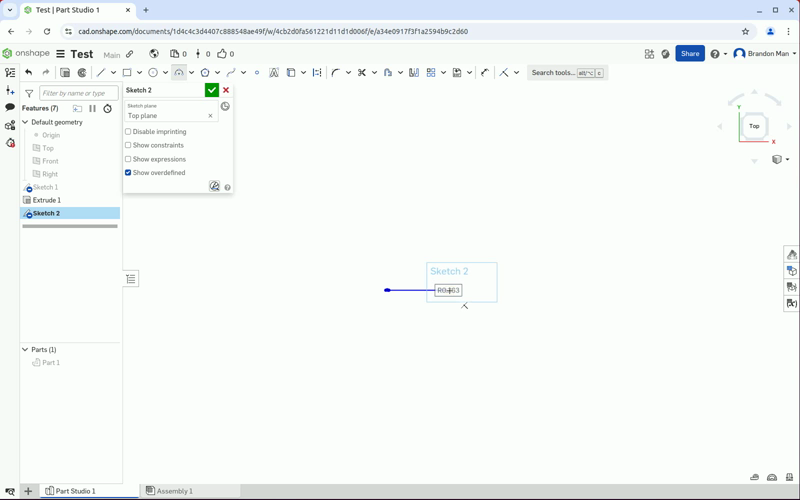
scroll(6)
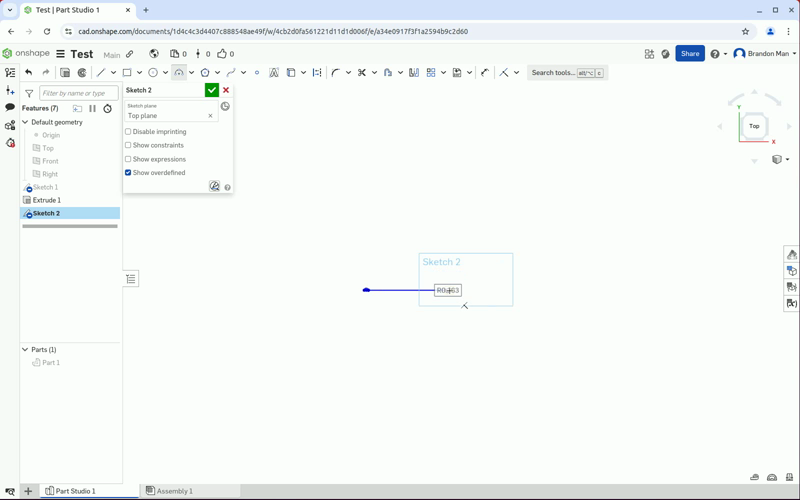
scroll(6)
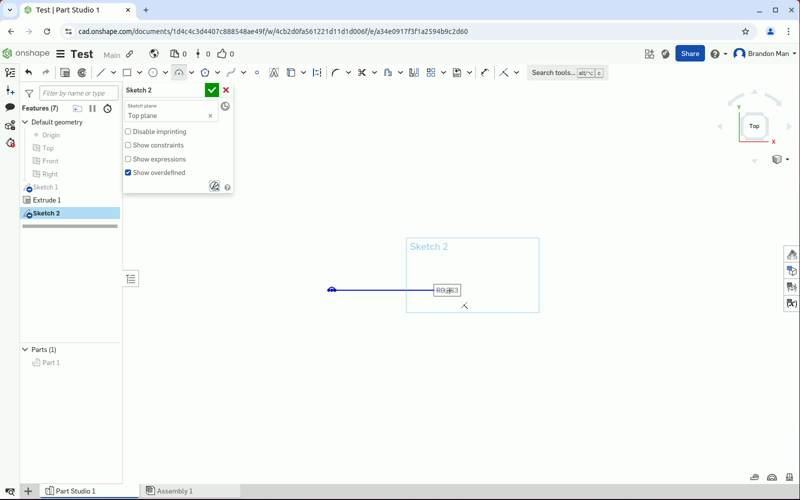
scroll(6)
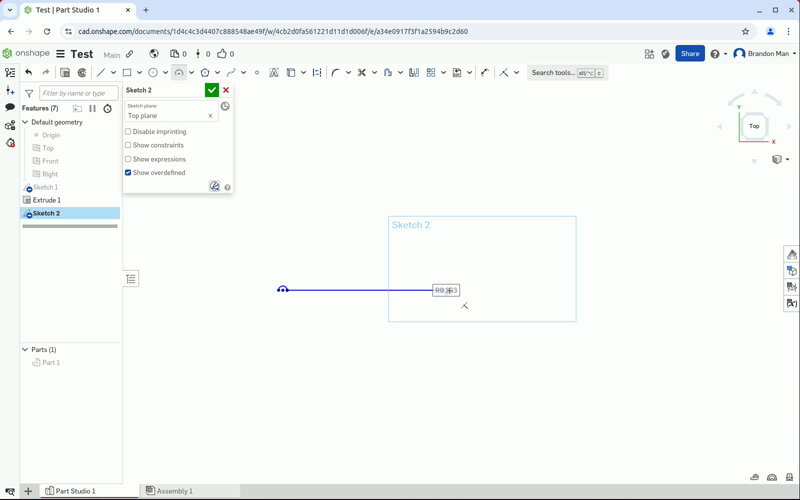
scroll(6)
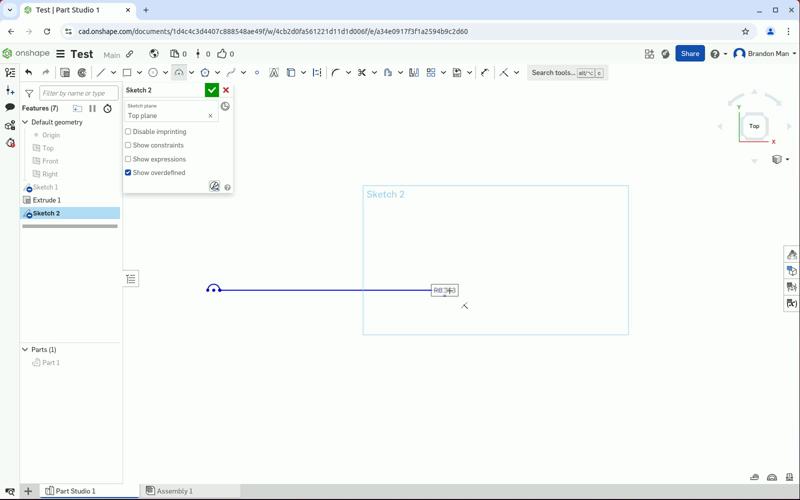
scroll(6)
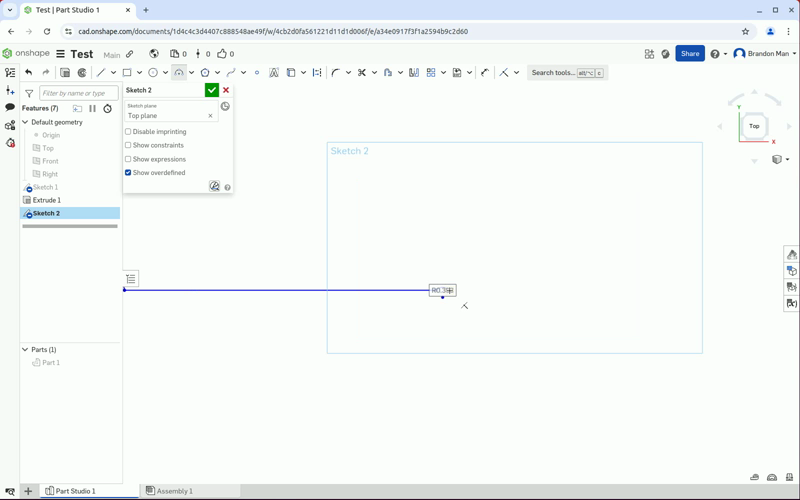
scroll(6)
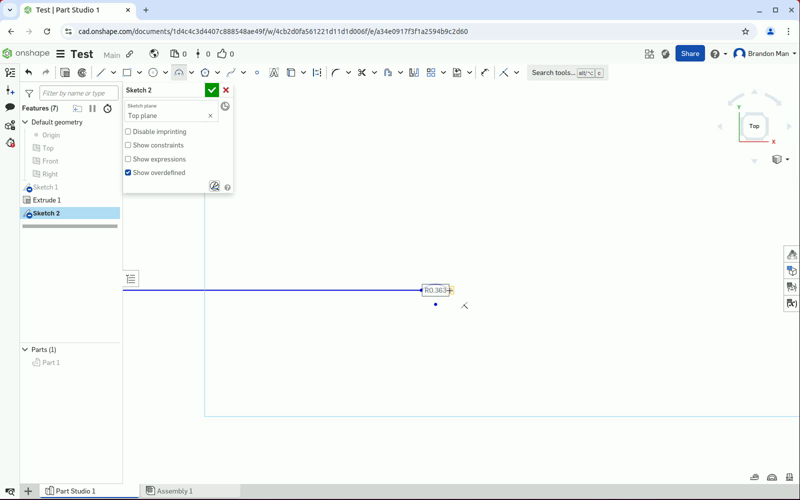
click(449, 290)
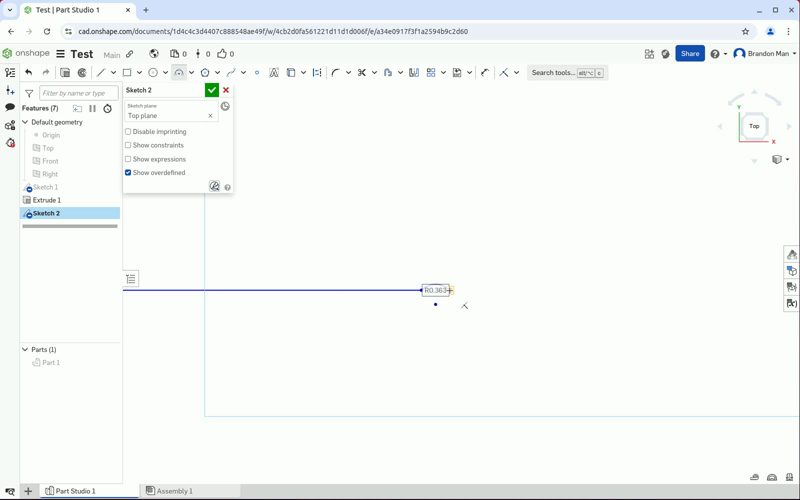
scroll(-6)
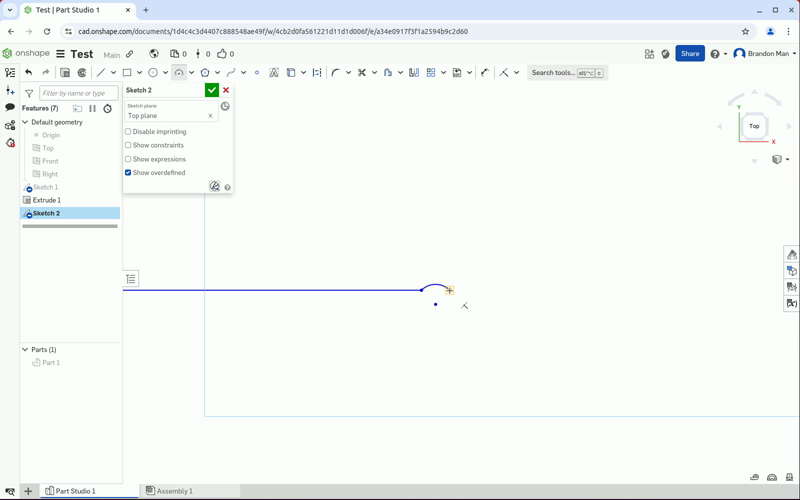
scroll(-6)
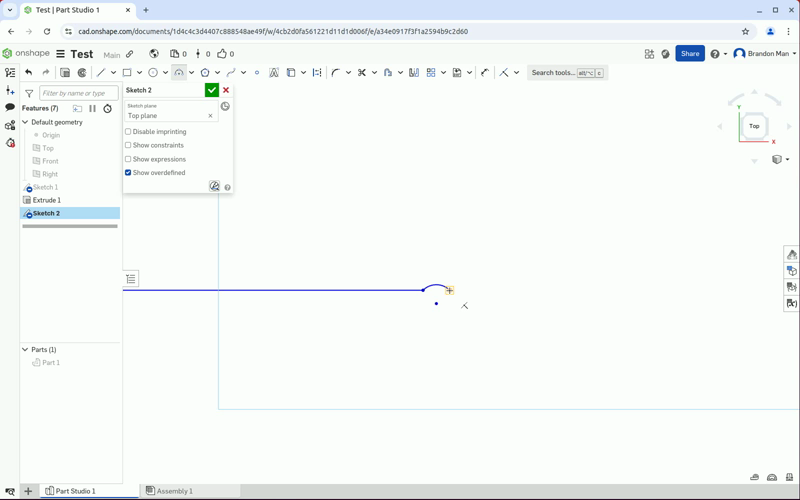
scroll(-6)
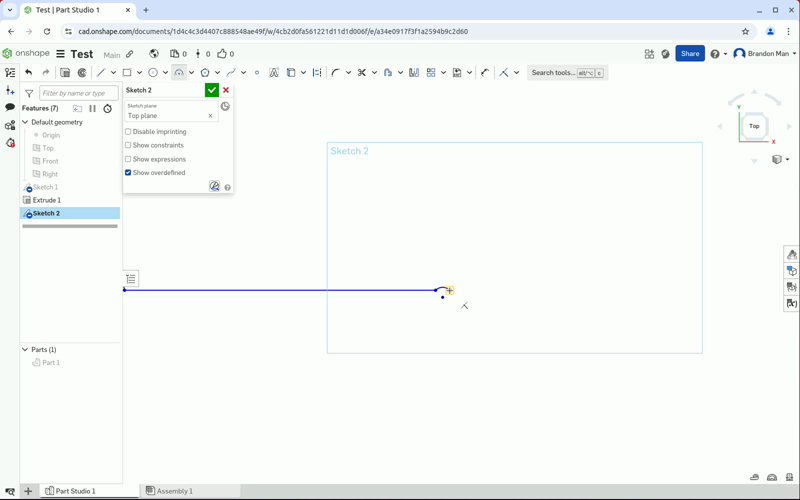
scroll(-6)
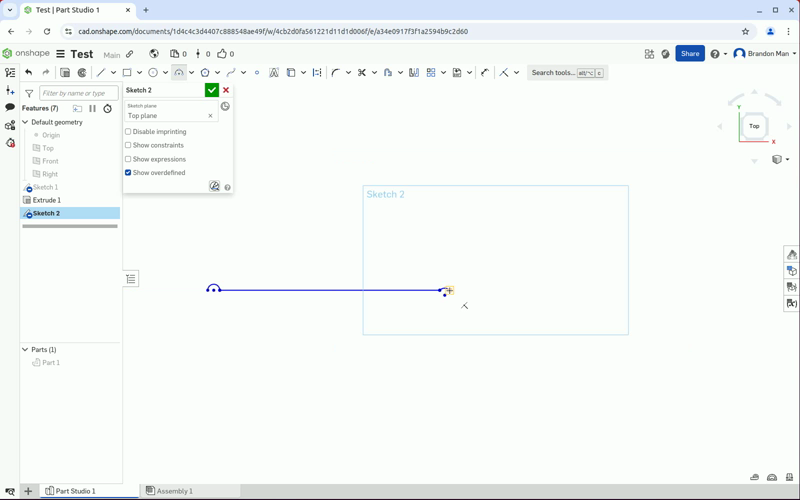
scroll(-6)
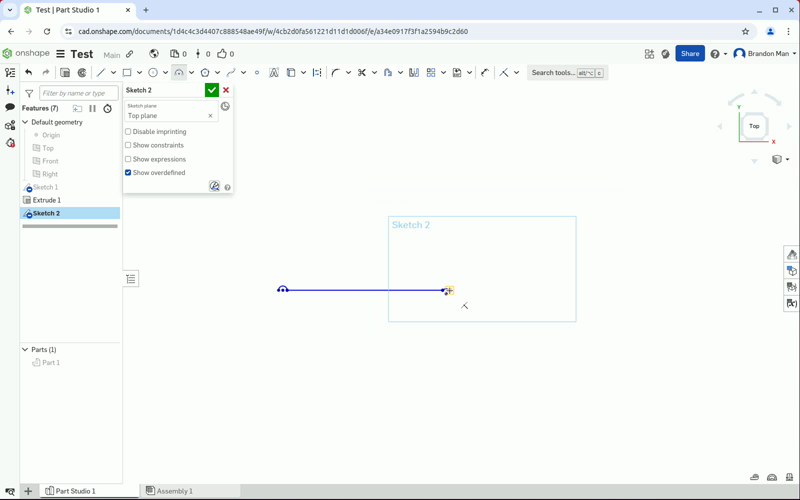
scroll(-6)
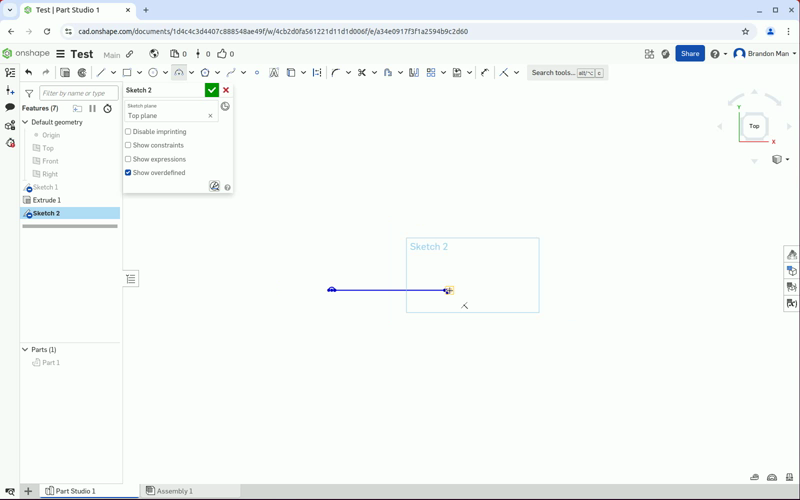
scroll(-6)
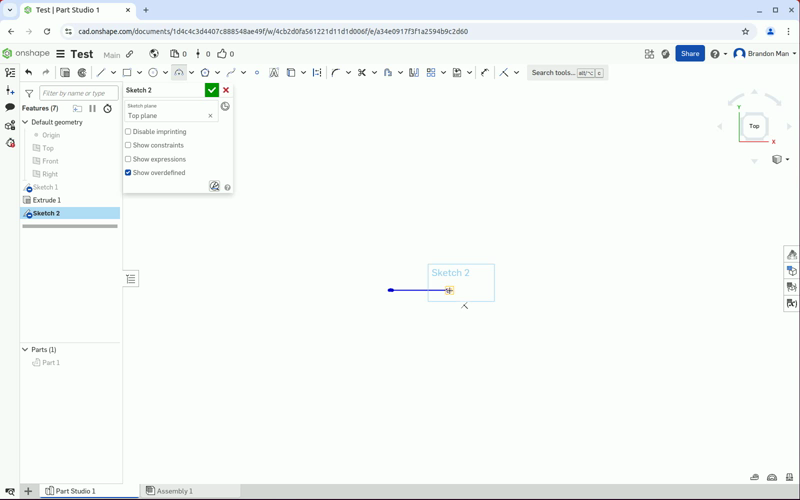
key_down(shift)
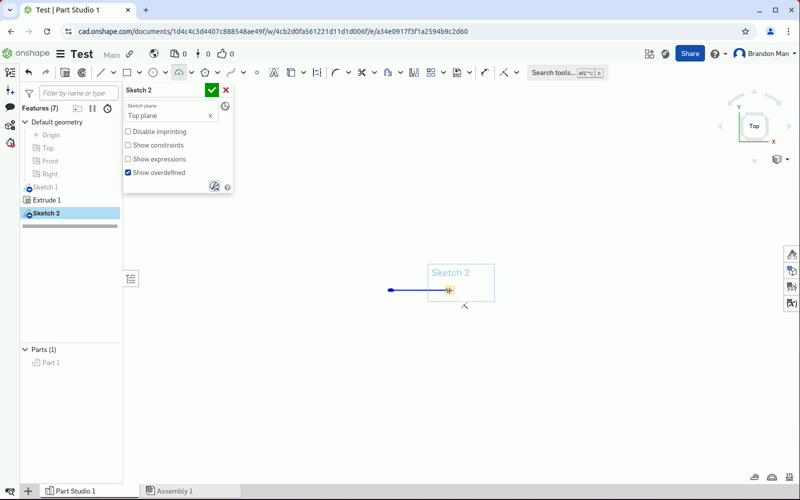
mouse_move(448, 275)
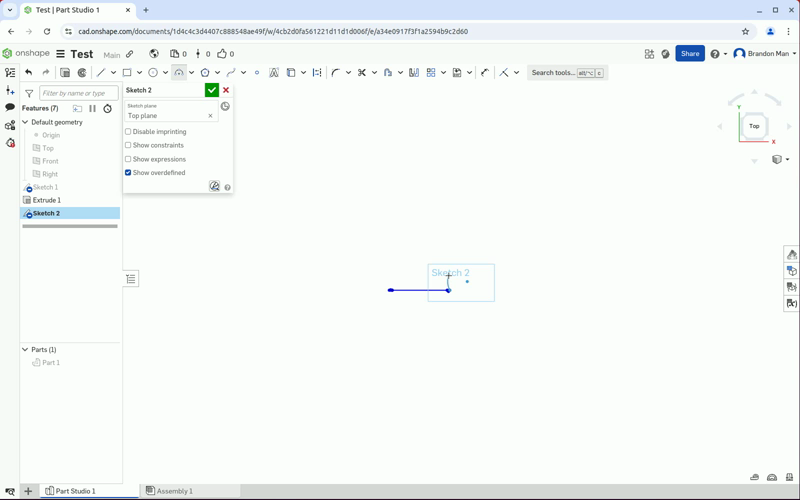
click(448, 275)
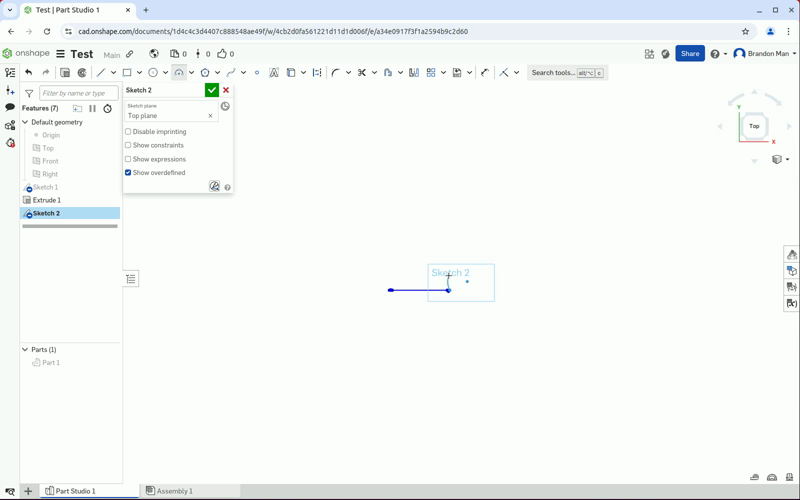
mouse_move(447, 282)
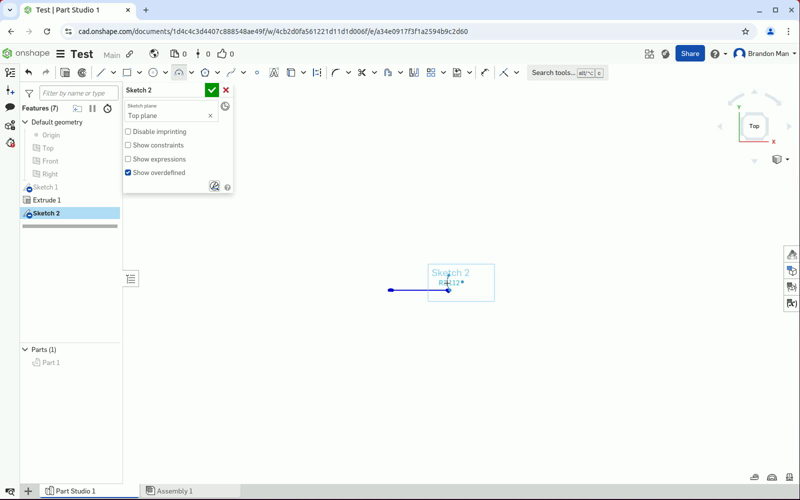
click(447, 282)
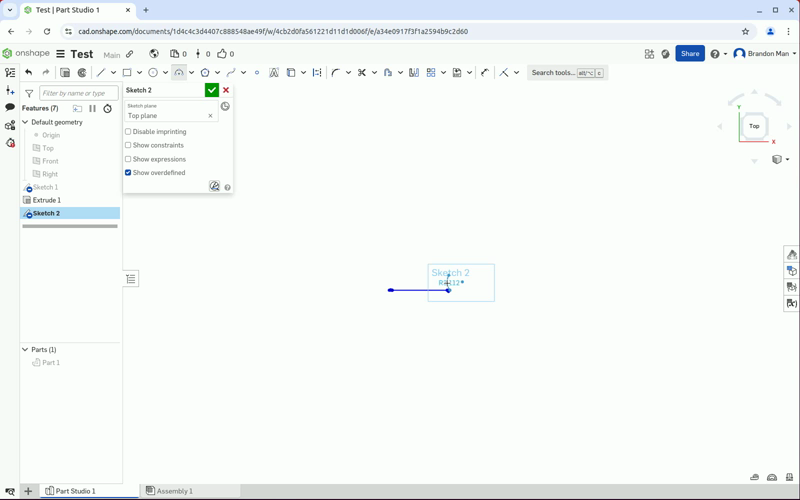
key_up(shift)
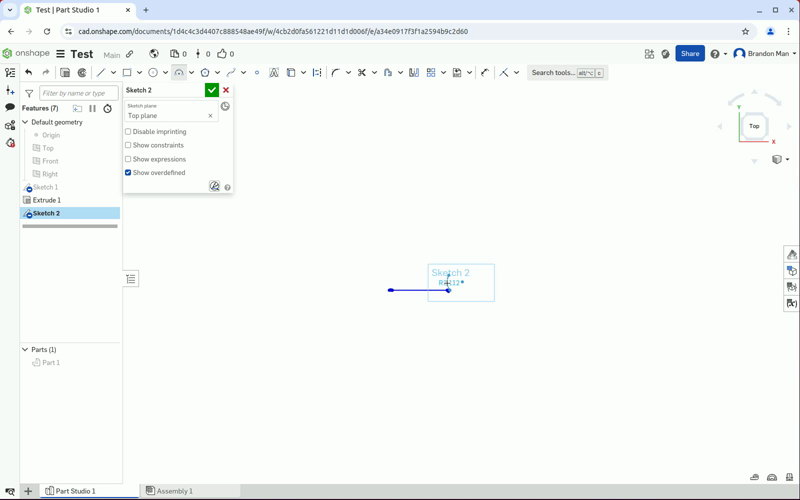
mouse_move(448, 275)
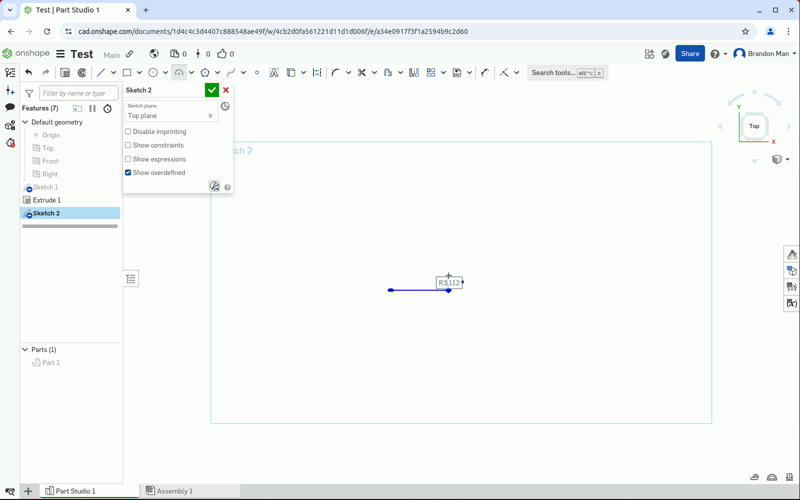
click(448, 275)
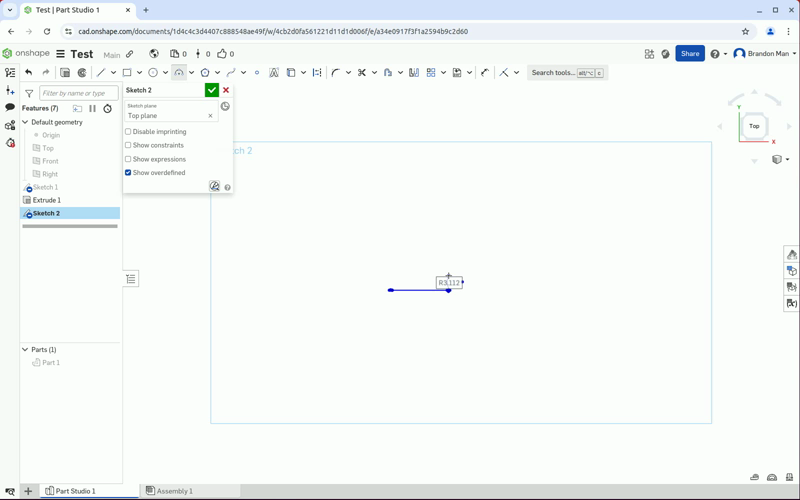
key_down(shift)
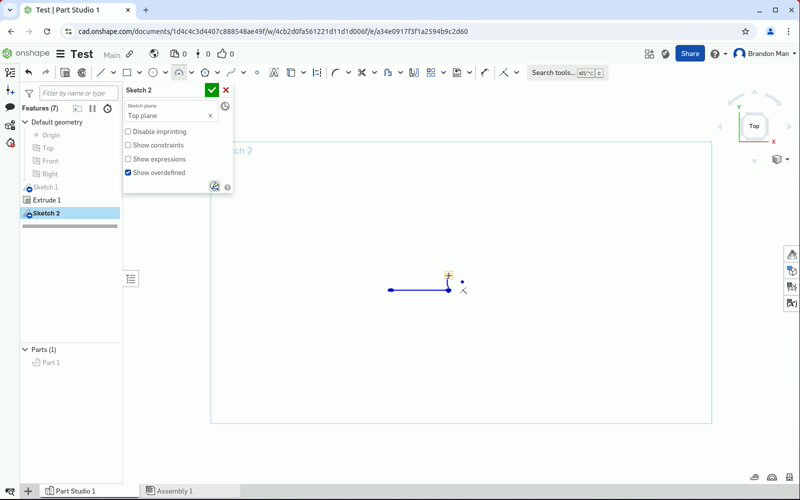
mouse_move(447, 275)
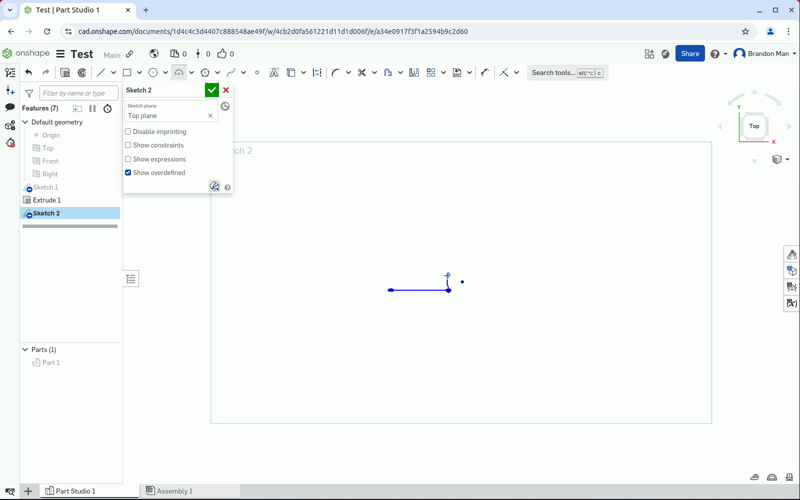
scroll(6)
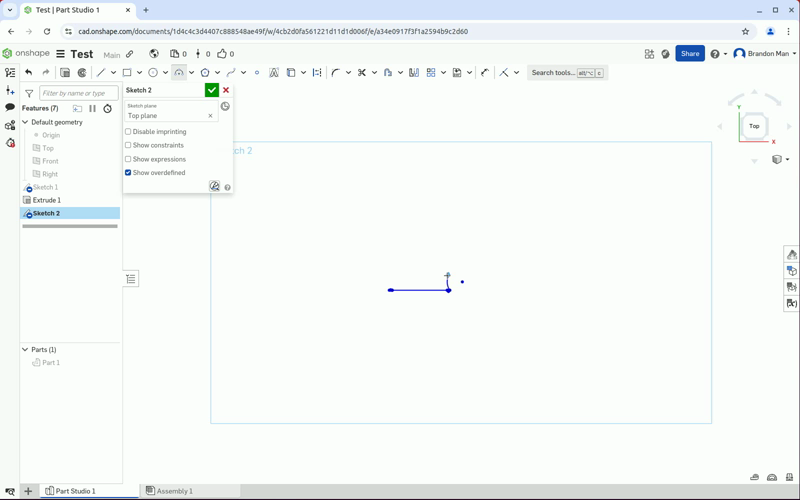
scroll(6)
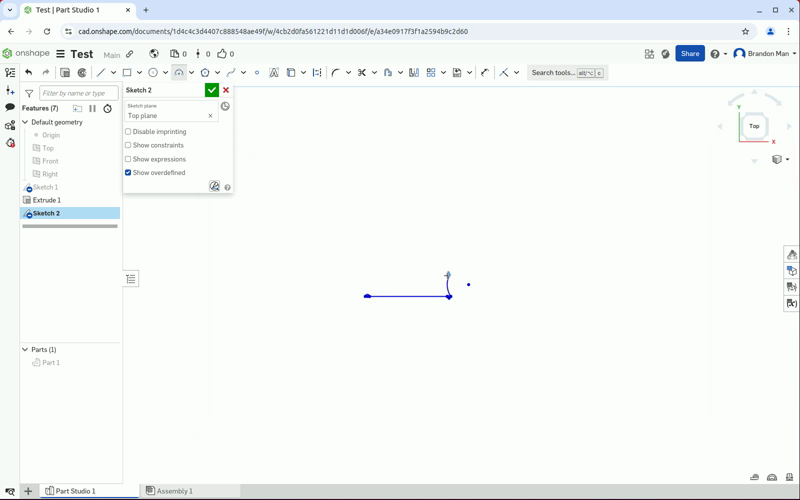
scroll(6)
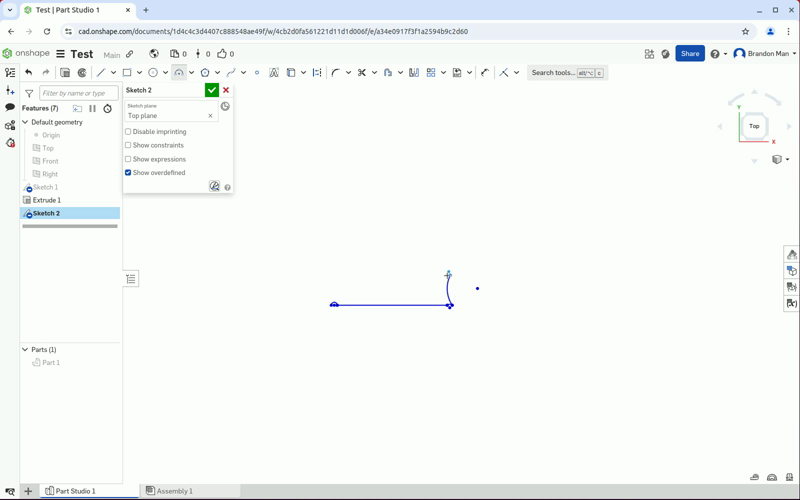
scroll(6)
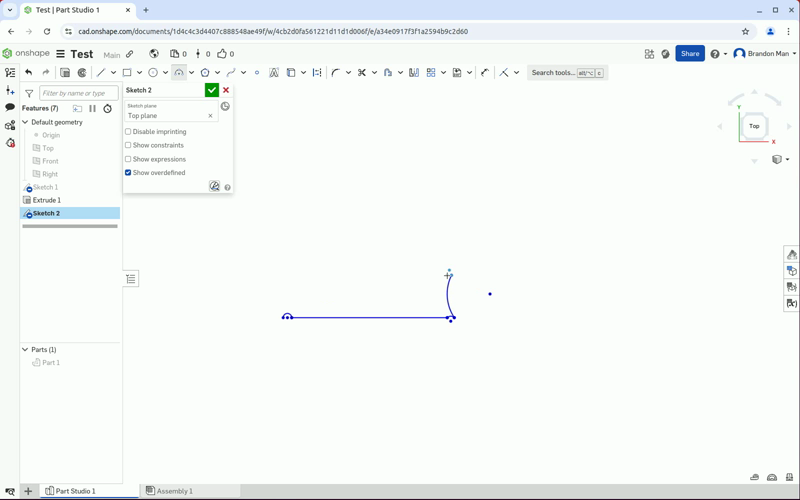
scroll(6)
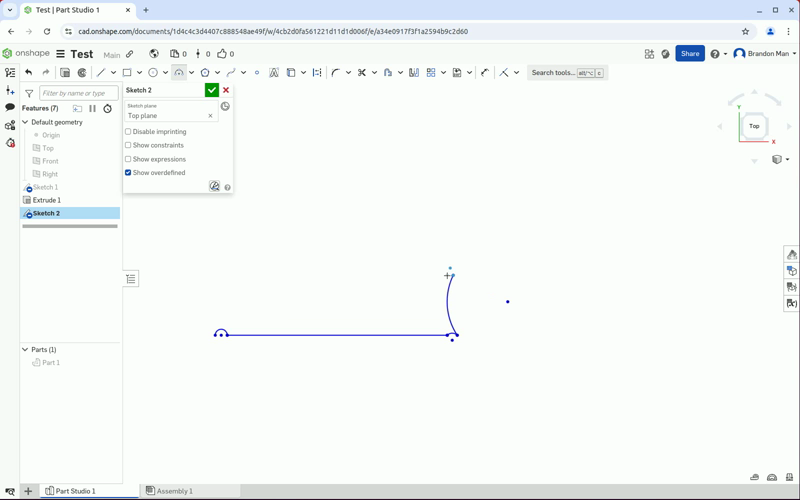
scroll(6)
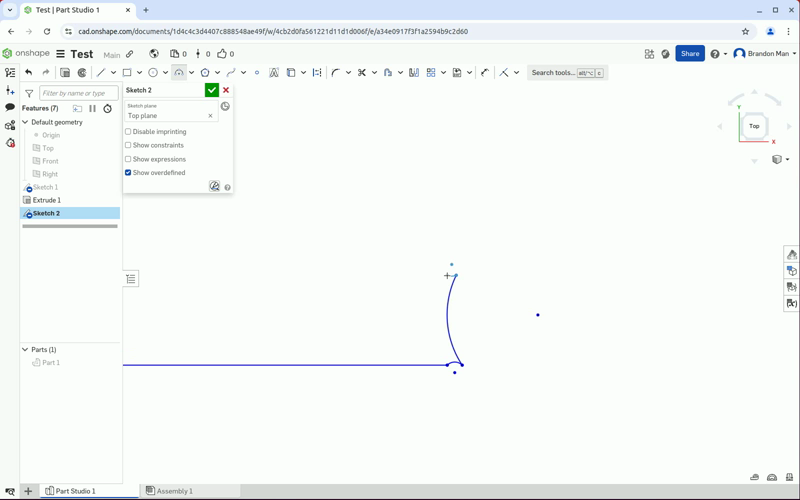
scroll(6)
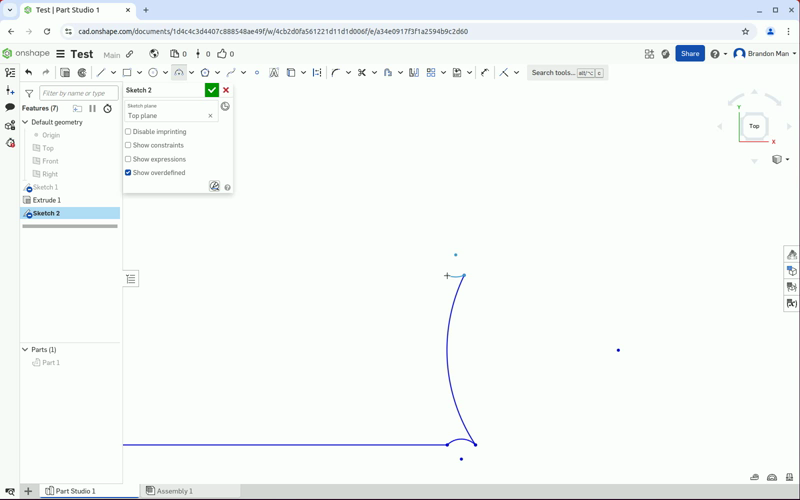
click(447, 275)
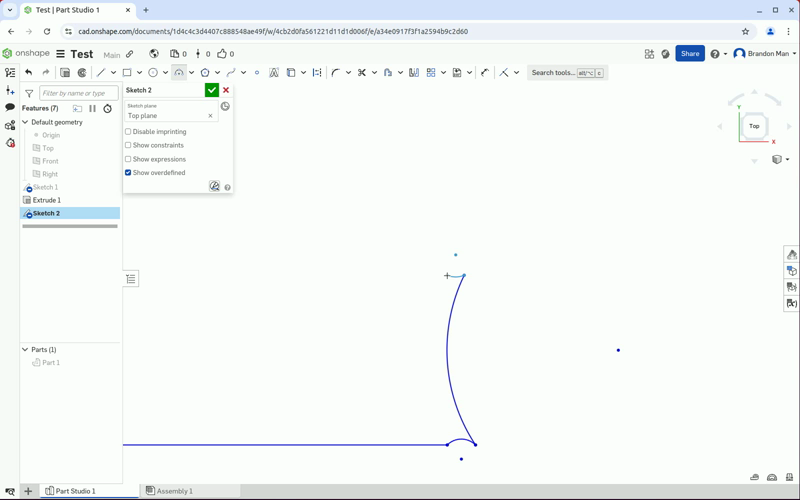
scroll(-6)
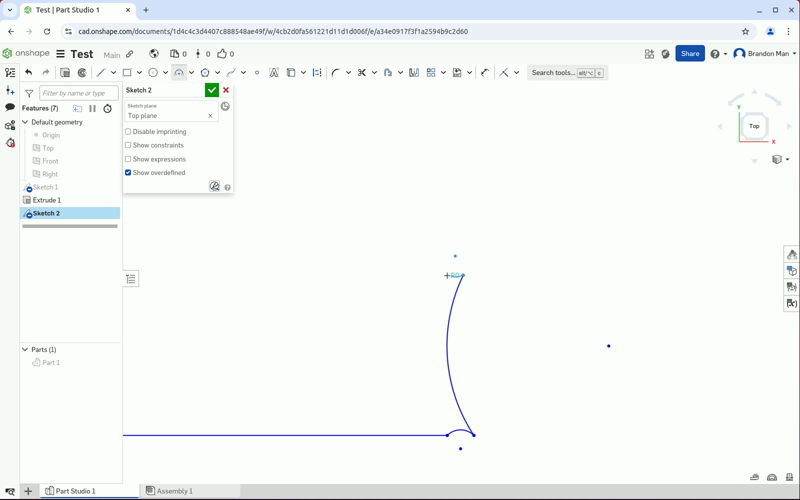
scroll(-6)
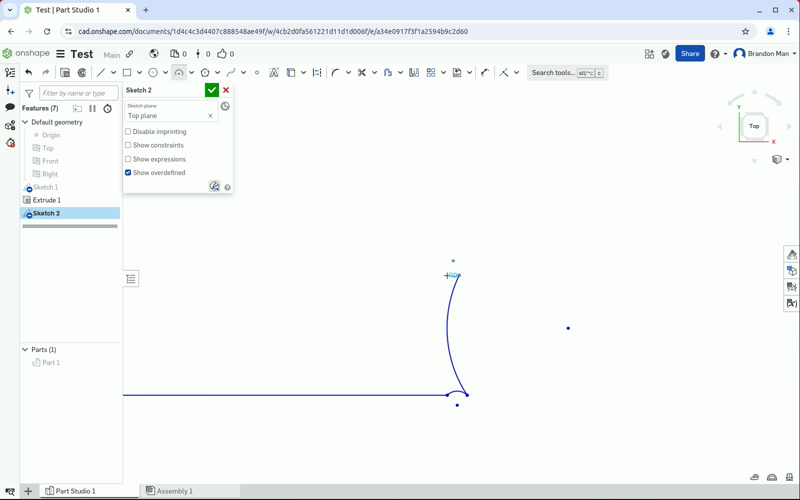
scroll(-6)
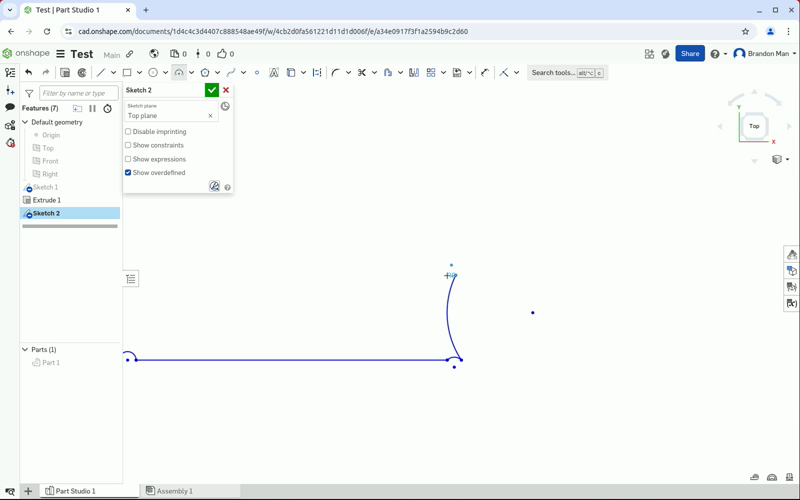
scroll(-6)
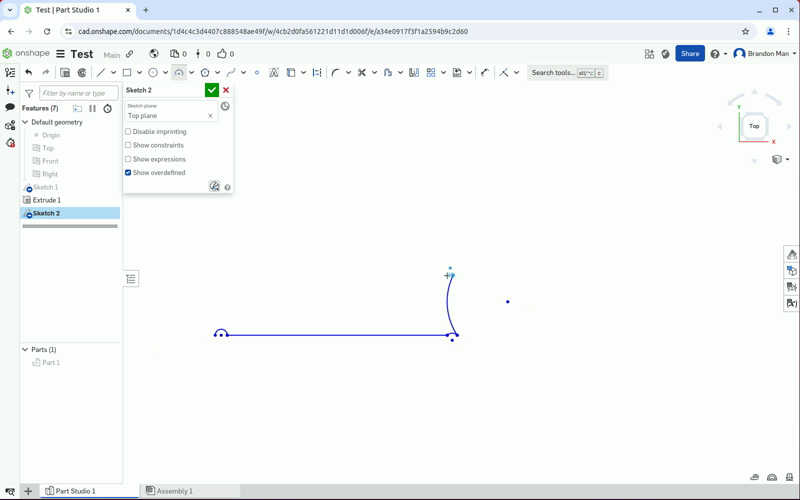
scroll(-6)
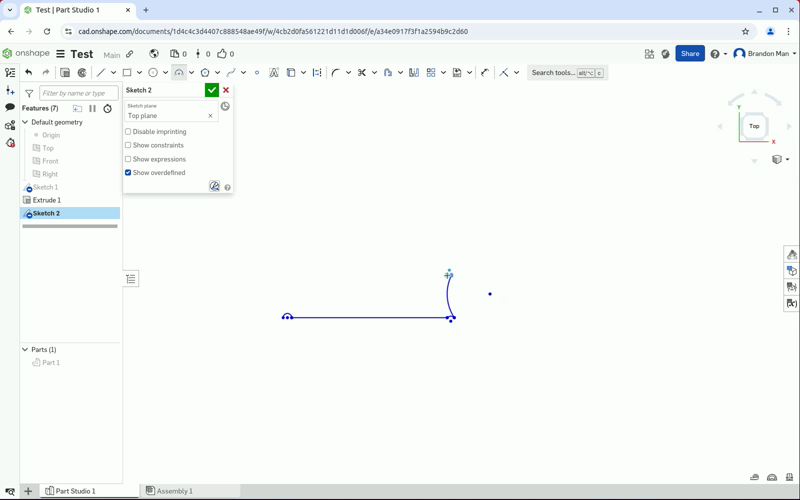
scroll(-6)
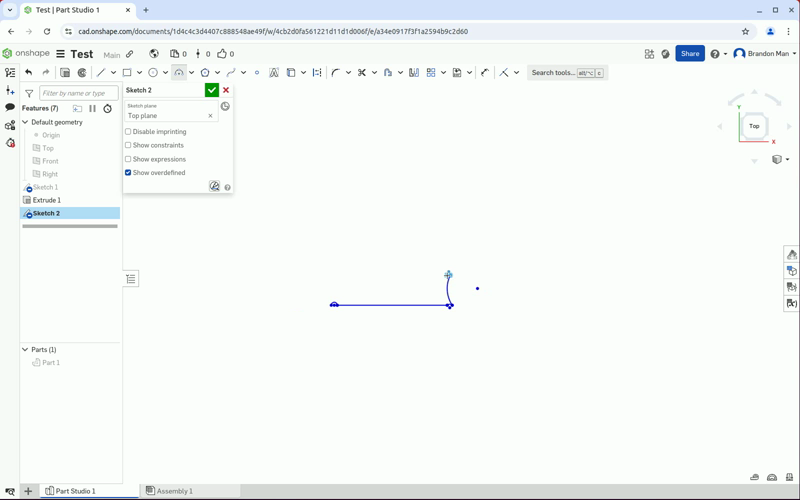
scroll(-6)
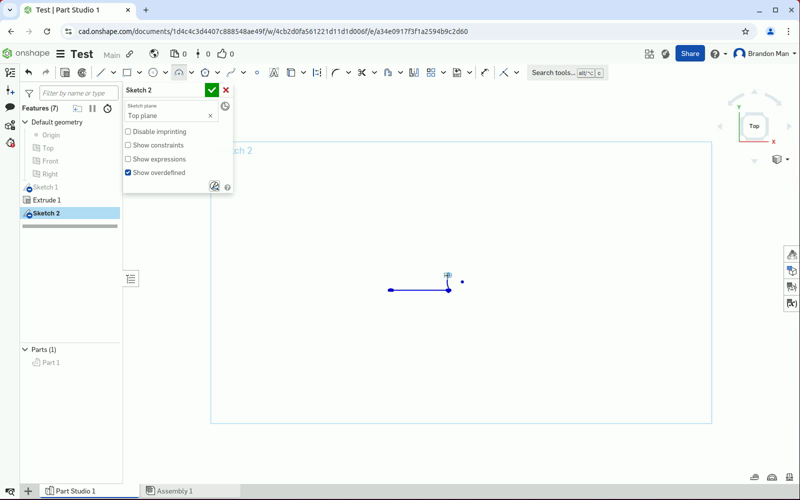
mouse_move(447, 275)
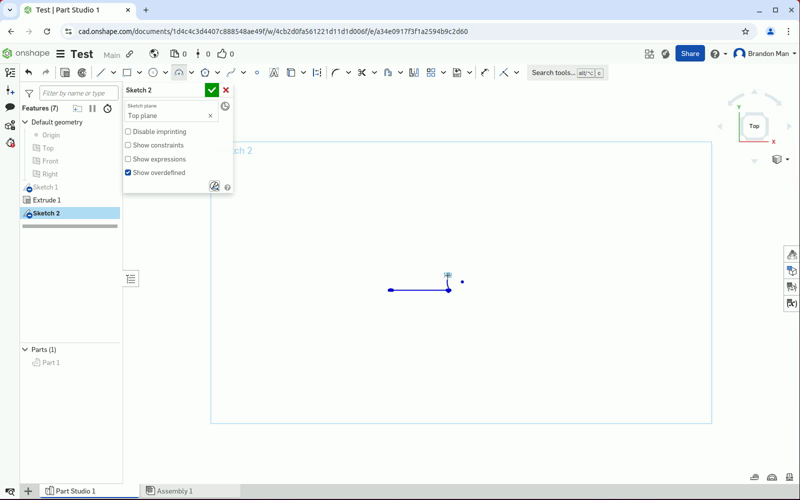
scroll(6)
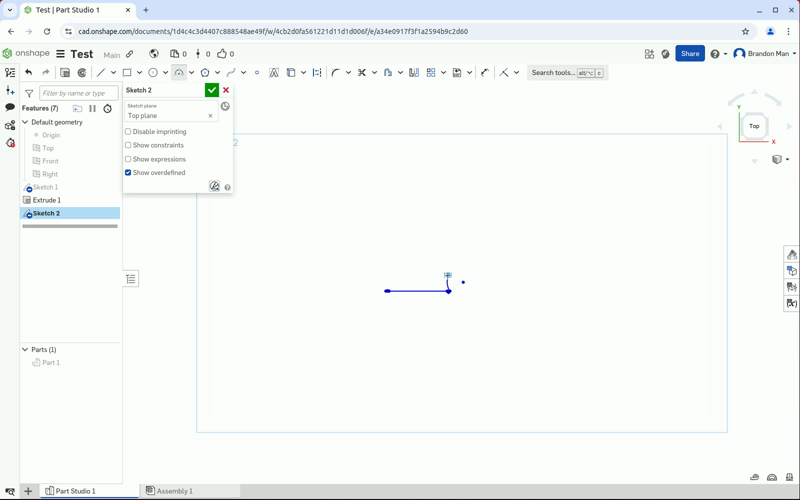
scroll(6)
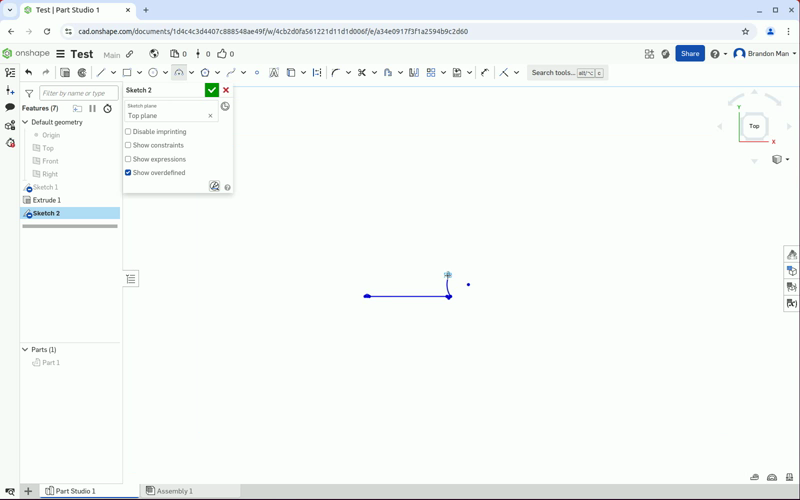
scroll(6)
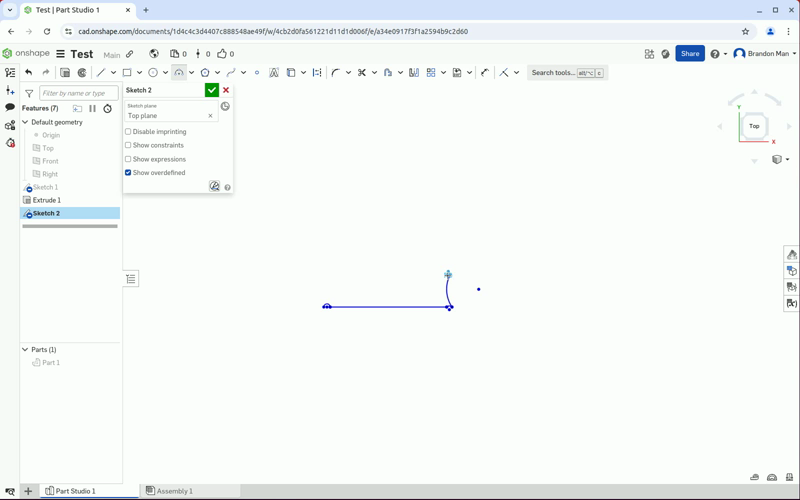
scroll(6)
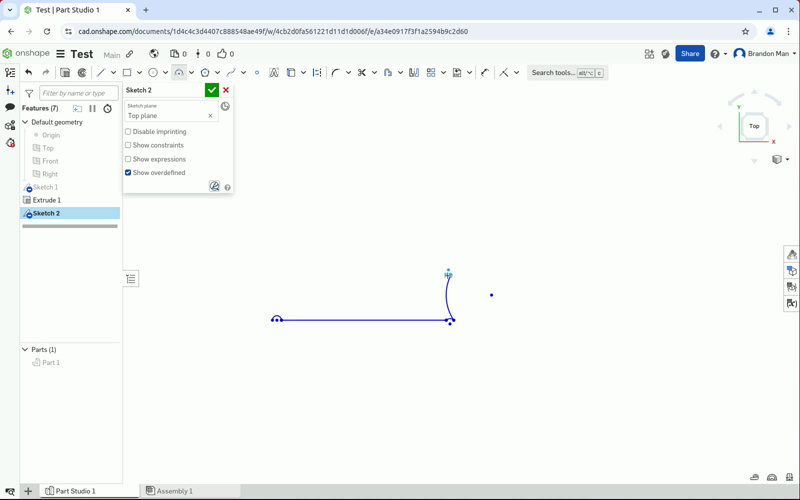
scroll(6)
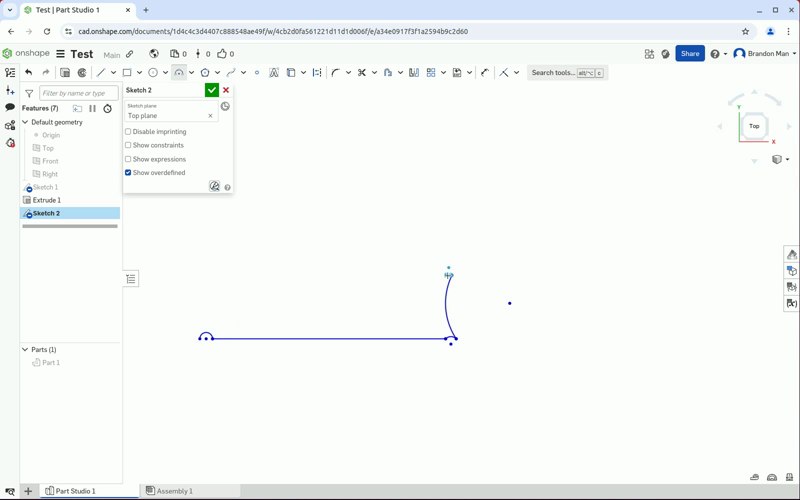
scroll(6)
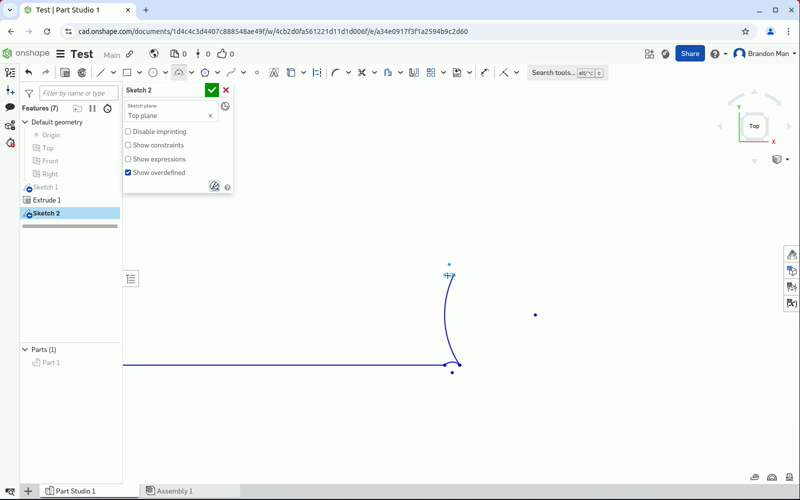
scroll(6)
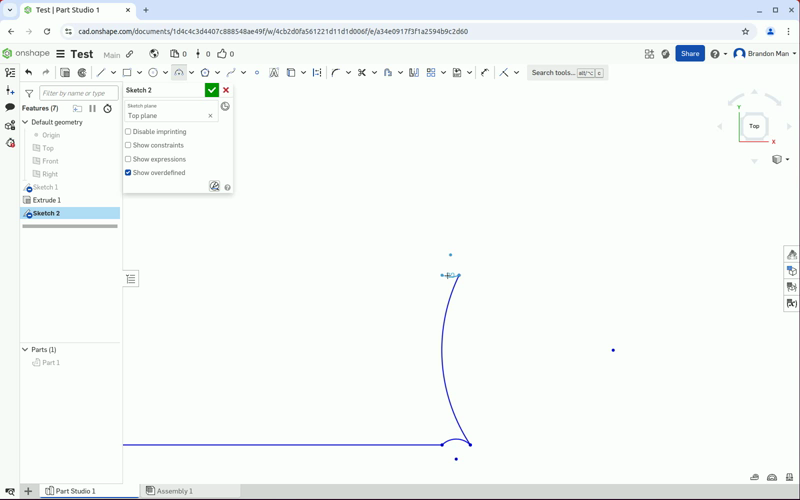
click(447, 275)
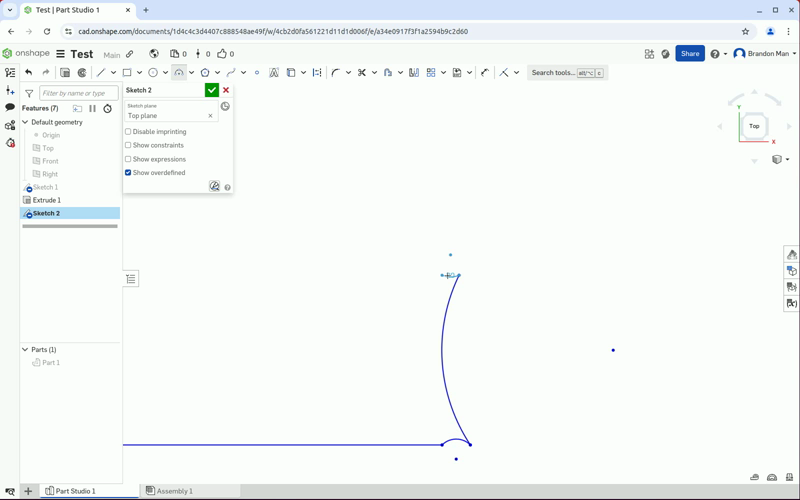
scroll(-6)
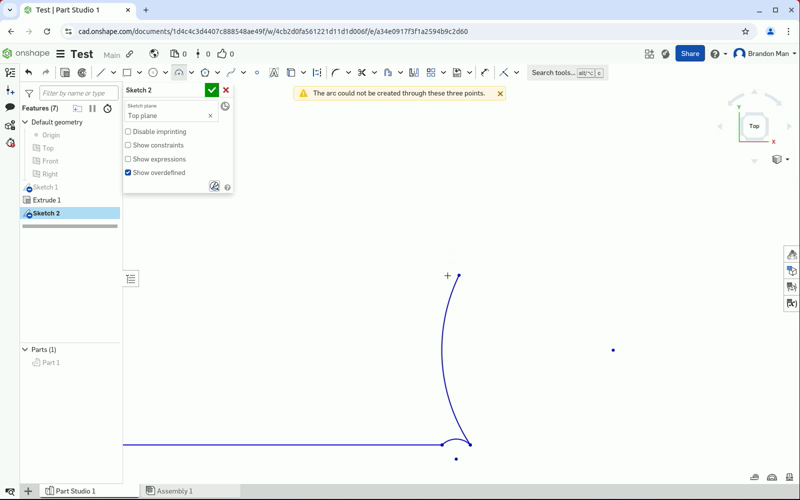
scroll(-6)
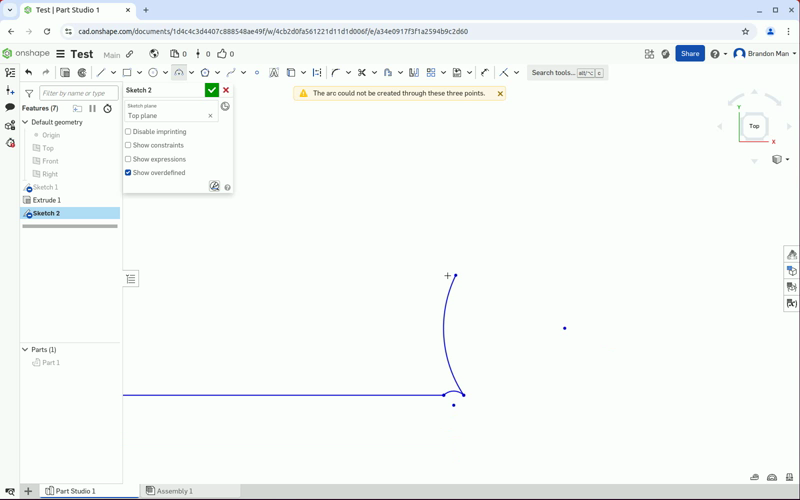
scroll(-6)
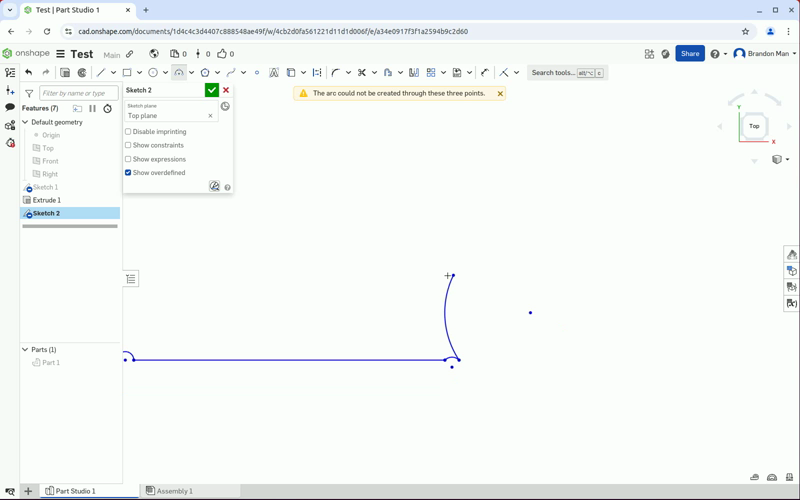
scroll(-6)
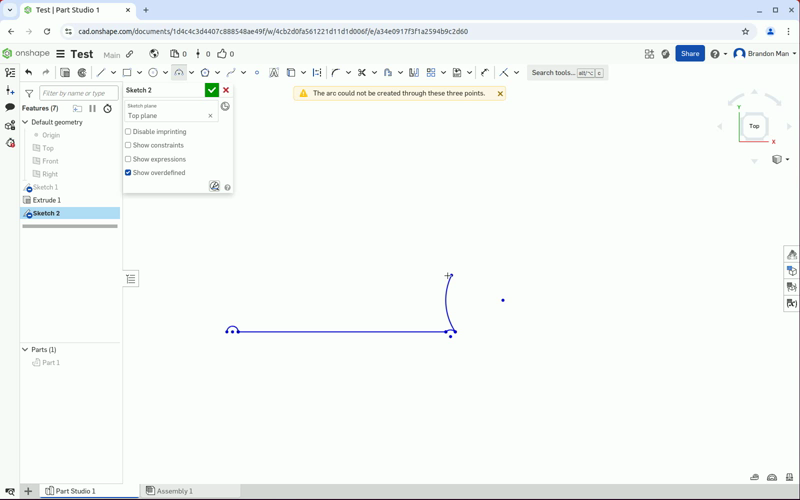
scroll(-6)
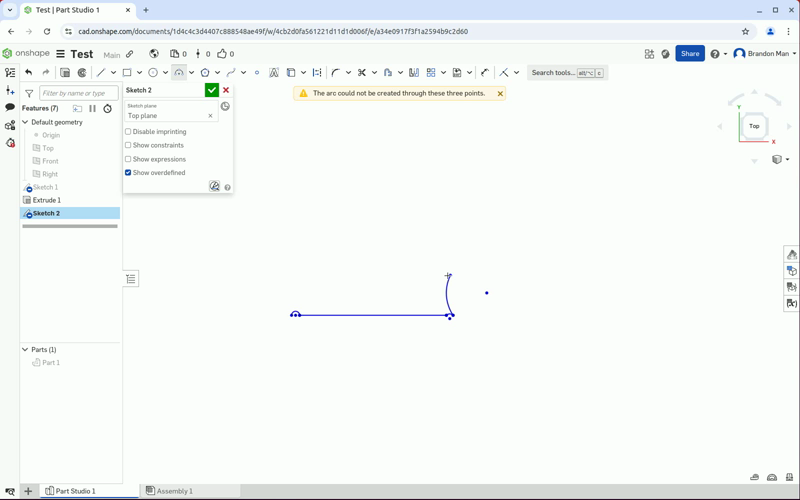
scroll(-6)
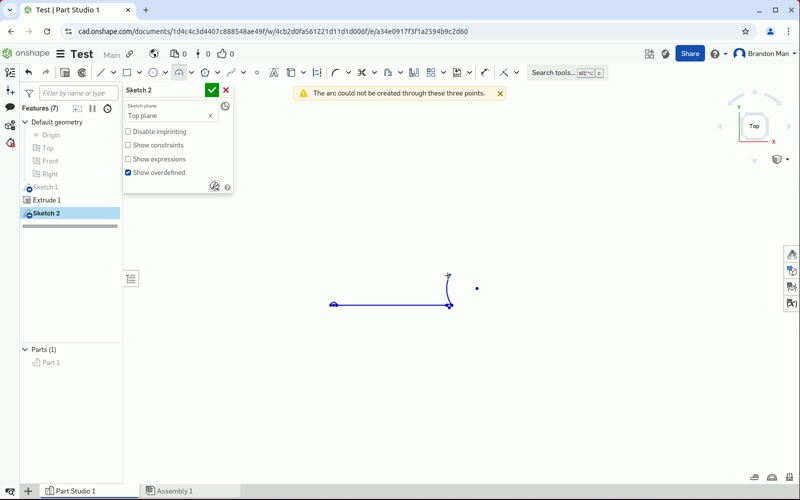
scroll(-6)
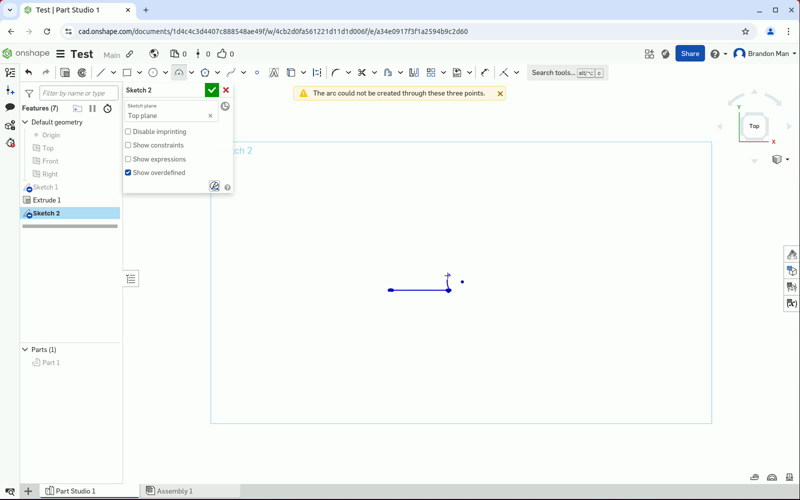
key_up(shift)
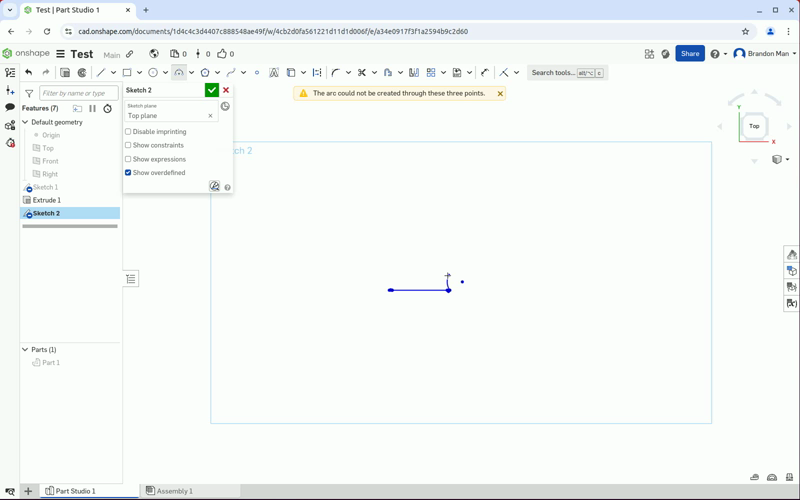
key(esc)
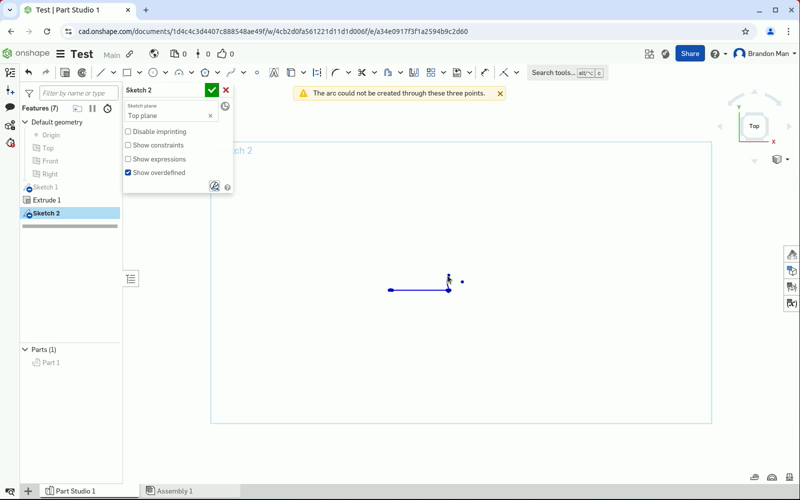
key(l)
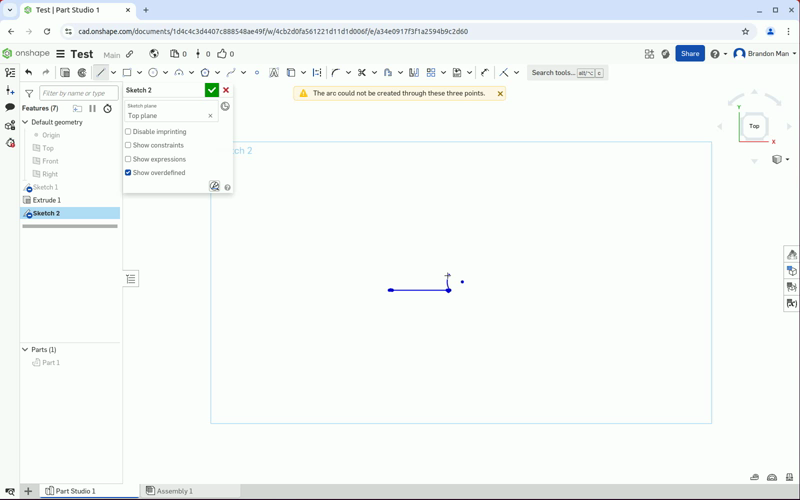
mouse_move(447, 275)
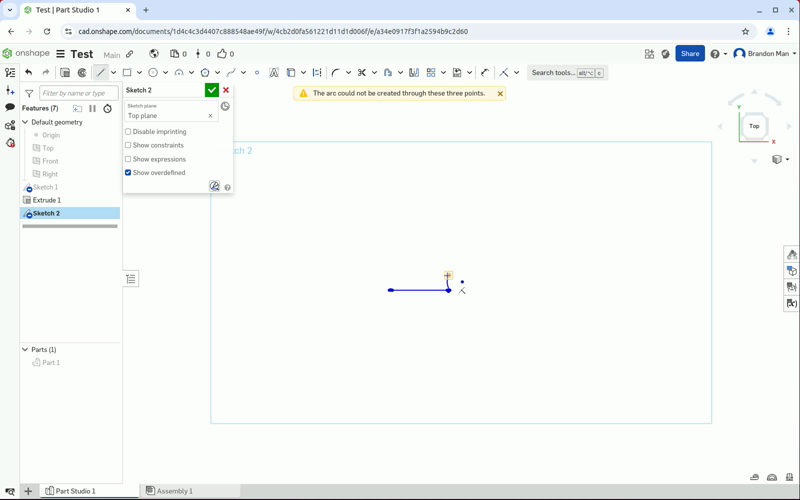
scroll(6)
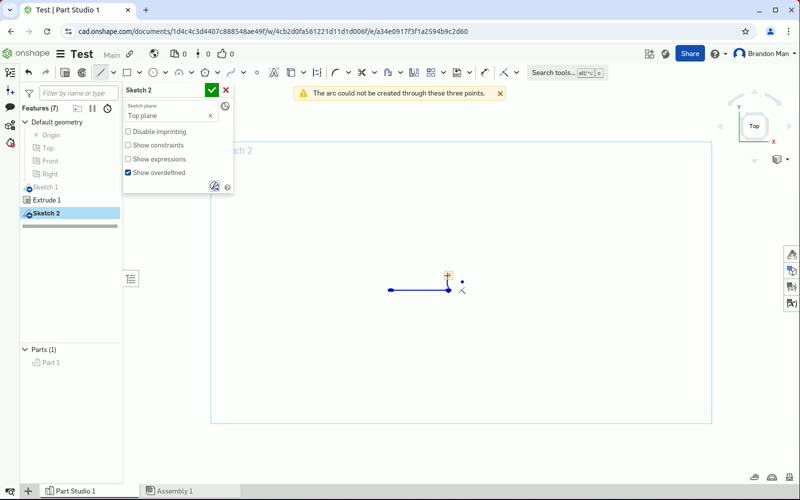
scroll(6)
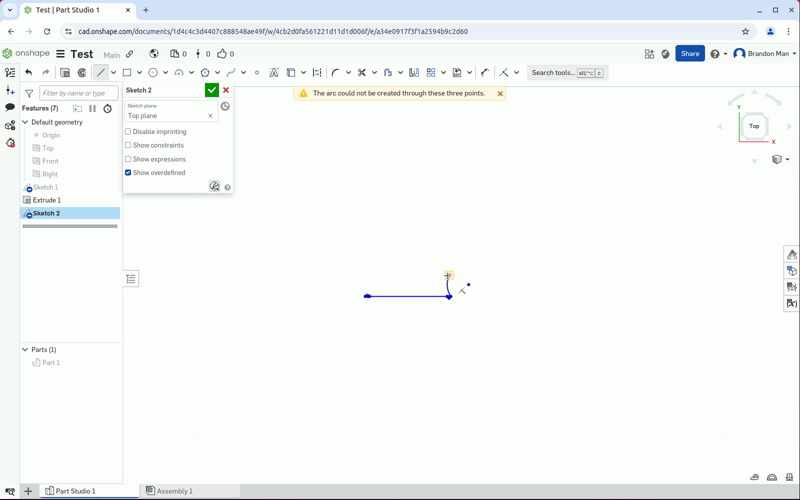
scroll(6)
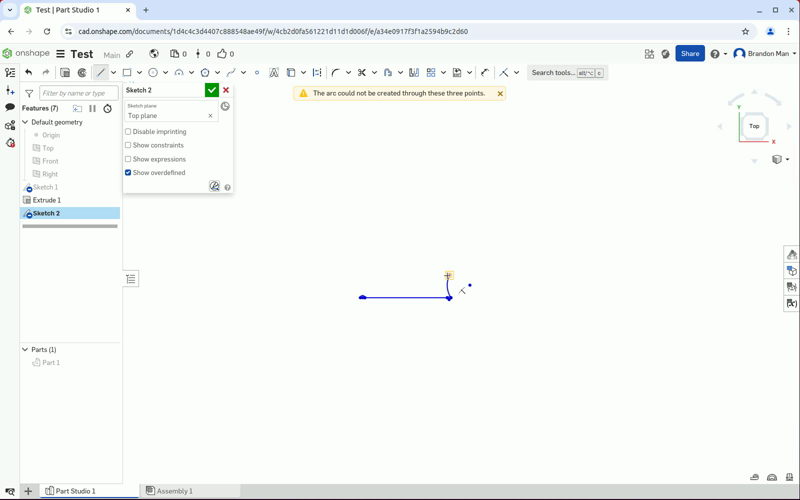
scroll(6)
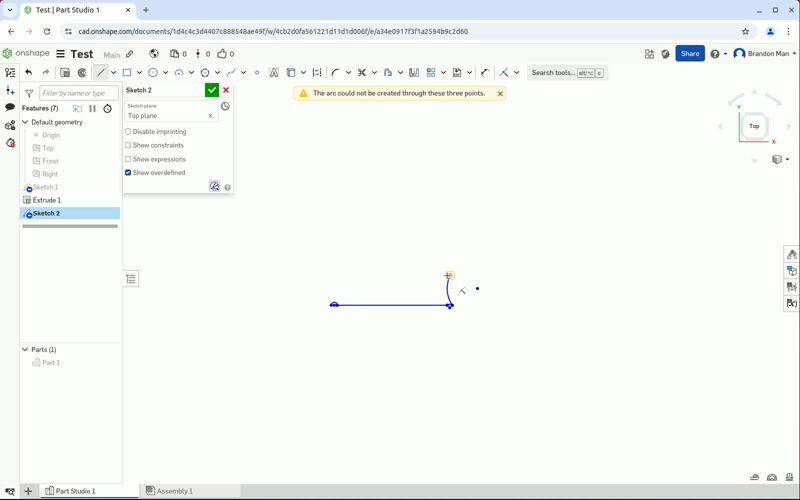
scroll(6)
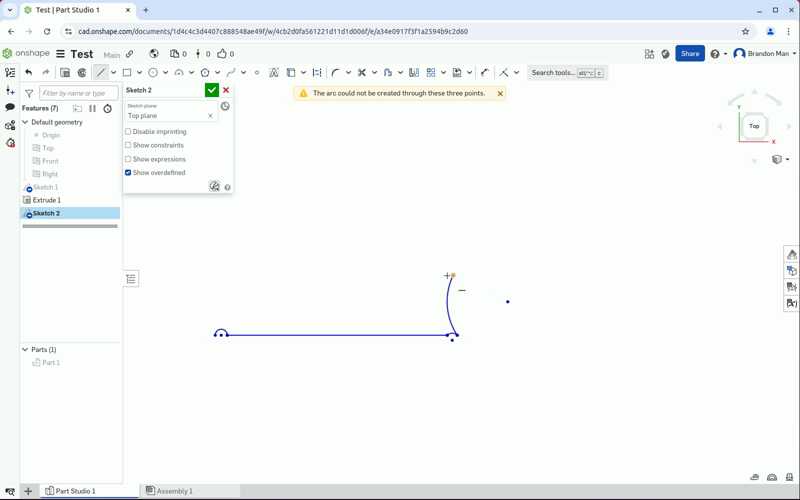
scroll(6)
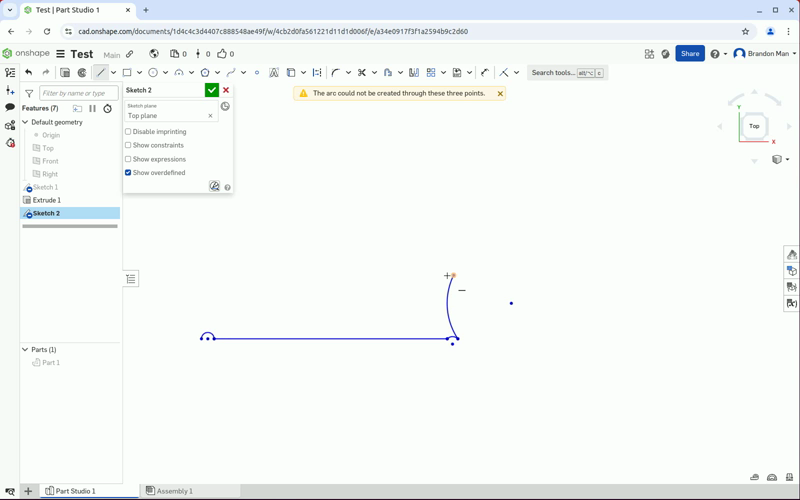
scroll(6)
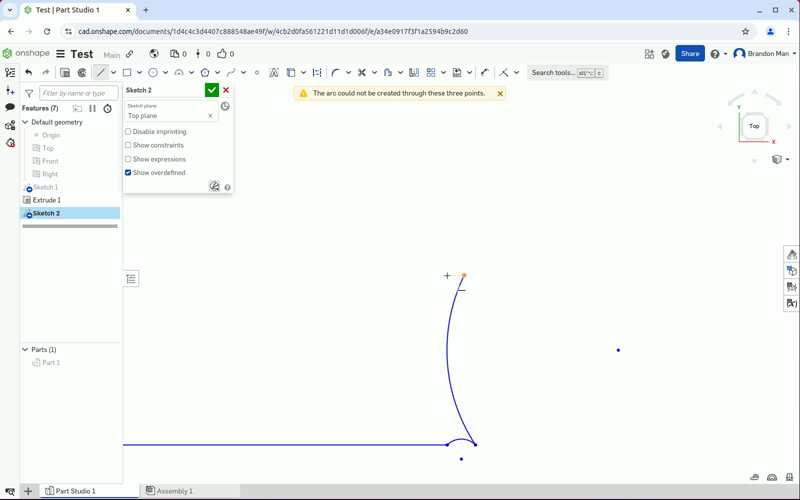
click(447, 275)
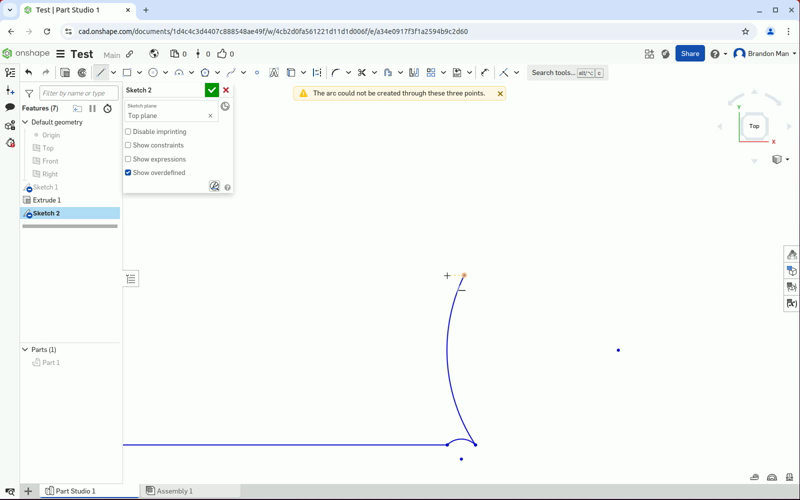
scroll(-6)
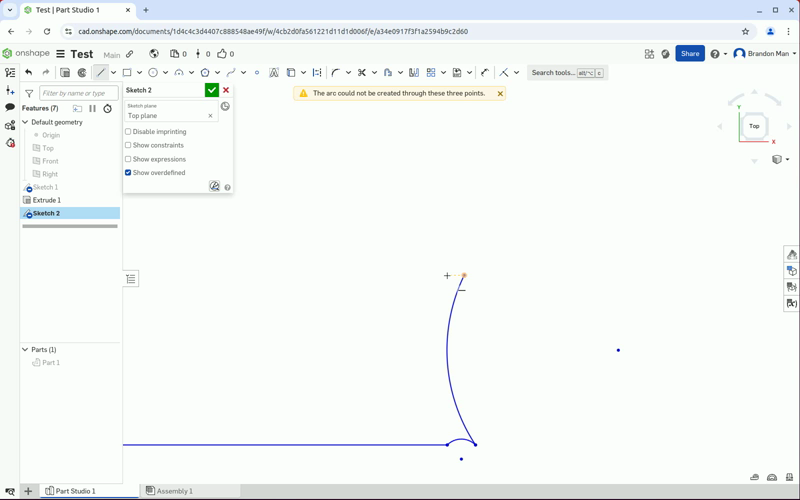
scroll(-6)
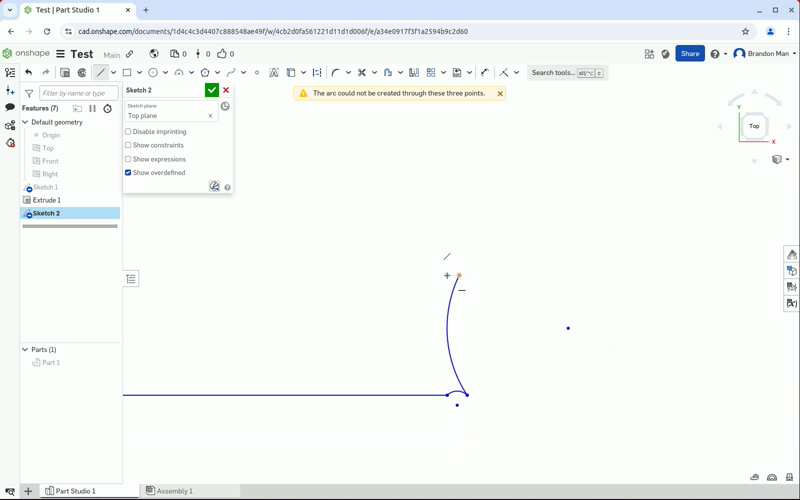
scroll(-6)
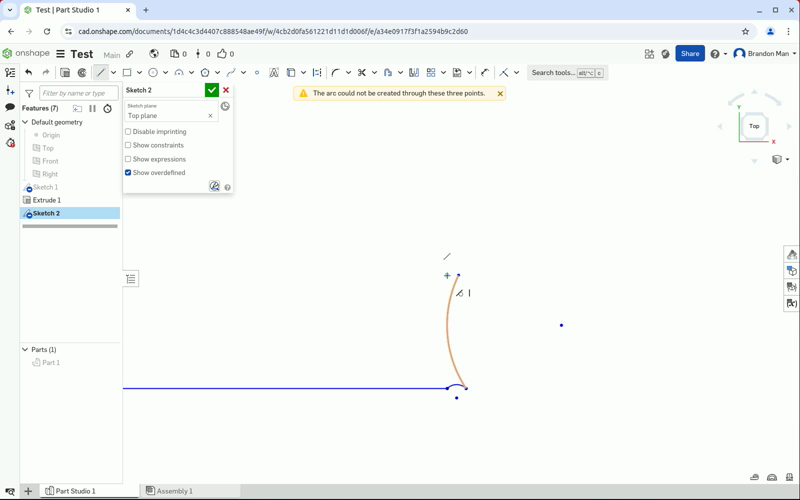
scroll(-6)
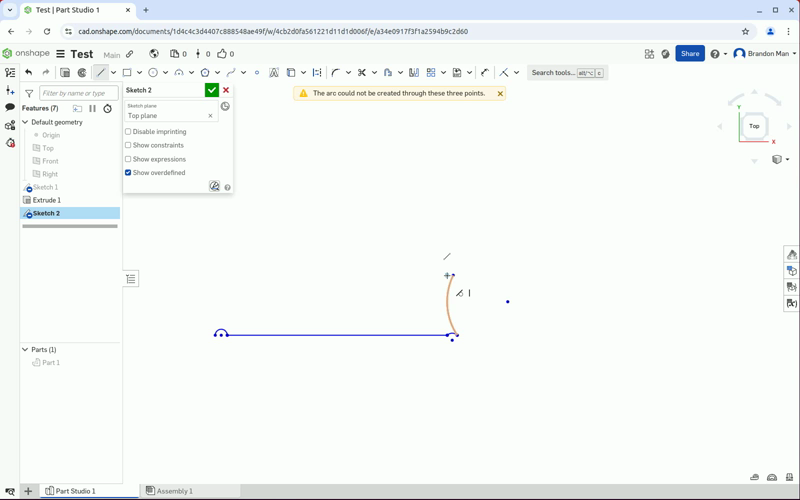
scroll(-6)
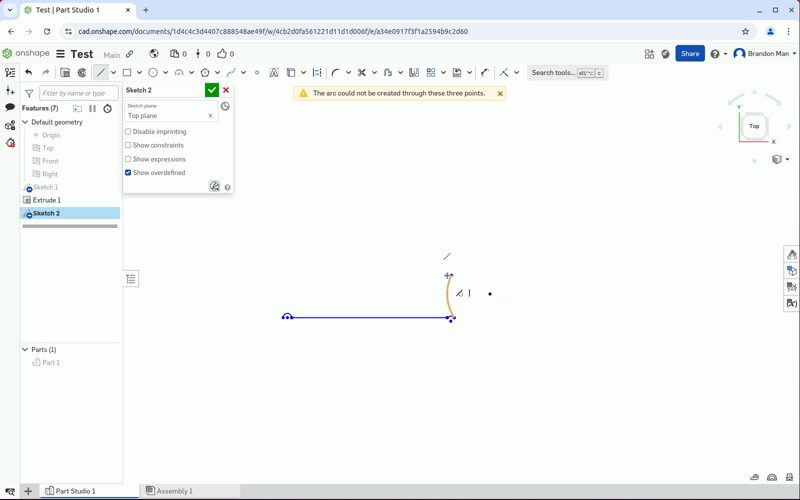
scroll(-6)
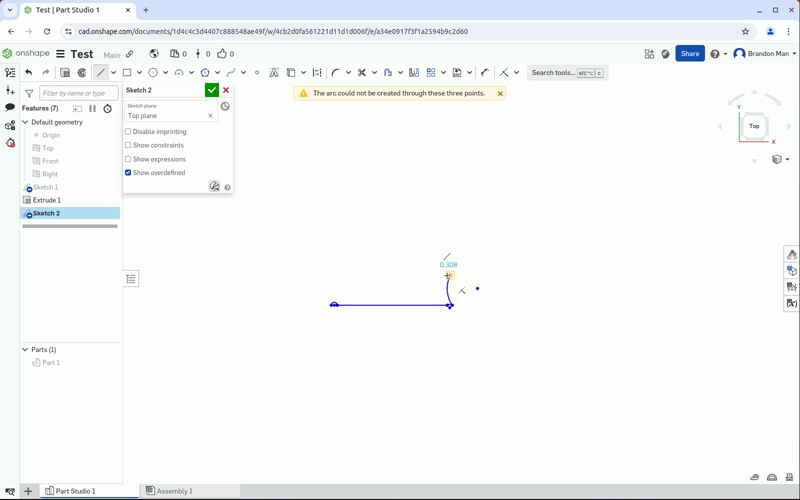
scroll(-6)
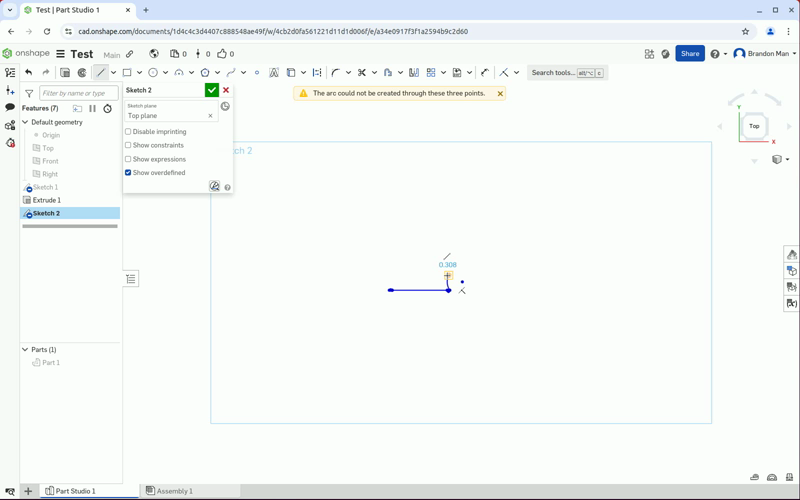
key_down(shift)
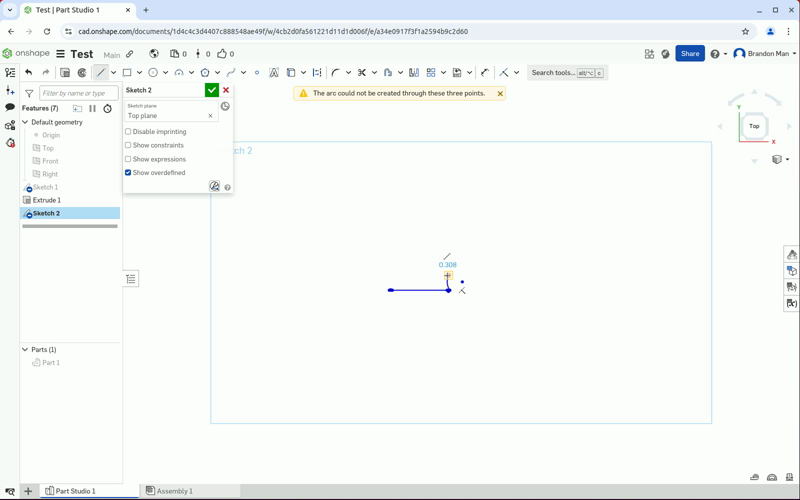
mouse_move(477, 275)
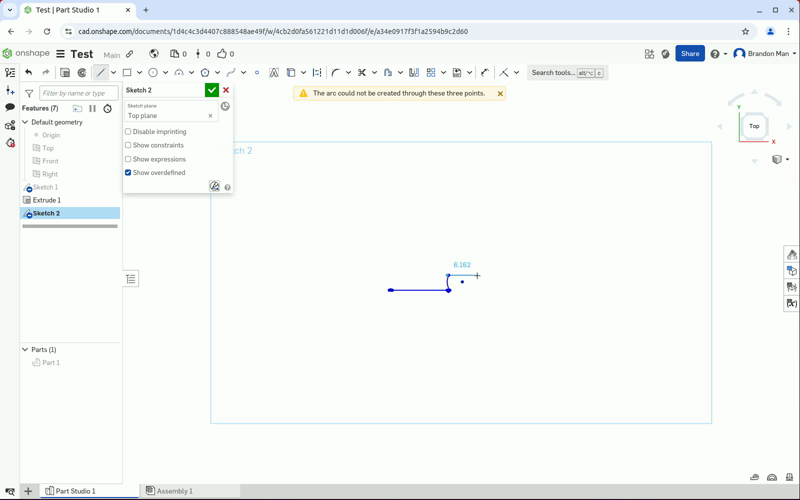
mouse_move(392, 275)
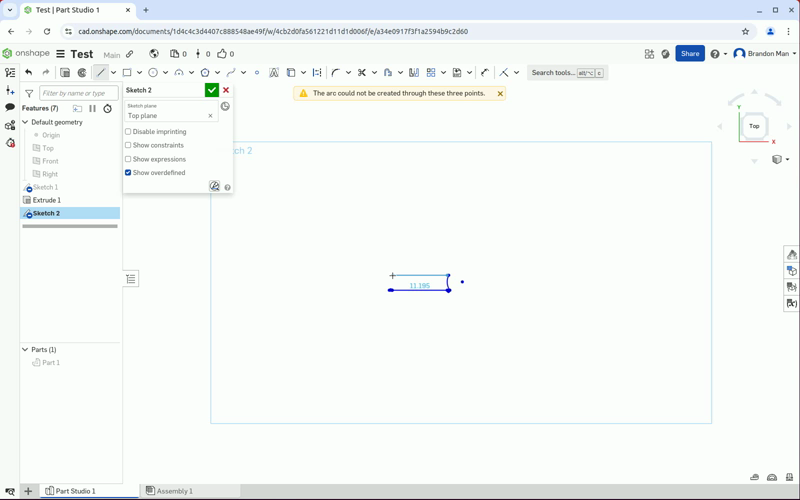
click(392, 275)
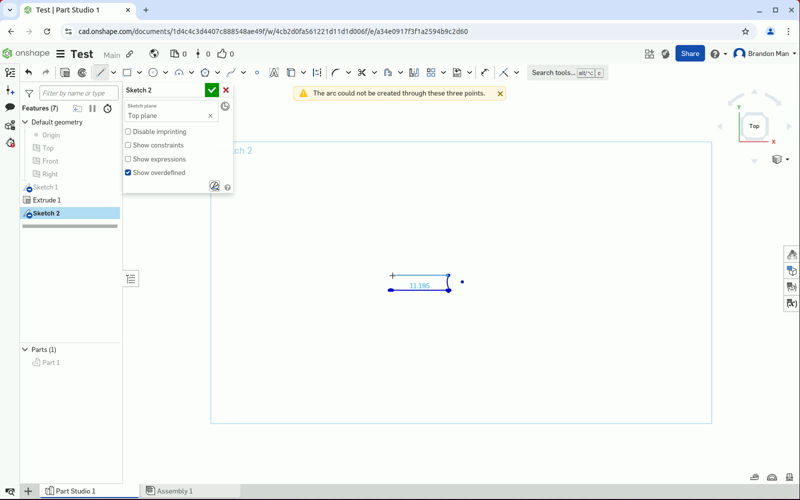
key_up(shift)
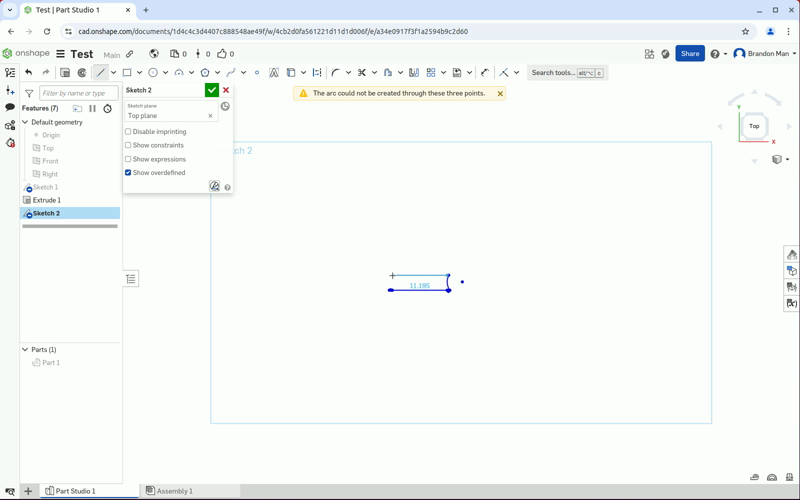
key(esc)
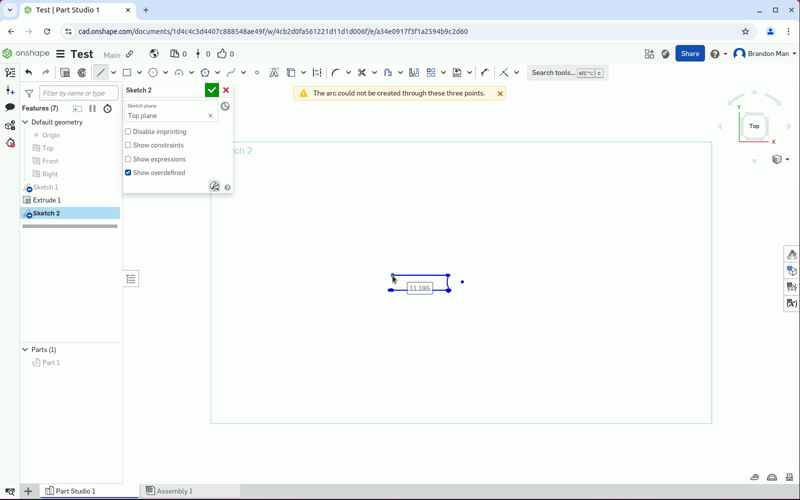
key(a)
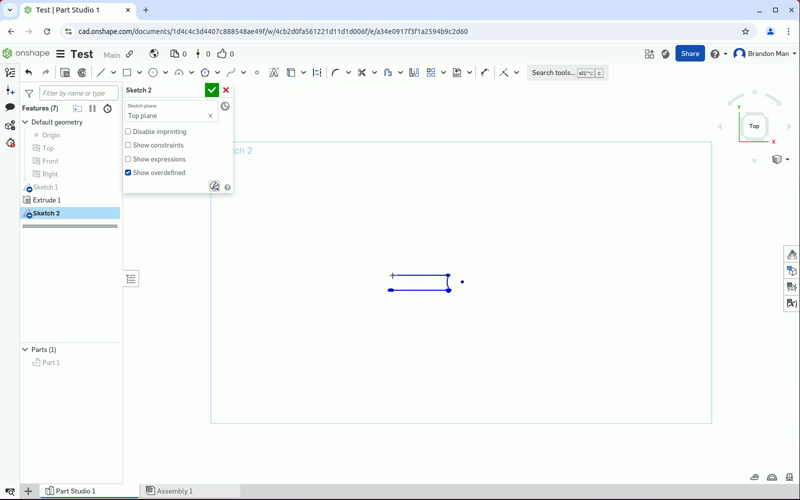
mouse_move(392, 275)
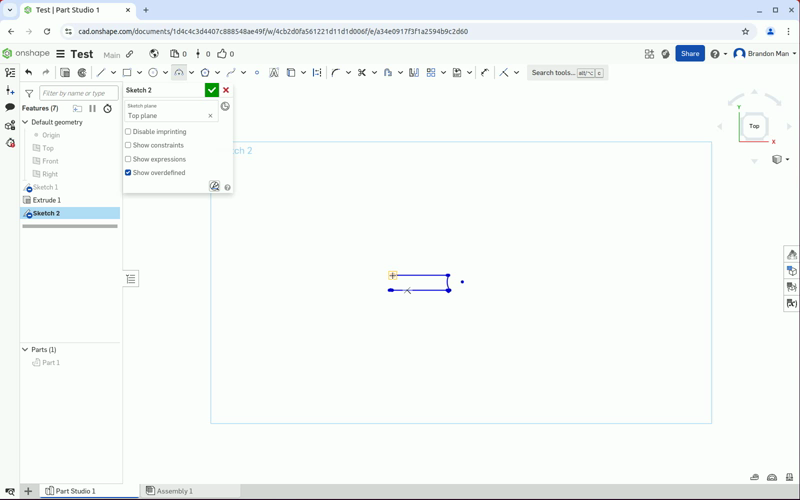
click(392, 275)
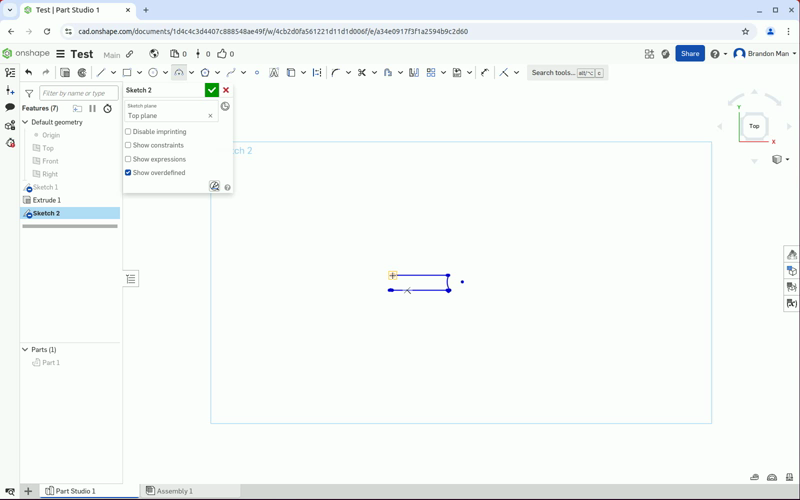
key_down(shift)
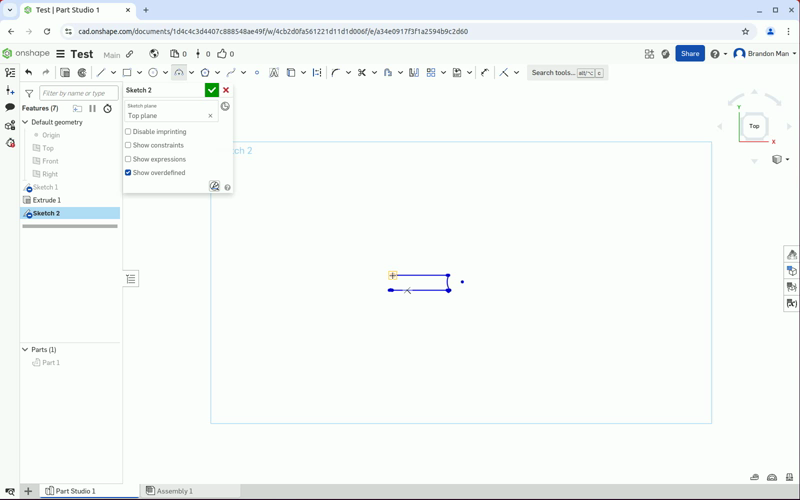
mouse_move(389, 275)
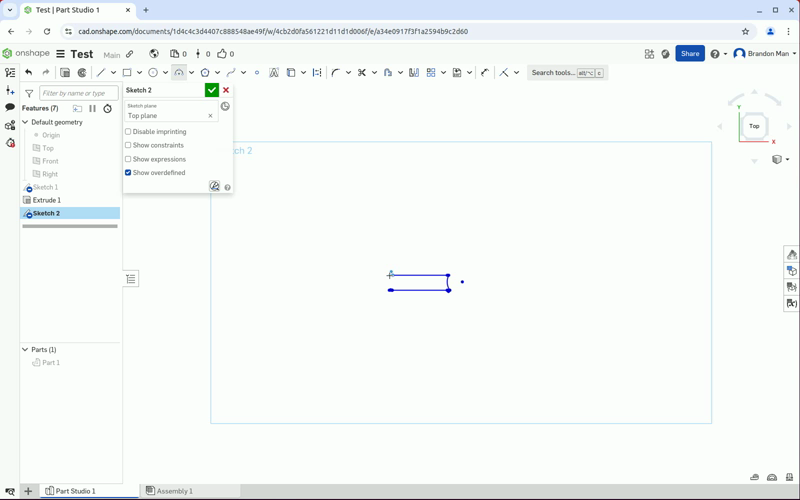
scroll(6)
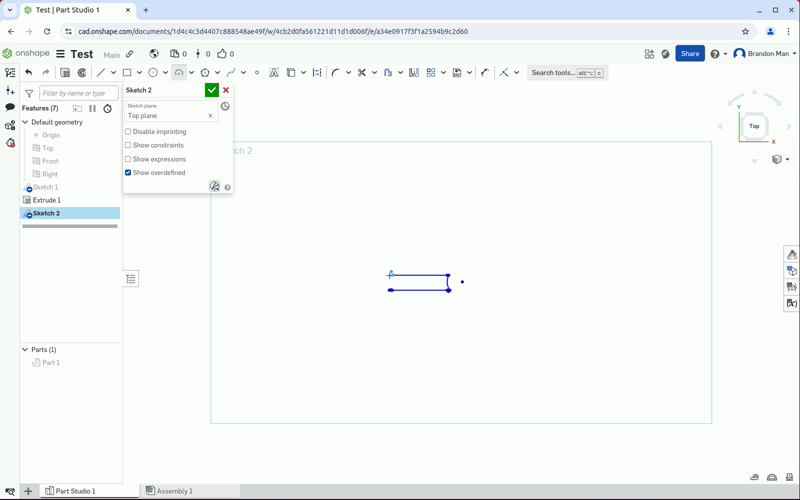
scroll(6)
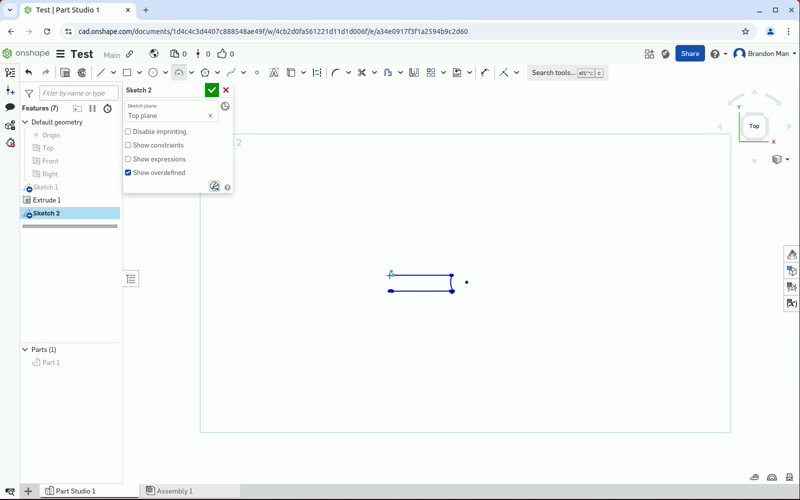
scroll(6)
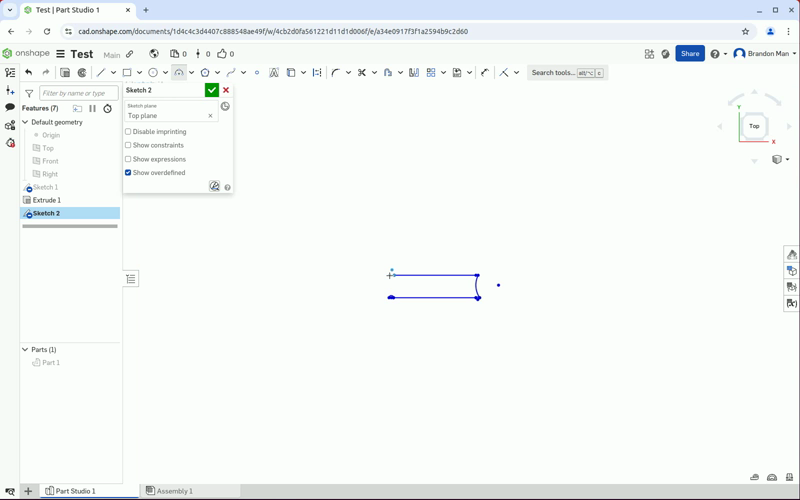
scroll(6)
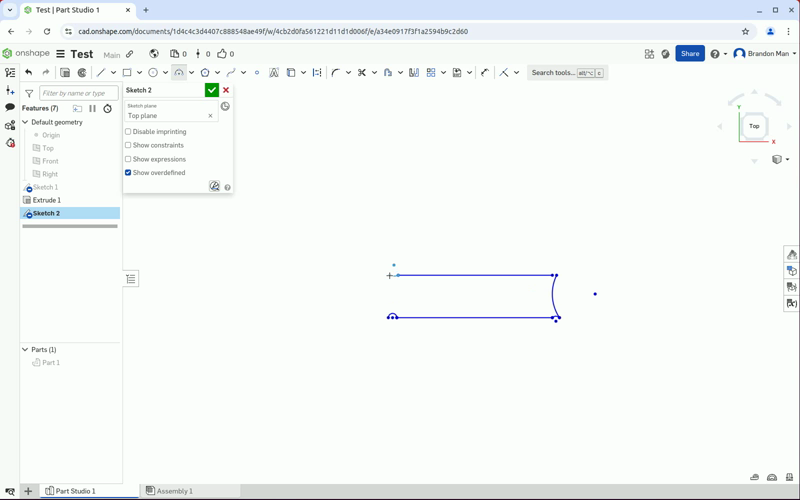
scroll(6)
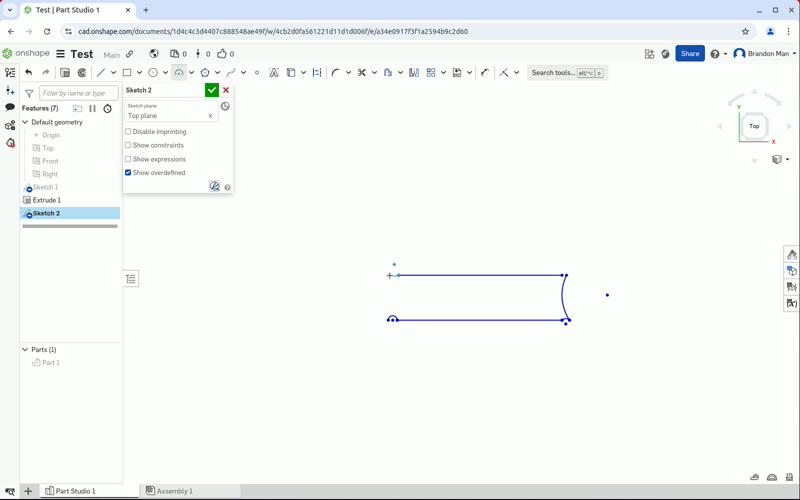
scroll(6)
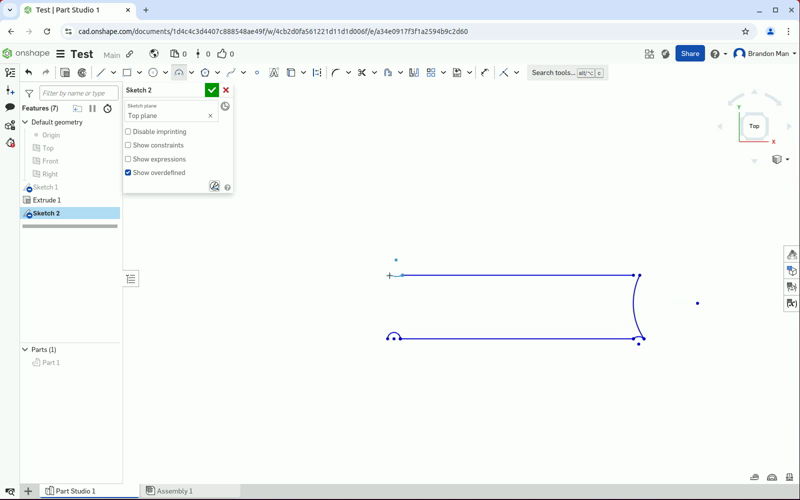
scroll(6)
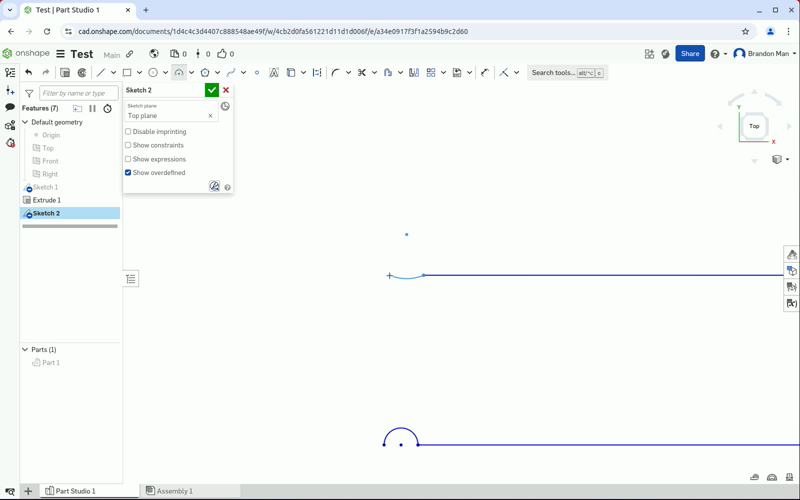
click(389, 275)
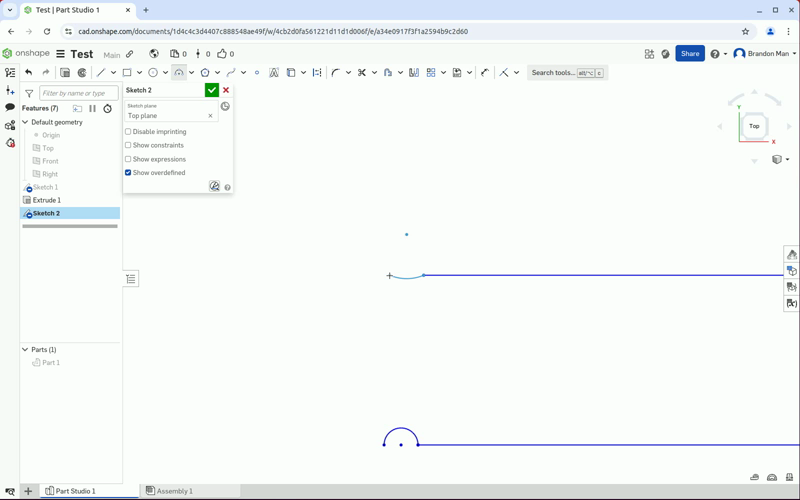
scroll(-6)
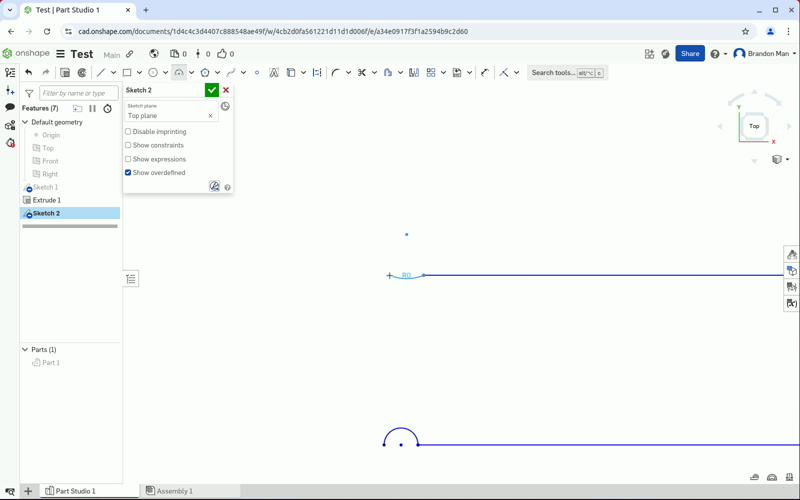
scroll(-6)
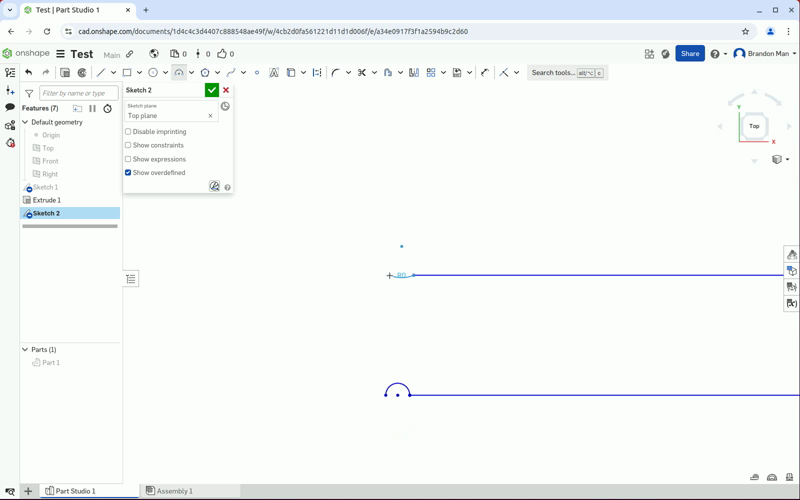
scroll(-6)
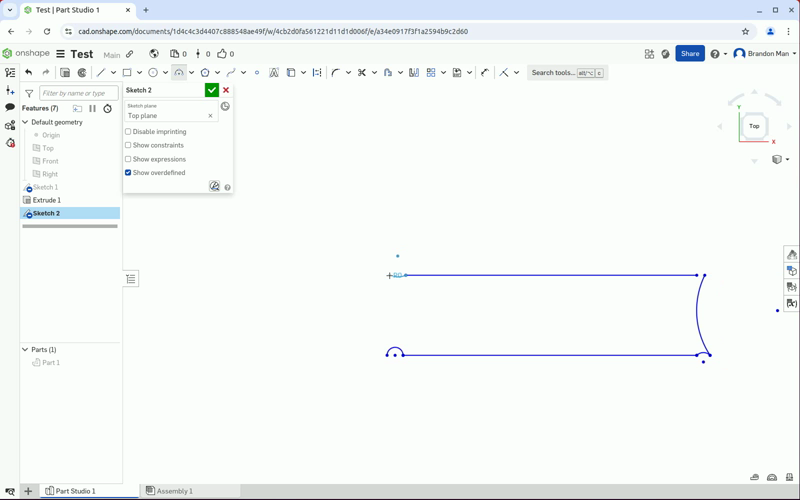
scroll(-6)
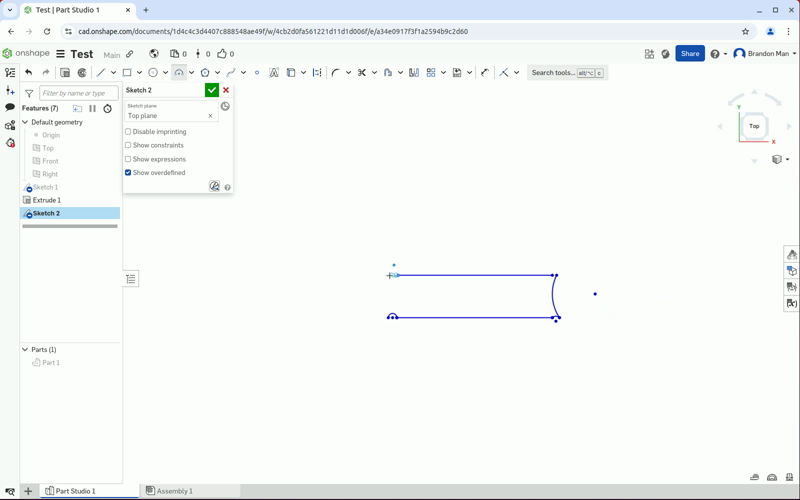
scroll(-6)
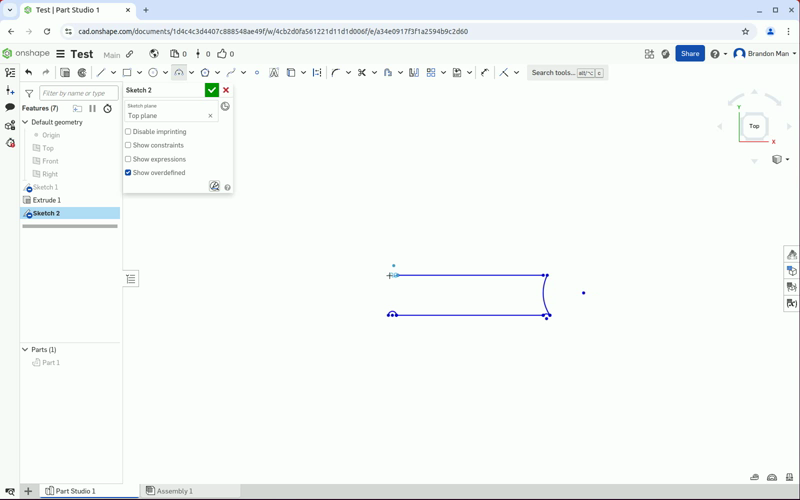
scroll(-6)
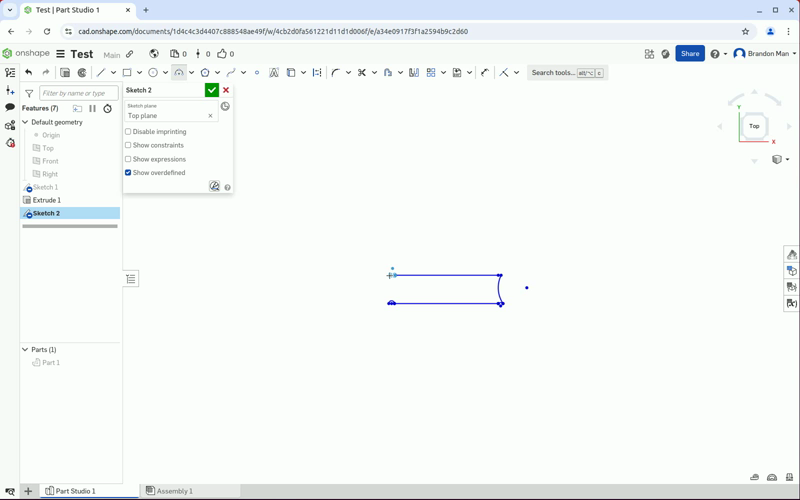
scroll(-6)
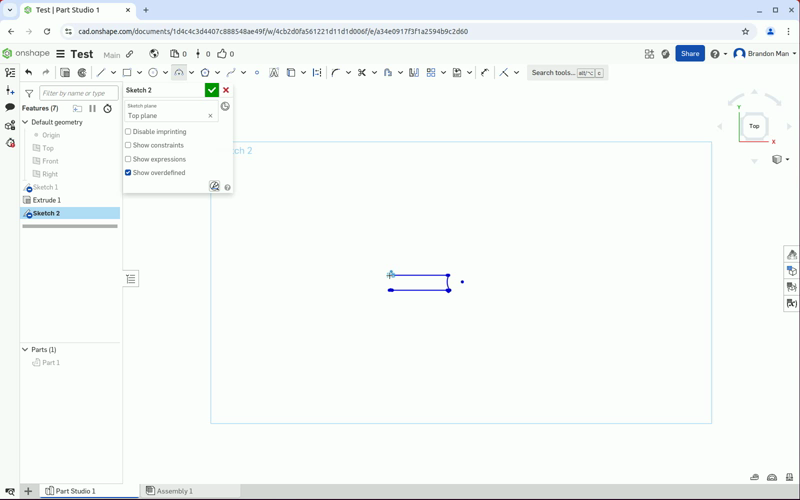
mouse_move(391, 276)
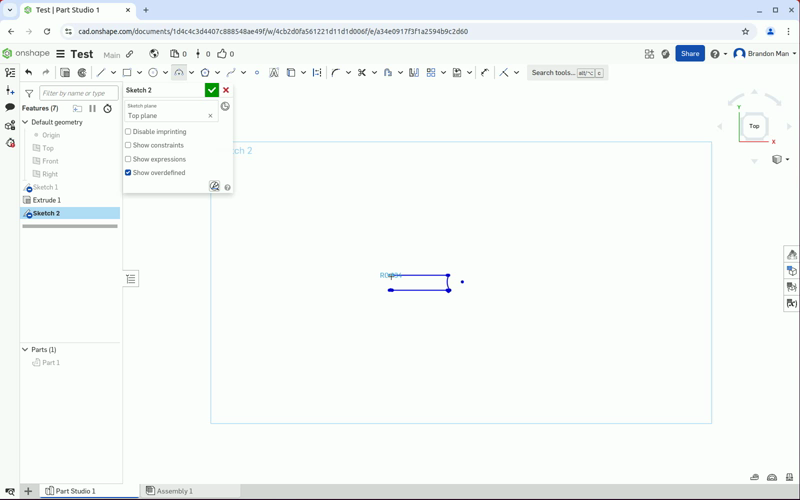
scroll(6)
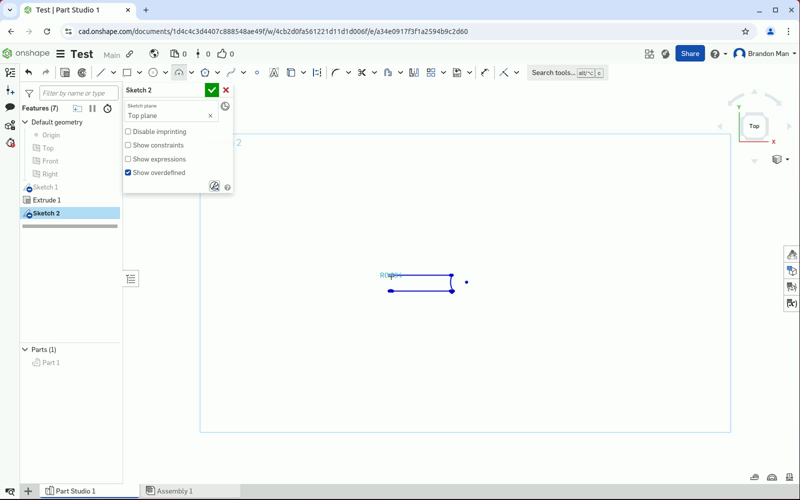
scroll(6)
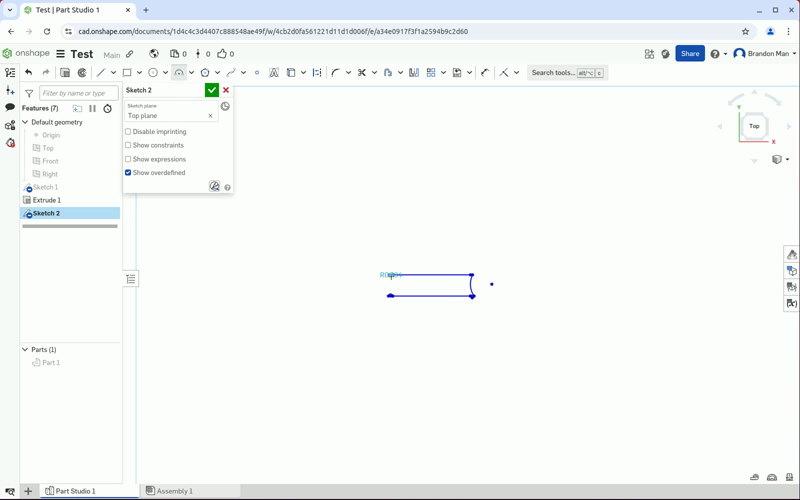
scroll(6)
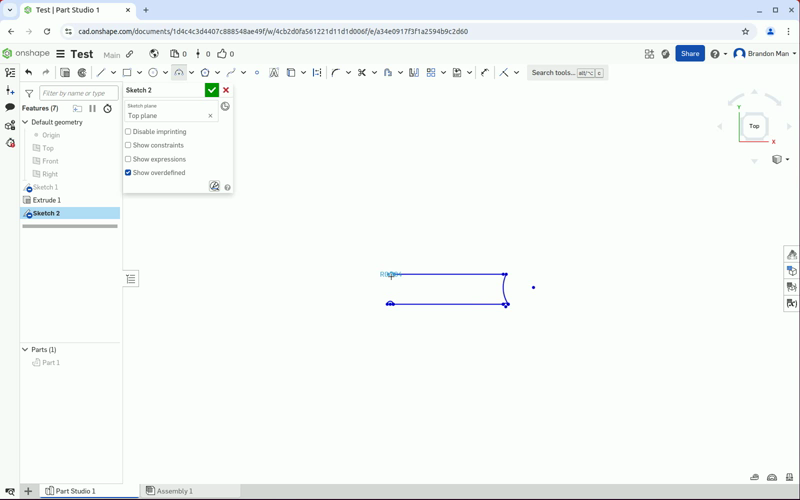
scroll(6)
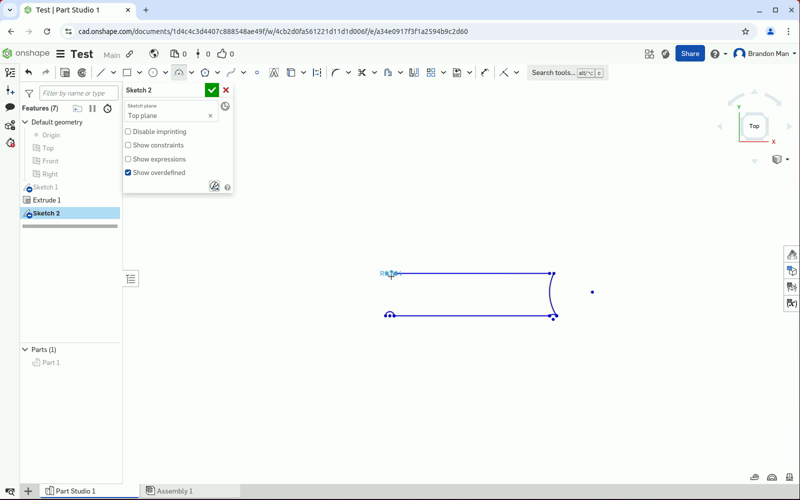
scroll(6)
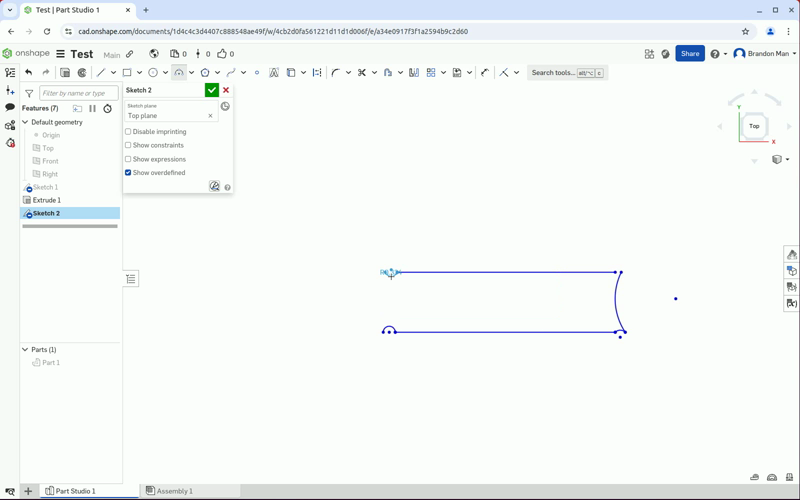
scroll(6)
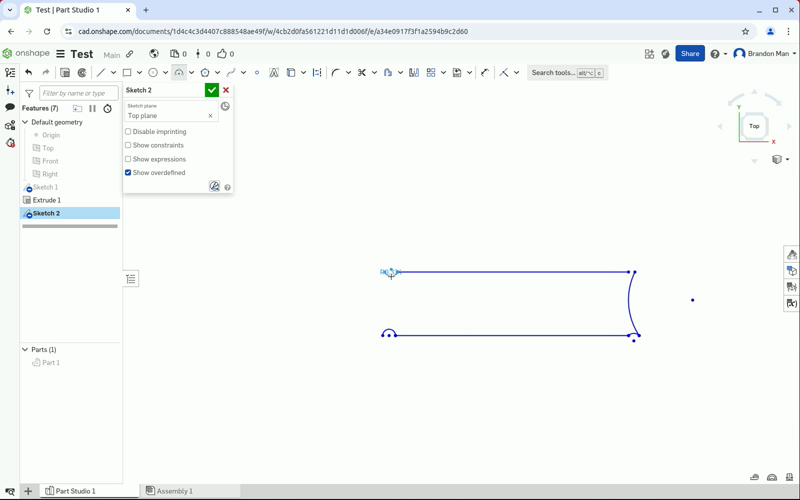
scroll(6)
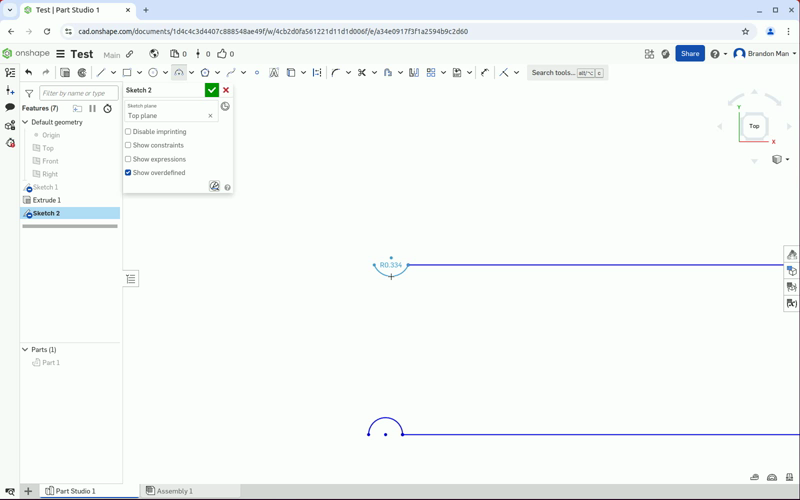
click(391, 276)
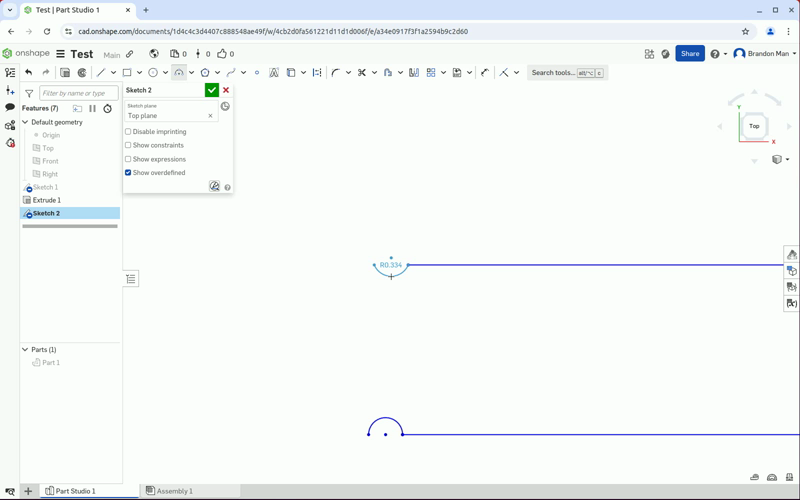
scroll(-6)
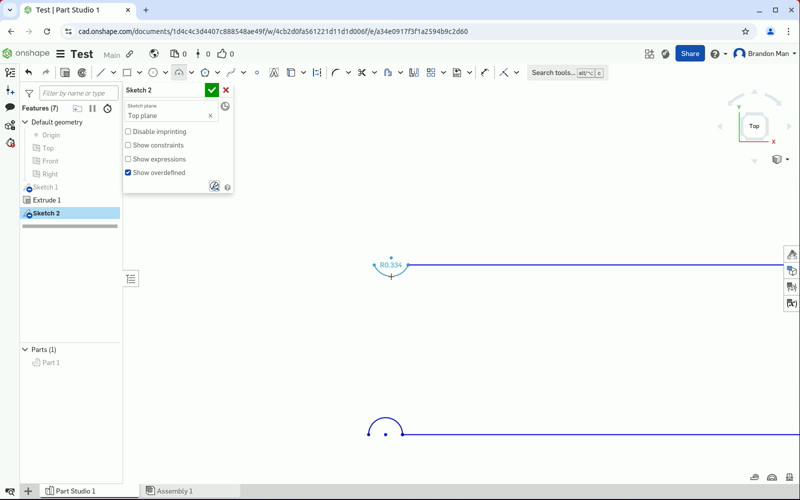
scroll(-6)
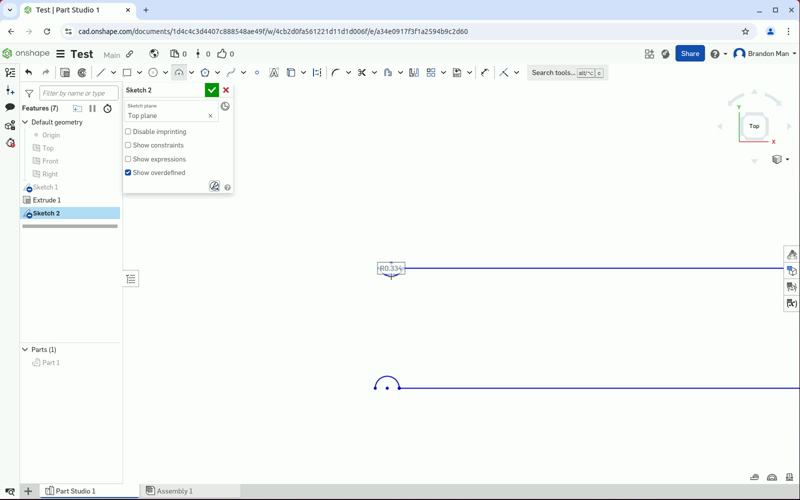
scroll(-6)
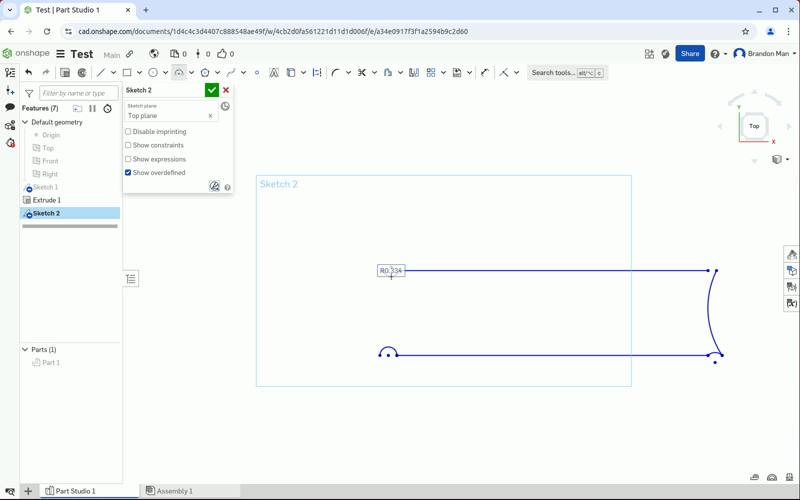
scroll(-6)
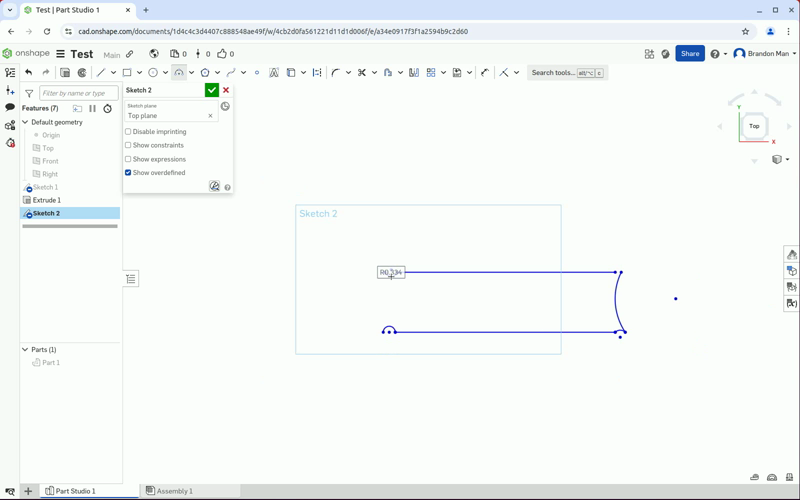
scroll(-6)
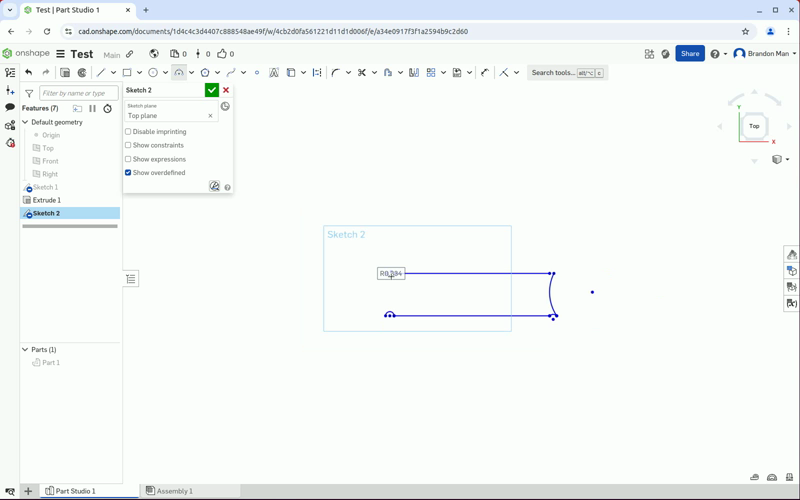
scroll(-6)
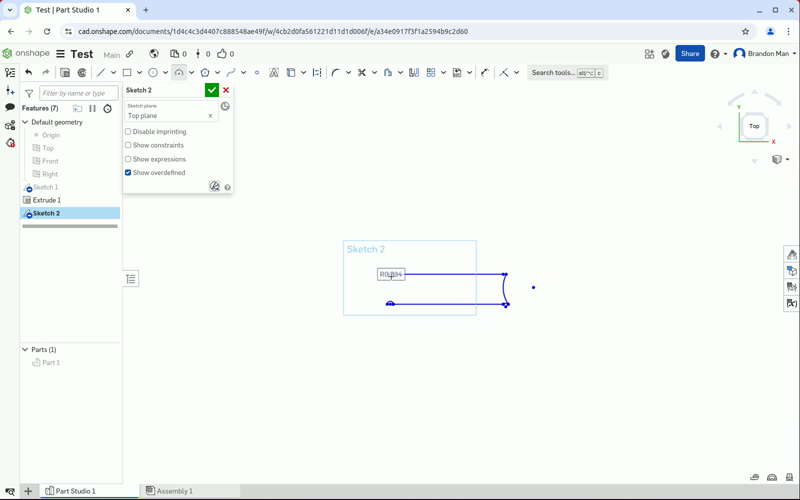
scroll(-6)
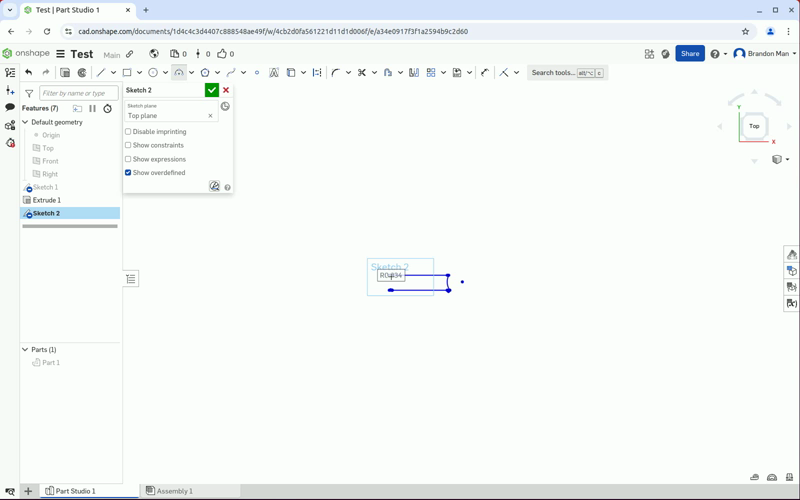
key_up(shift)
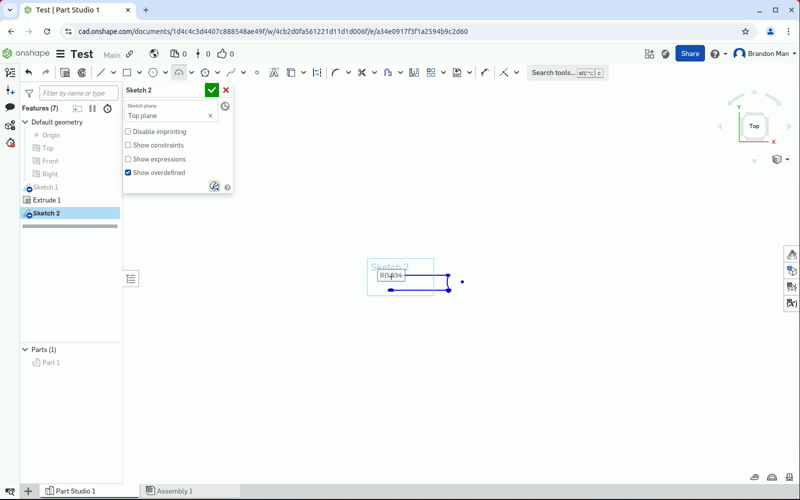
mouse_move(389, 275)
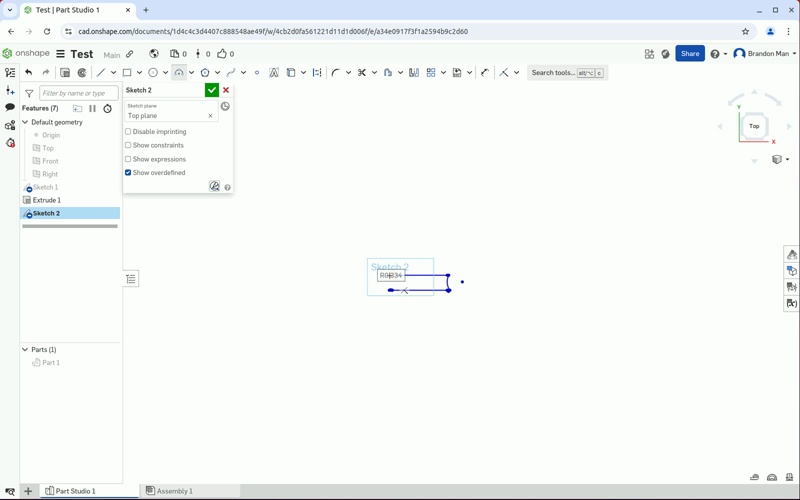
scroll(6)
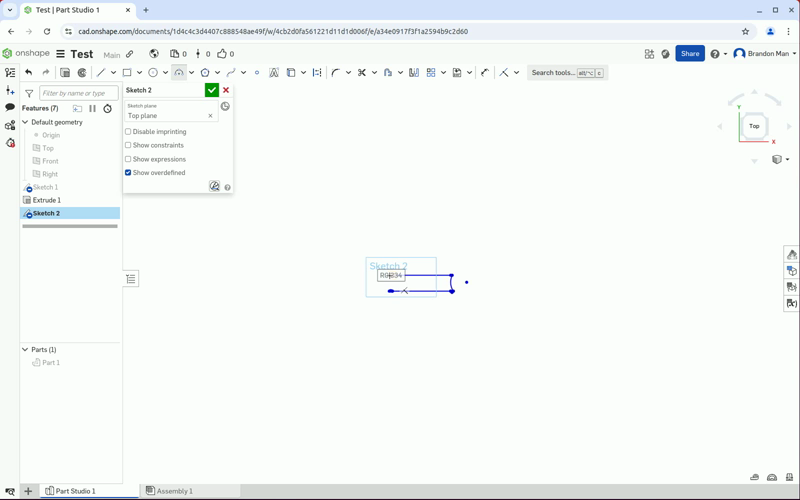
scroll(6)
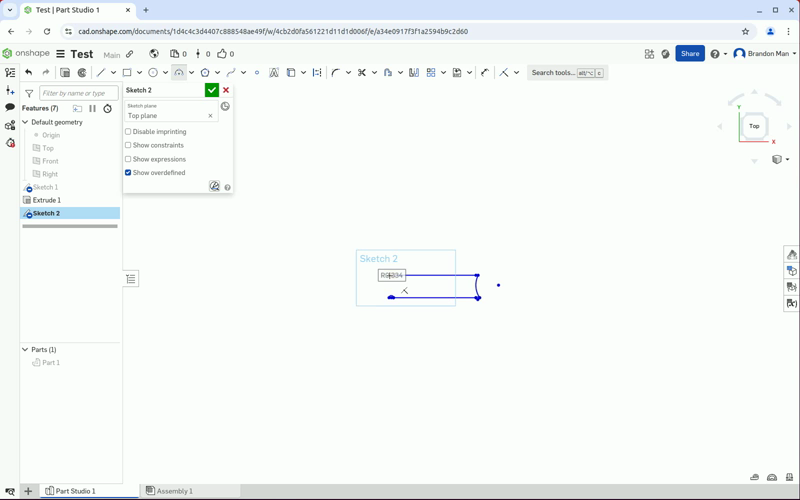
scroll(6)
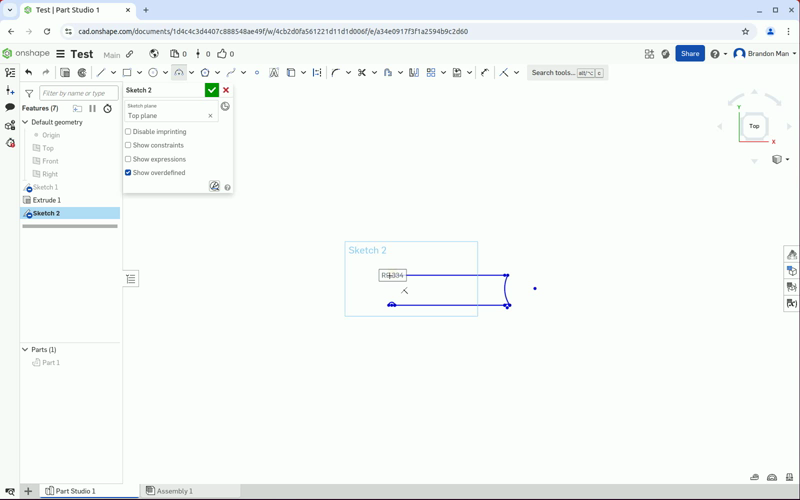
scroll(6)
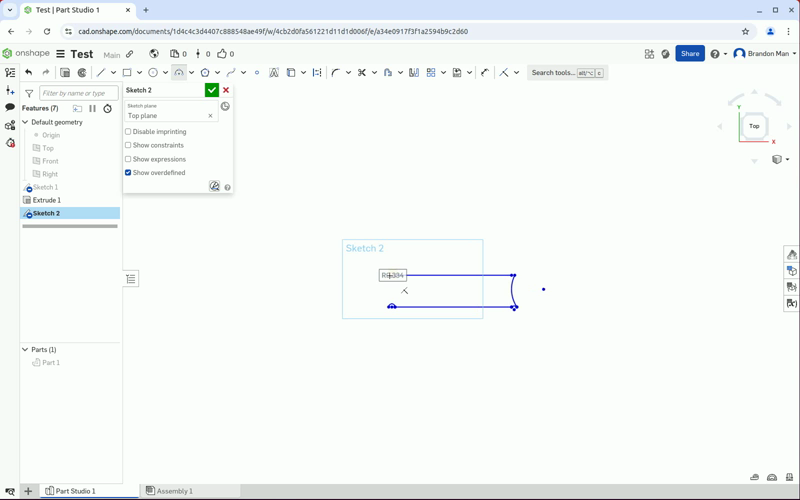
scroll(6)
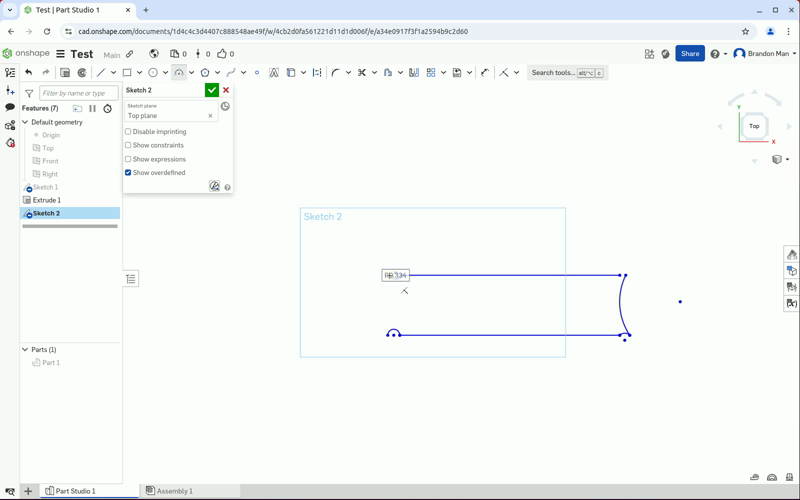
scroll(6)
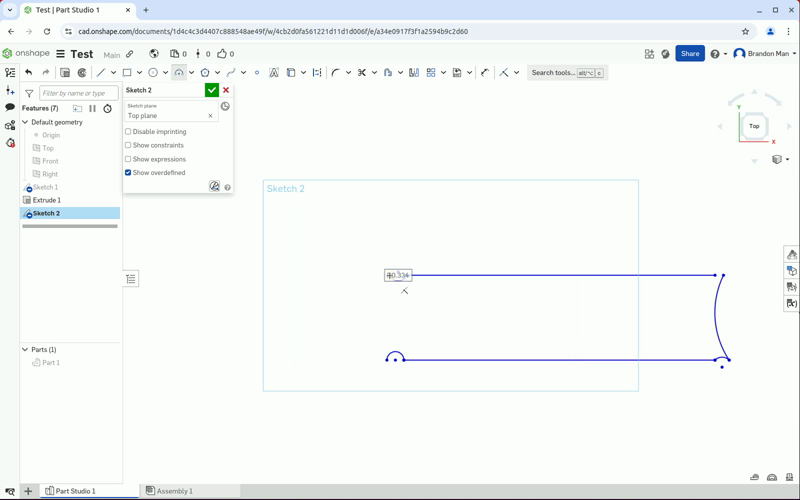
scroll(6)
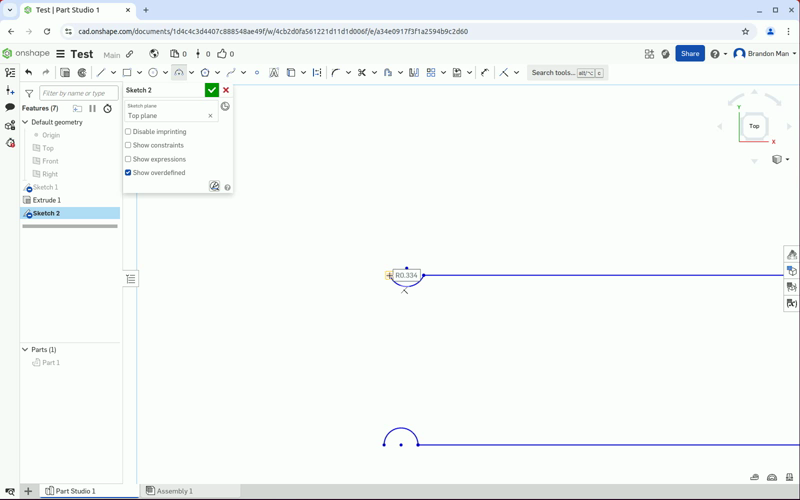
click(389, 275)
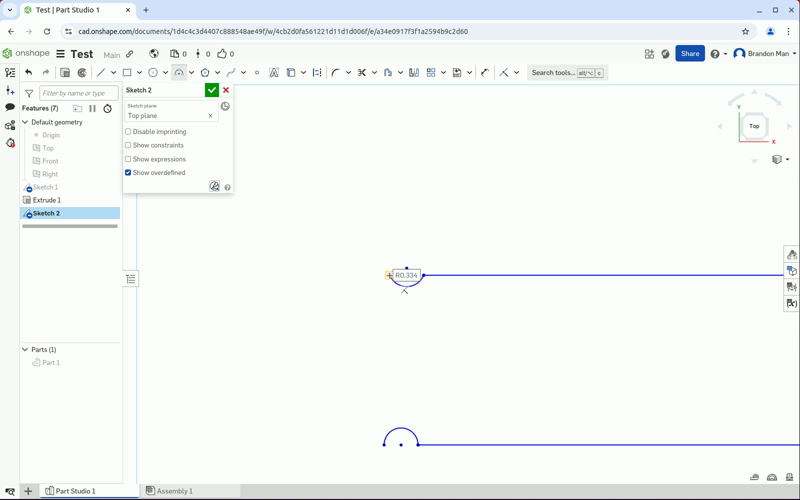
scroll(-6)
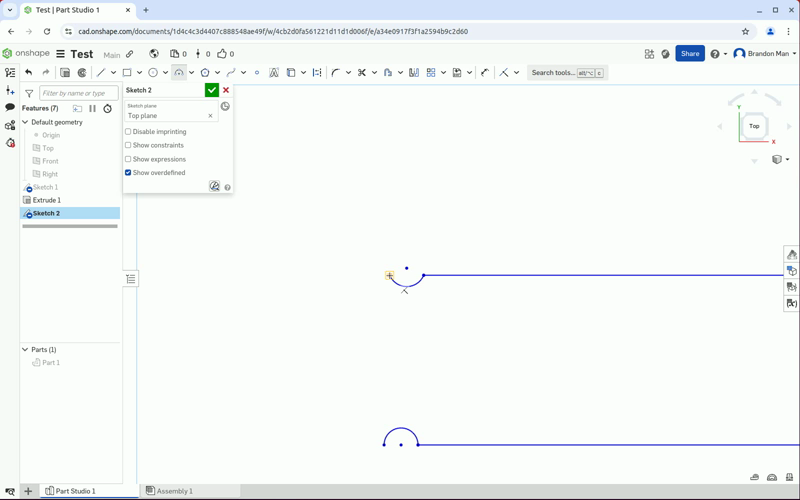
scroll(-6)
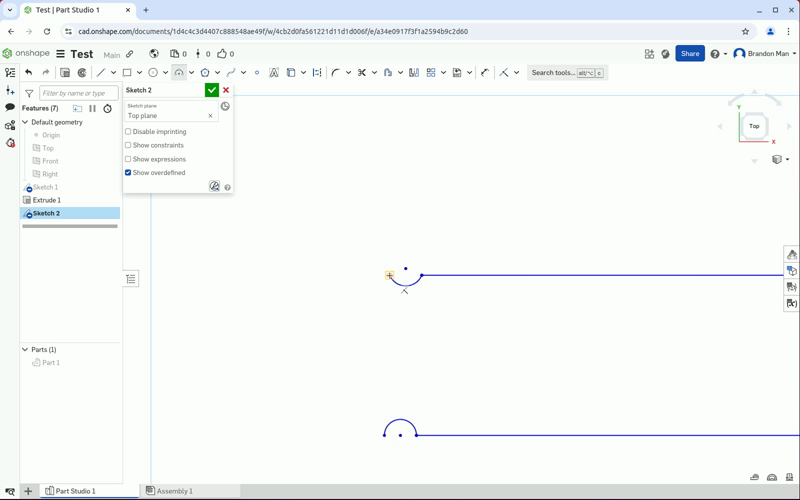
scroll(-6)
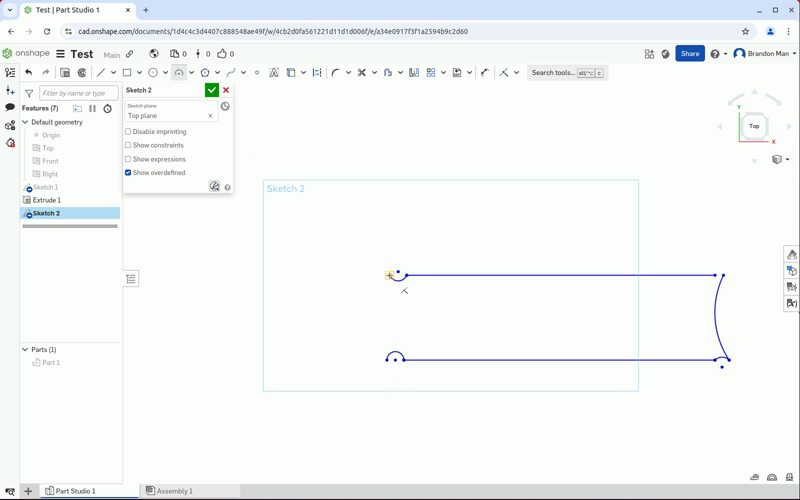
scroll(-6)
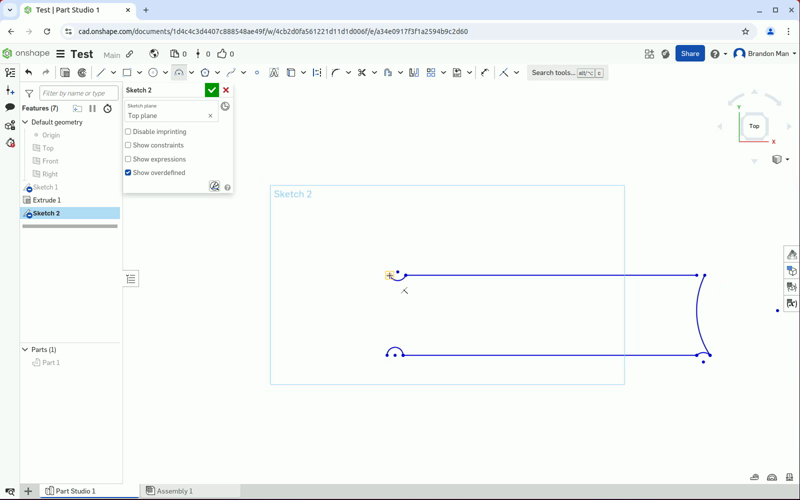
scroll(-6)
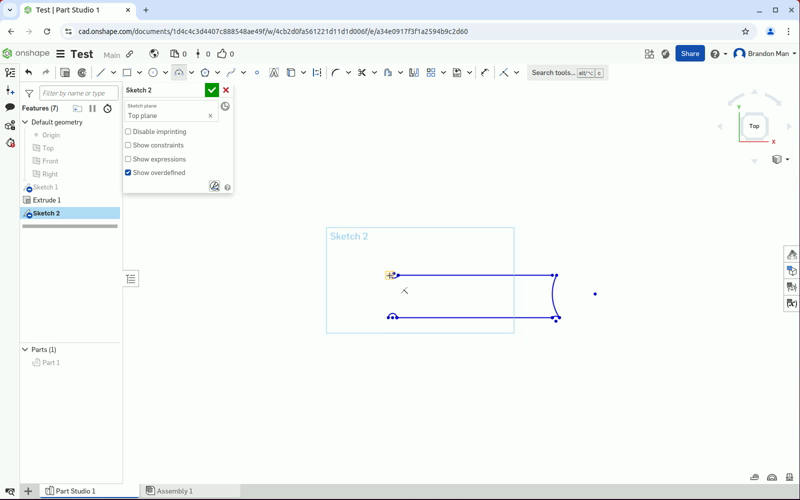
scroll(-6)
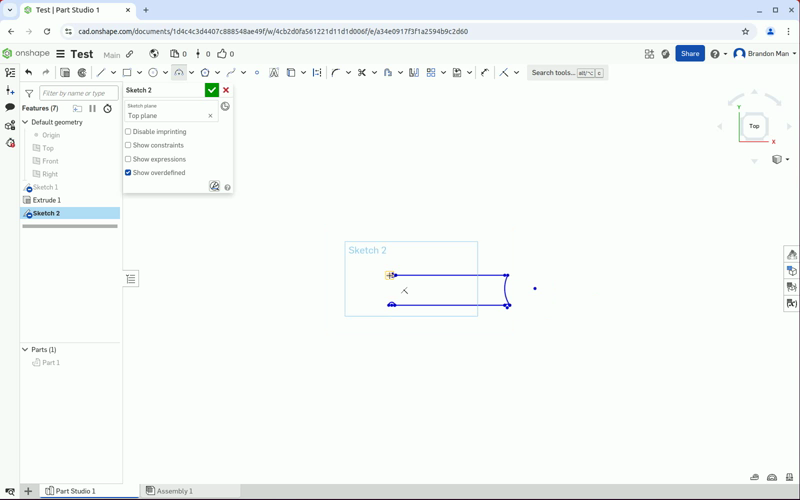
scroll(-6)
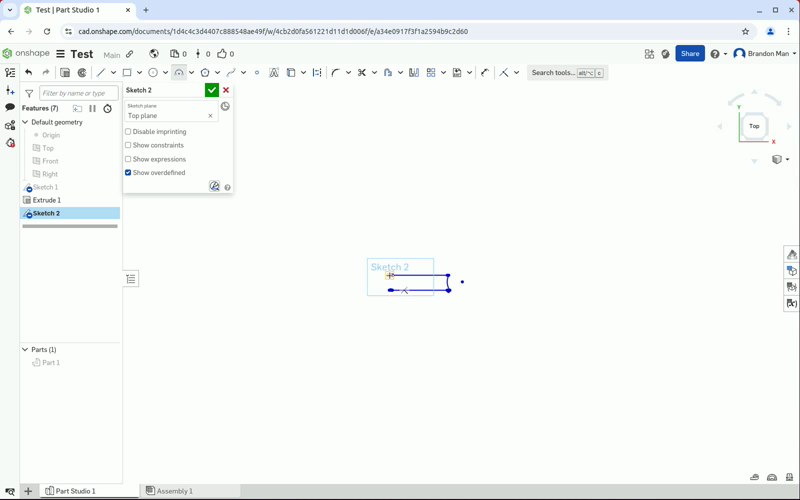
mouse_move(389, 290)
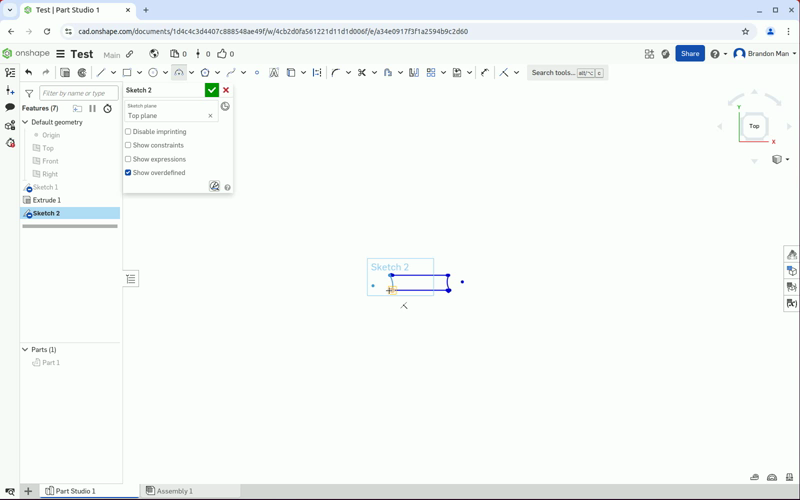
scroll(6)
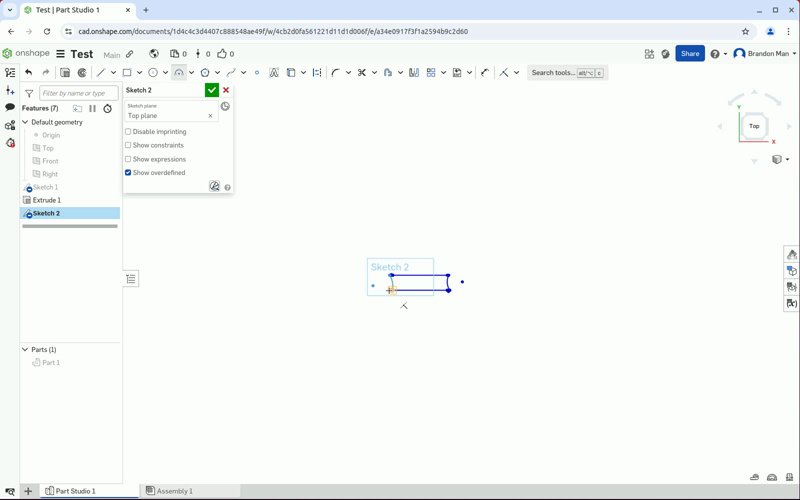
scroll(6)
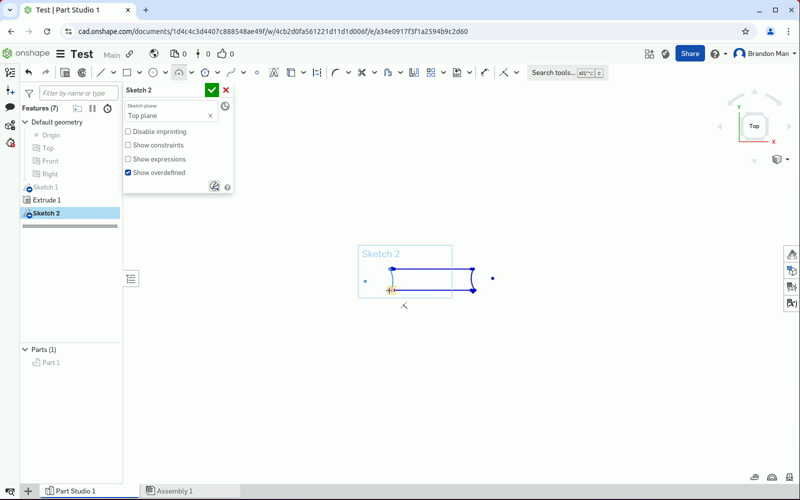
scroll(6)
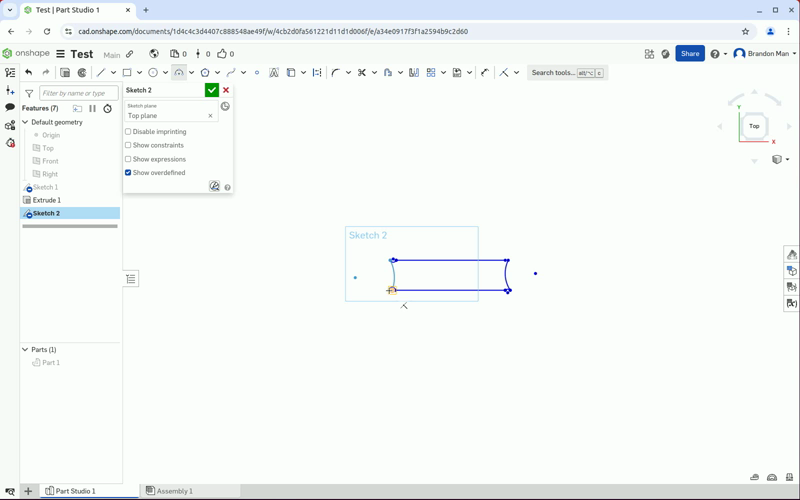
scroll(6)
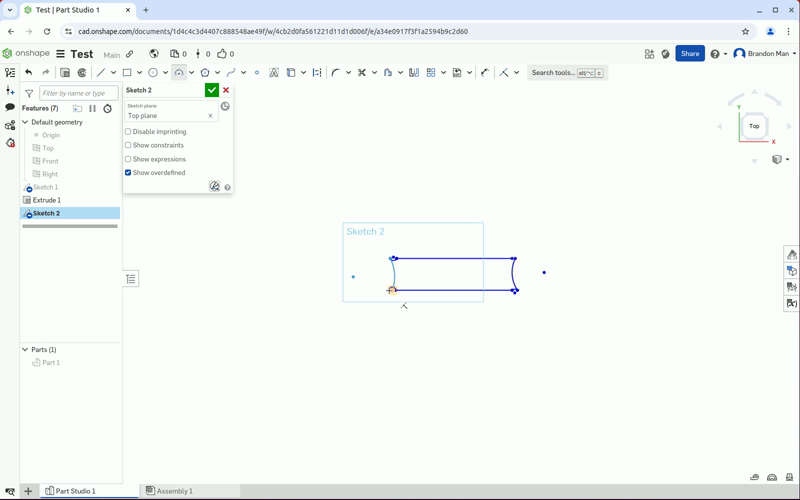
scroll(6)
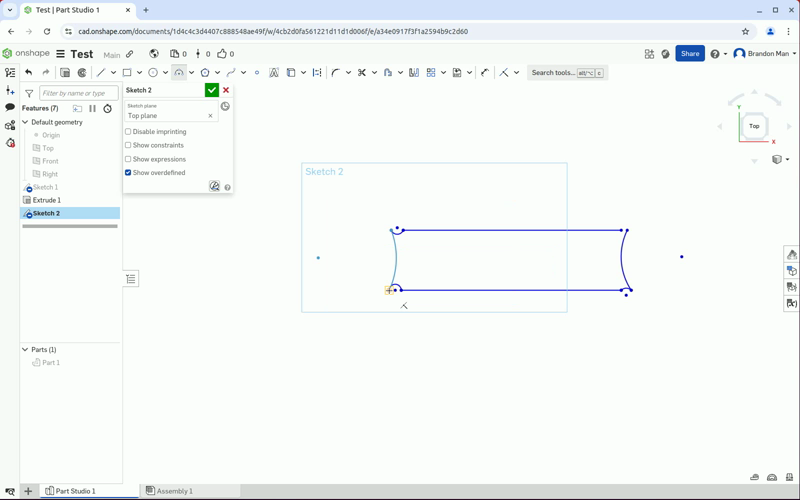
scroll(6)
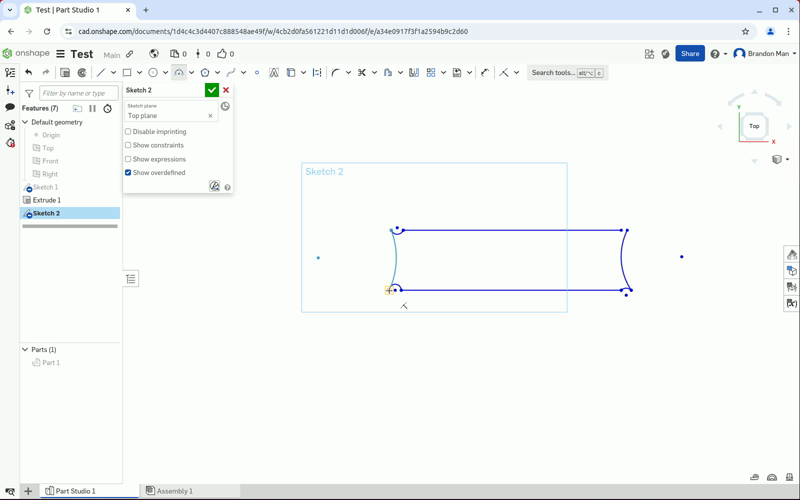
scroll(6)
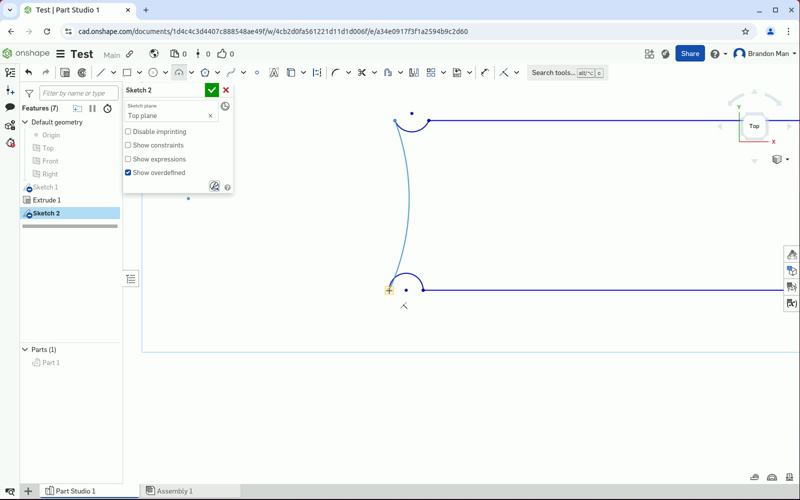
click(389, 290)
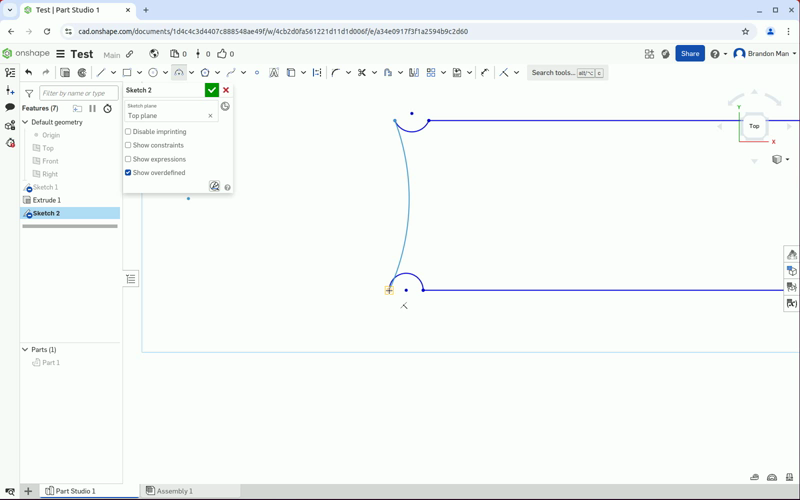
scroll(-6)
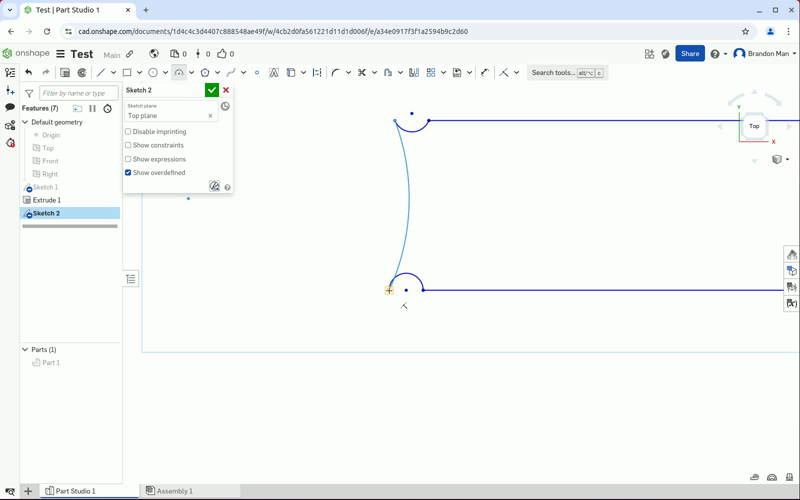
scroll(-6)
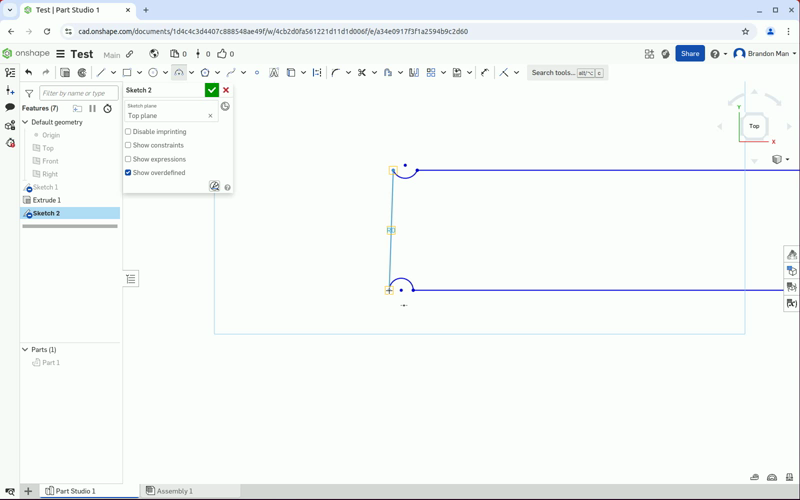
scroll(-6)
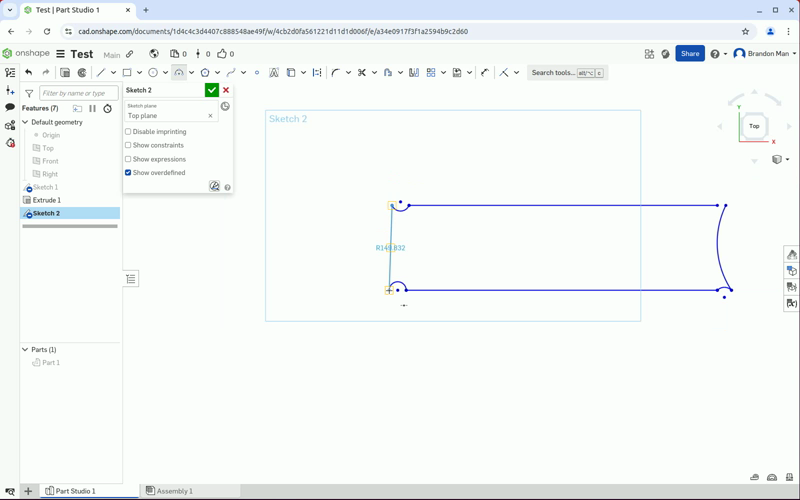
scroll(-6)
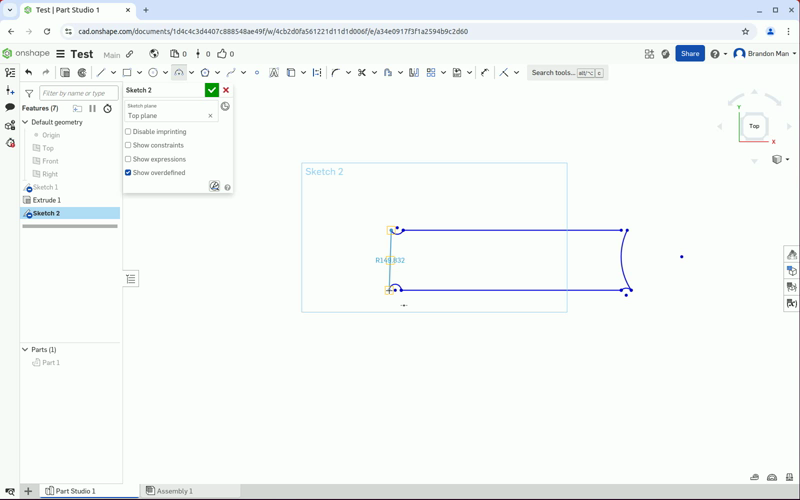
scroll(-6)
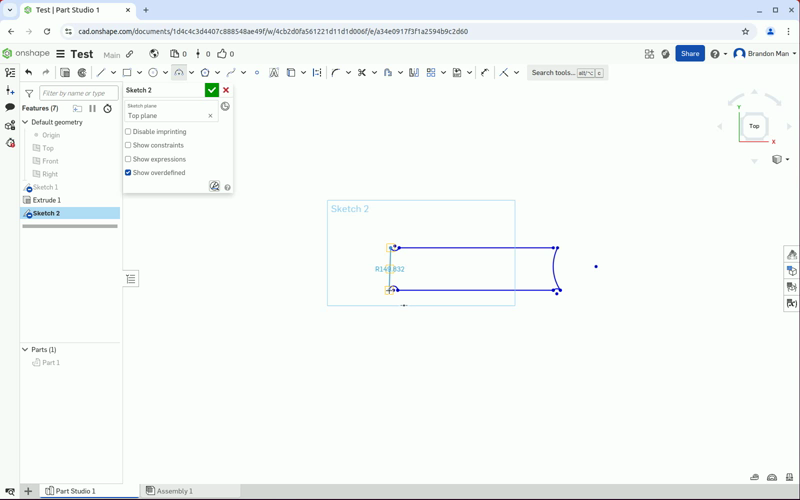
scroll(-6)
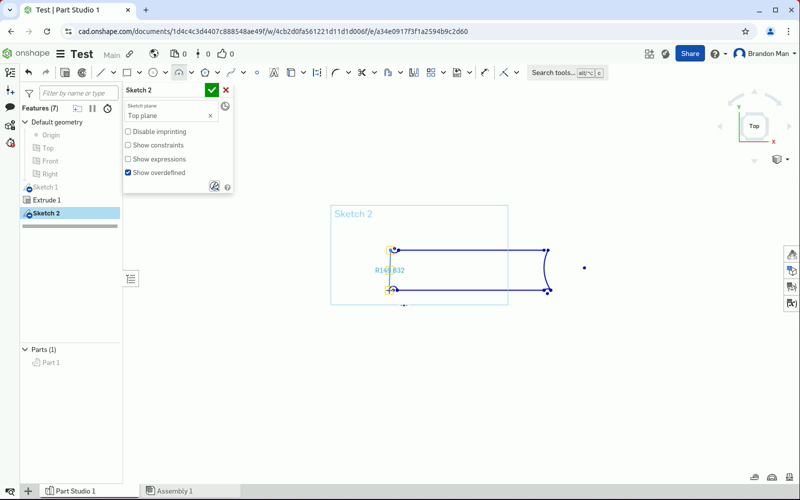
scroll(-6)
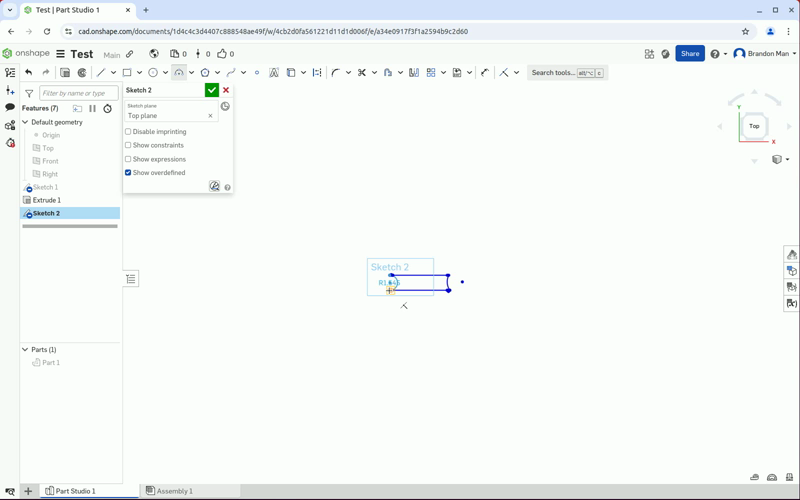
key_down(shift)
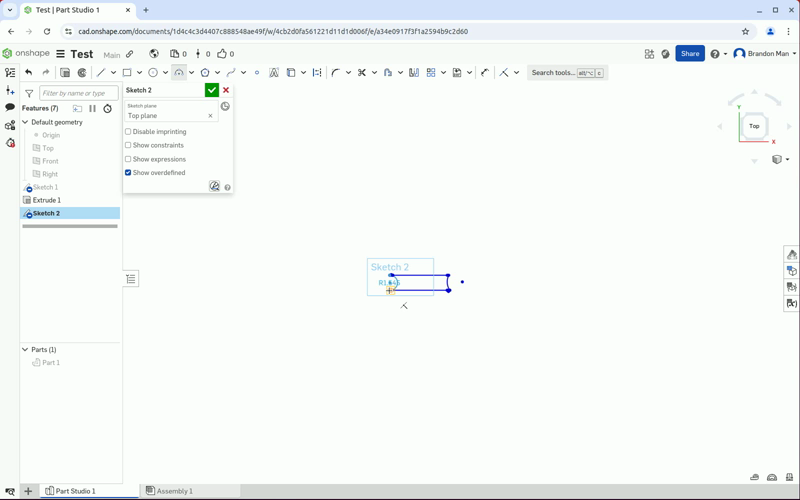
mouse_move(390, 282)
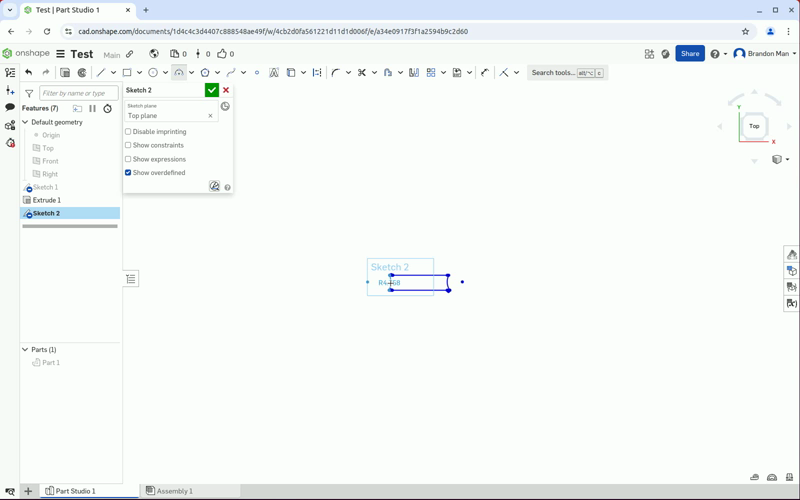
click(390, 282)
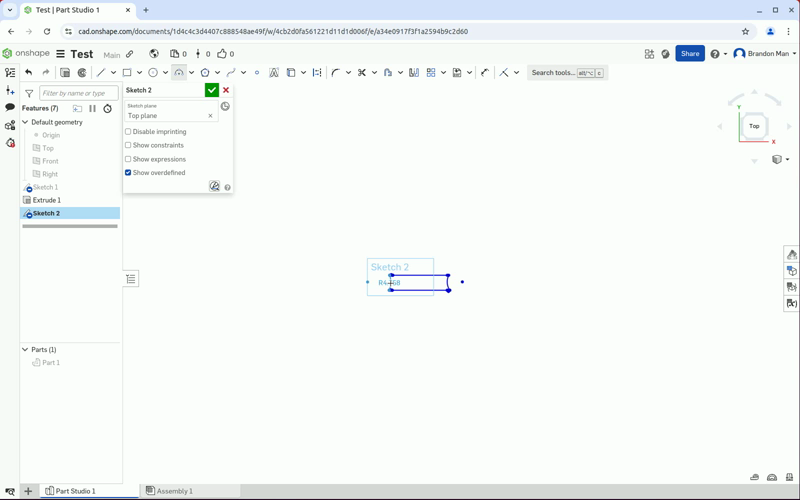
key_up(shift)
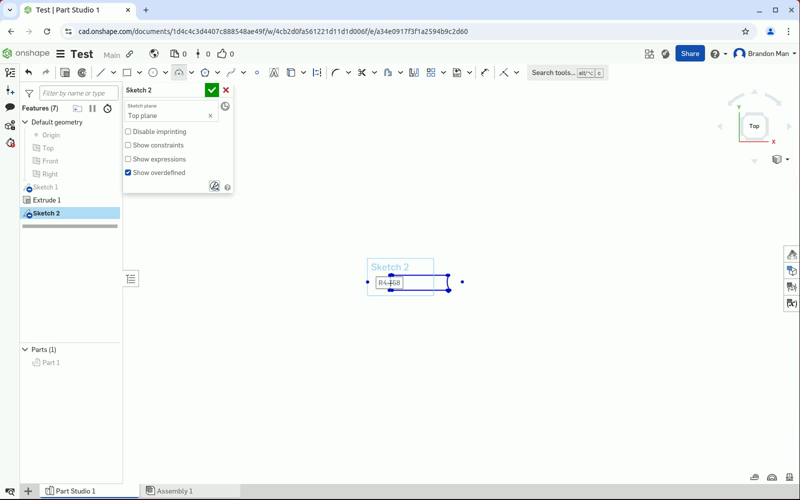
key(esc)
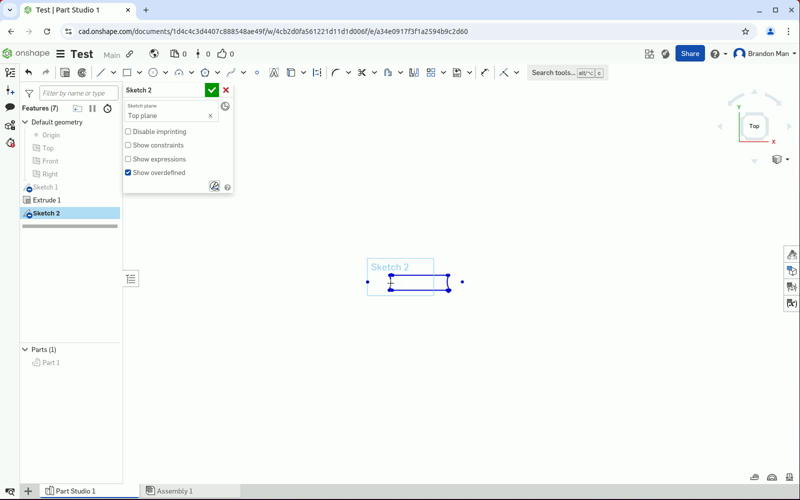
key(l)
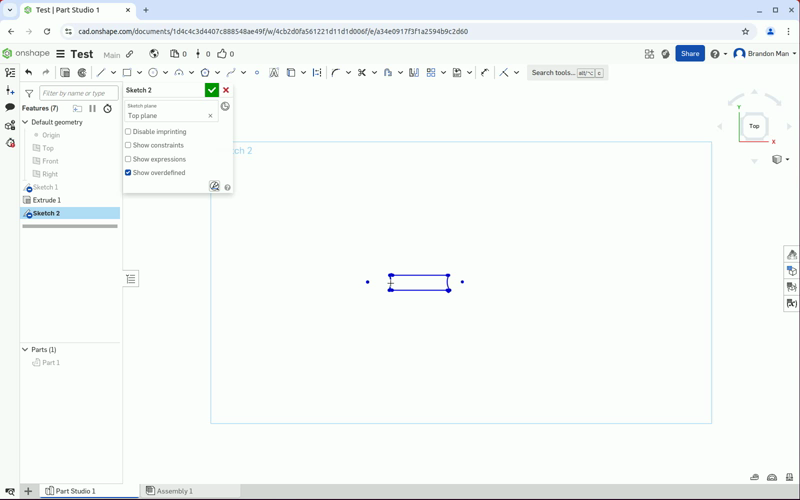
key_down(shift)
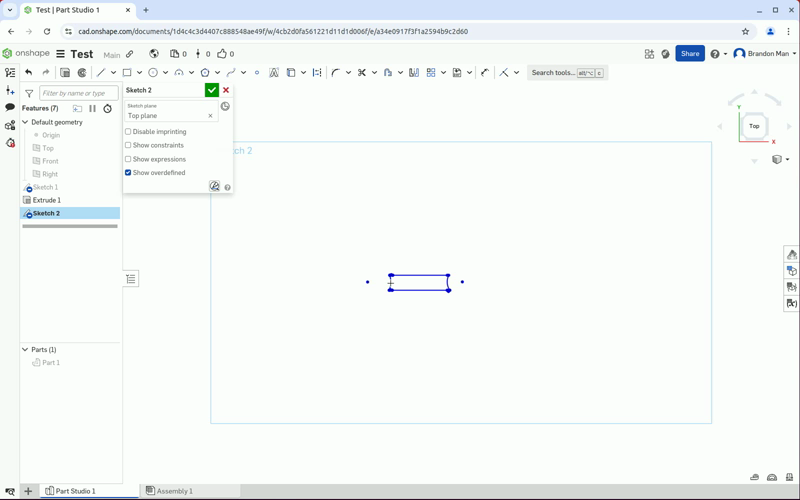
mouse_move(397, 286)
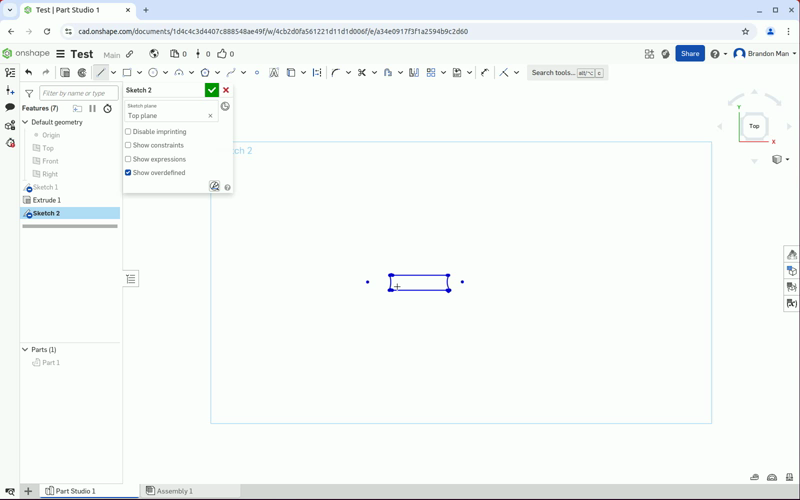
click(397, 286)
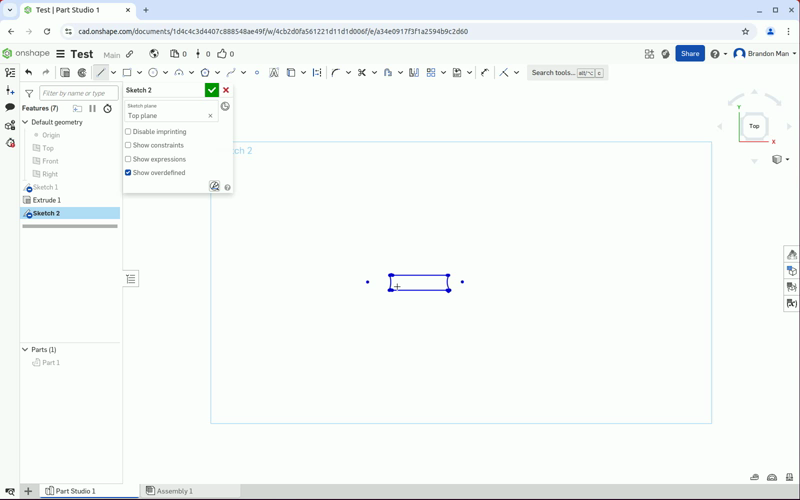
key_up(shift)
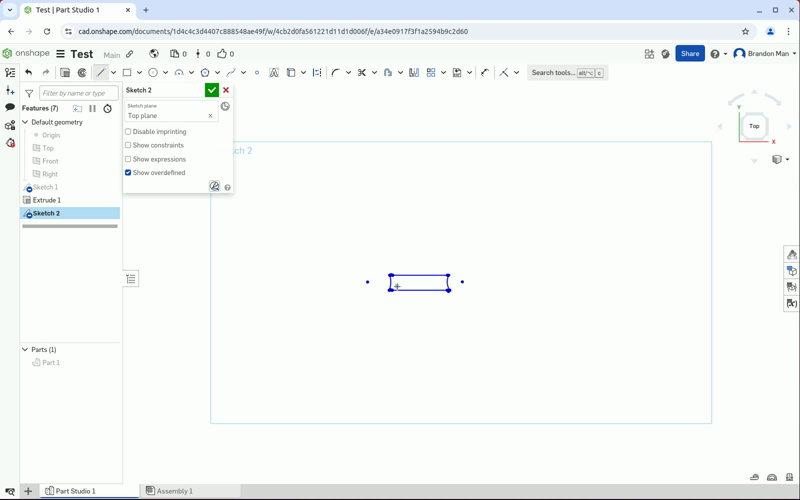
key_down(shift)
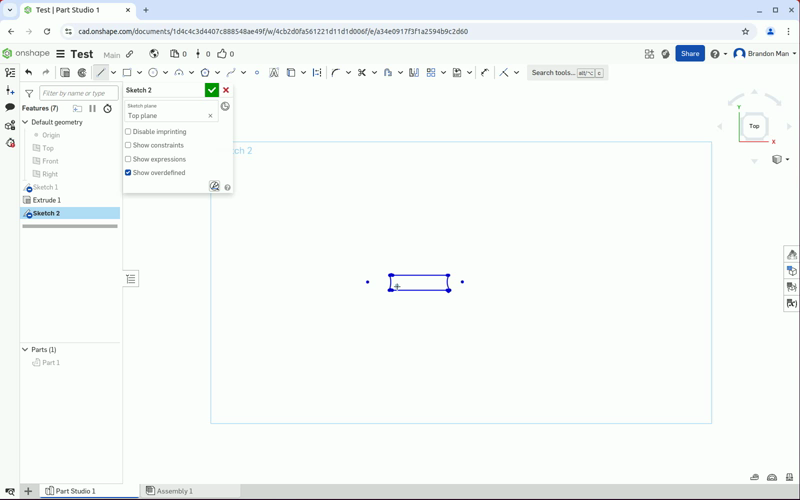
mouse_move(427, 286)
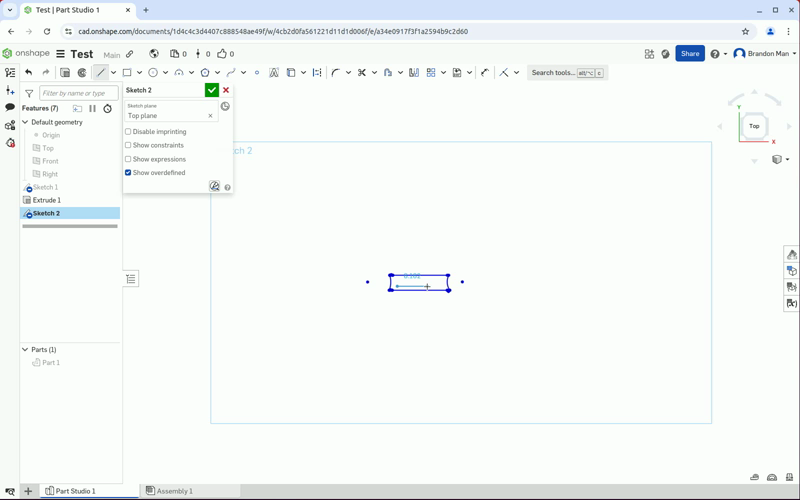
mouse_move(440, 286)
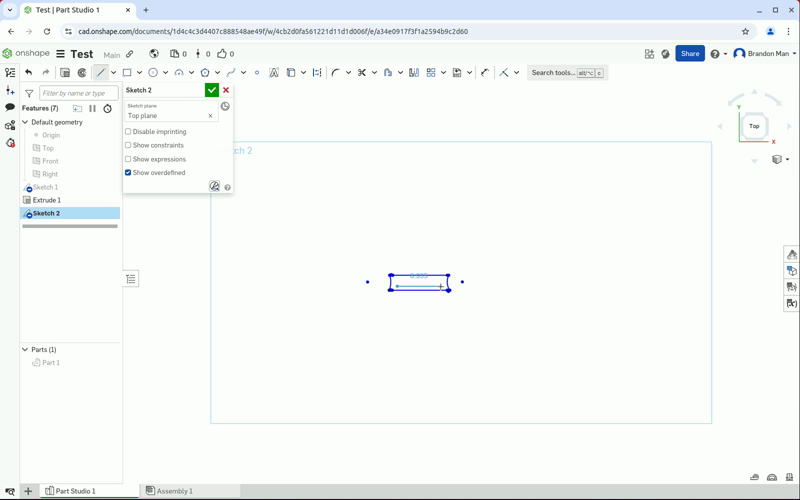
click(440, 286)
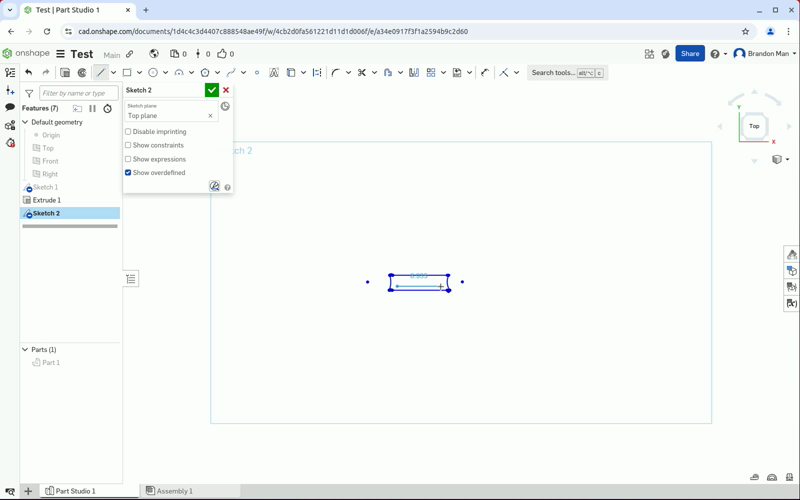
key_up(shift)
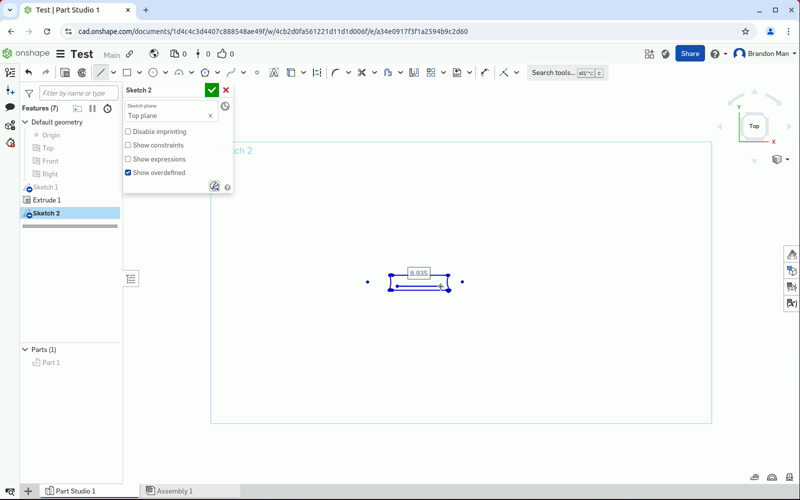
key(esc)
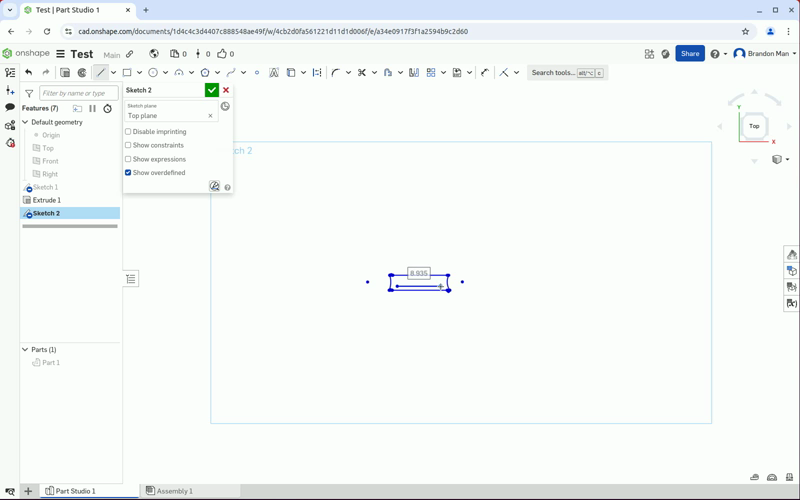
key(a)
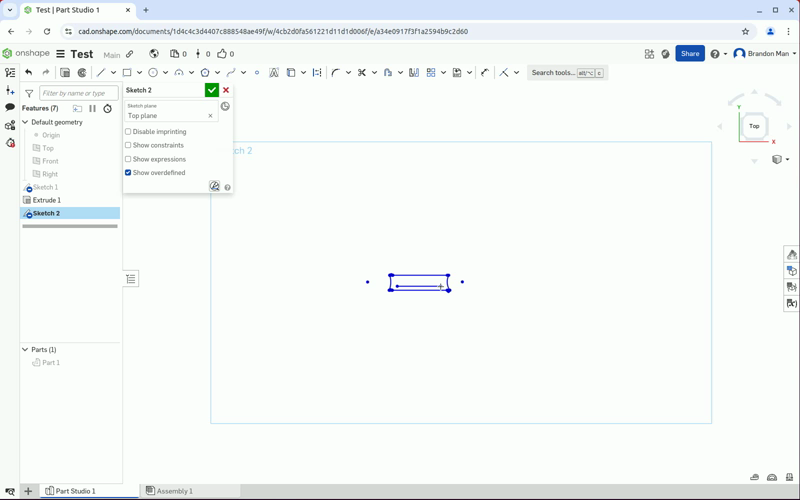
mouse_move(440, 286)
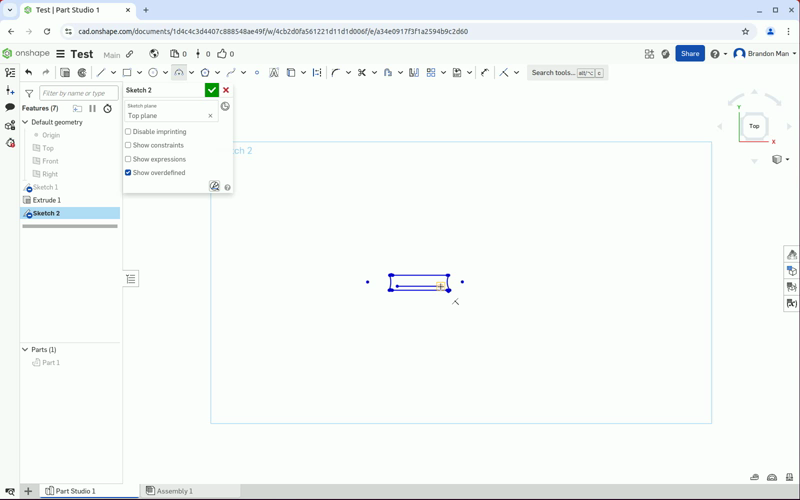
click(440, 286)
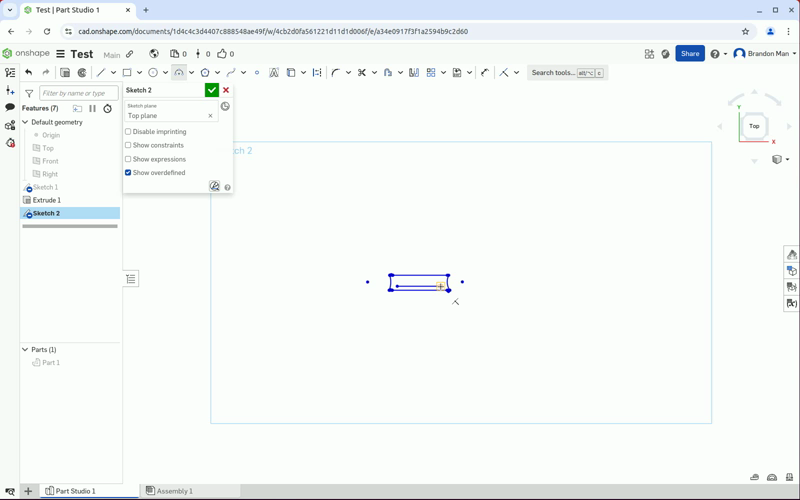
key_down(shift)
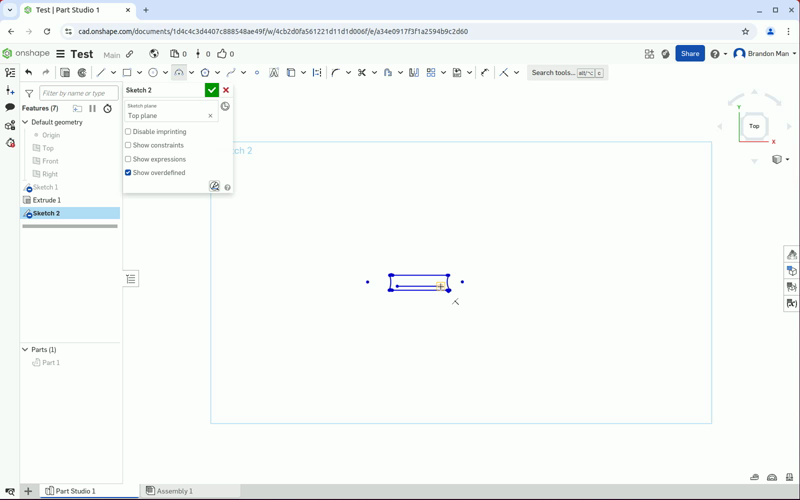
mouse_move(440, 279)
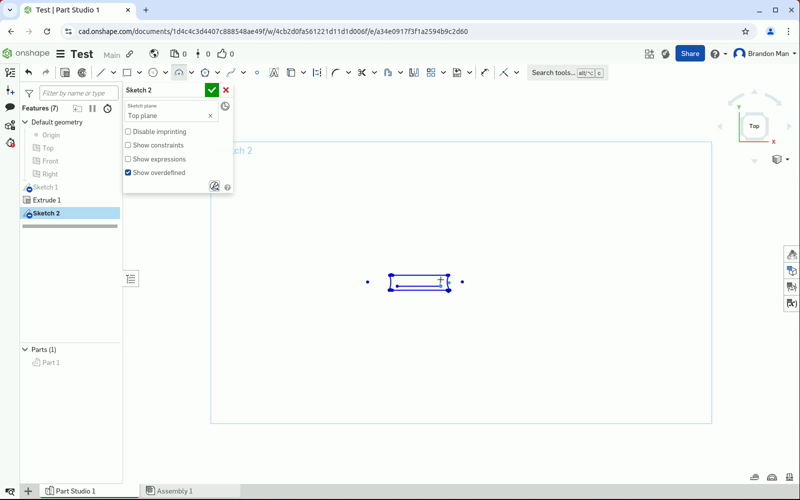
scroll(6)
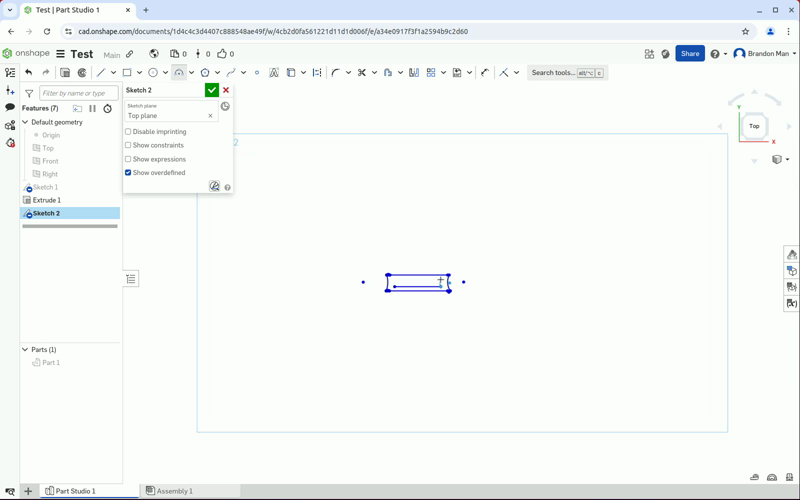
scroll(6)
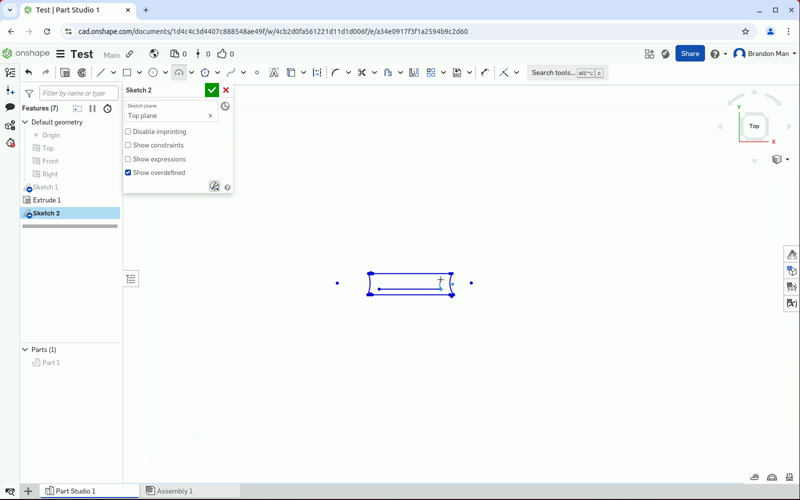
scroll(6)
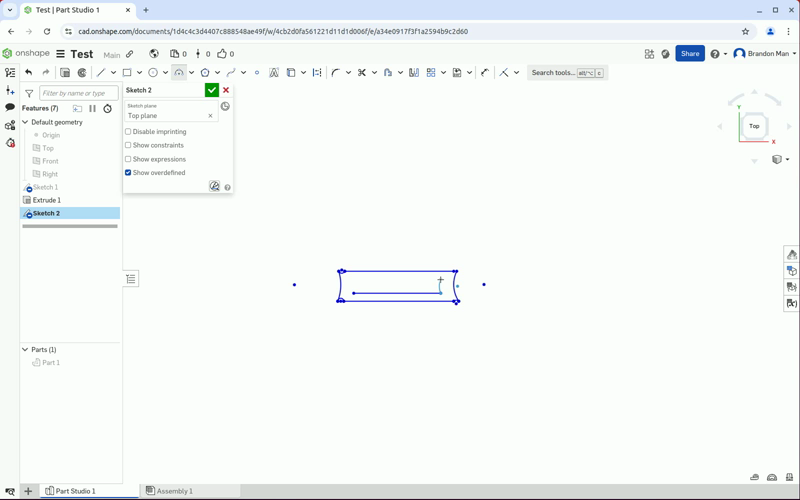
scroll(6)
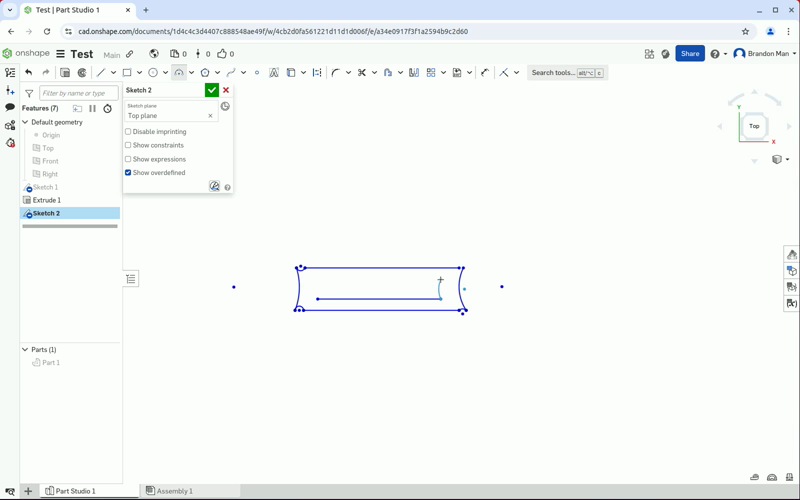
scroll(6)
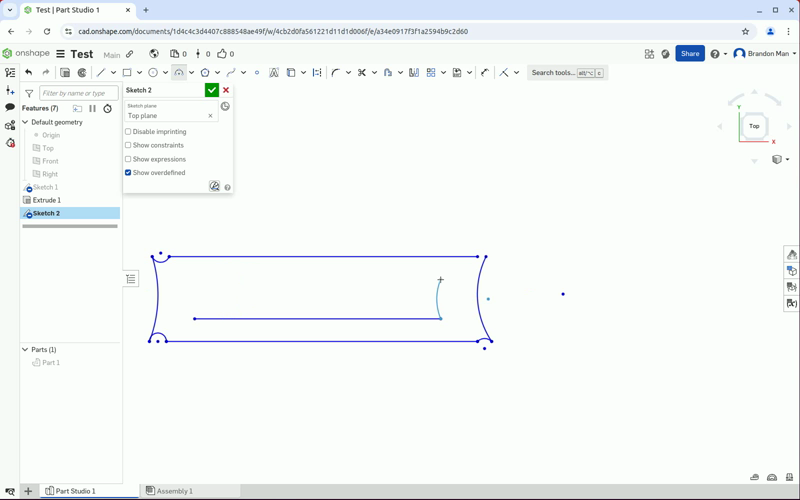
scroll(6)
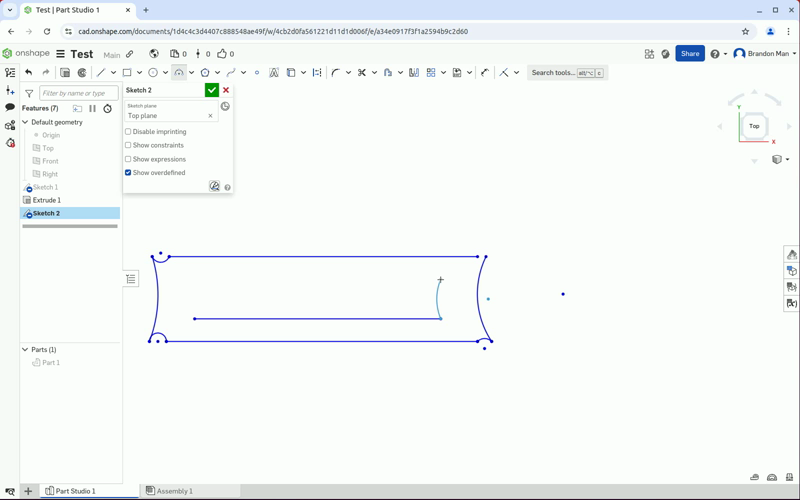
scroll(6)
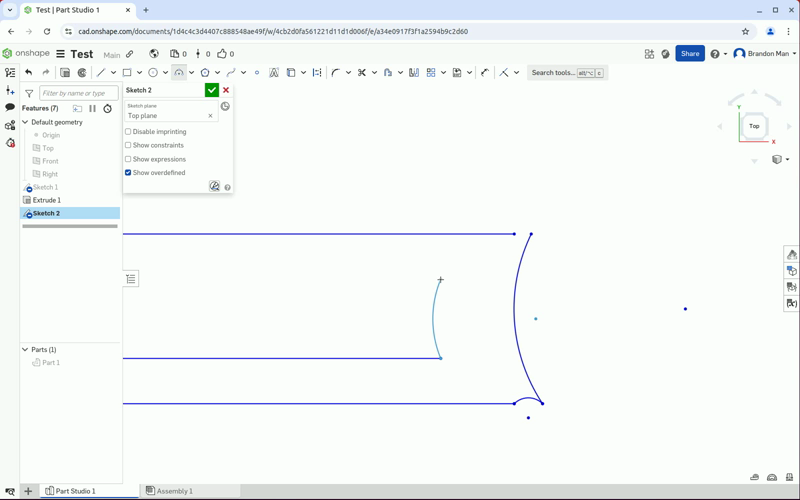
click(440, 279)
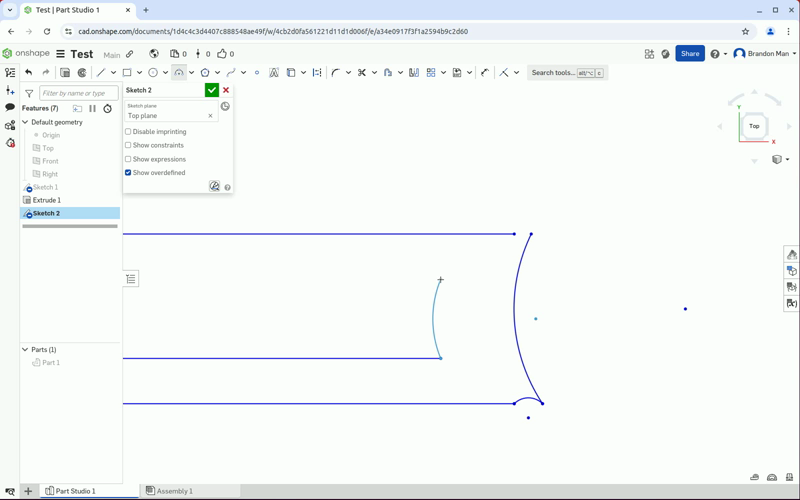
scroll(-6)
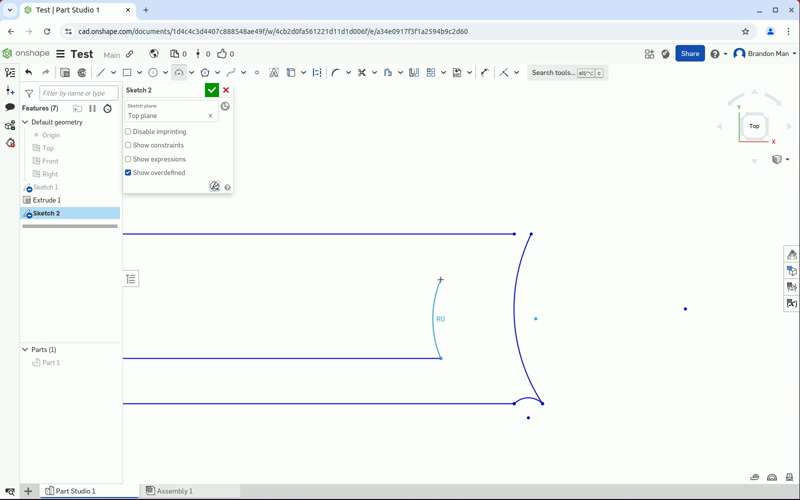
scroll(-6)
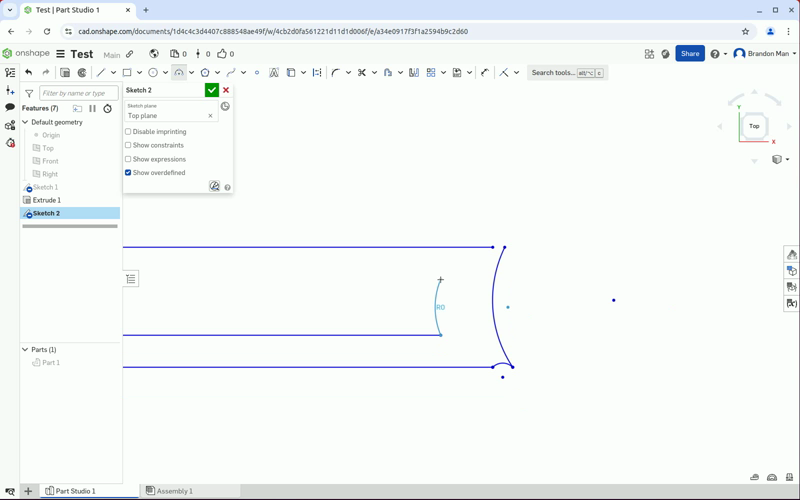
scroll(-6)
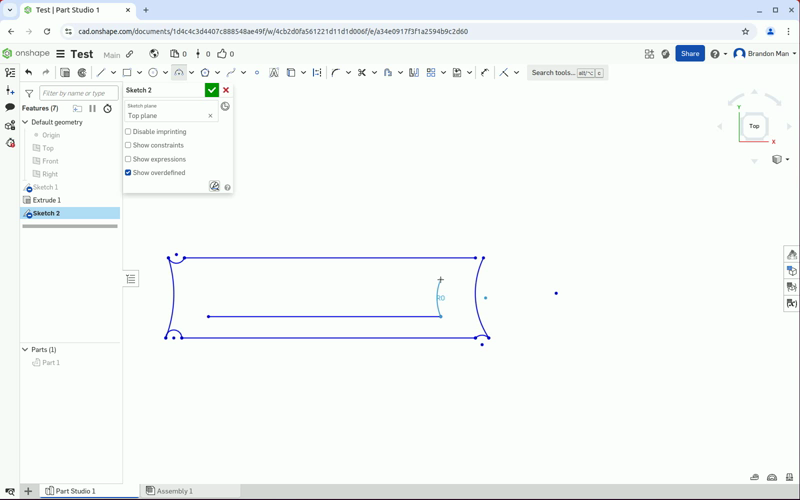
scroll(-6)
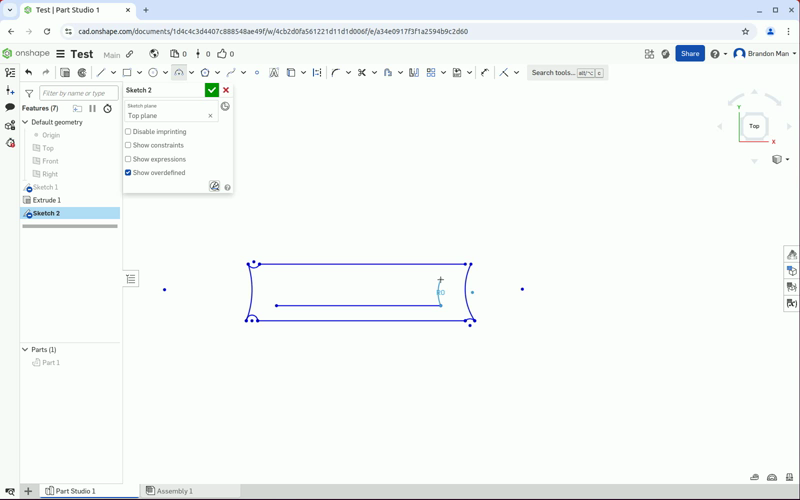
scroll(-6)
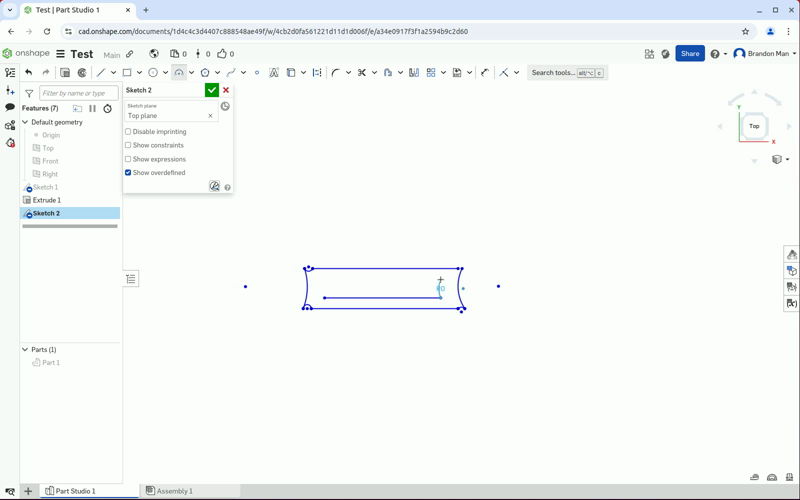
scroll(-6)
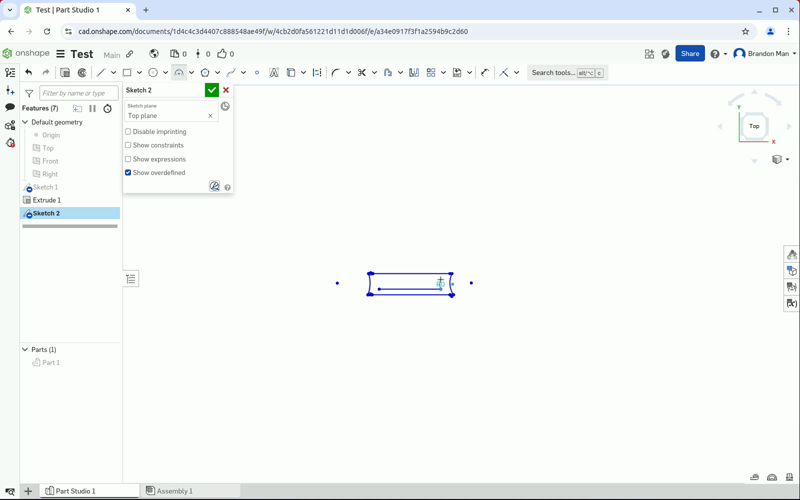
scroll(-6)
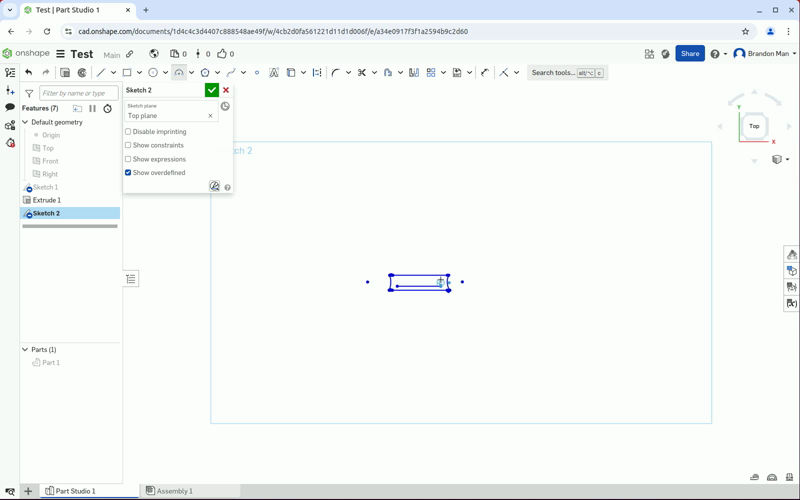
mouse_move(444, 282)
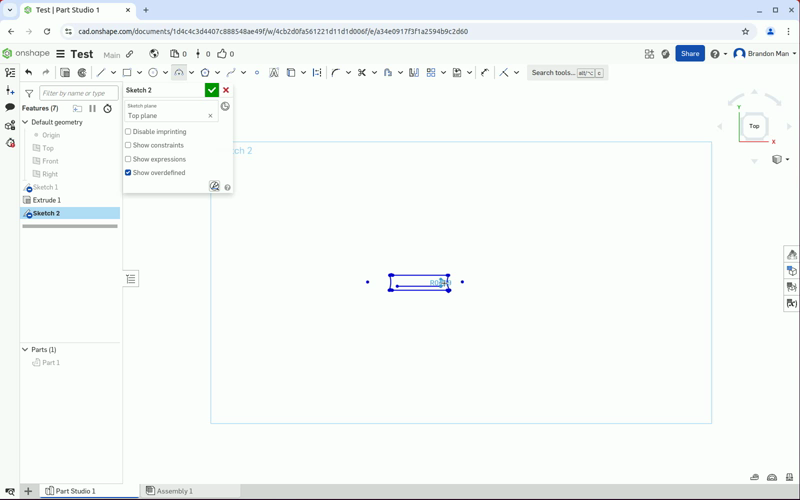
scroll(6)
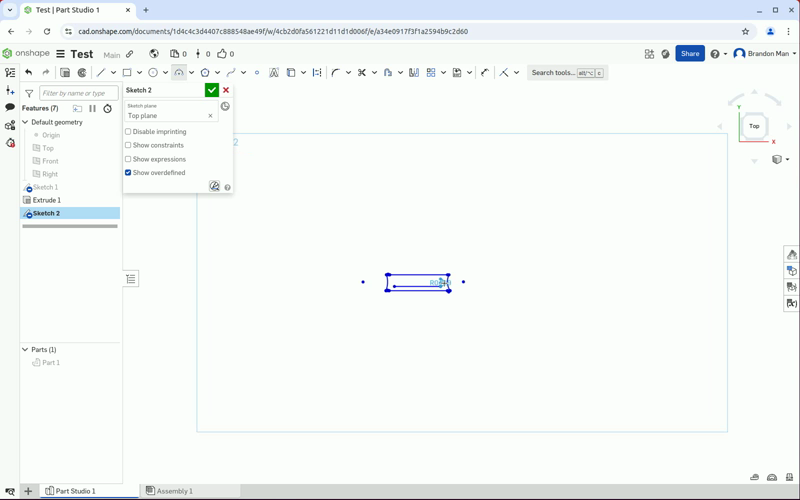
scroll(6)
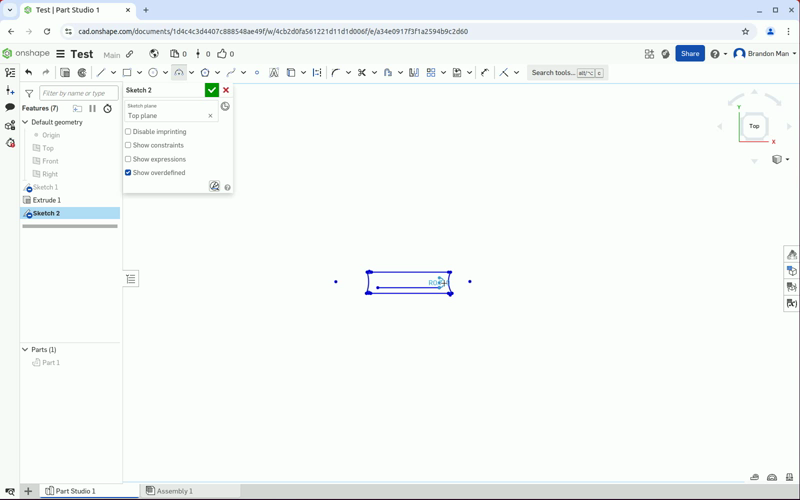
scroll(6)
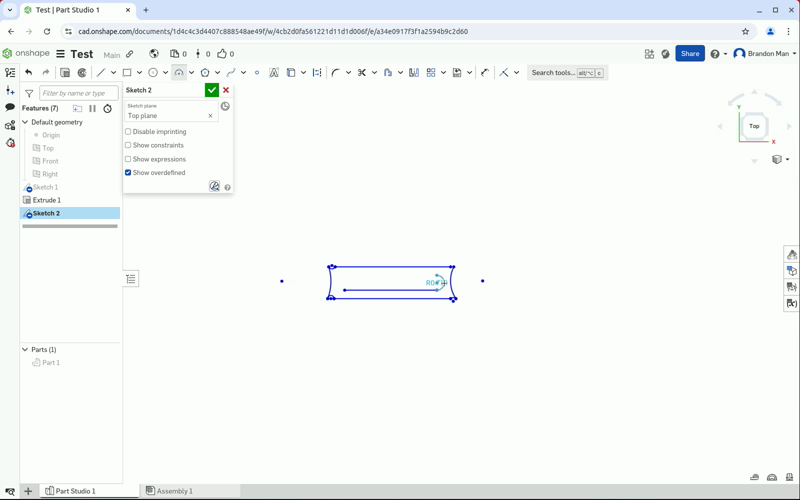
scroll(6)
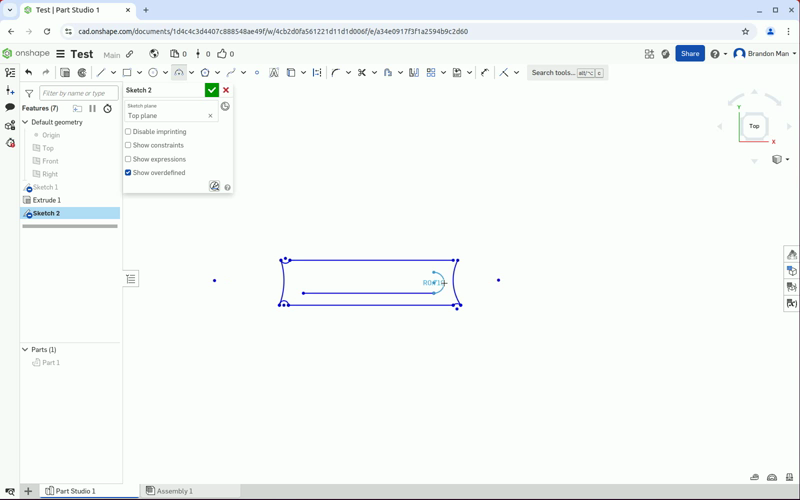
scroll(6)
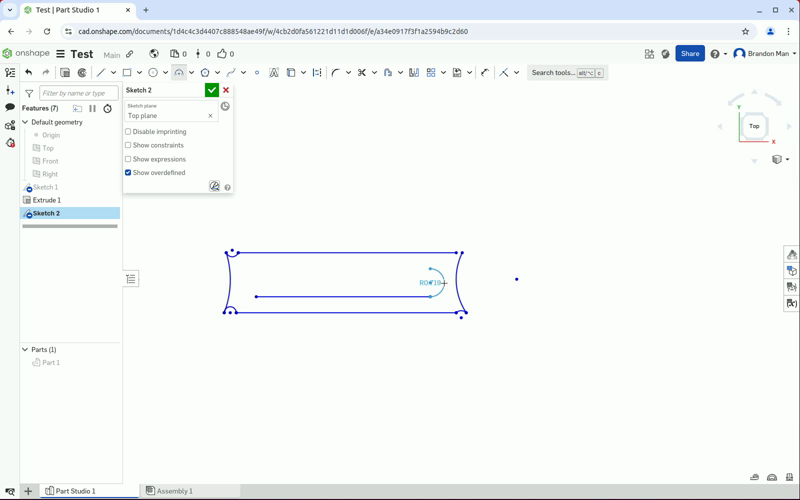
scroll(6)
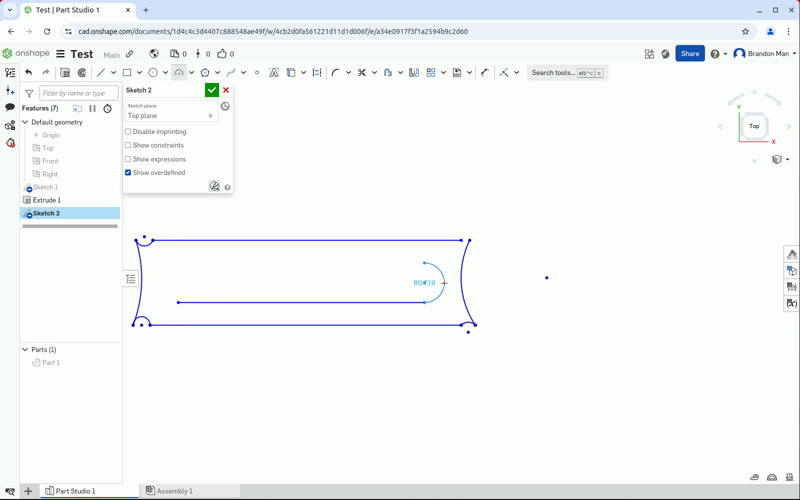
scroll(6)
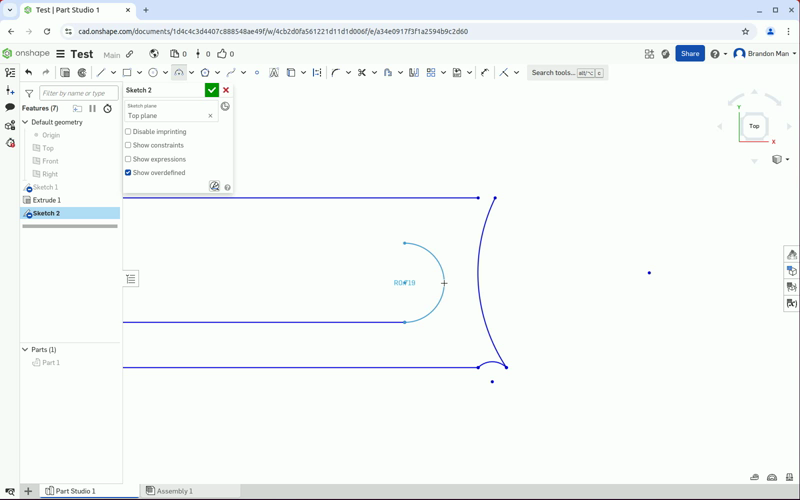
click(444, 282)
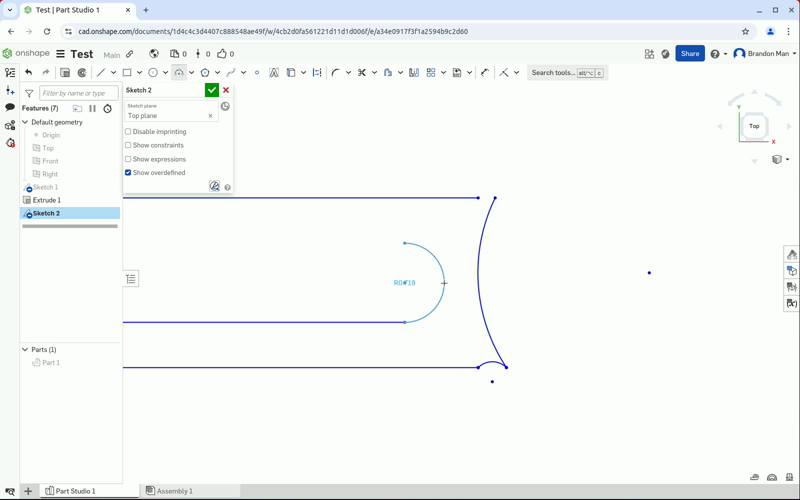
scroll(-6)
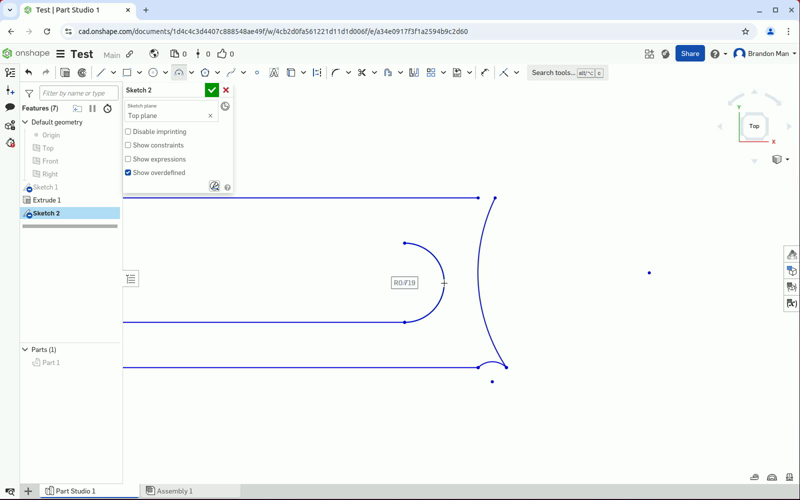
scroll(-6)
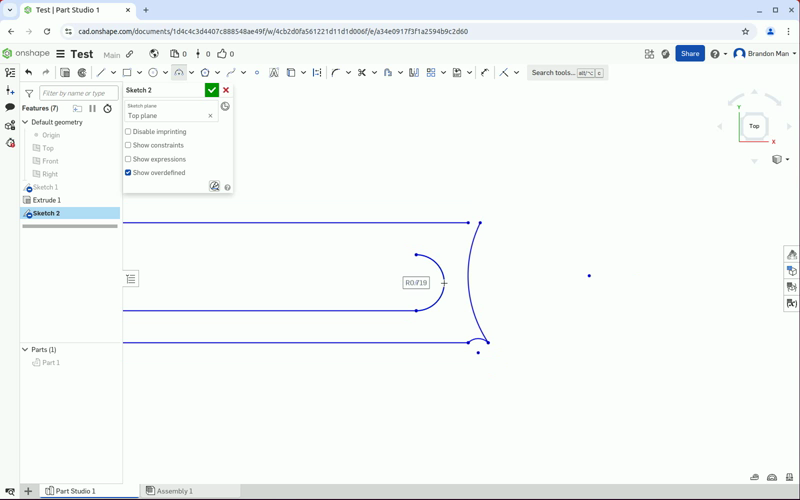
scroll(-6)
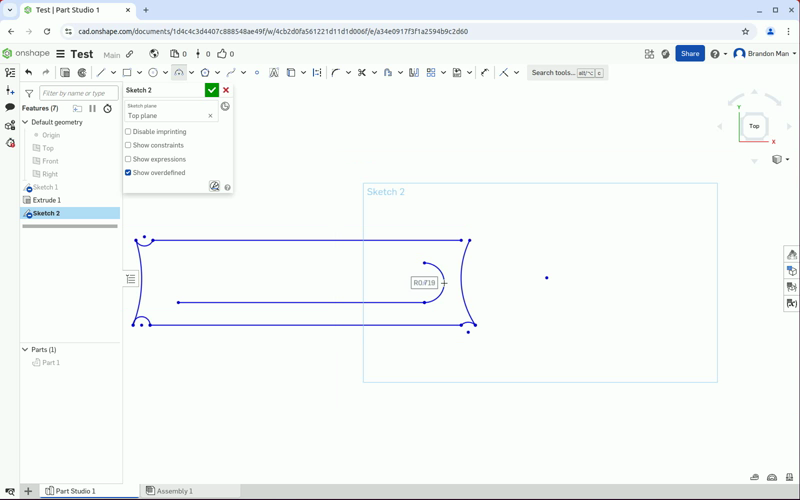
scroll(-6)
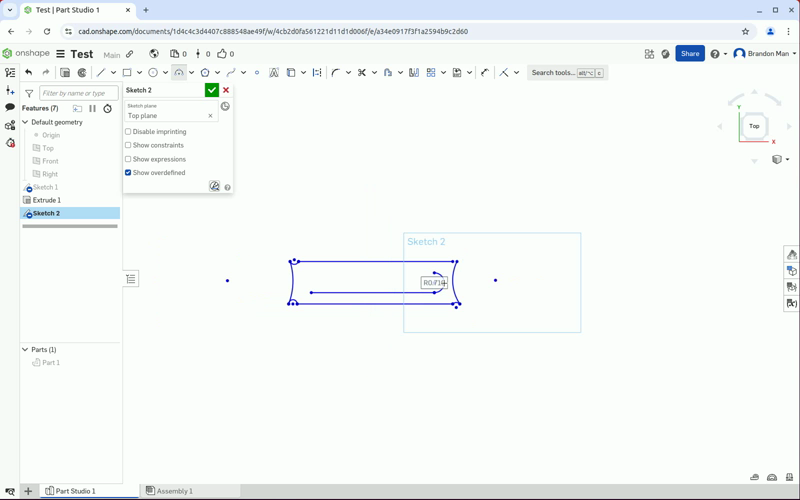
scroll(-6)
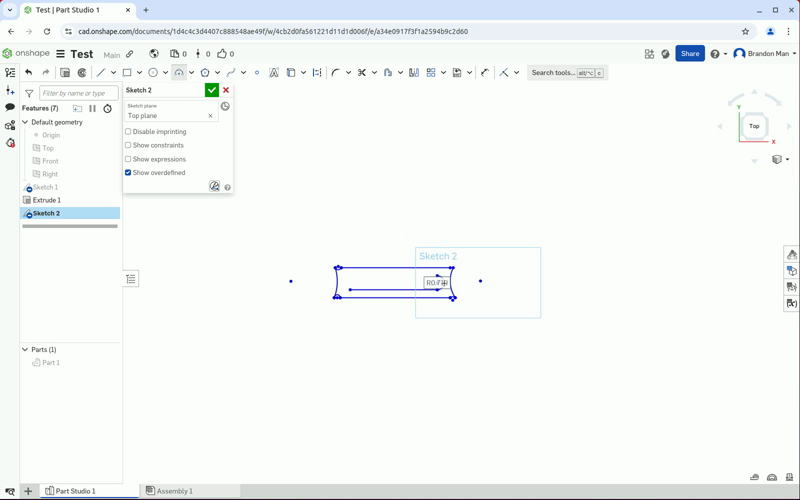
scroll(-6)
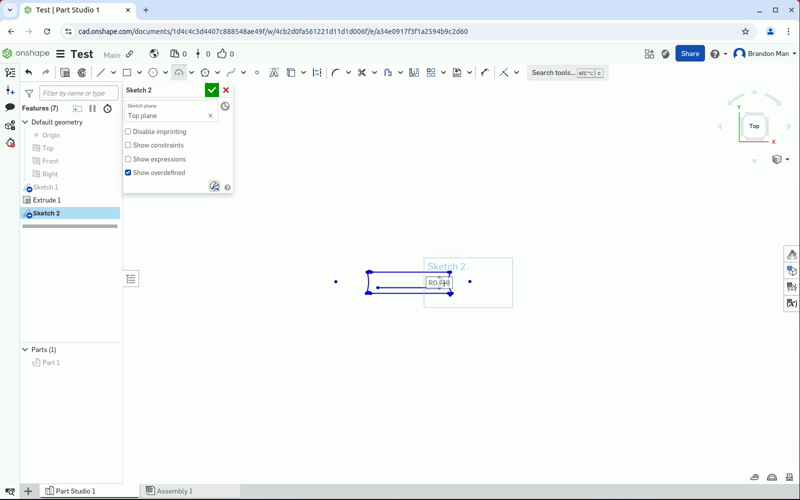
scroll(-6)
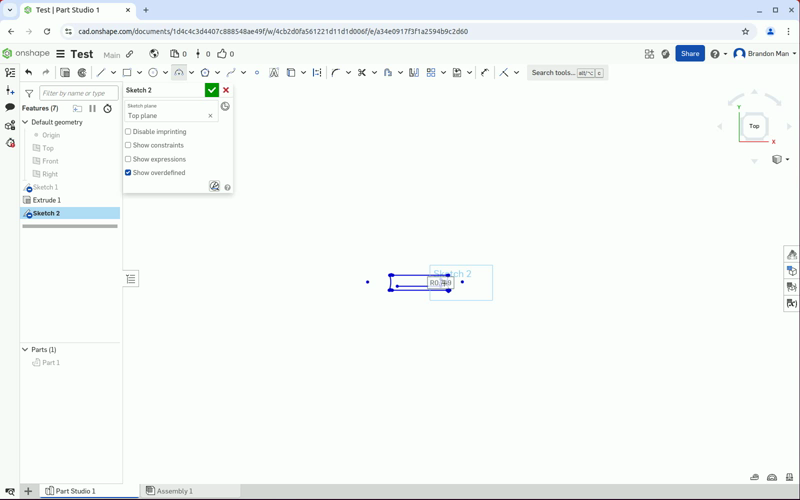
key_up(shift)
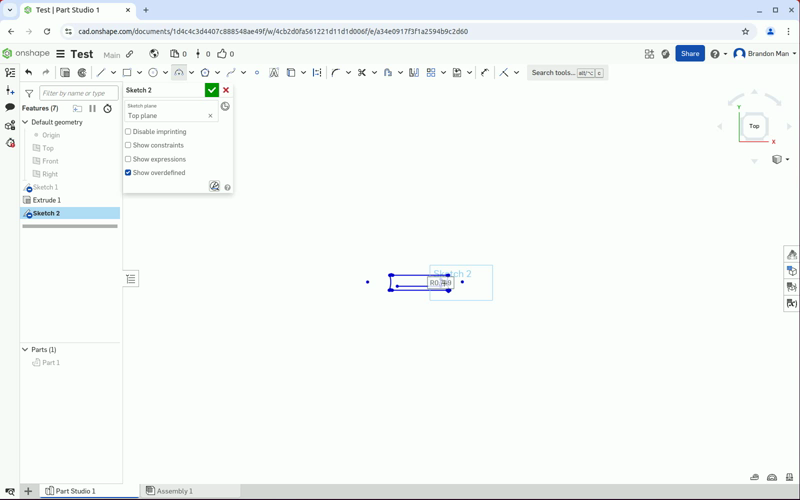
key(esc)
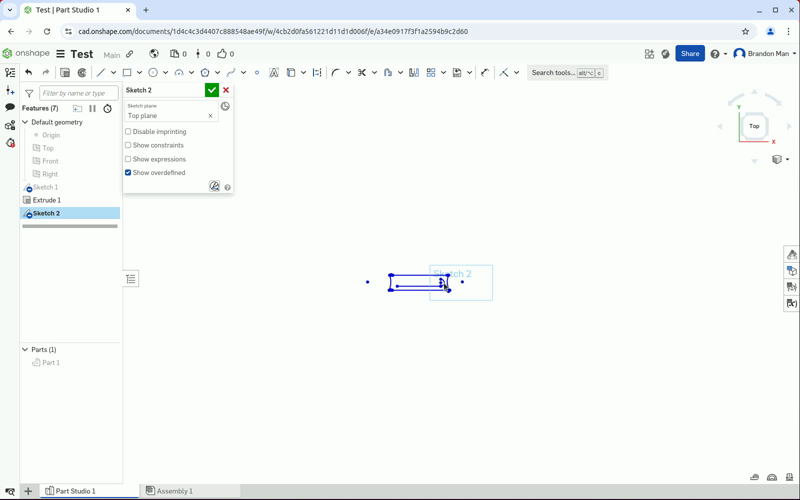
key(l)
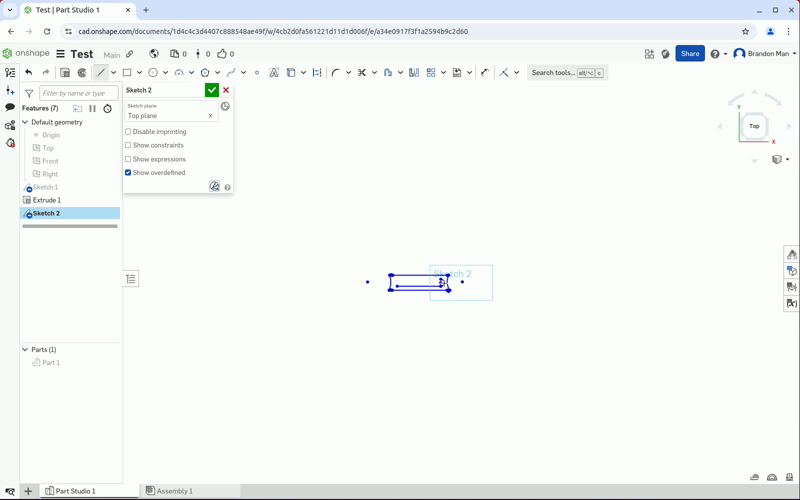
mouse_move(440, 279)
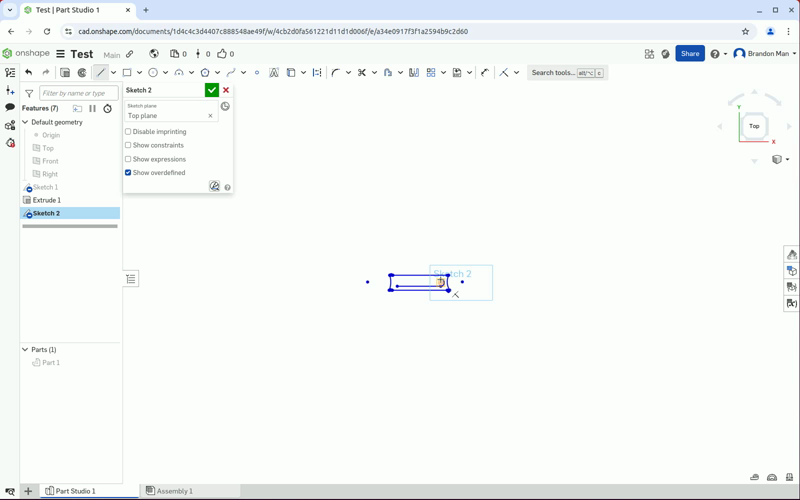
scroll(6)
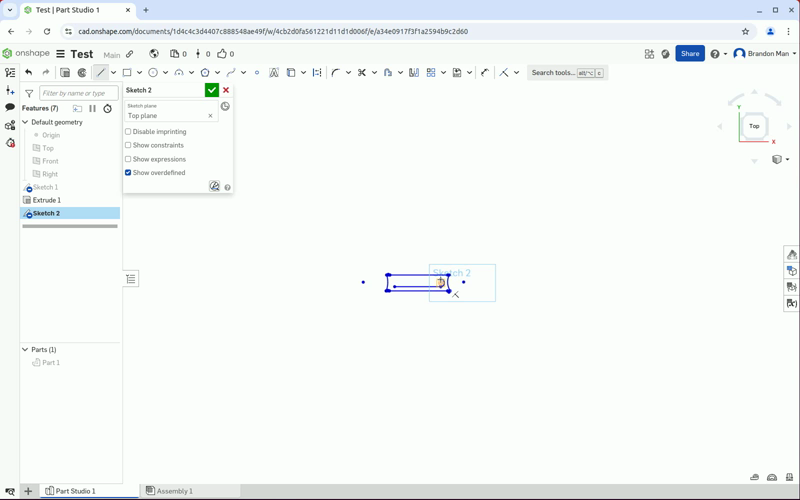
scroll(6)
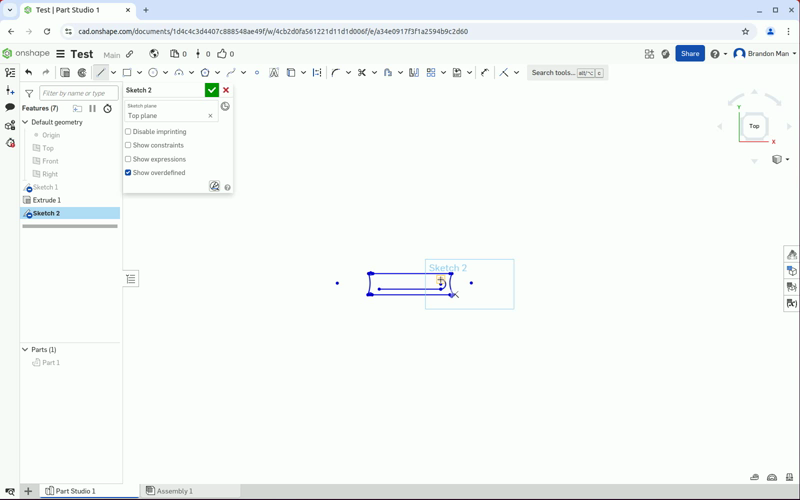
scroll(6)
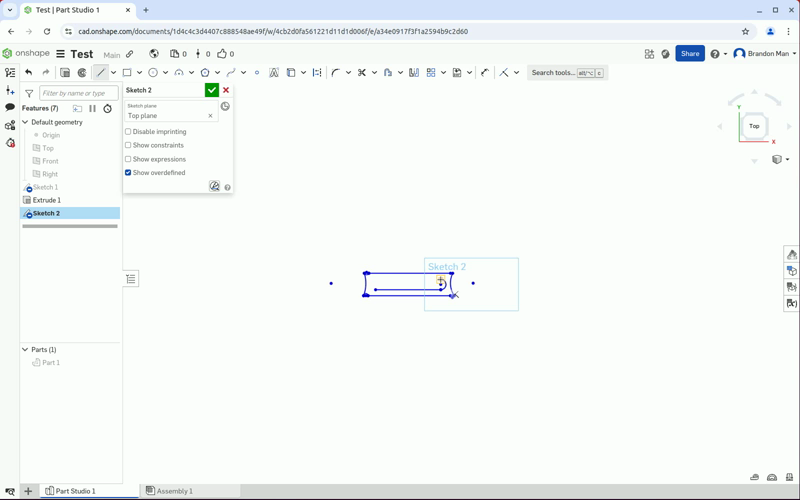
scroll(6)
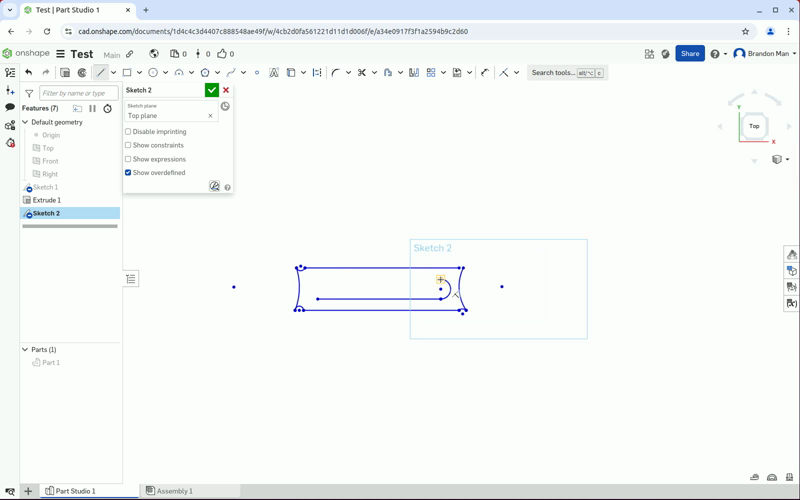
scroll(6)
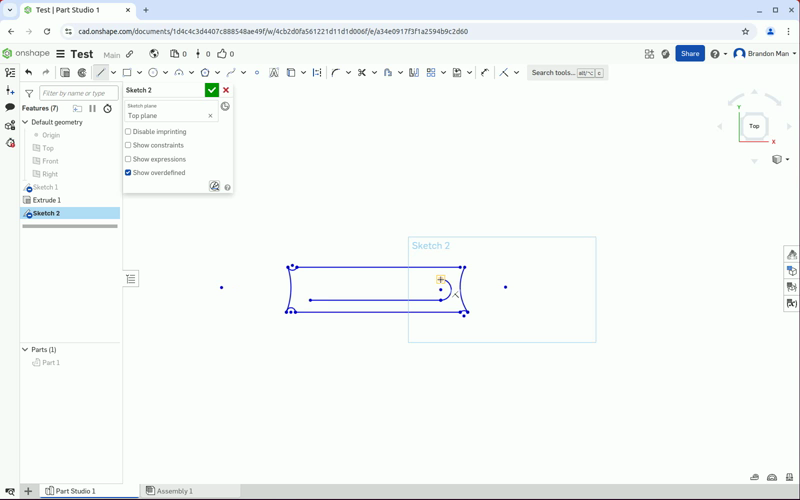
scroll(6)
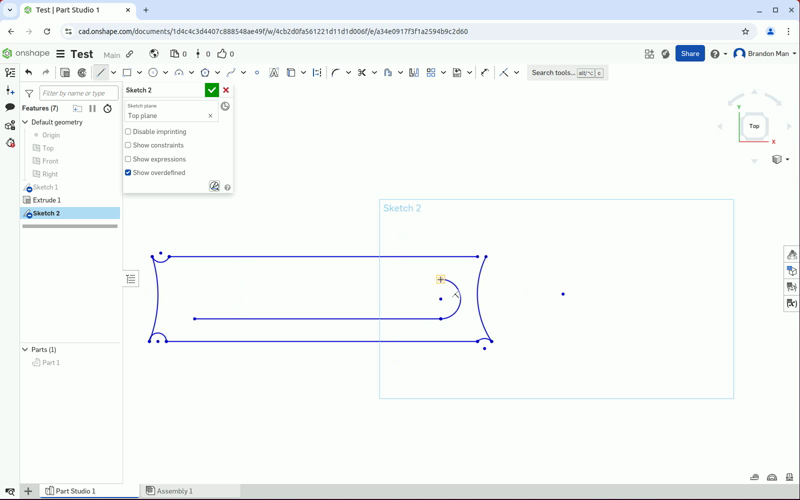
scroll(6)
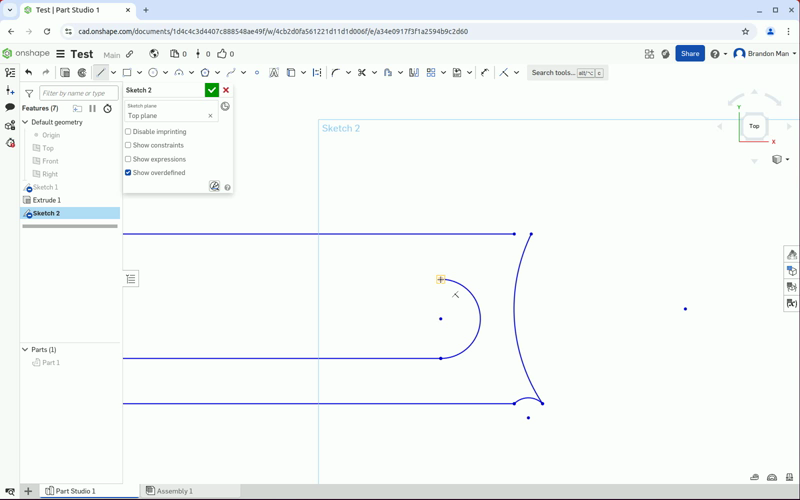
click(440, 279)
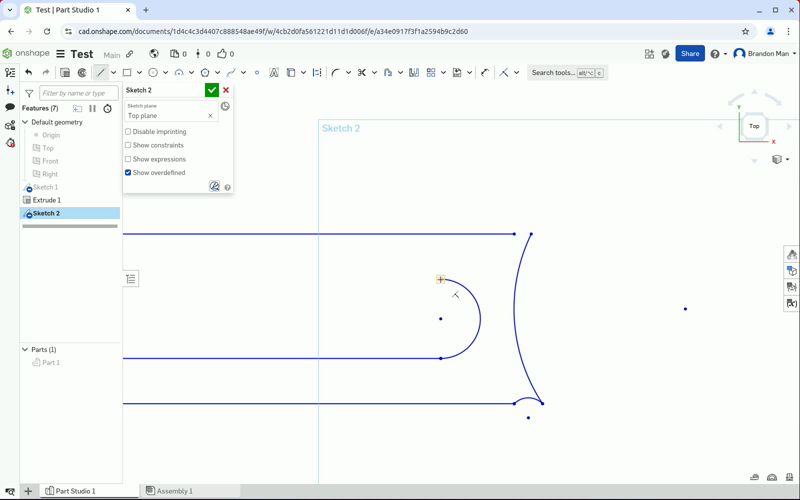
scroll(-6)
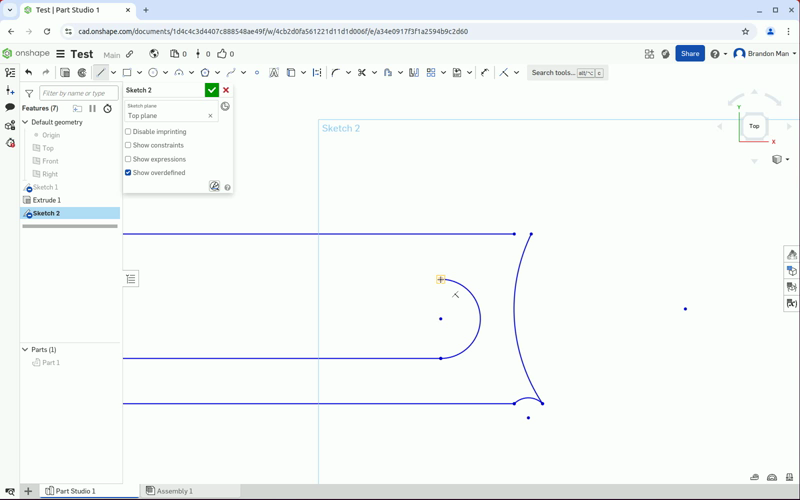
scroll(-6)
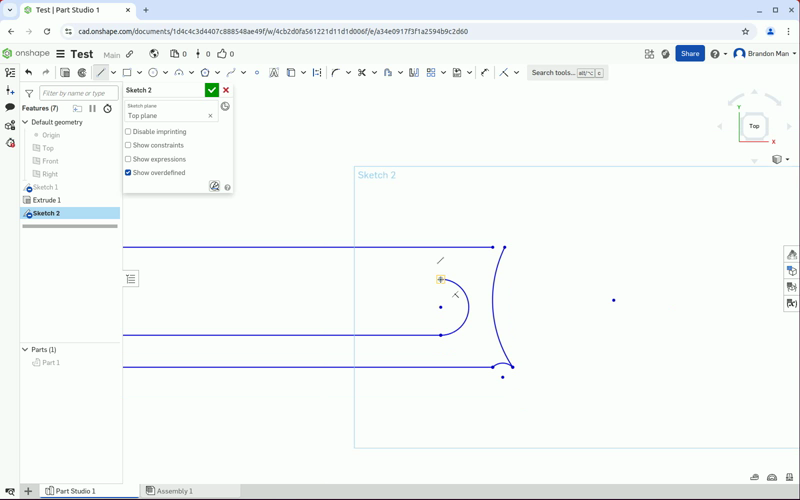
scroll(-6)
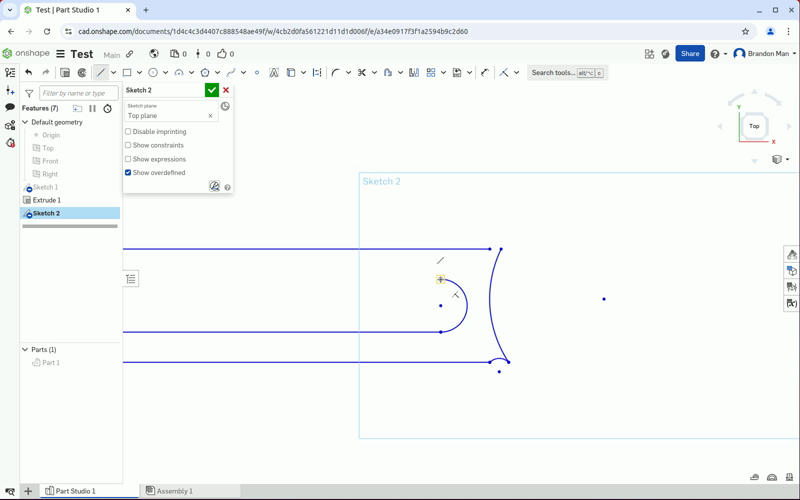
scroll(-6)
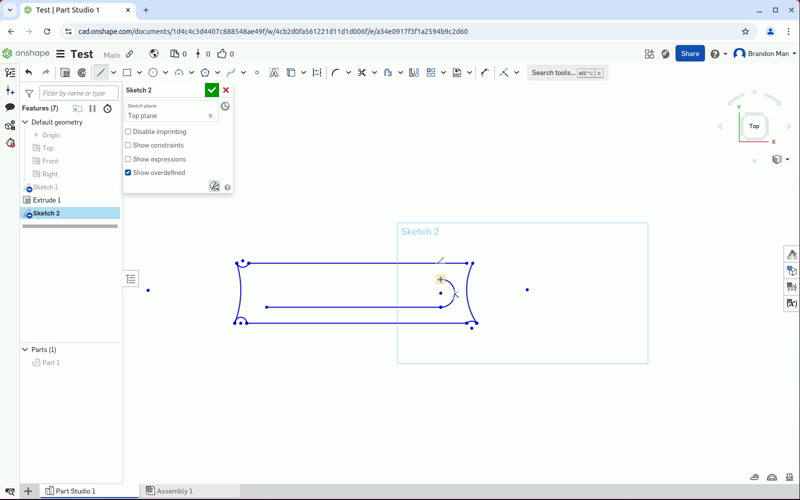
scroll(-6)
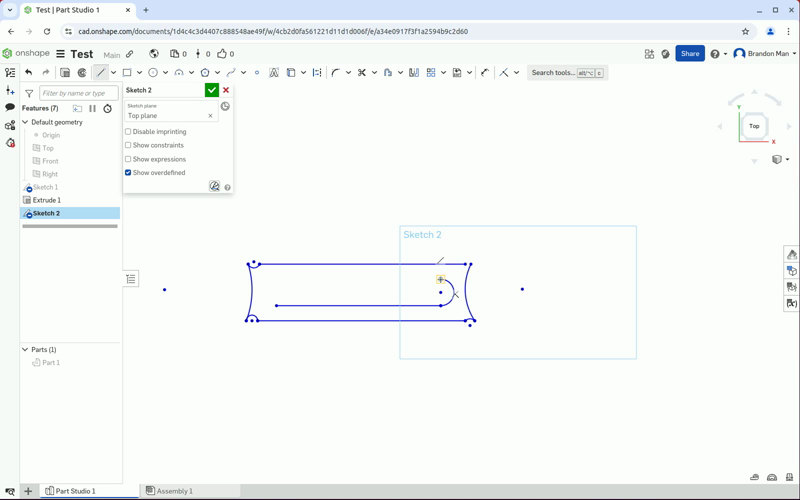
scroll(-6)
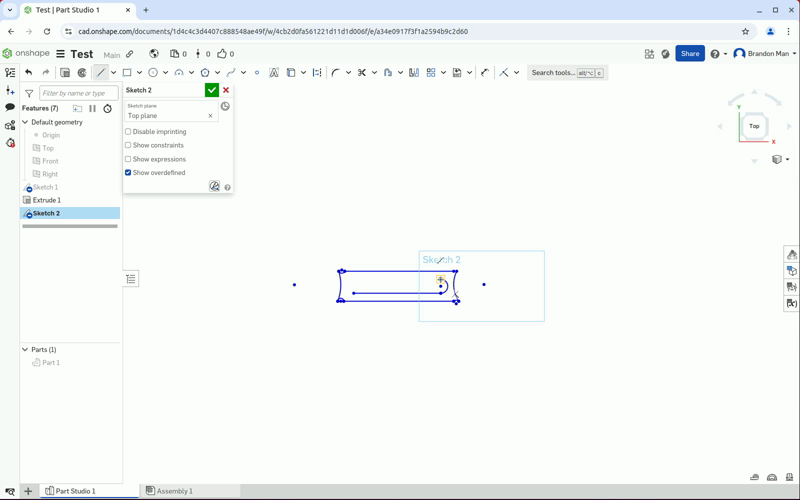
scroll(-6)
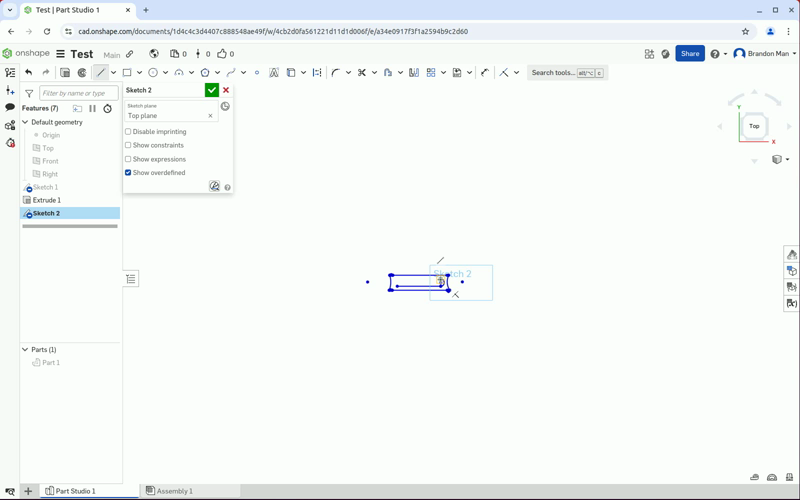
key_down(shift)
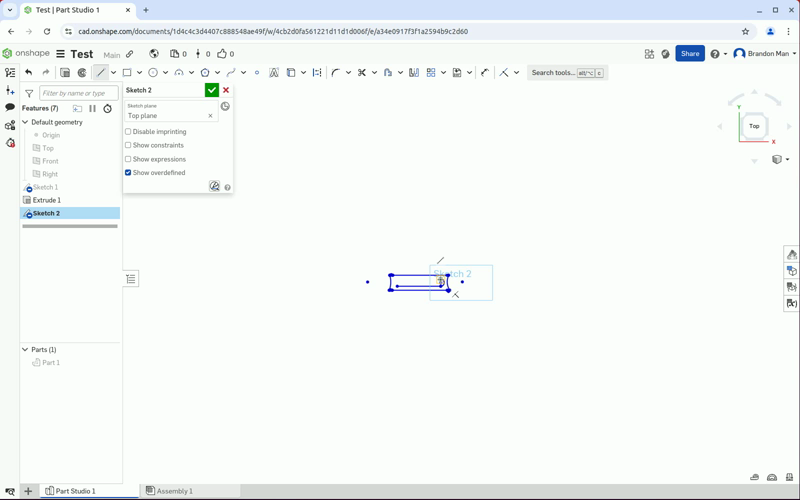
mouse_move(470, 279)
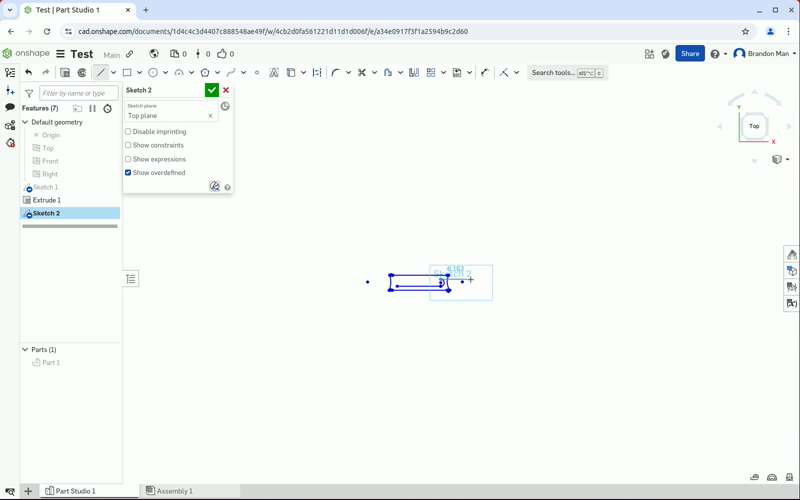
mouse_move(397, 279)
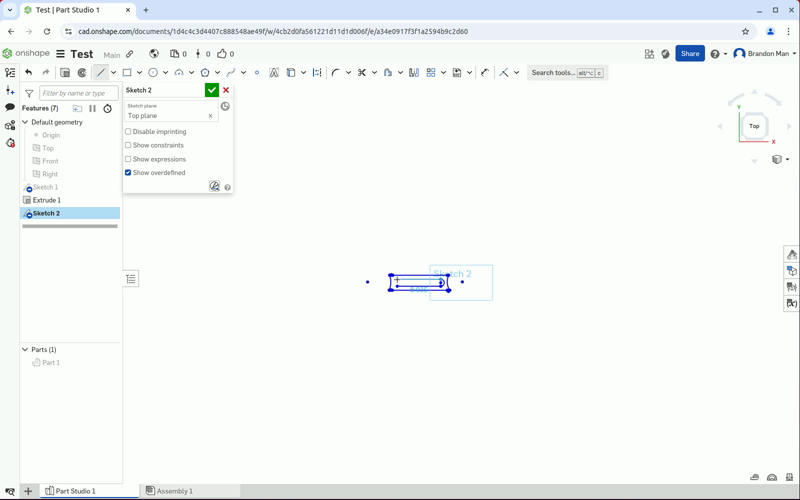
click(397, 279)
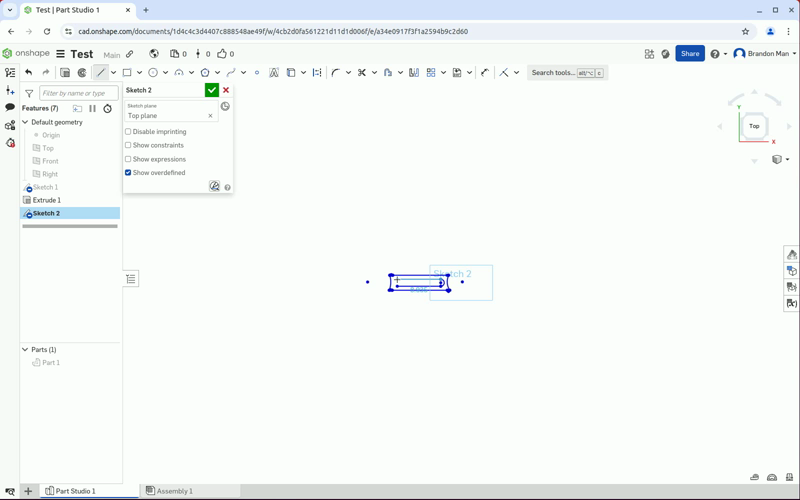
key_up(shift)
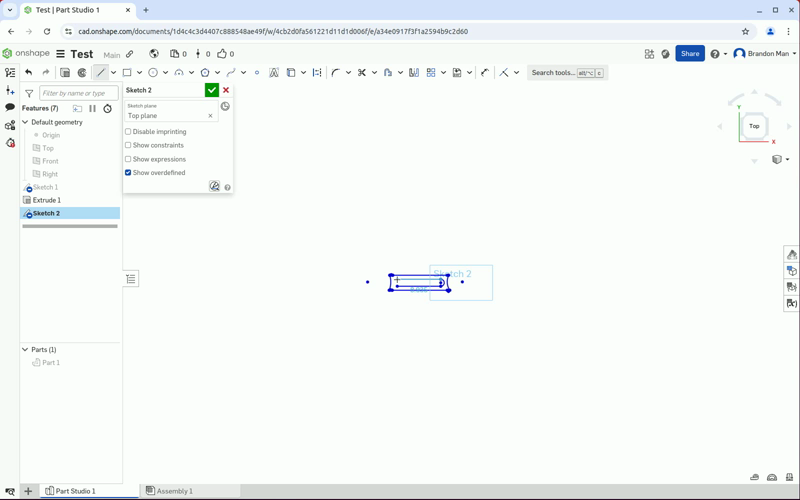
key(esc)
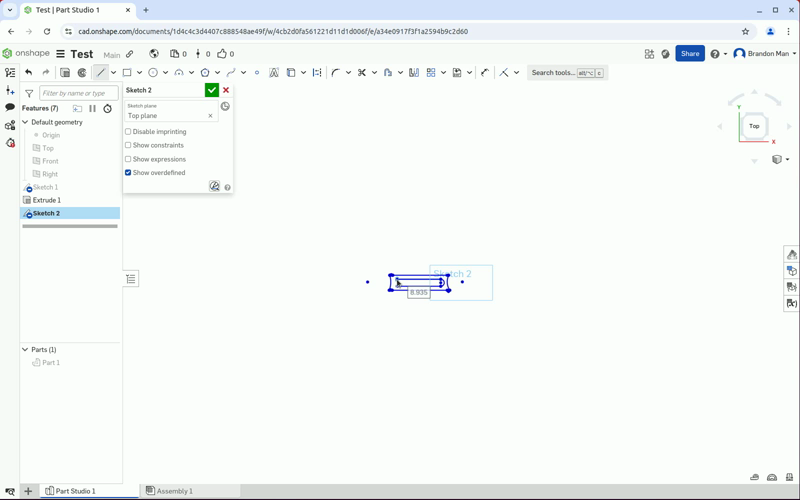
key(a)
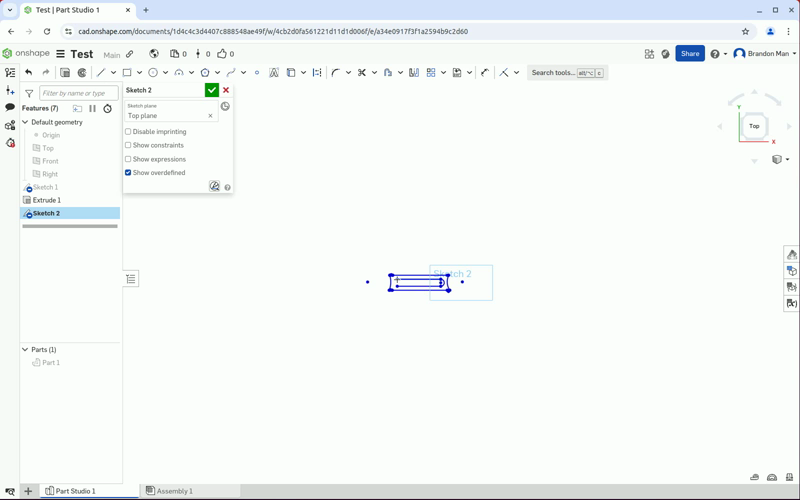
mouse_move(397, 279)
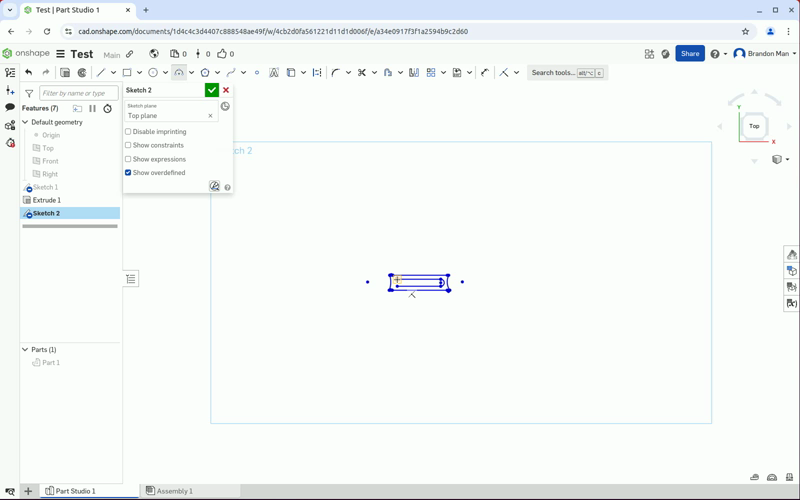
click(397, 279)
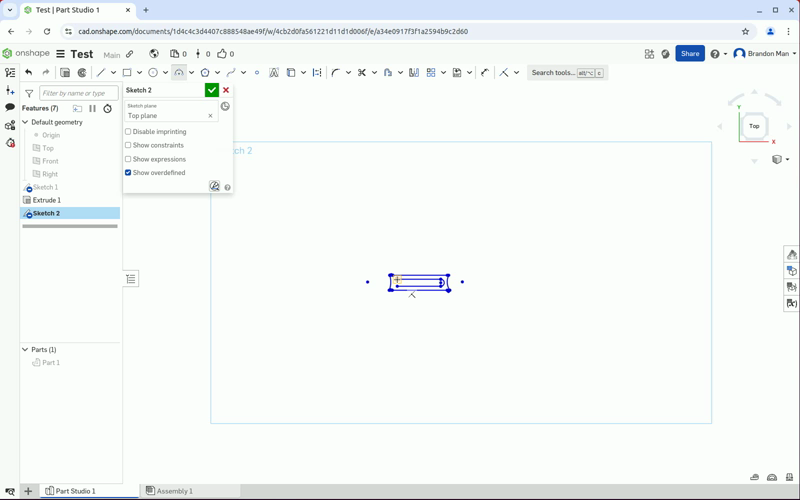
mouse_move(397, 286)
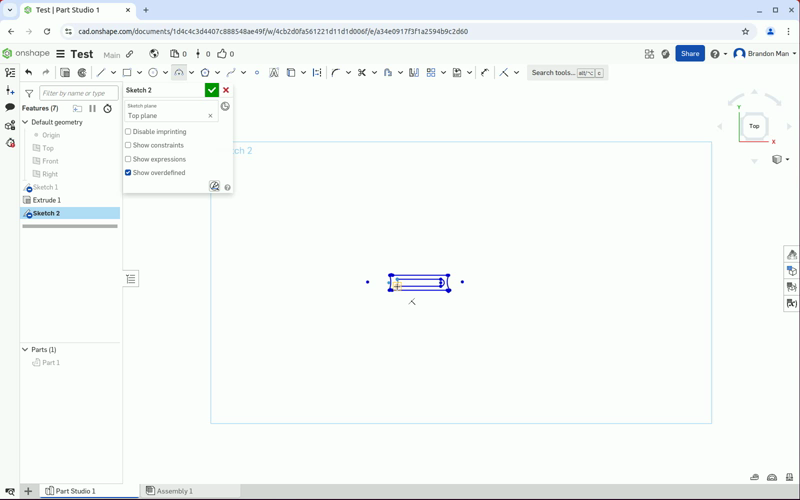
scroll(6)
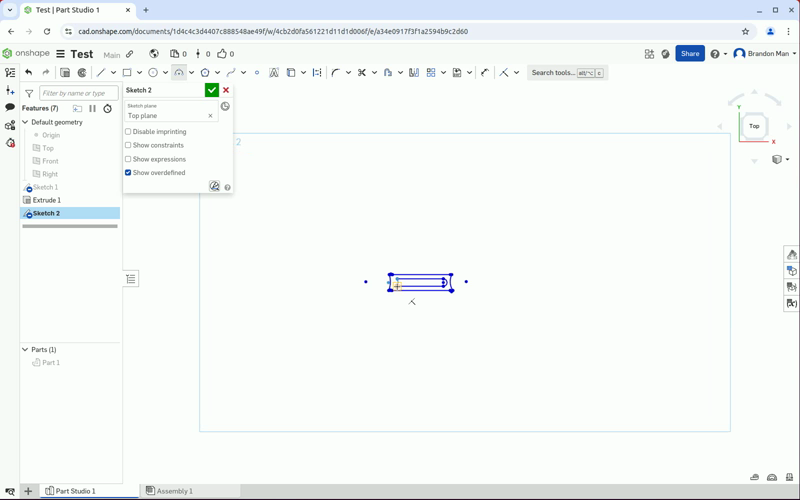
scroll(6)
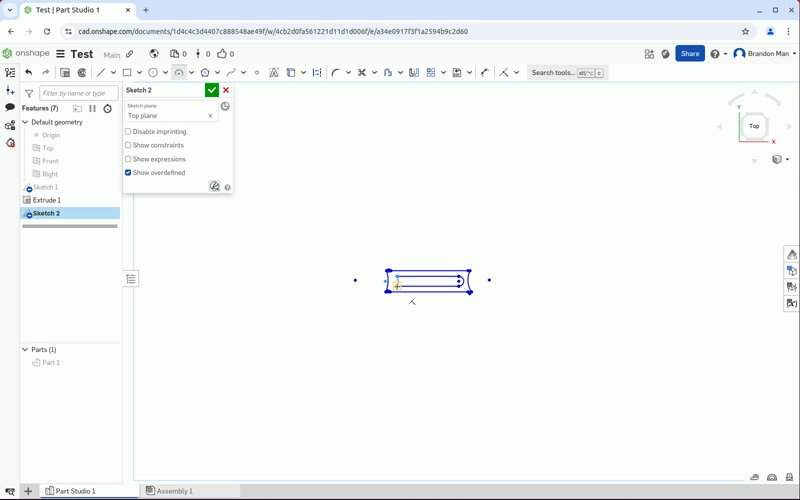
scroll(6)
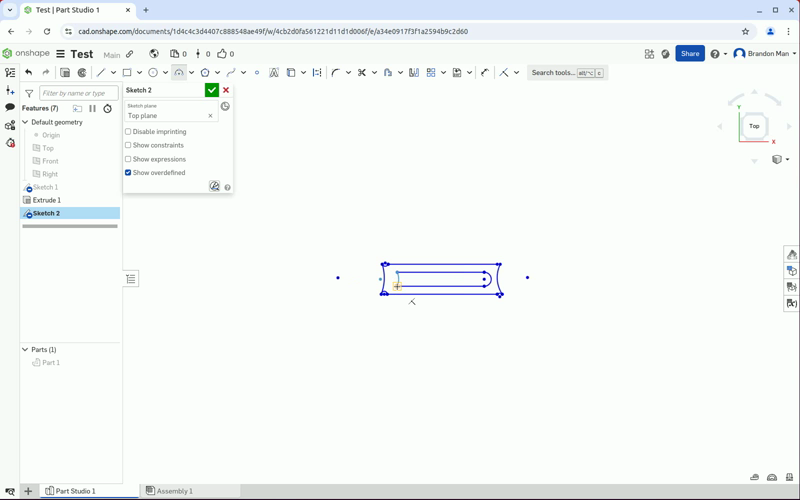
scroll(6)
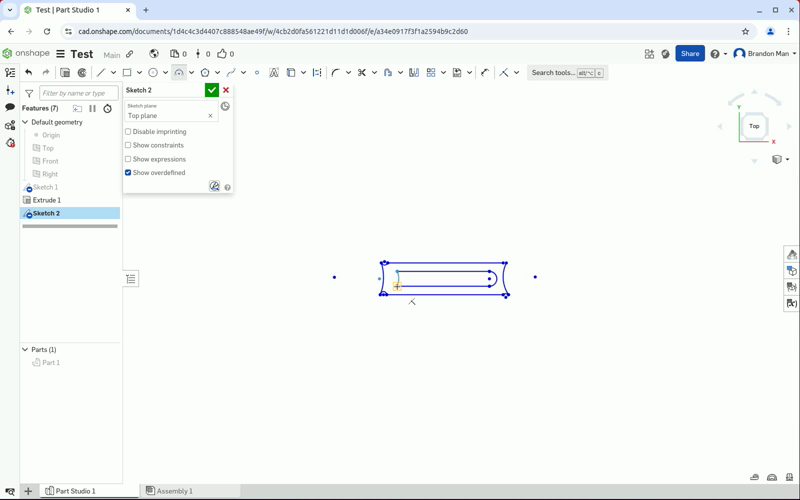
scroll(6)
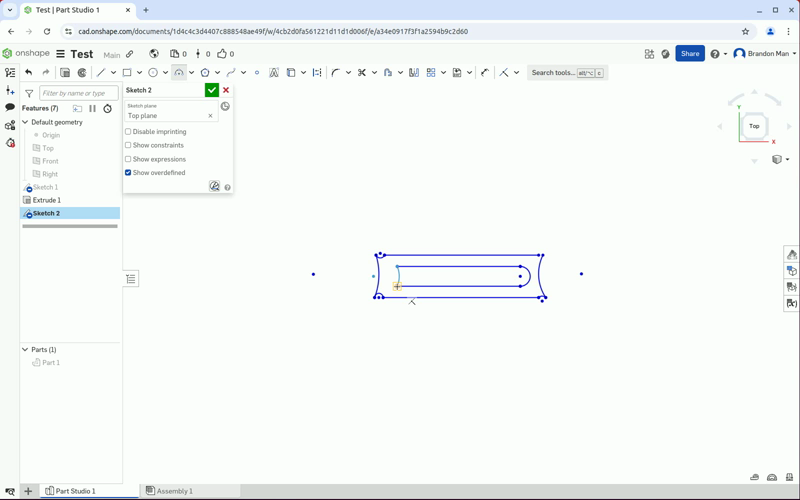
scroll(6)
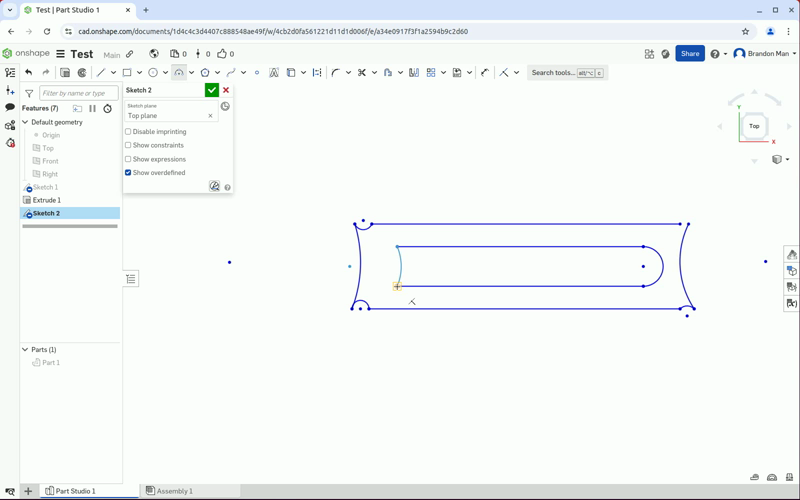
scroll(6)
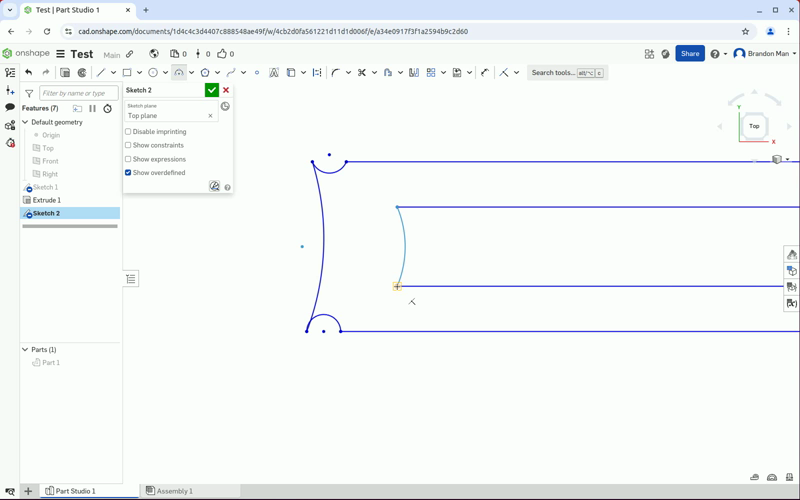
click(397, 286)
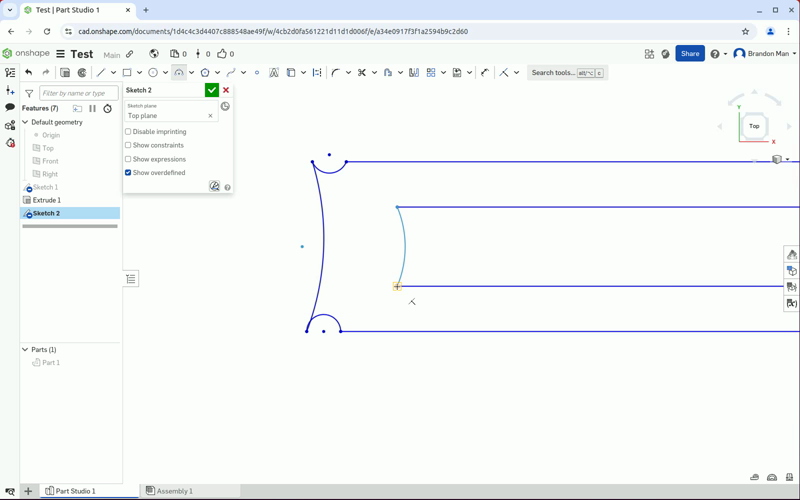
scroll(-6)
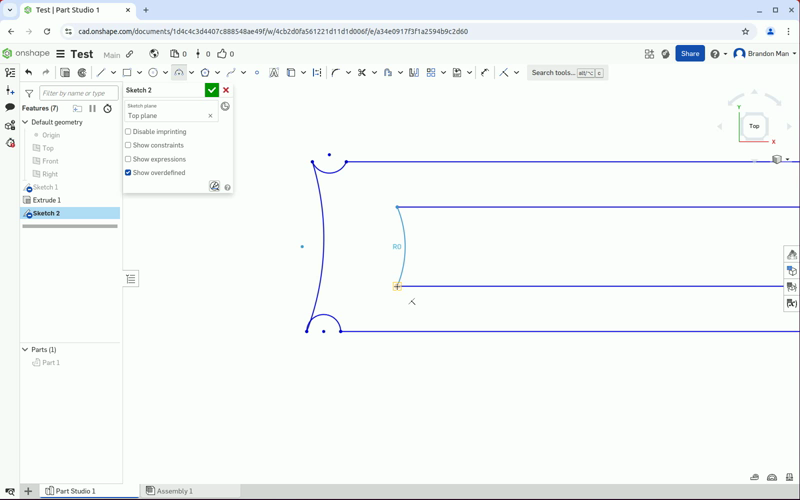
scroll(-6)
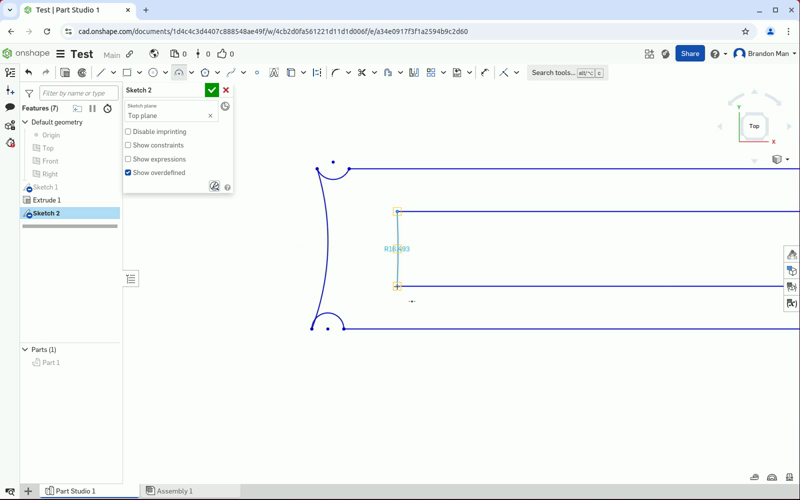
scroll(-6)
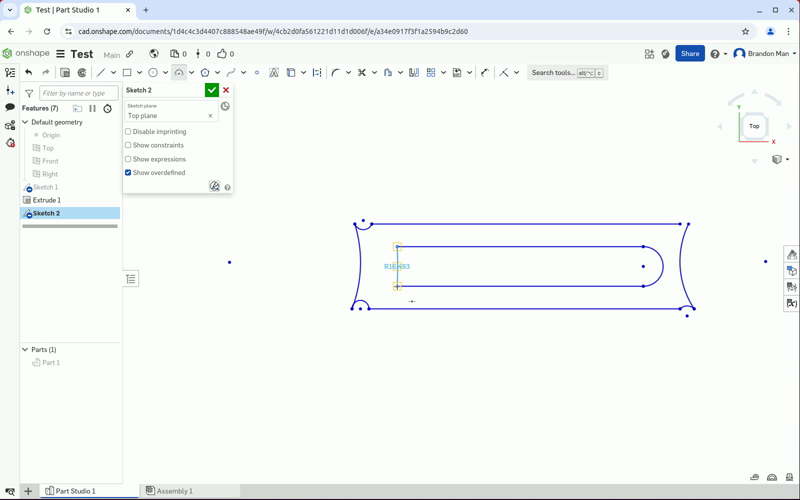
scroll(-6)
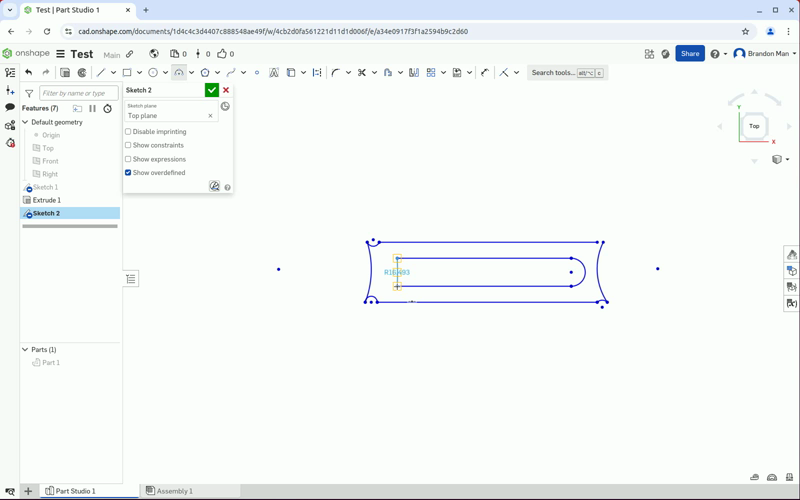
scroll(-6)
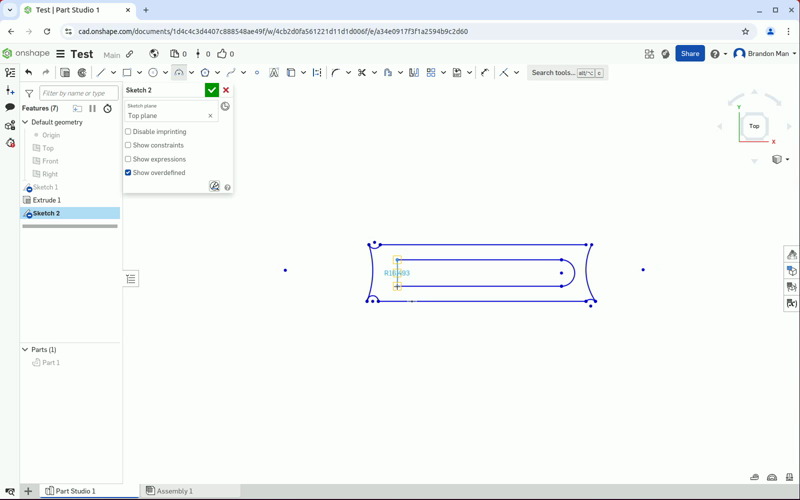
scroll(-6)
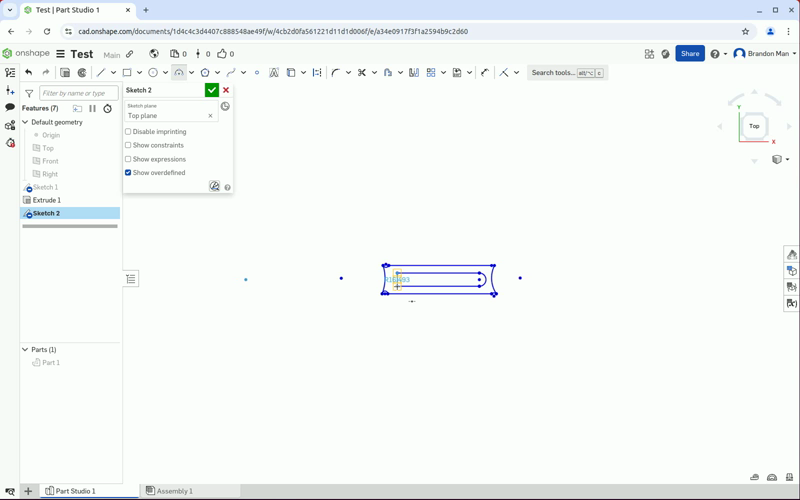
scroll(-6)
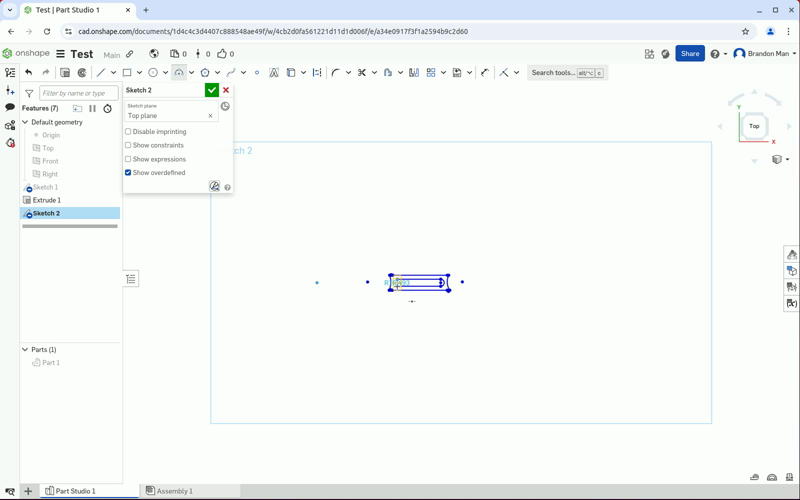
key_down(shift)
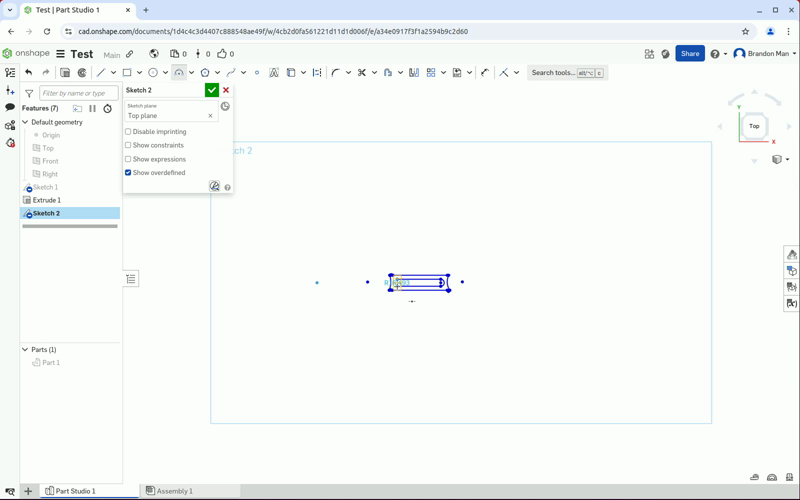
mouse_move(393, 282)
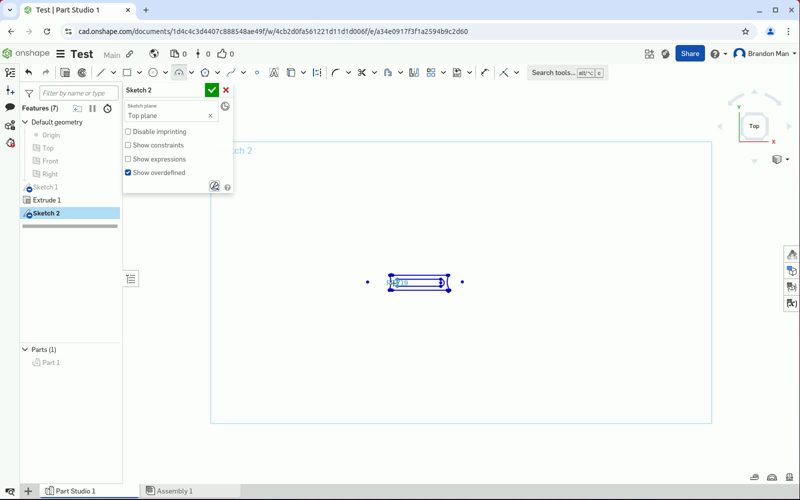
scroll(6)
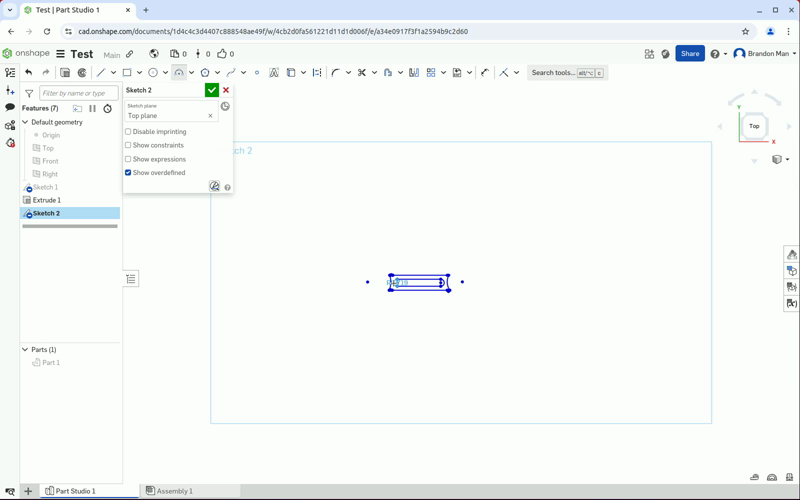
scroll(6)
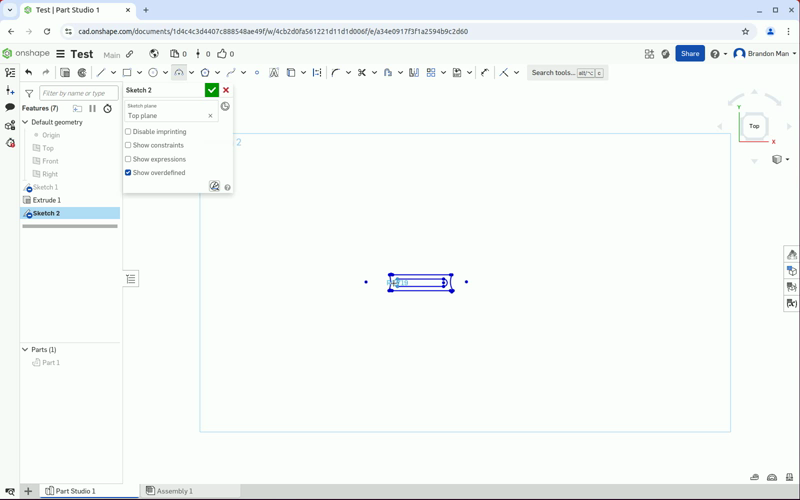
scroll(6)
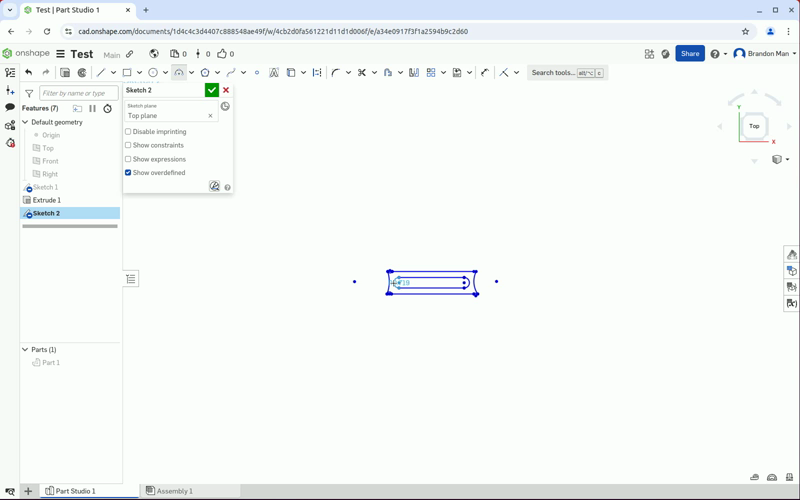
scroll(6)
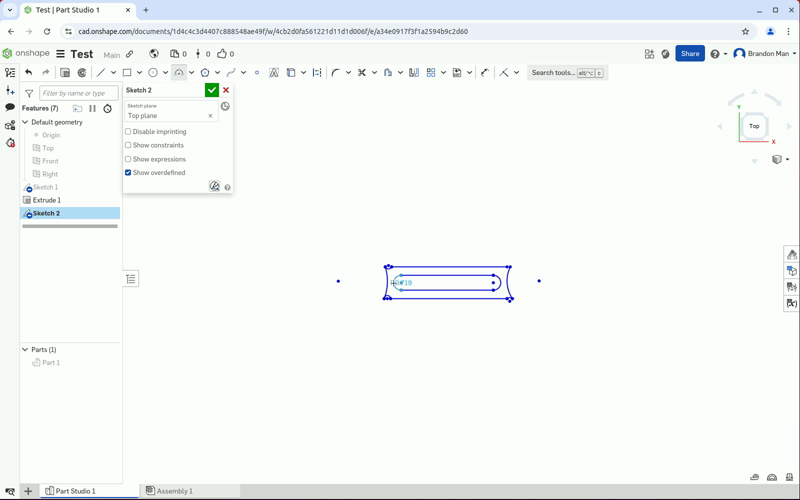
scroll(6)
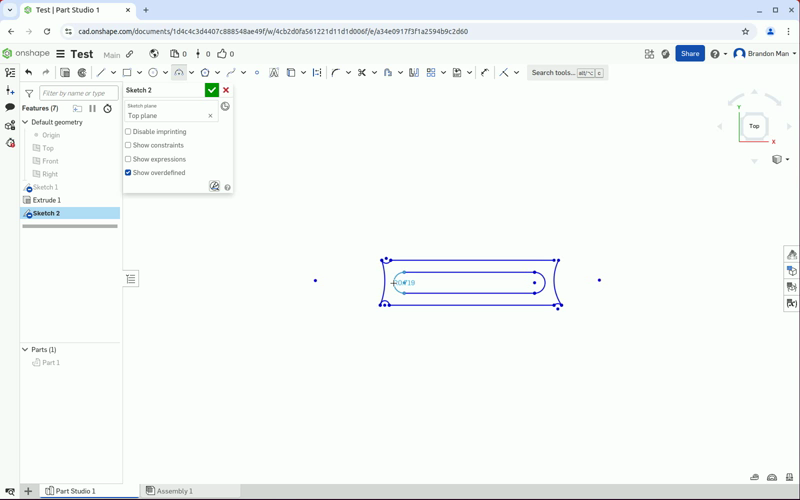
scroll(6)
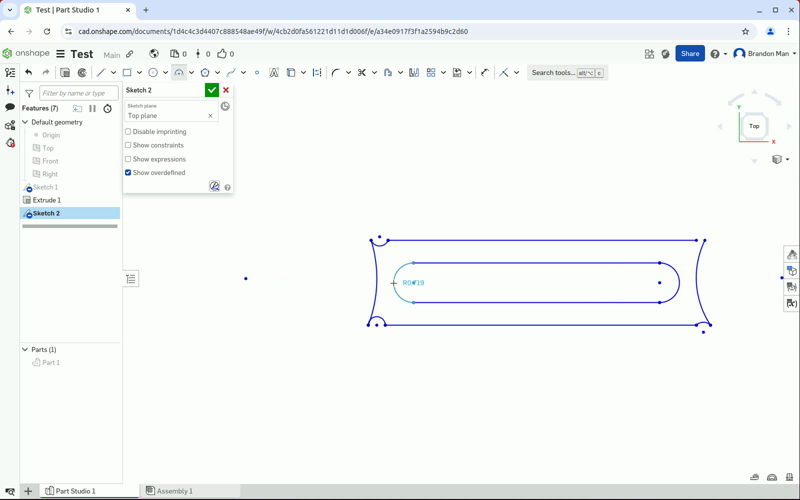
scroll(6)
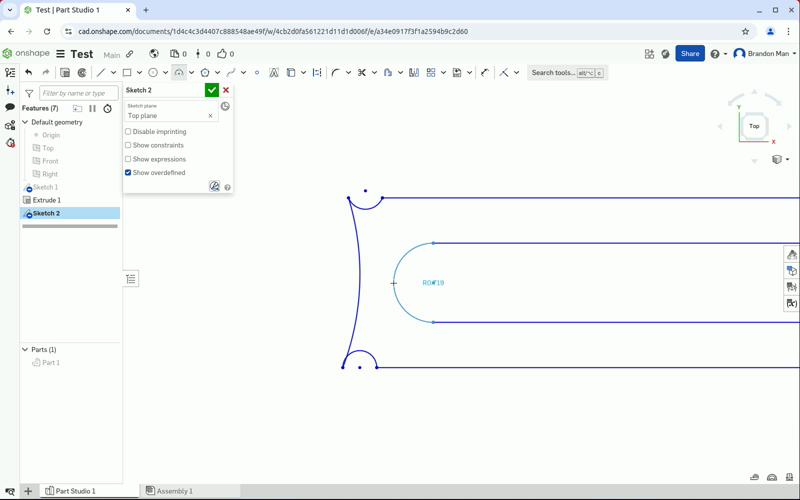
click(393, 282)
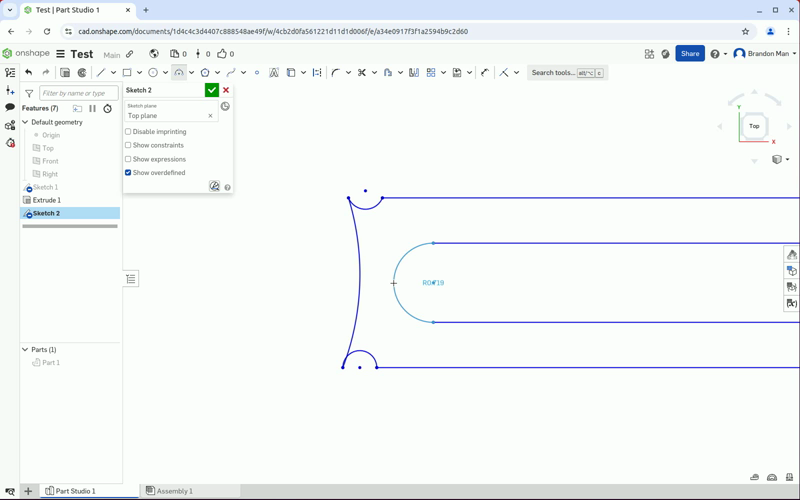
scroll(-6)
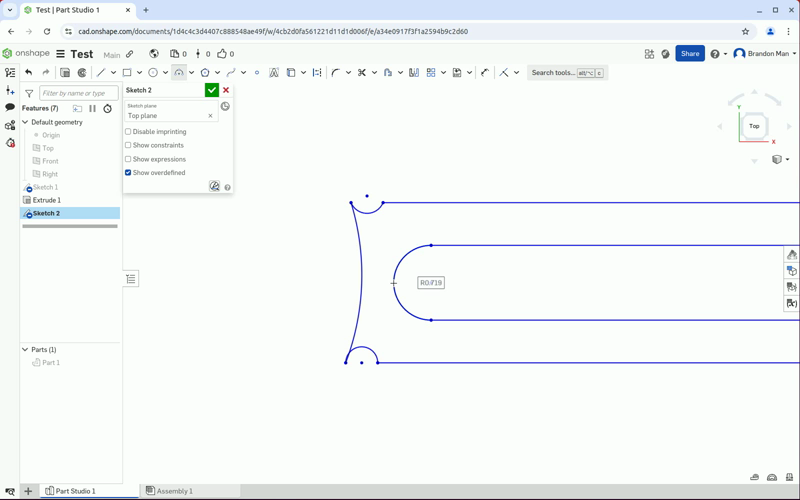
scroll(-6)
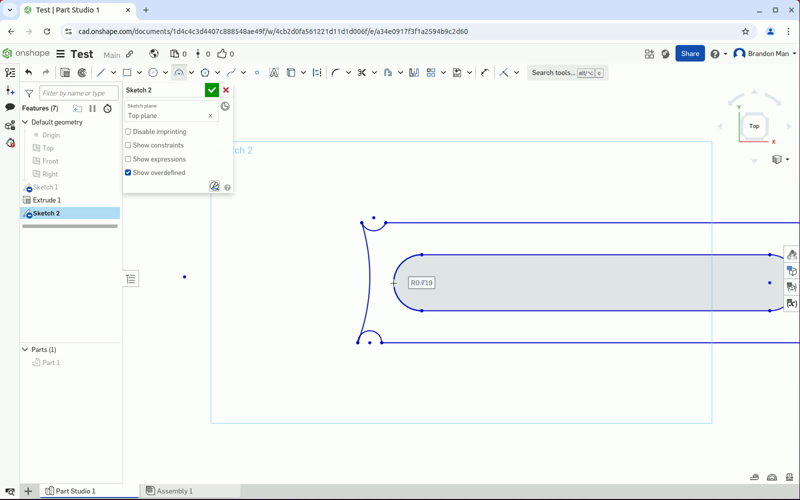
scroll(-6)
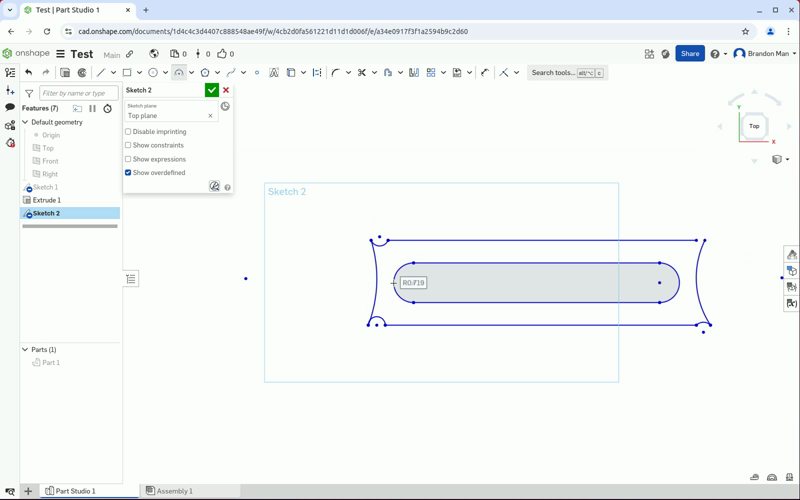
scroll(-6)
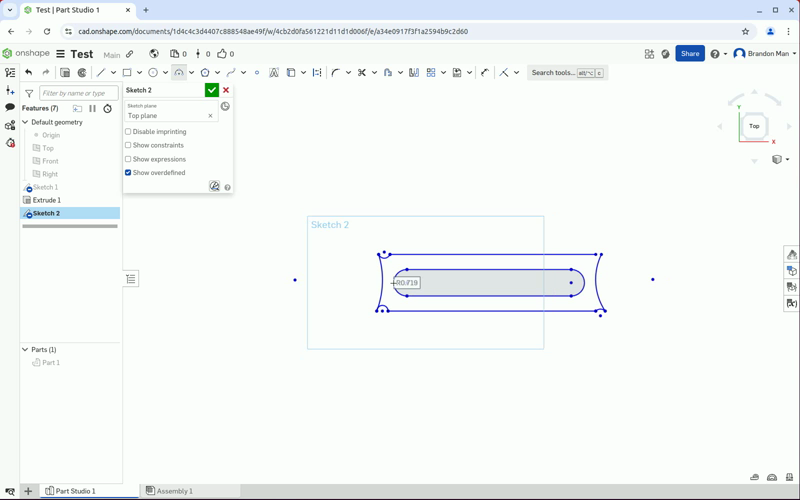
scroll(-6)
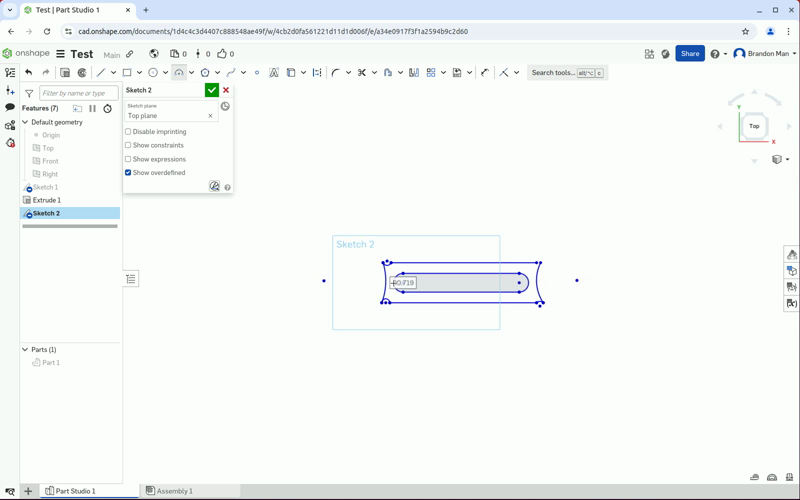
scroll(-6)
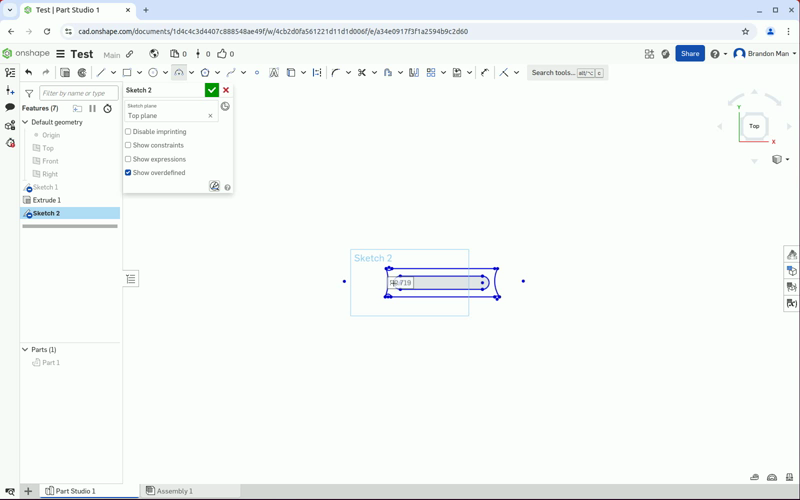
scroll(-6)
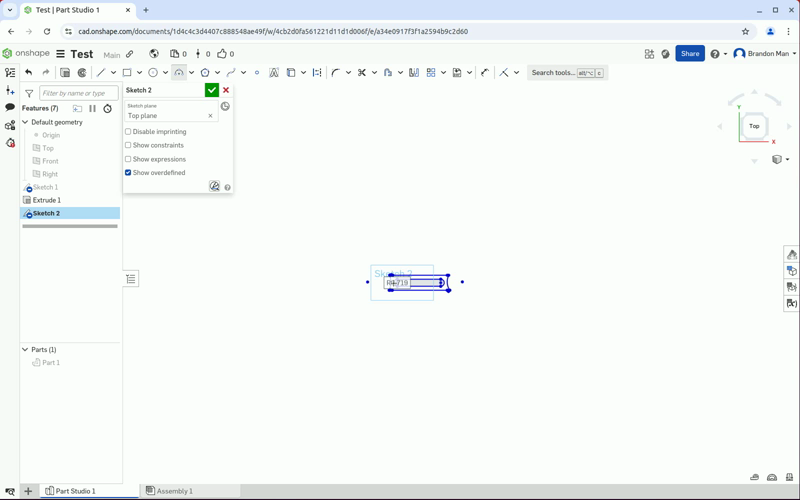
key_up(shift)
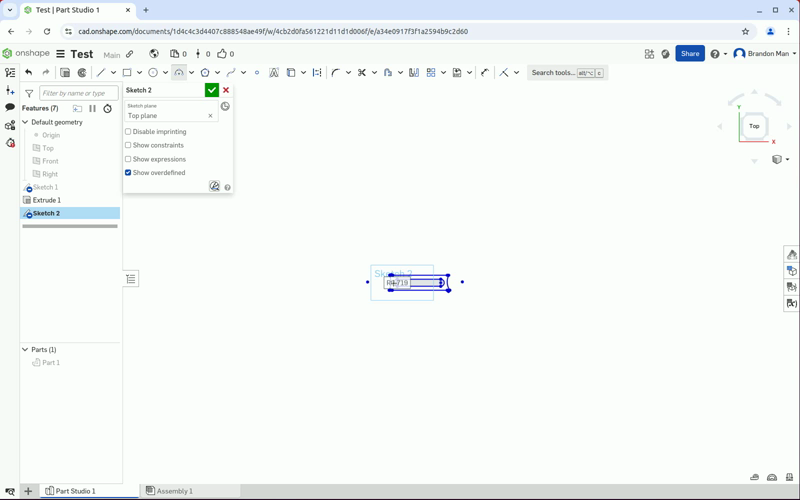
key(esc)
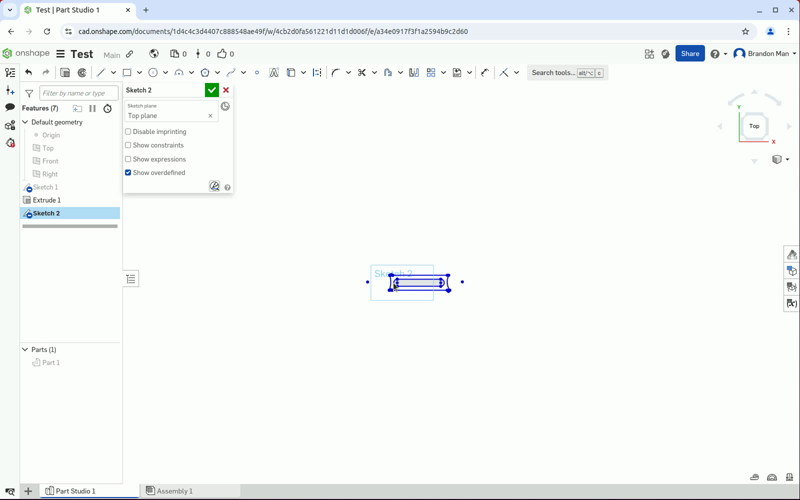
mouse_move(402, 276)
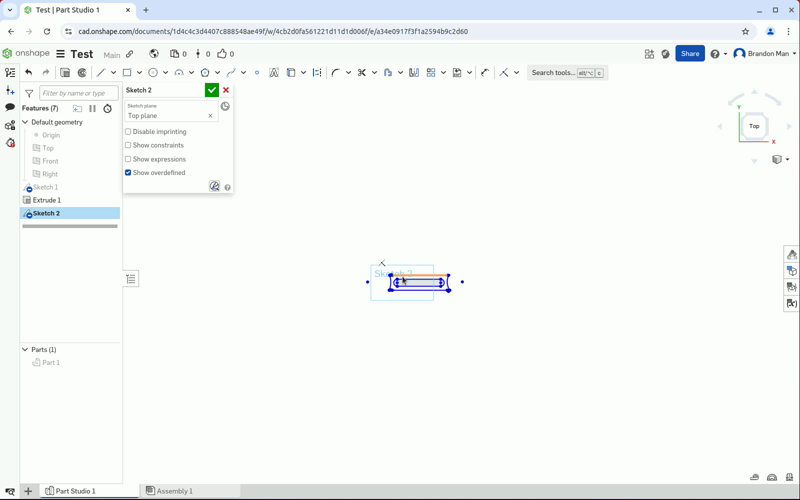
scroll(6)
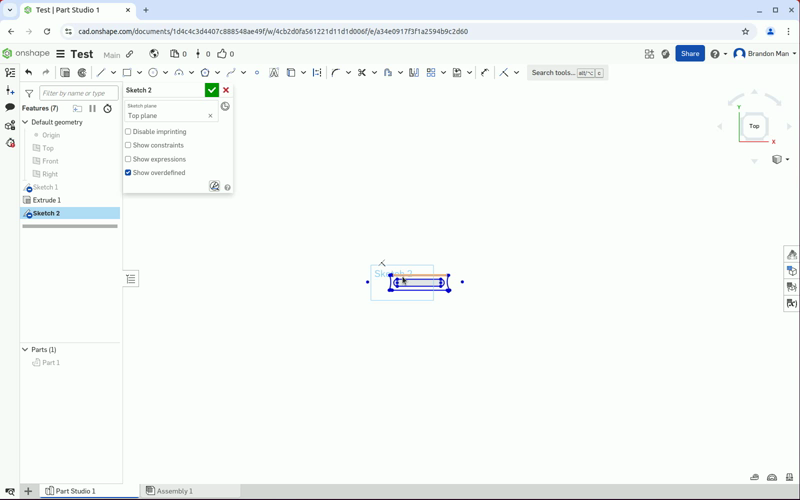
scroll(6)
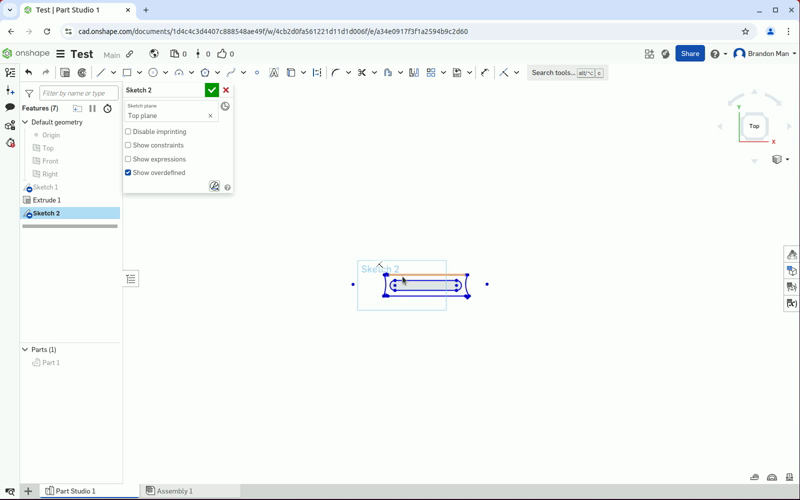
scroll(6)
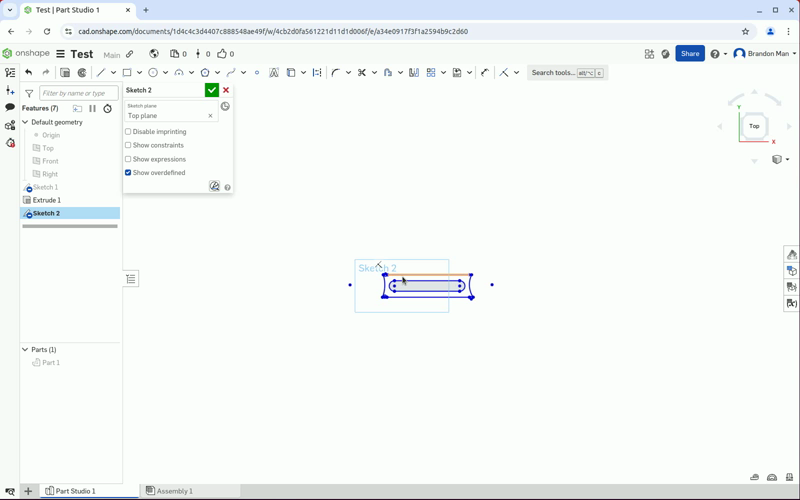
scroll(6)
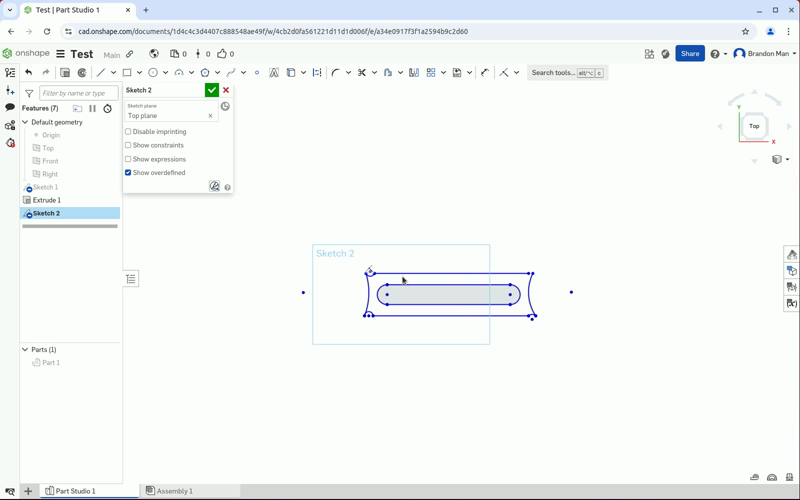
scroll(6)
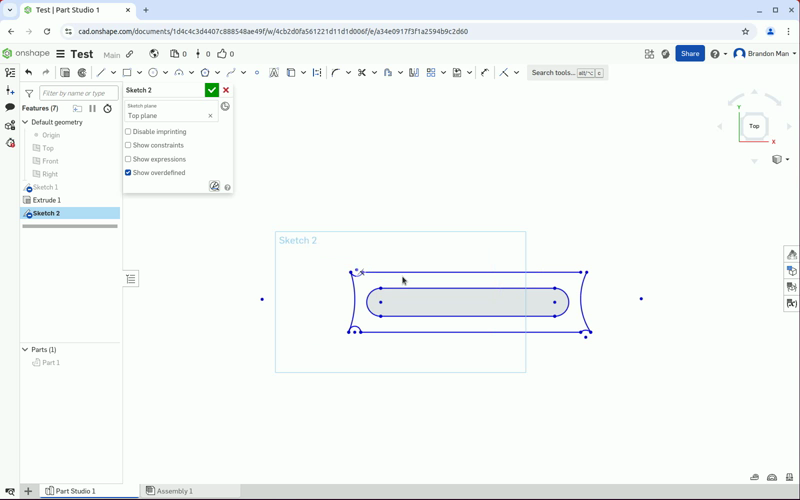
scroll(6)
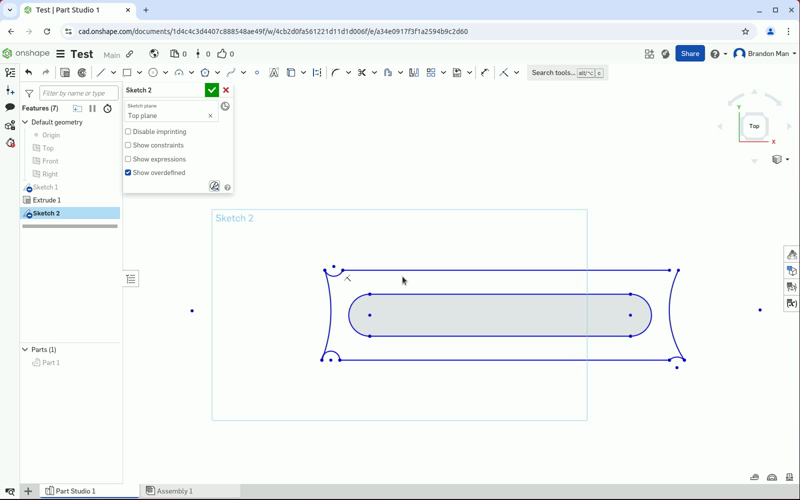
scroll(6)
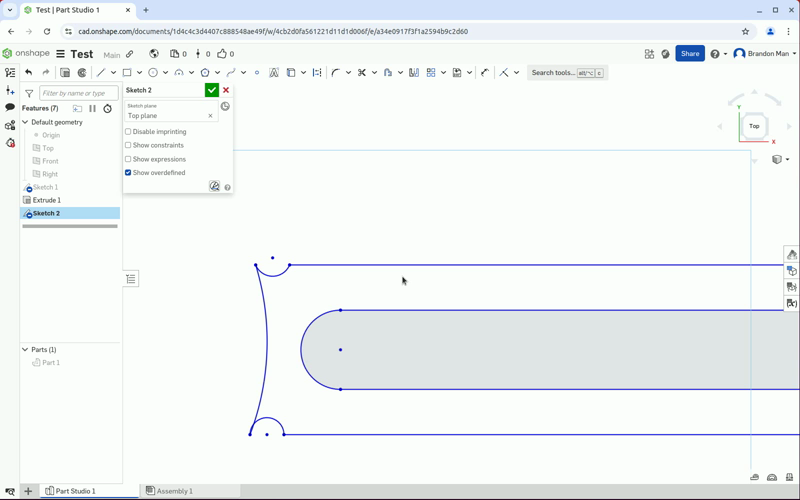
click(402, 276)
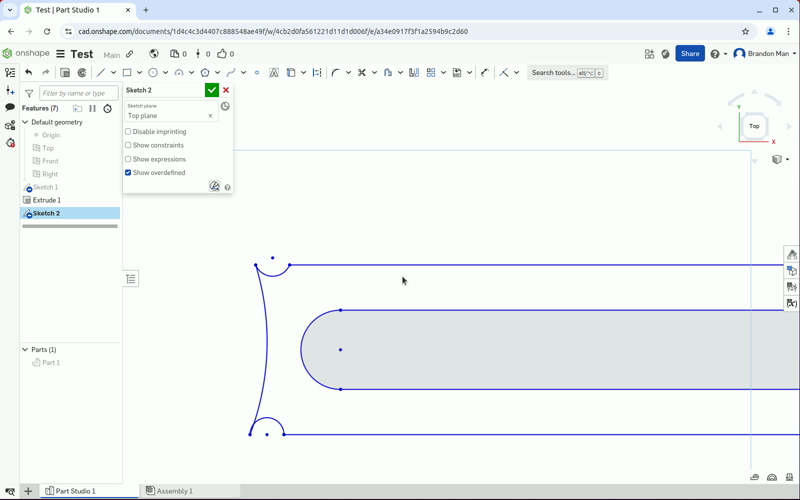
scroll(-6)
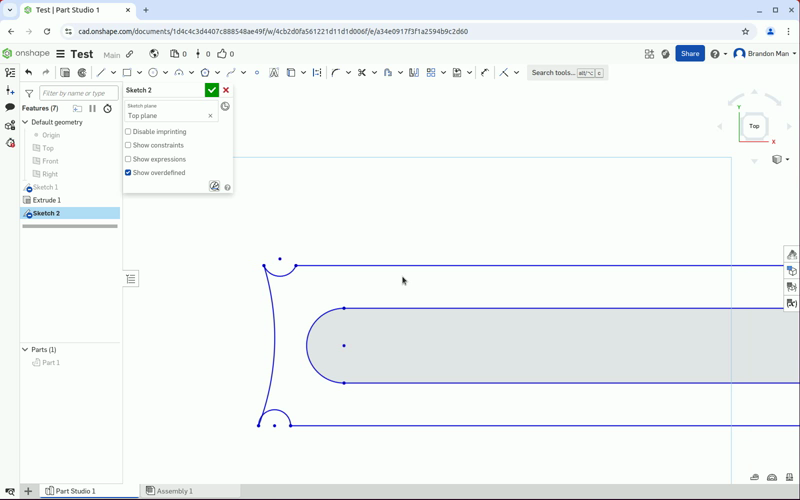
scroll(-6)
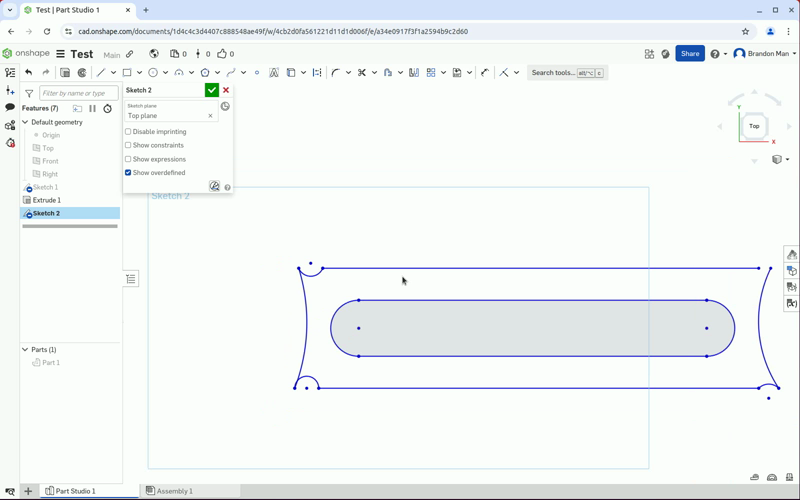
scroll(-6)
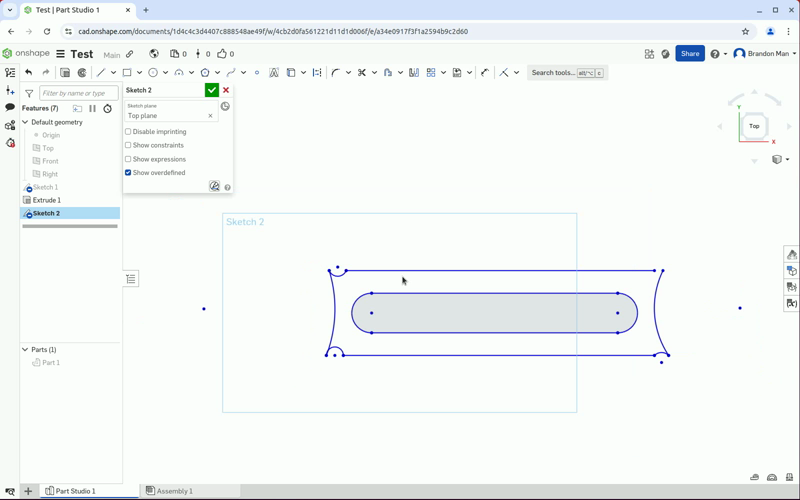
scroll(-6)
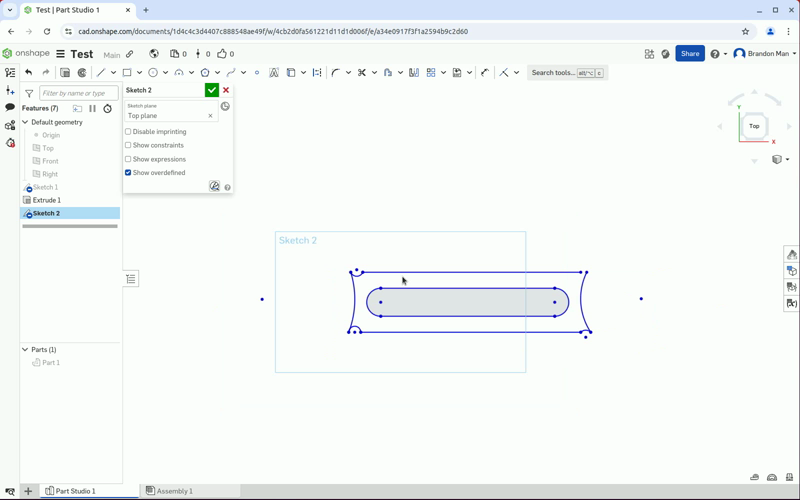
scroll(-6)
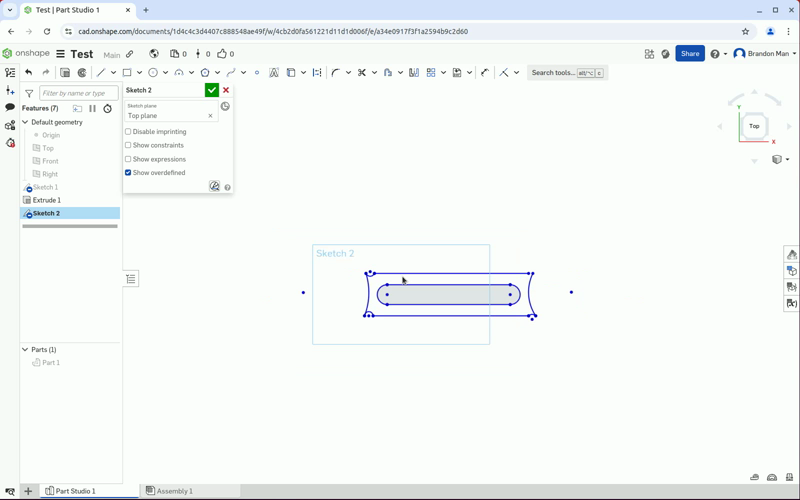
scroll(-6)
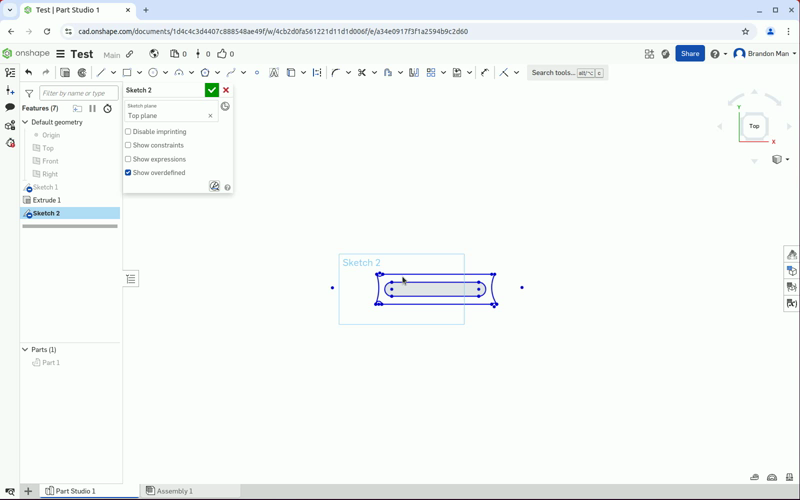
scroll(-6)
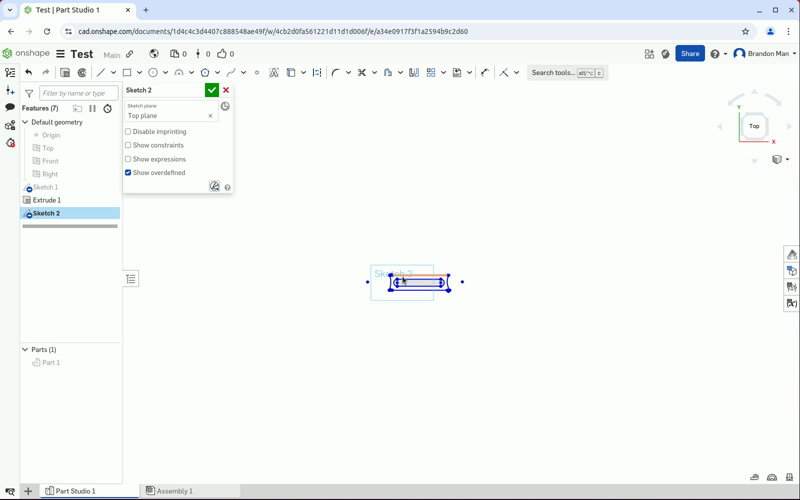
mouse_move(73, 352)
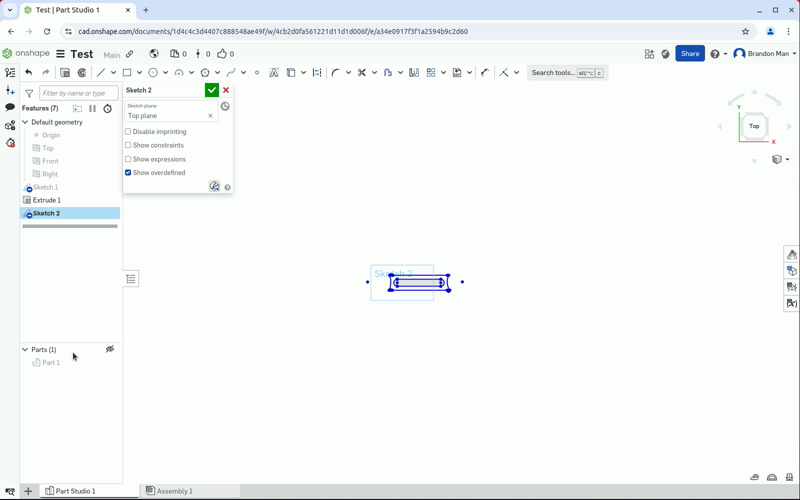
key(shift+y)
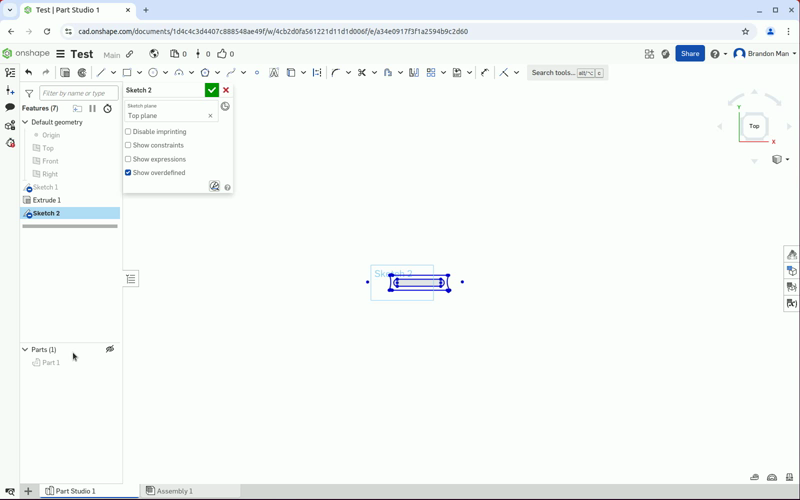
key(shift+e)
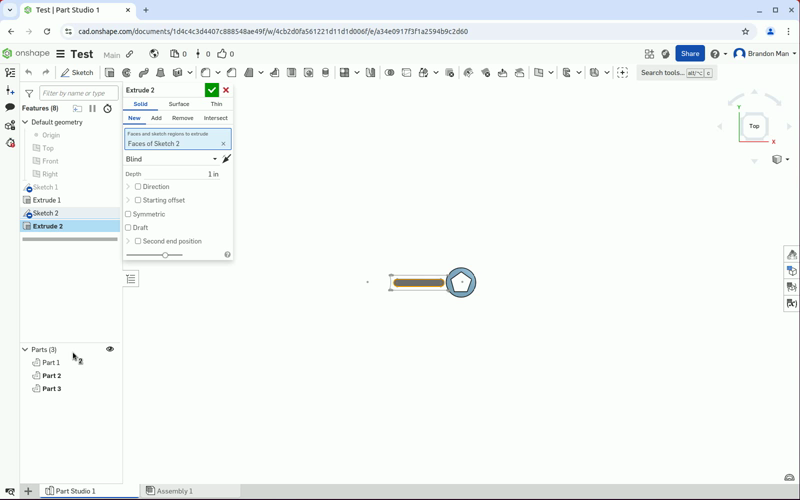
mouse_move(143, 106)
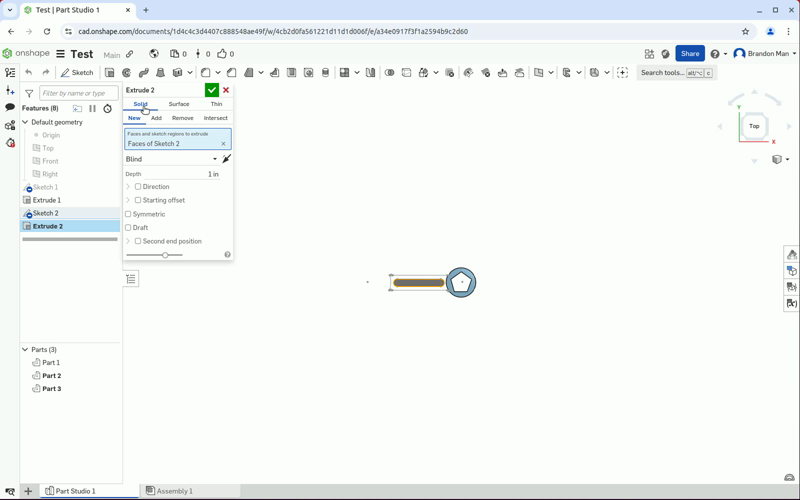
click(143, 106)
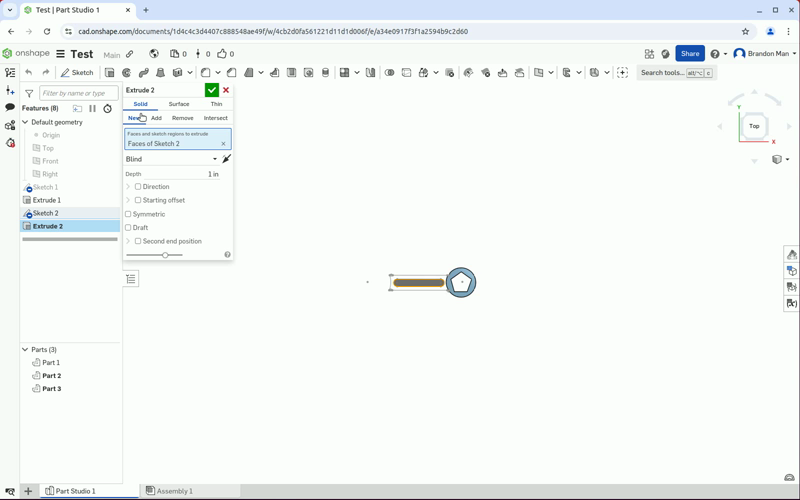
mouse_move(137, 120)
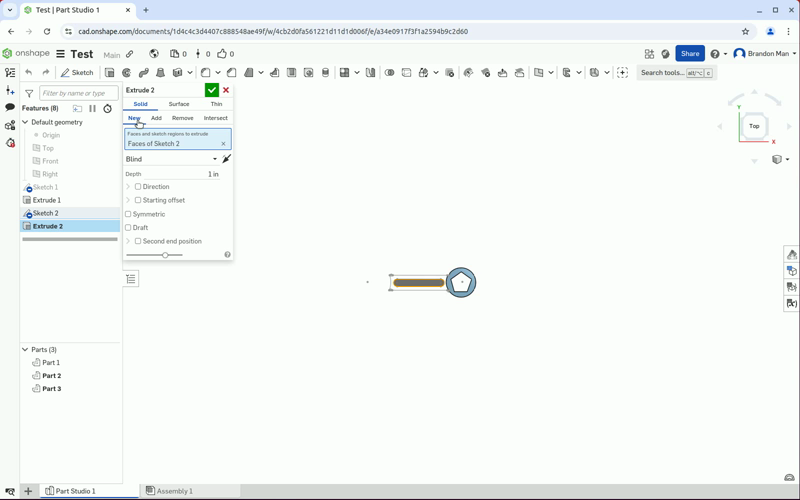
click(137, 120)
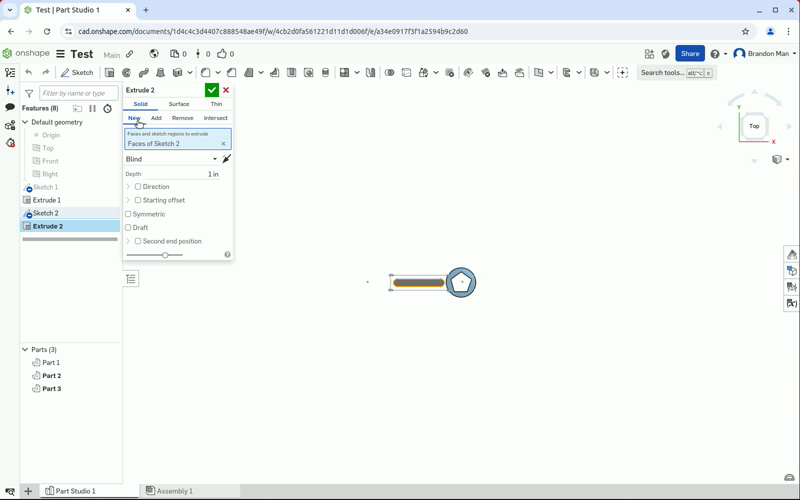
key(tab, 4)
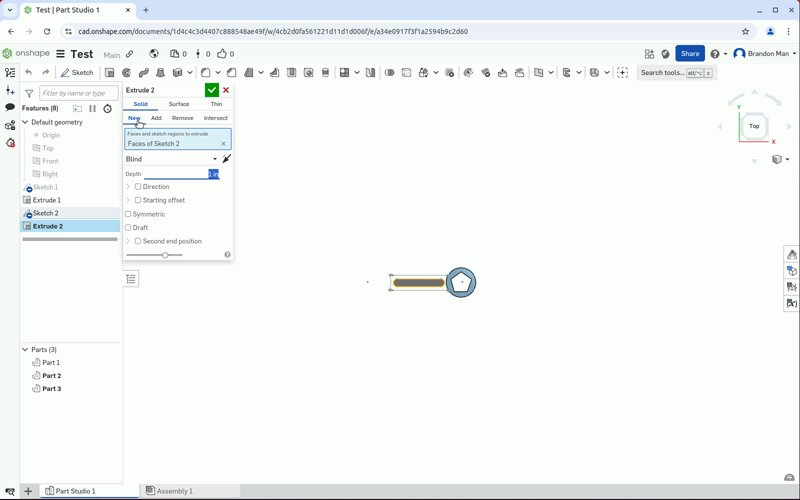
text(3.611)
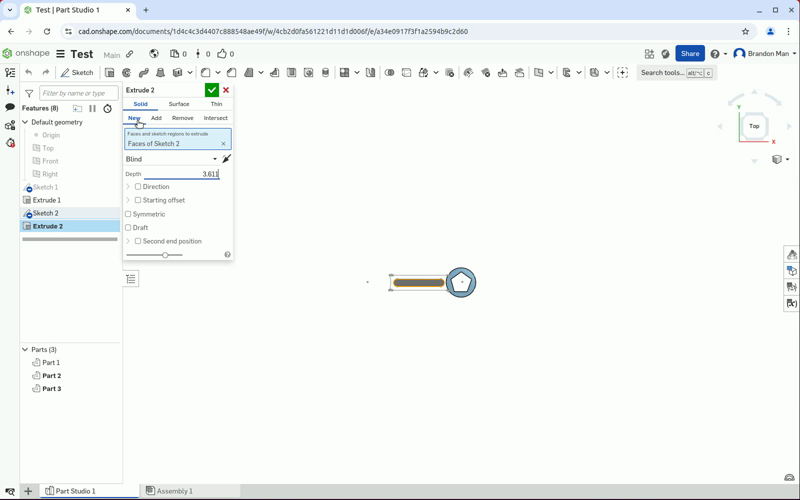
key(enter)
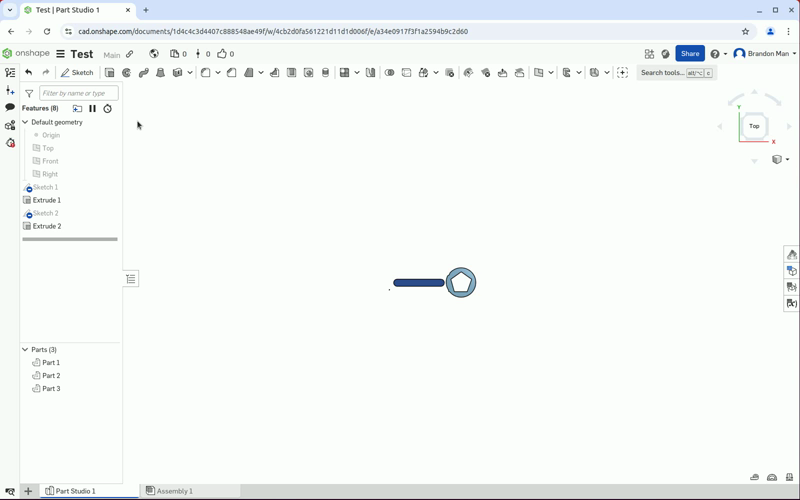
key(shift+h)
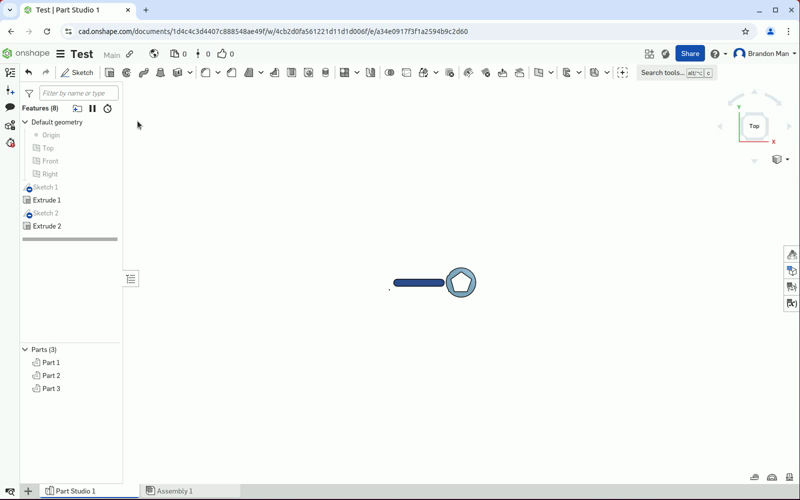
key(shift+h)
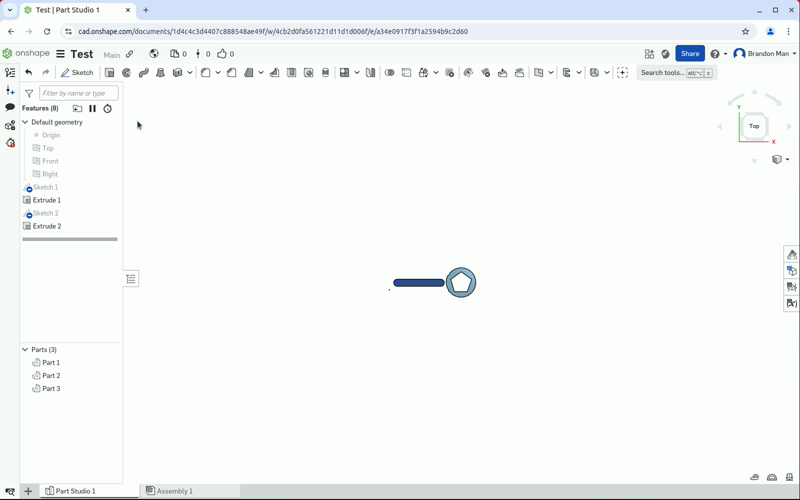
mouse_move(73, 189)
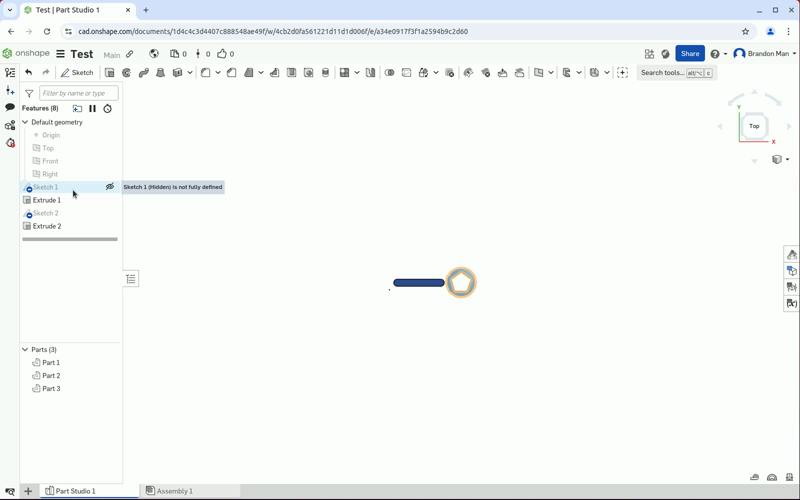
click(73, 189)
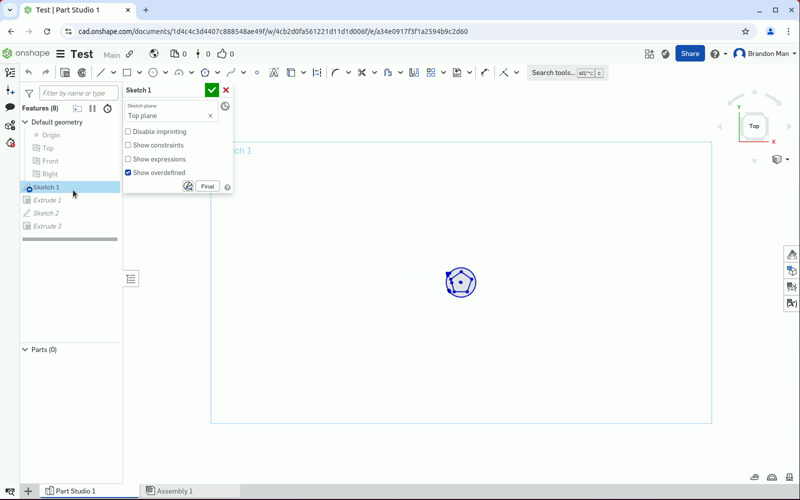
mouse_move(229, 92)
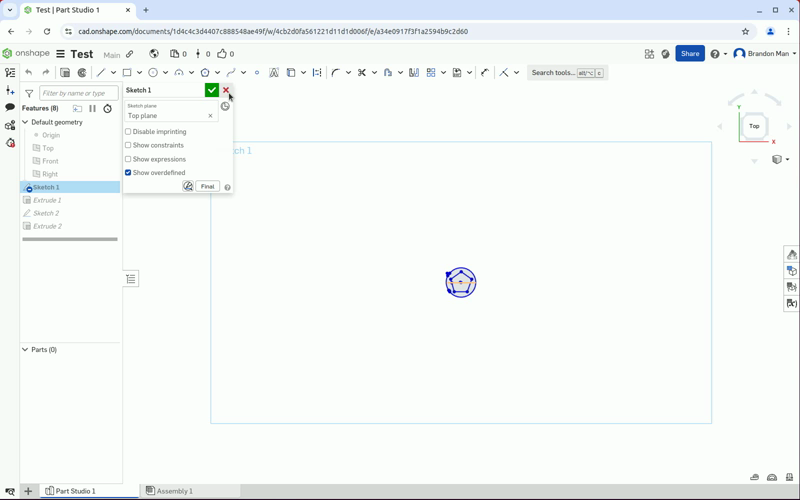
click(229, 92)
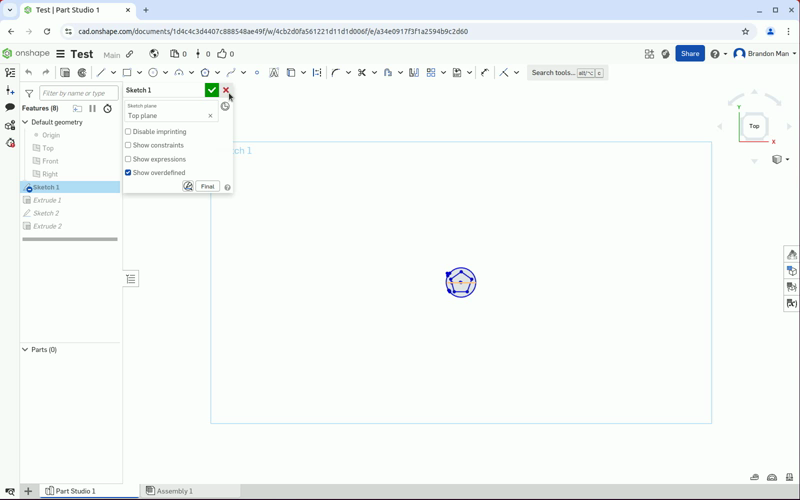
key(shift+s)
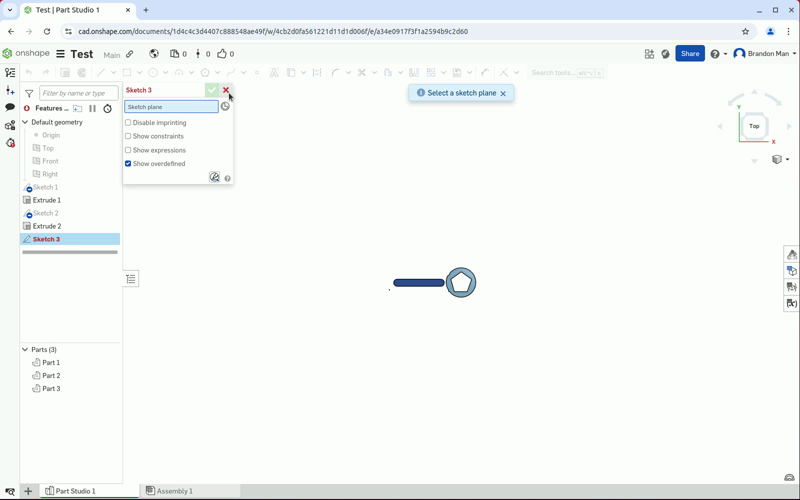
mouse_move(73, 150)
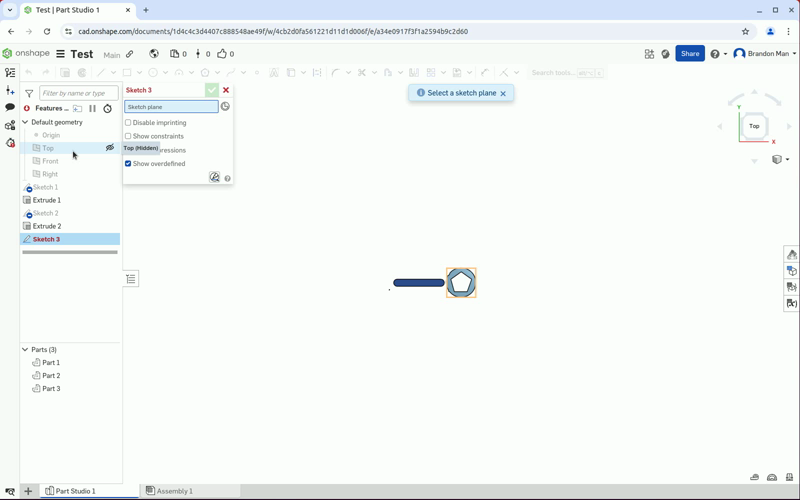
click(73, 150)
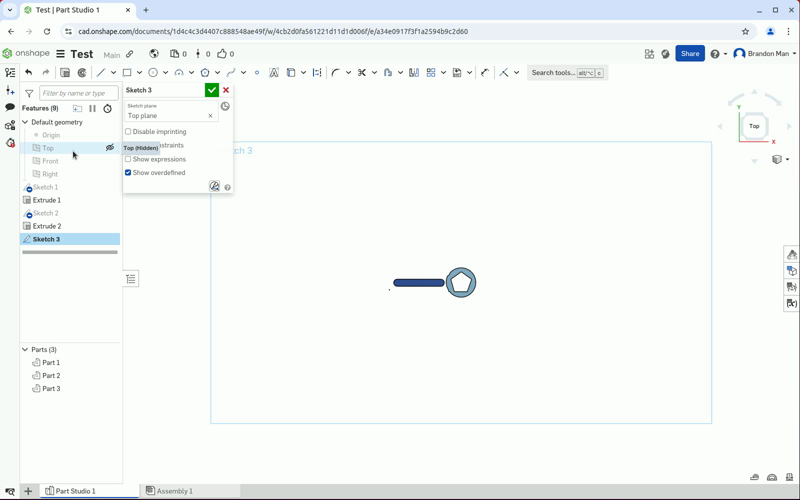
mouse_move(73, 352)
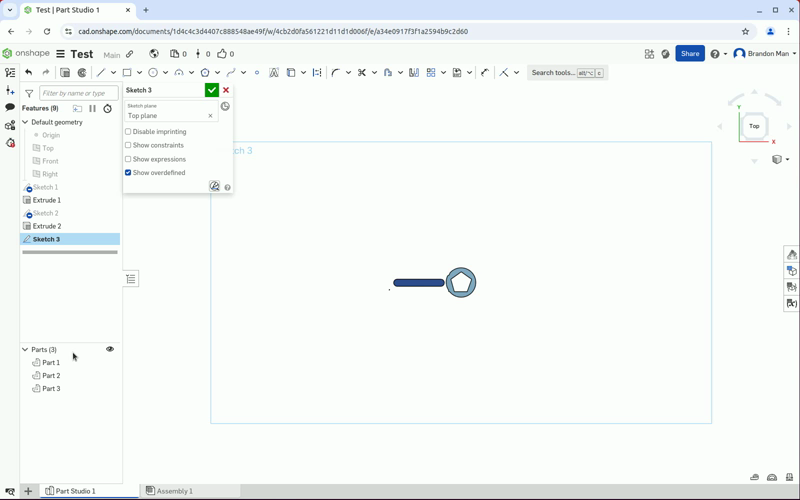
key(y)
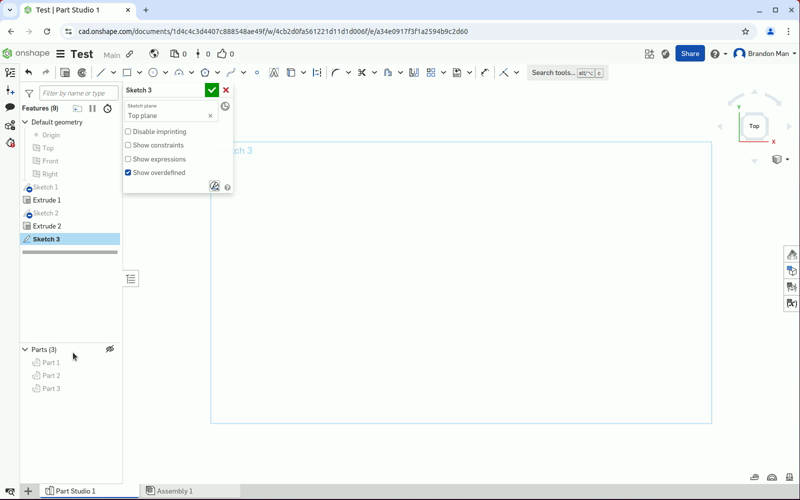
key(a)
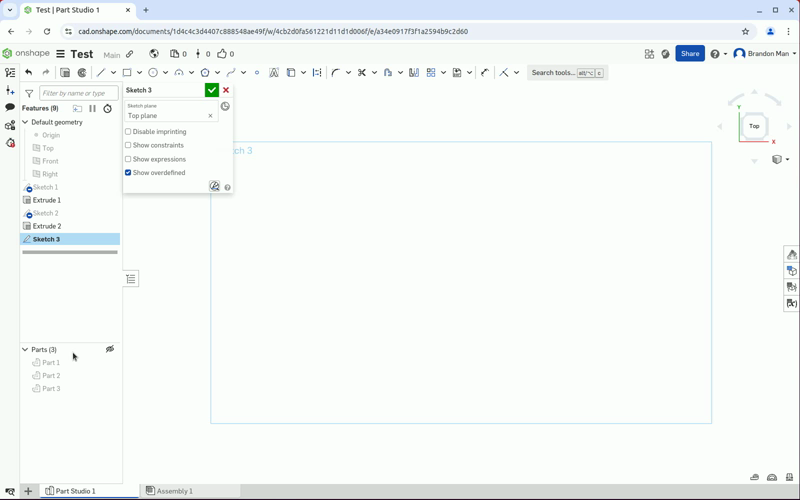
key_down(shift)
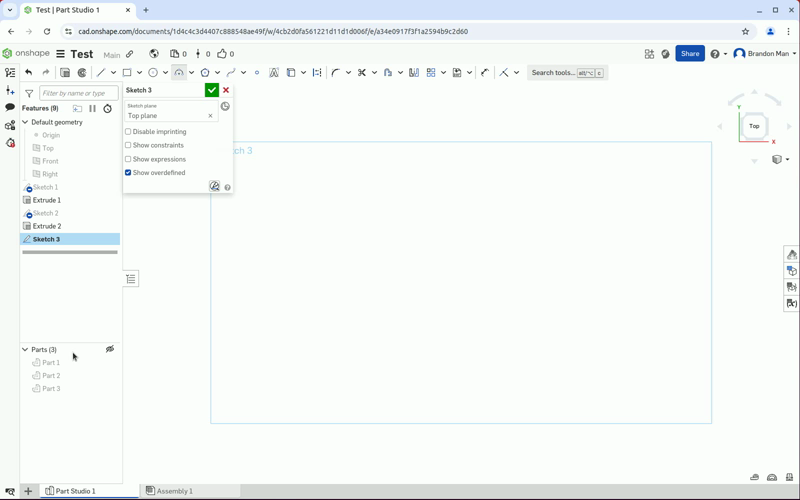
mouse_move(388, 293)
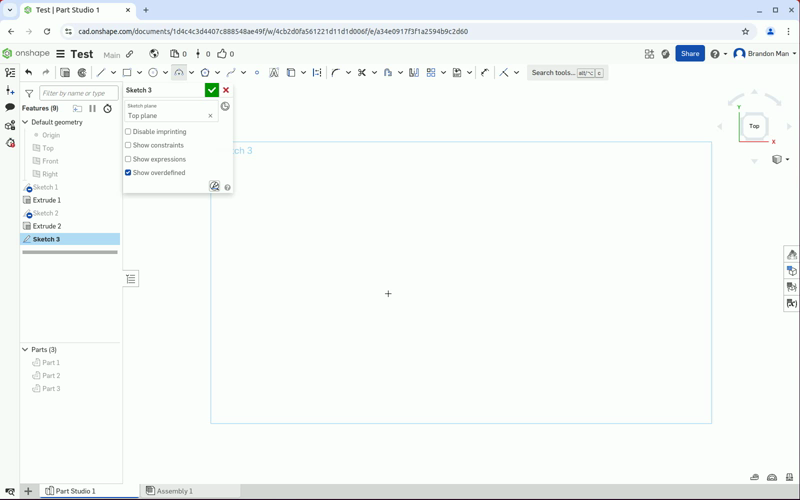
click(388, 293)
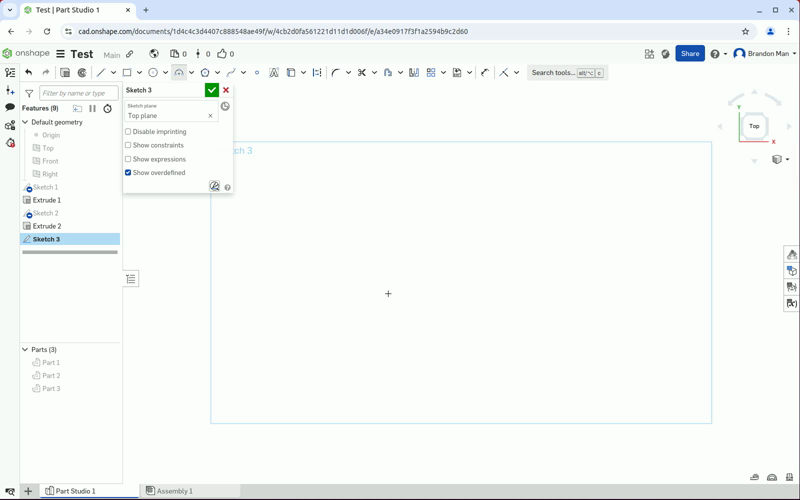
key_up(shift)
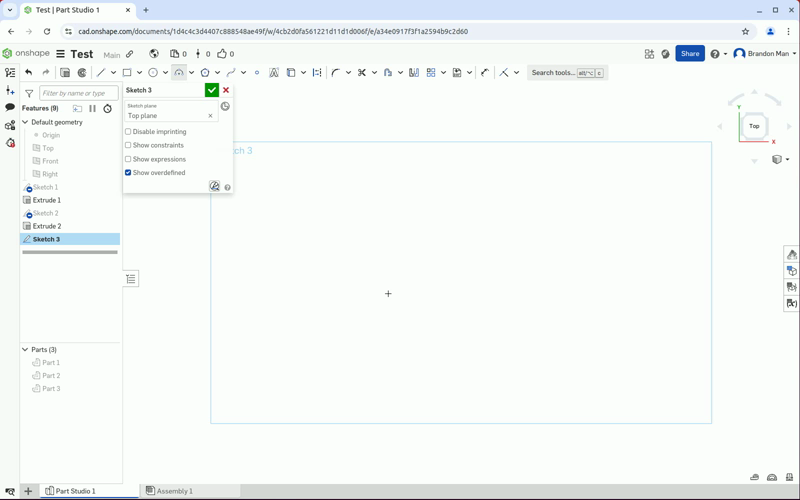
key_down(shift)
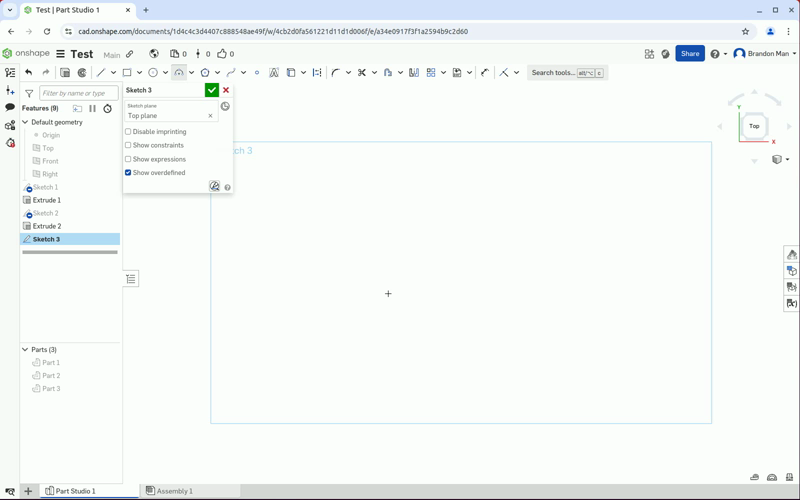
mouse_move(389, 290)
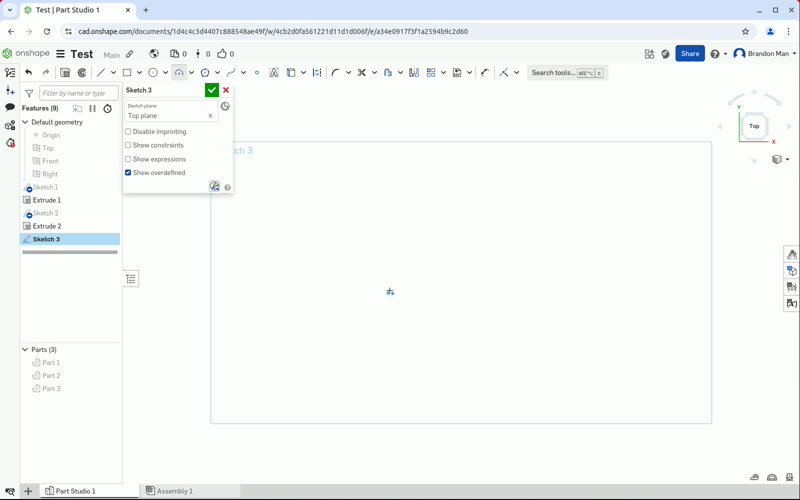
scroll(6)
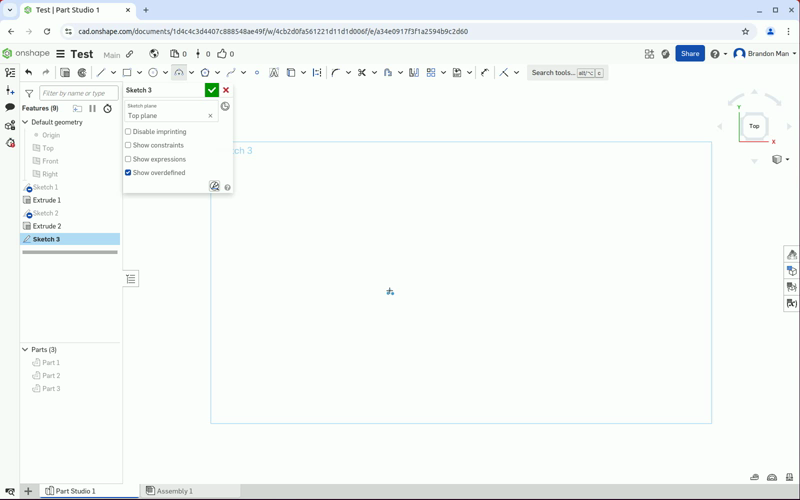
scroll(6)
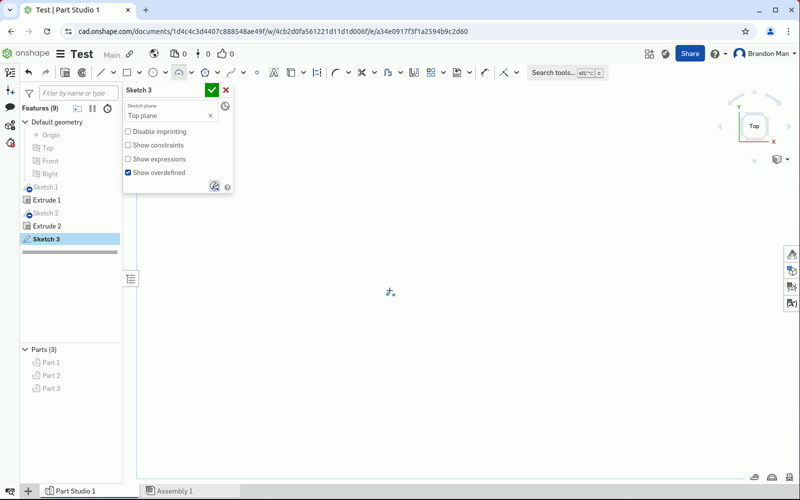
scroll(6)
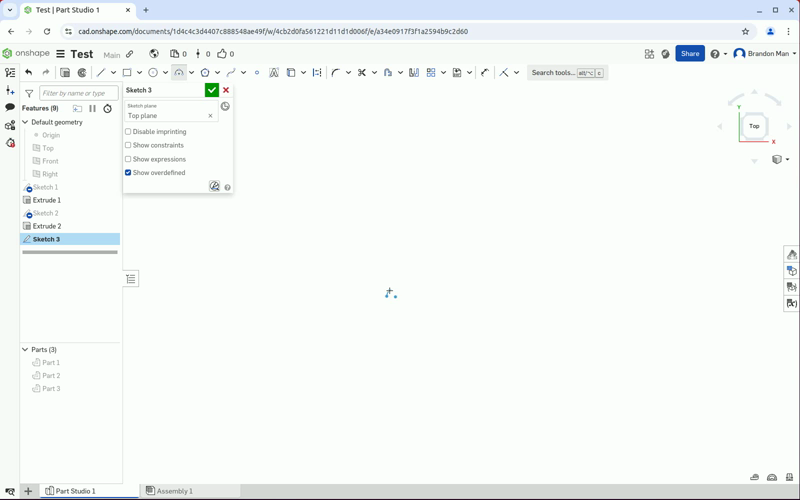
scroll(6)
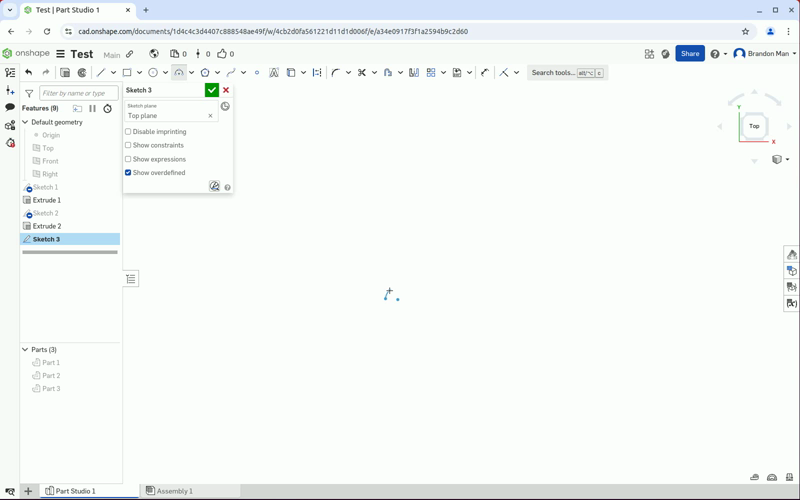
scroll(6)
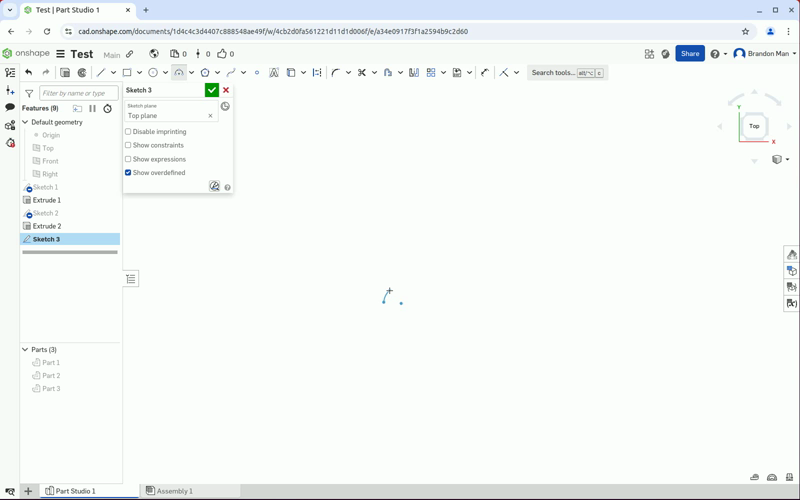
scroll(6)
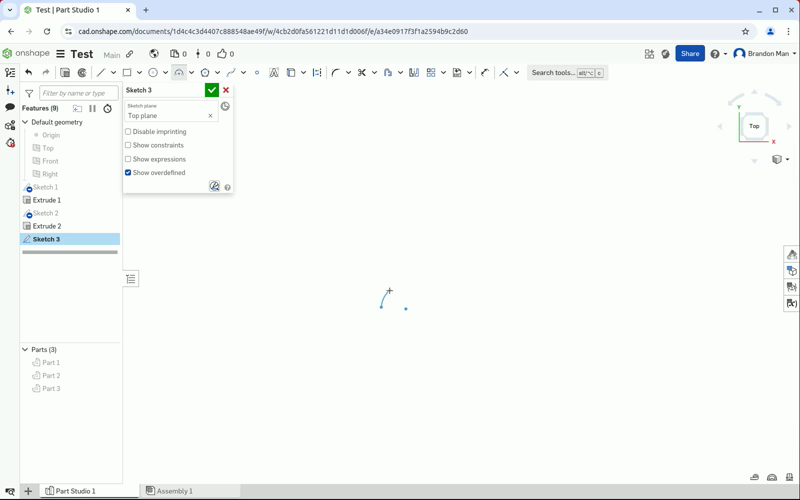
scroll(6)
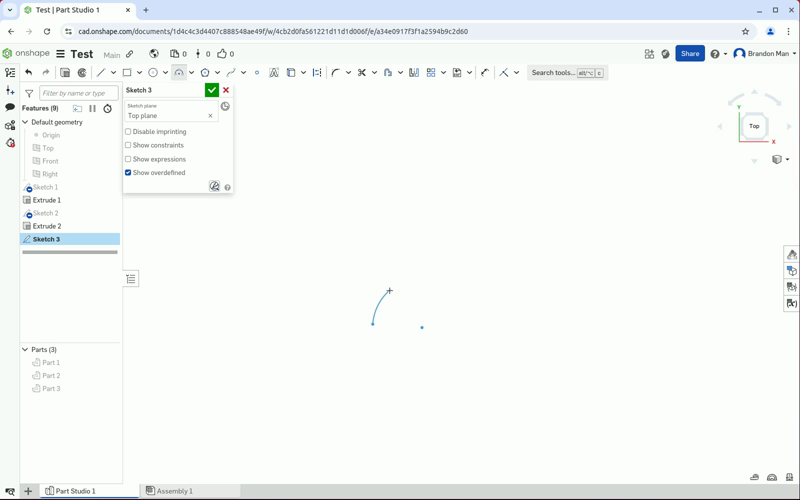
click(389, 290)
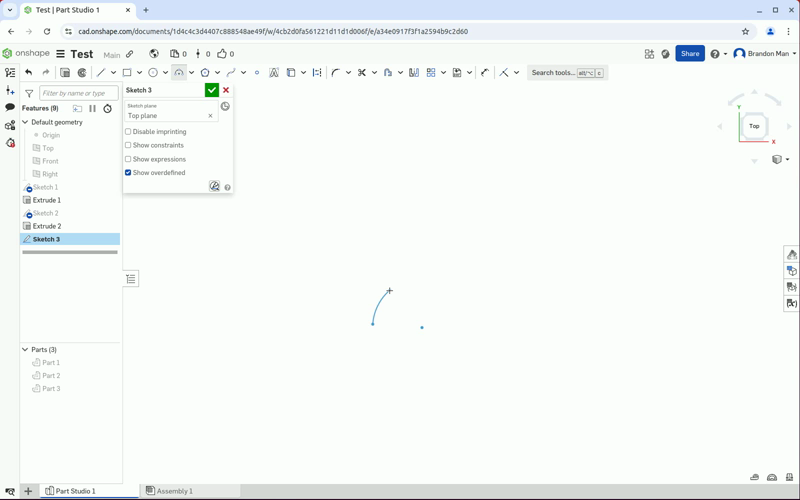
scroll(-6)
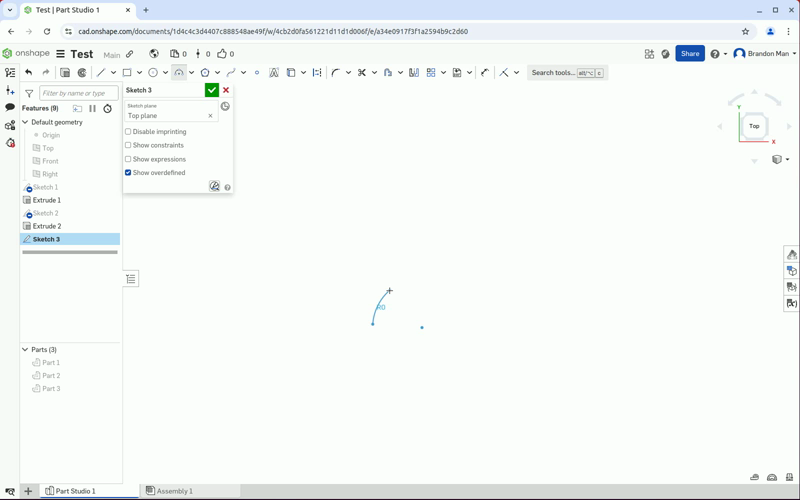
scroll(-6)
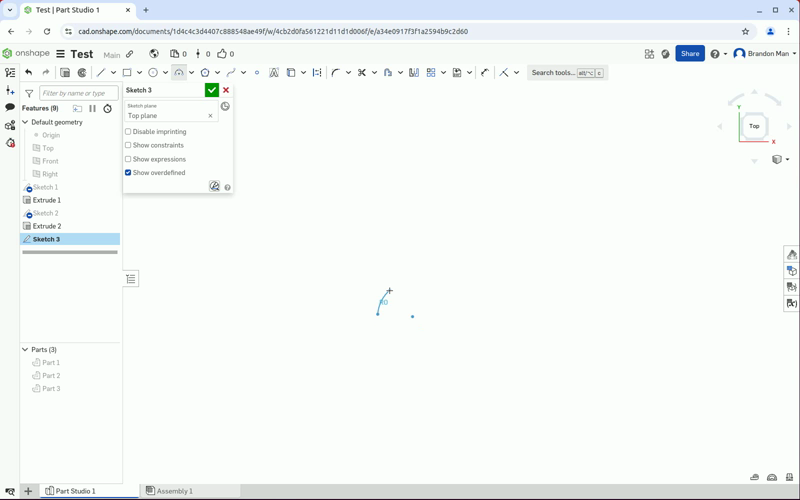
scroll(-6)
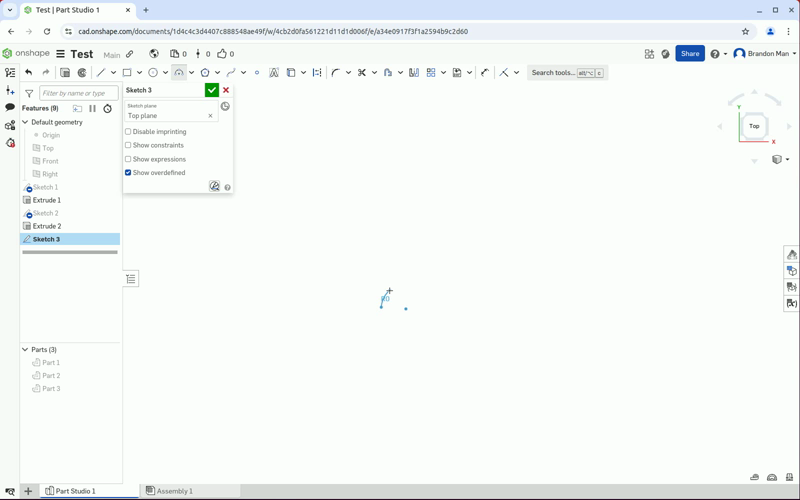
scroll(-6)
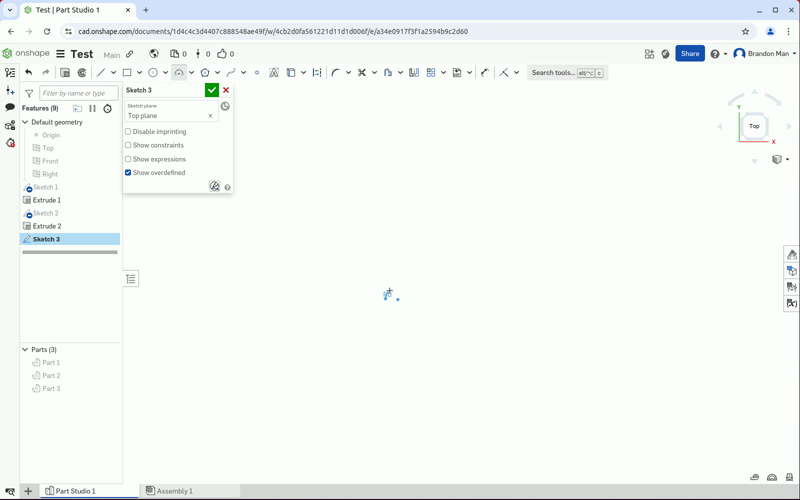
scroll(-6)
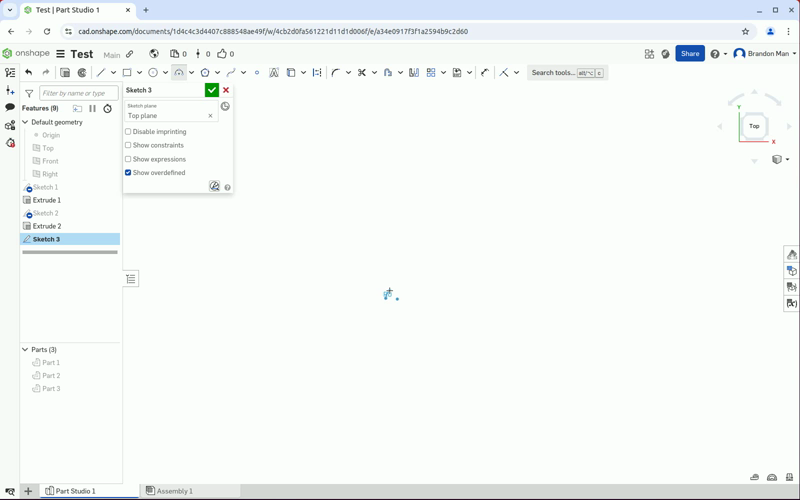
scroll(-6)
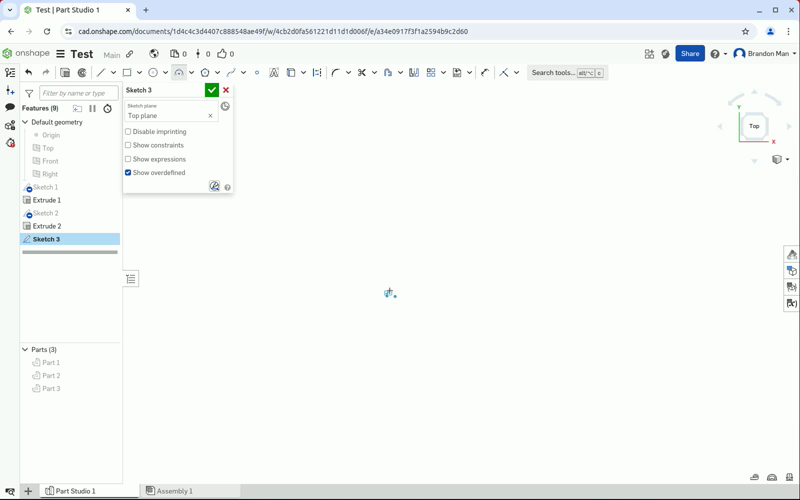
scroll(-6)
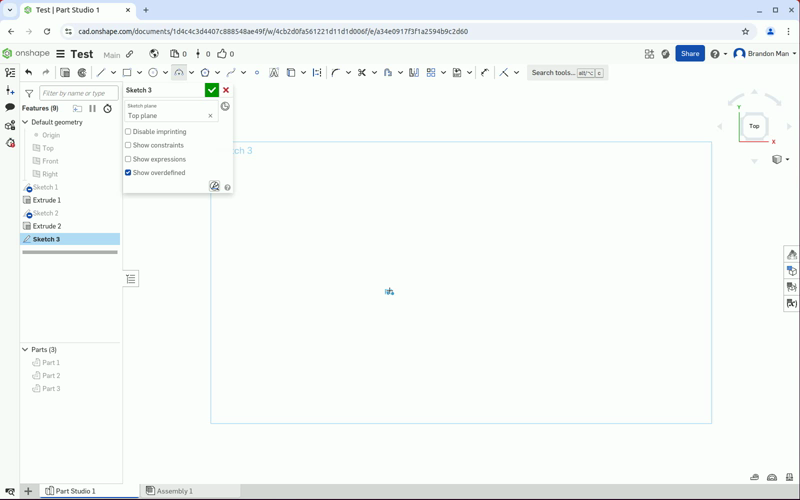
mouse_move(387, 291)
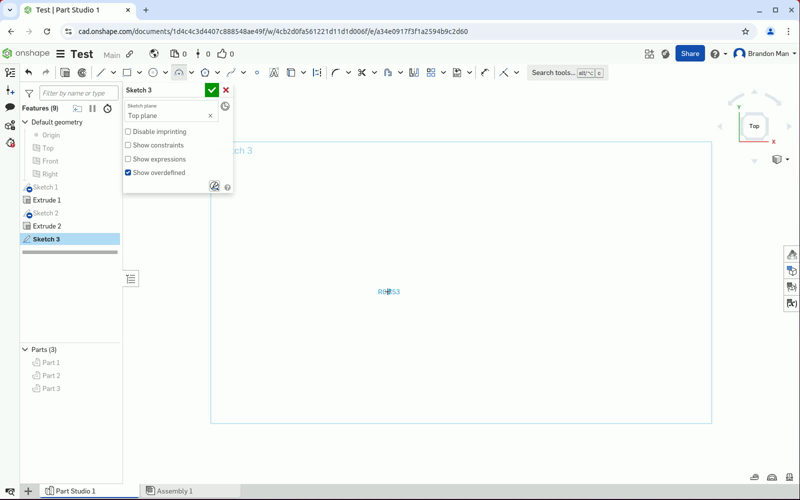
scroll(6)
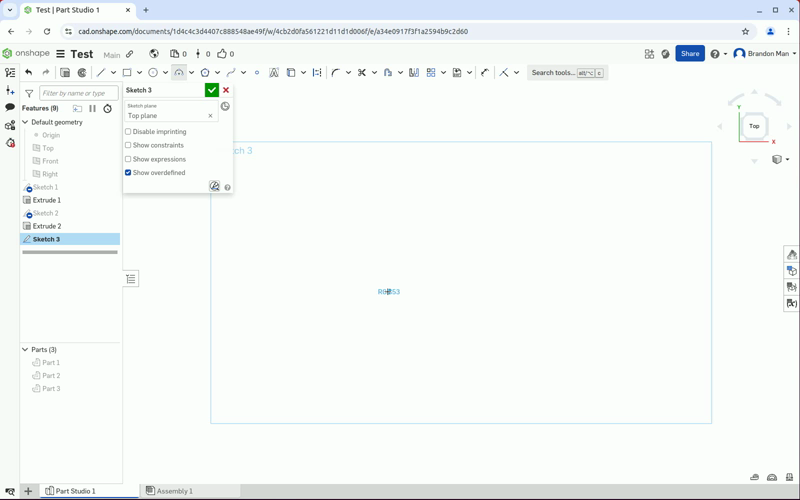
scroll(6)
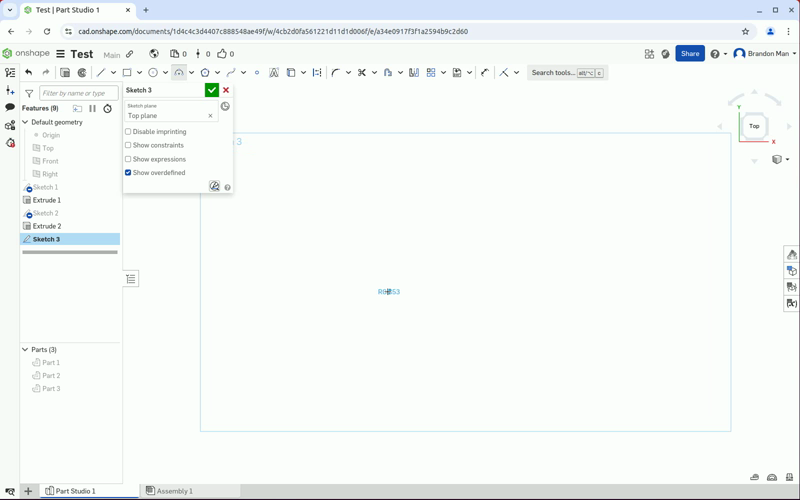
scroll(6)
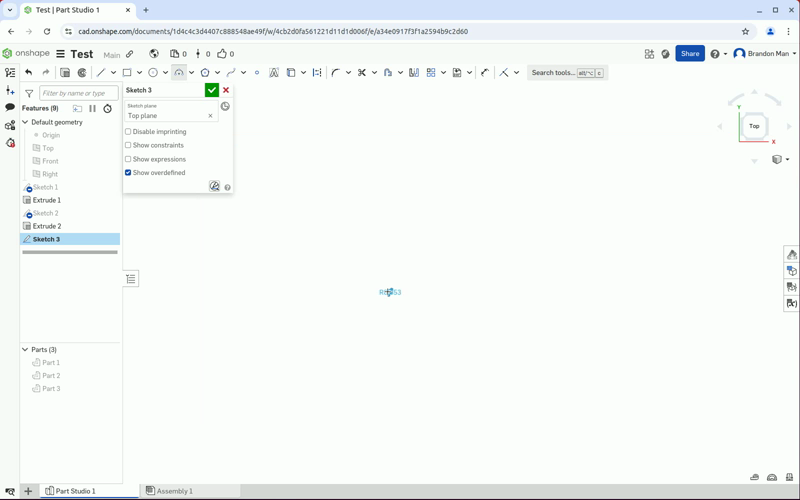
scroll(6)
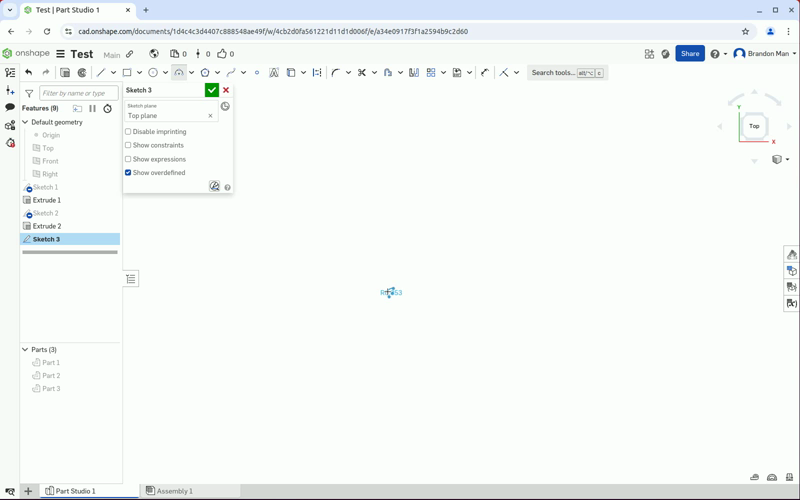
scroll(6)
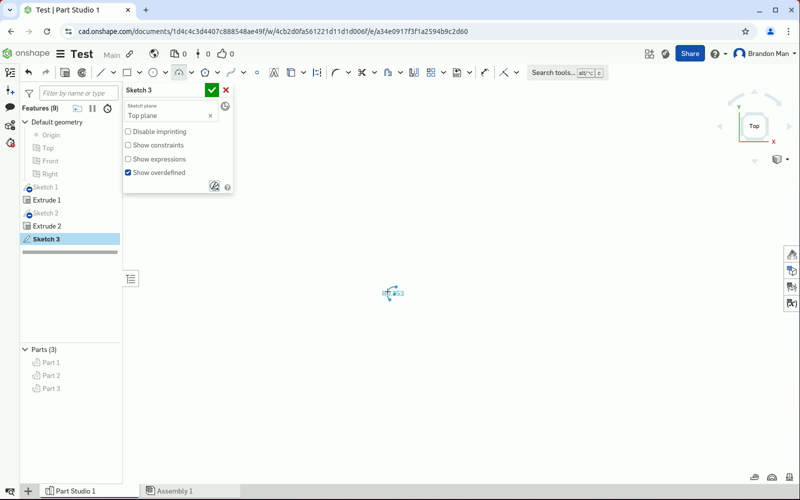
scroll(6)
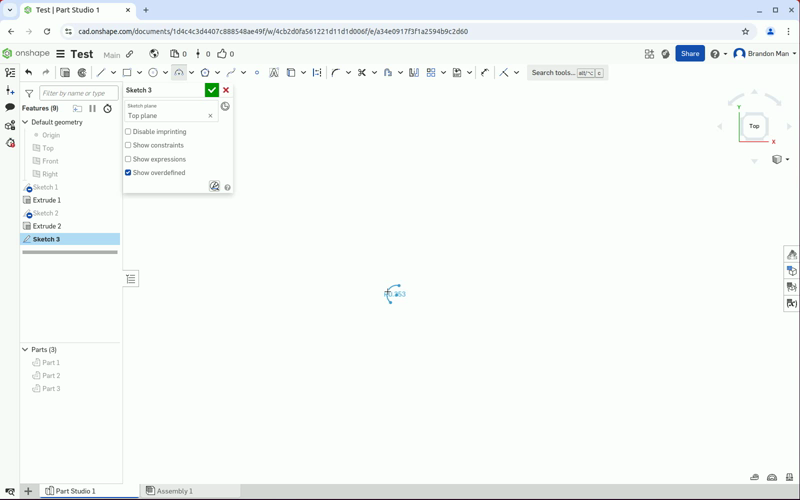
scroll(6)
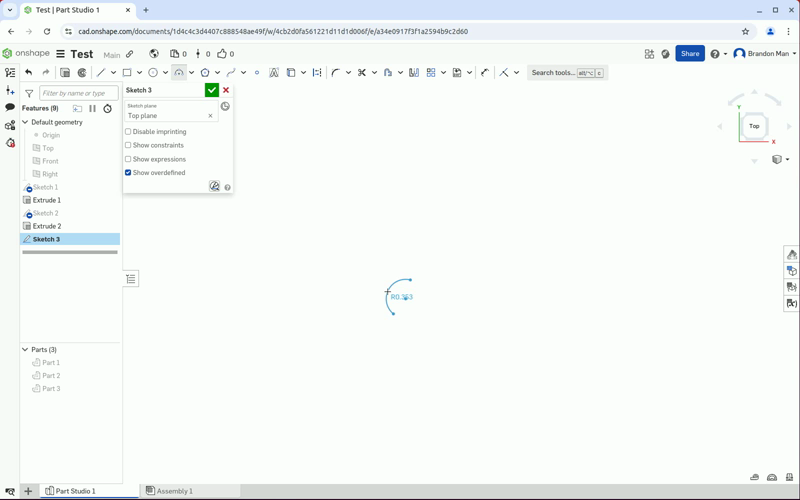
click(387, 291)
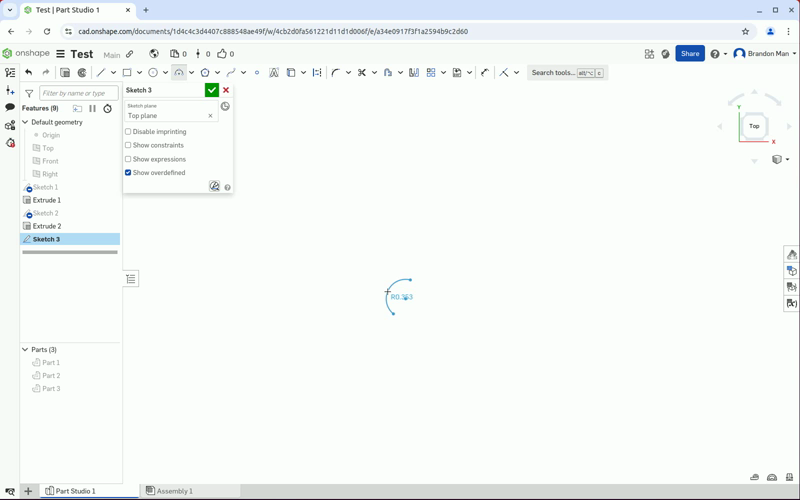
scroll(-6)
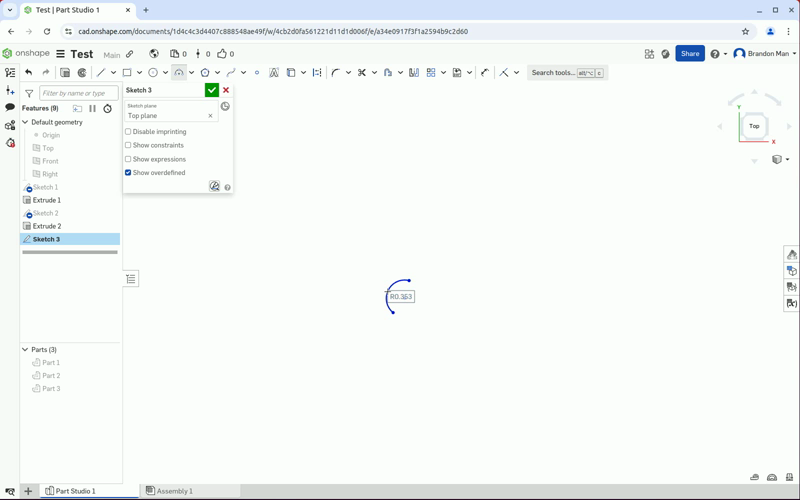
scroll(-6)
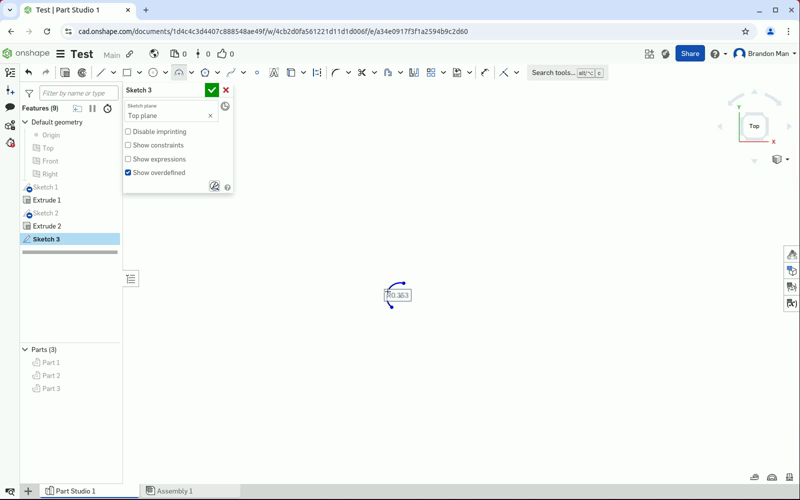
scroll(-6)
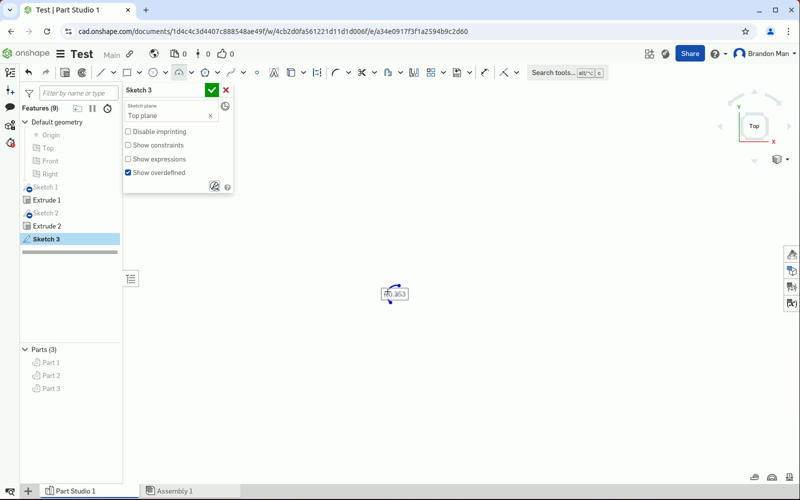
scroll(-6)
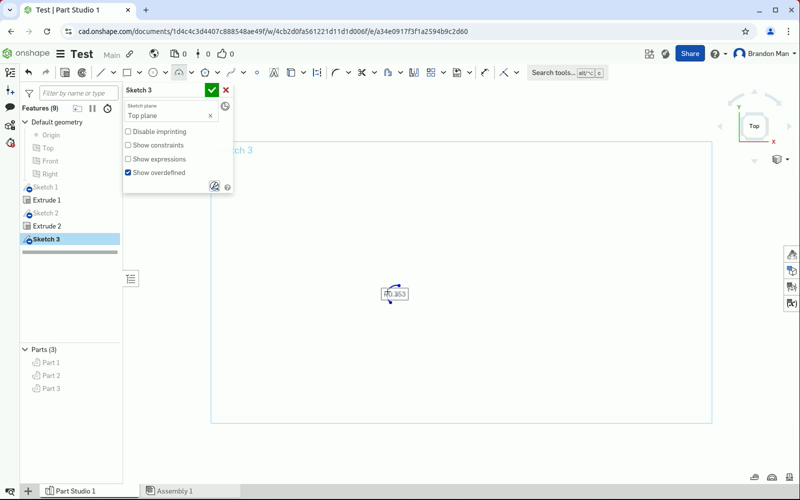
scroll(-6)
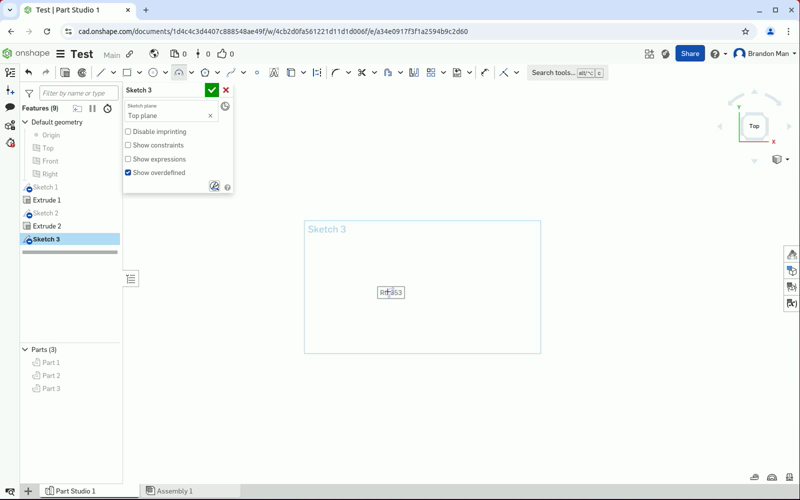
scroll(-6)
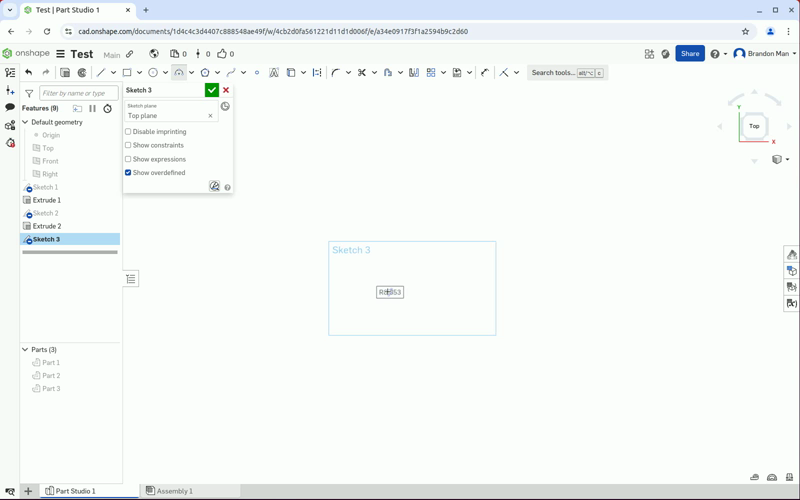
scroll(-6)
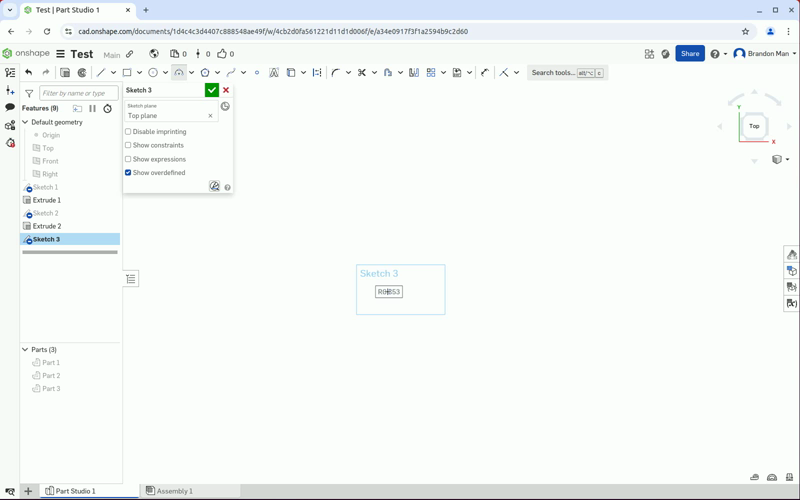
key_up(shift)
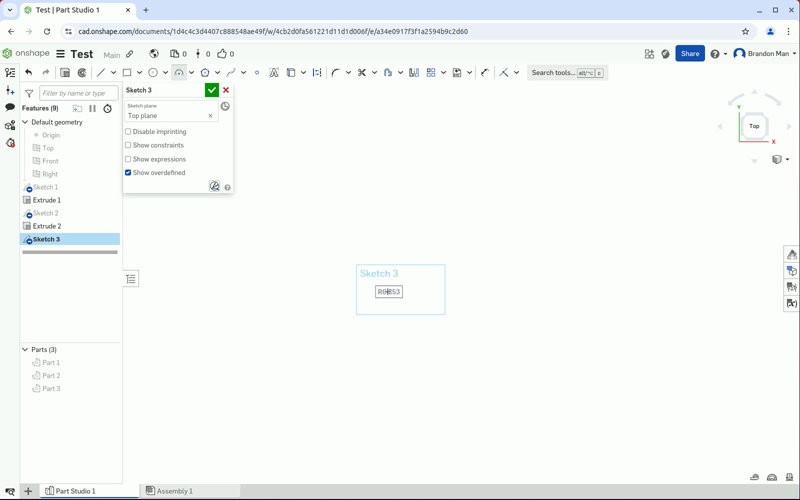
mouse_move(389, 290)
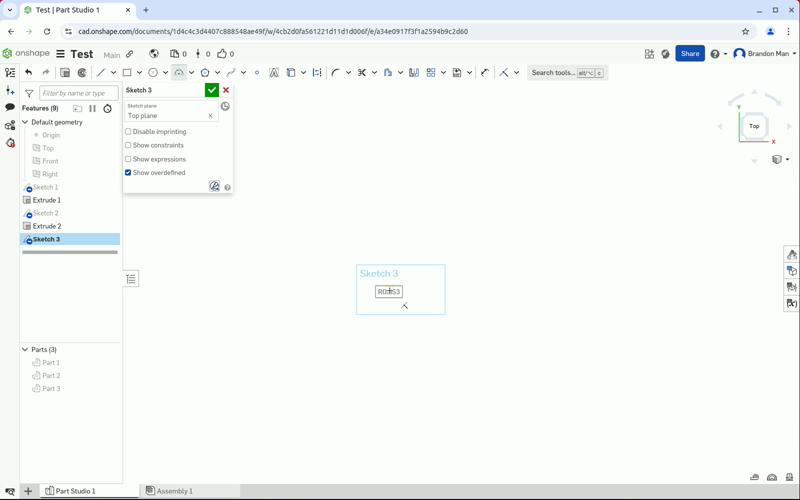
scroll(6)
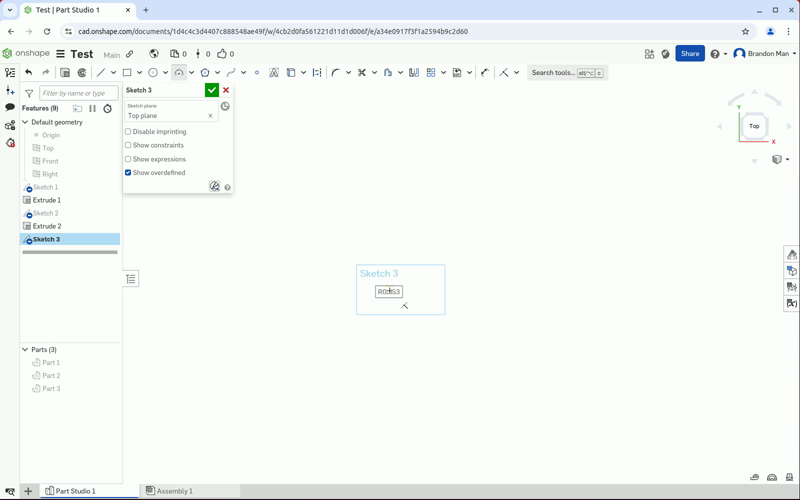
scroll(6)
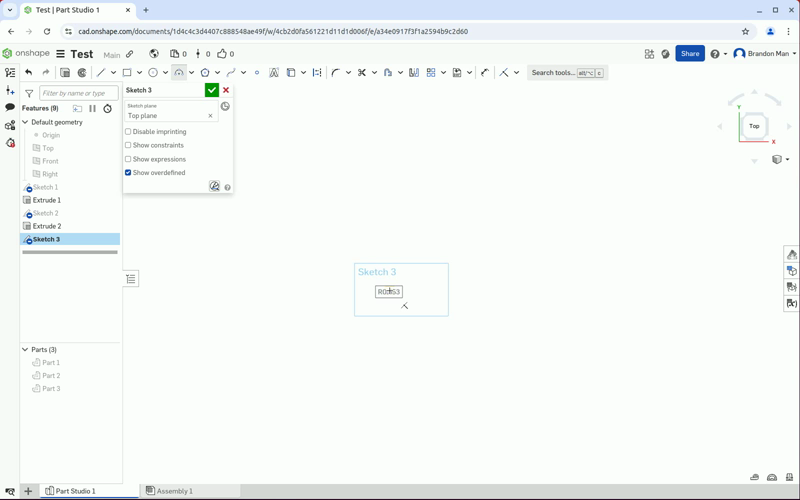
scroll(6)
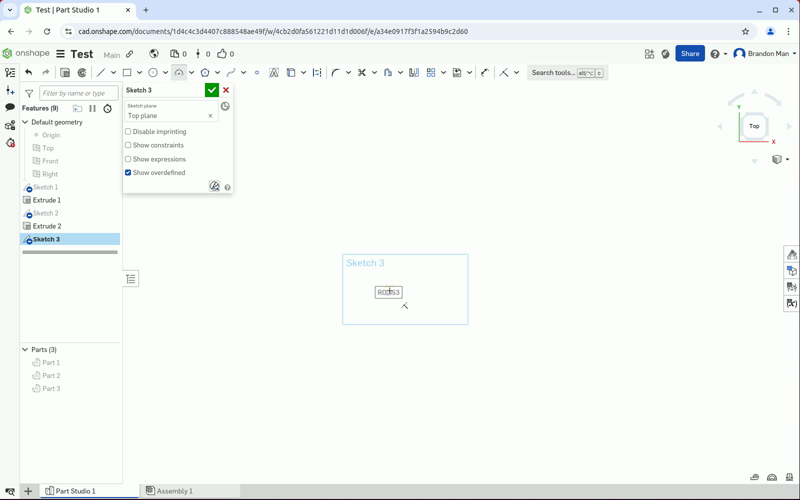
scroll(6)
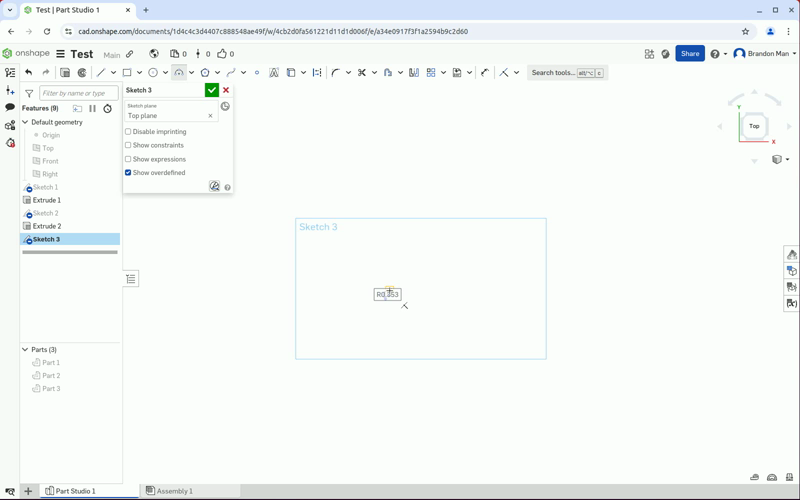
scroll(6)
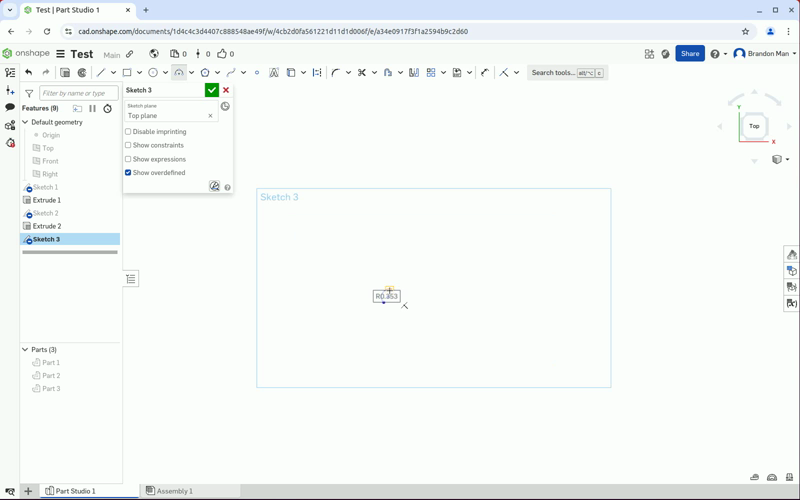
scroll(6)
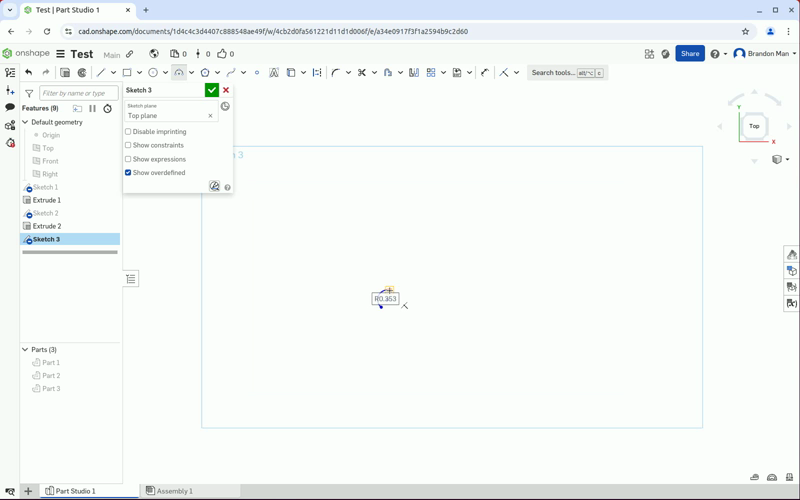
scroll(6)
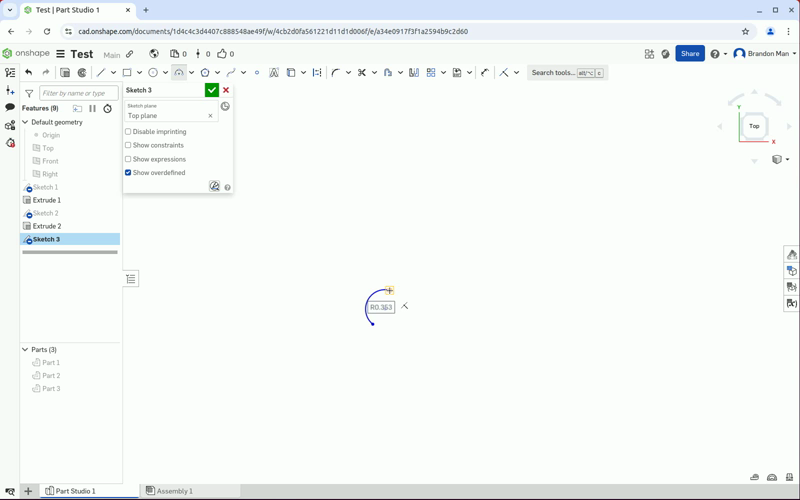
click(389, 290)
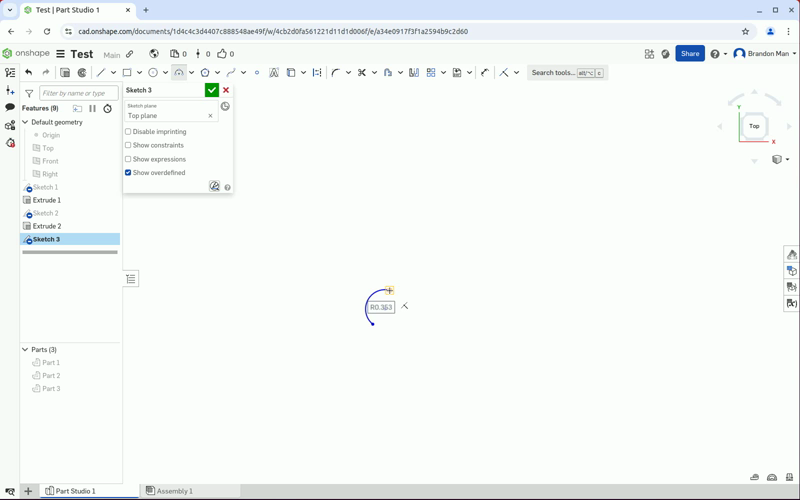
scroll(-6)
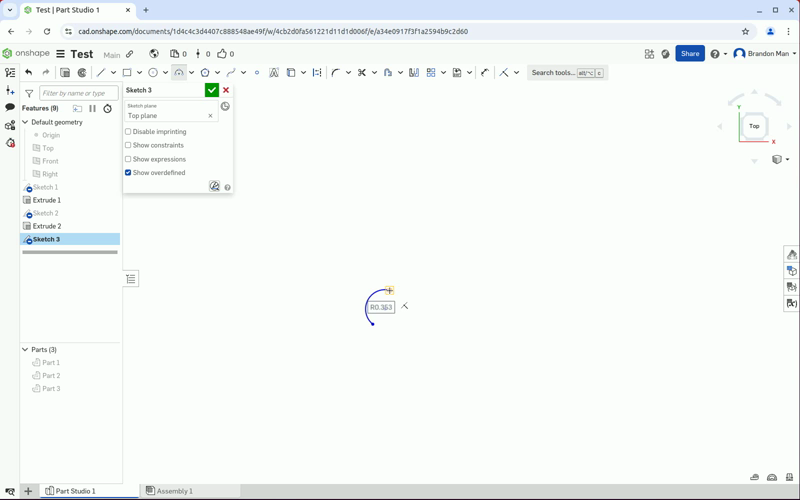
scroll(-6)
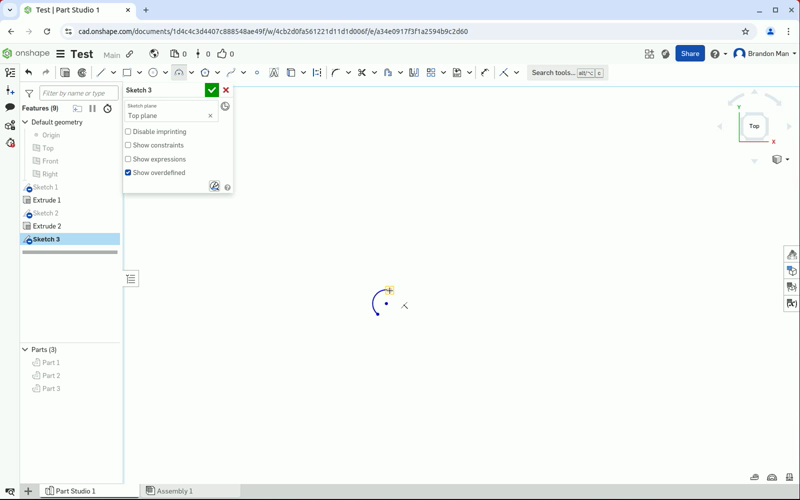
scroll(-6)
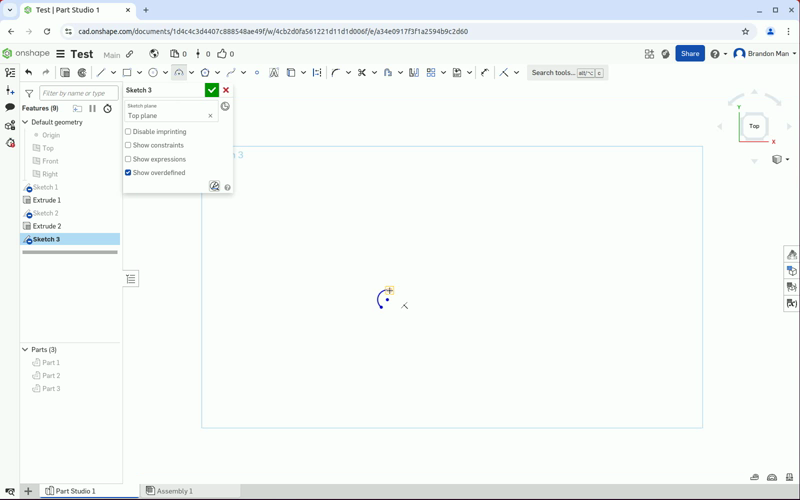
scroll(-6)
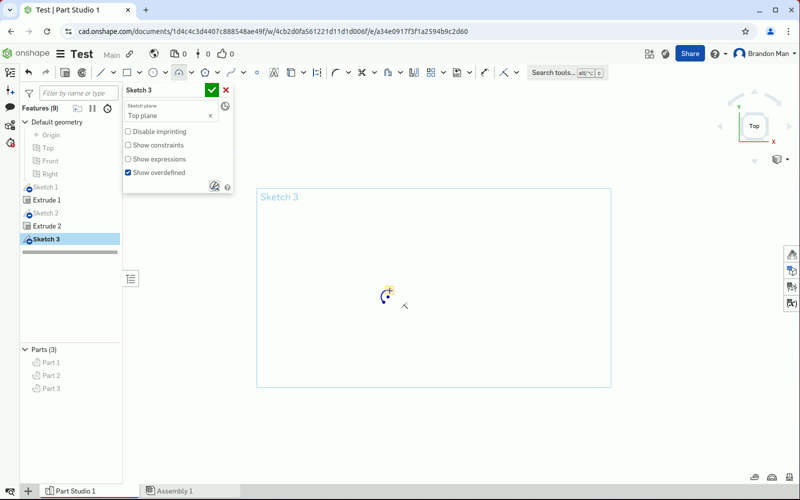
scroll(-6)
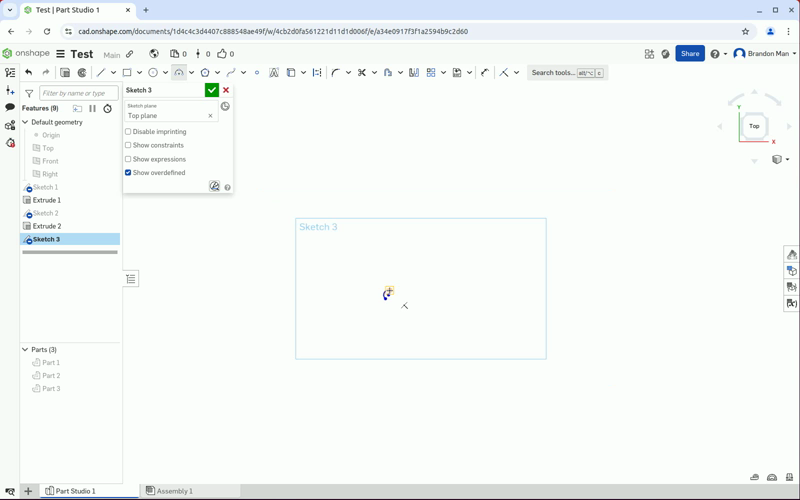
scroll(-6)
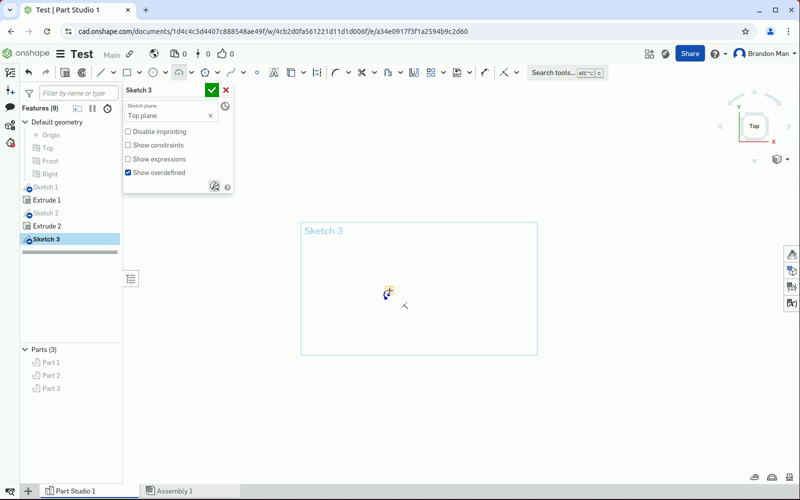
scroll(-6)
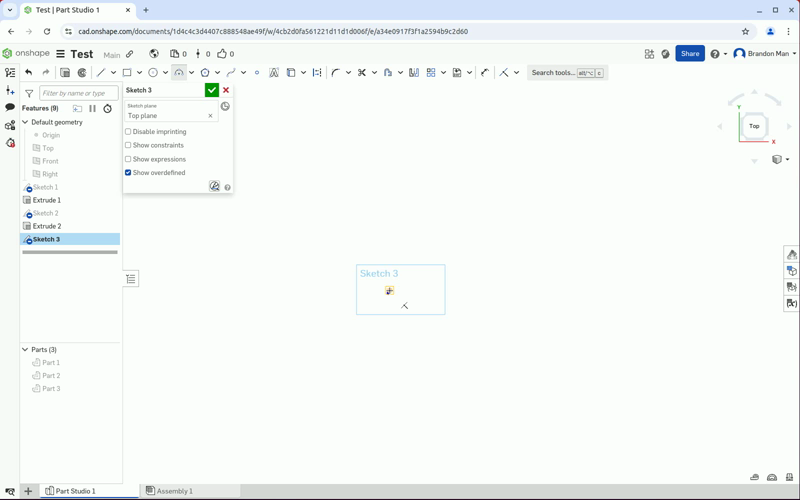
key_down(shift)
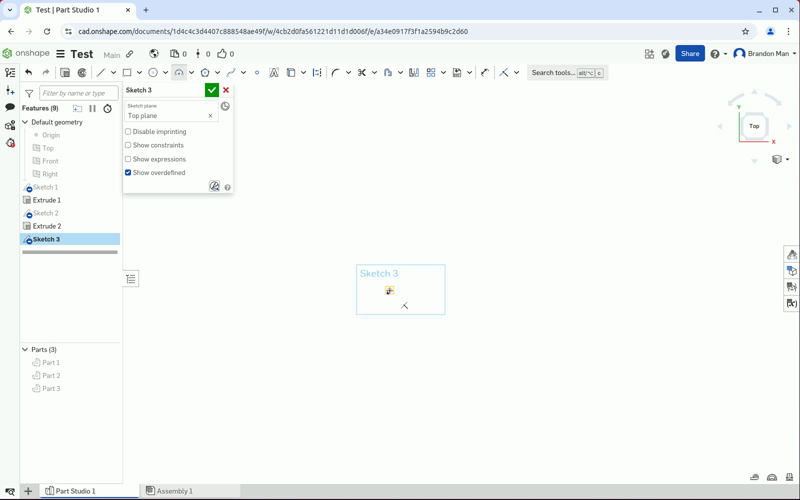
mouse_move(390, 275)
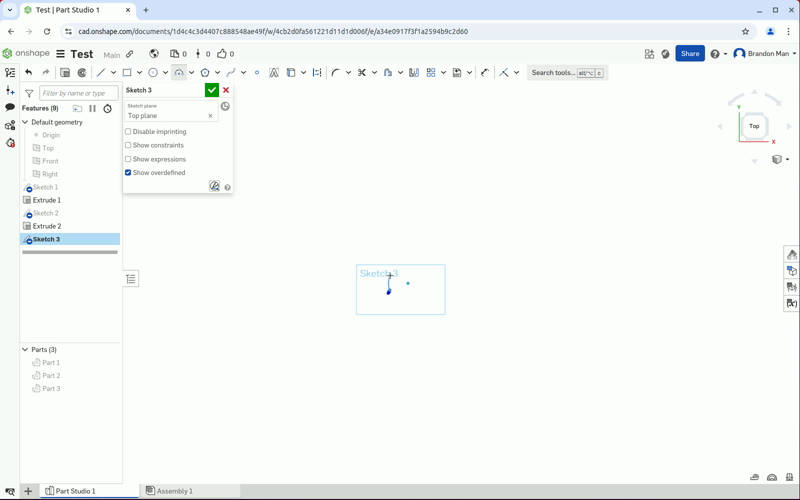
click(390, 275)
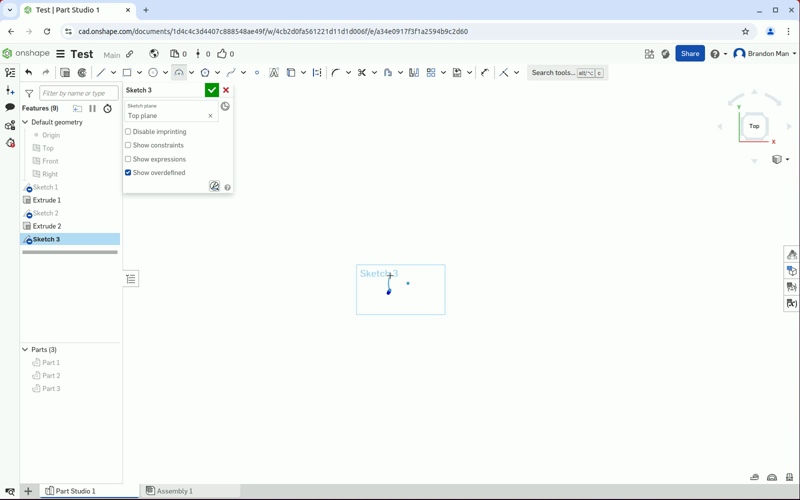
mouse_move(391, 282)
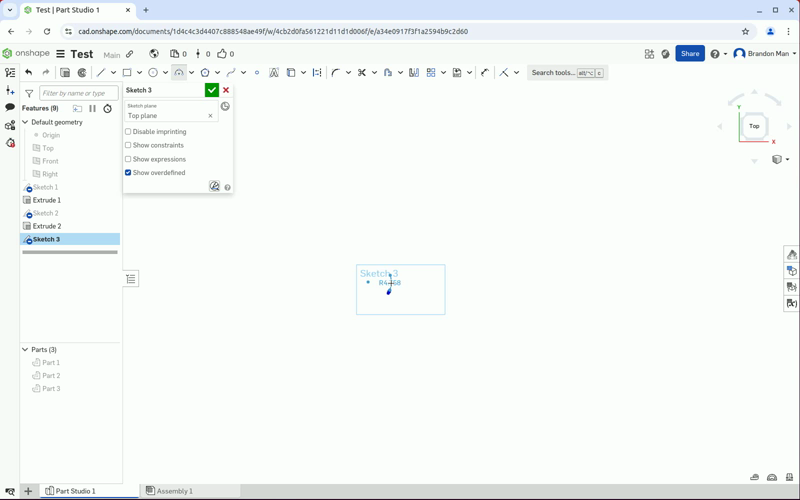
click(391, 282)
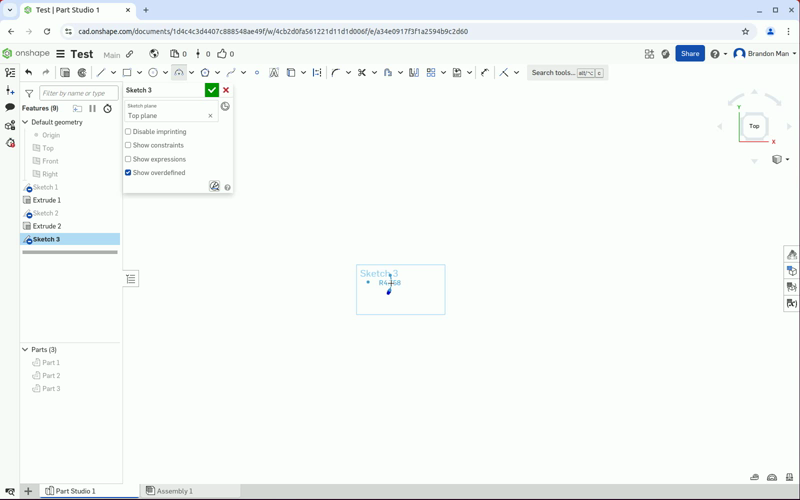
key_up(shift)
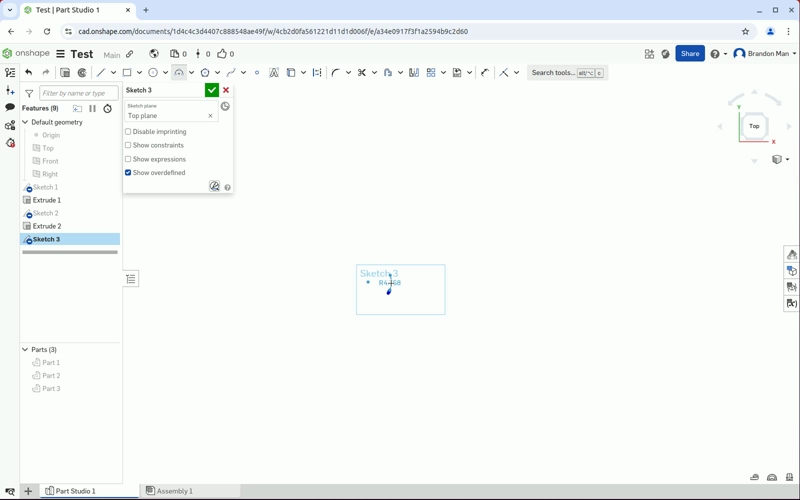
mouse_move(390, 275)
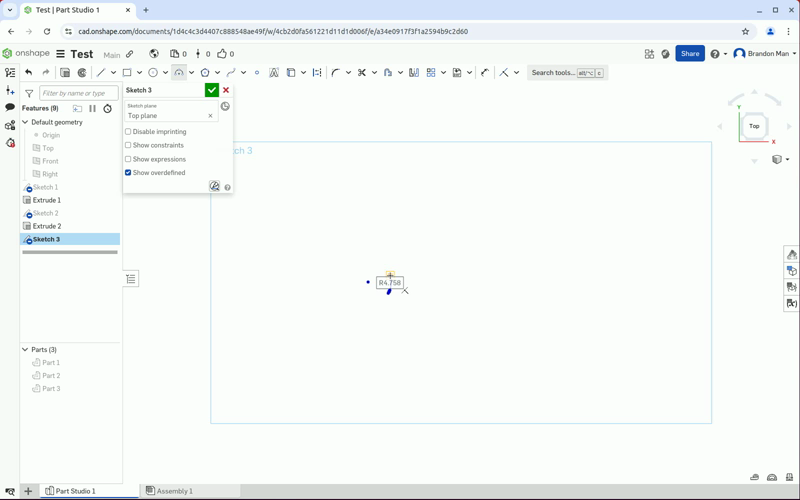
click(390, 275)
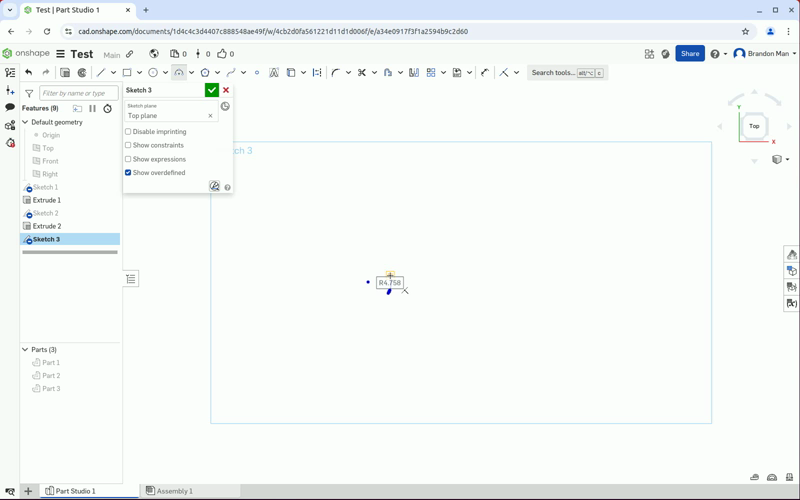
key_down(shift)
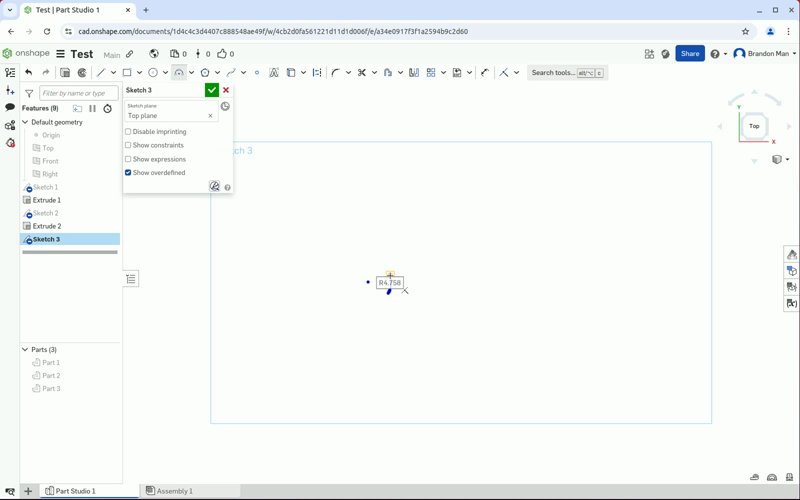
mouse_move(389, 272)
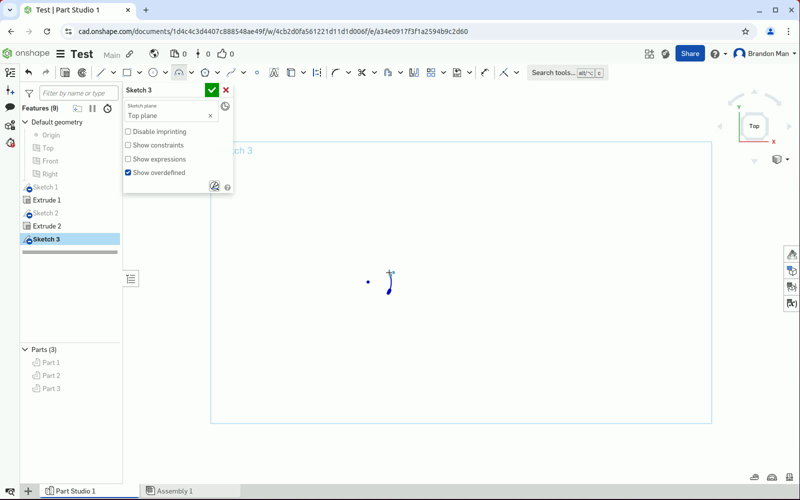
scroll(6)
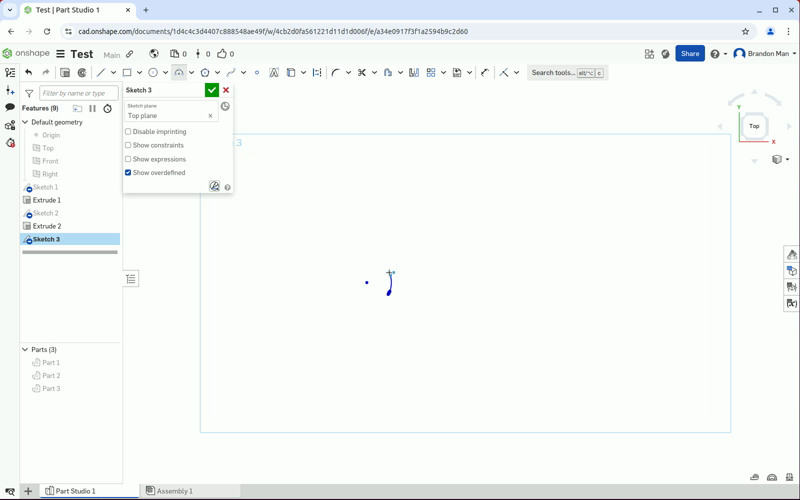
scroll(6)
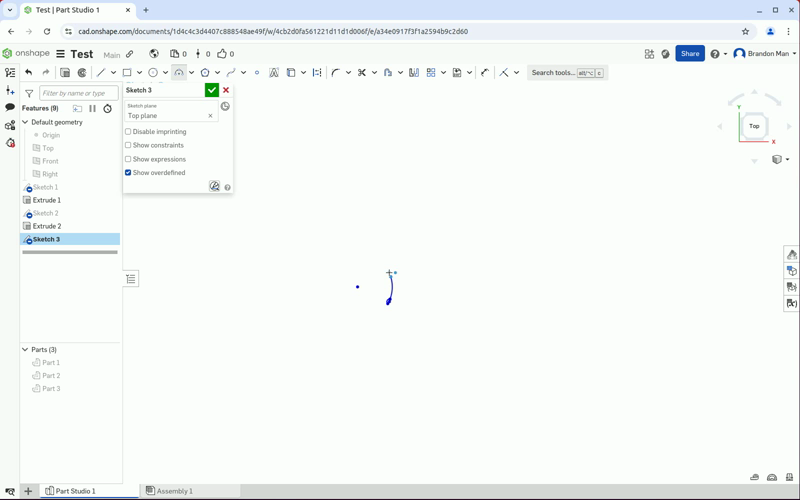
scroll(6)
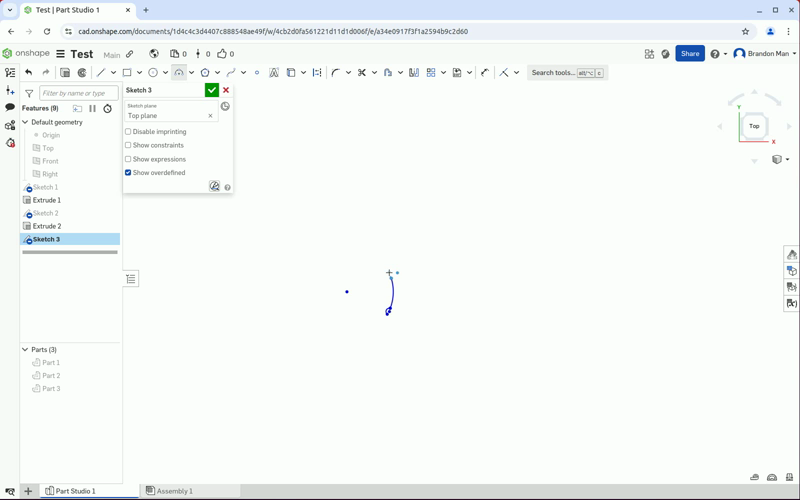
scroll(6)
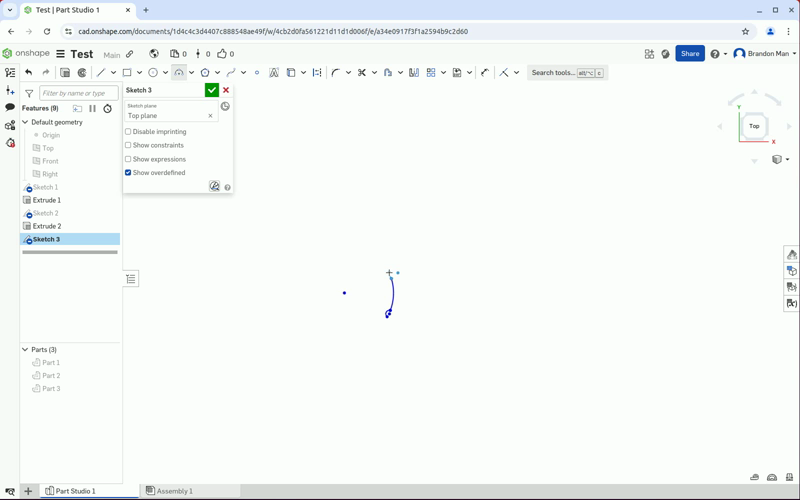
scroll(6)
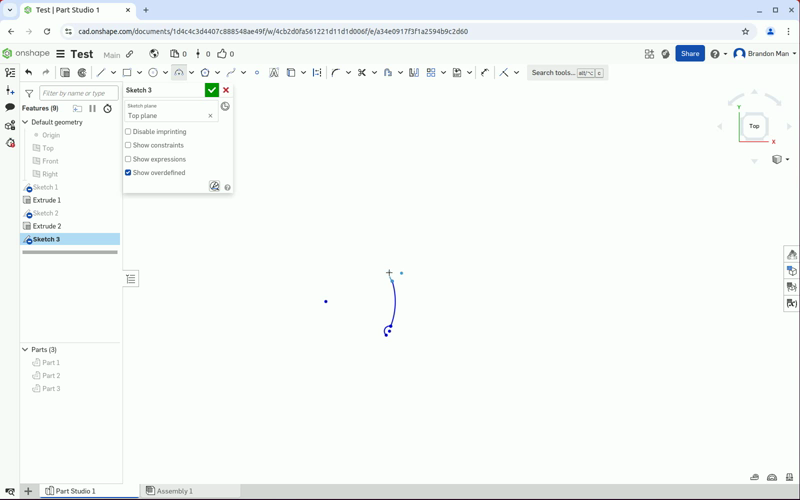
scroll(6)
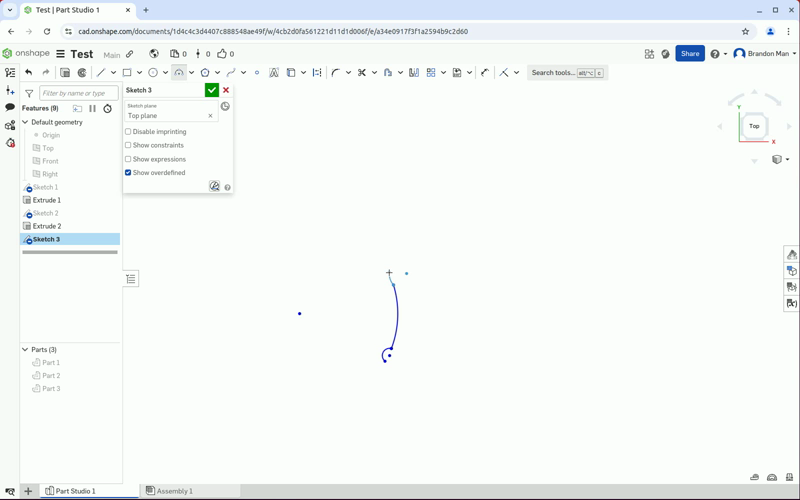
scroll(6)
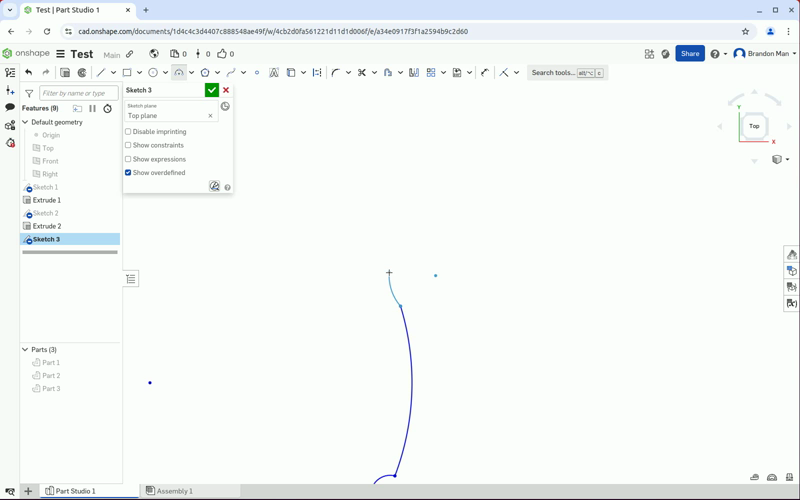
click(389, 272)
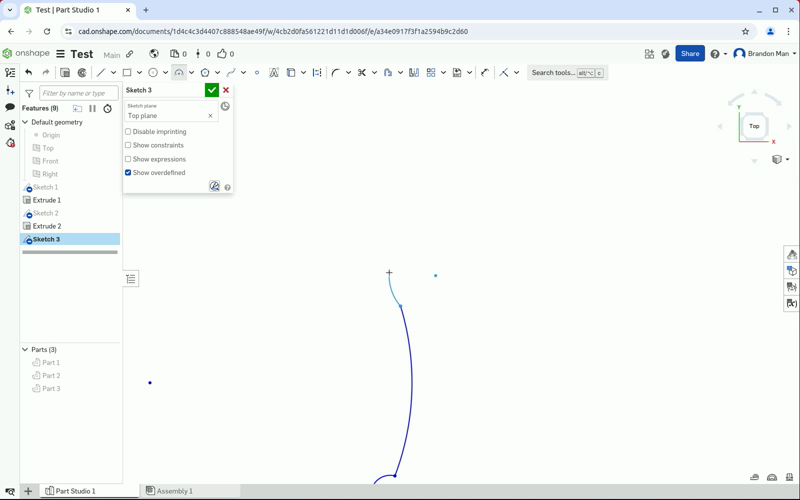
scroll(-6)
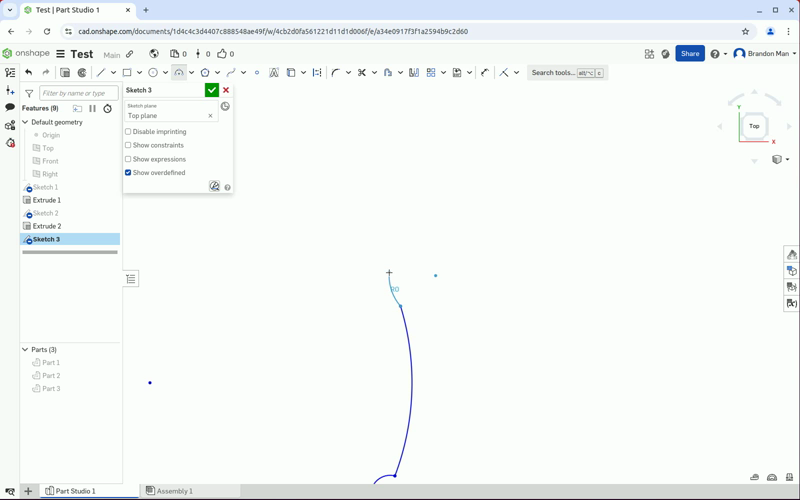
scroll(-6)
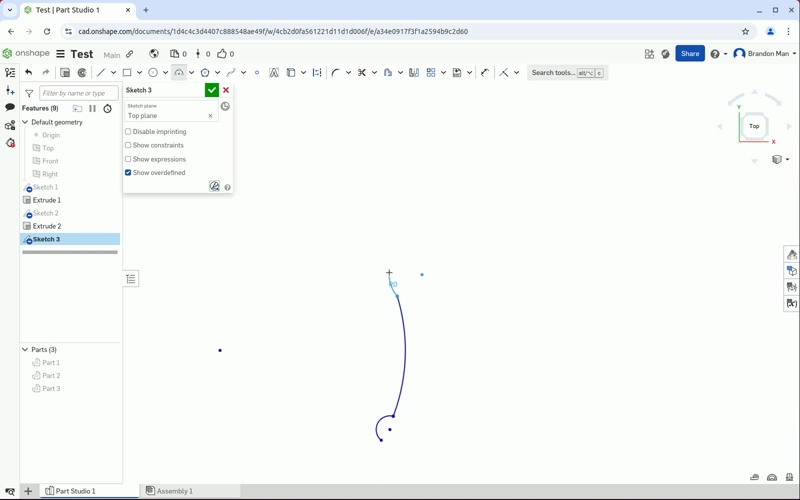
scroll(-6)
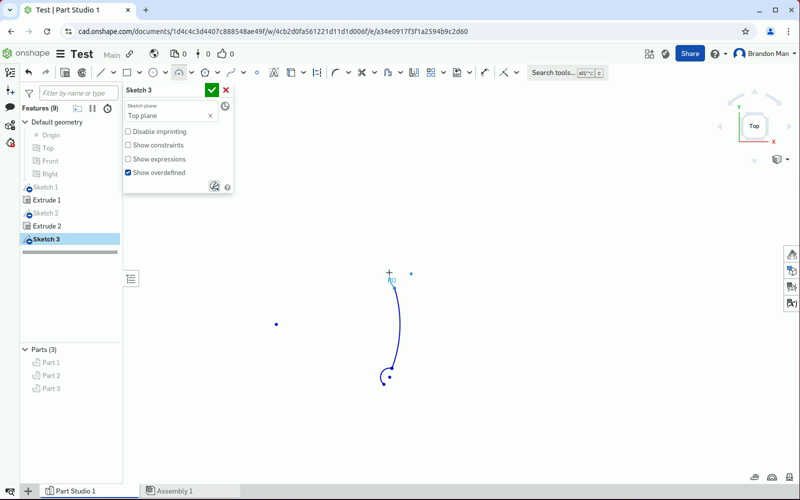
scroll(-6)
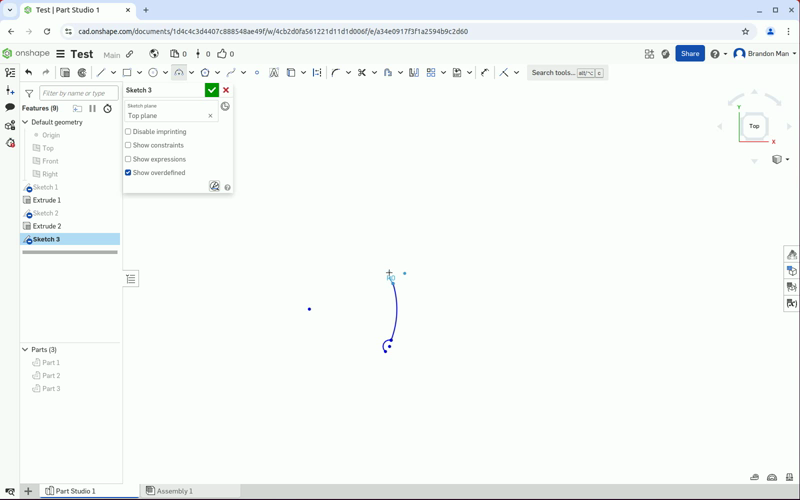
scroll(-6)
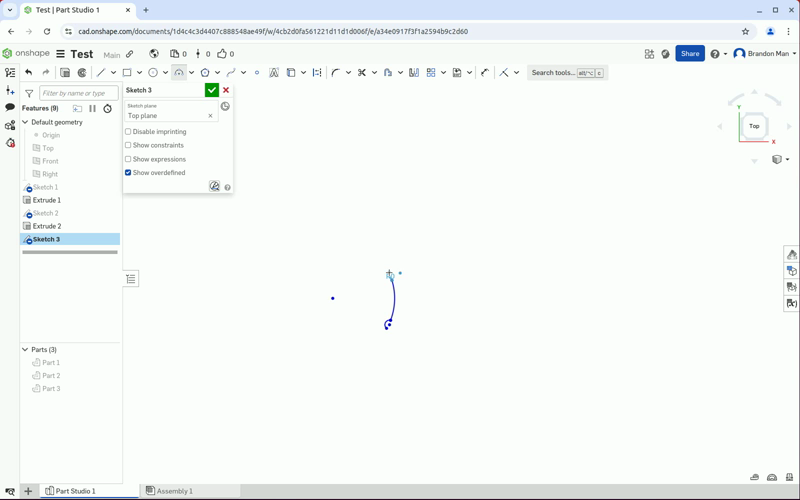
scroll(-6)
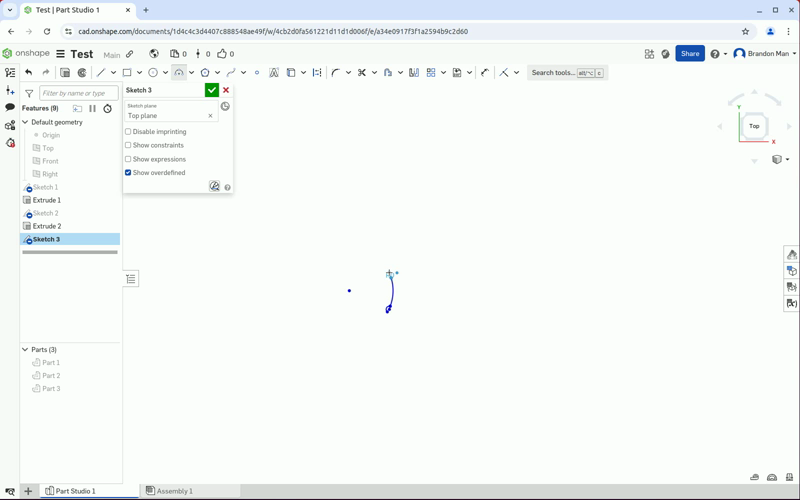
scroll(-6)
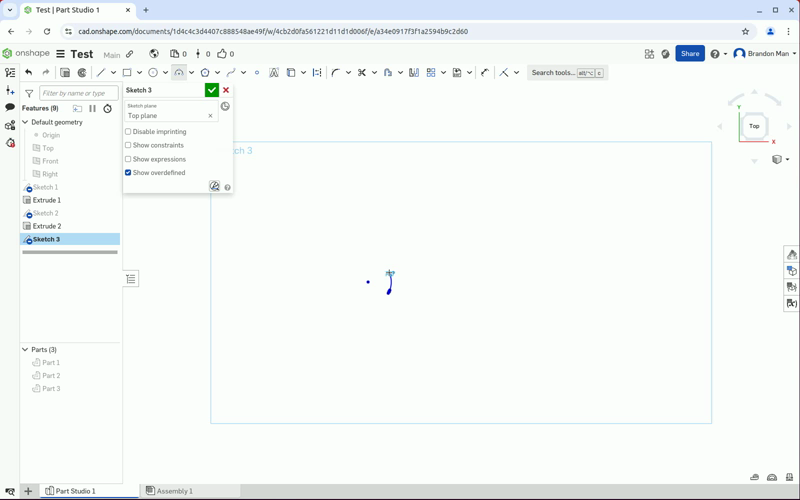
mouse_move(388, 273)
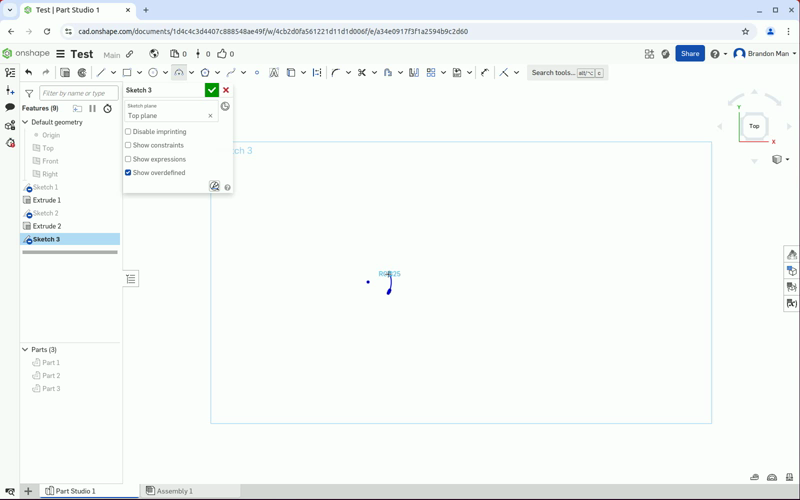
scroll(6)
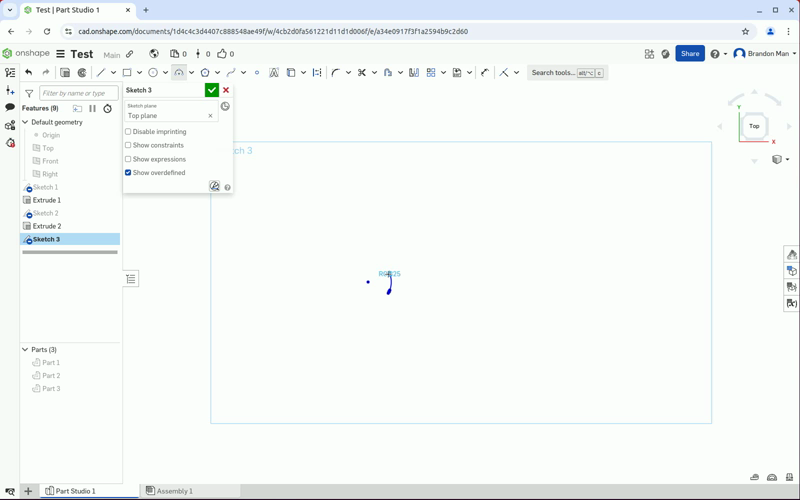
scroll(6)
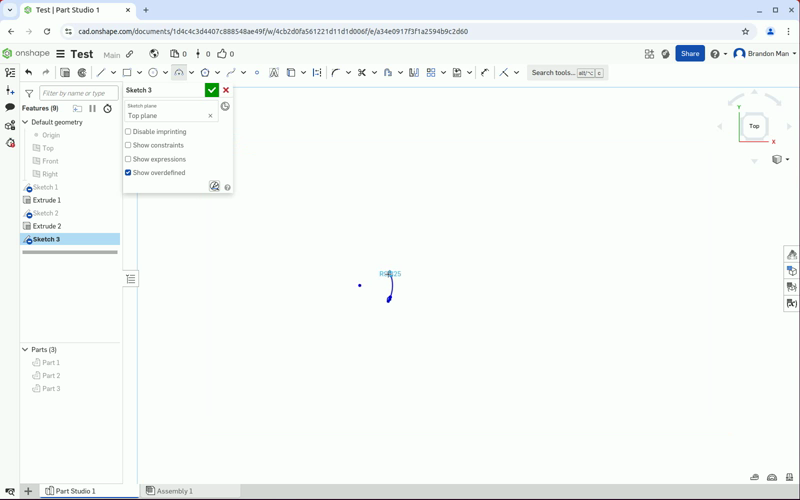
scroll(6)
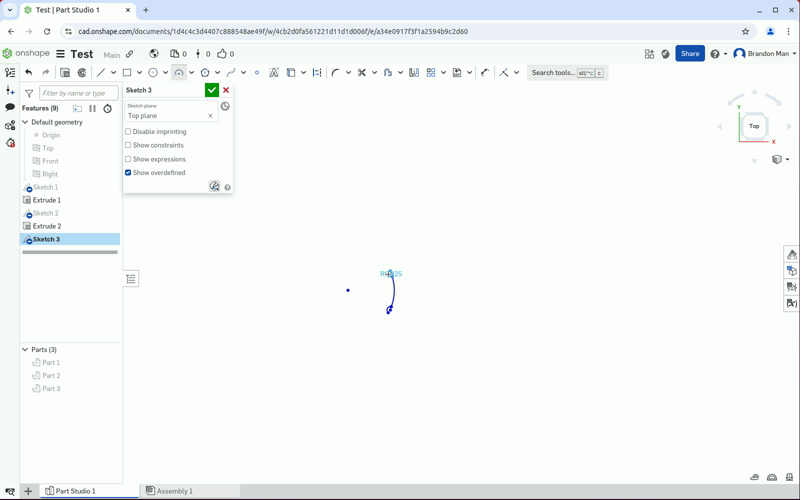
scroll(6)
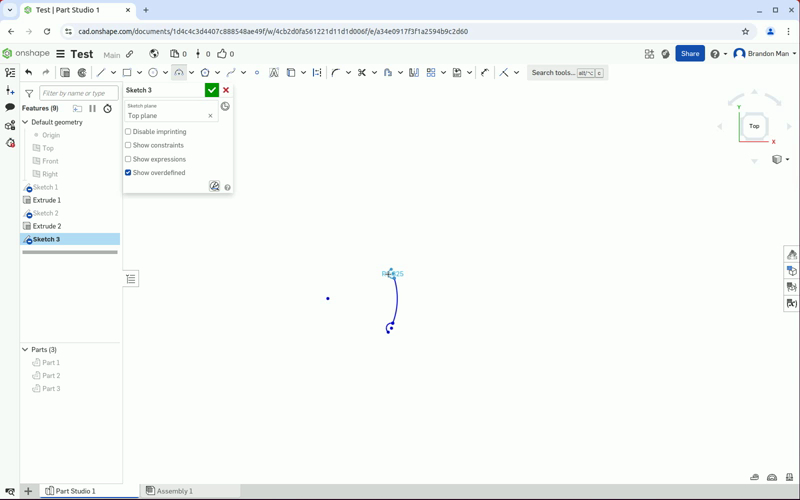
scroll(6)
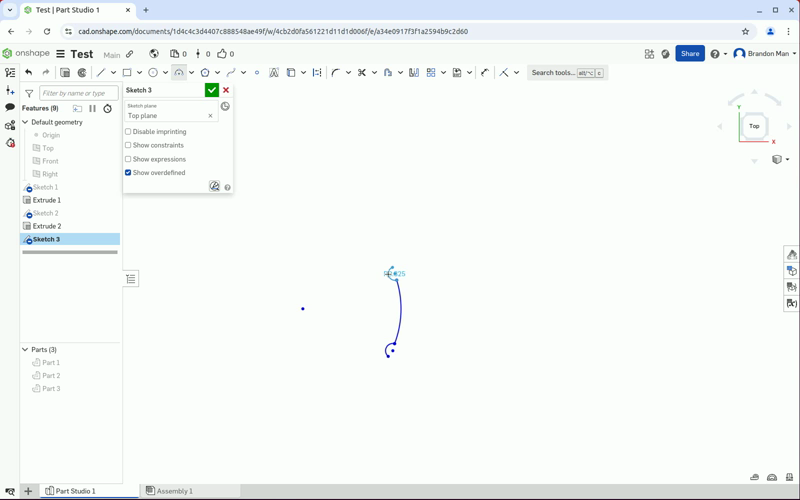
scroll(6)
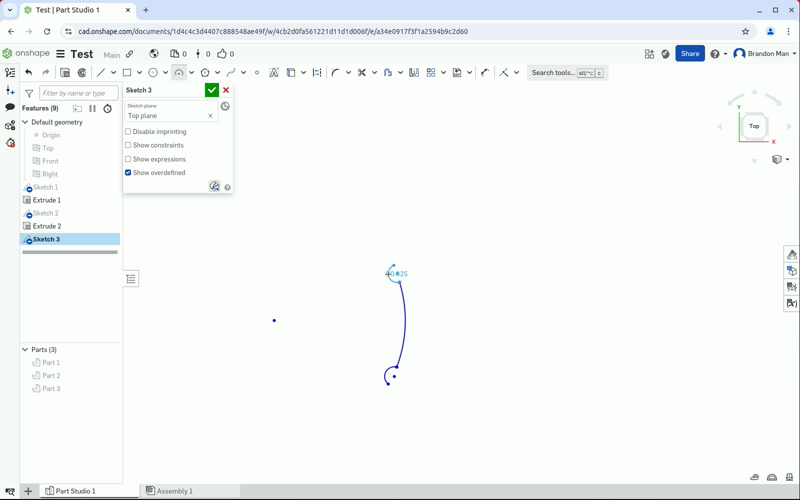
scroll(6)
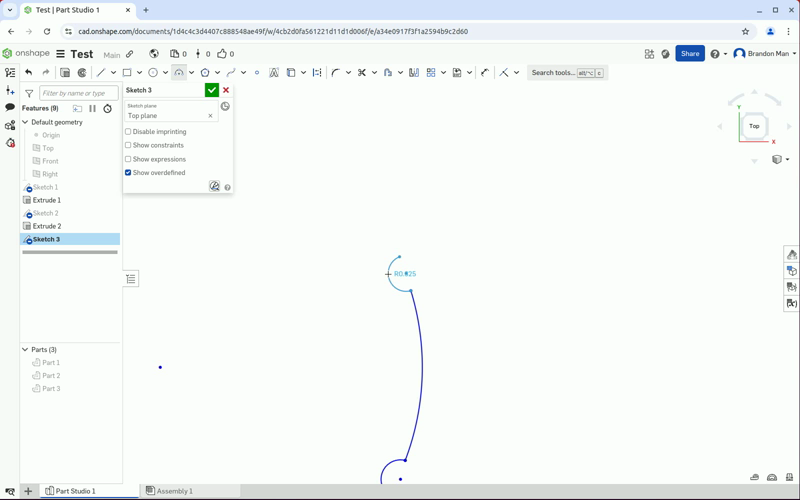
click(388, 273)
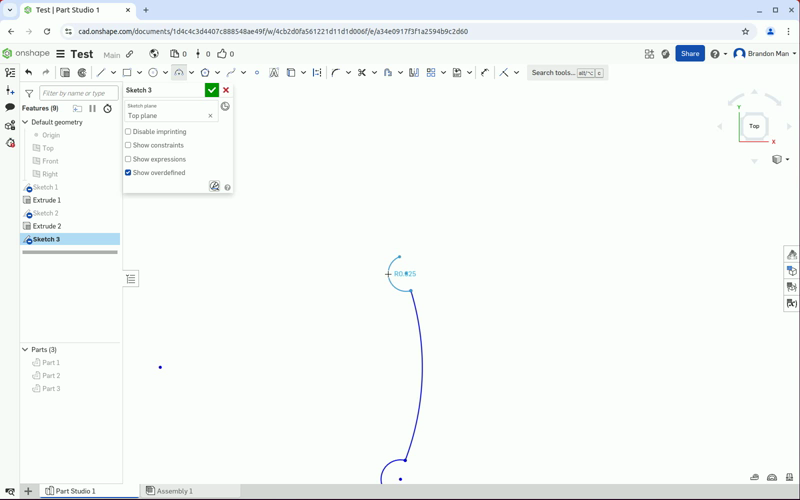
scroll(-6)
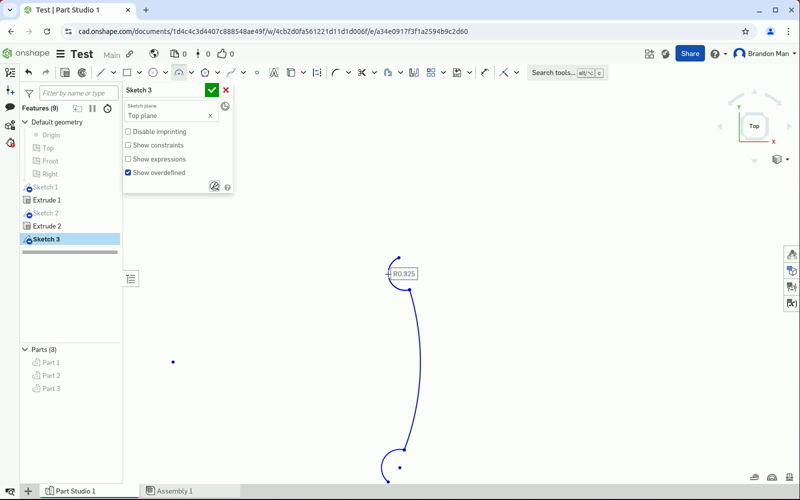
scroll(-6)
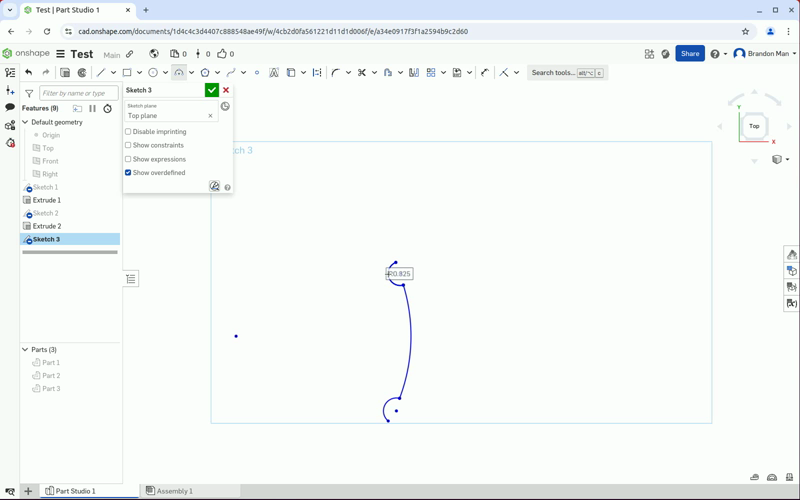
scroll(-6)
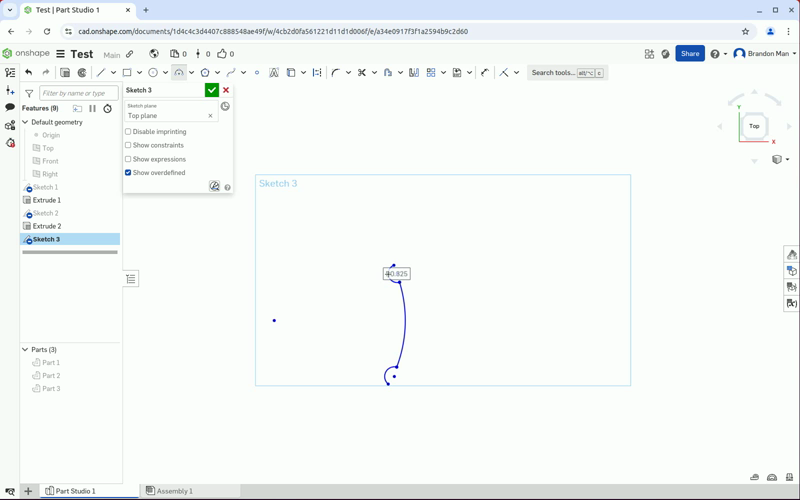
scroll(-6)
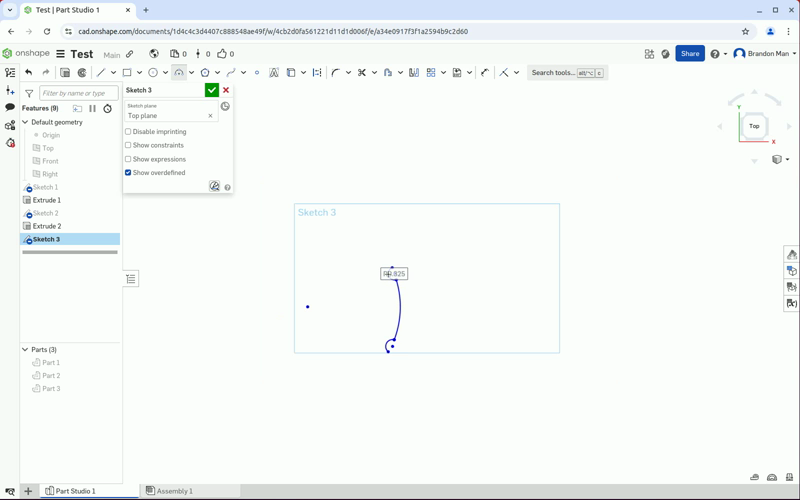
scroll(-6)
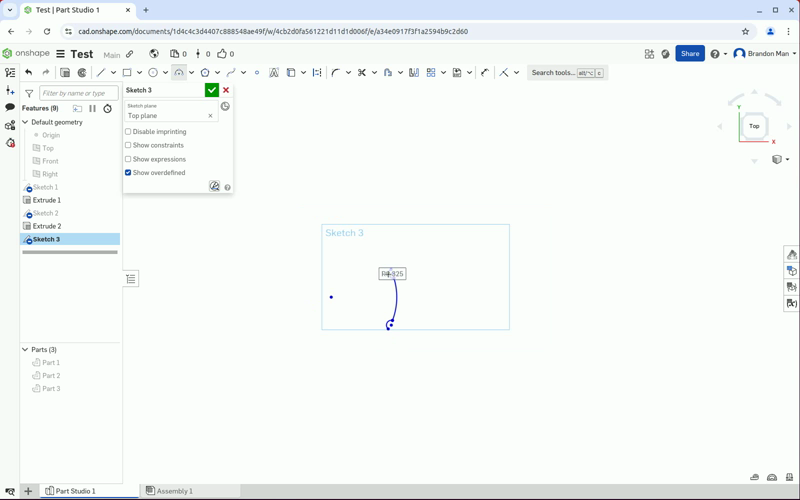
scroll(-6)
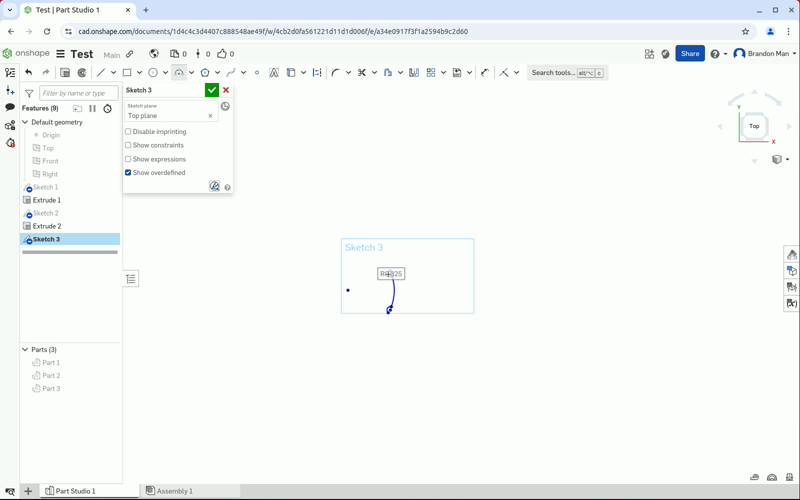
scroll(-6)
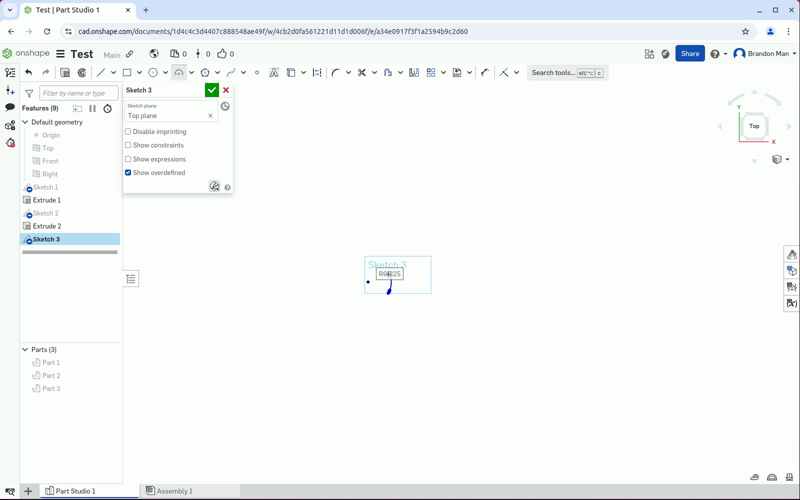
key_up(shift)
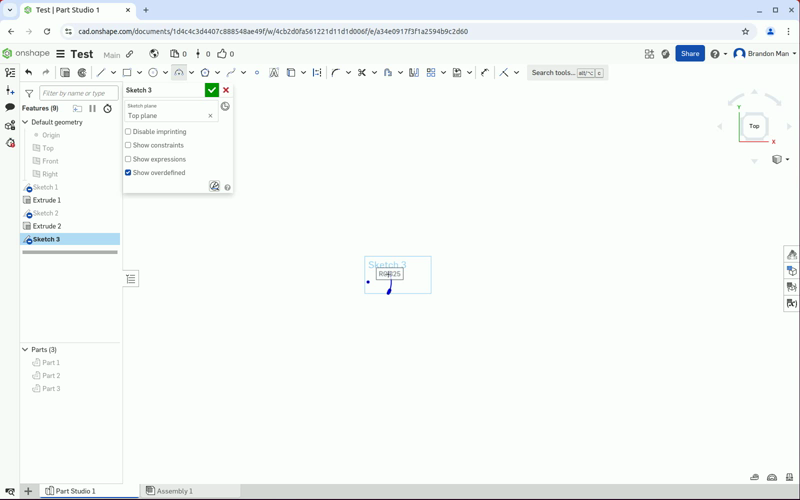
mouse_move(389, 272)
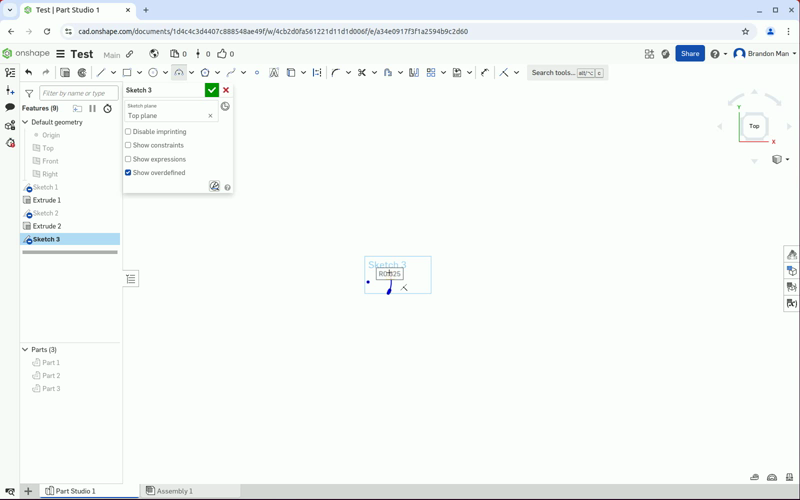
scroll(6)
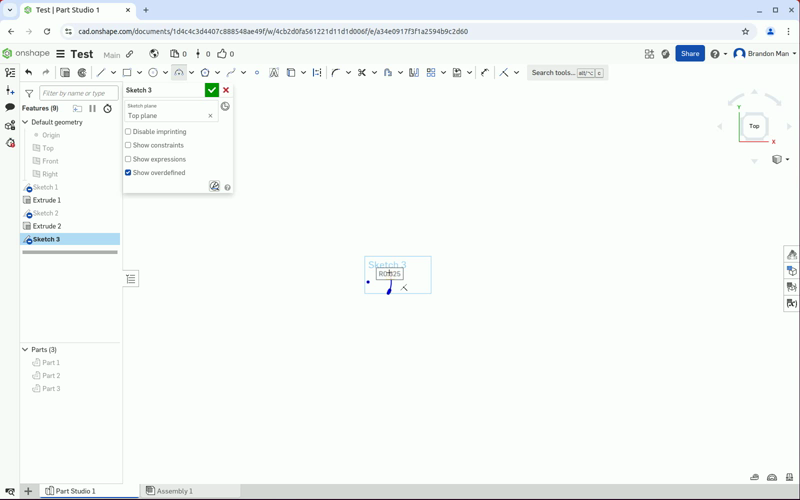
scroll(6)
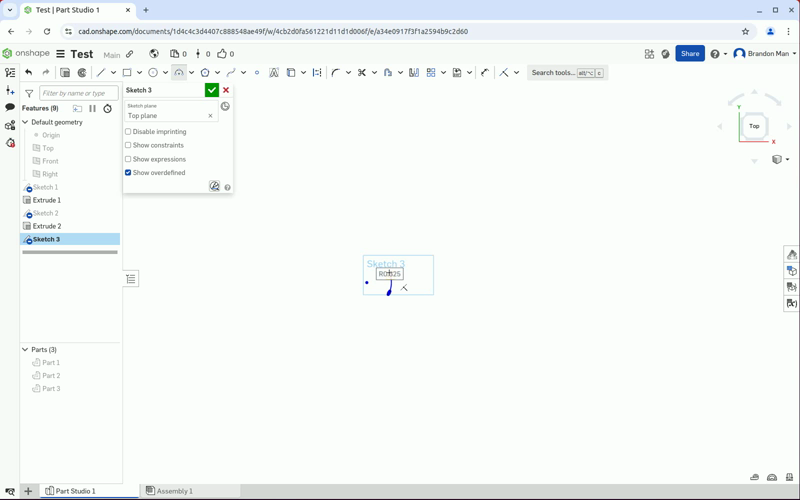
scroll(6)
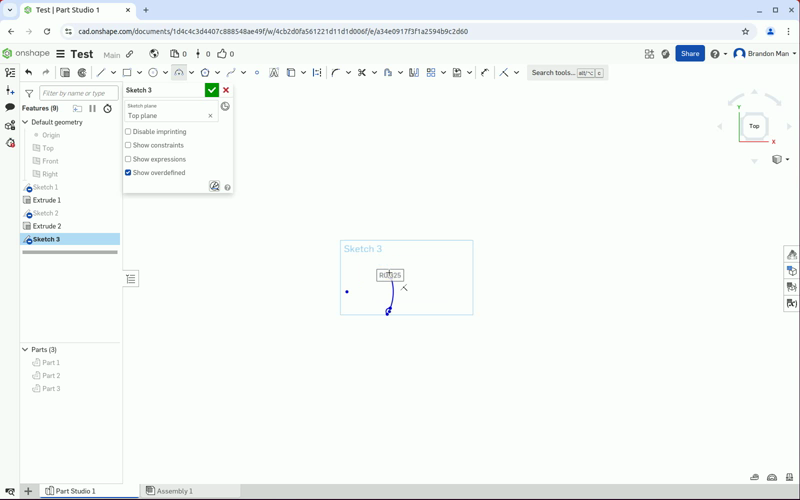
scroll(6)
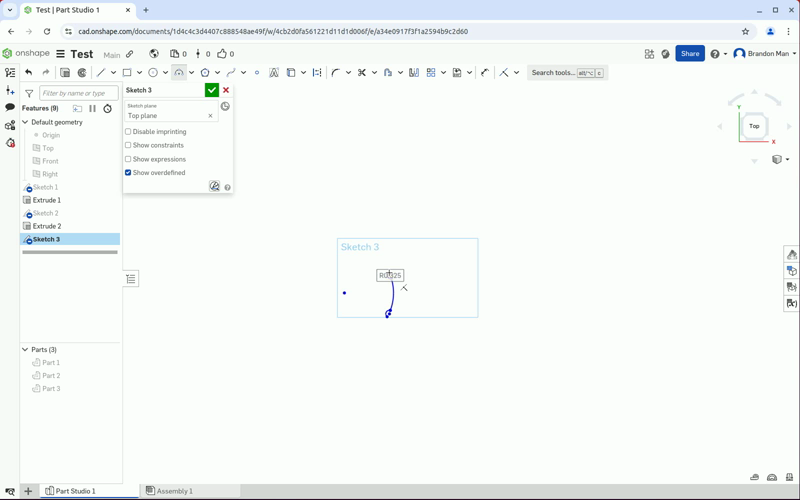
scroll(6)
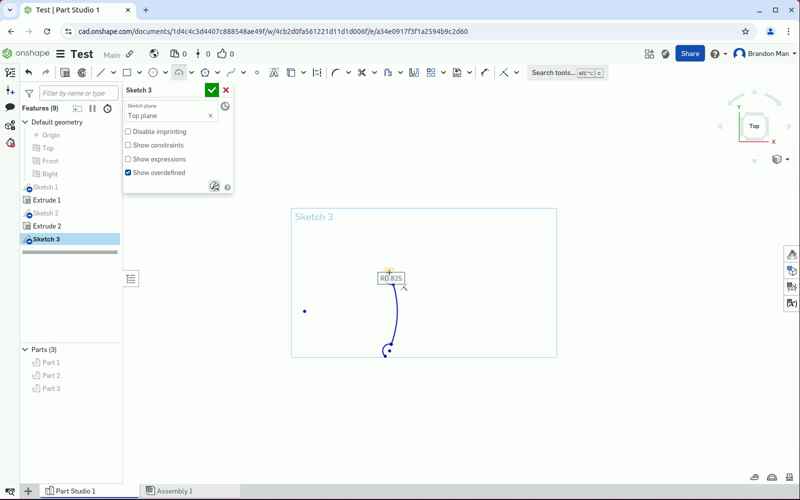
scroll(6)
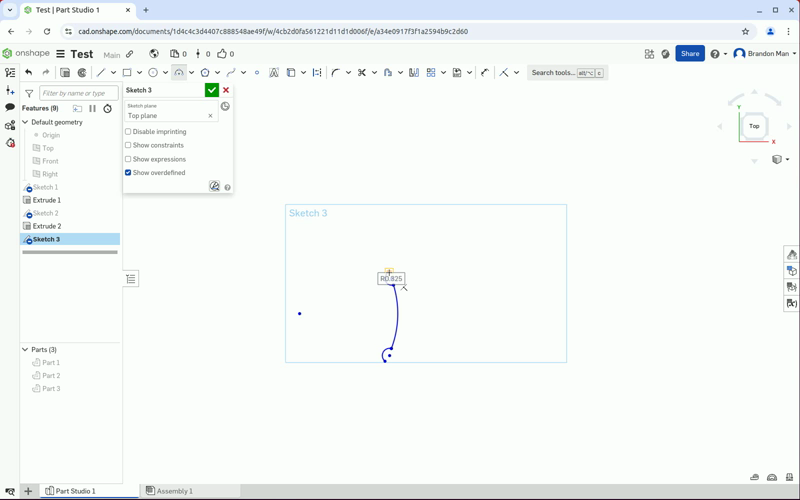
scroll(6)
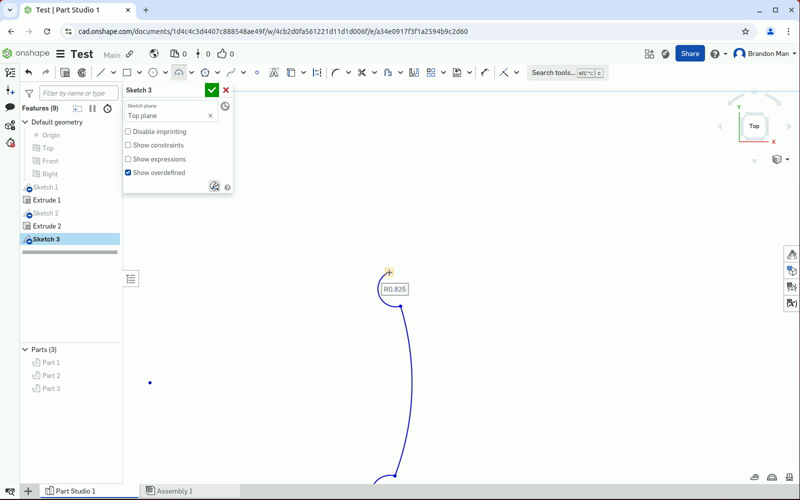
click(389, 272)
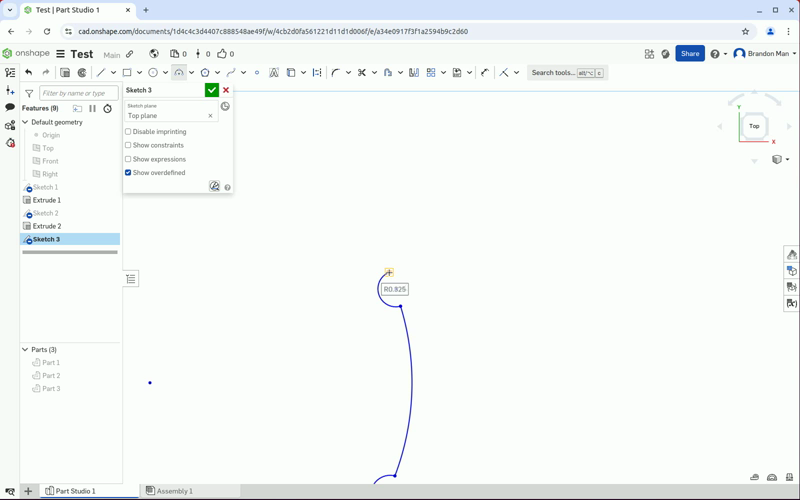
scroll(-6)
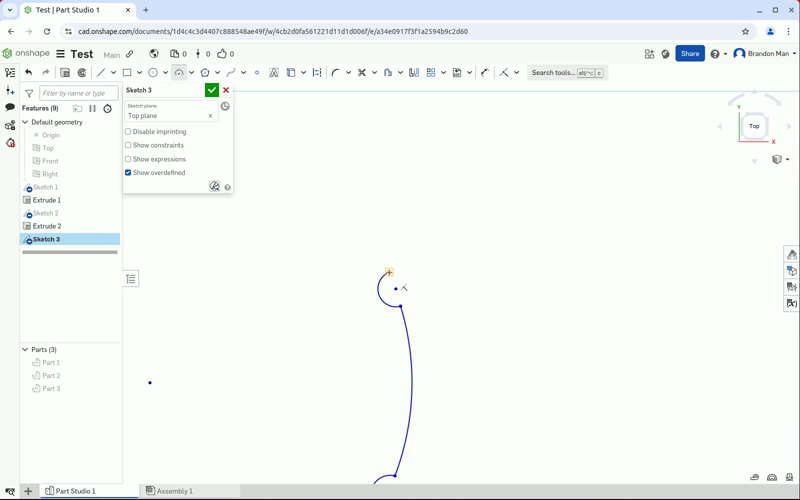
scroll(-6)
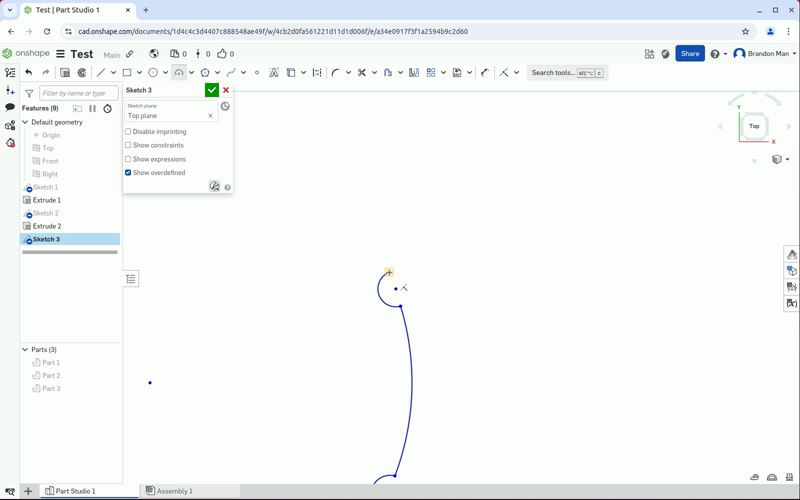
scroll(-6)
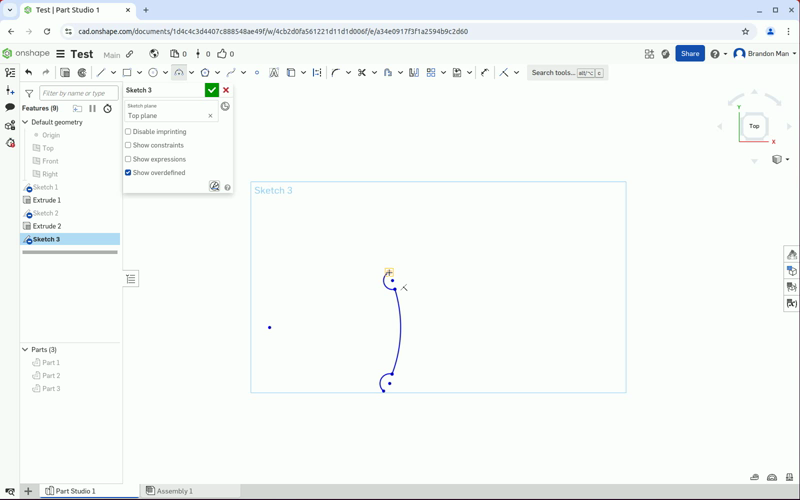
scroll(-6)
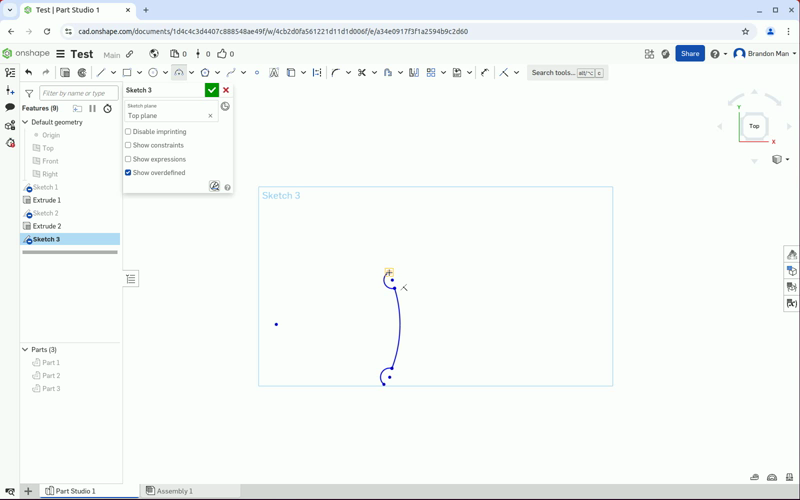
scroll(-6)
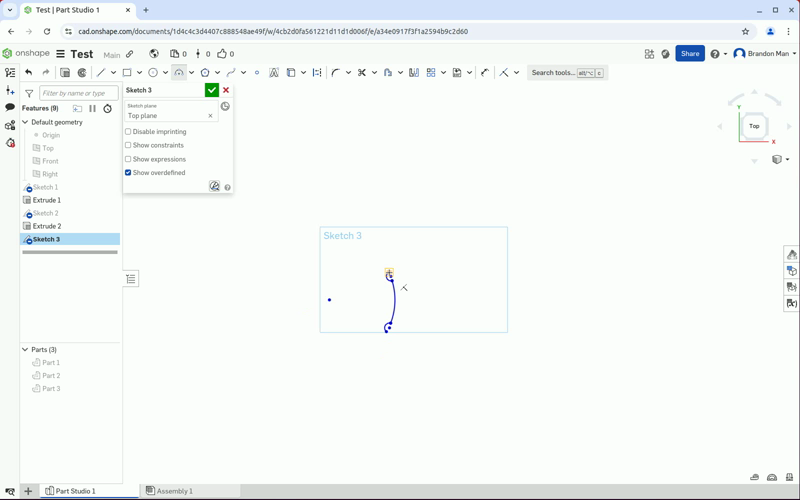
scroll(-6)
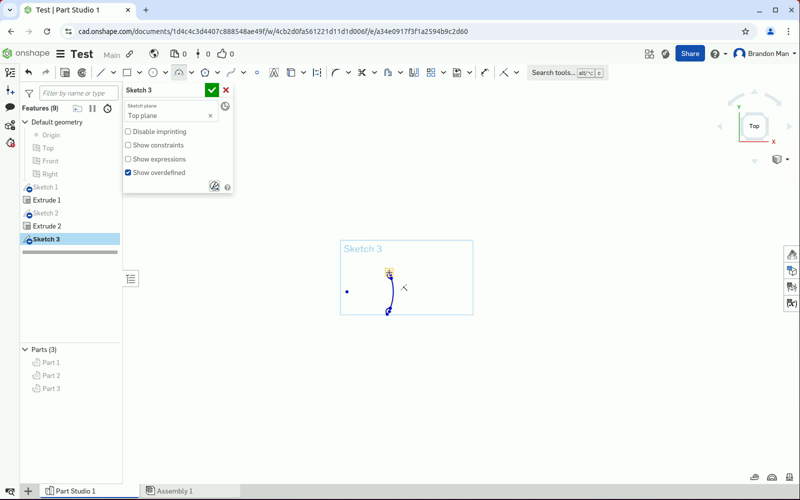
scroll(-6)
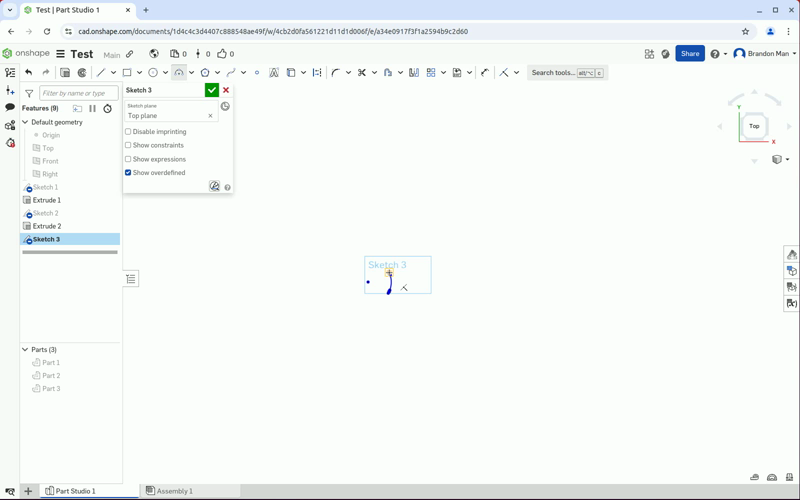
mouse_move(388, 293)
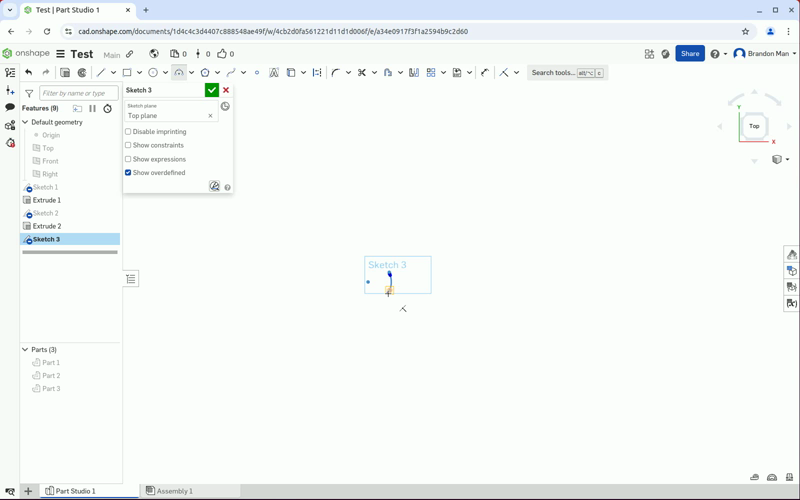
scroll(6)
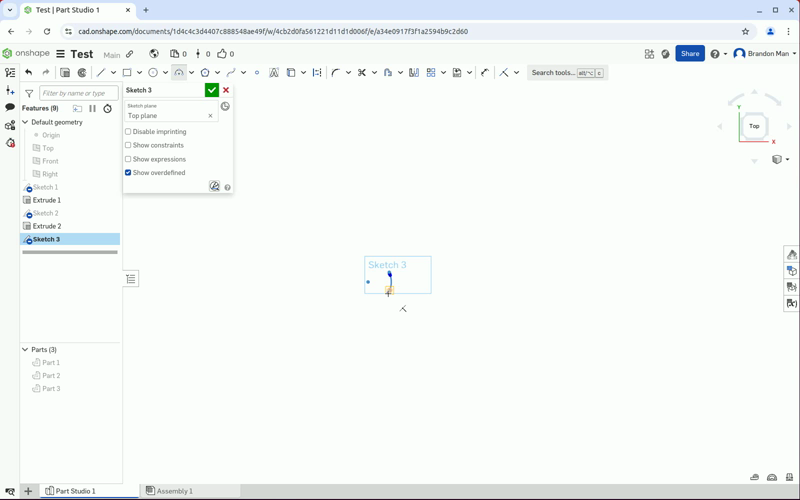
scroll(6)
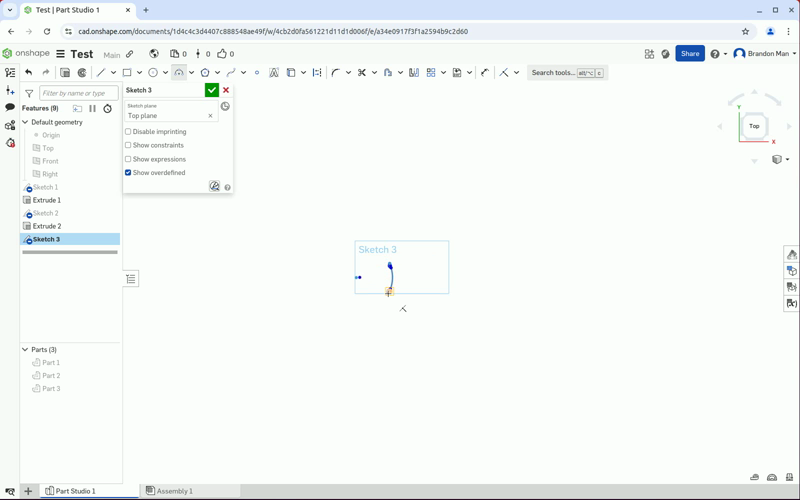
scroll(6)
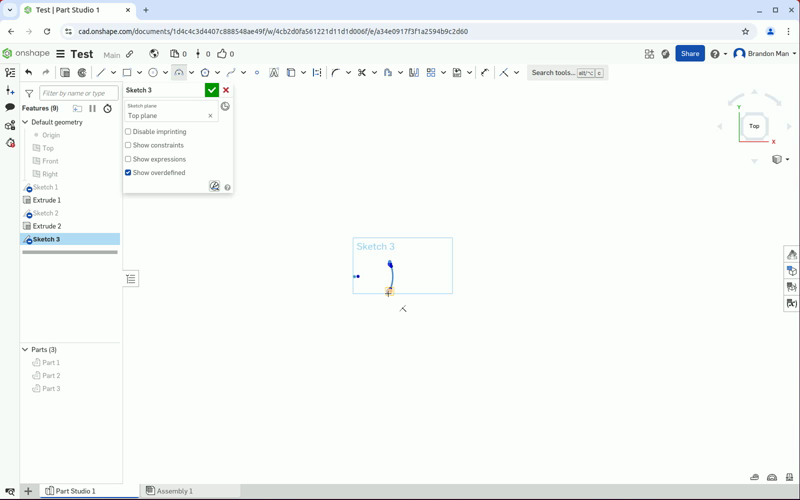
scroll(6)
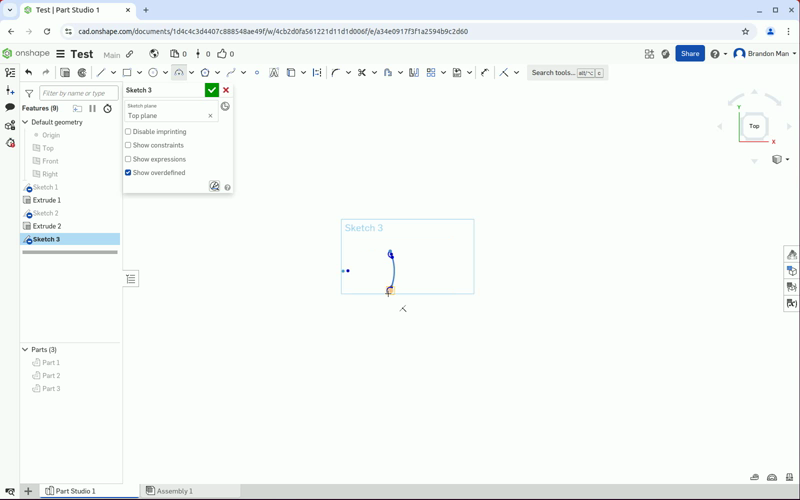
scroll(6)
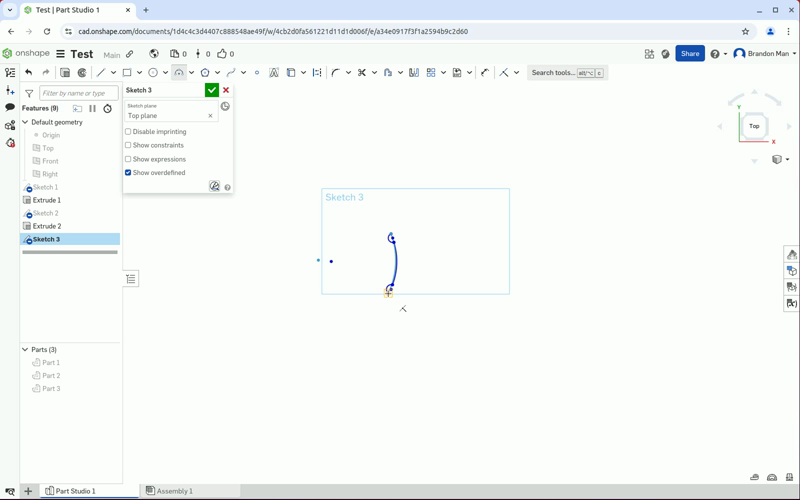
scroll(6)
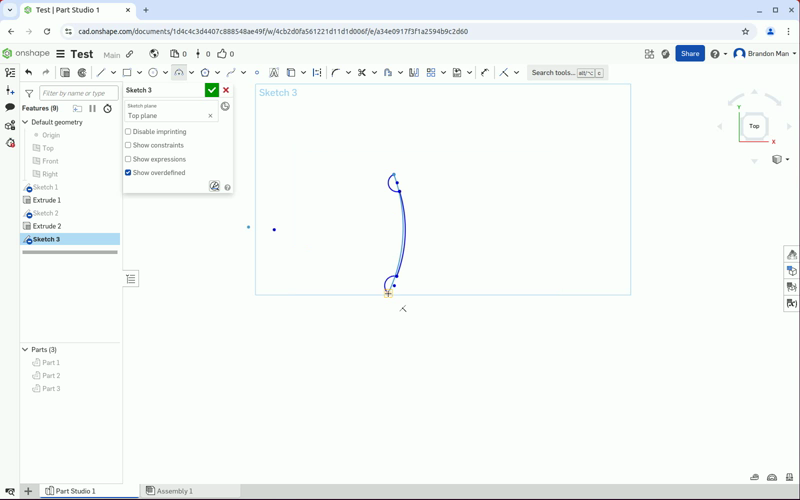
scroll(6)
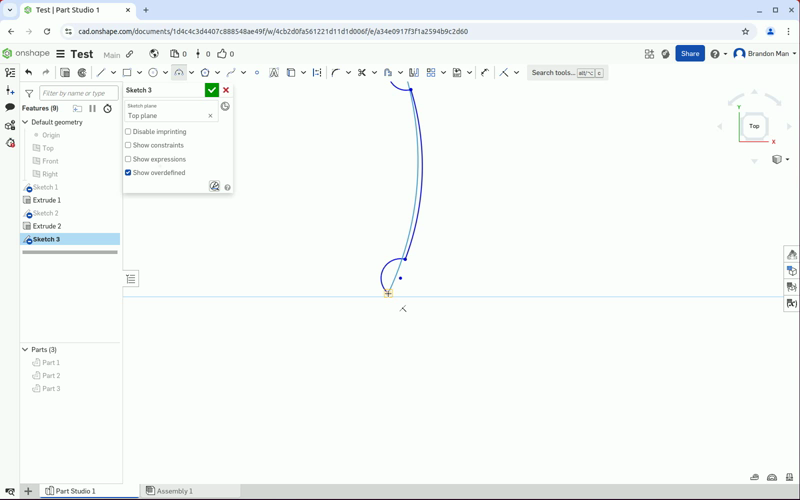
click(388, 293)
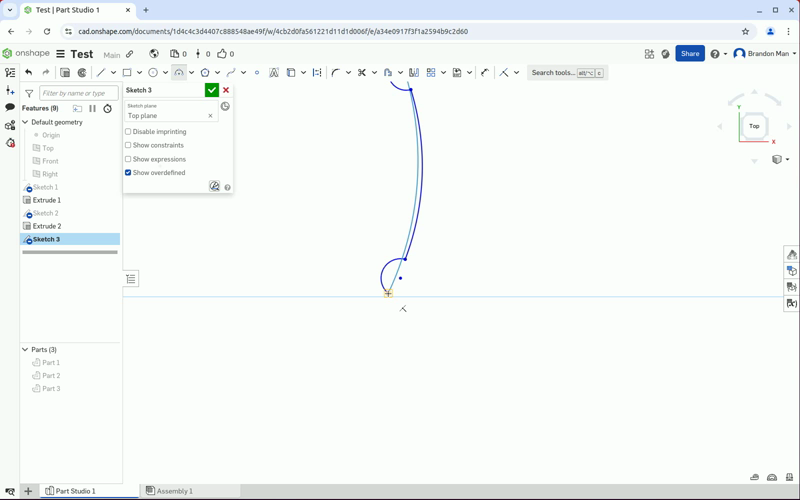
scroll(-6)
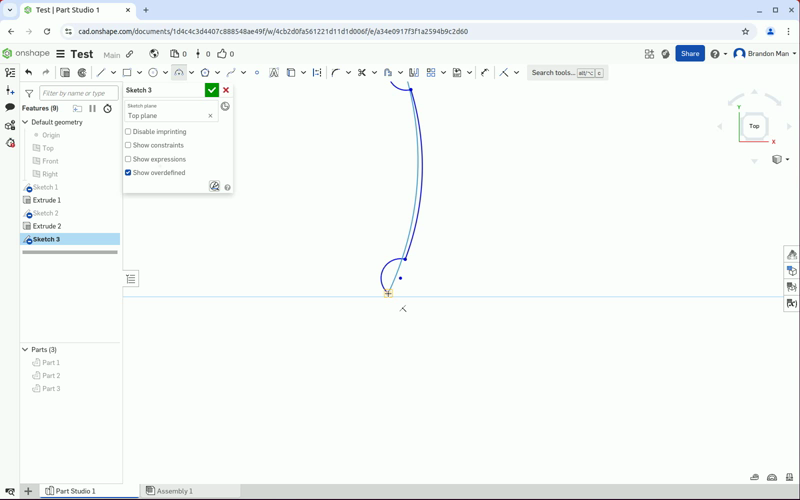
scroll(-6)
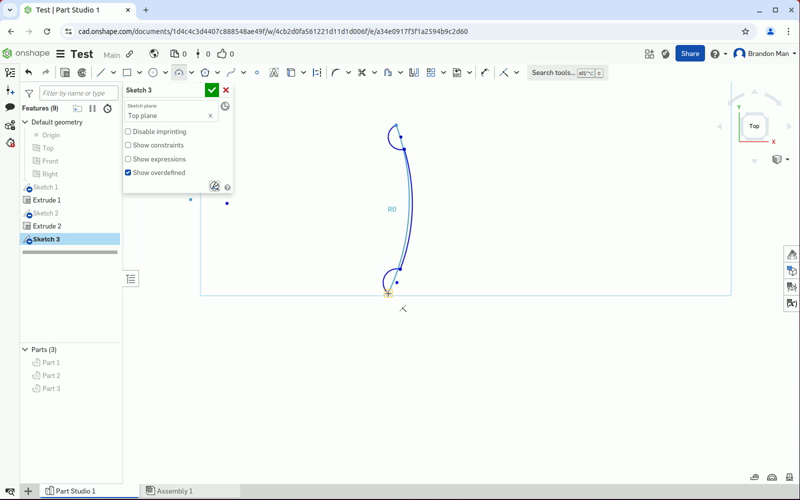
scroll(-6)
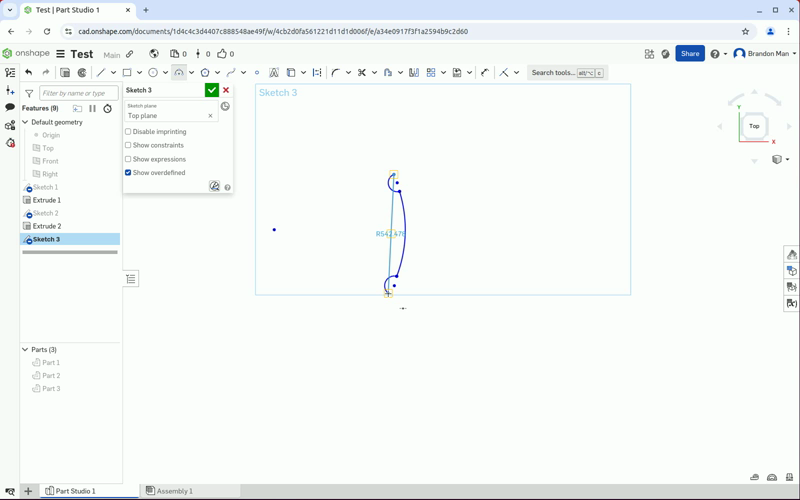
scroll(-6)
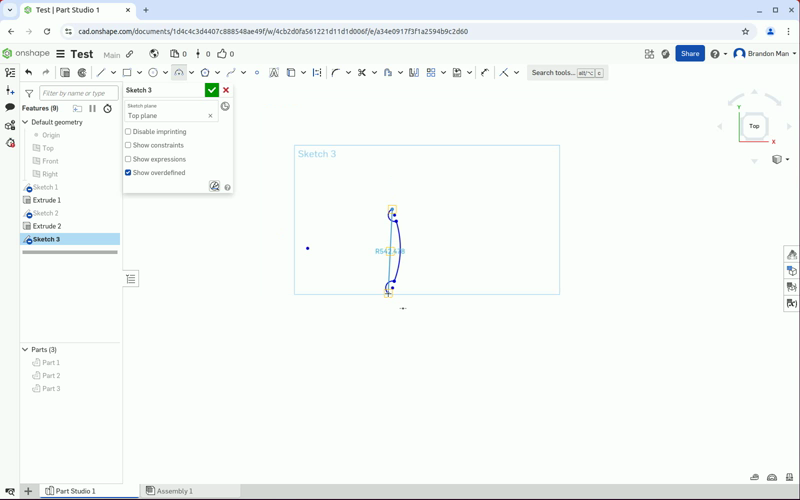
scroll(-6)
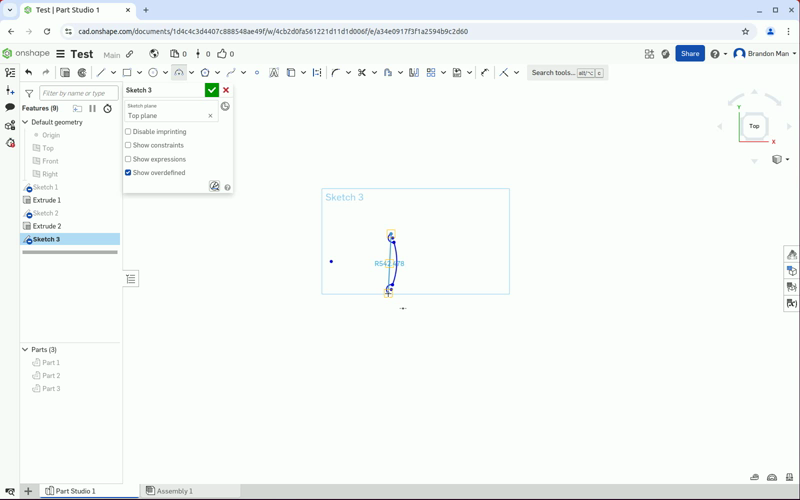
scroll(-6)
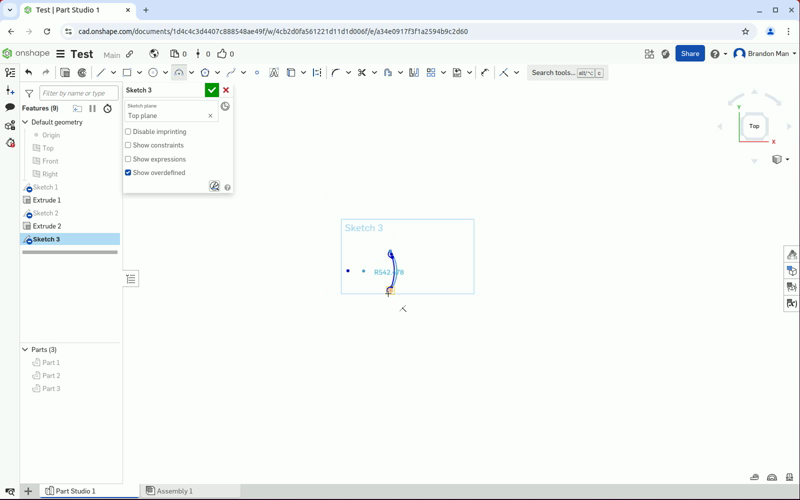
scroll(-6)
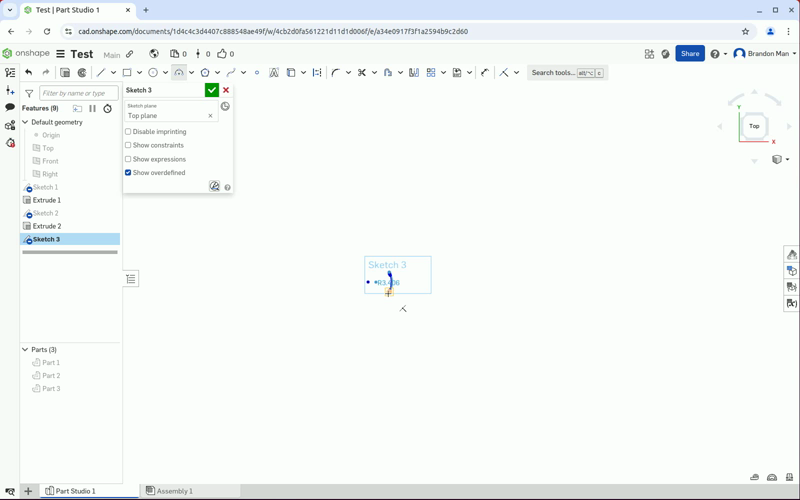
key_down(shift)
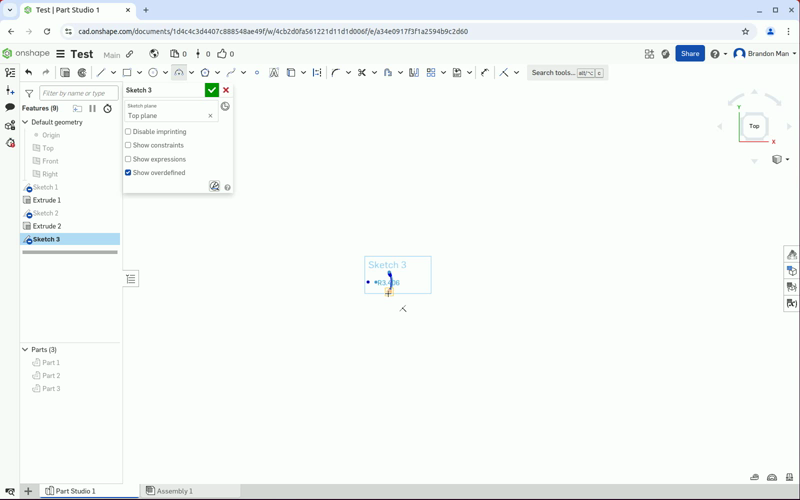
mouse_move(347, 281)
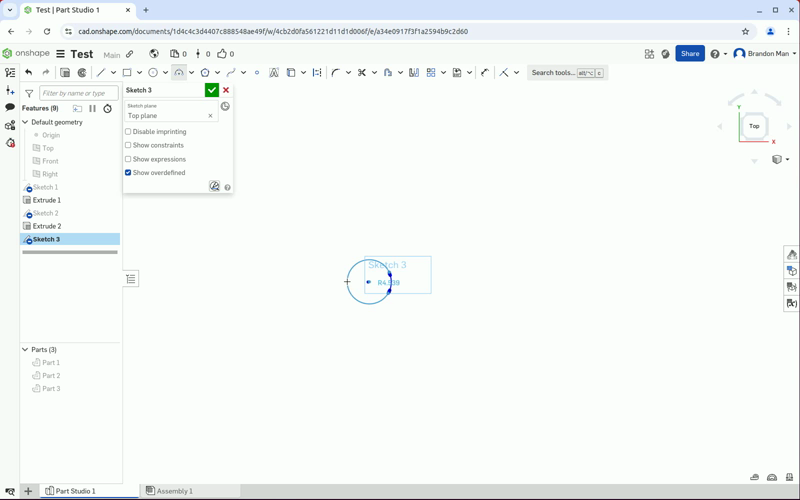
click(347, 281)
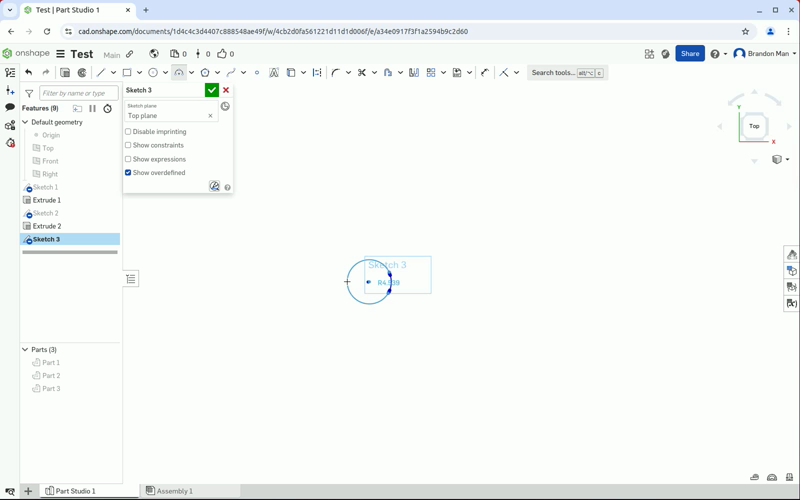
key_up(shift)
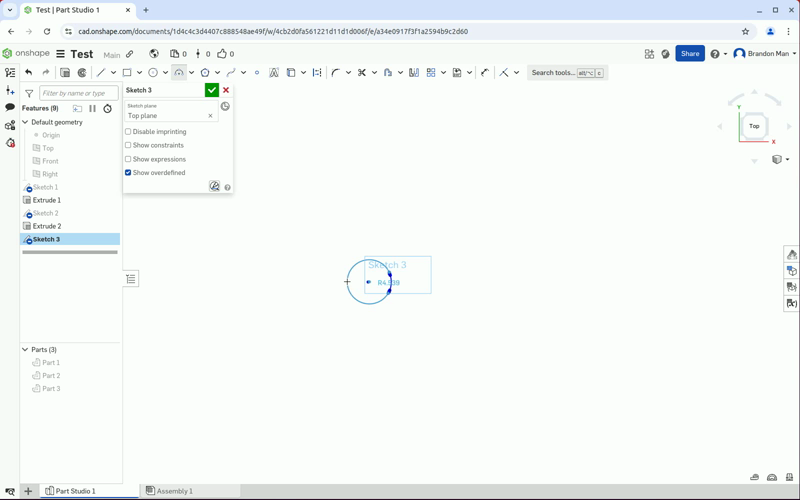
key(esc)
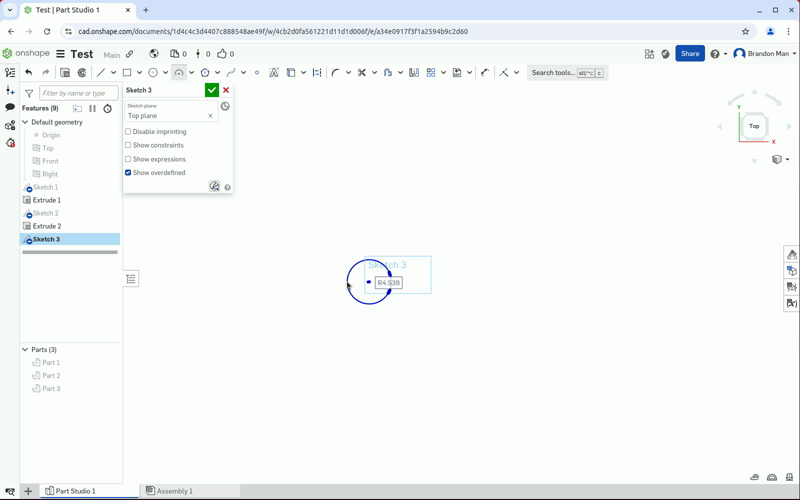
key(l)
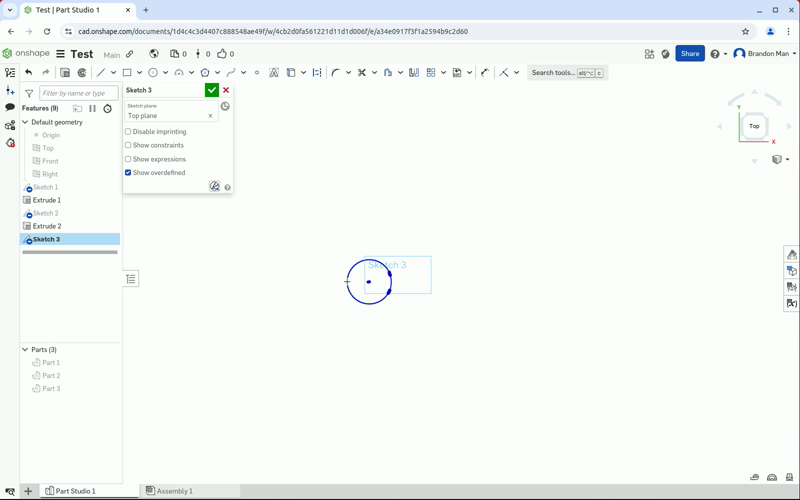
key_down(shift)
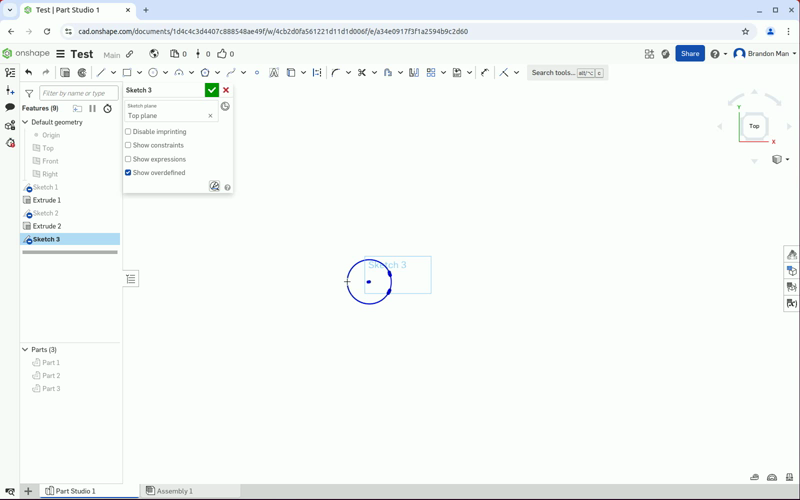
mouse_move(352, 282)
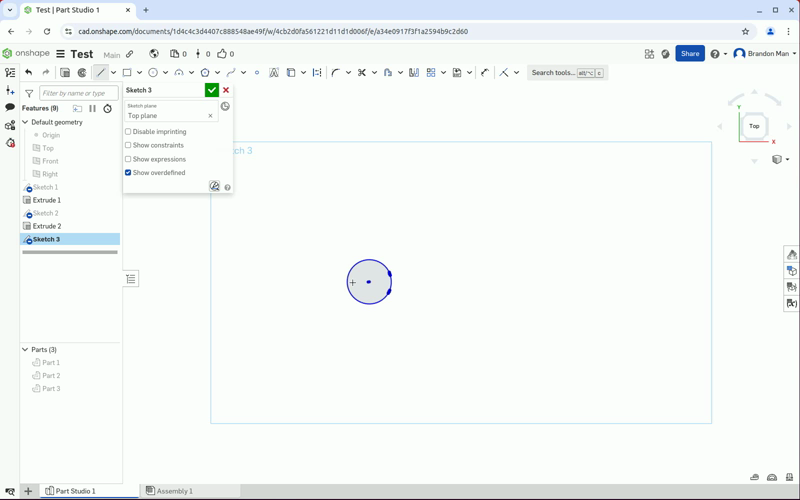
click(352, 282)
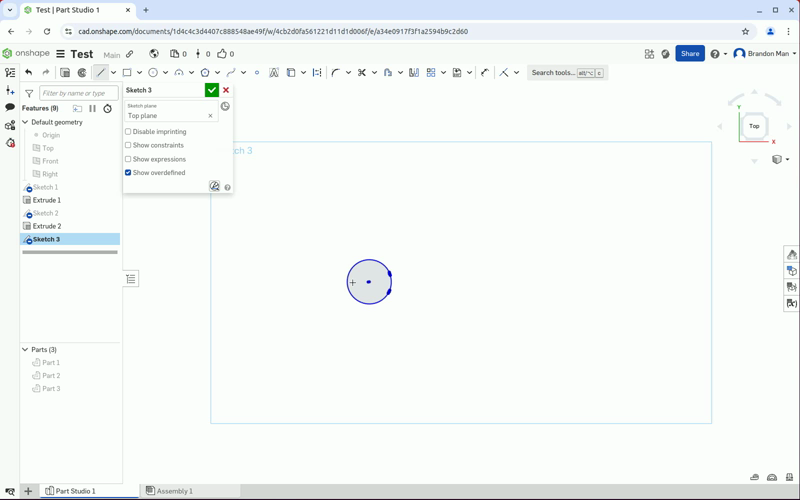
key_up(shift)
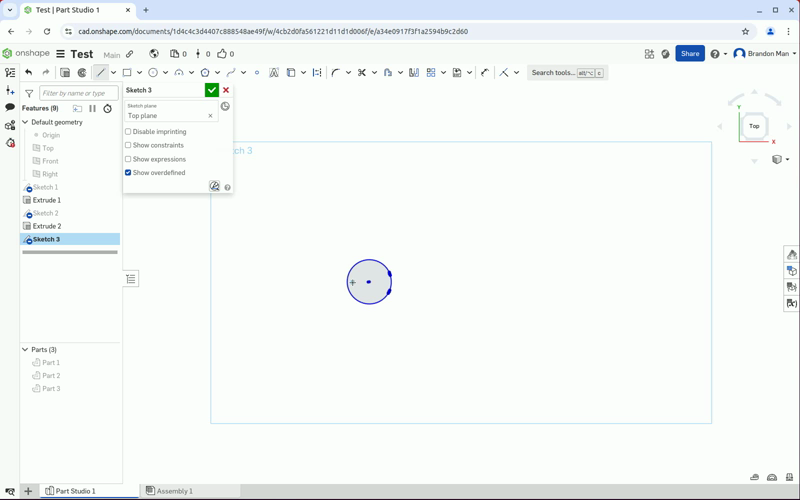
key_down(shift)
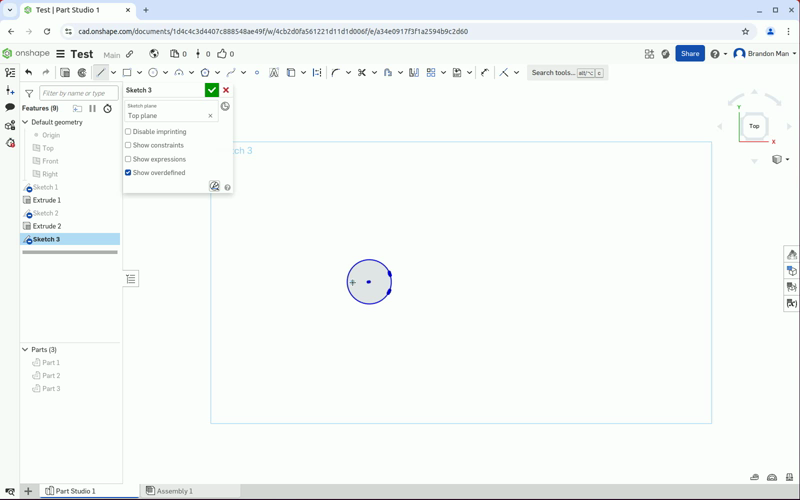
mouse_move(382, 282)
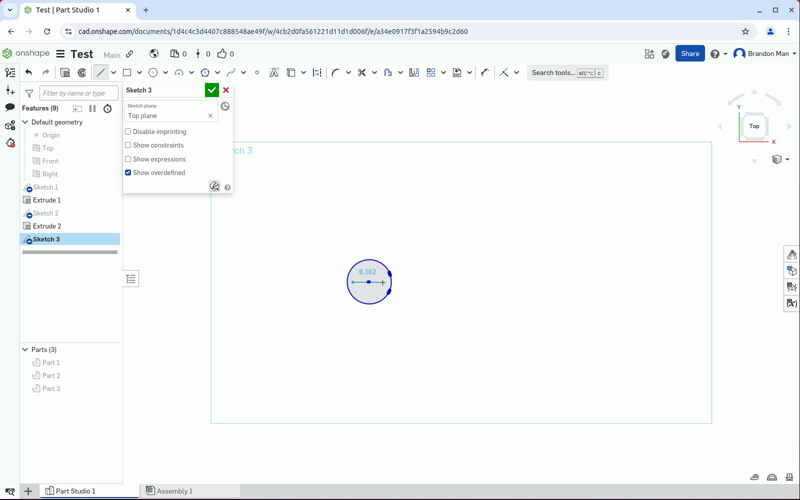
mouse_move(361, 296)
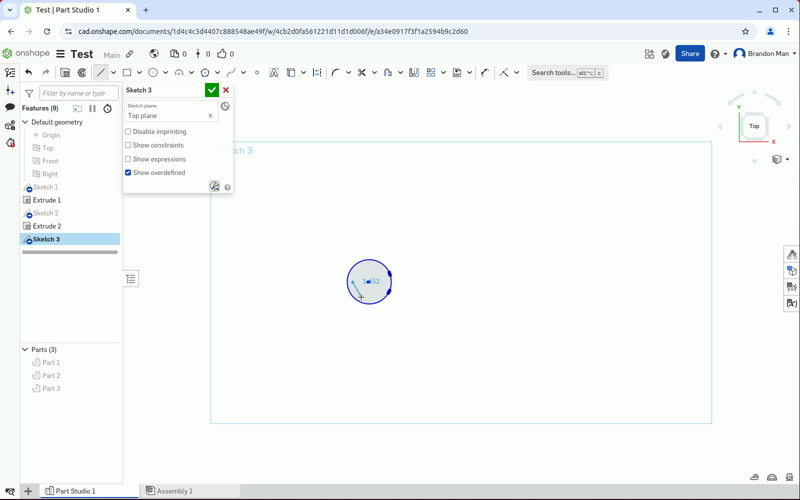
click(361, 296)
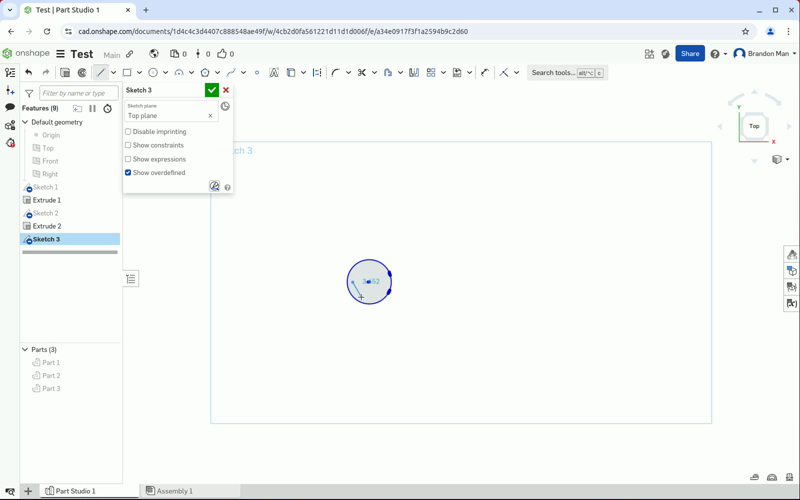
key_up(shift)
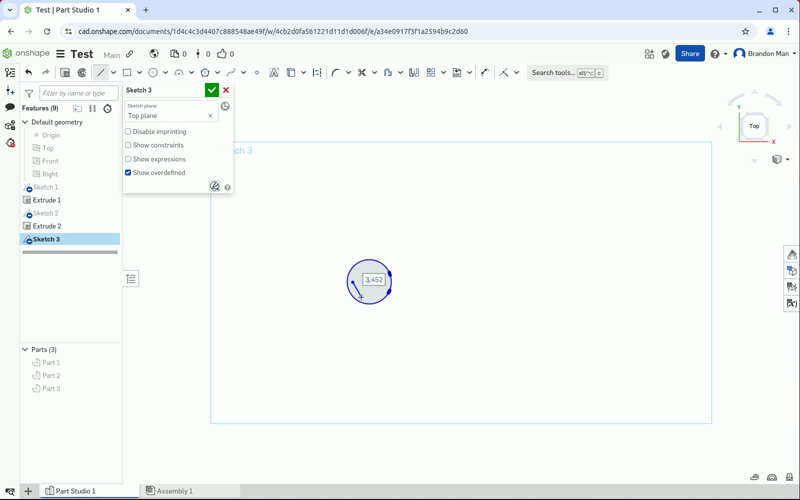
key_down(shift)
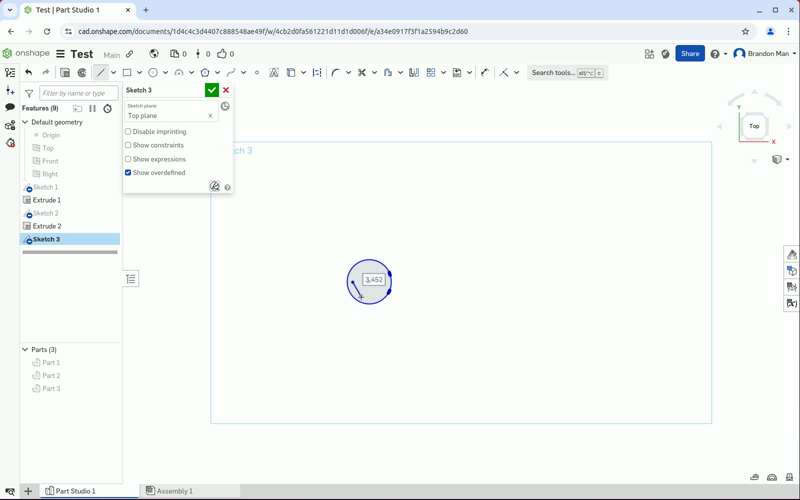
mouse_move(391, 296)
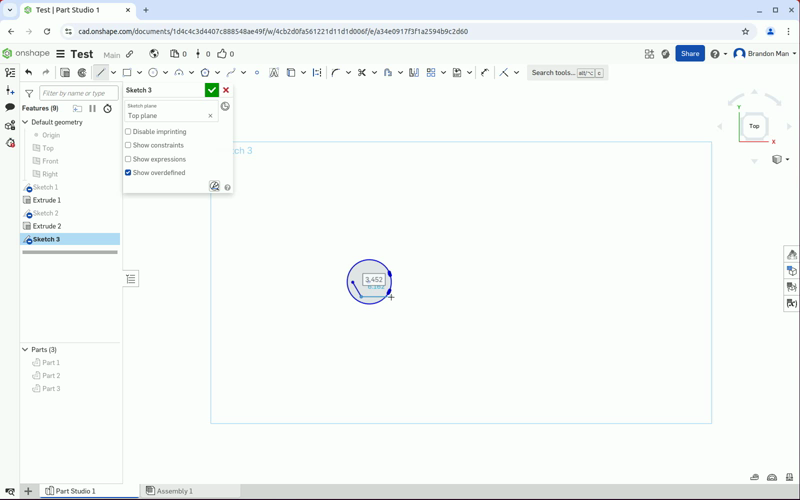
mouse_move(377, 296)
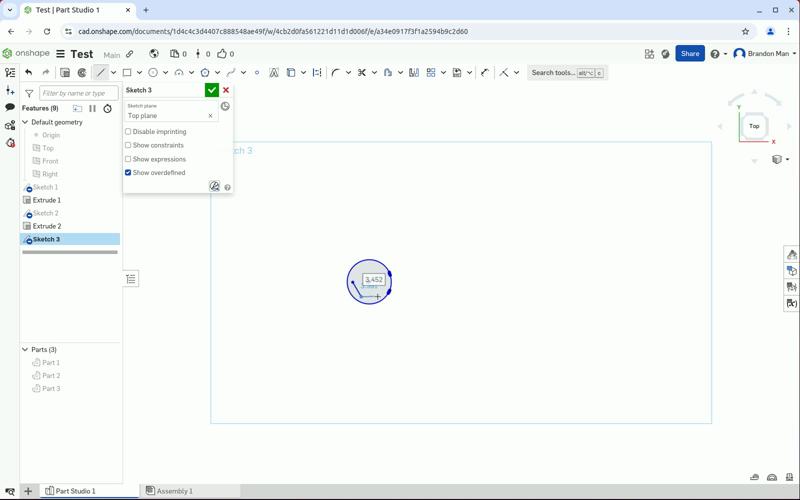
click(377, 296)
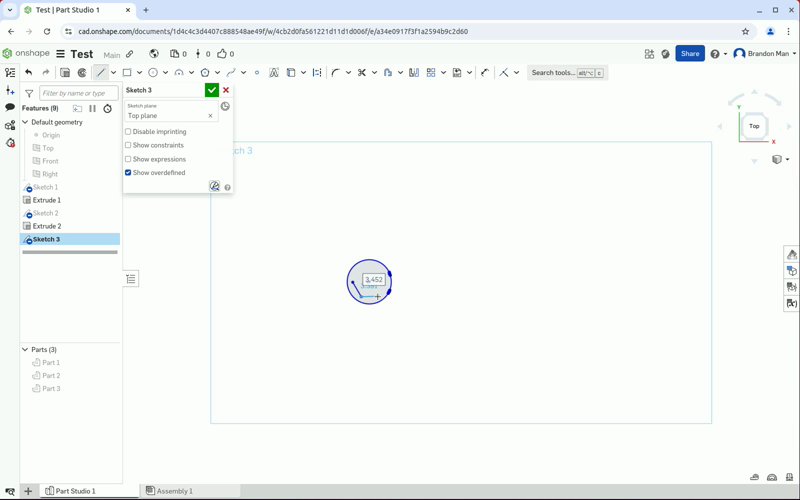
key_up(shift)
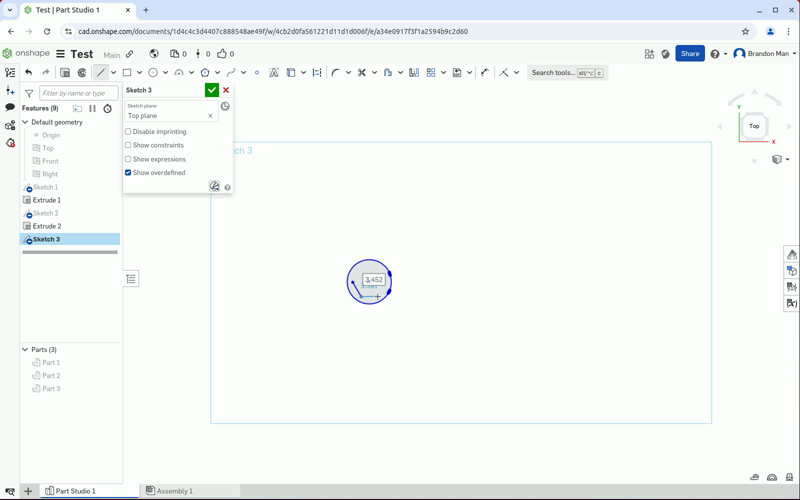
key_down(shift)
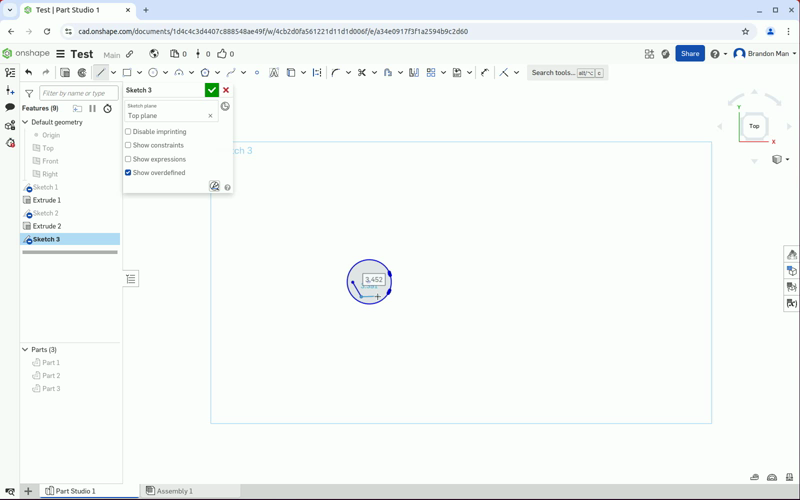
mouse_move(407, 296)
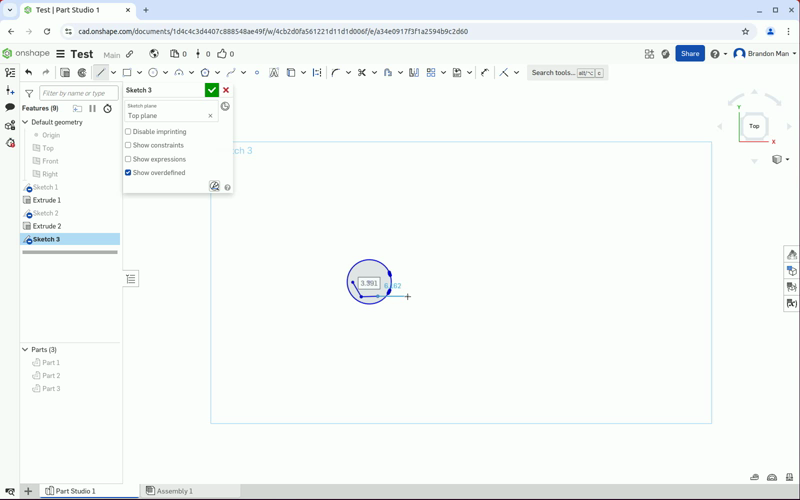
mouse_move(386, 282)
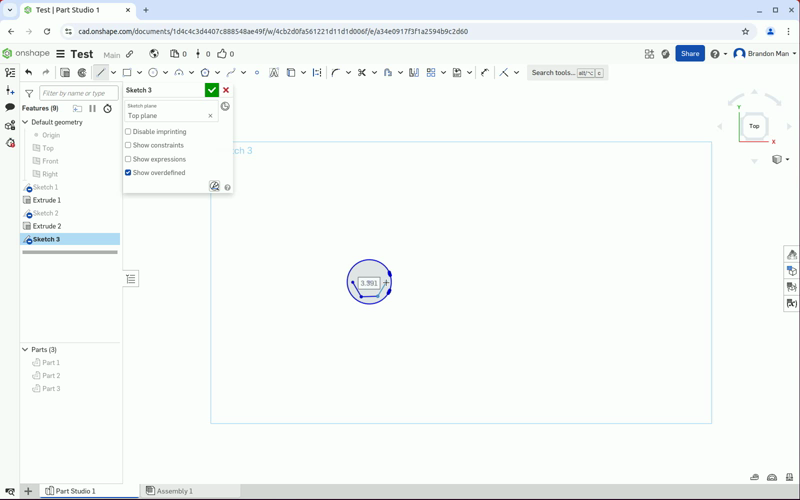
click(386, 282)
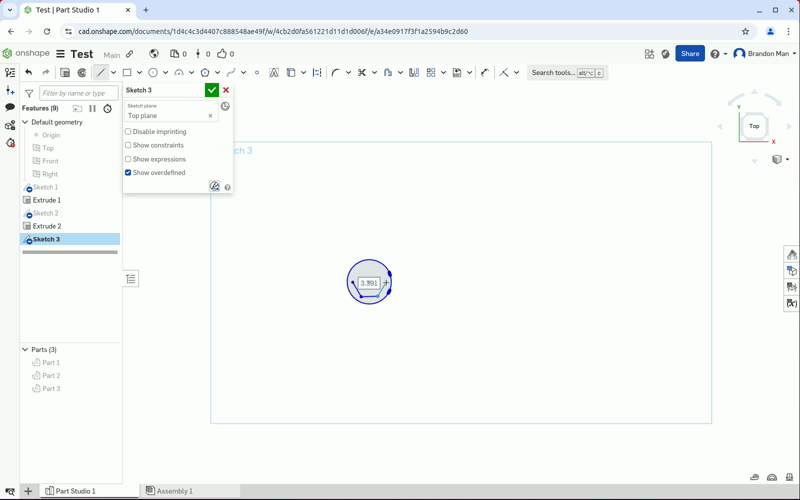
key_up(shift)
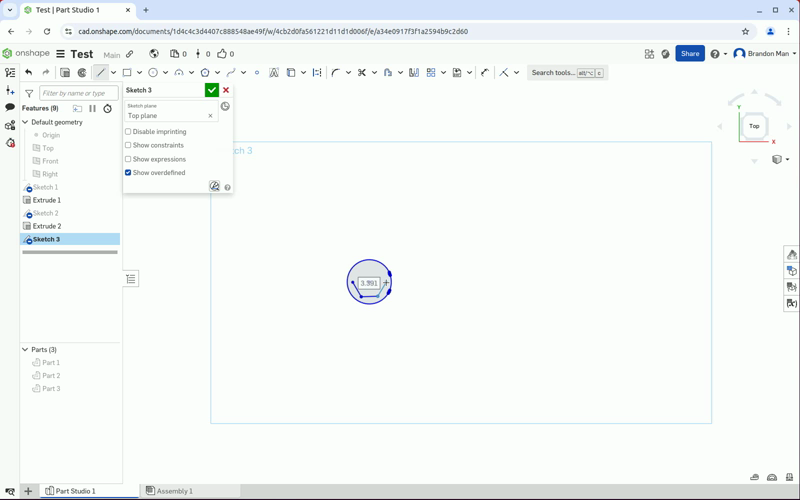
key_down(shift)
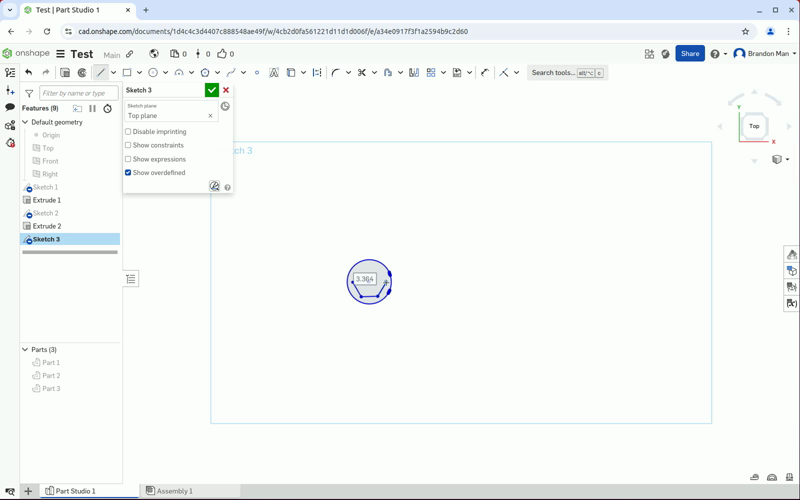
key_up(shift)
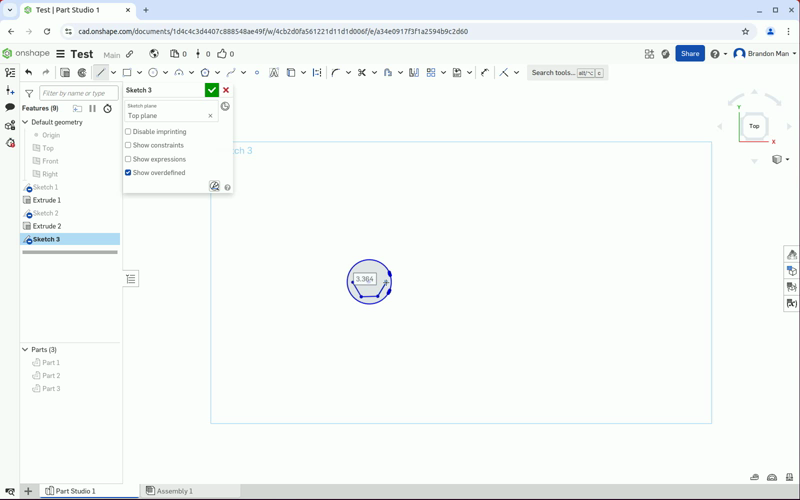
key_down(shift)
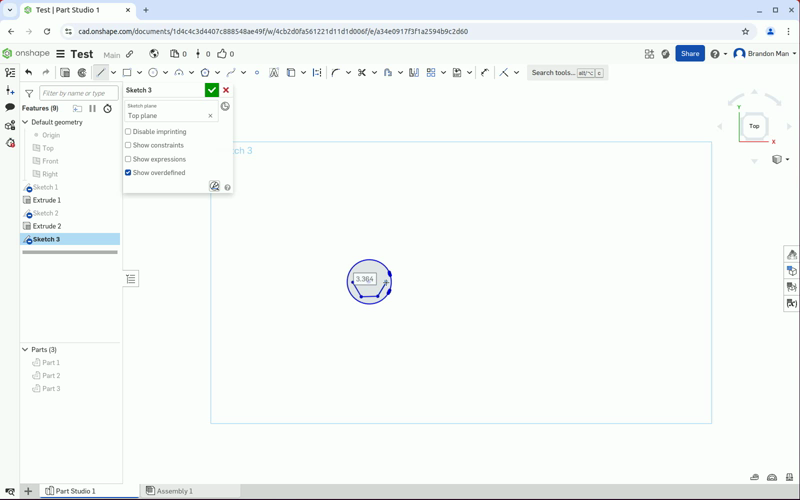
mouse_move(416, 282)
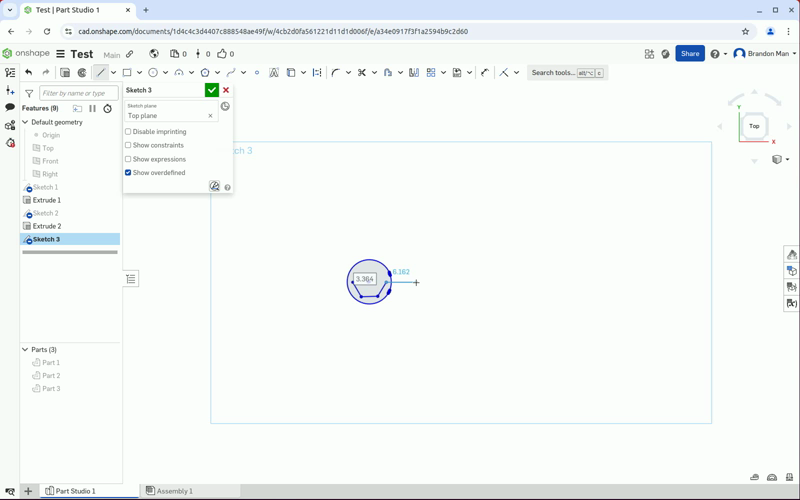
mouse_move(377, 267)
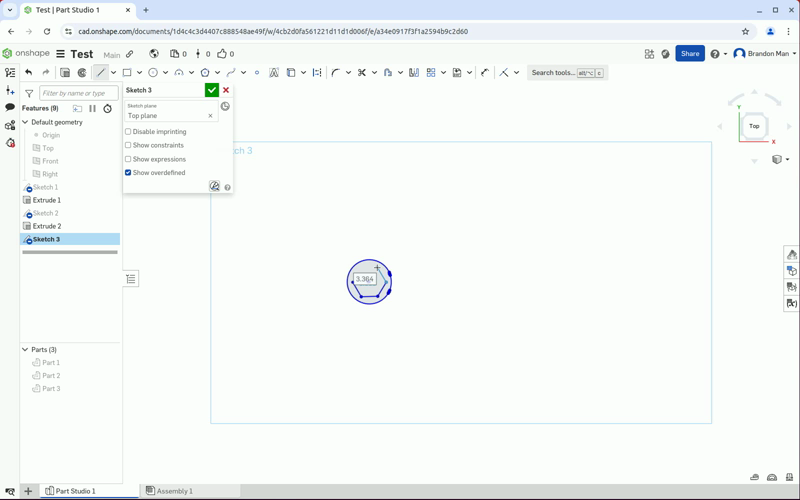
click(377, 267)
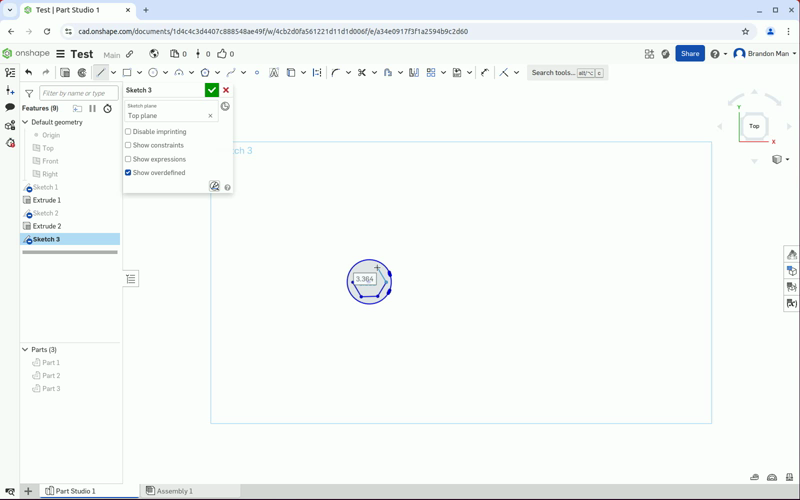
key_up(shift)
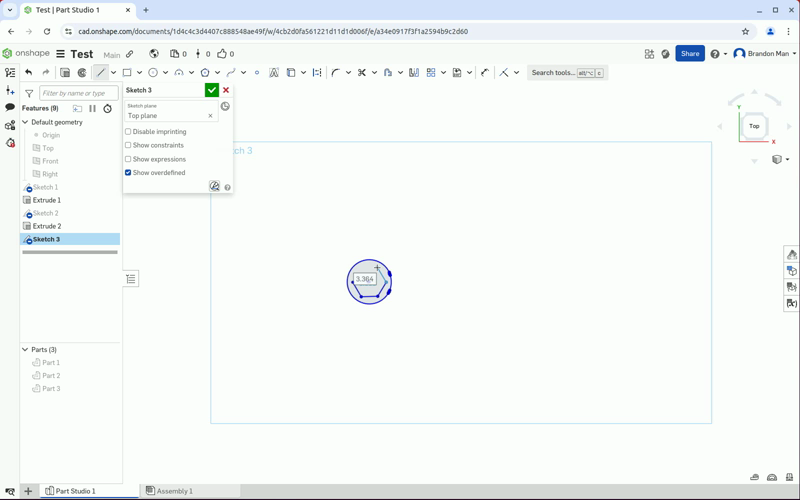
key_down(shift)
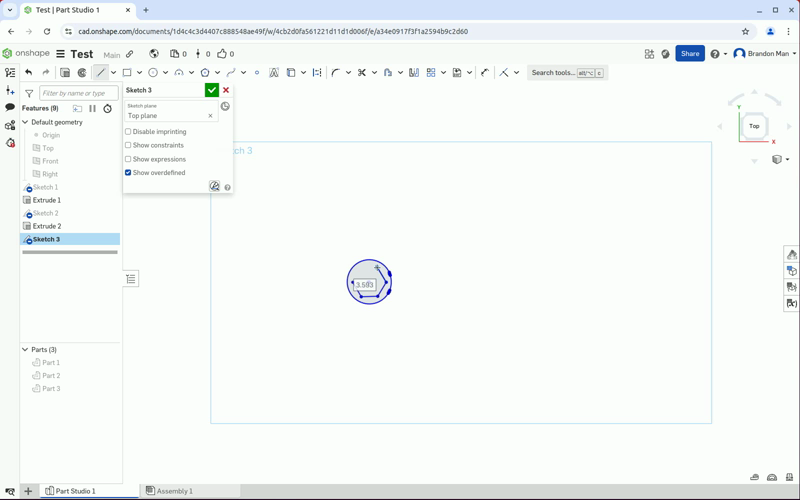
mouse_move(407, 267)
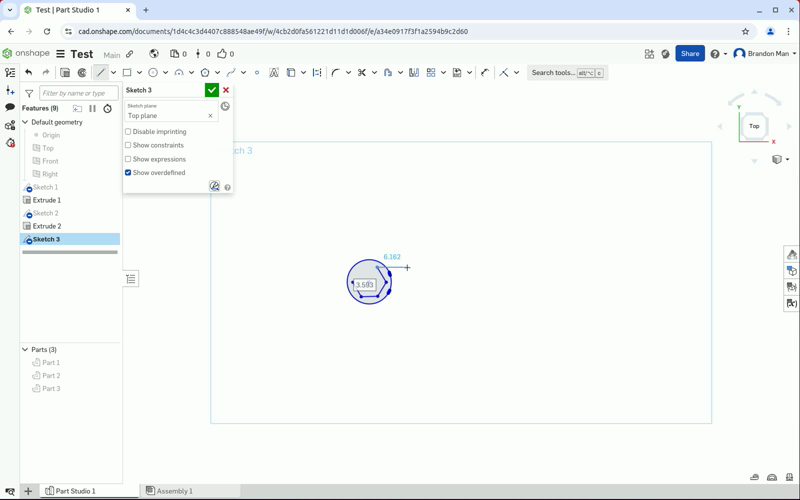
mouse_move(360, 267)
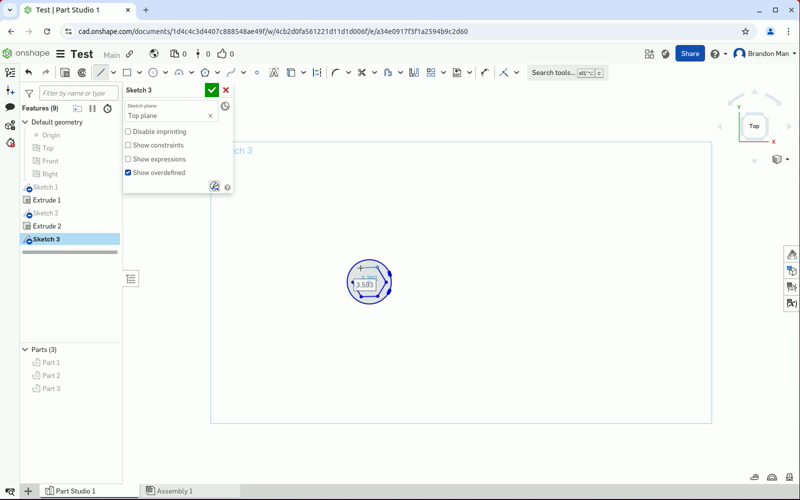
click(360, 267)
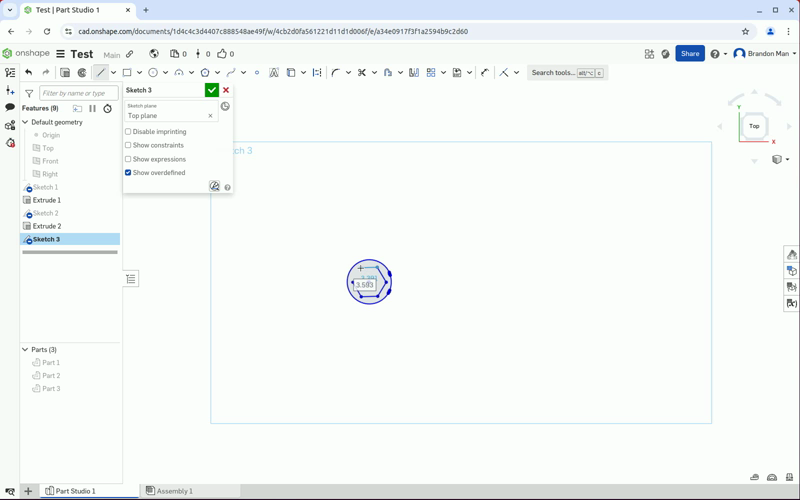
key_up(shift)
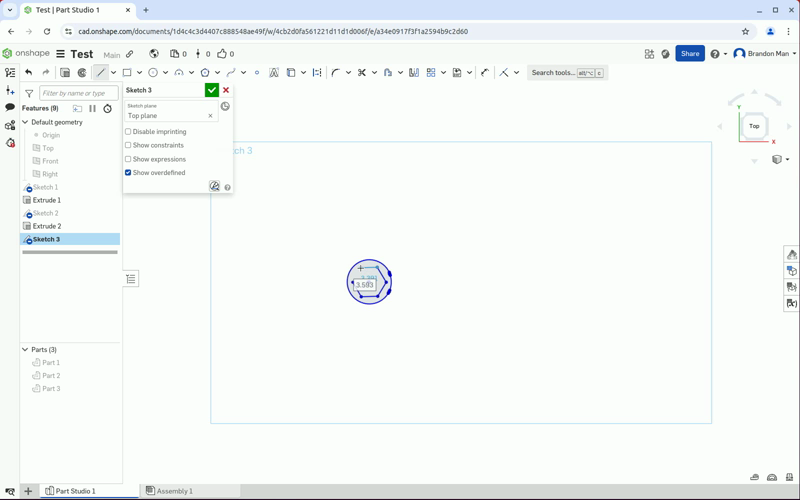
mouse_move(390, 267)
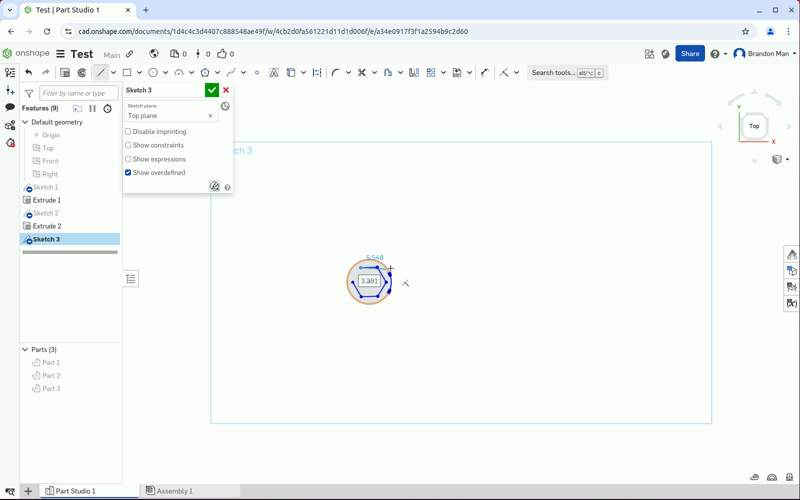
key_down(shift)
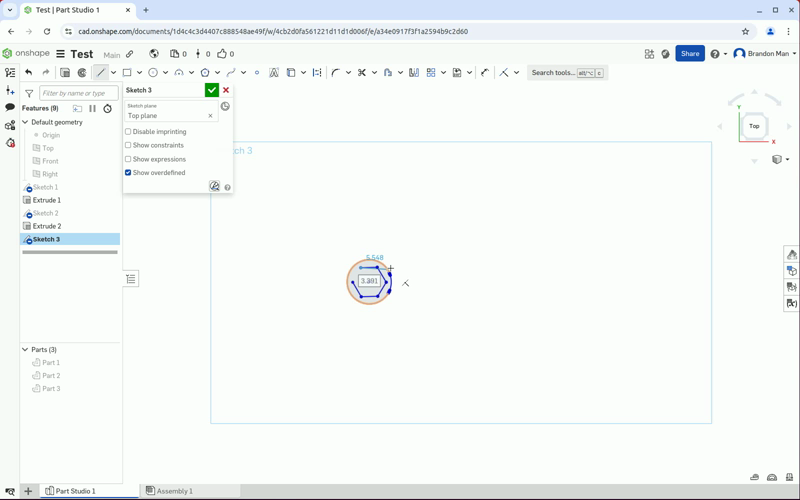
mouse_move(352, 282)
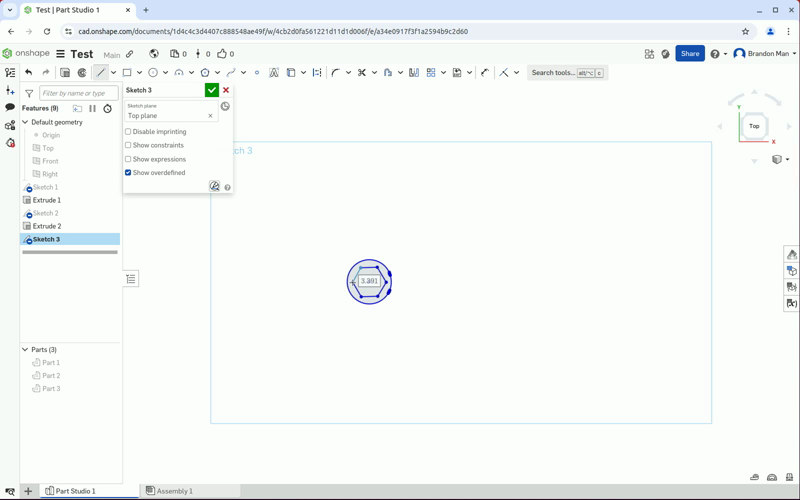
key_up(shift)
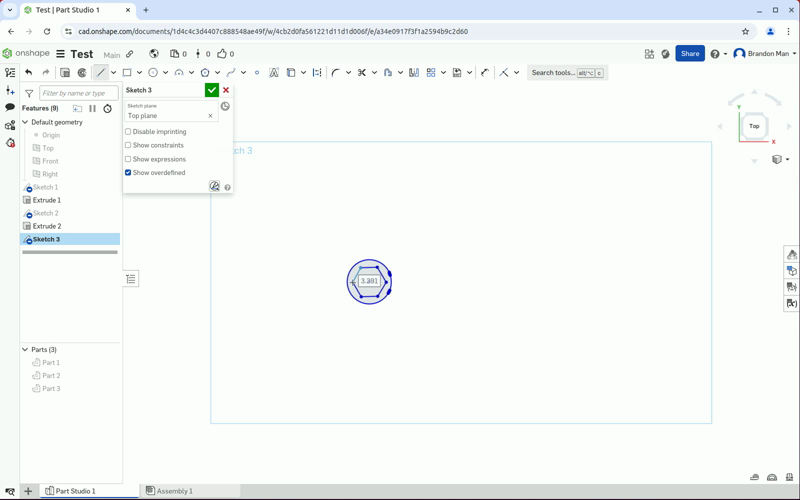
click(352, 282)
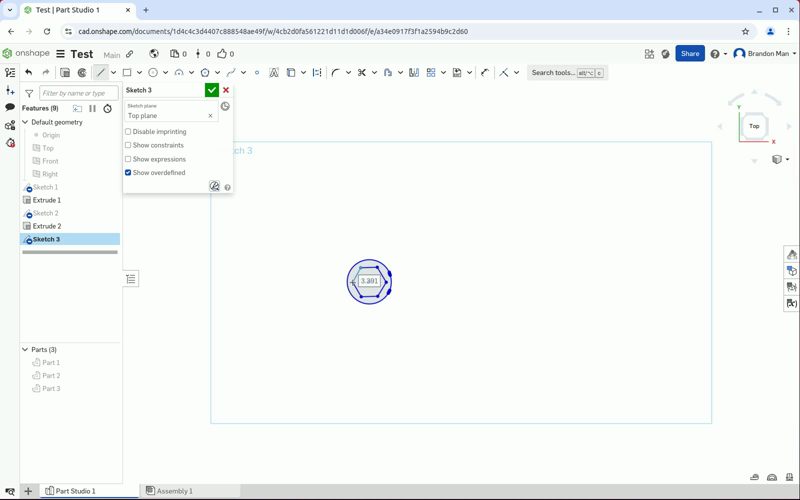
key(esc)
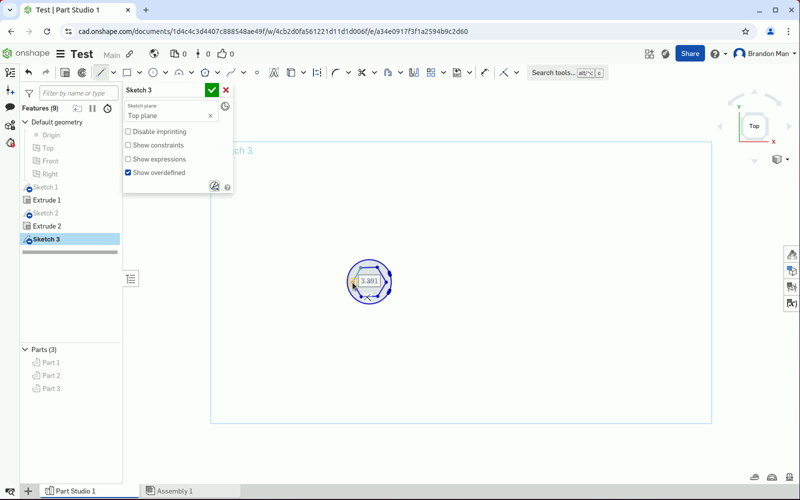
mouse_move(350, 283)
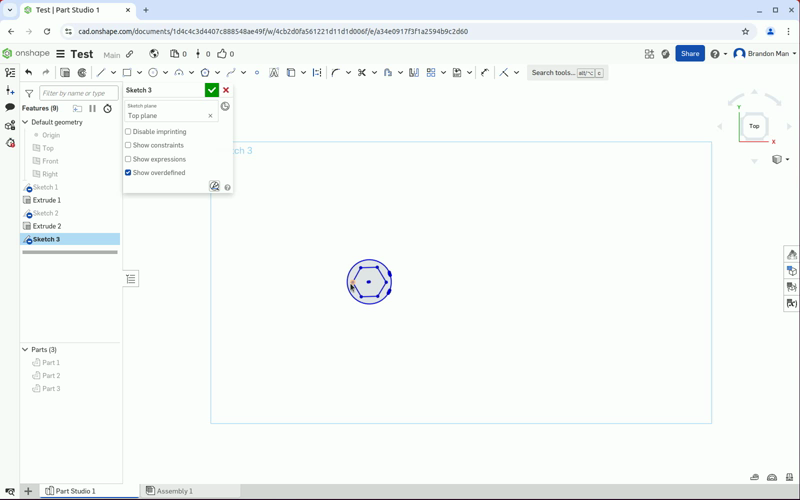
scroll(6)
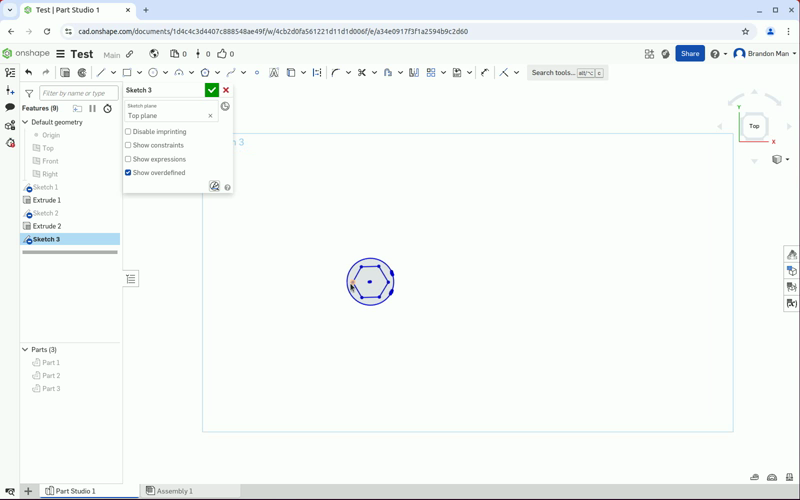
scroll(6)
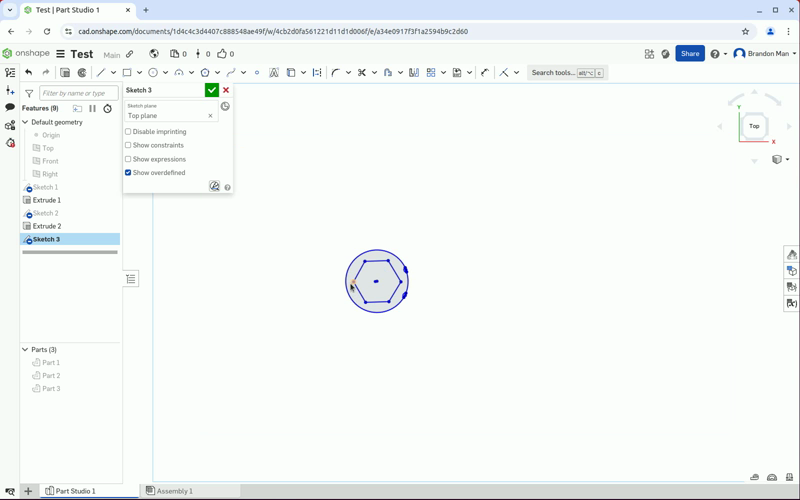
scroll(6)
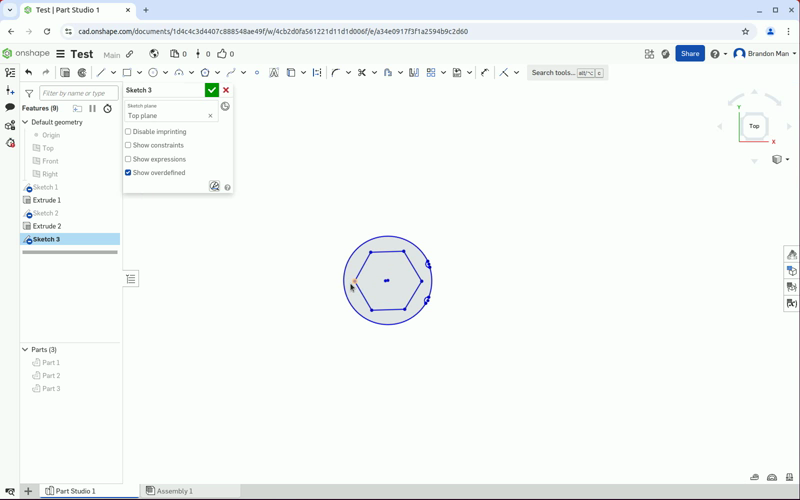
scroll(6)
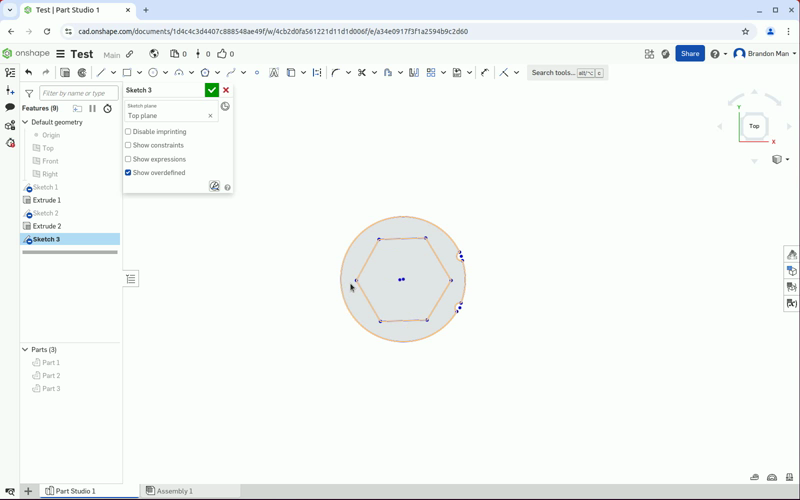
scroll(6)
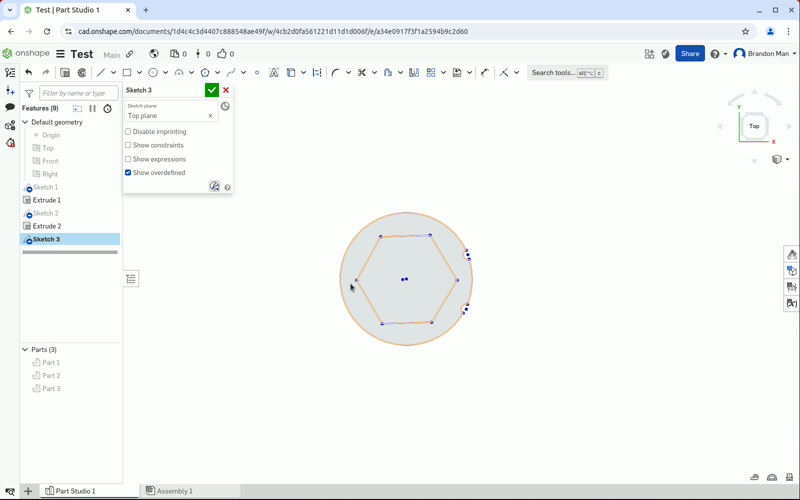
scroll(6)
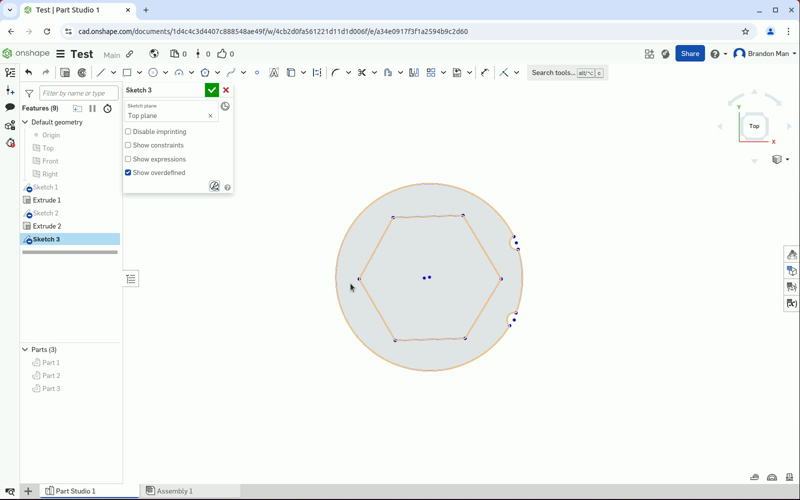
scroll(6)
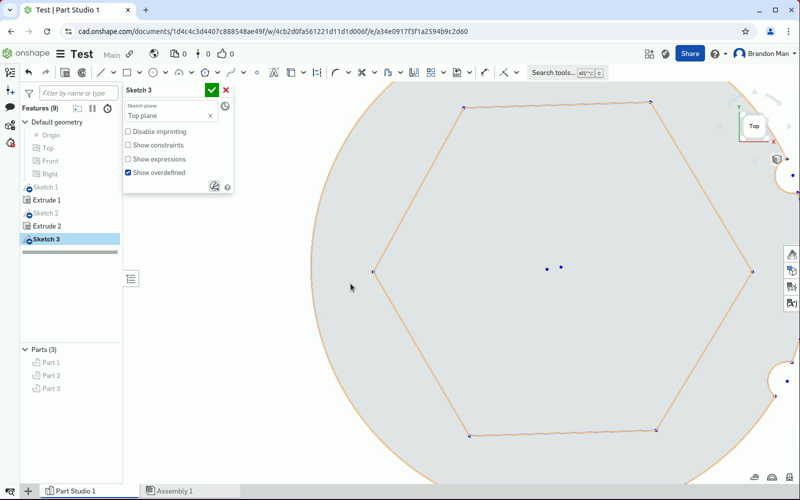
click(350, 283)
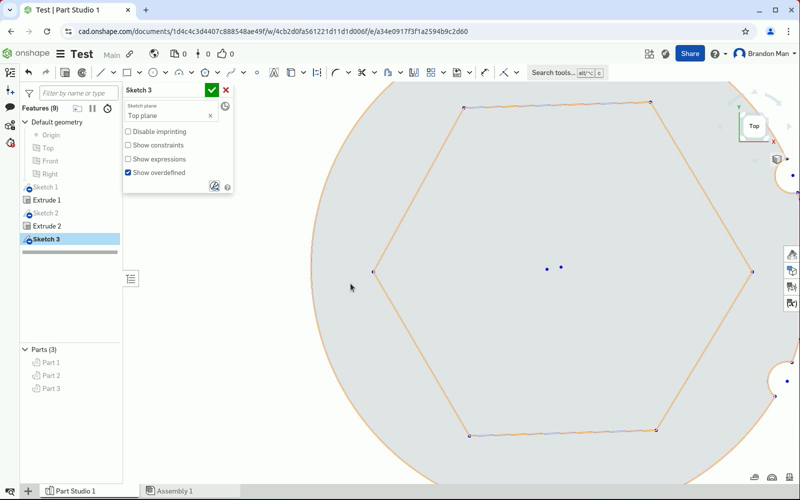
scroll(-6)
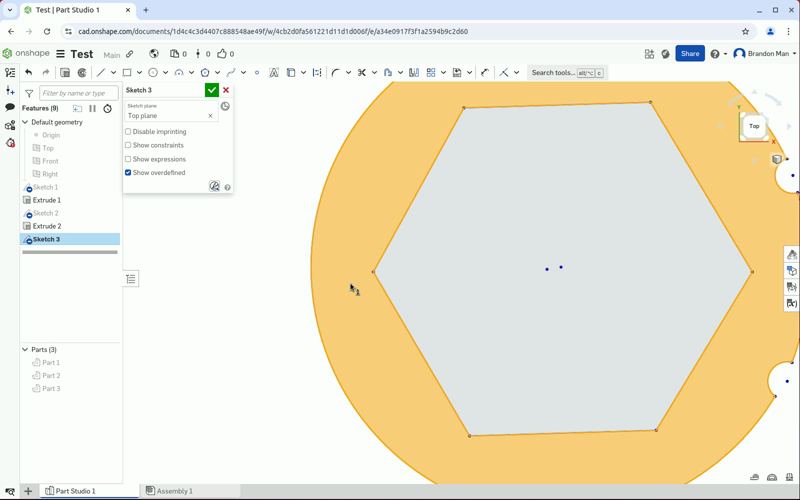
scroll(-6)
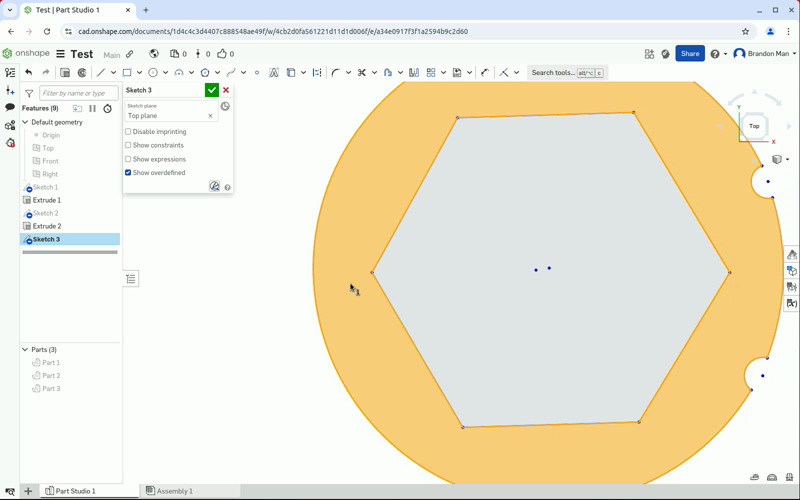
scroll(-6)
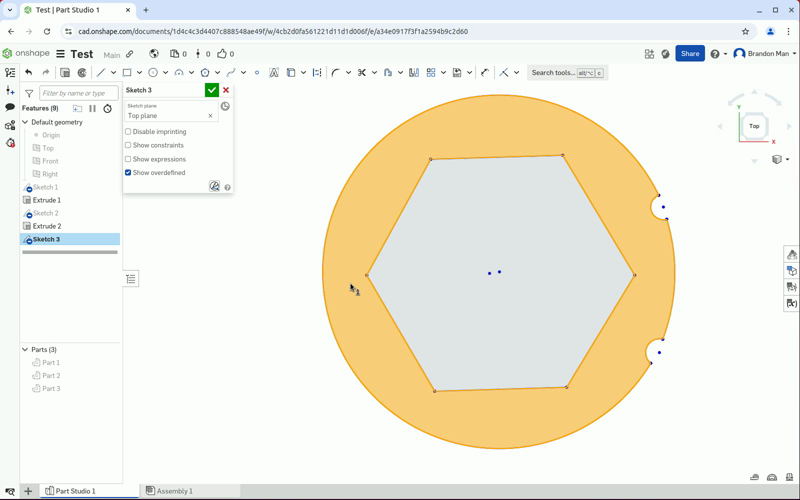
scroll(-6)
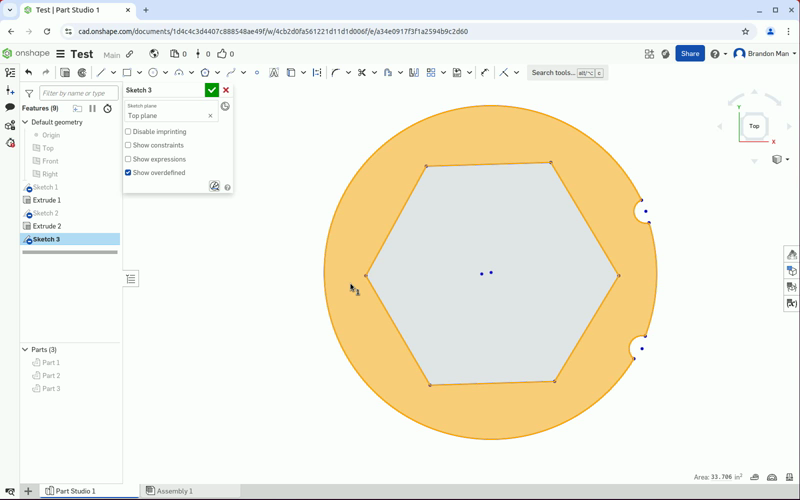
scroll(-6)
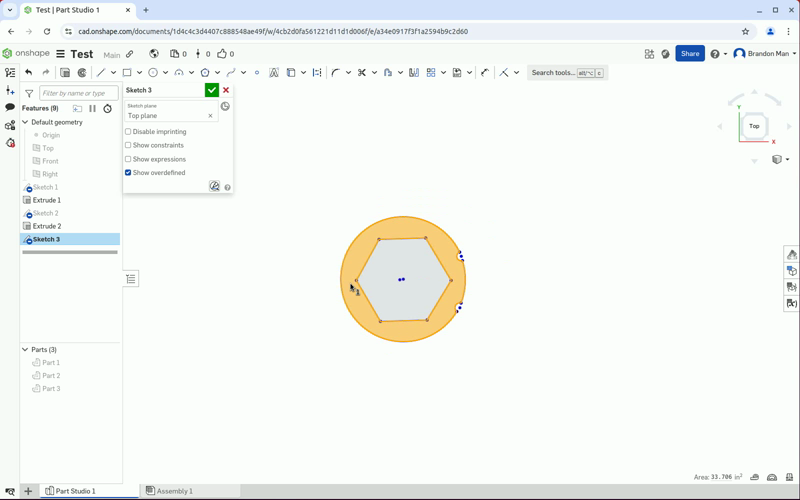
scroll(-6)
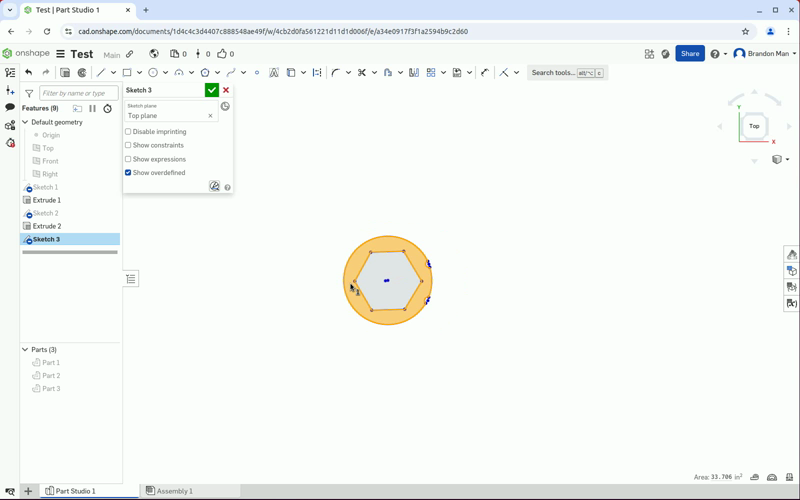
scroll(-6)
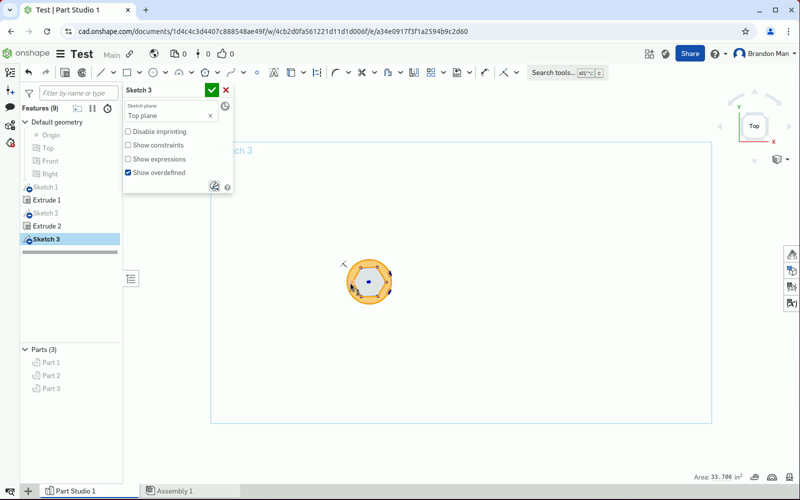
mouse_move(73, 352)
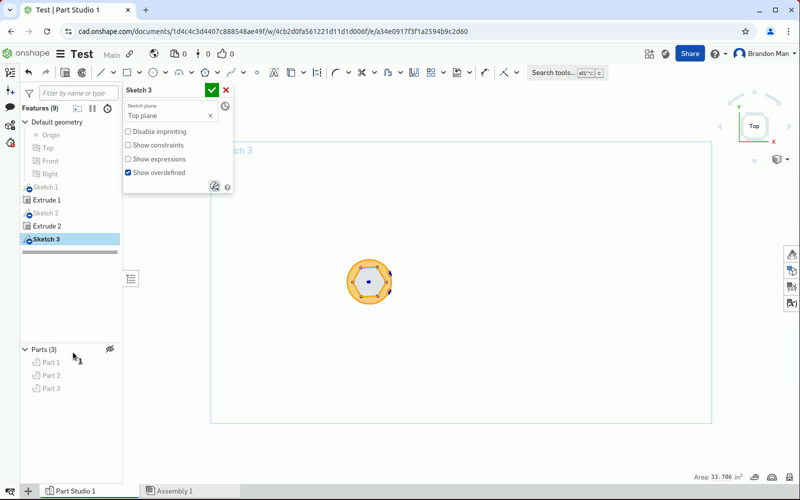
key(shift+y)
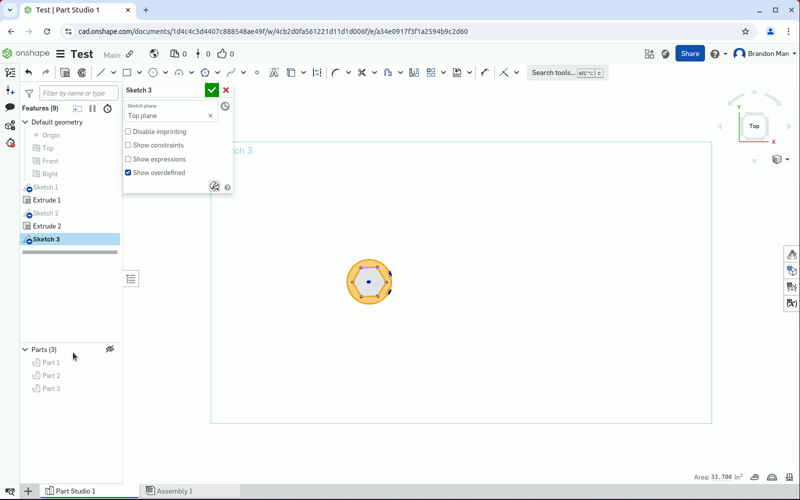
key(shift+e)
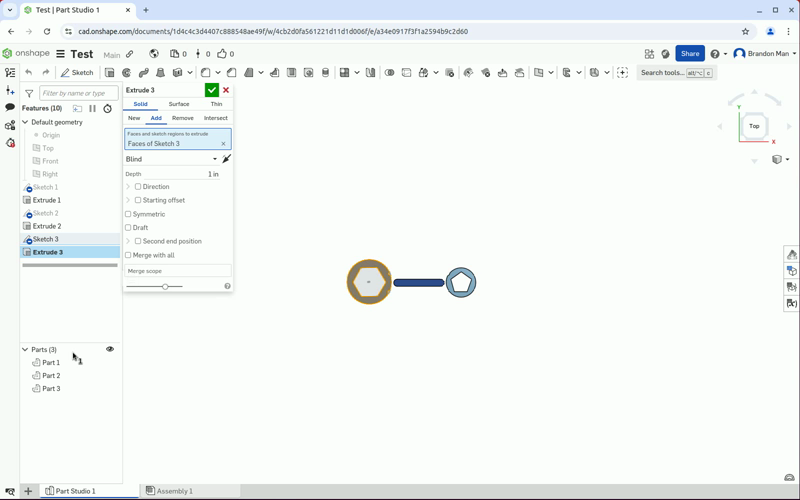
mouse_move(143, 106)
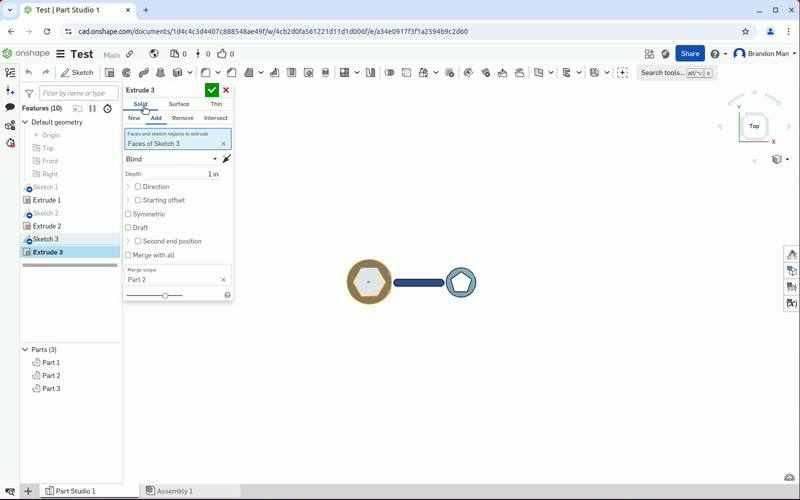
click(143, 106)
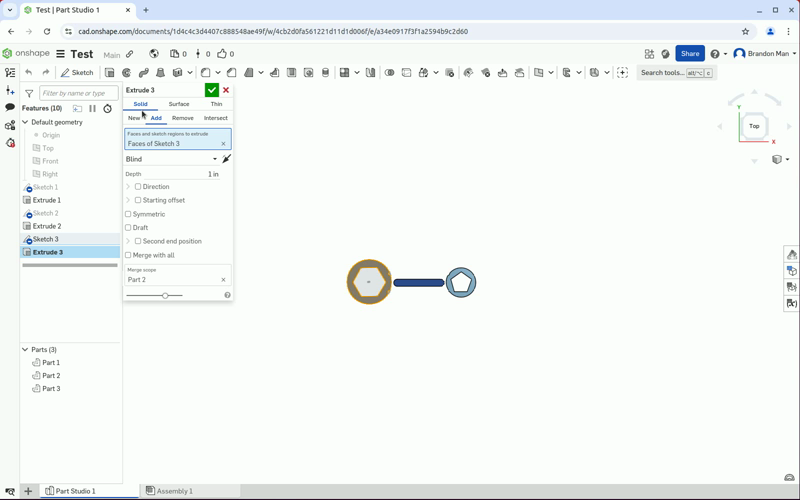
mouse_move(137, 120)
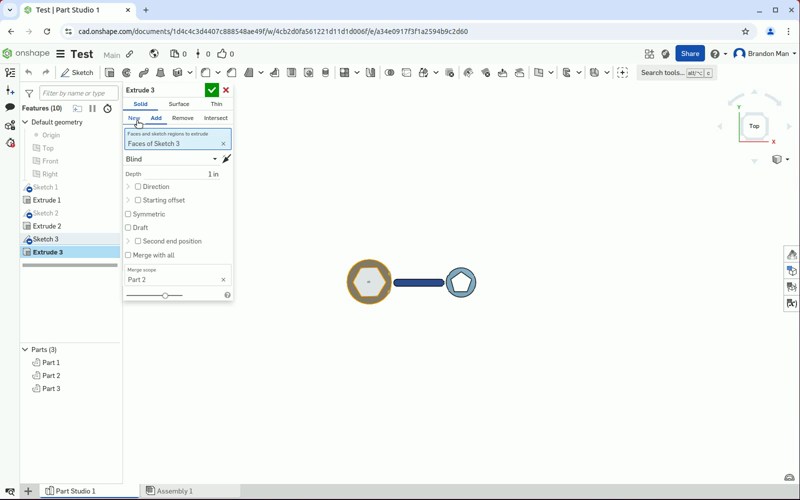
click(137, 120)
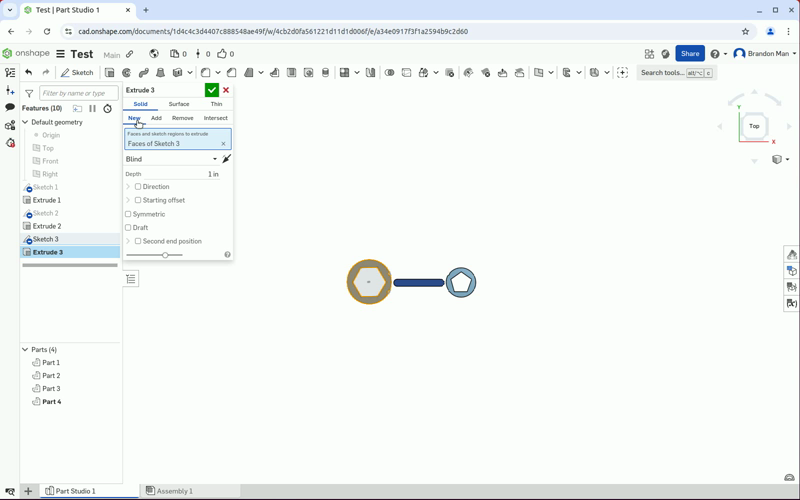
key(tab, 4)
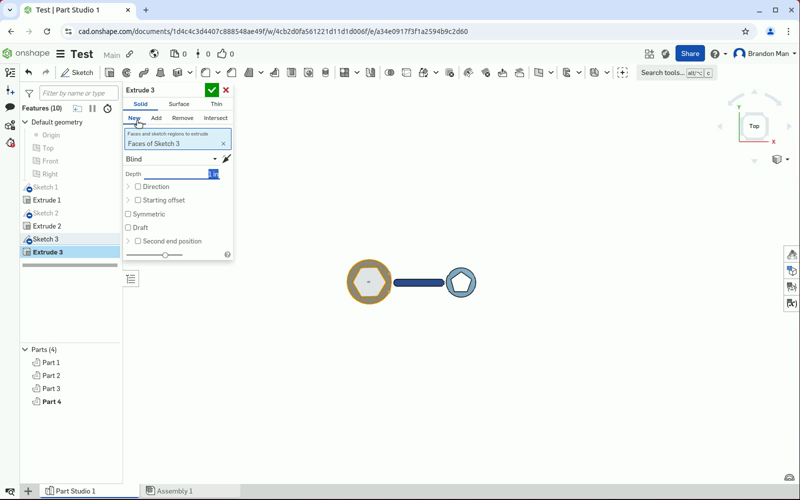
text(3.611)
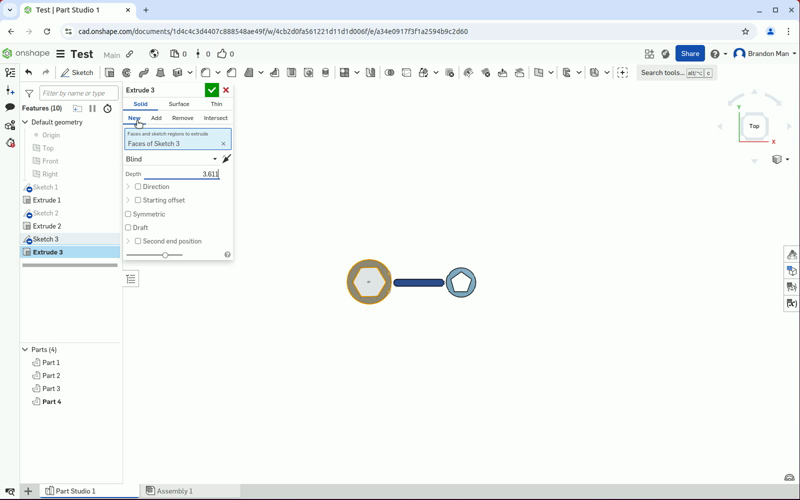
key(enter)
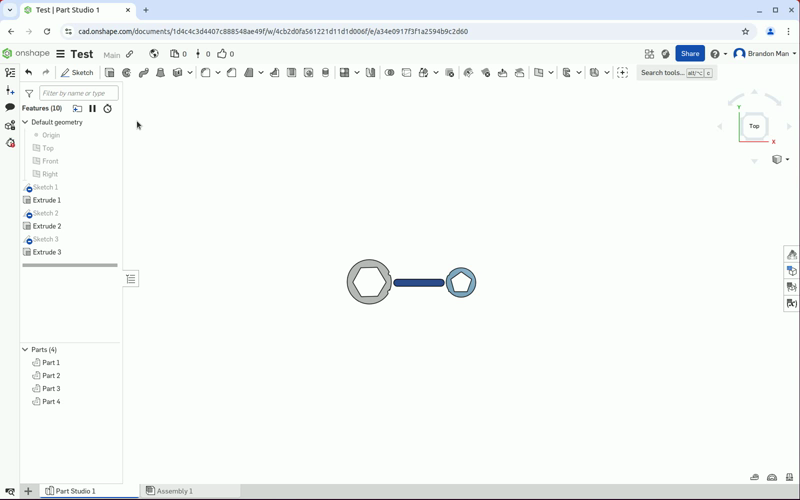
key(shift+h)
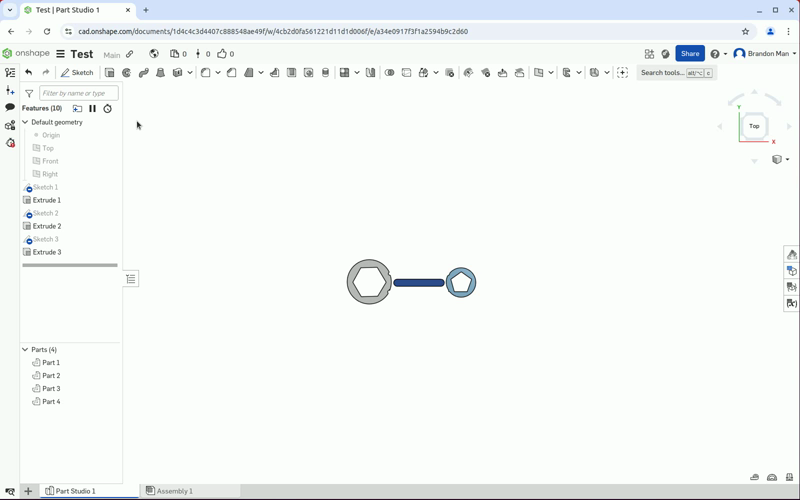
key(shift+h)
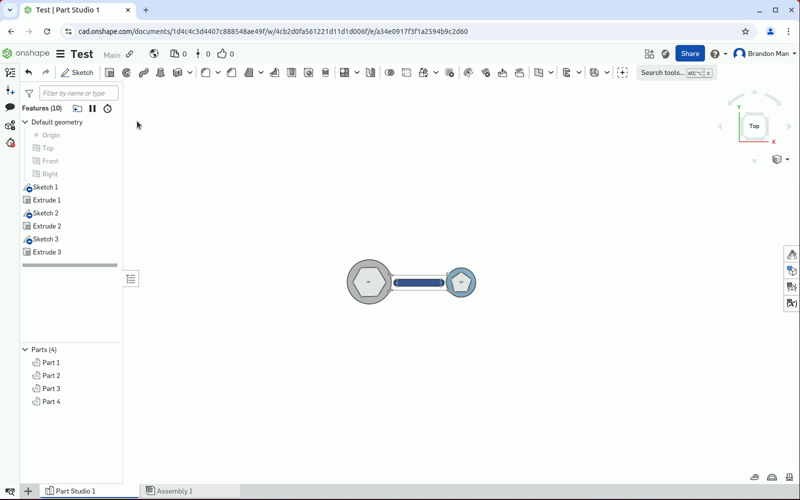
key(shift+7)
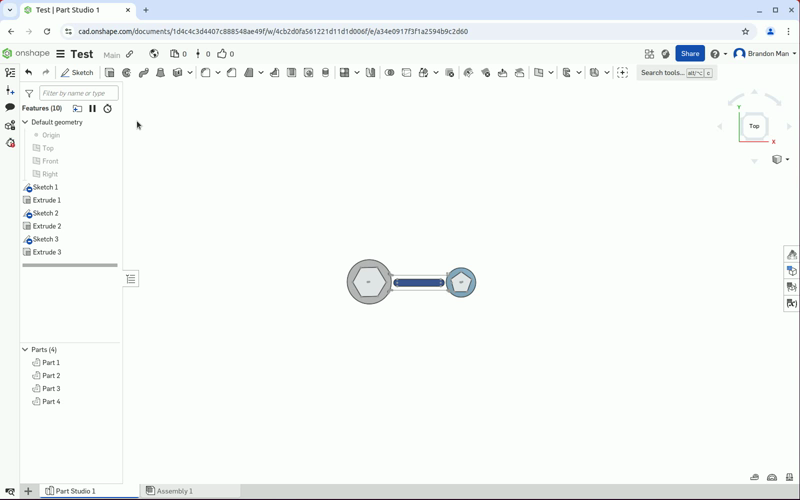
key(up, 3)
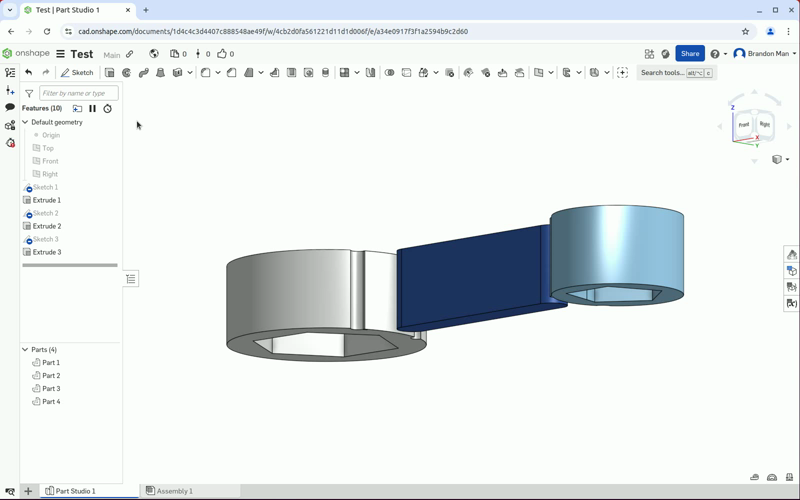
key(left, 3)
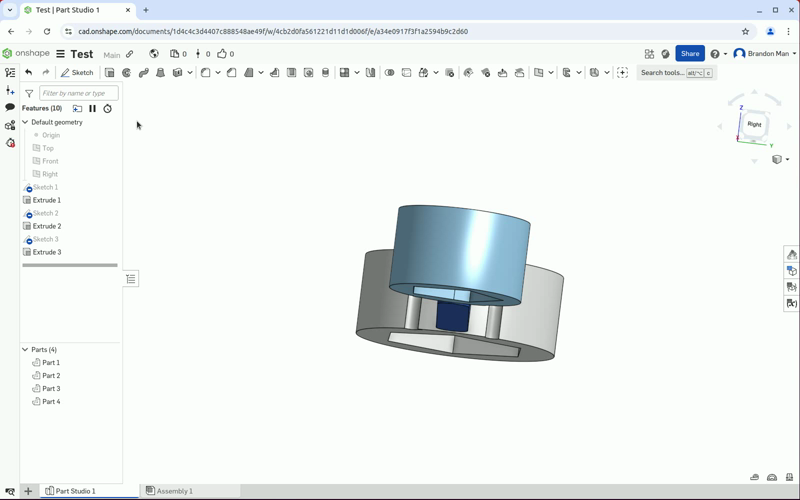
key(right, 3)
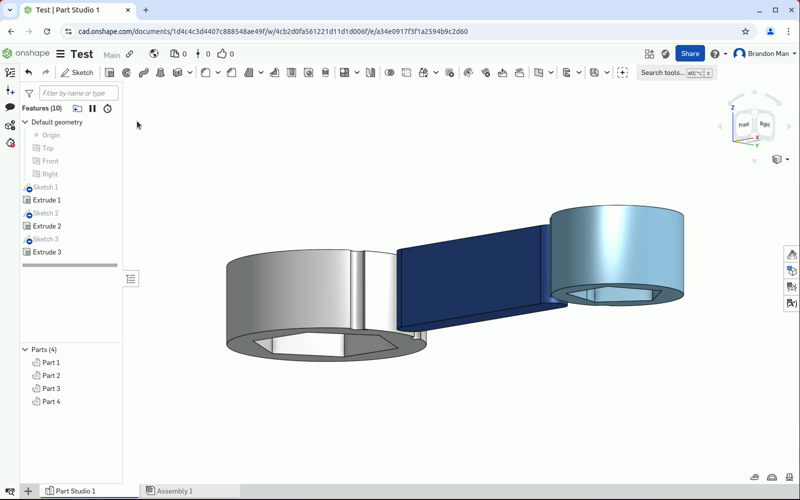
key(down, 3)
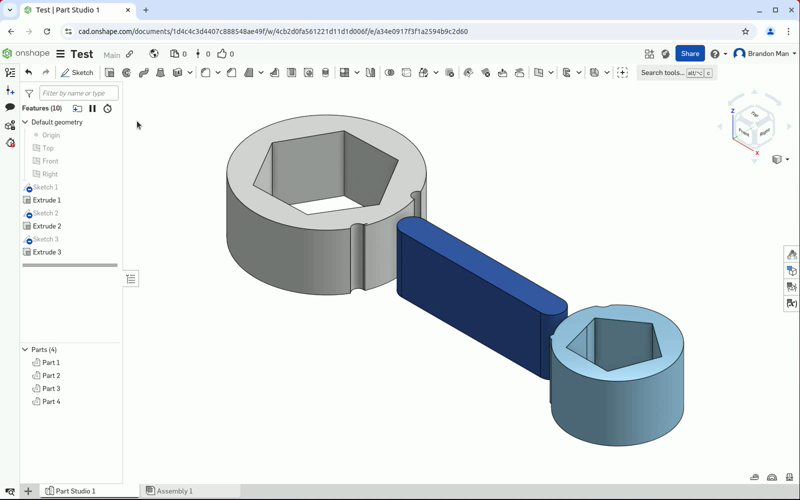
mouse_move(73, 189)
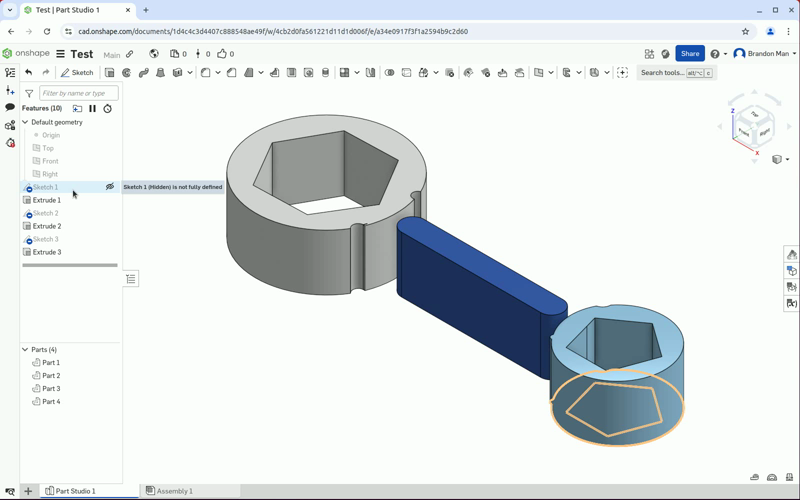
click(73, 189)